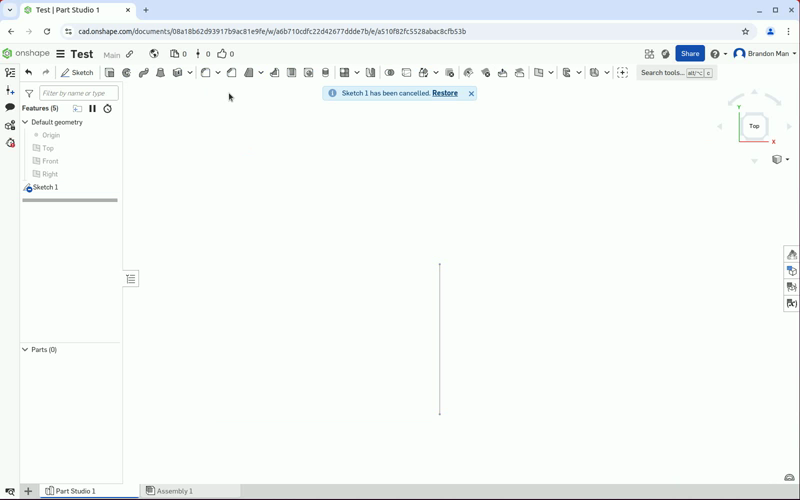
key(shift+h)
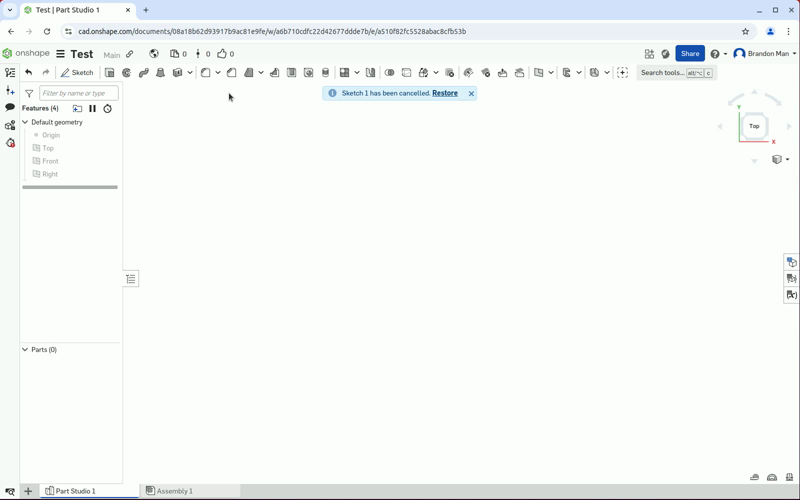
mouse_move(73, 352)
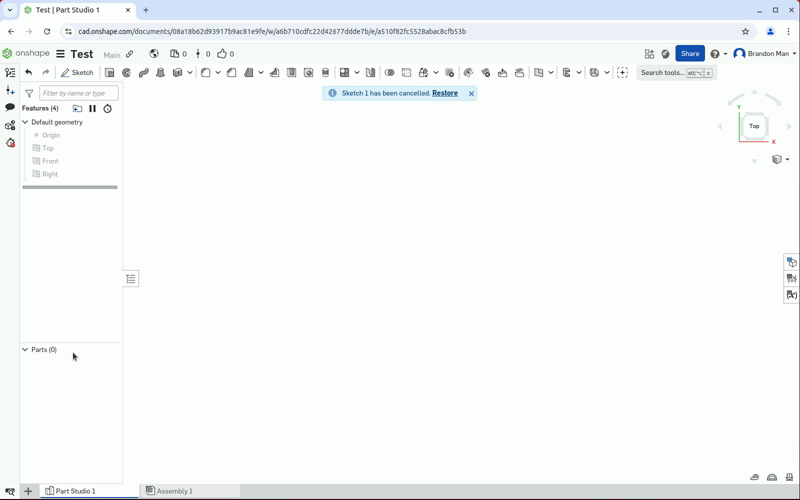
key(y)
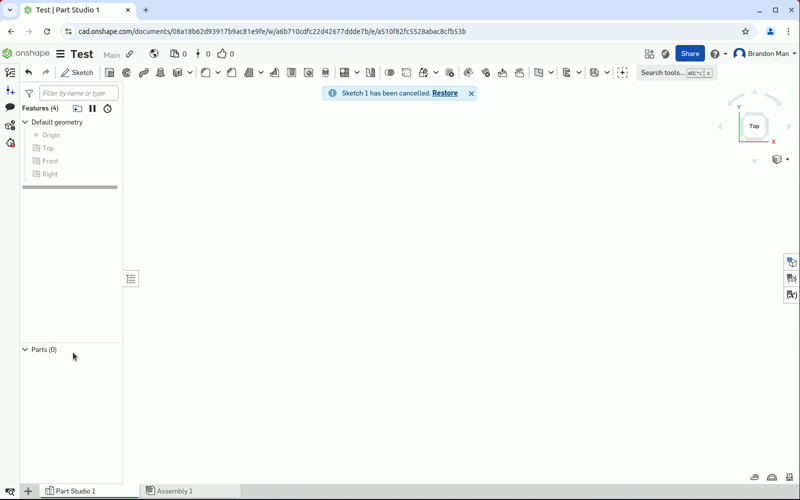
key(shift+p)
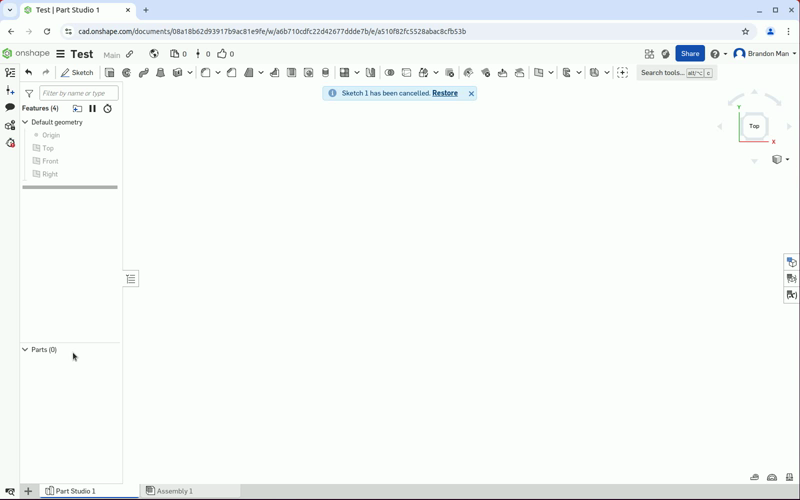
key(space)
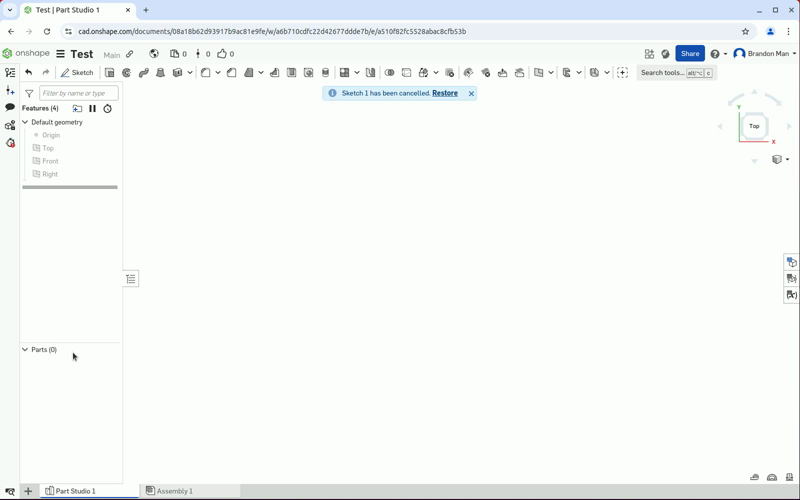
key_down(shift)
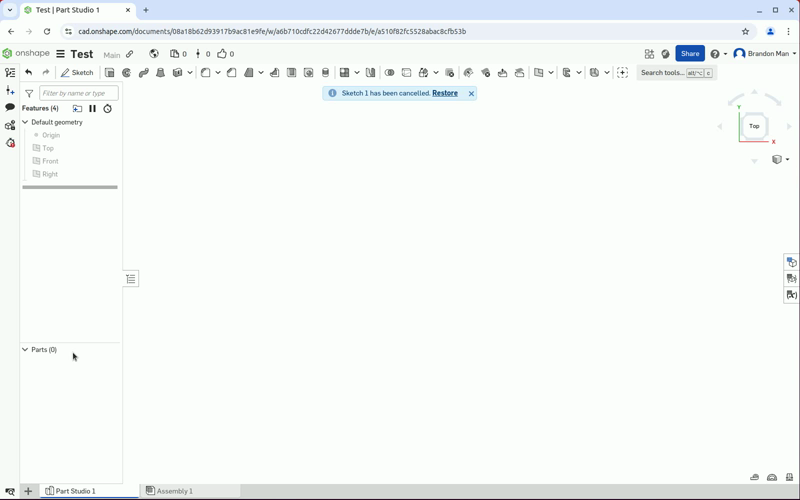
key(up)
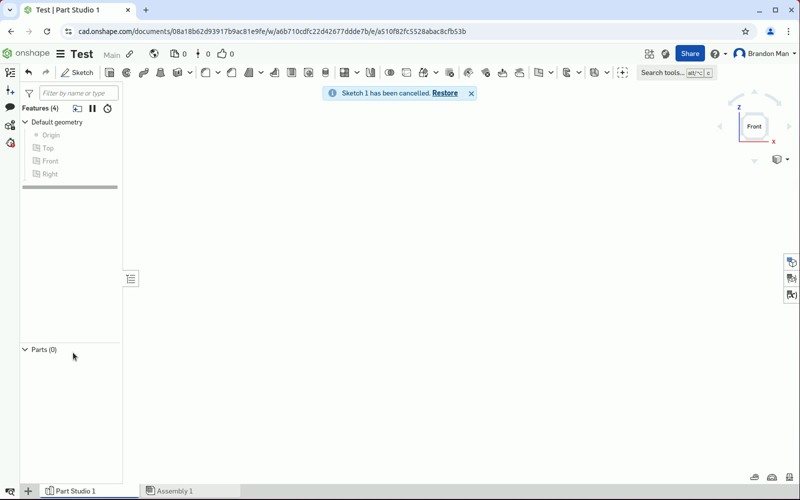
key_up(shift)
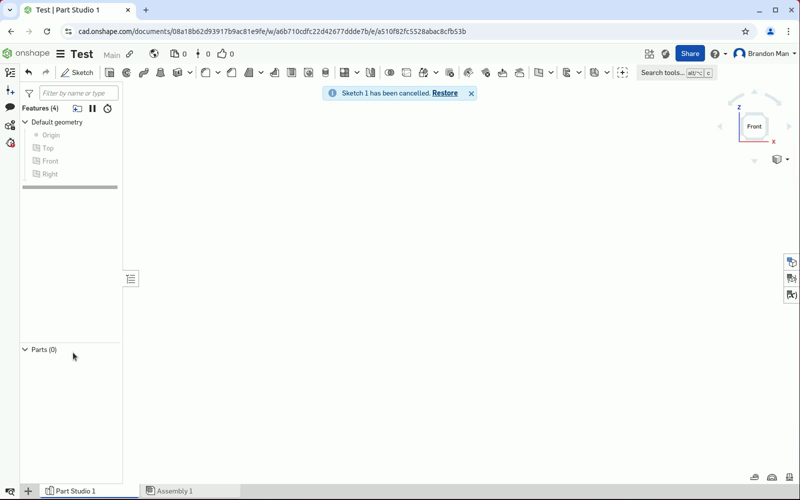
mouse_move(73, 352)
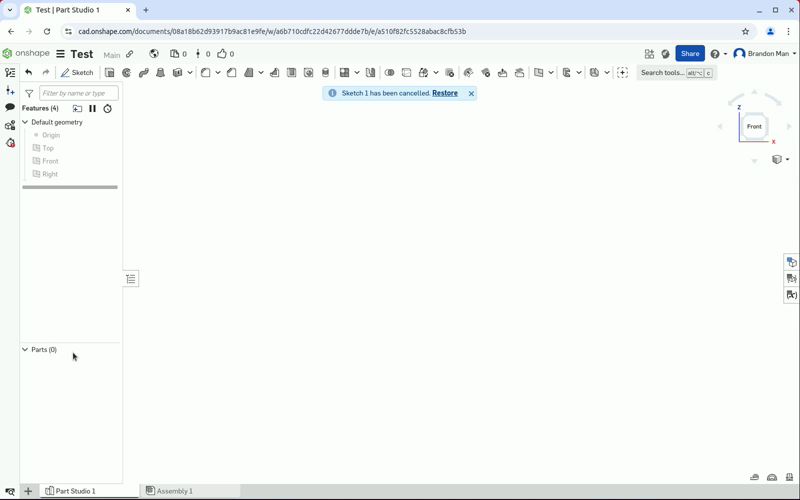
key(shift+y)
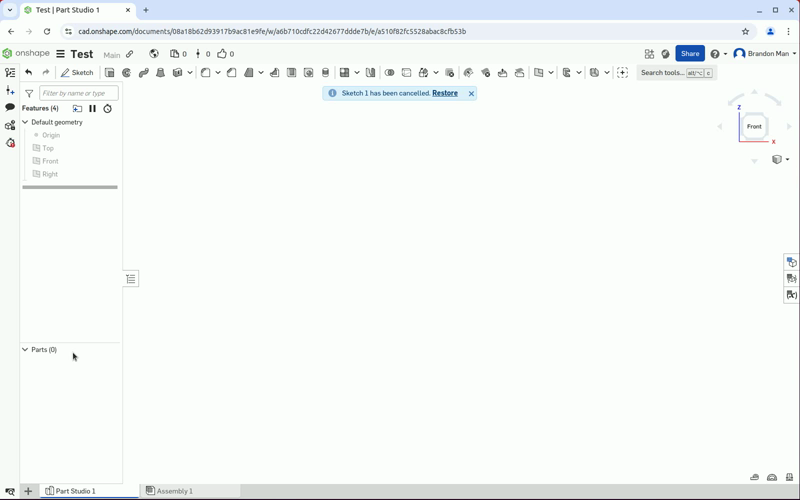
key(shift+s)
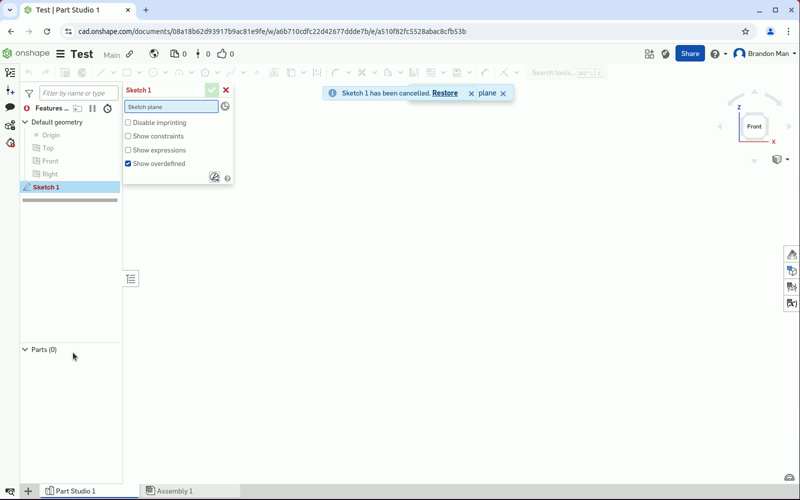
mouse_move(73, 163)
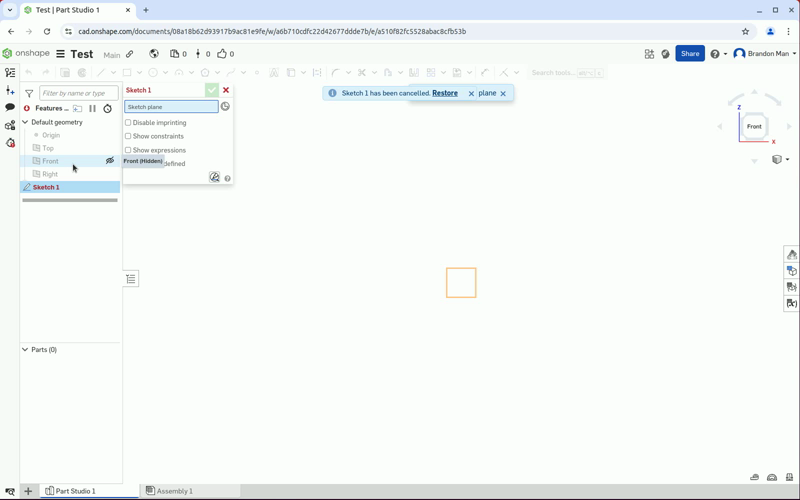
click(73, 163)
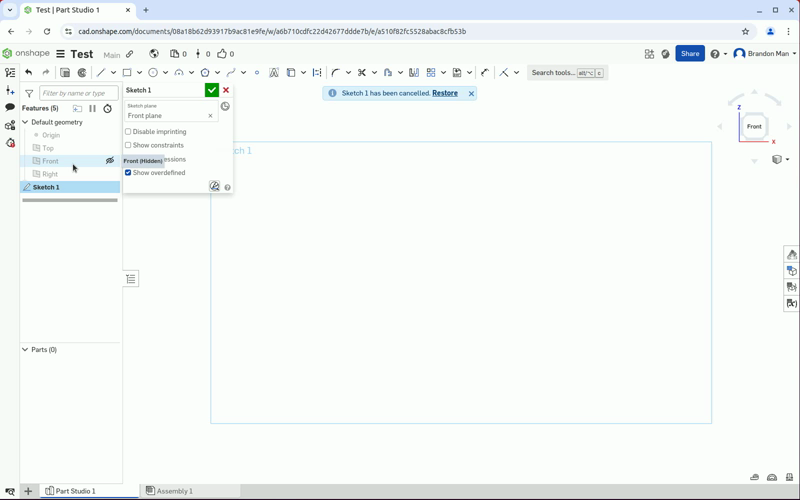
mouse_move(73, 352)
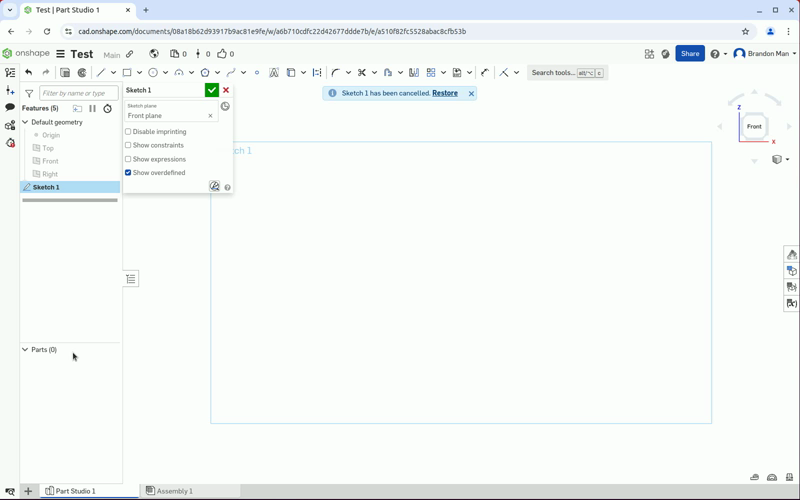
key(y)
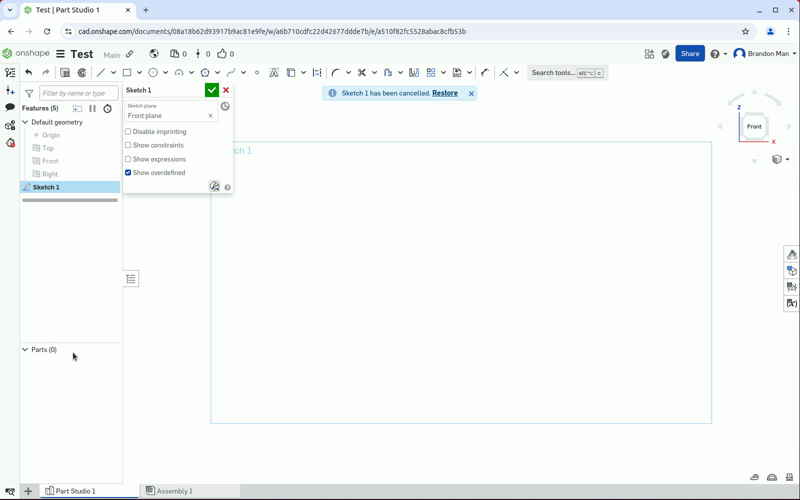
key(a)
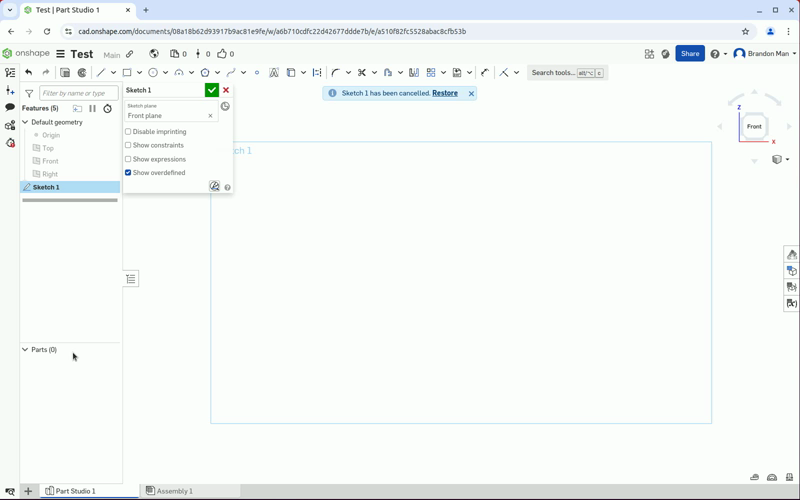
key_down(shift)
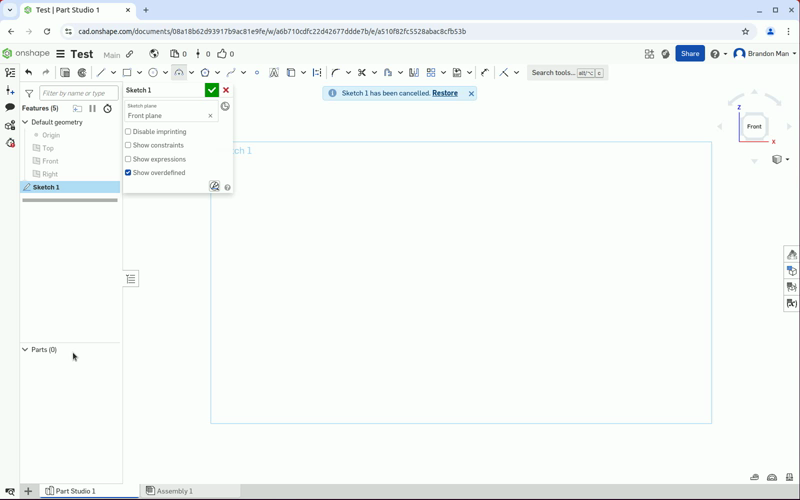
mouse_move(357, 262)
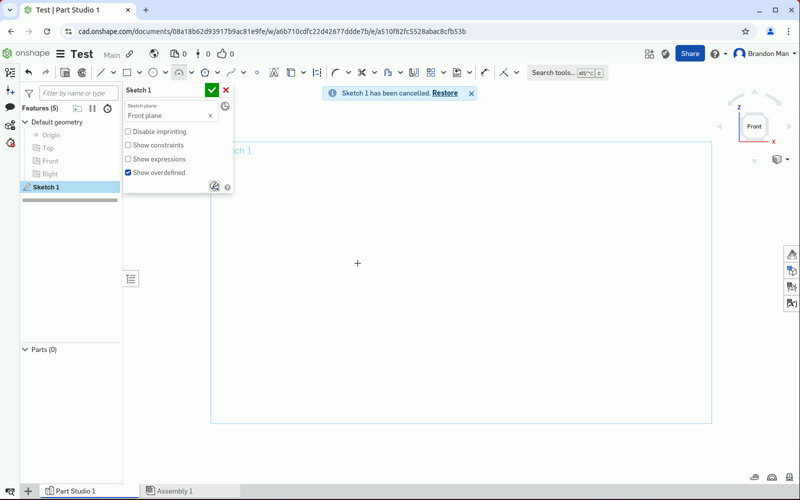
click(357, 262)
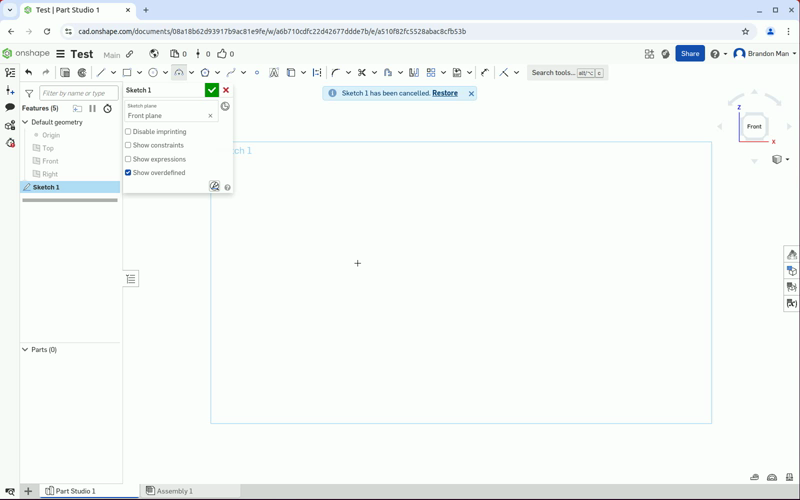
key_up(shift)
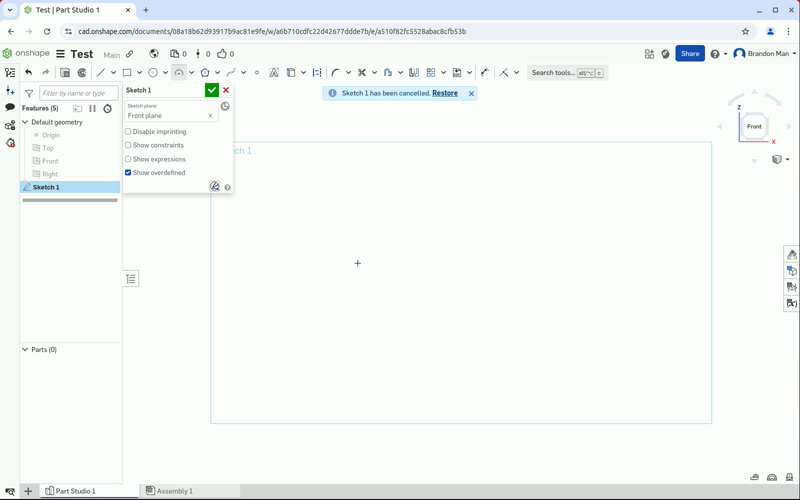
key_down(shift)
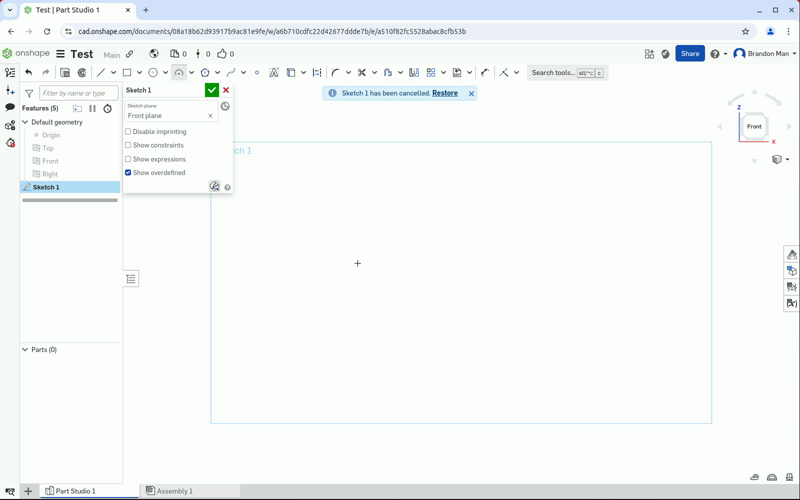
mouse_move(366, 274)
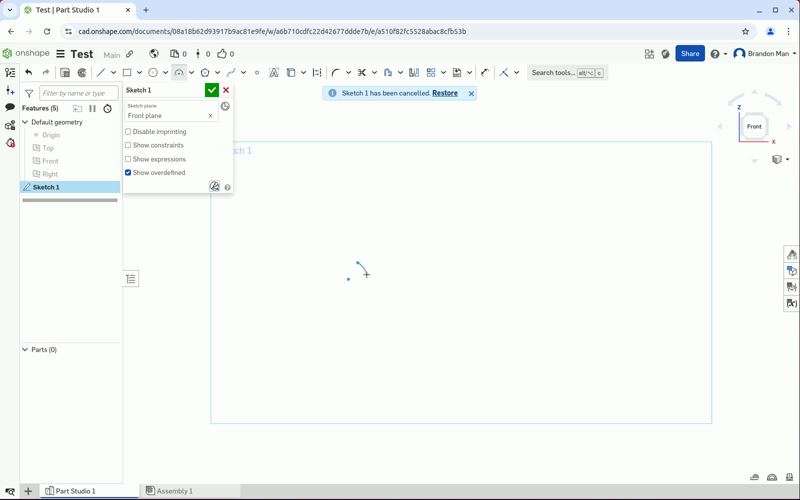
click(366, 274)
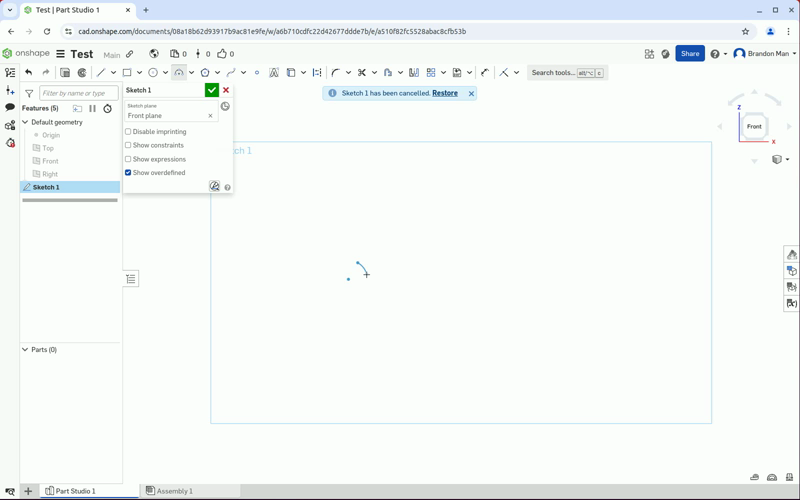
mouse_move(350, 277)
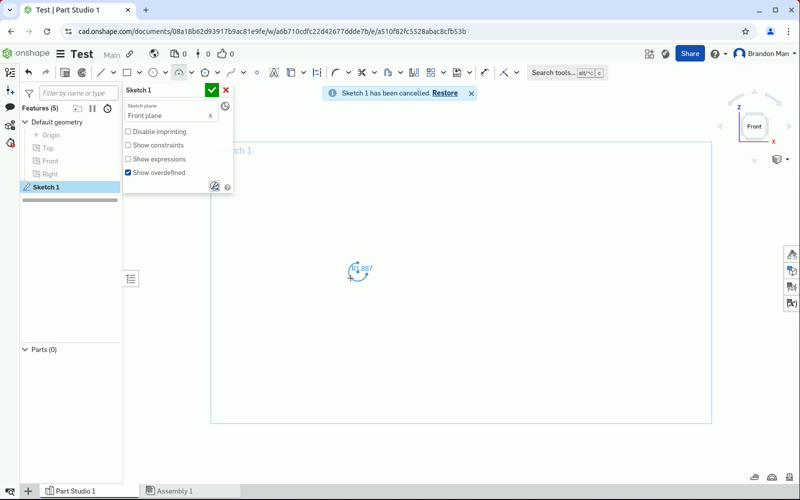
click(350, 277)
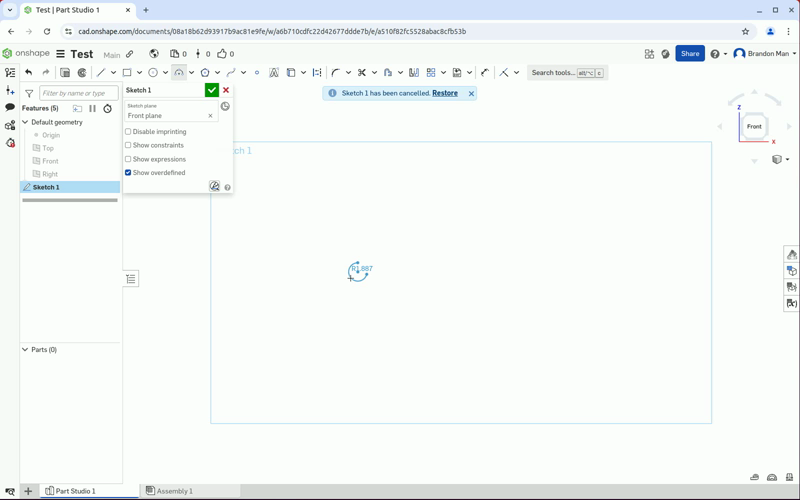
key_up(shift)
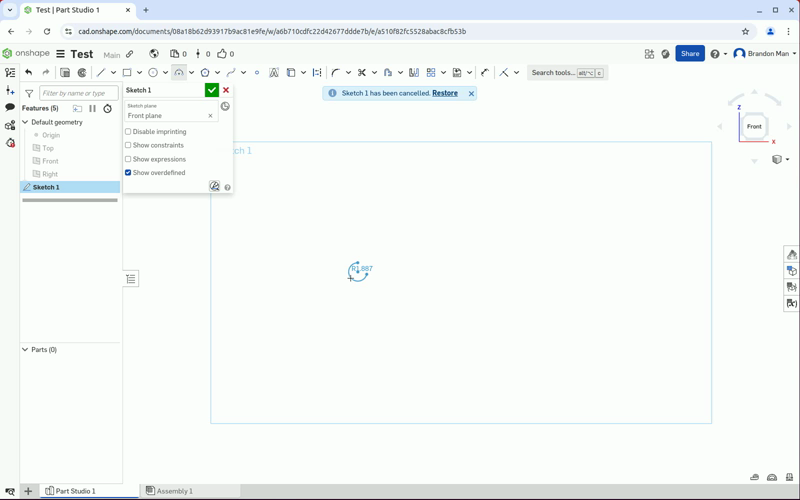
mouse_move(366, 274)
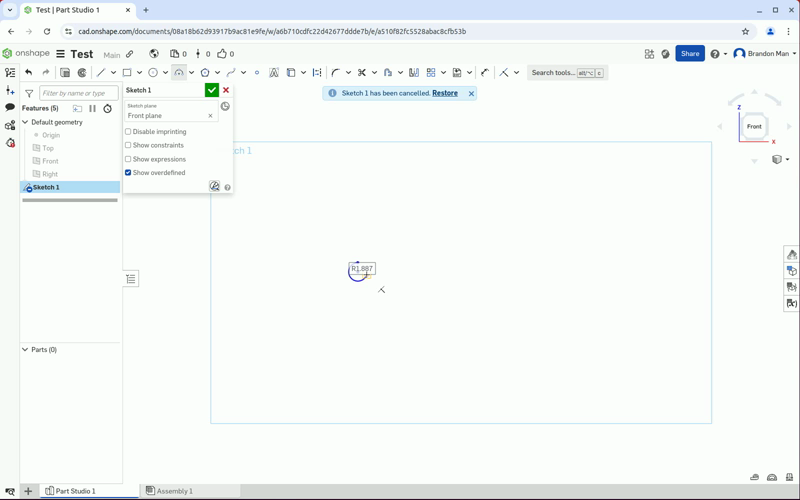
click(366, 274)
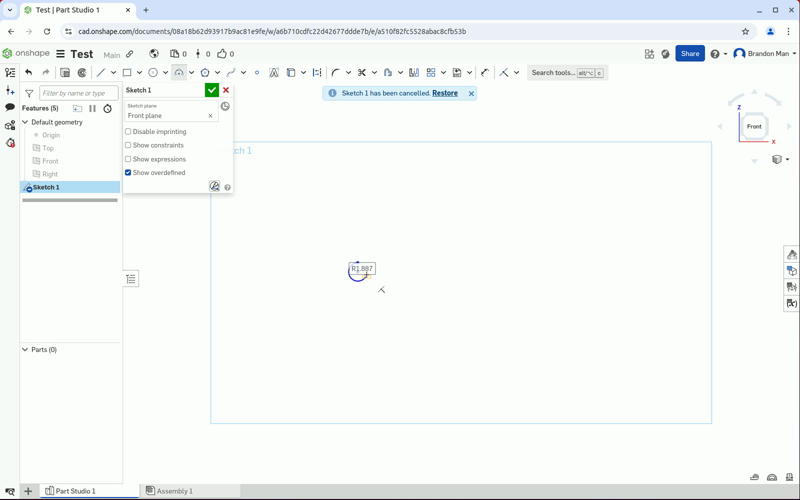
key_down(shift)
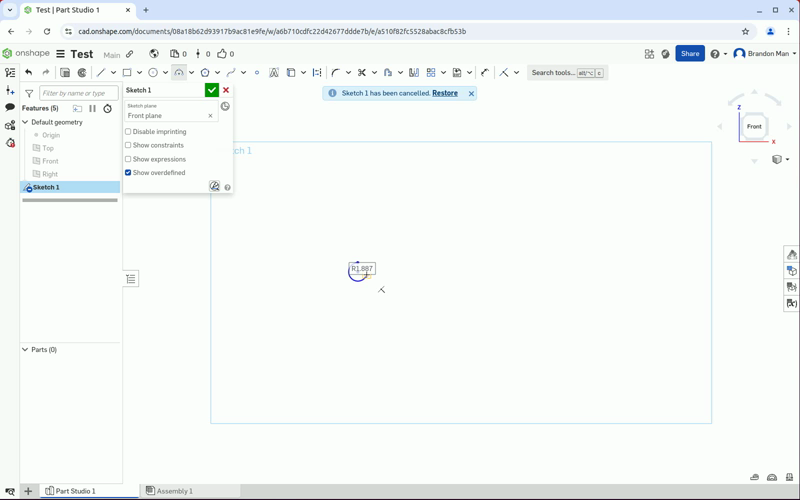
mouse_move(375, 267)
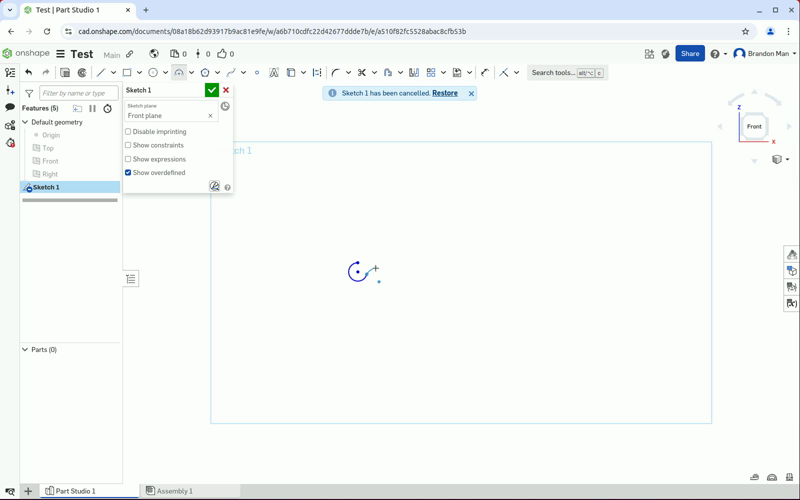
click(375, 267)
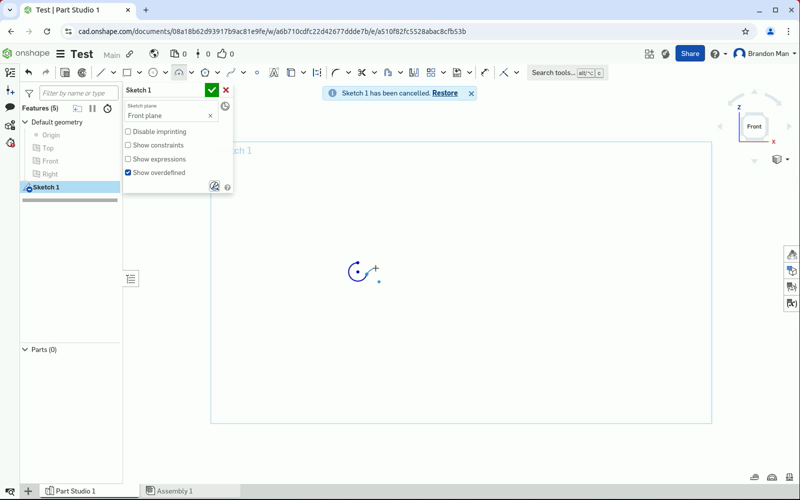
mouse_move(369, 269)
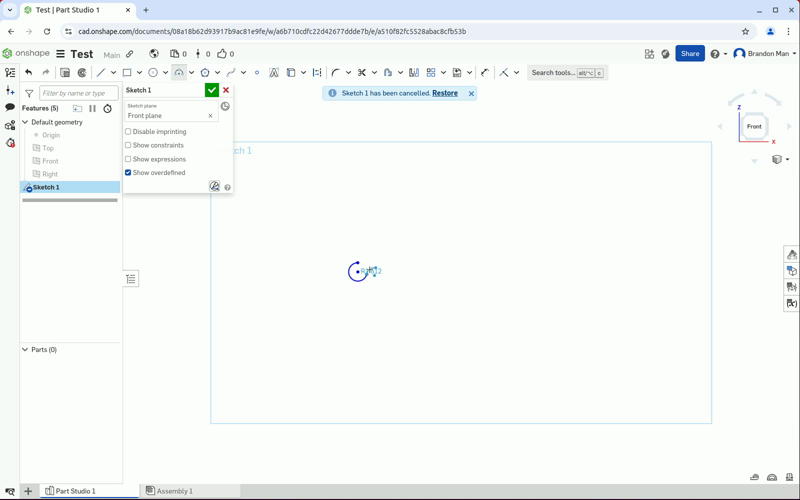
click(369, 269)
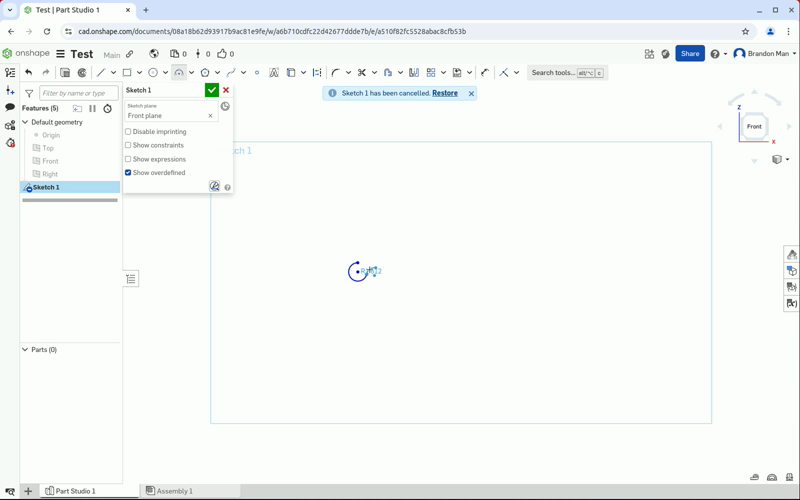
key_up(shift)
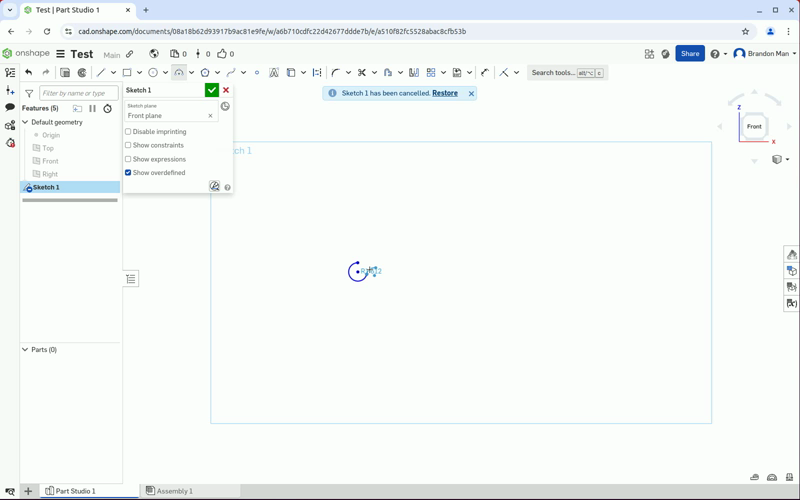
key(esc)
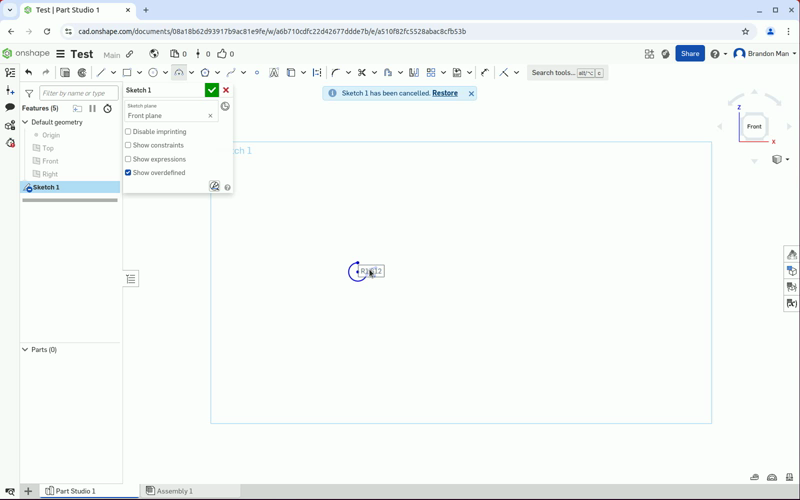
key(l)
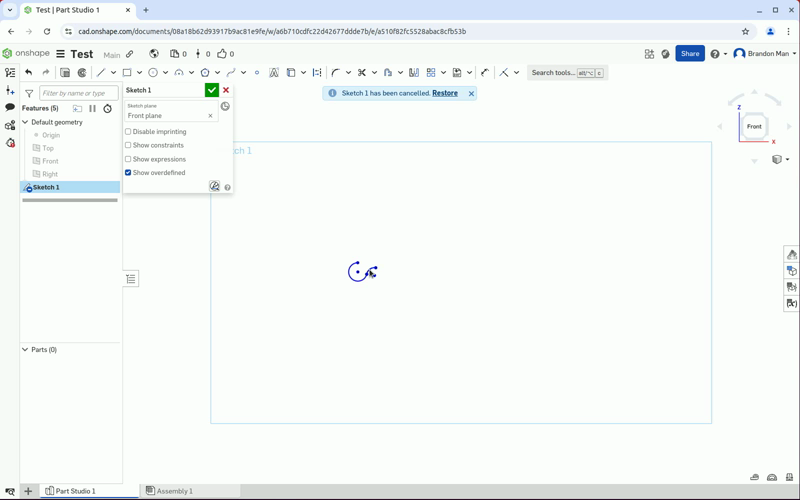
mouse_move(375, 267)
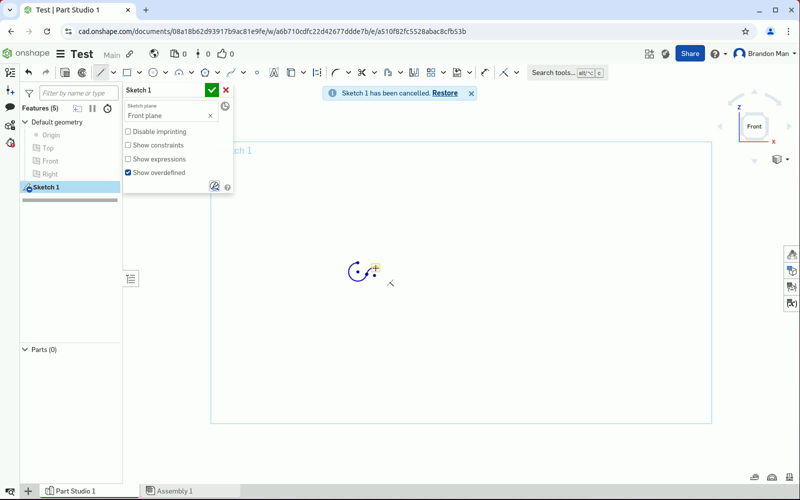
click(375, 267)
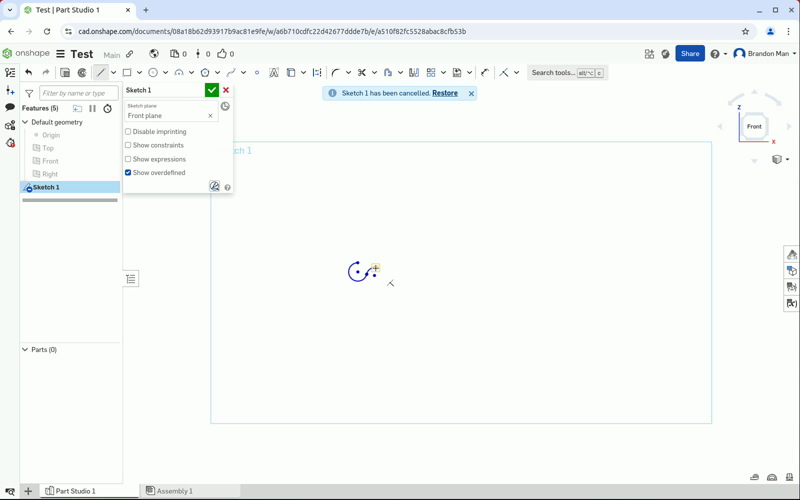
key_down(shift)
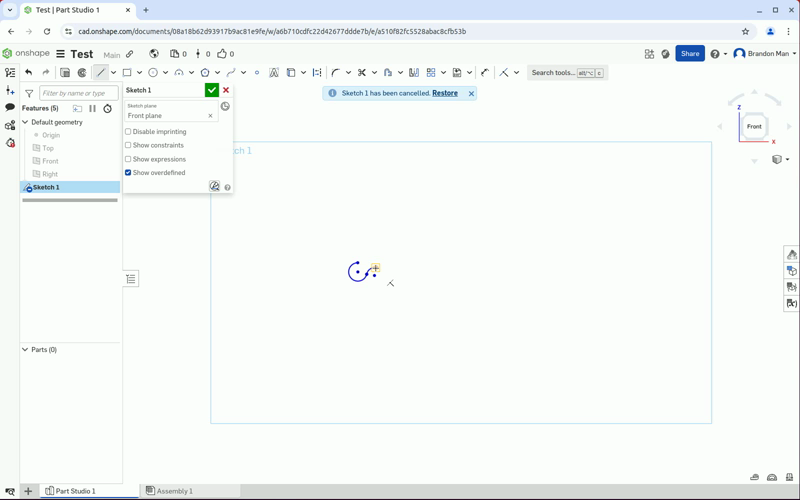
mouse_move(459, 267)
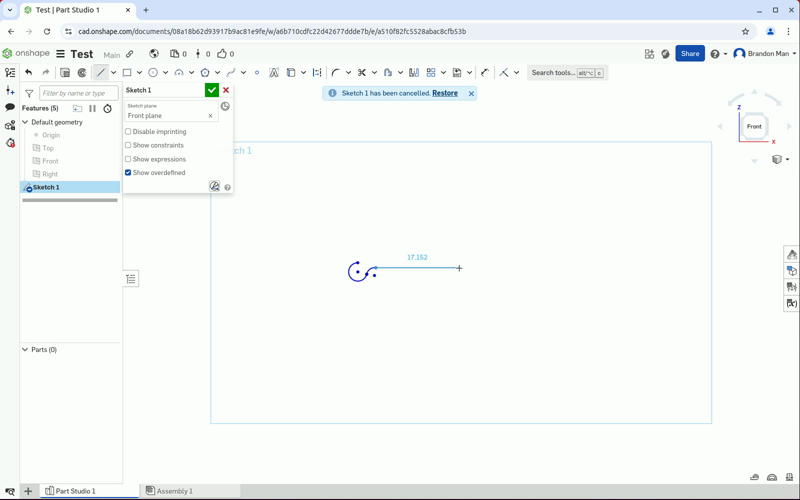
click(459, 267)
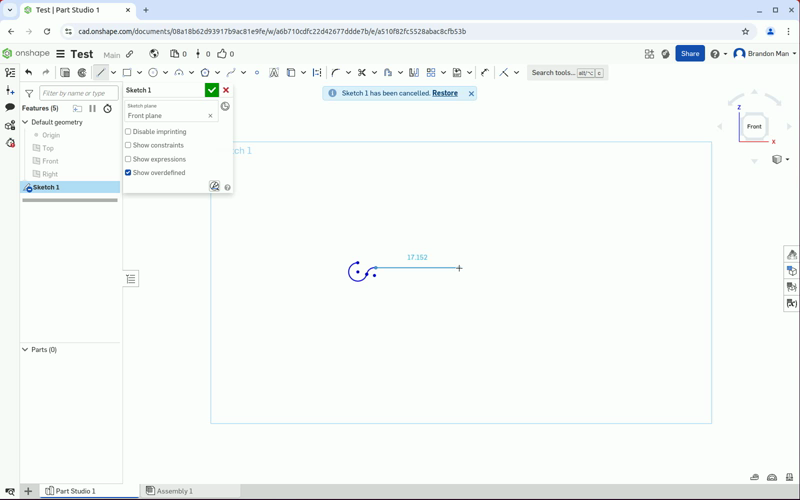
key_up(shift)
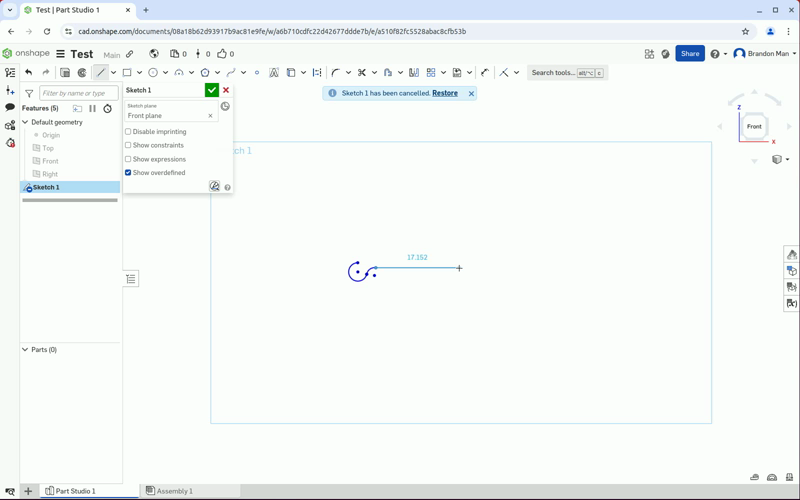
key_down(shift)
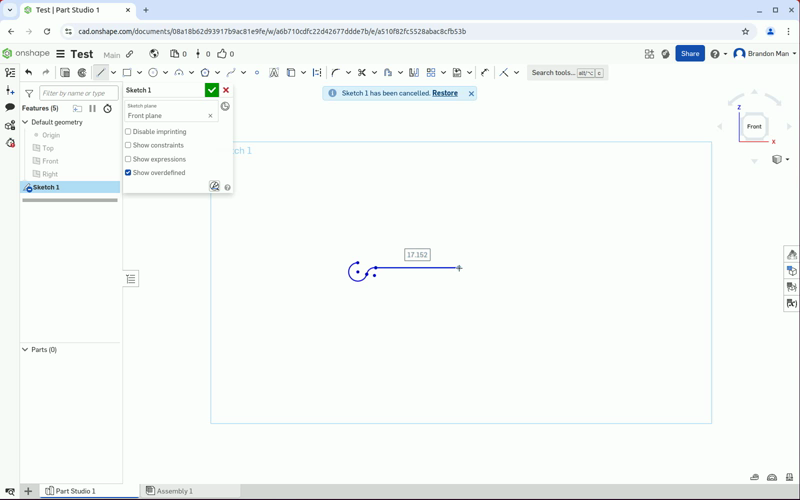
mouse_move(542, 267)
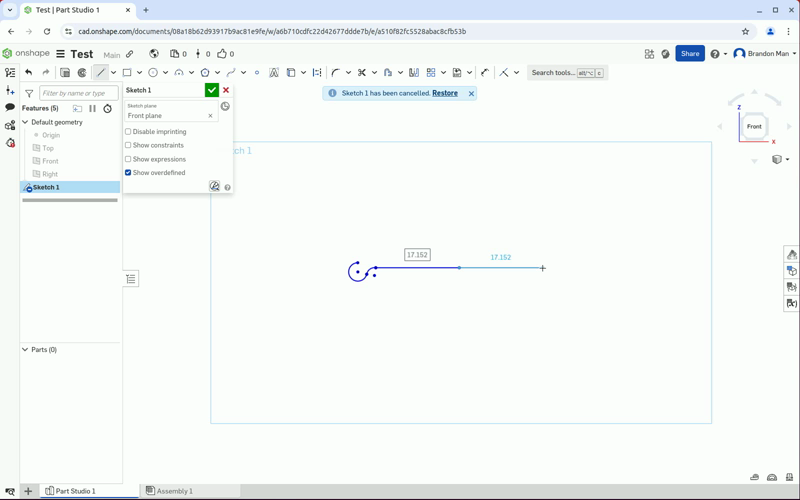
click(542, 267)
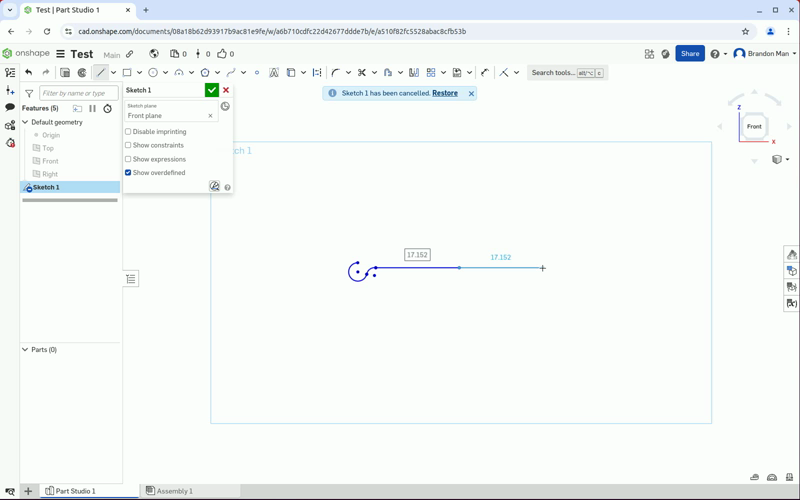
key_up(shift)
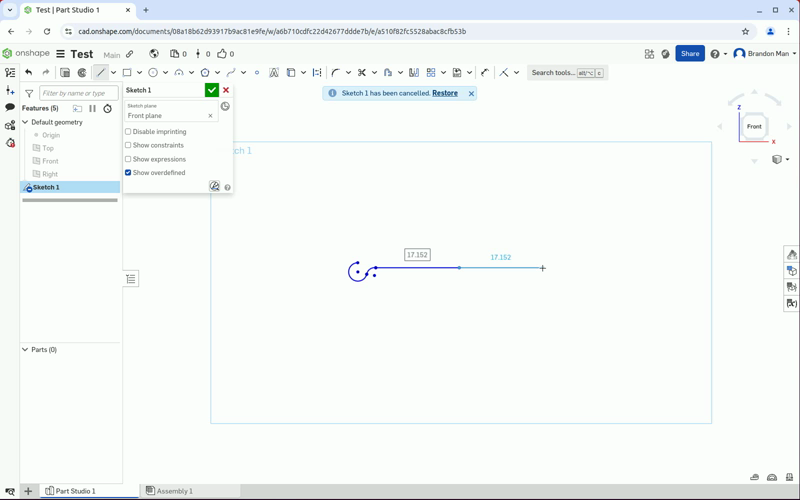
key(esc)
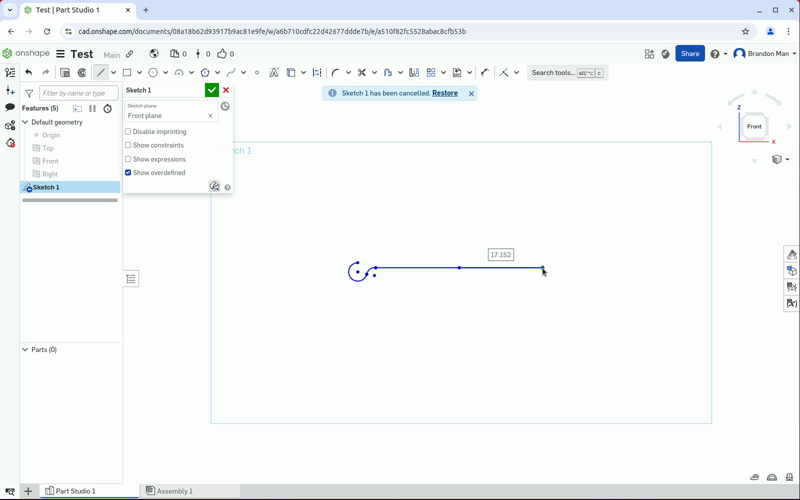
key(a)
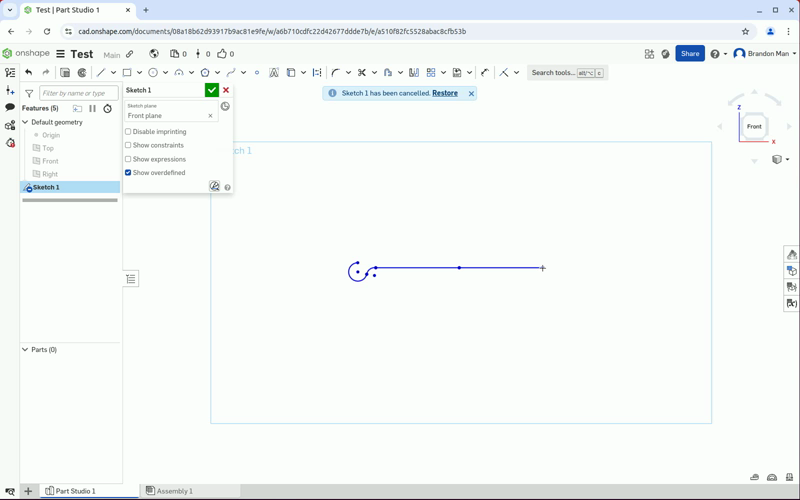
mouse_move(542, 267)
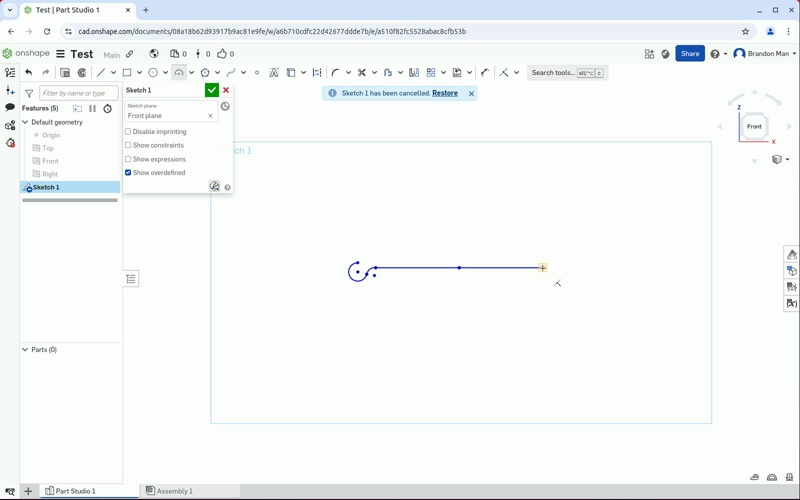
click(542, 267)
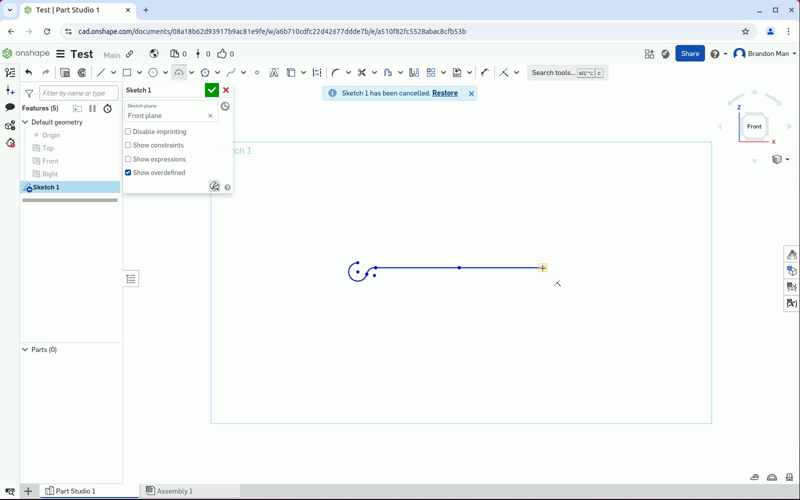
key_down(shift)
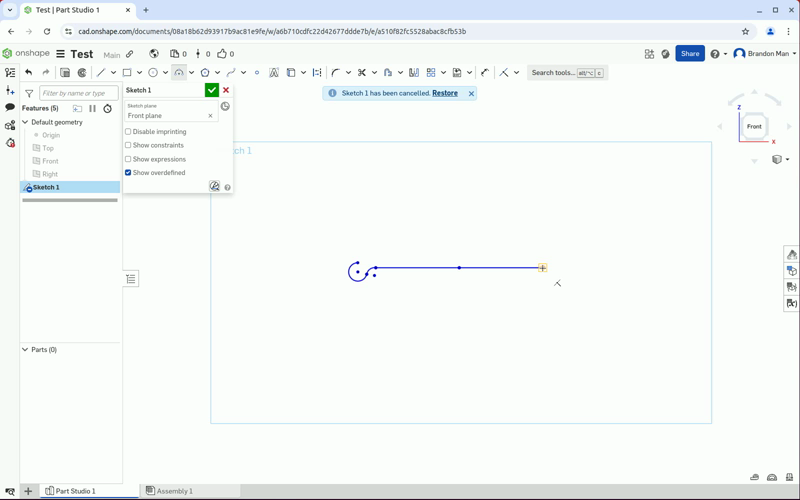
mouse_move(551, 274)
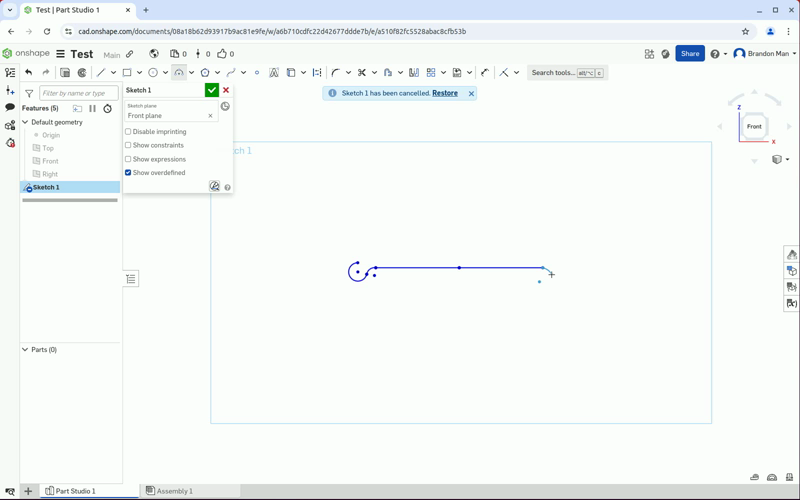
click(551, 274)
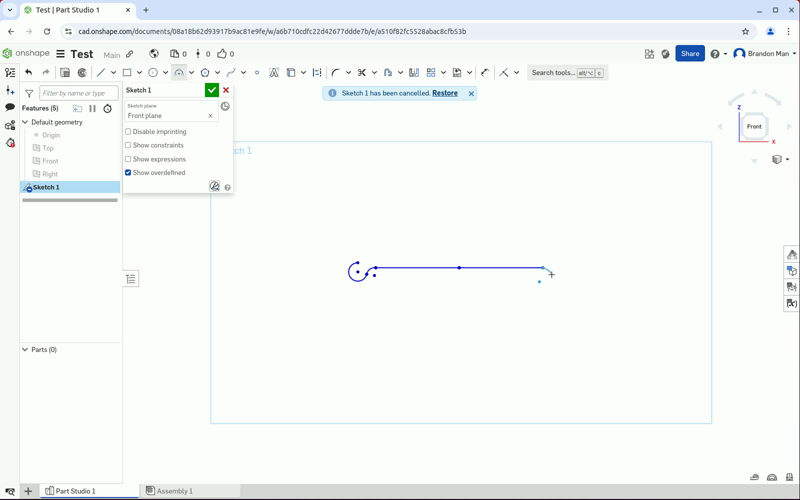
mouse_move(548, 269)
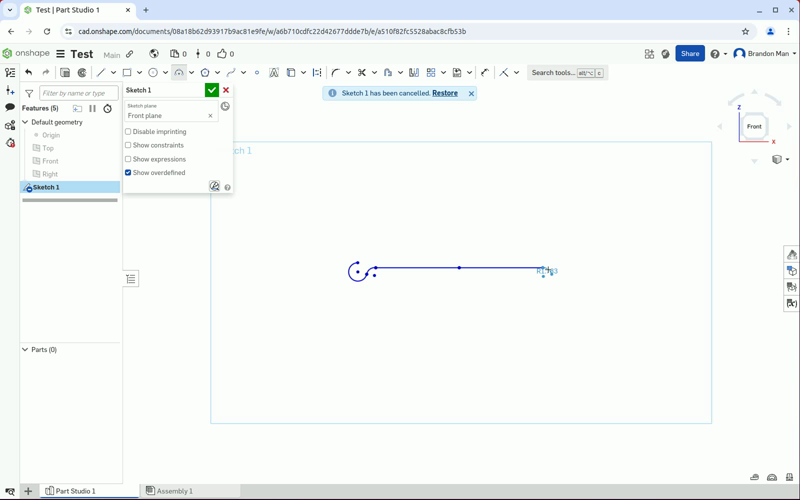
click(548, 269)
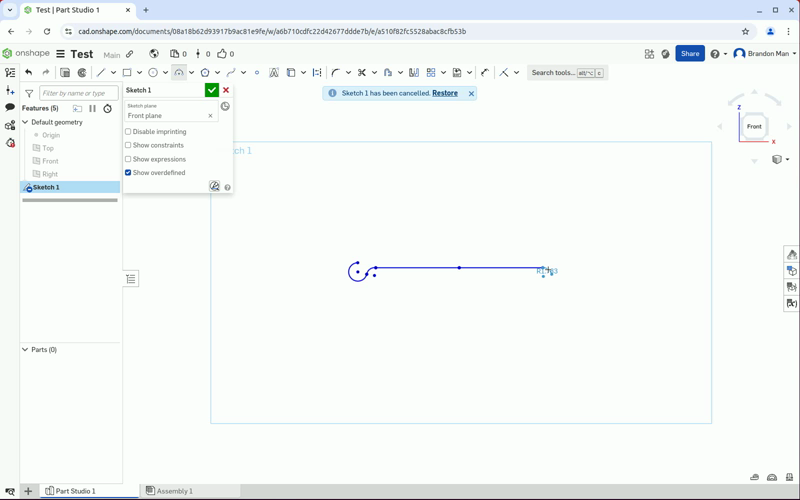
key_up(shift)
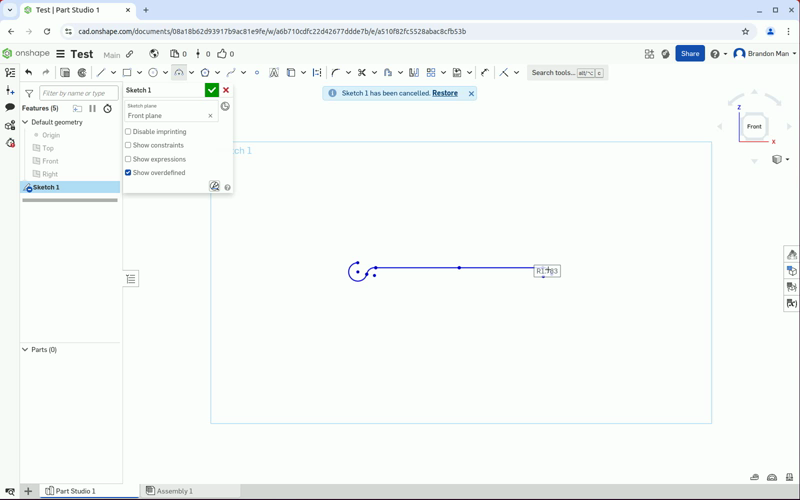
mouse_move(551, 274)
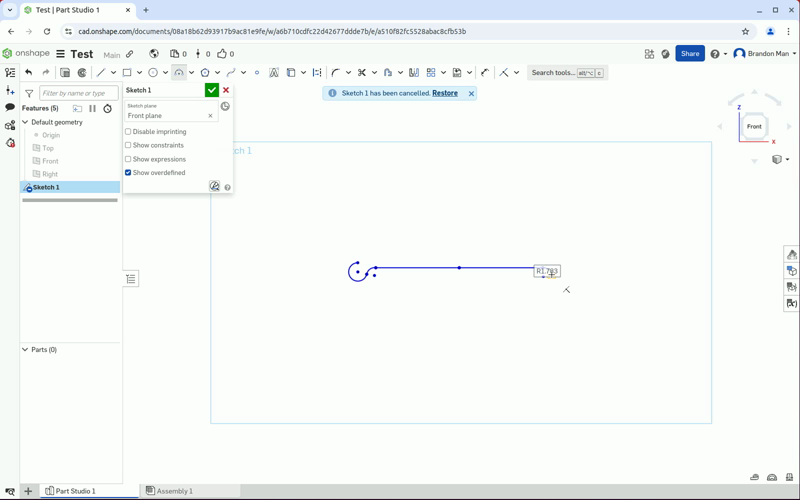
click(551, 274)
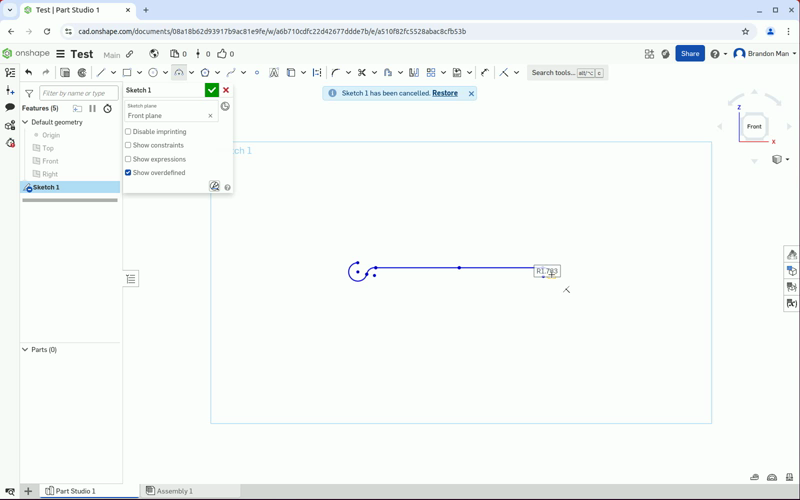
key_down(shift)
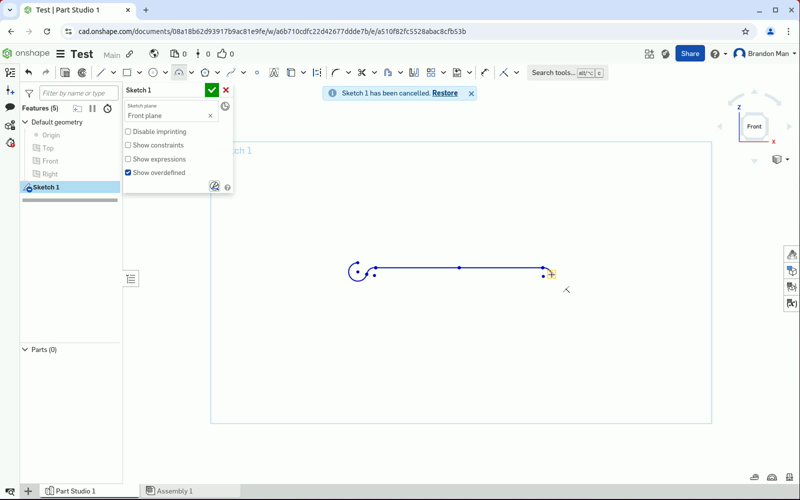
mouse_move(563, 263)
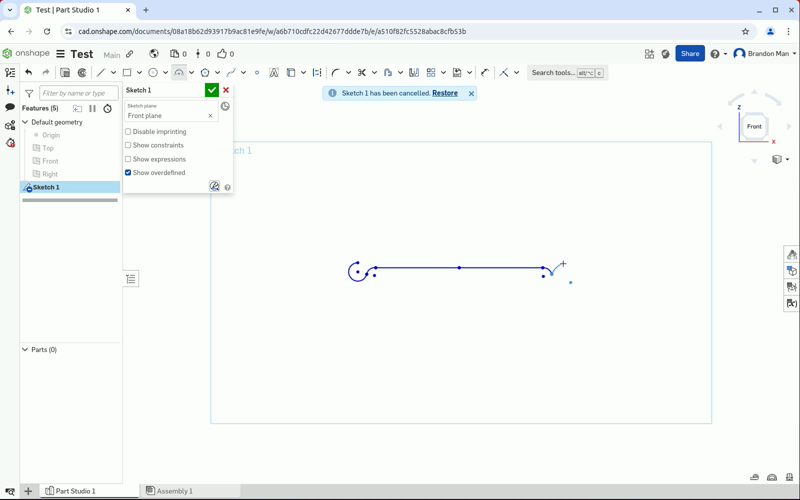
click(563, 263)
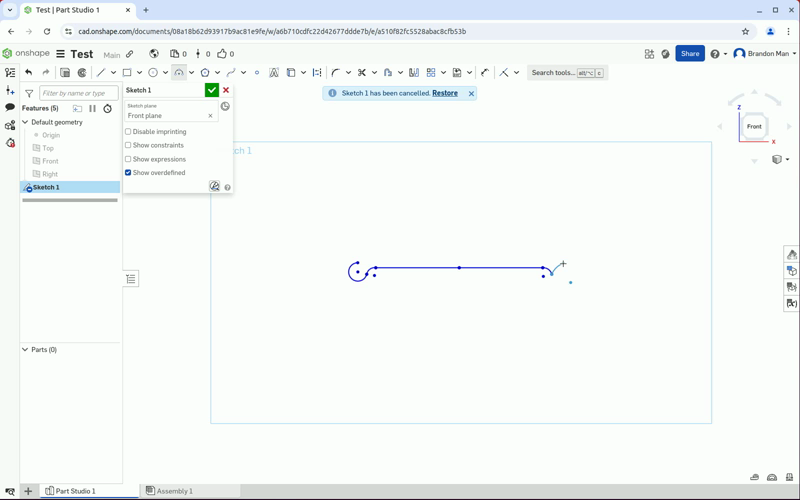
mouse_move(568, 279)
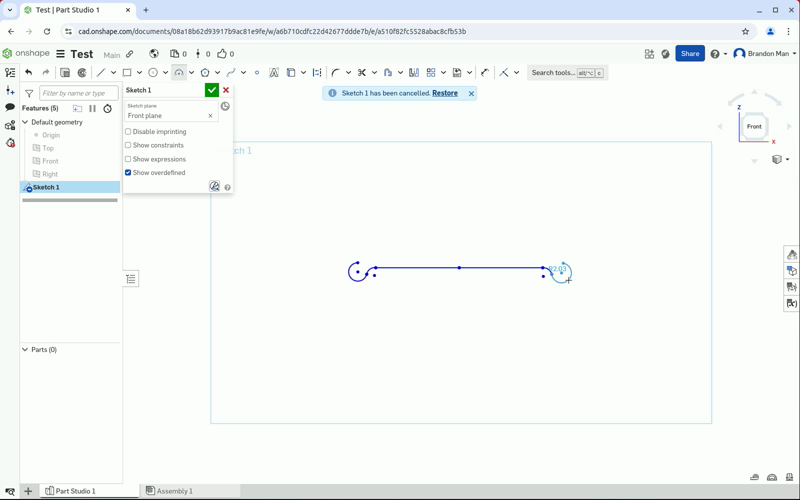
click(568, 279)
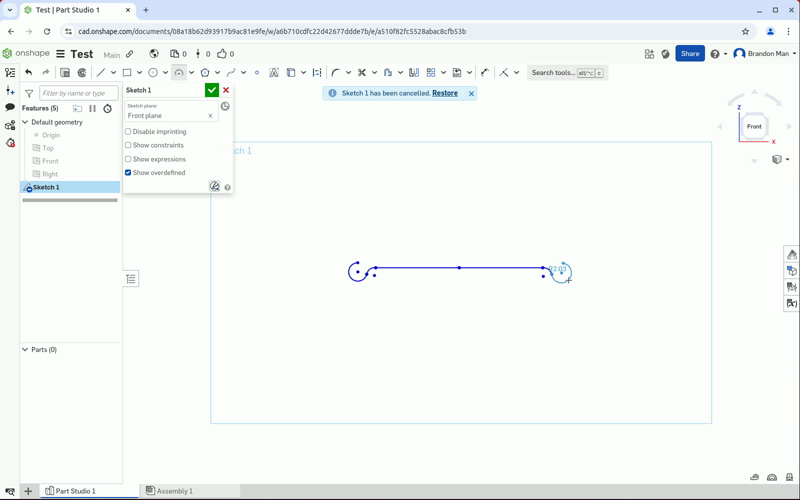
key_up(shift)
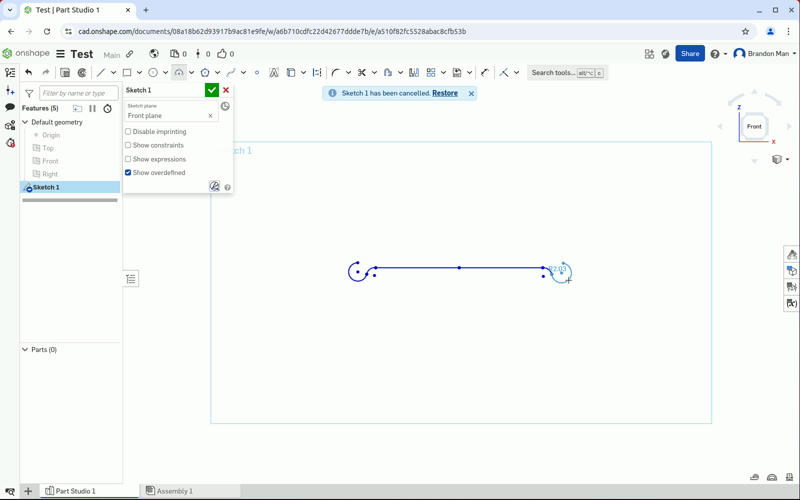
key(esc)
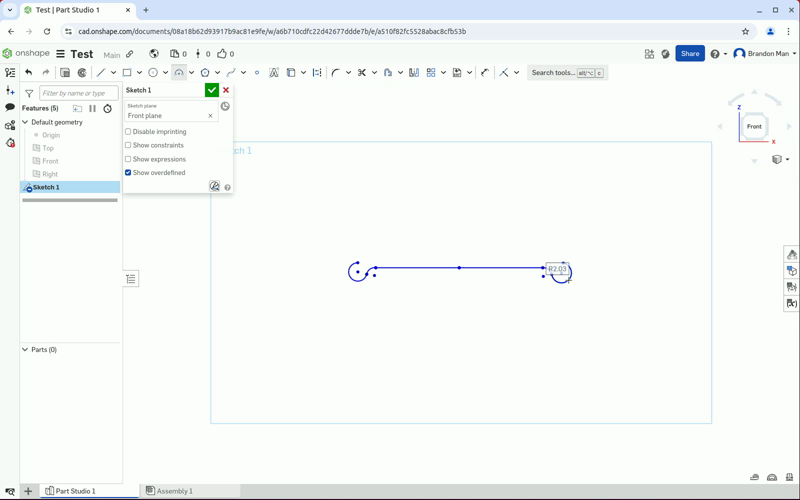
key(l)
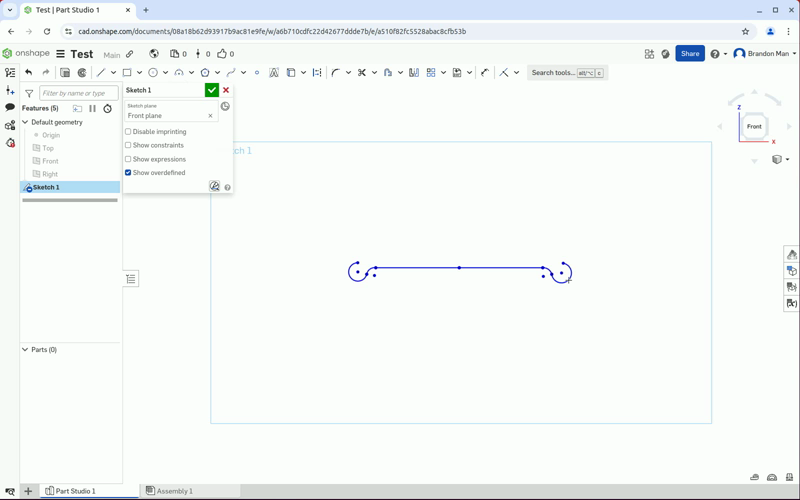
mouse_move(563, 263)
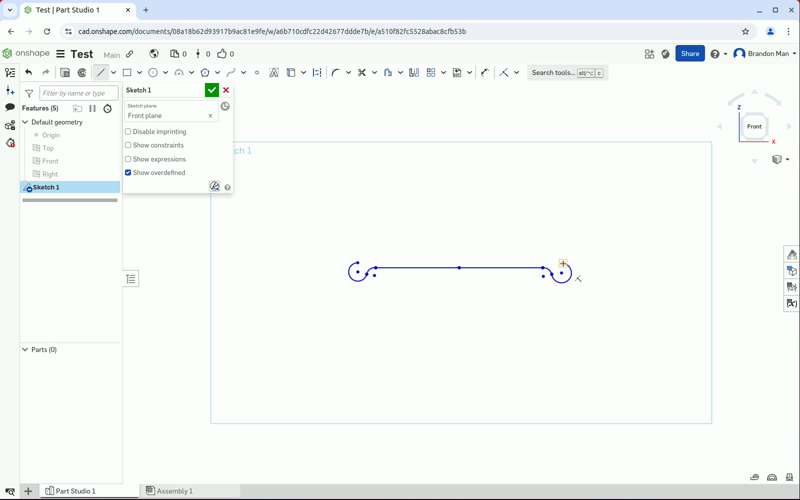
click(563, 263)
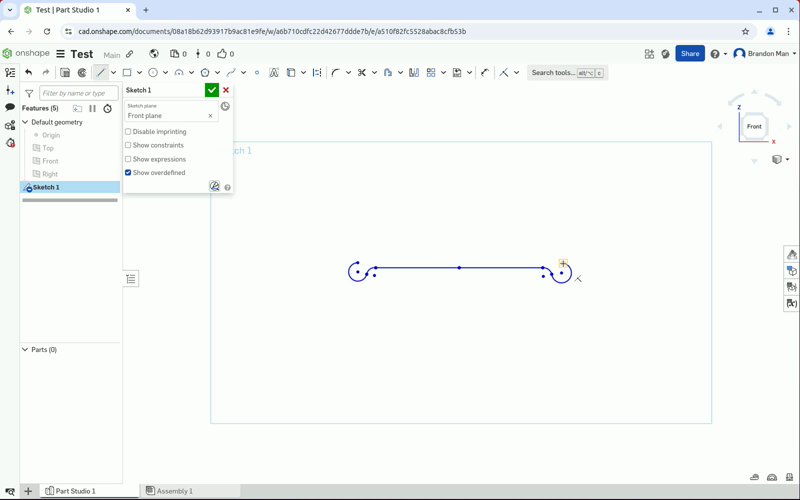
key_down(shift)
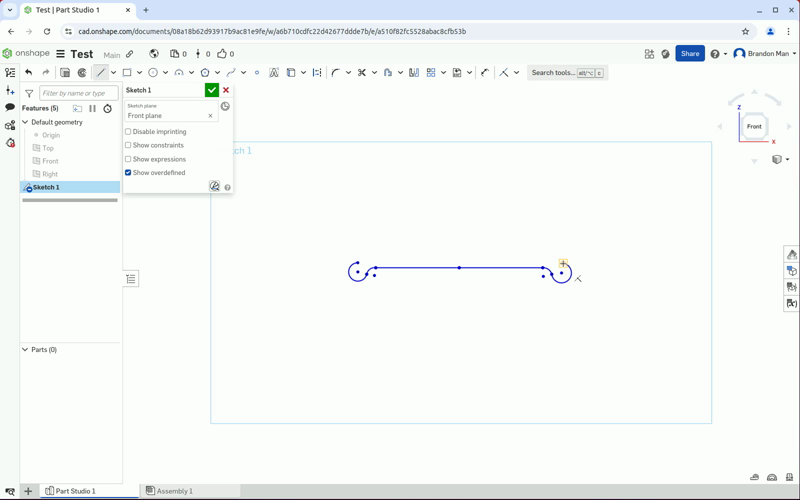
mouse_move(459, 263)
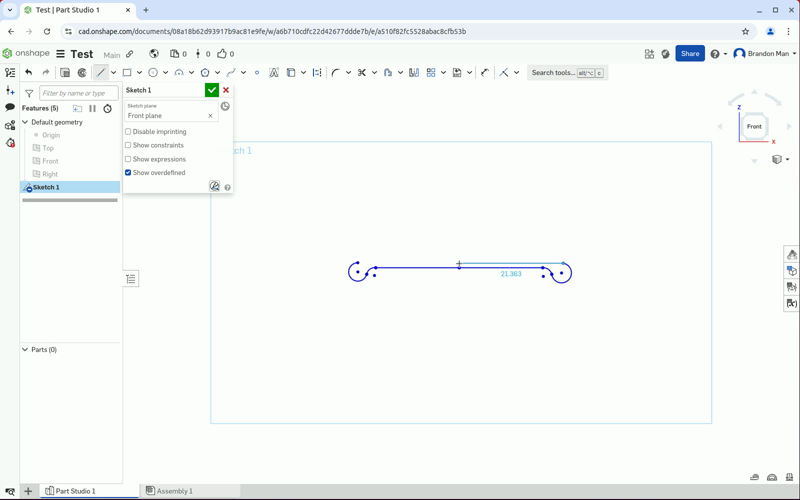
click(459, 263)
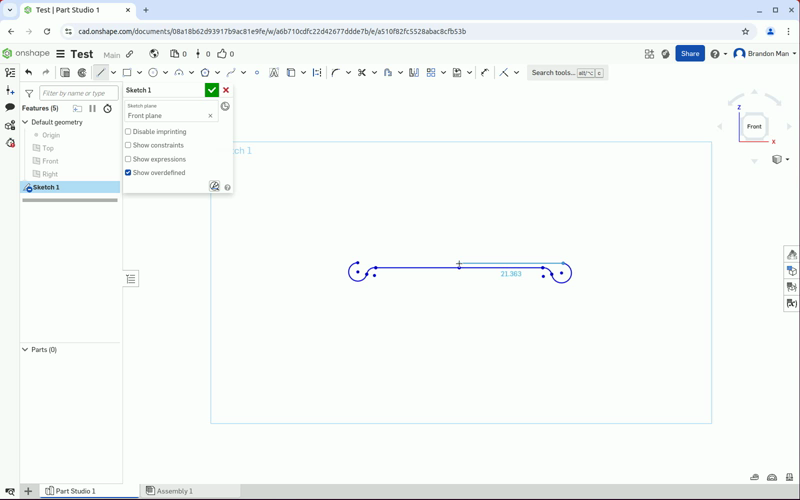
key_up(shift)
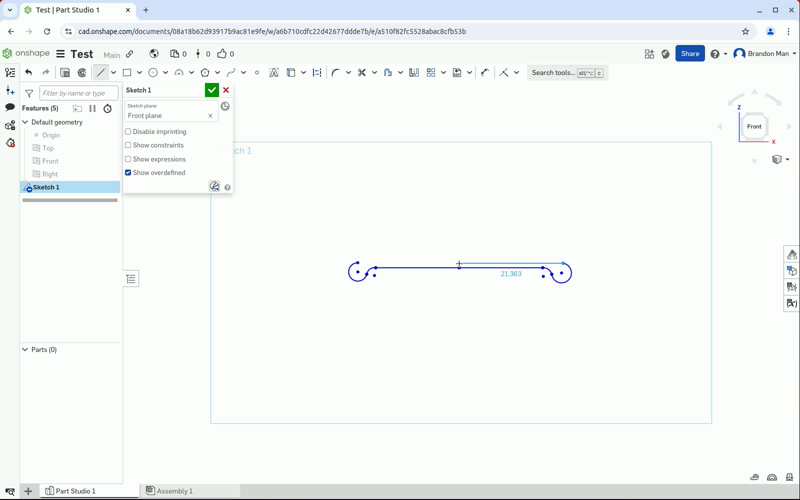
key_down(shift)
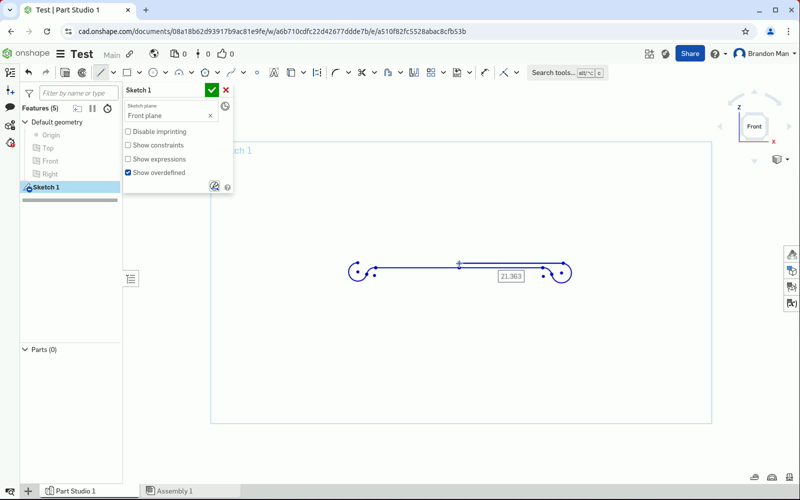
mouse_move(357, 262)
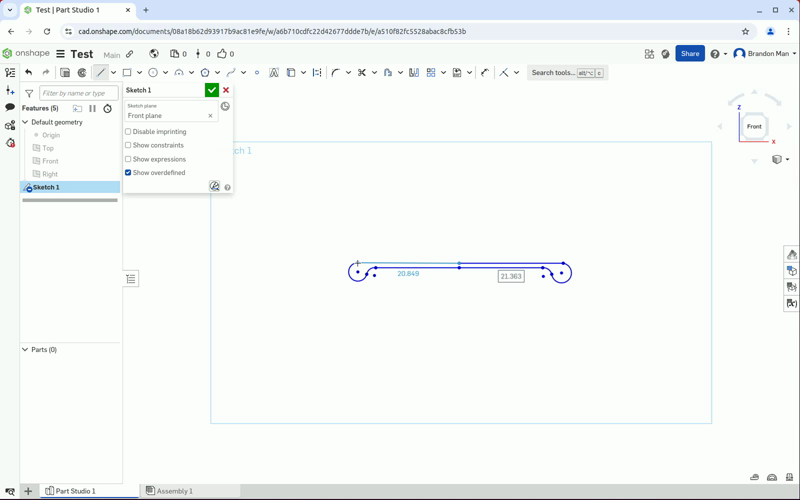
key_up(shift)
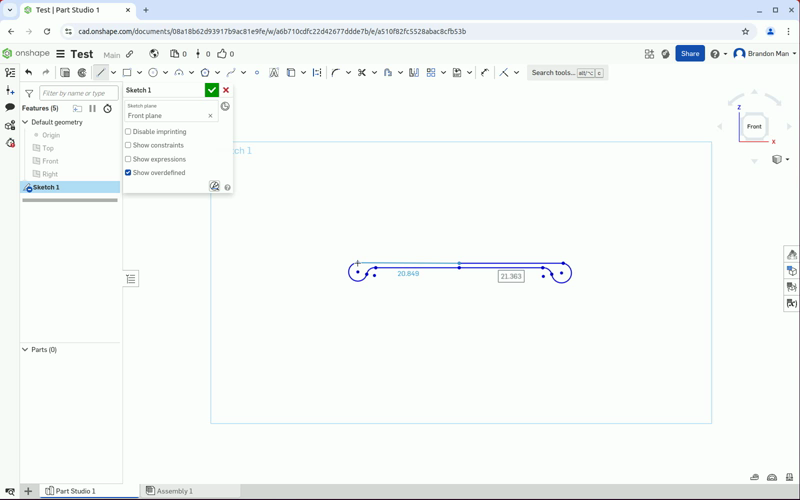
click(357, 262)
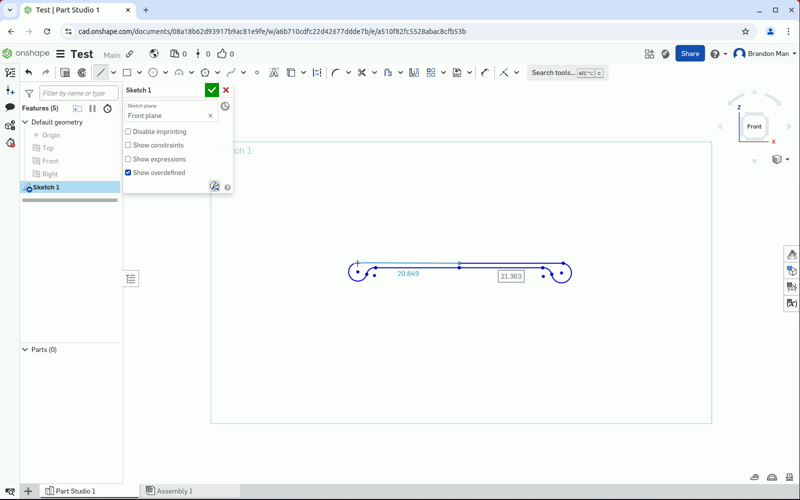
key(esc)
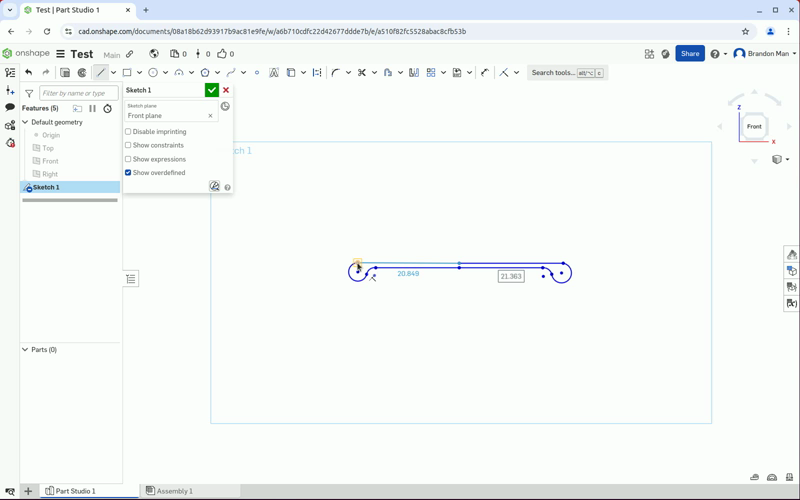
mouse_move(365, 268)
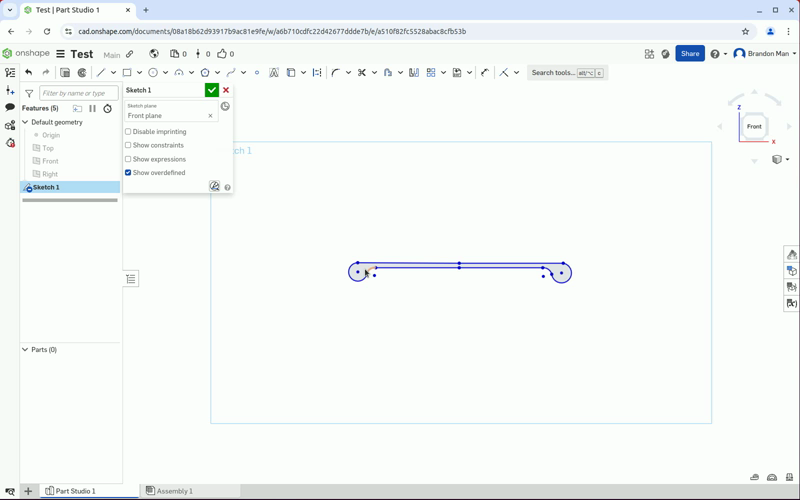
scroll(6)
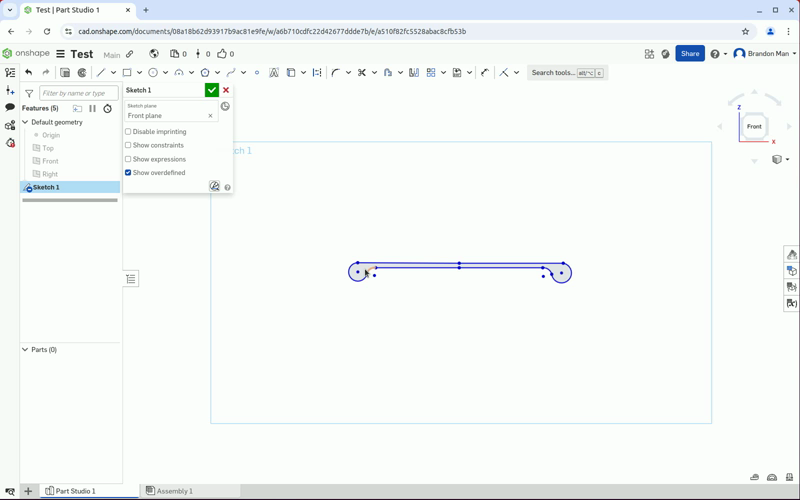
scroll(6)
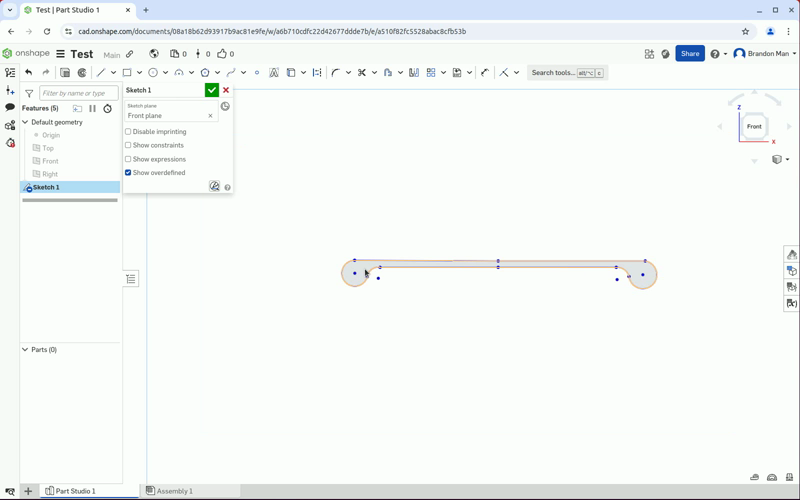
scroll(6)
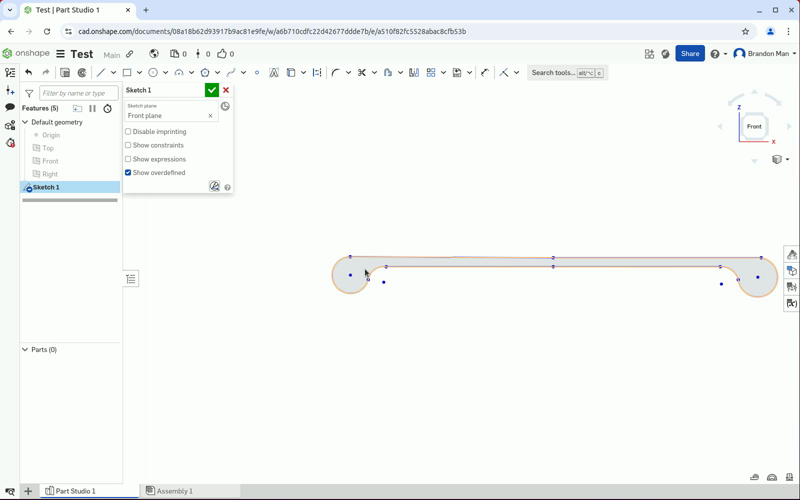
scroll(6)
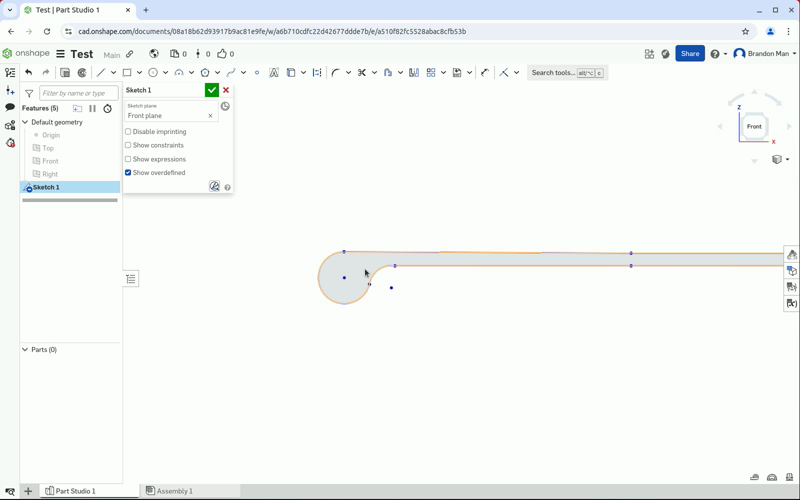
scroll(6)
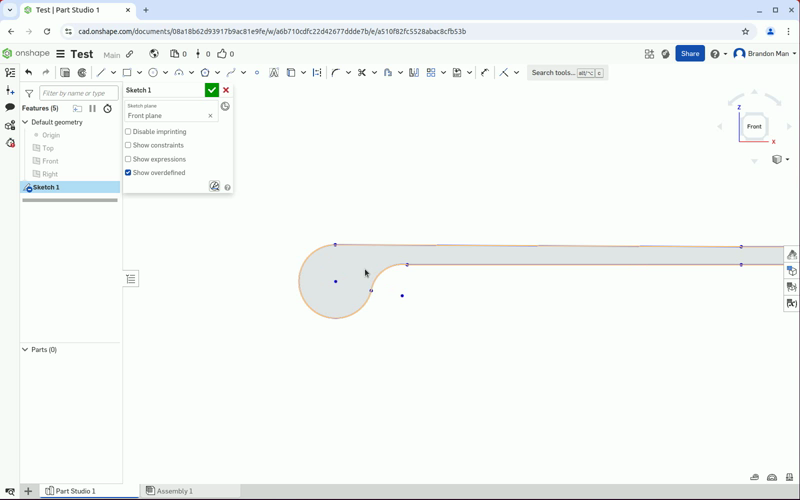
scroll(6)
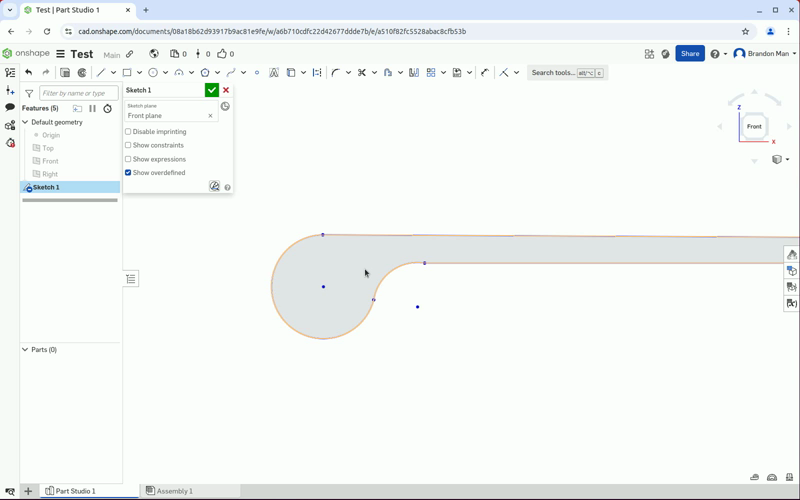
scroll(6)
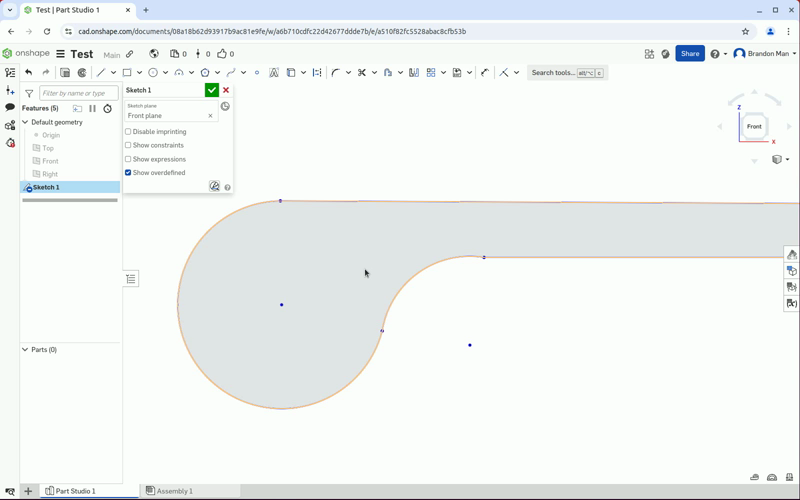
click(365, 268)
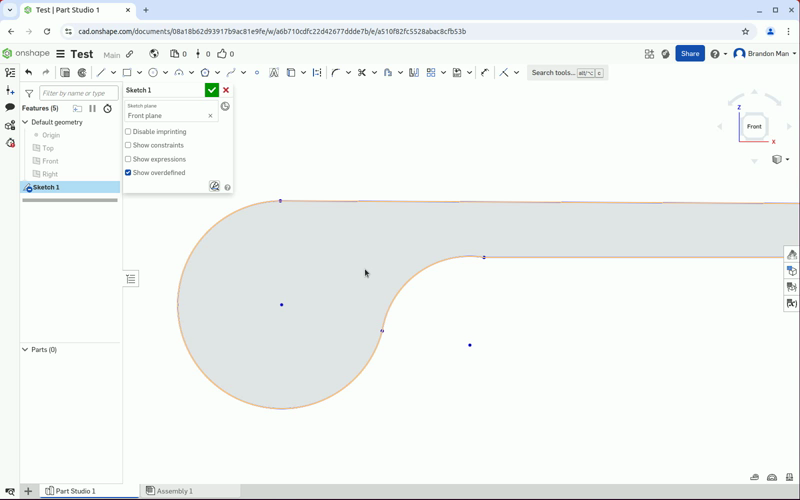
scroll(-6)
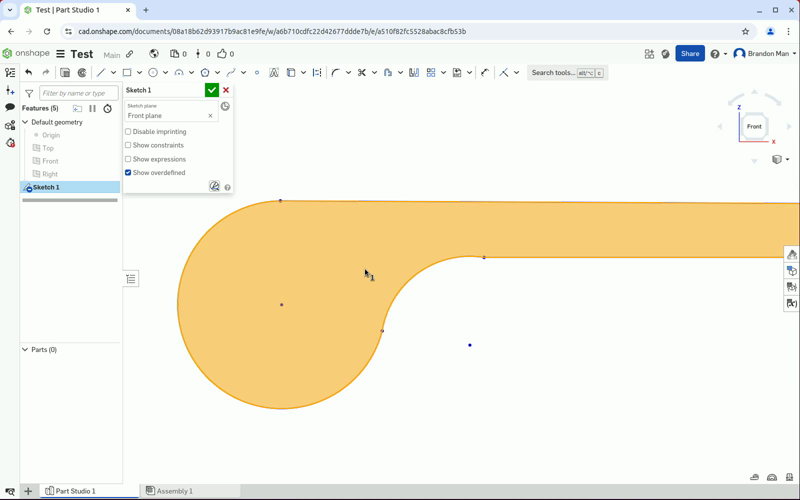
scroll(-6)
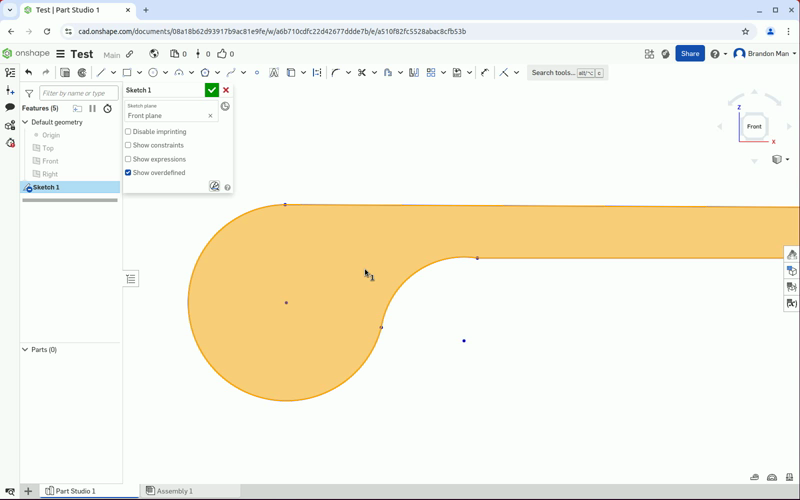
scroll(-6)
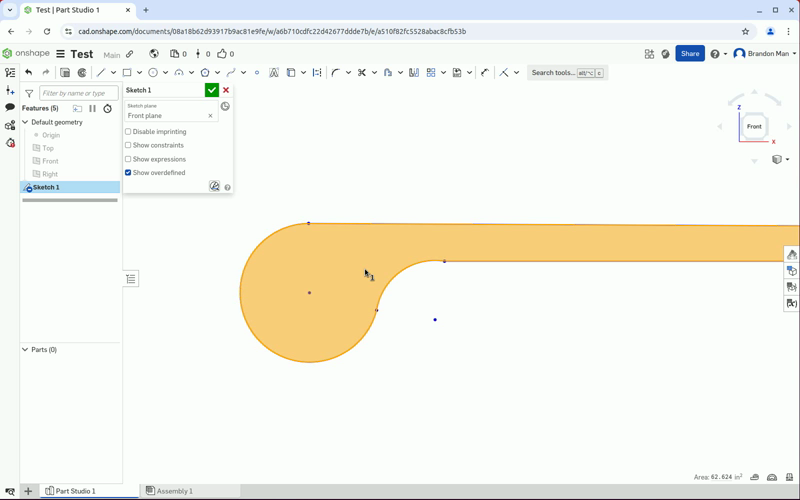
scroll(-6)
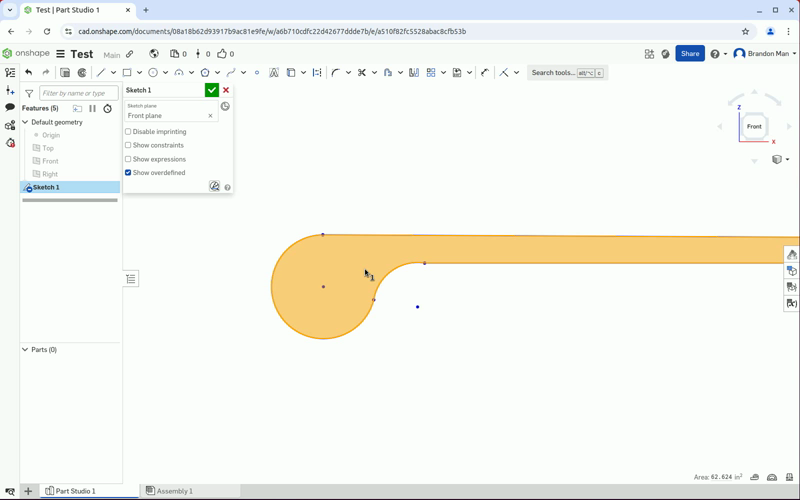
scroll(-6)
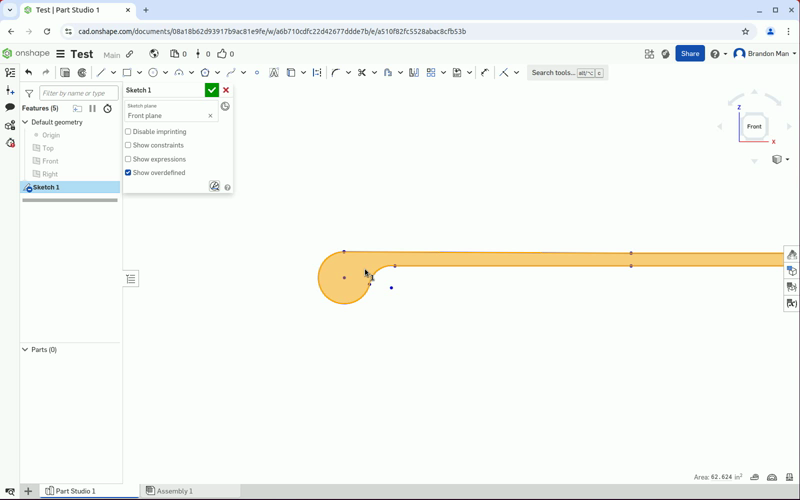
scroll(-6)
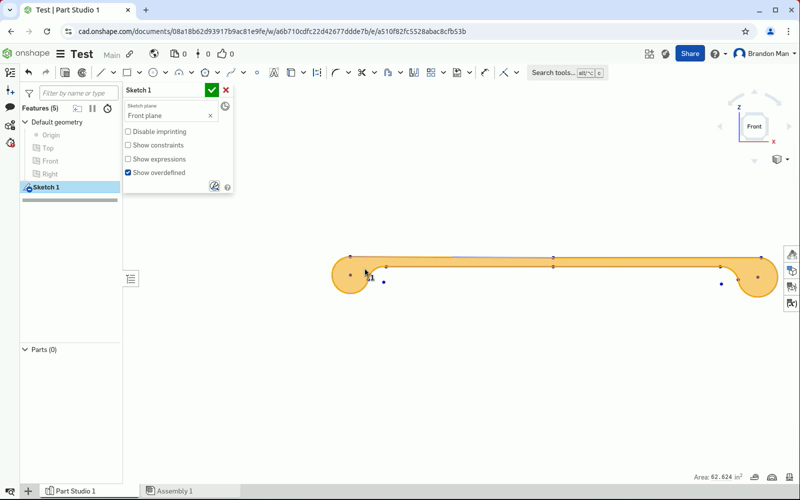
scroll(-6)
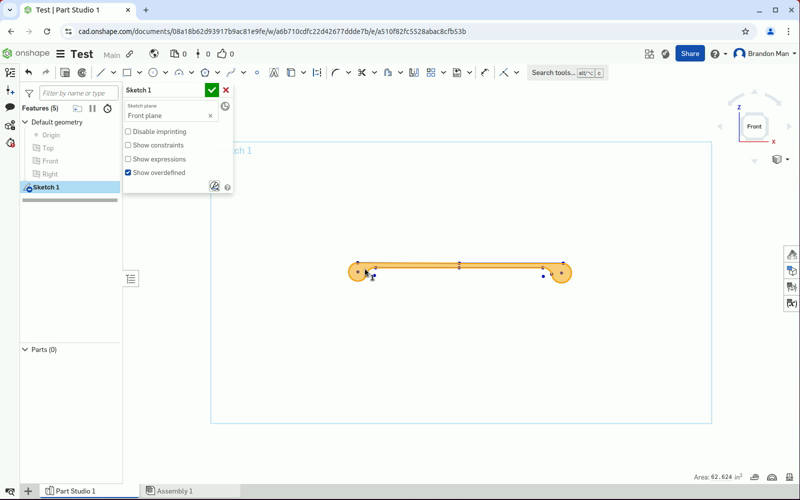
mouse_move(73, 352)
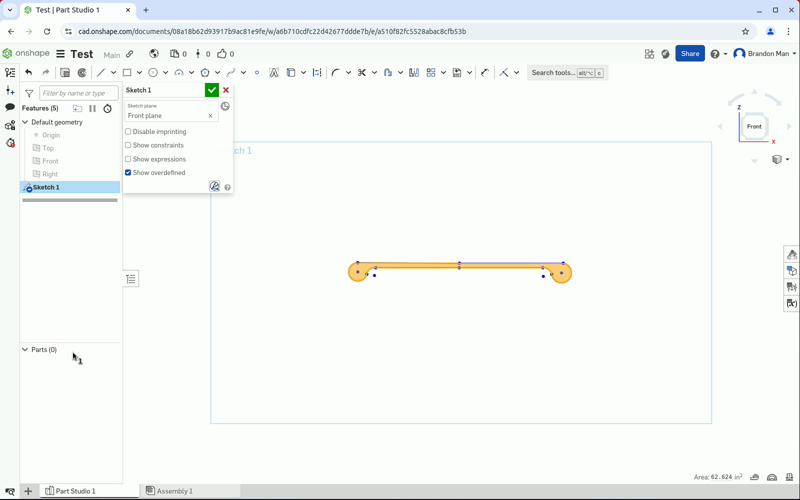
key(shift+y)
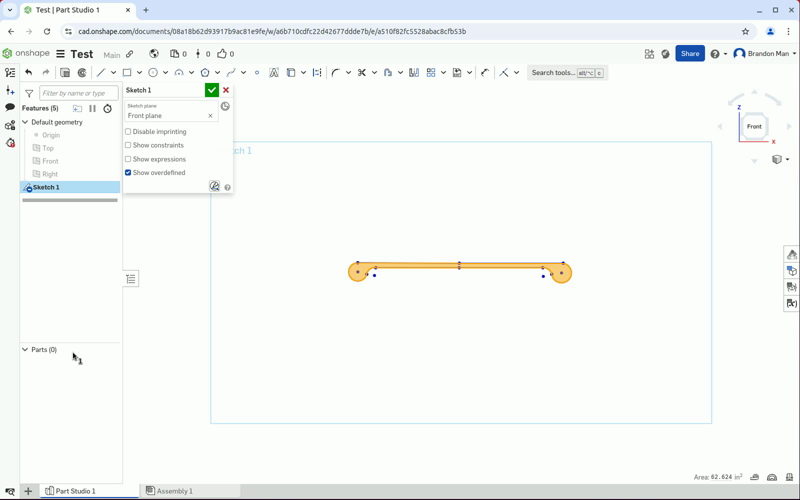
key(shift+e)
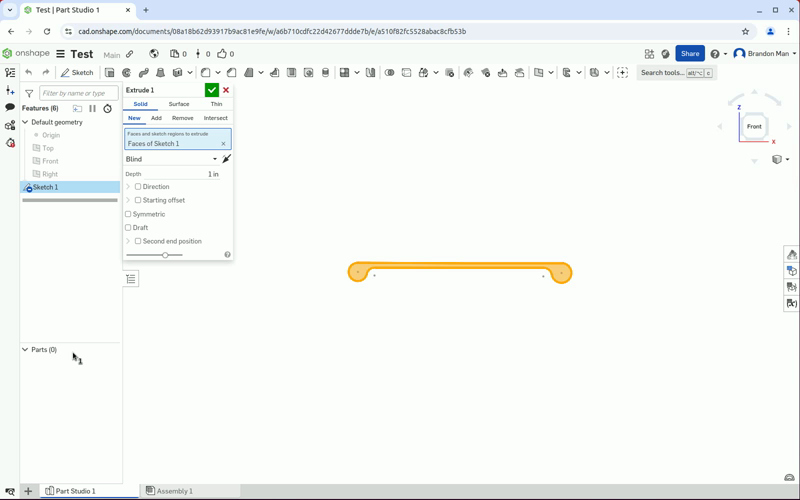
mouse_move(143, 106)
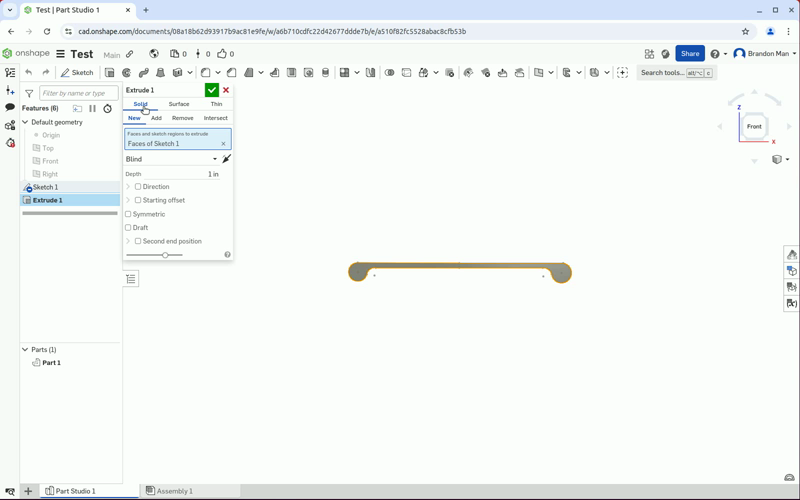
click(143, 106)
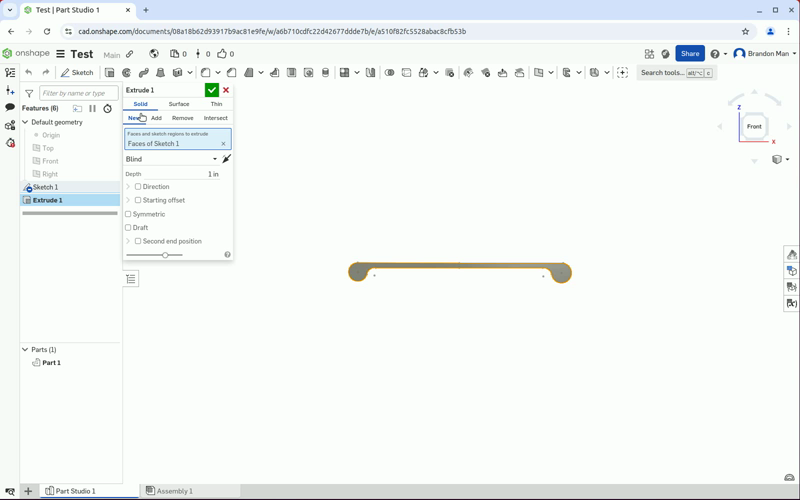
mouse_move(137, 120)
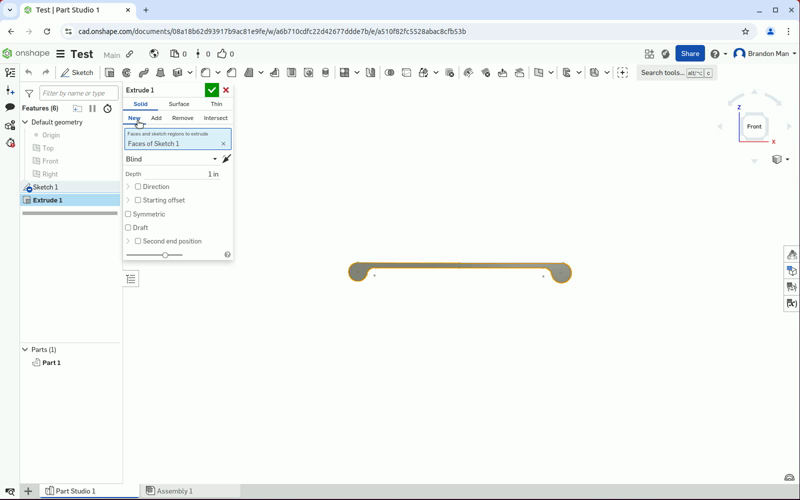
click(137, 120)
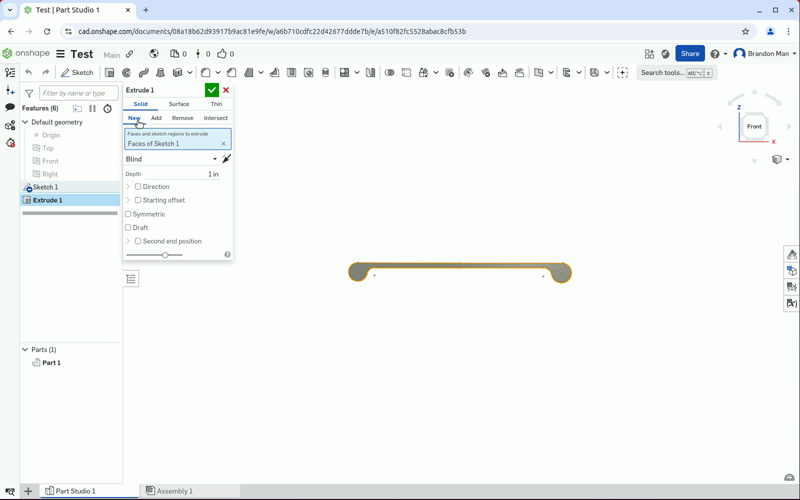
key(tab, 4)
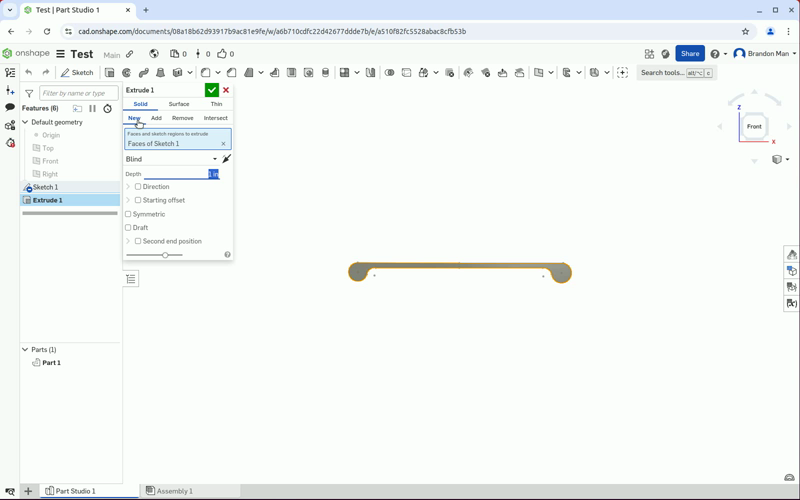
text(-12.998)
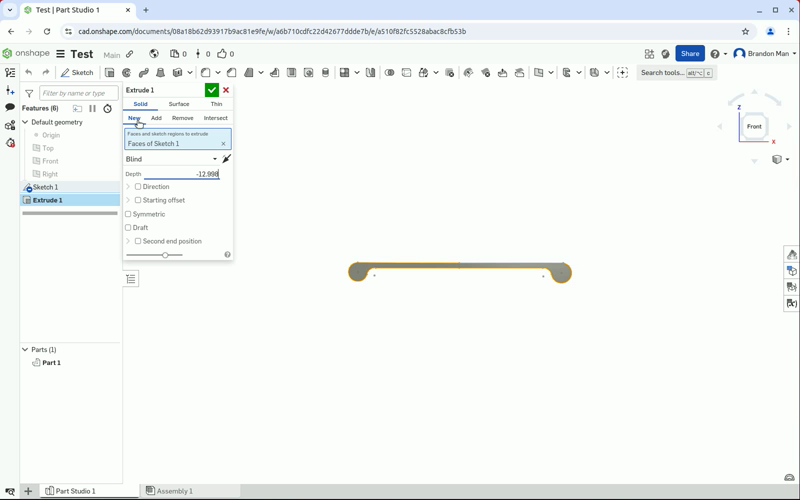
key(enter)
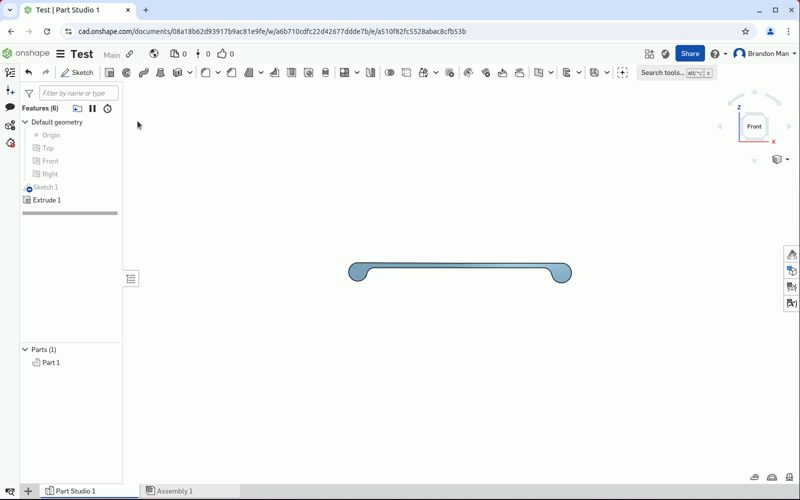
key(shift+h)
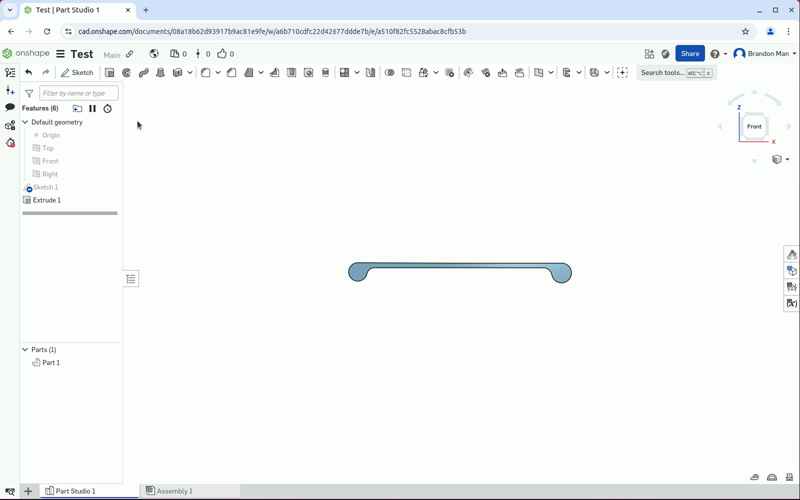
key(shift+h)
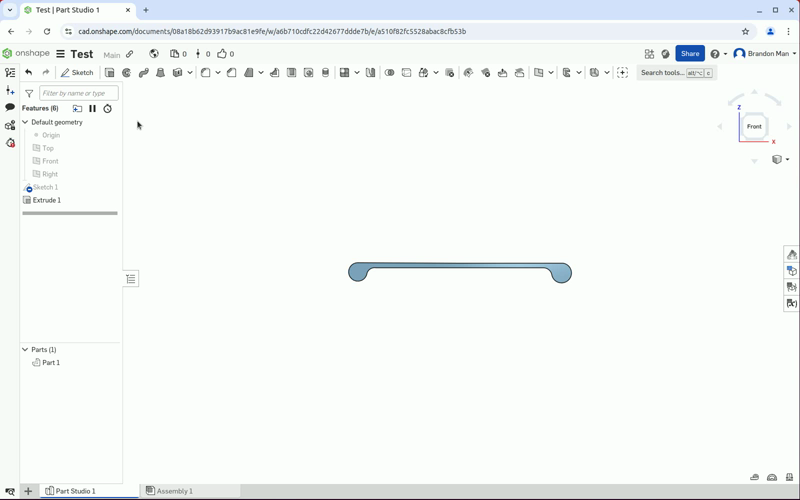
mouse_move(73, 189)
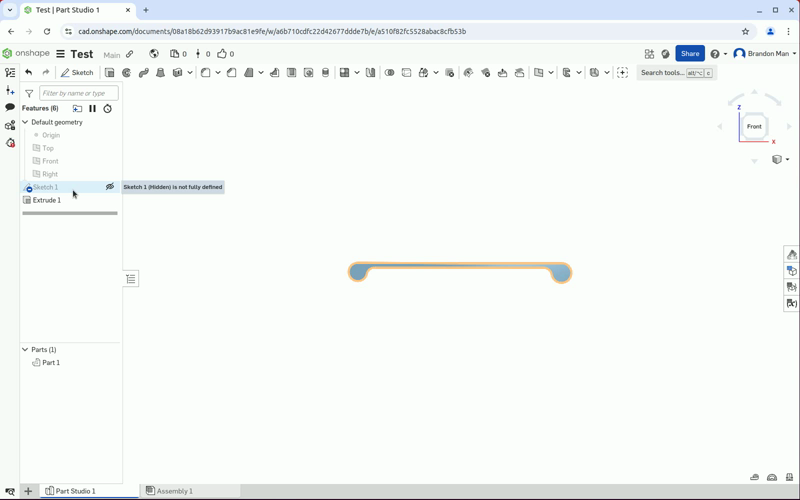
click(73, 189)
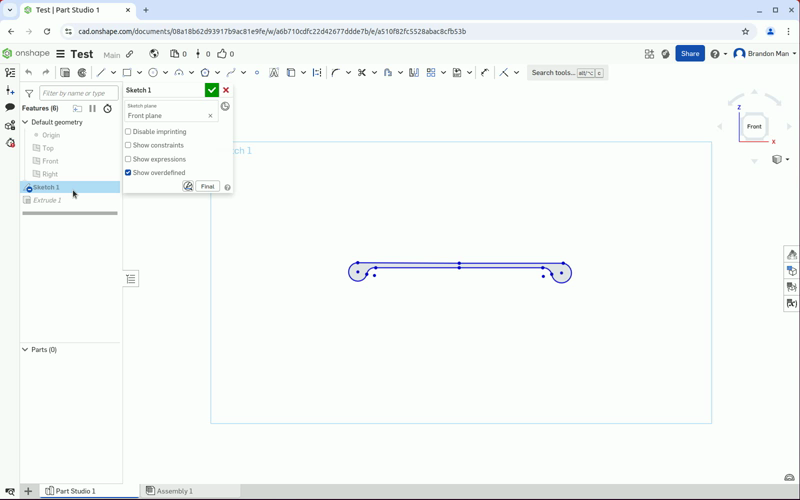
mouse_move(229, 92)
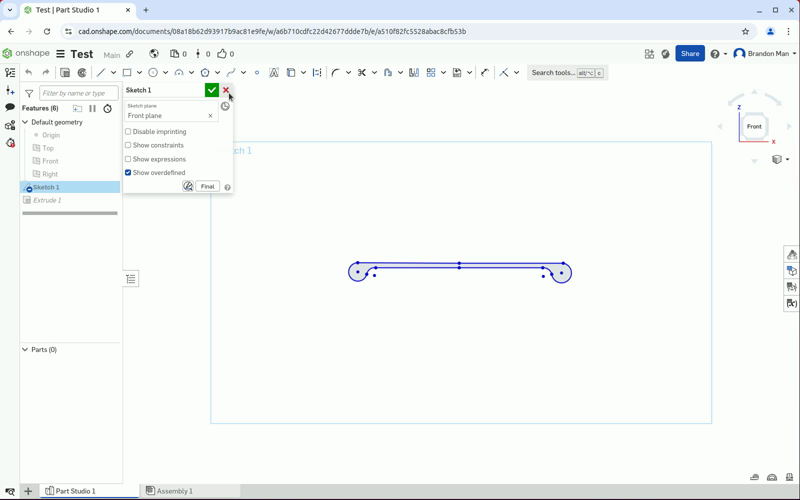
click(229, 92)
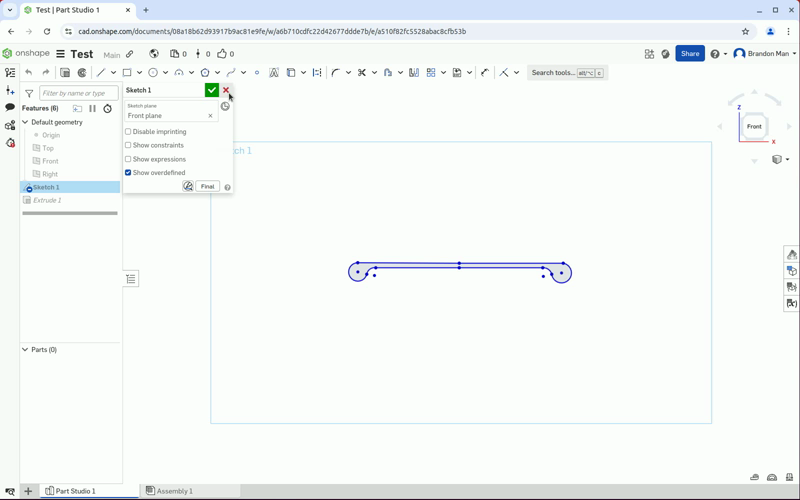
key(shift+s)
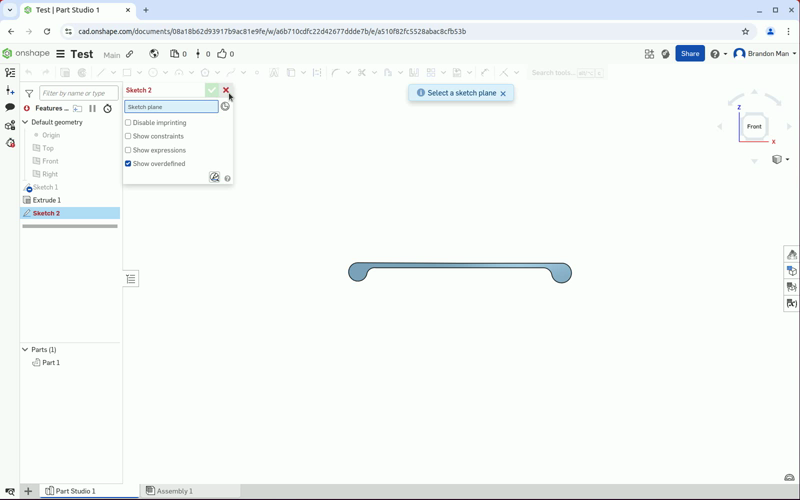
mouse_move(73, 163)
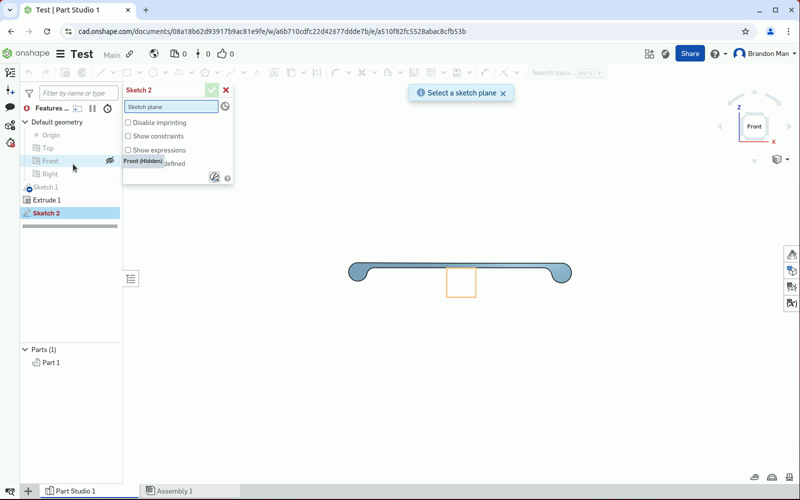
click(73, 163)
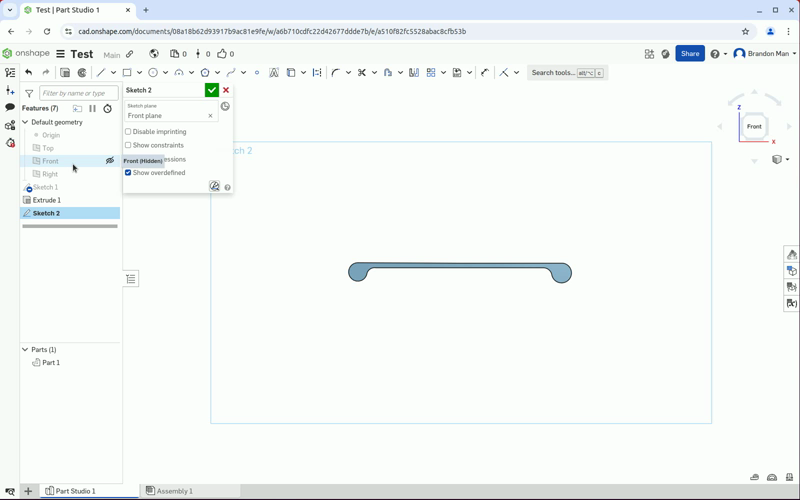
mouse_move(73, 352)
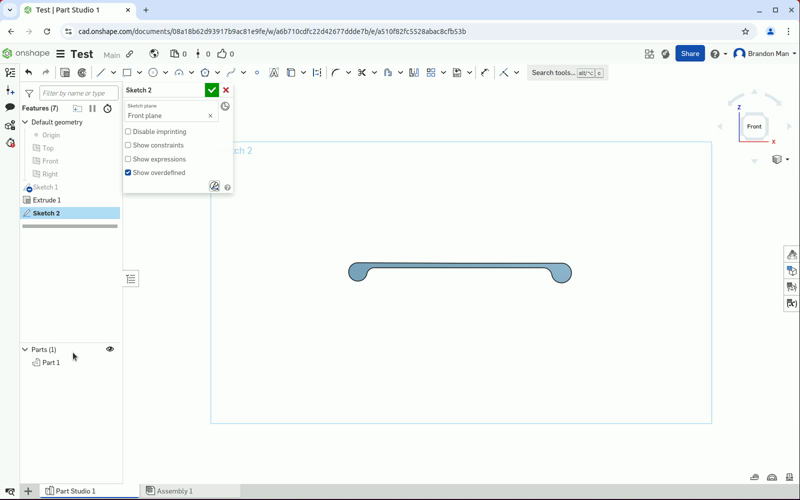
key(y)
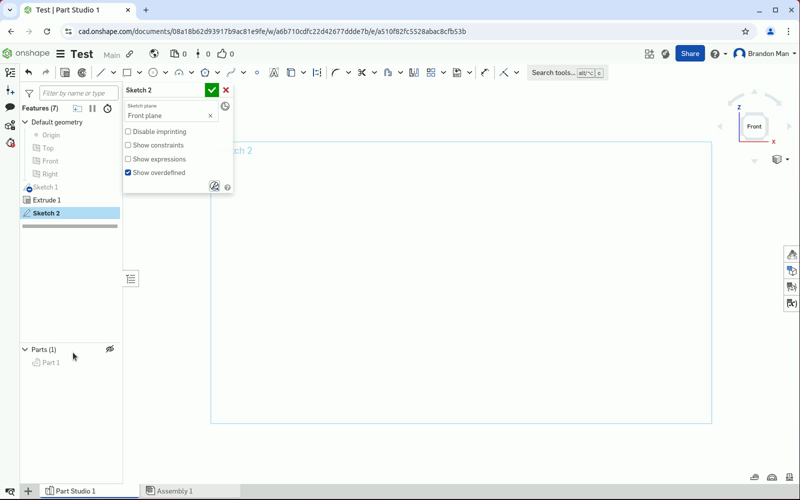
key(c)
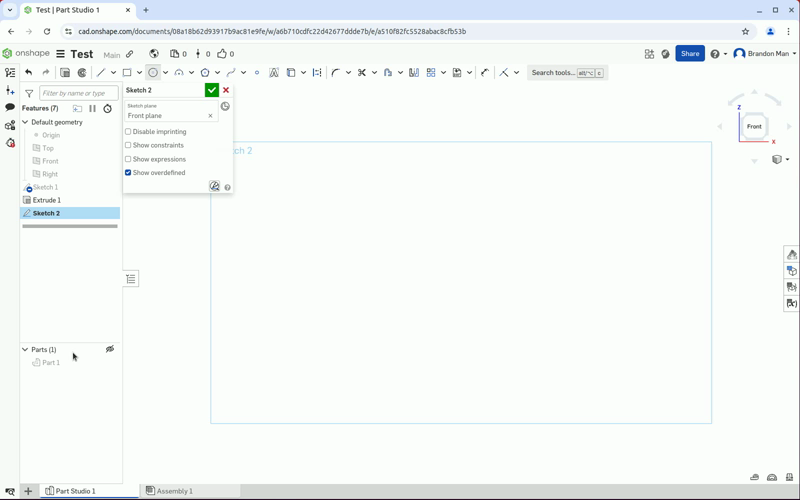
key_down(shift)
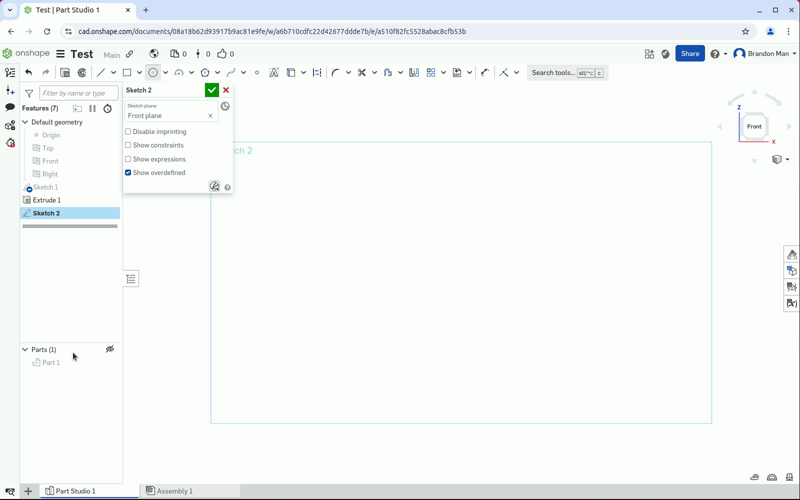
mouse_move(563, 273)
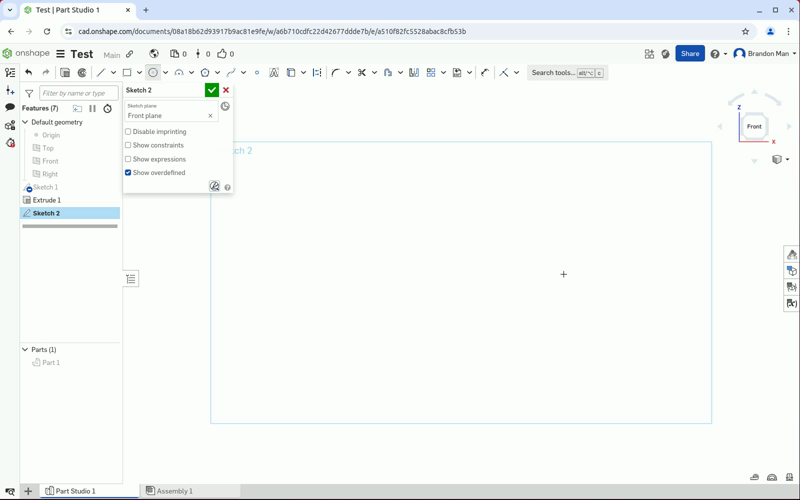
click(563, 273)
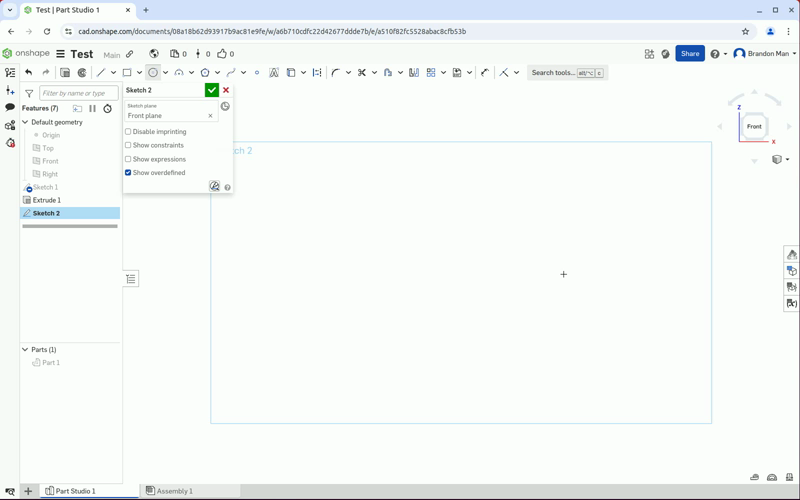
key_up(shift)
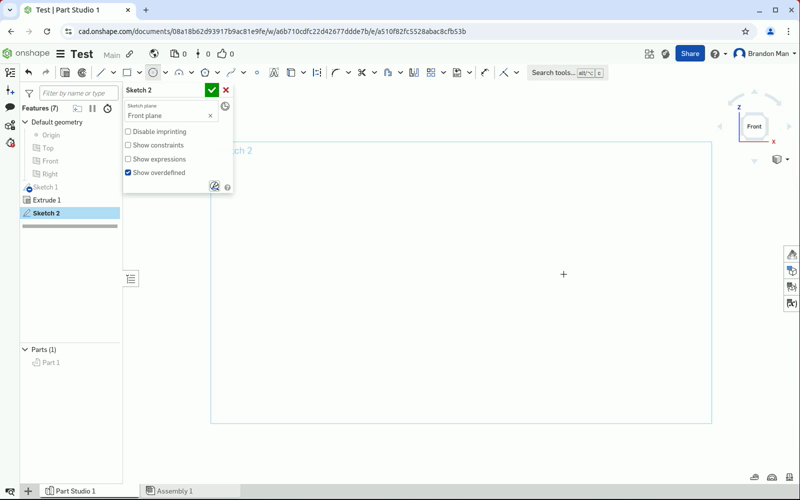
mouse_move(573, 273)
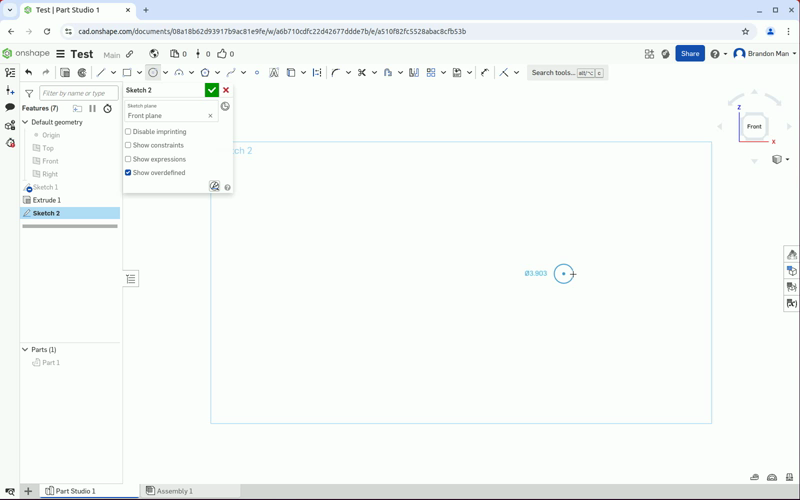
click(573, 273)
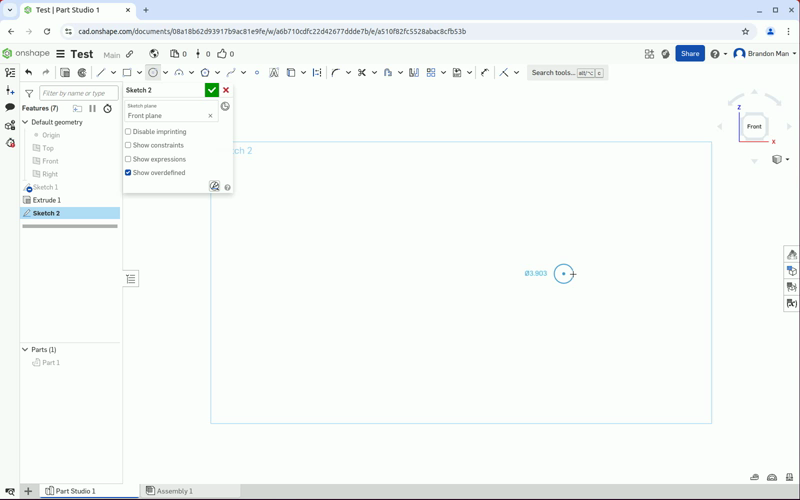
key(esc)
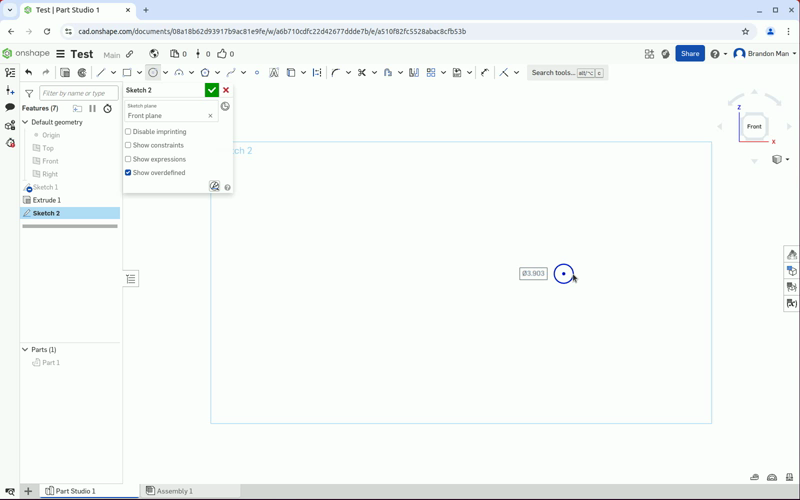
key(c)
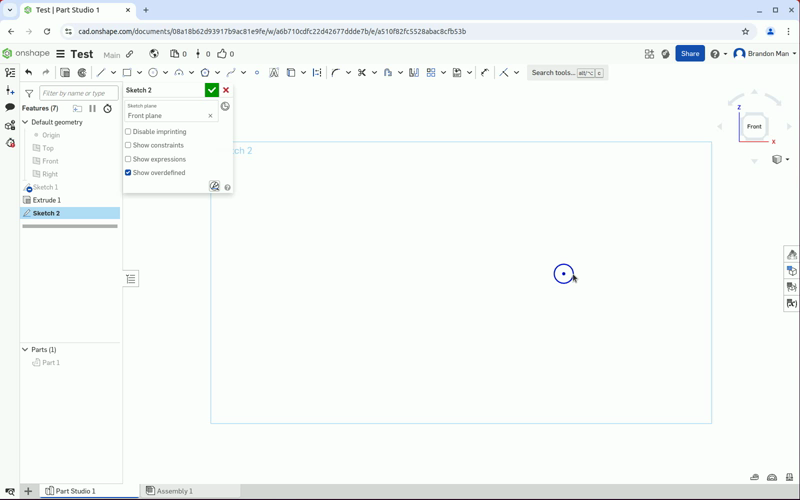
key_down(shift)
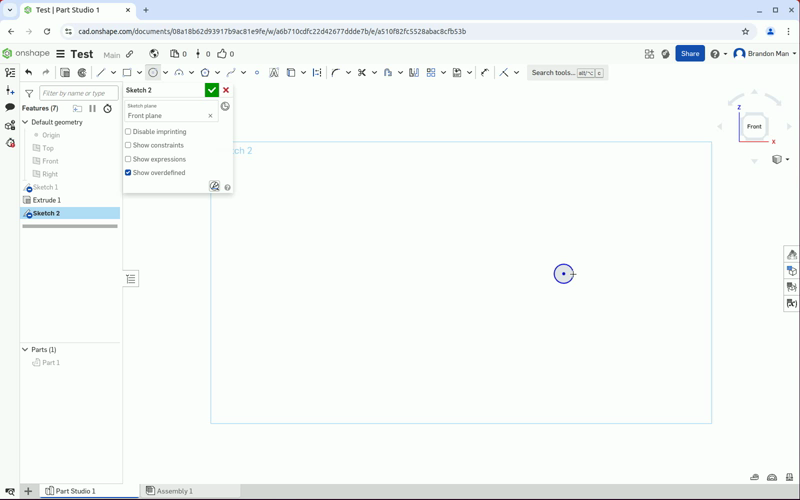
mouse_move(563, 273)
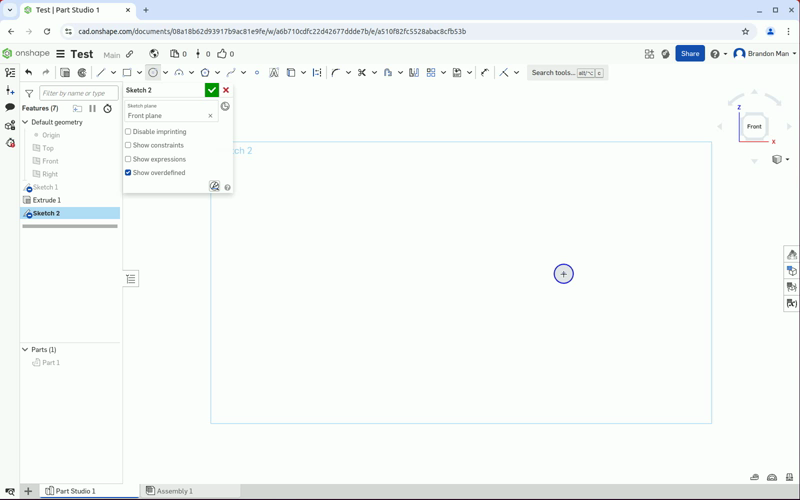
click(563, 273)
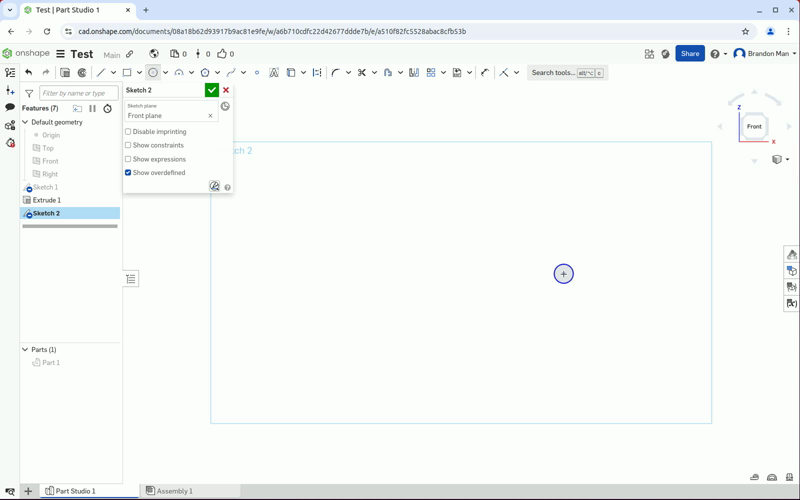
key_up(shift)
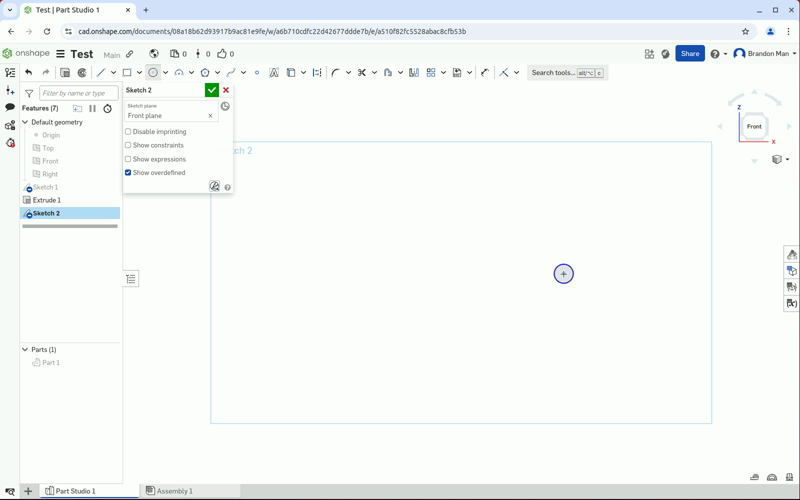
mouse_move(572, 273)
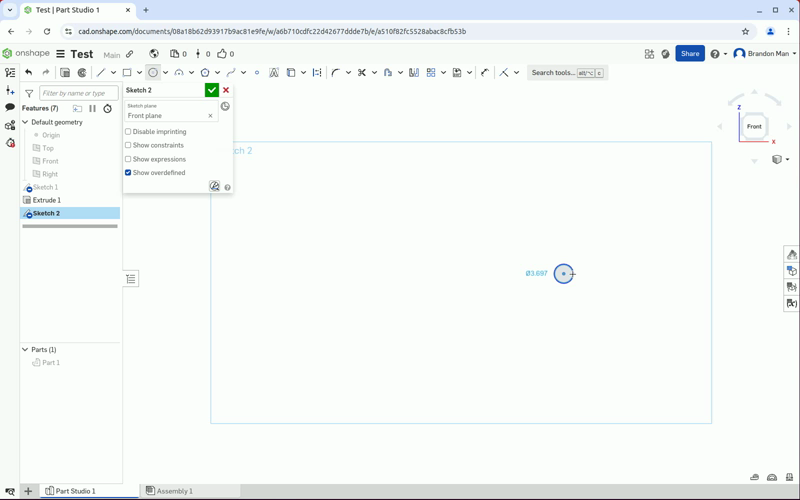
click(572, 273)
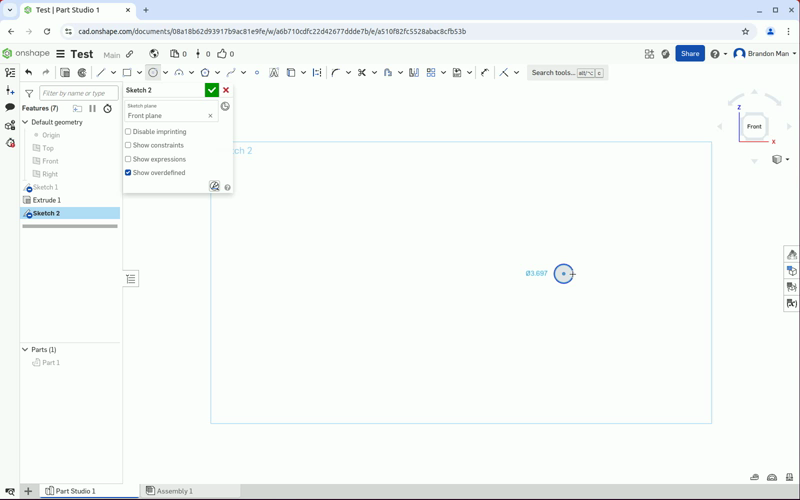
key(esc)
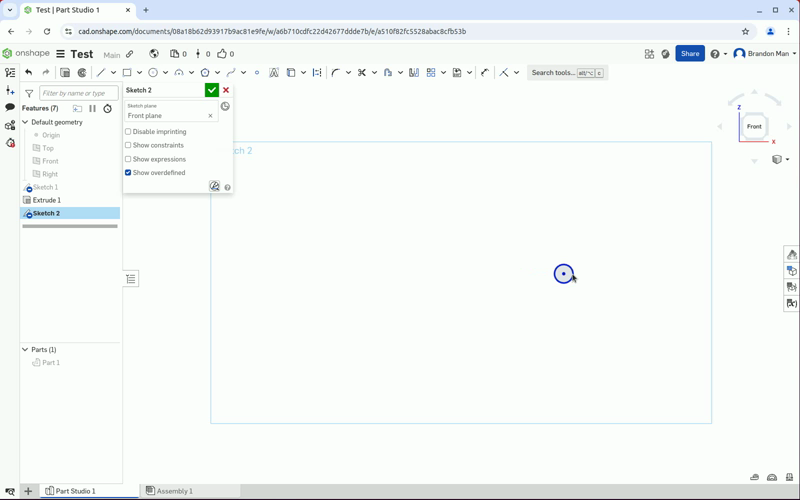
mouse_move(558, 266)
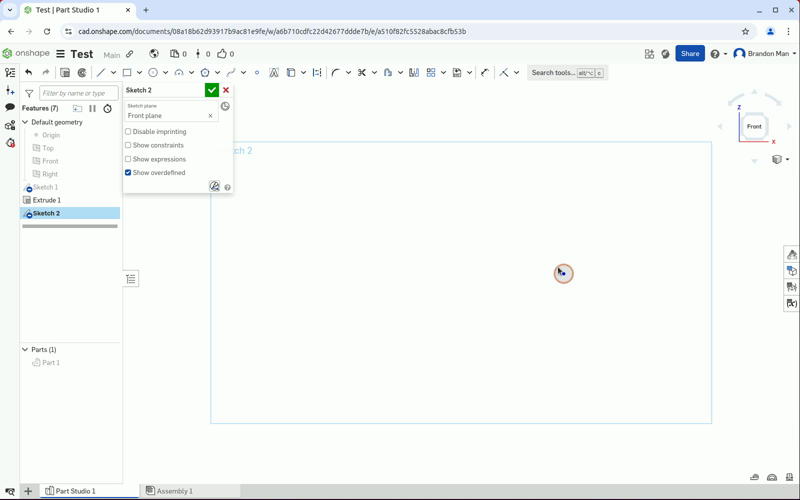
scroll(6)
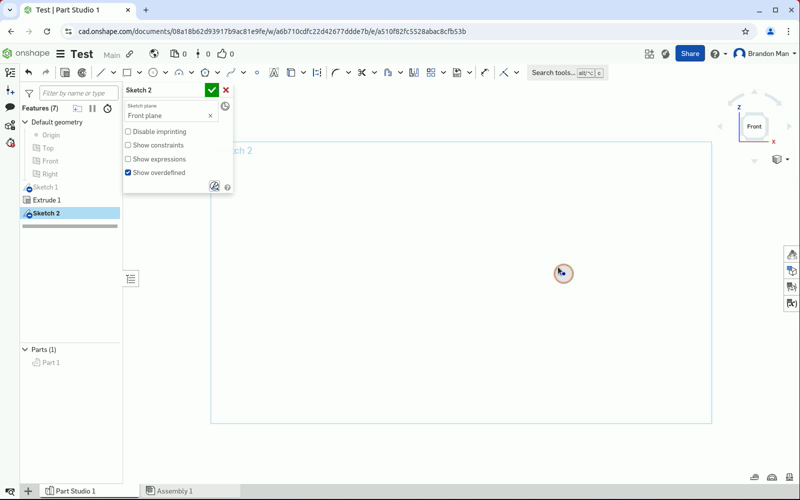
scroll(6)
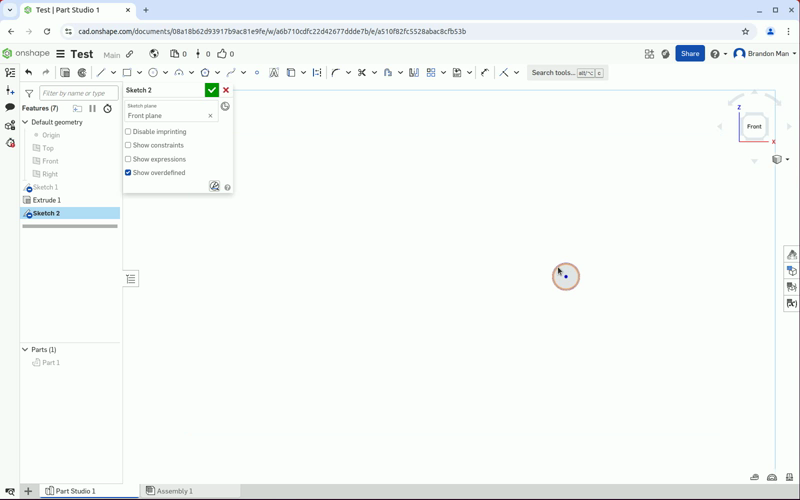
scroll(6)
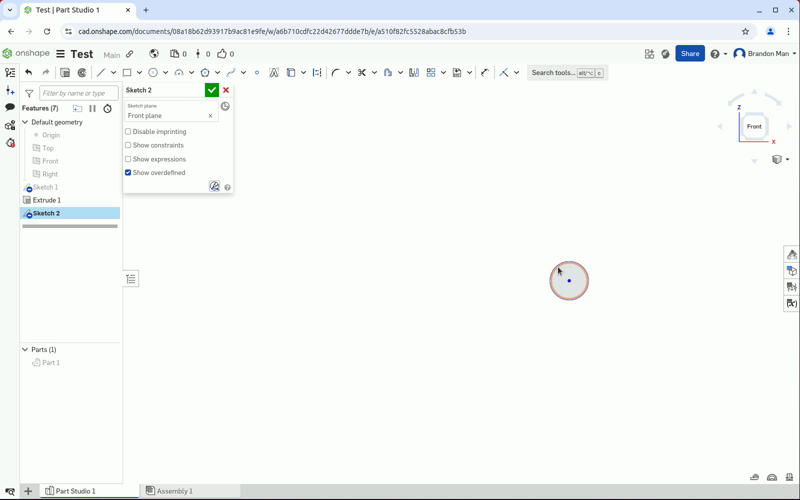
scroll(6)
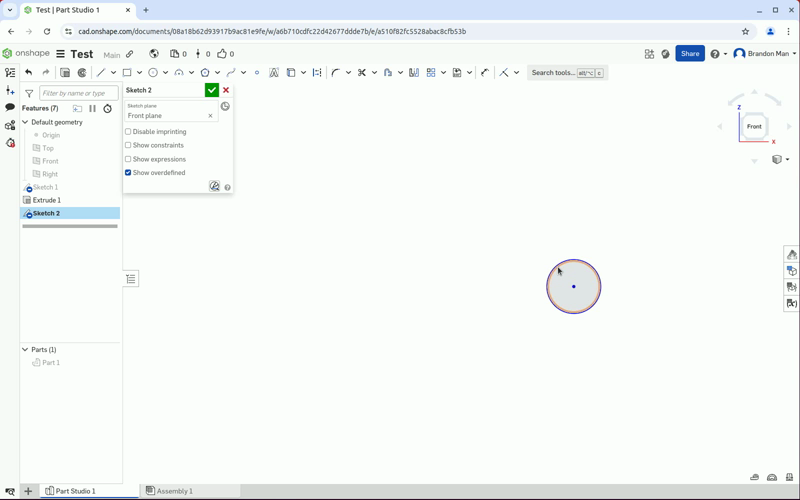
scroll(6)
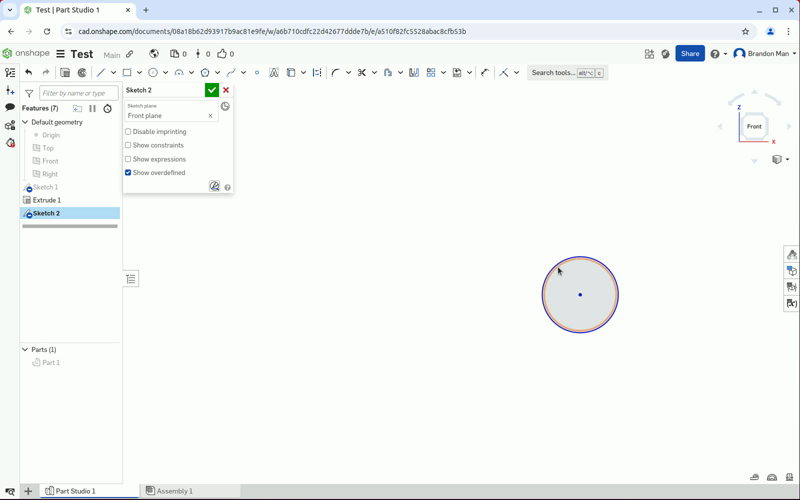
scroll(6)
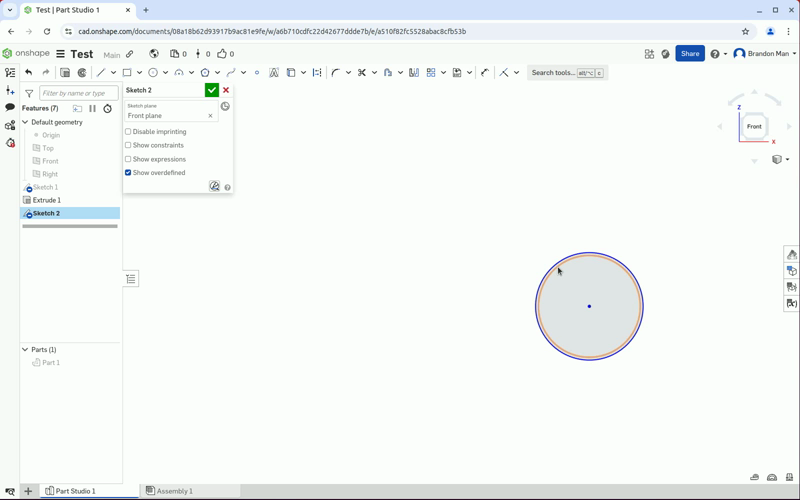
scroll(6)
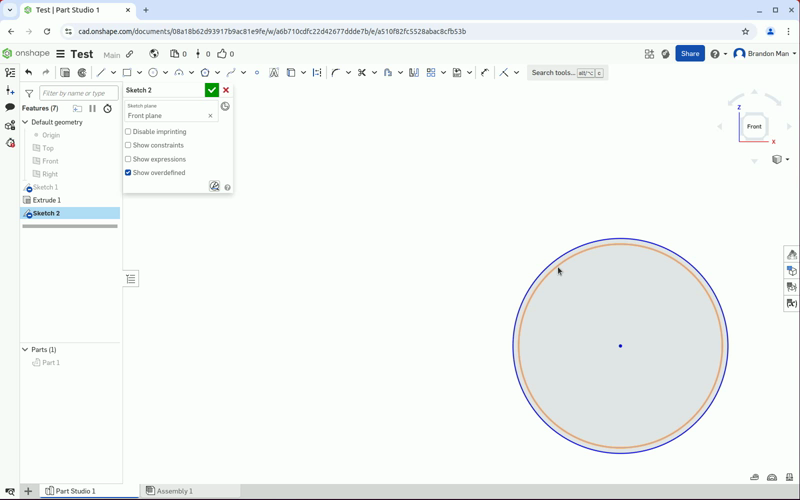
click(558, 266)
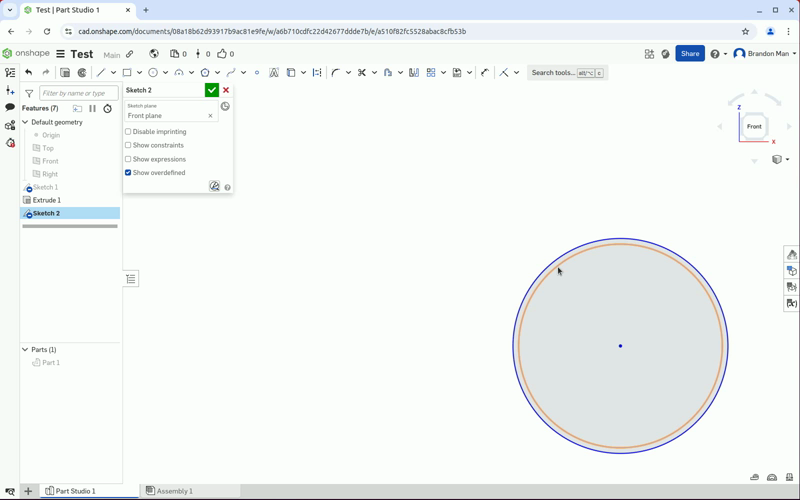
scroll(-6)
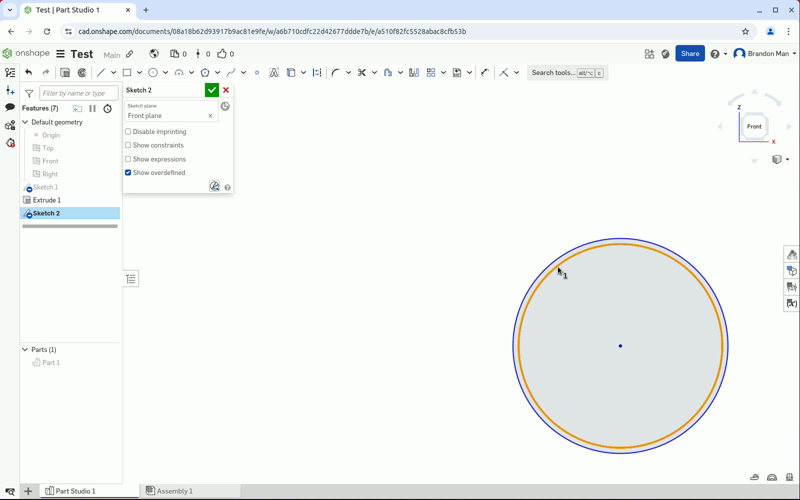
scroll(-6)
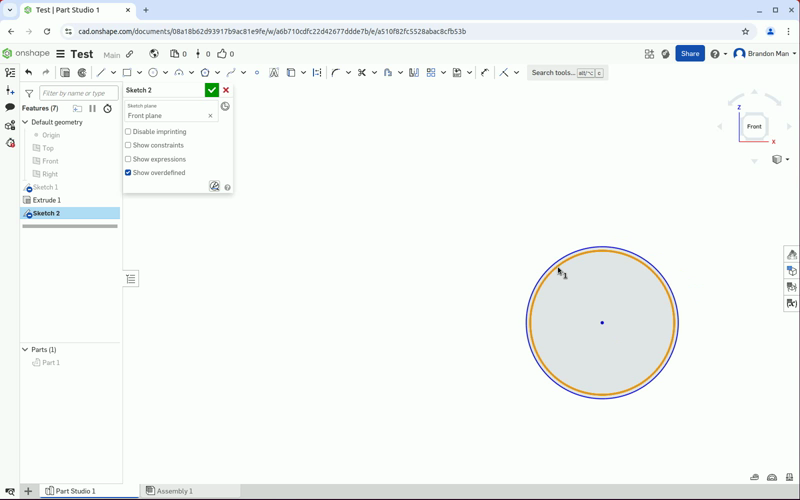
scroll(-6)
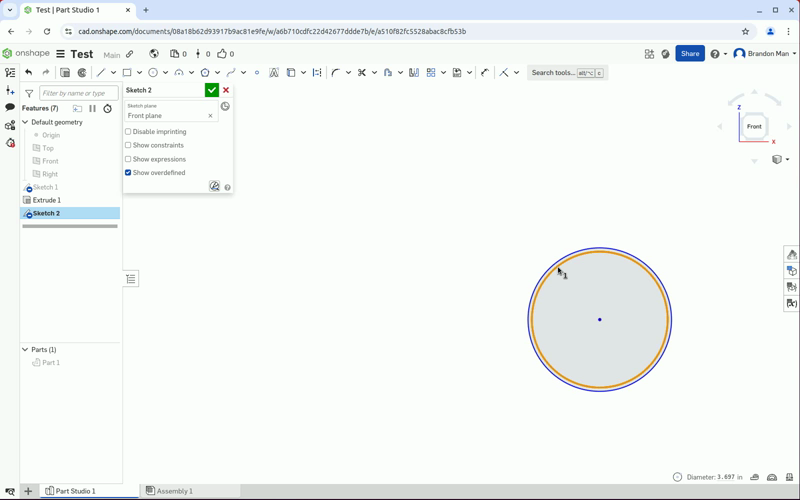
scroll(-6)
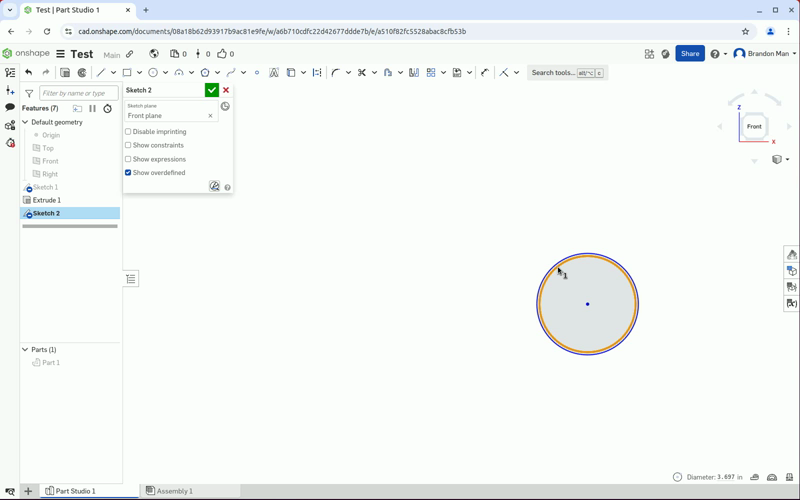
scroll(-6)
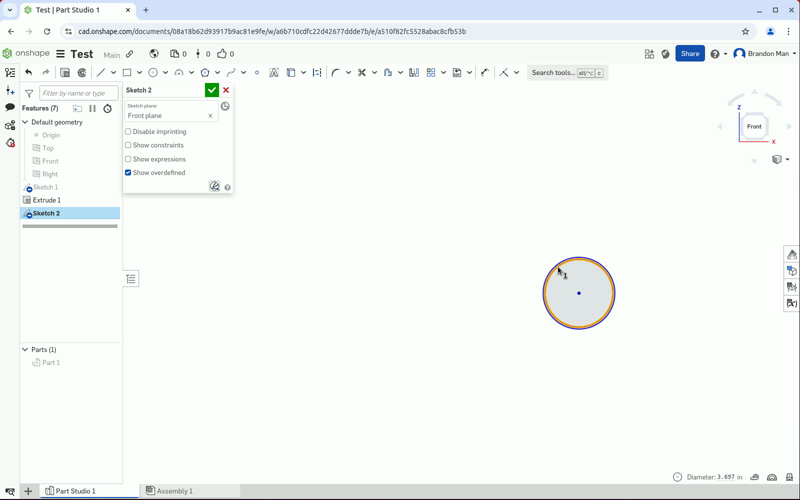
scroll(-6)
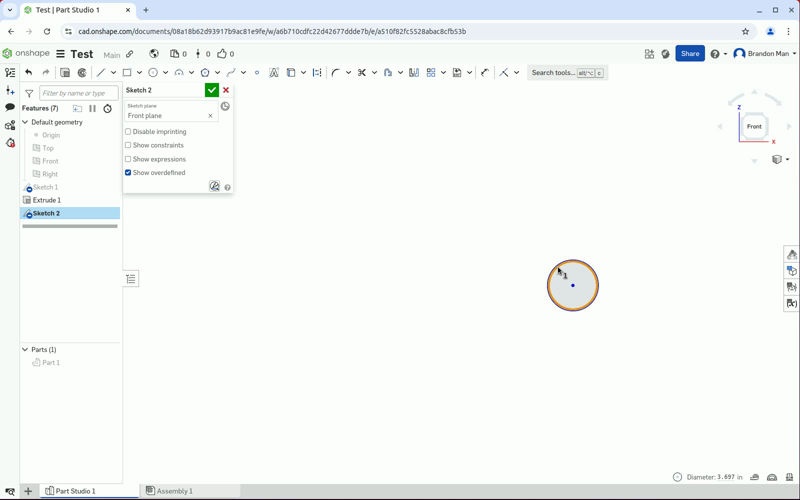
scroll(-6)
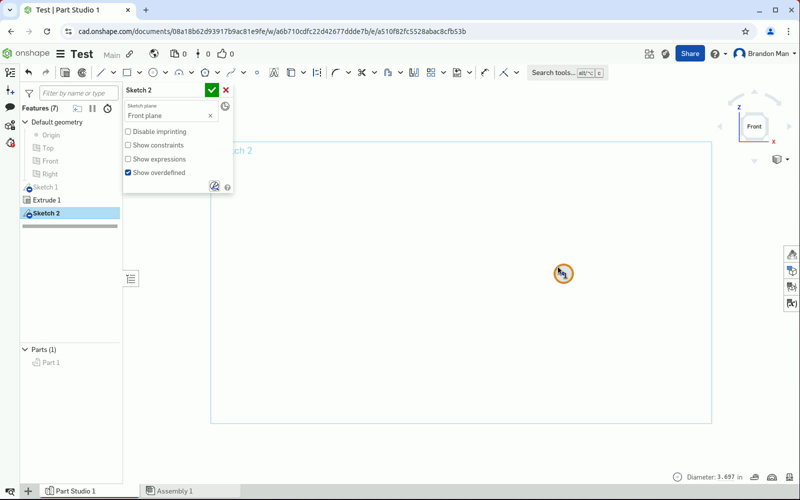
mouse_move(73, 352)
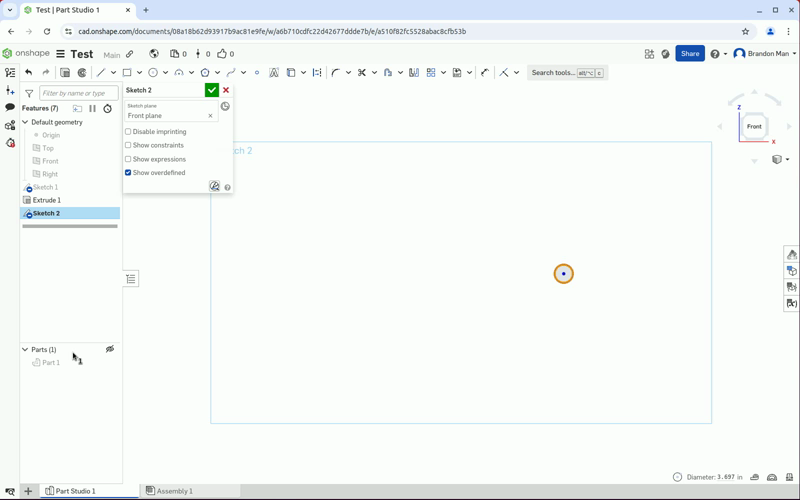
key(shift+y)
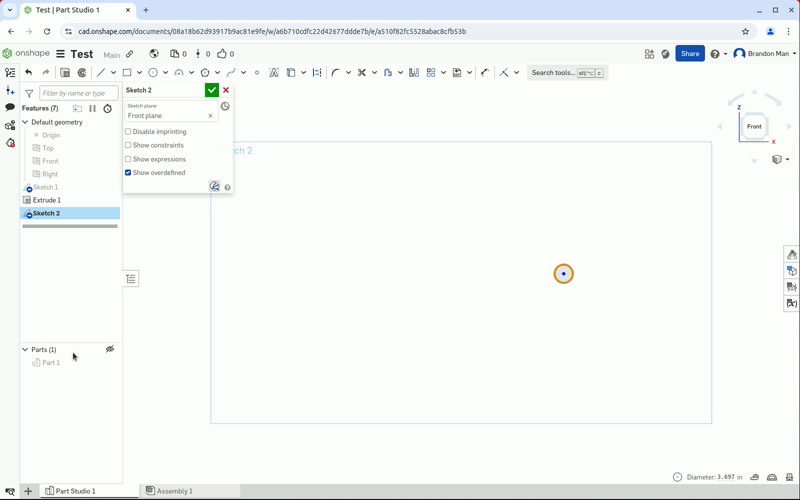
key(shift+e)
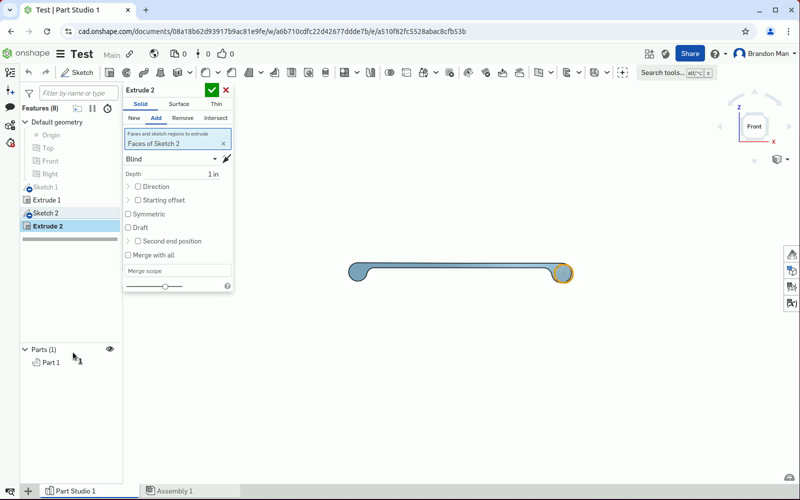
mouse_move(143, 106)
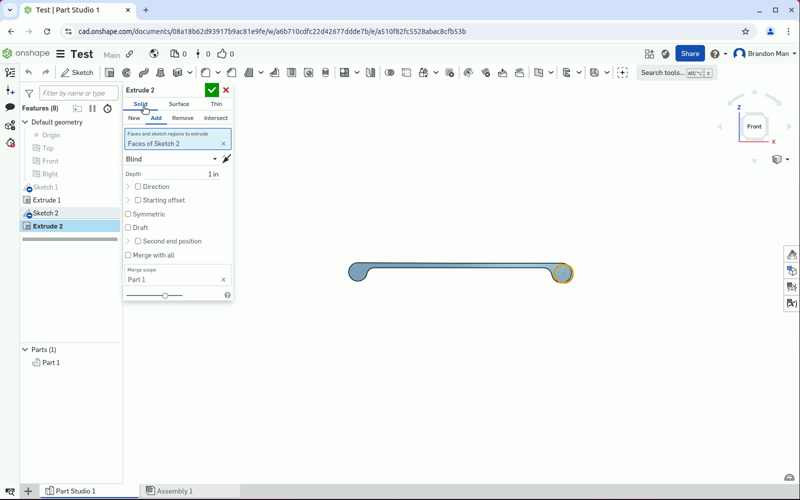
click(143, 106)
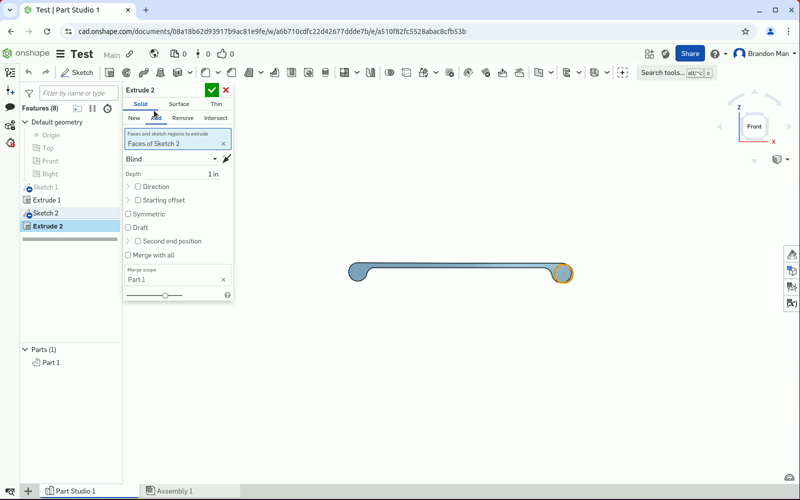
mouse_move(186, 120)
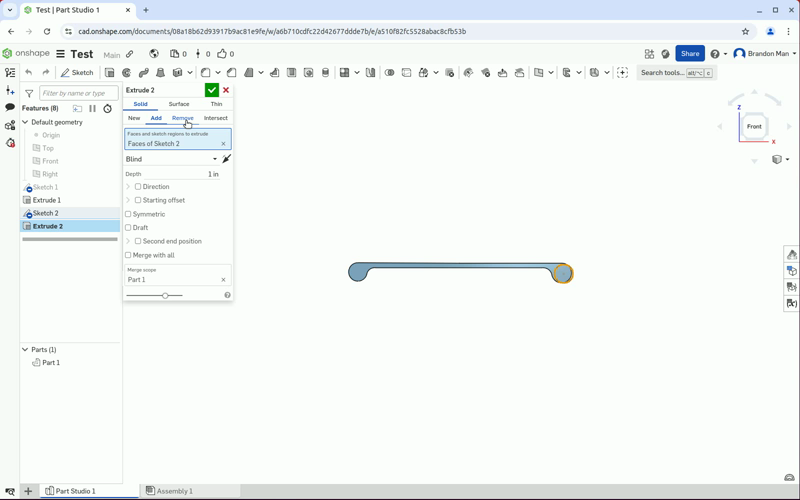
click(186, 120)
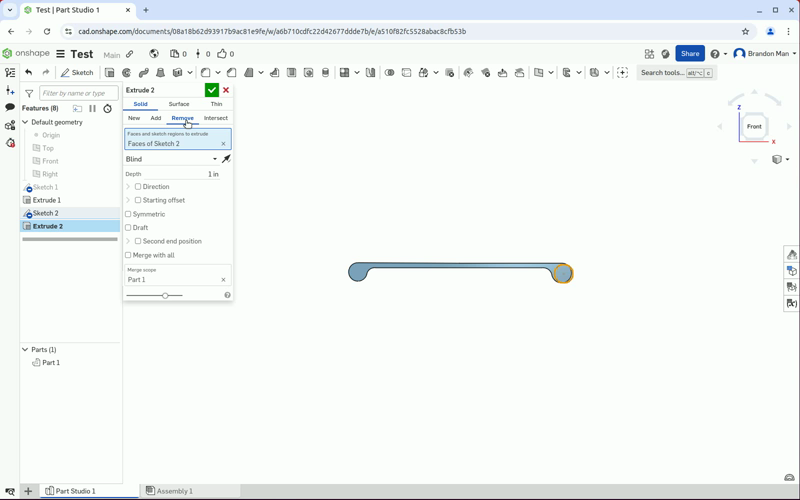
key(tab, 4)
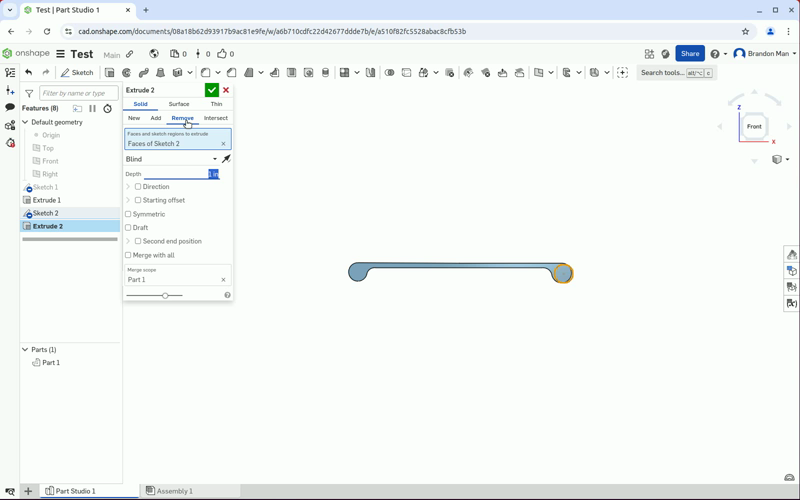
text(0.241)
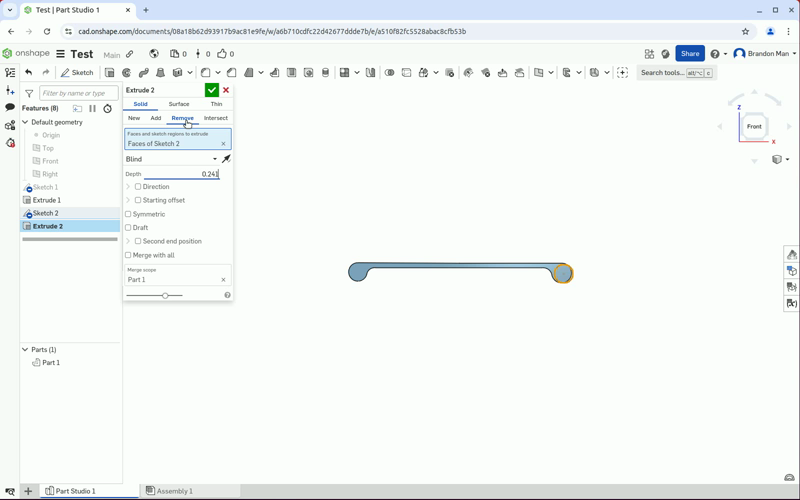
key(tab, 6)
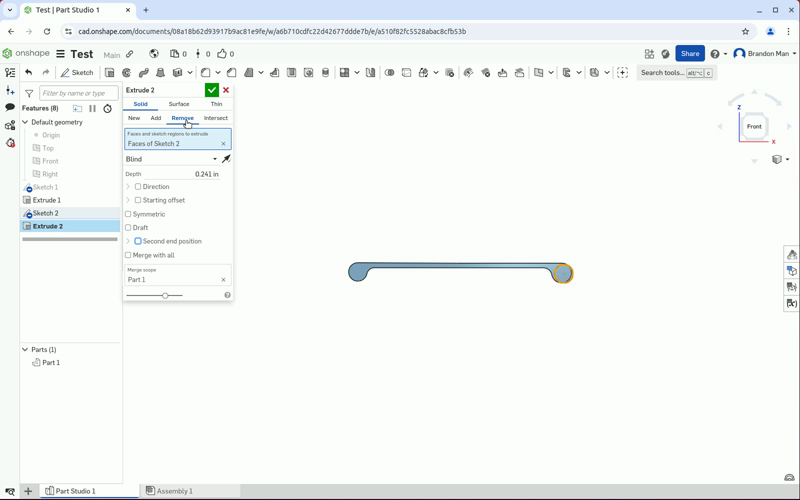
key(space)
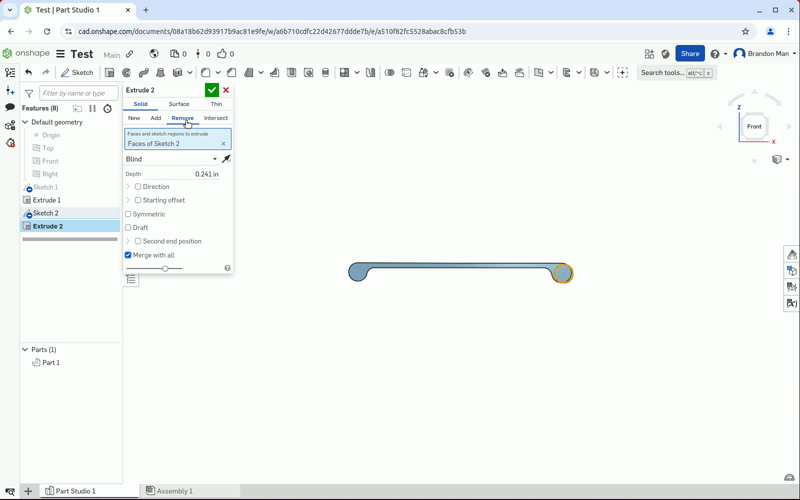
key(enter)
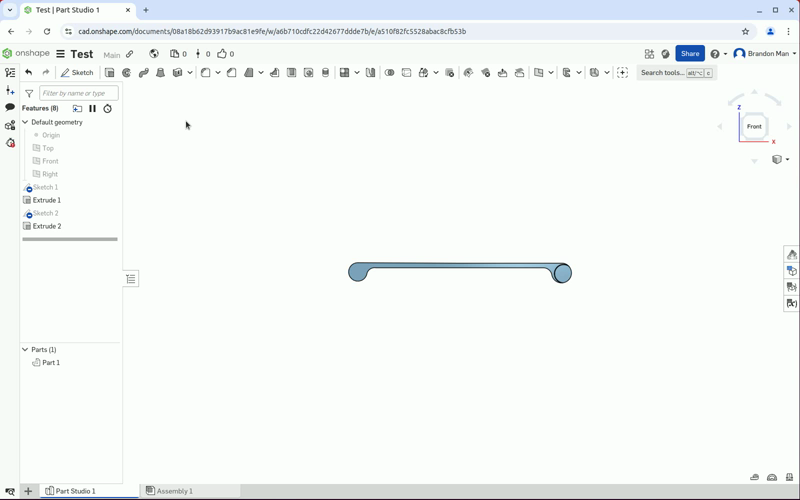
key(shift+h)
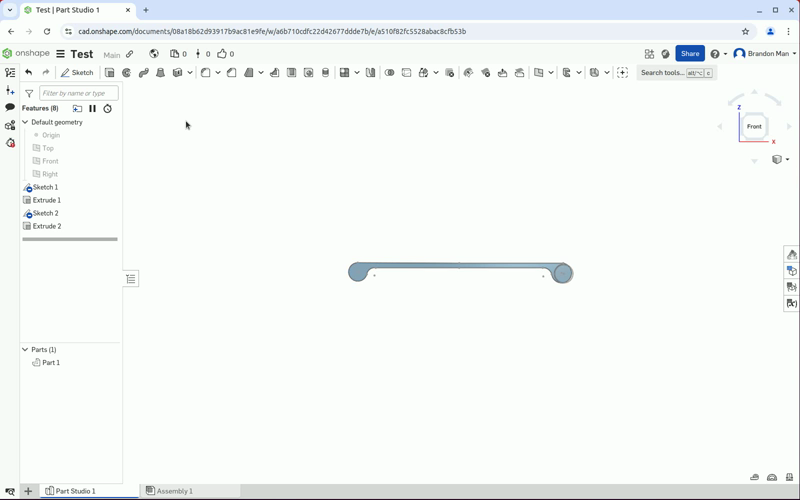
key(shift+h)
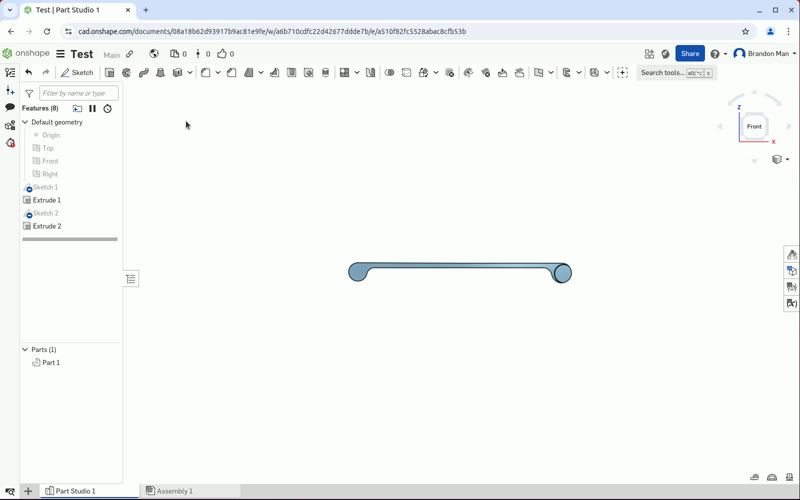
mouse_move(73, 189)
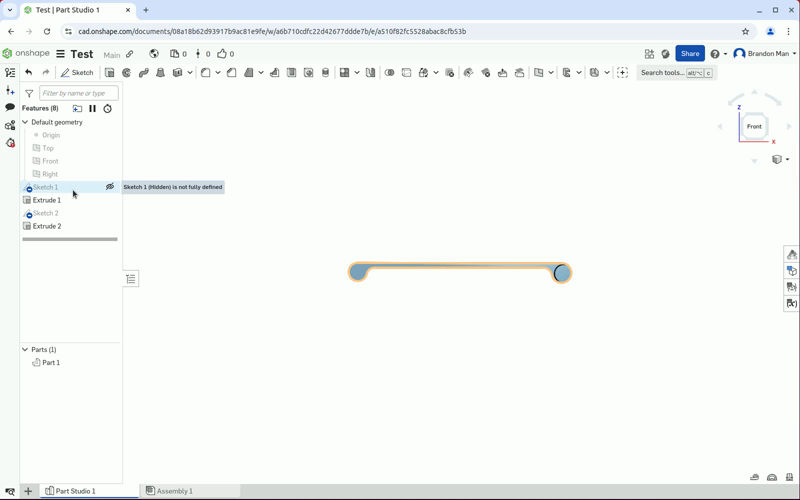
click(73, 189)
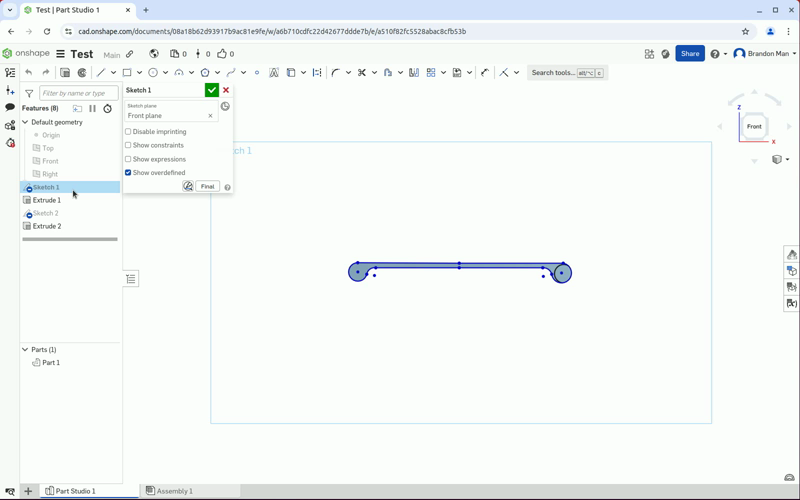
mouse_move(229, 92)
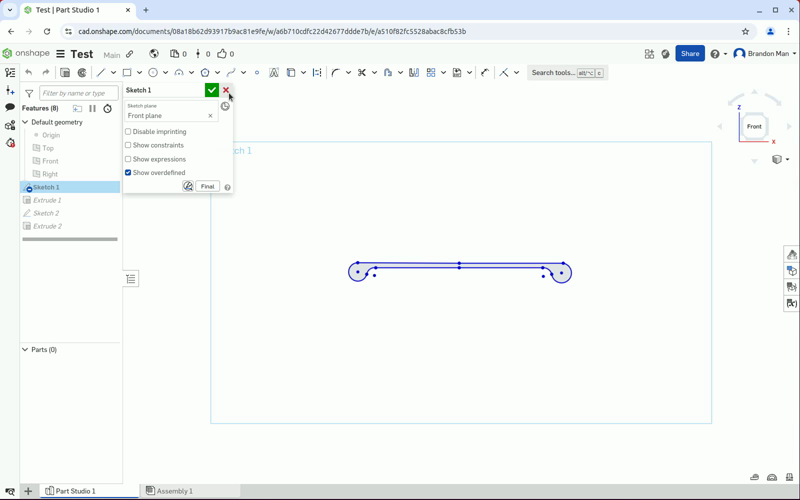
click(229, 92)
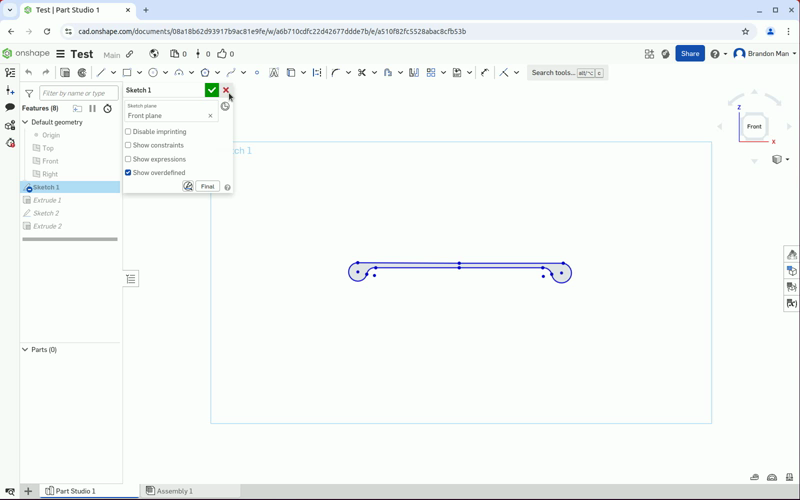
key(shift+s)
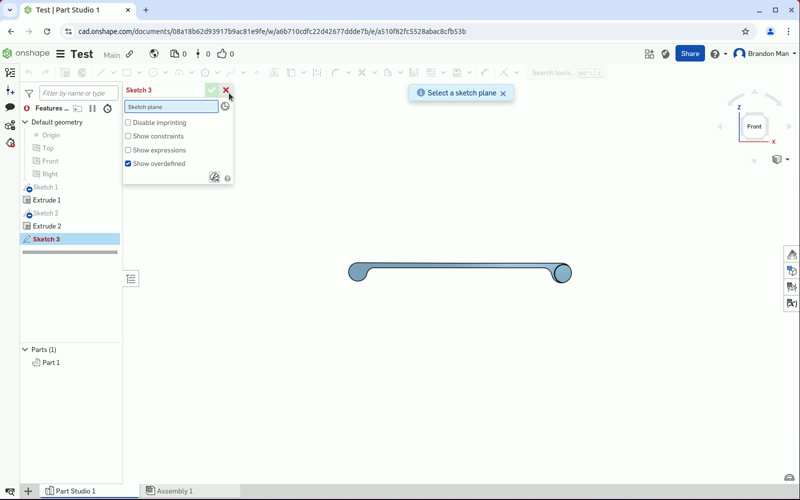
mouse_move(73, 163)
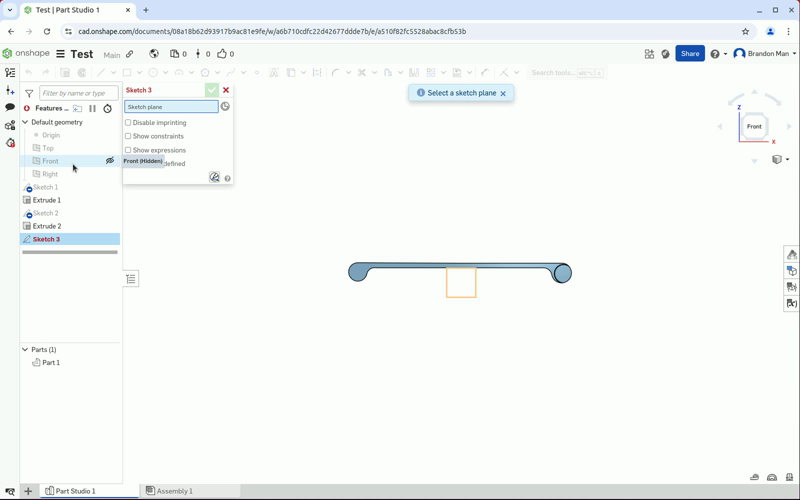
click(73, 163)
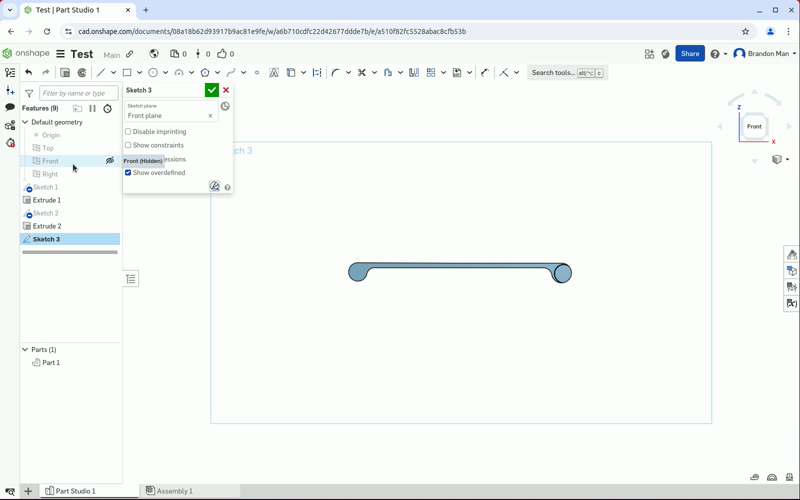
mouse_move(73, 352)
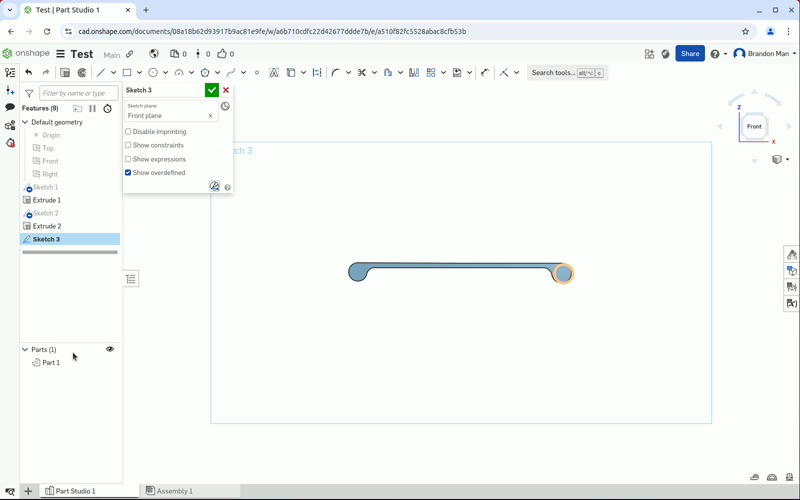
key(y)
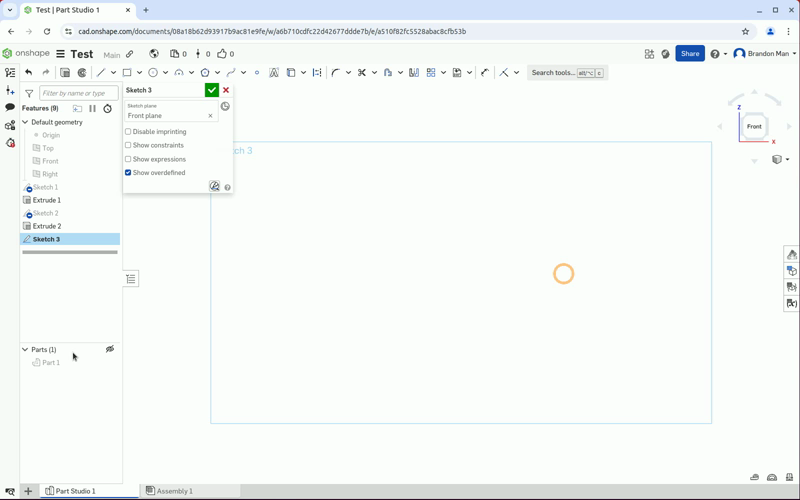
key(c)
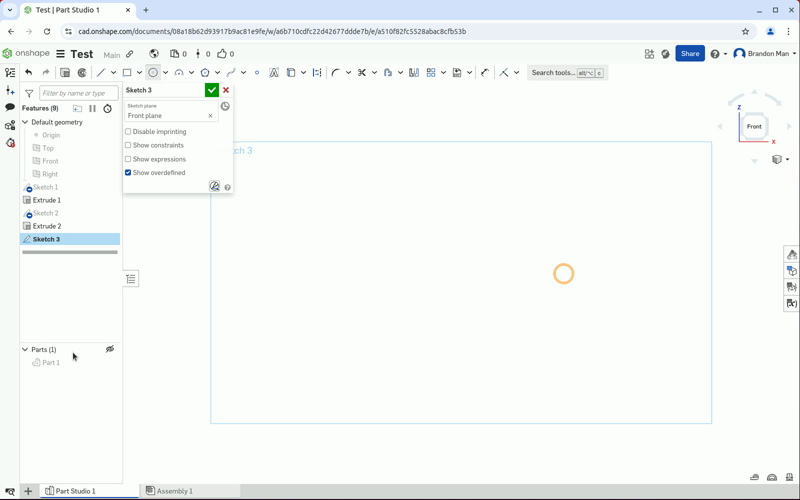
key_down(shift)
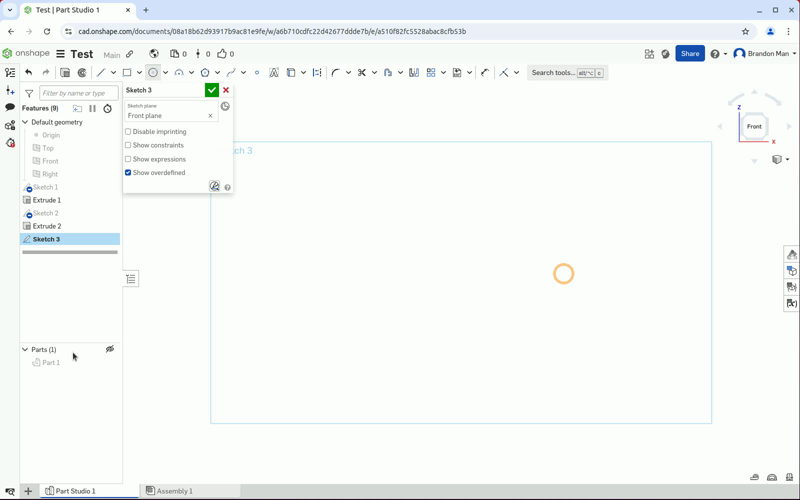
mouse_move(358, 273)
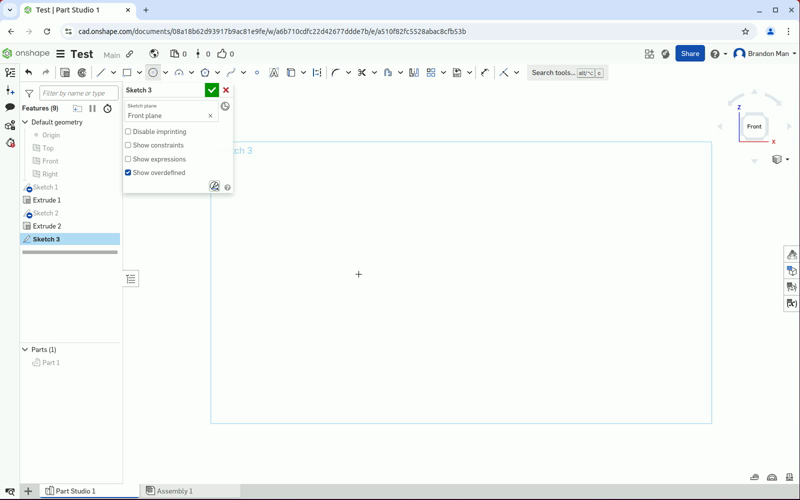
click(358, 273)
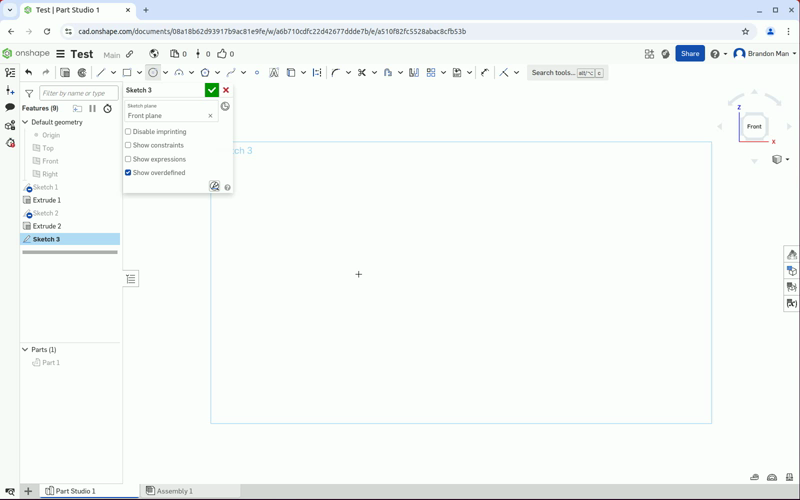
key_up(shift)
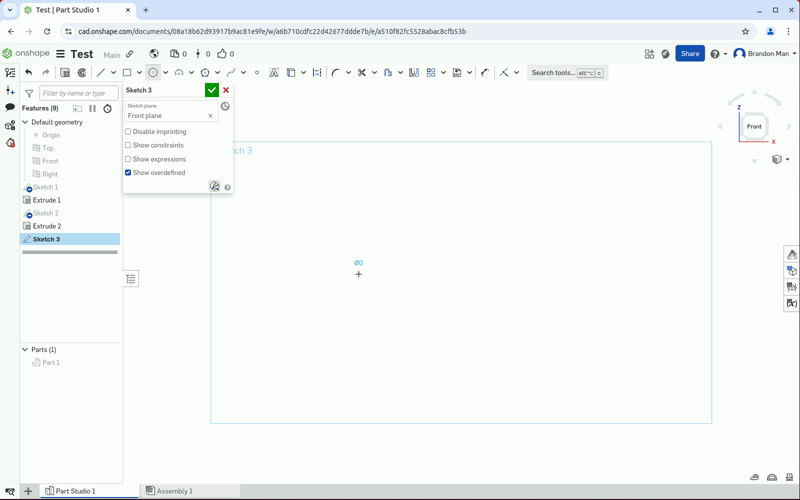
mouse_move(368, 273)
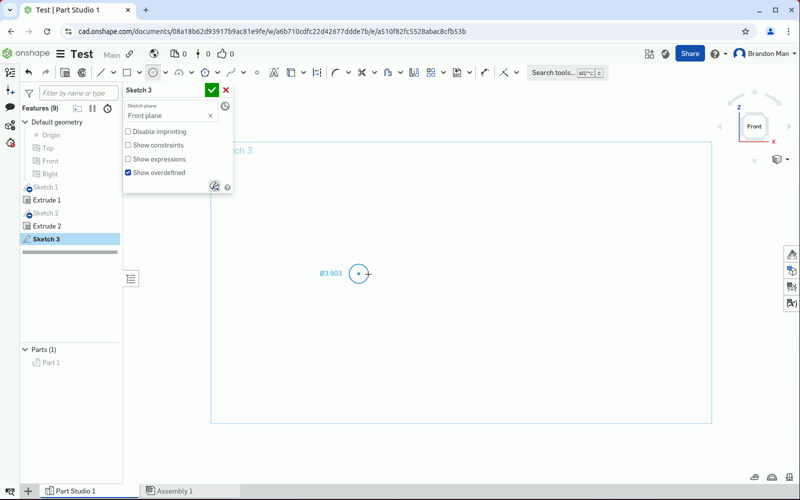
click(368, 273)
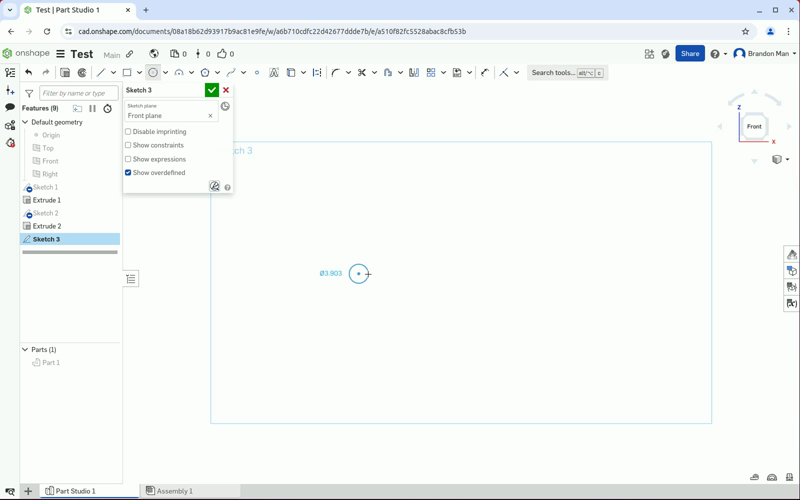
key(esc)
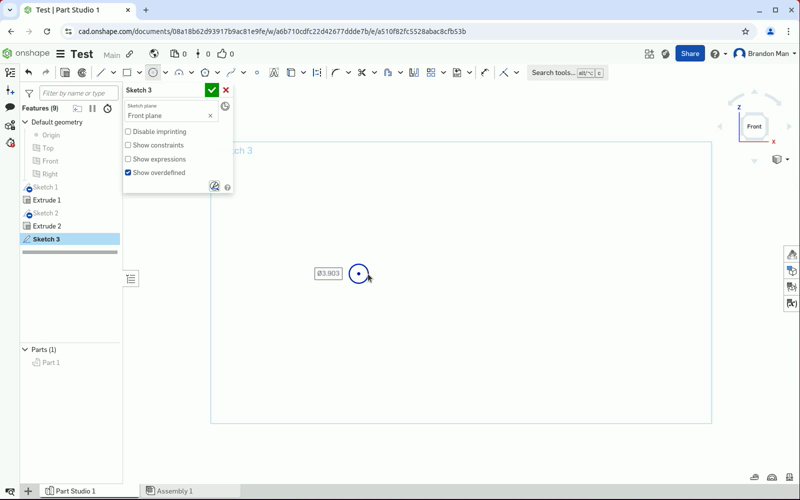
key(c)
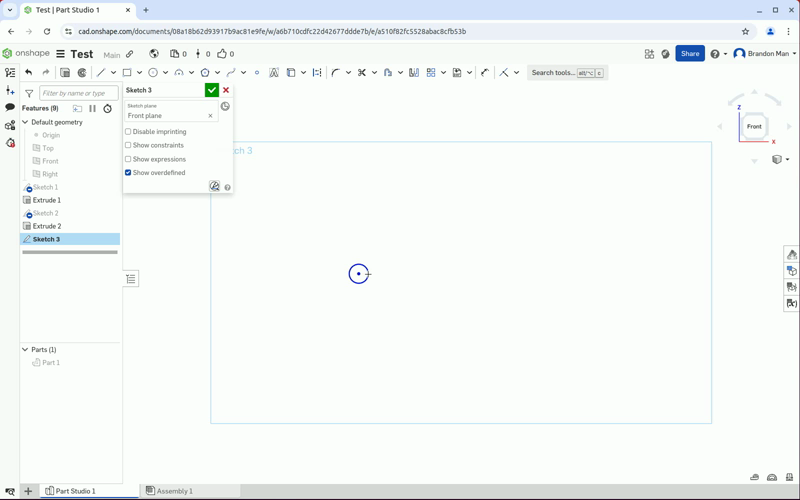
key_down(shift)
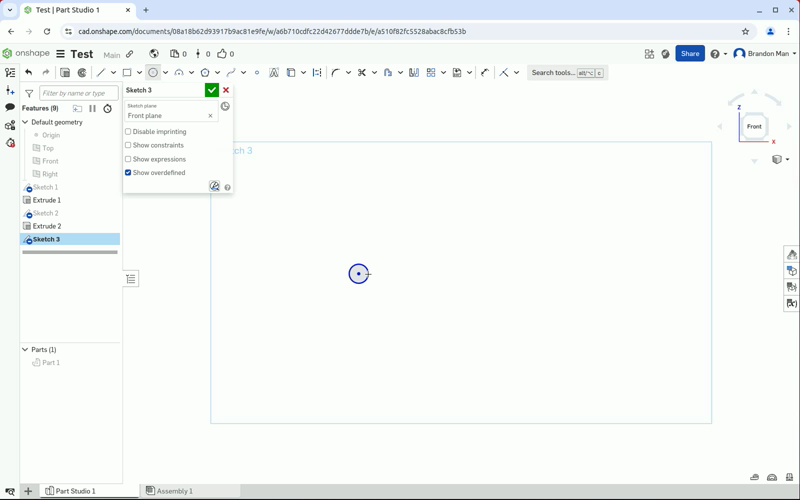
mouse_move(358, 273)
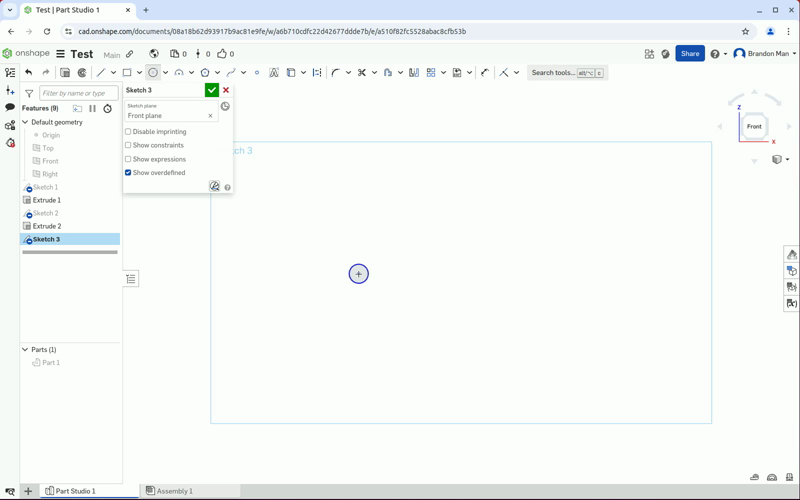
click(358, 273)
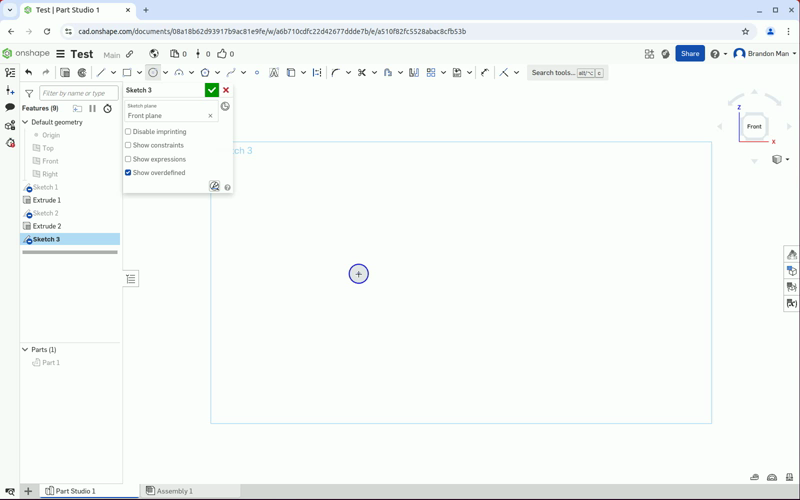
key_up(shift)
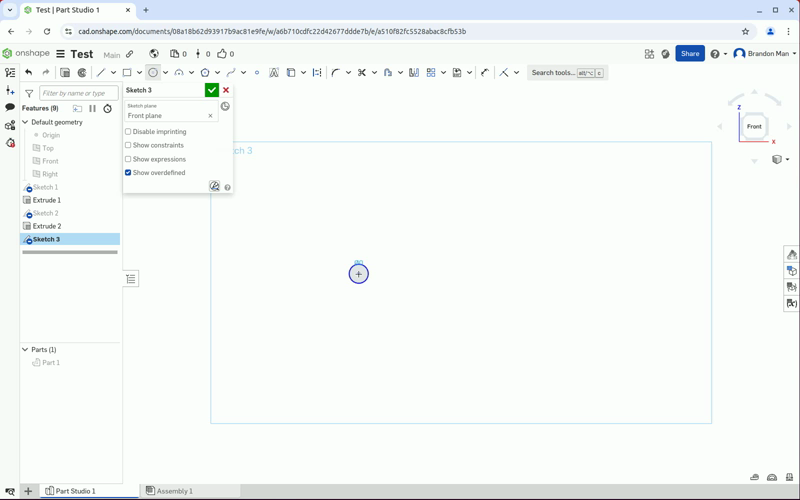
mouse_move(367, 273)
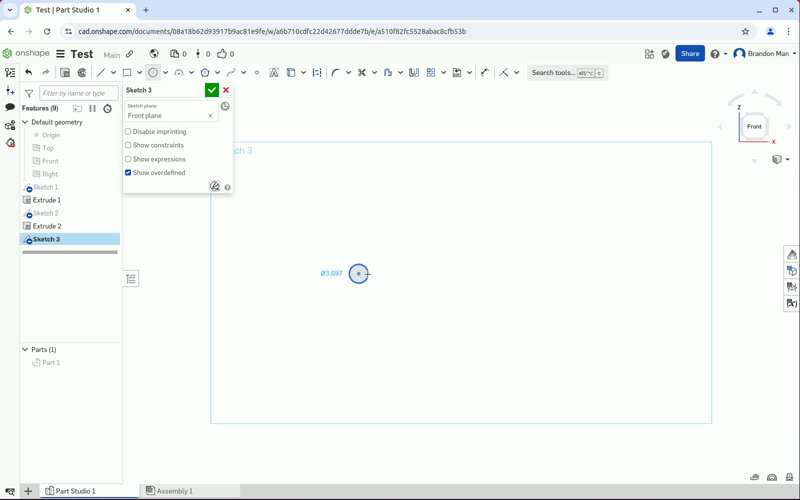
click(367, 273)
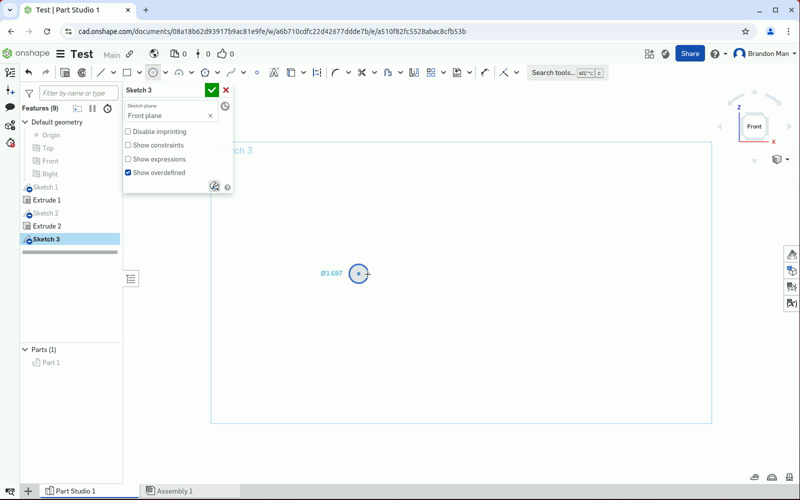
key(esc)
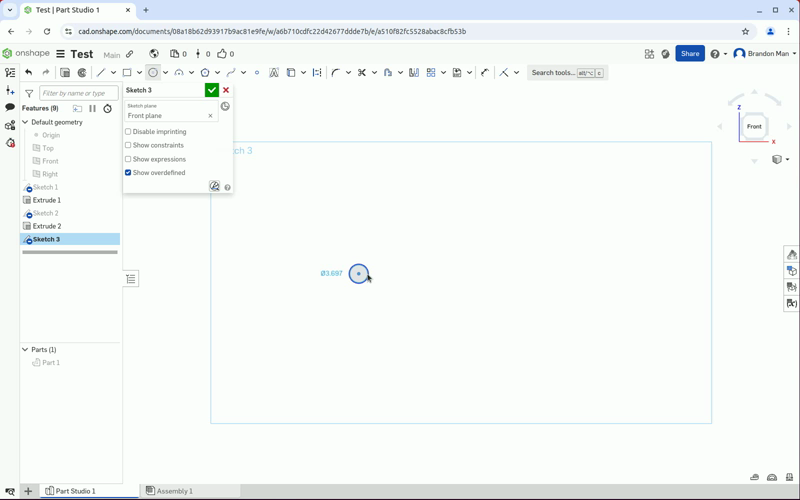
mouse_move(357, 282)
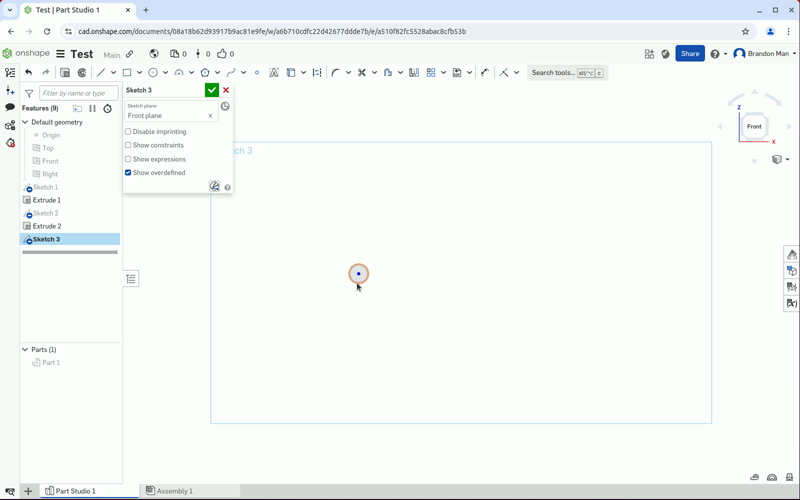
scroll(6)
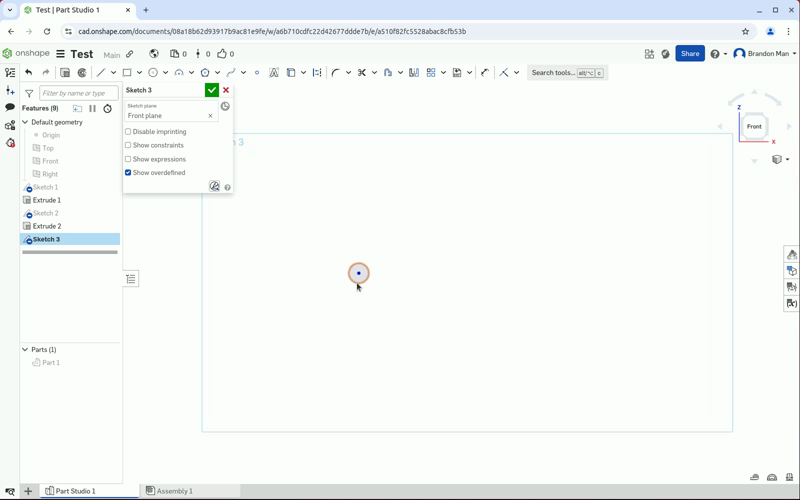
scroll(6)
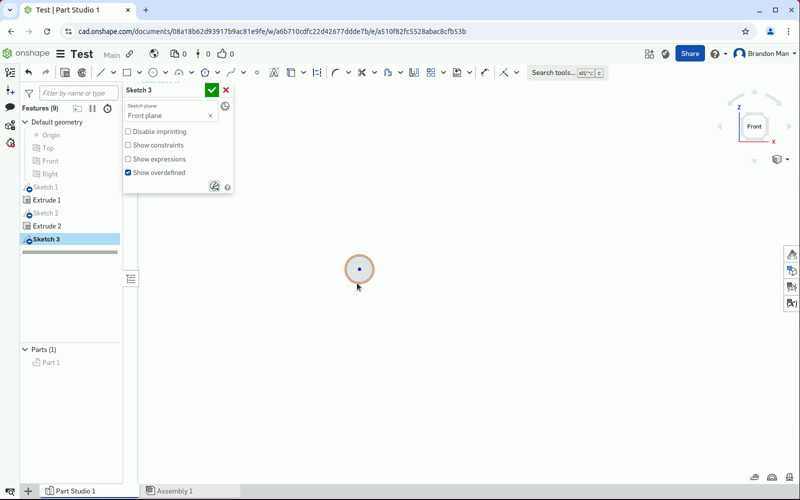
scroll(6)
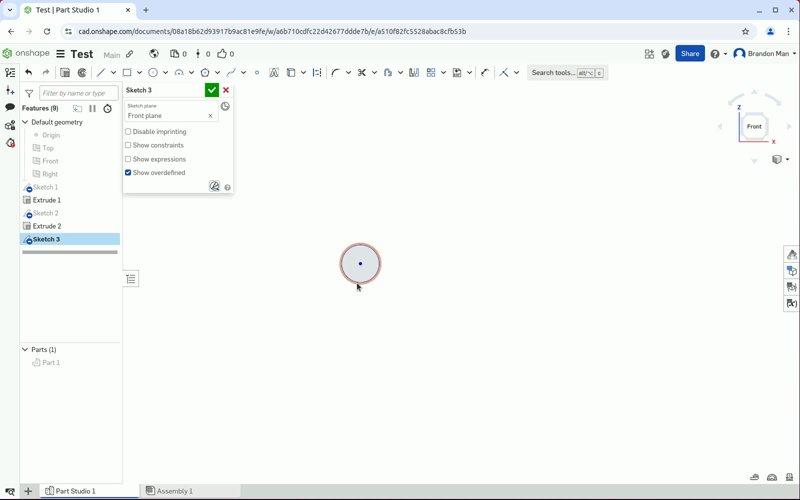
scroll(6)
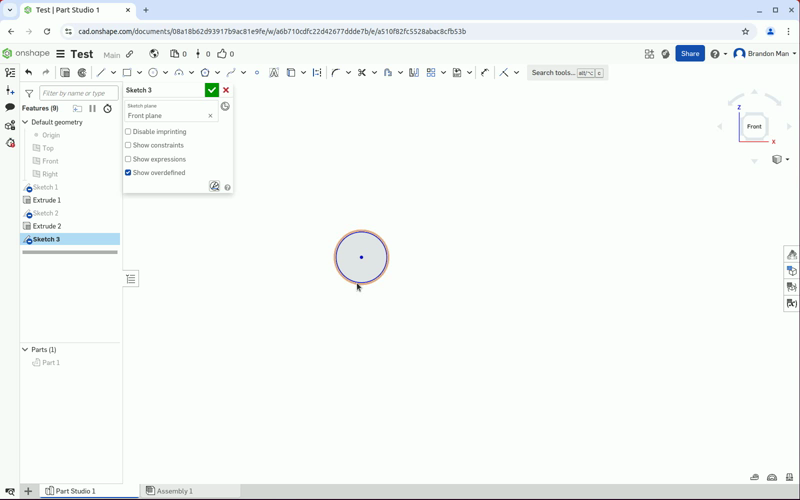
scroll(6)
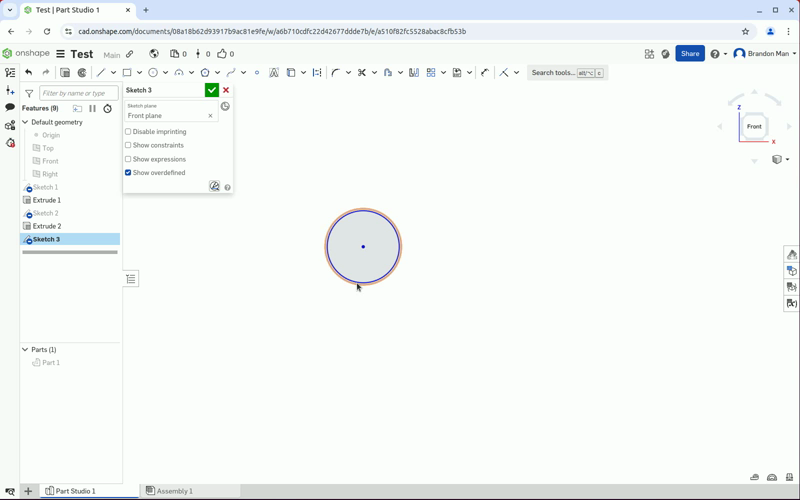
scroll(6)
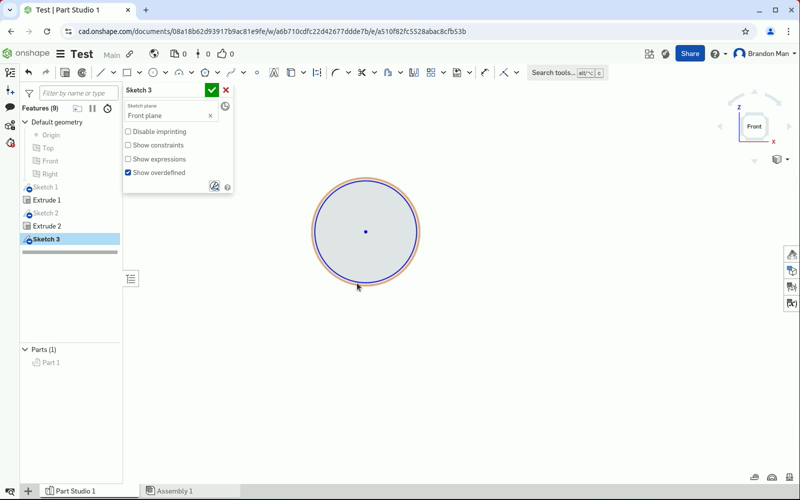
scroll(6)
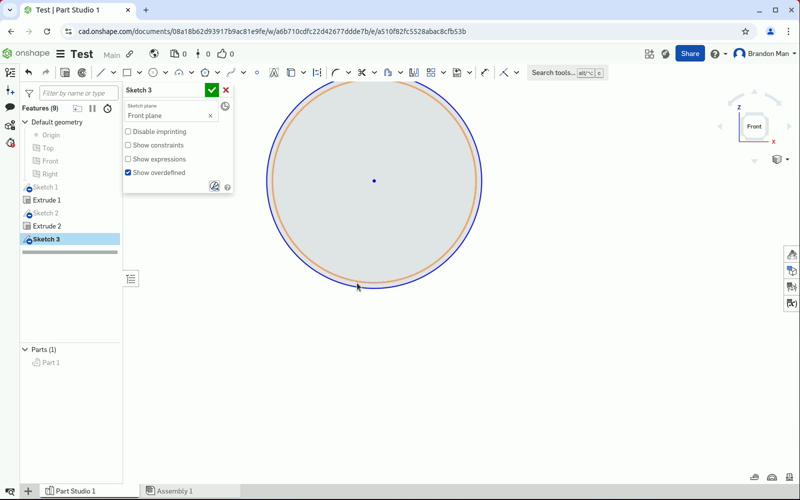
click(357, 282)
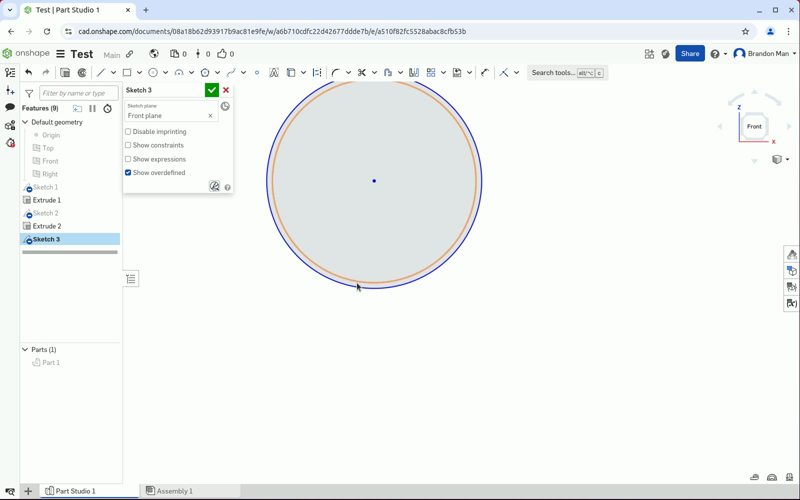
scroll(-6)
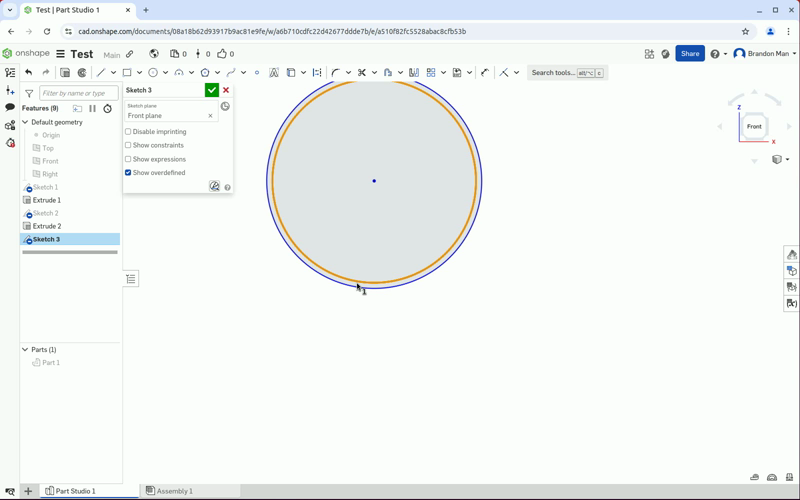
scroll(-6)
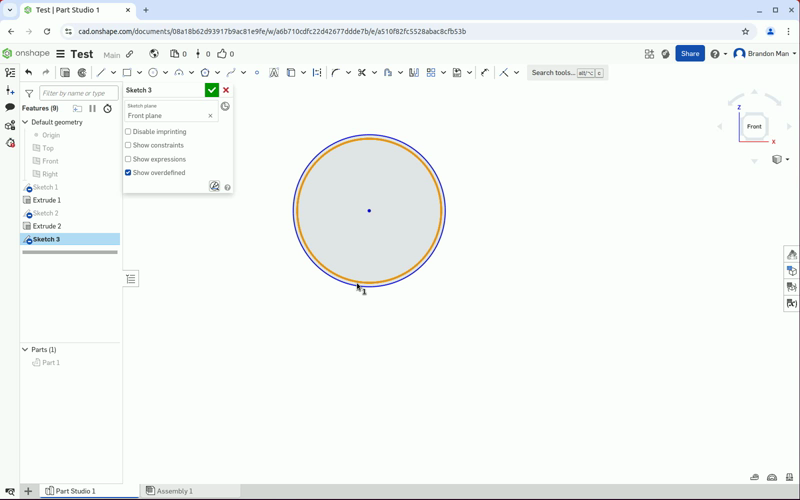
scroll(-6)
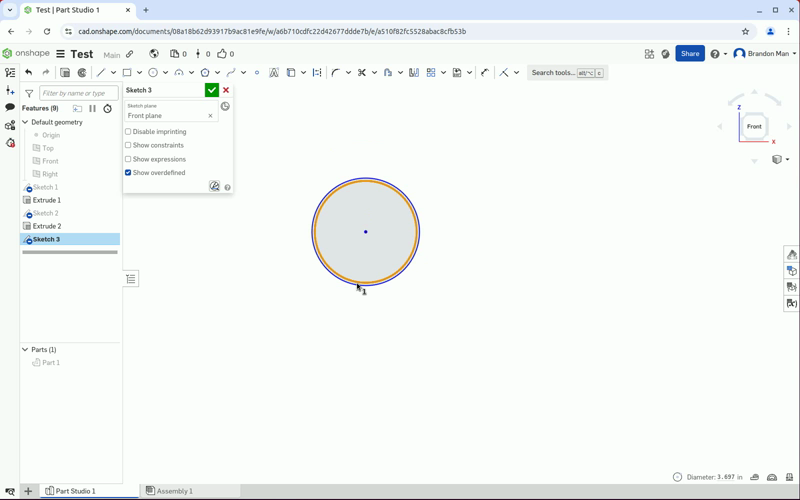
scroll(-6)
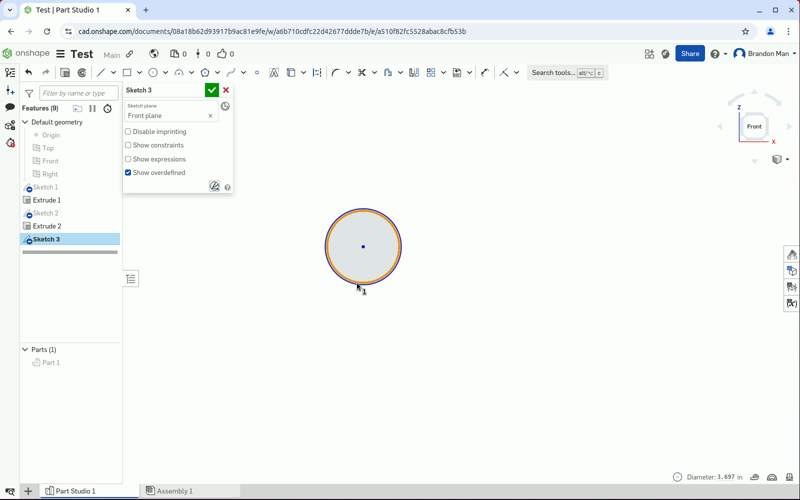
scroll(-6)
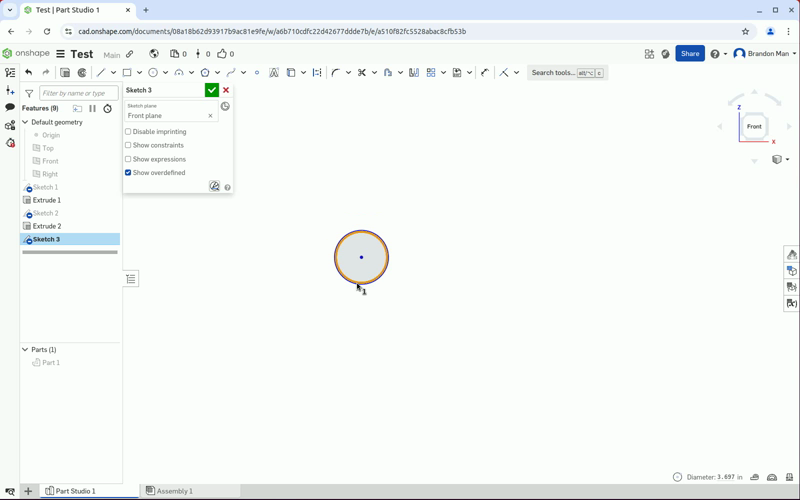
scroll(-6)
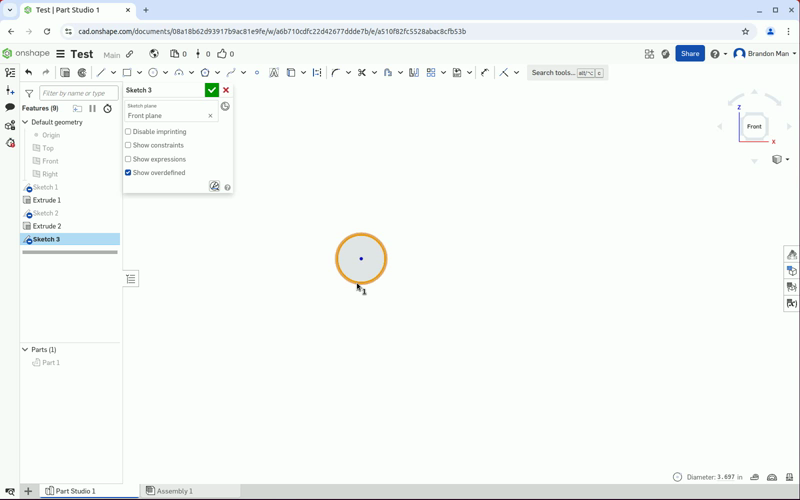
scroll(-6)
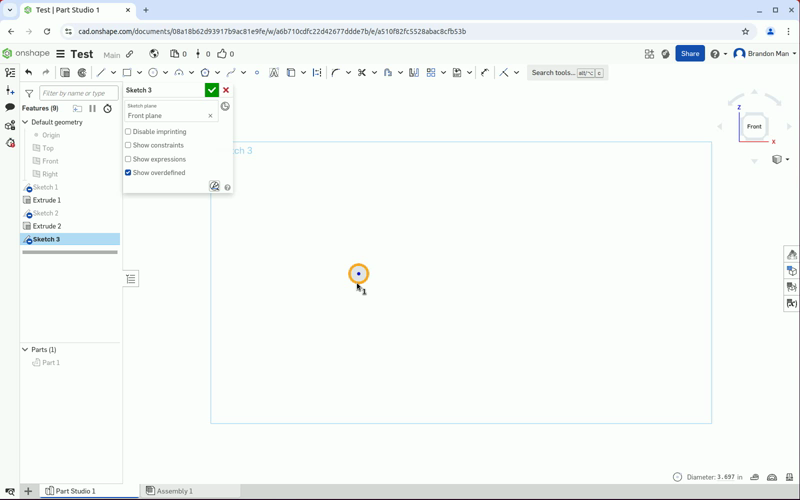
mouse_move(73, 352)
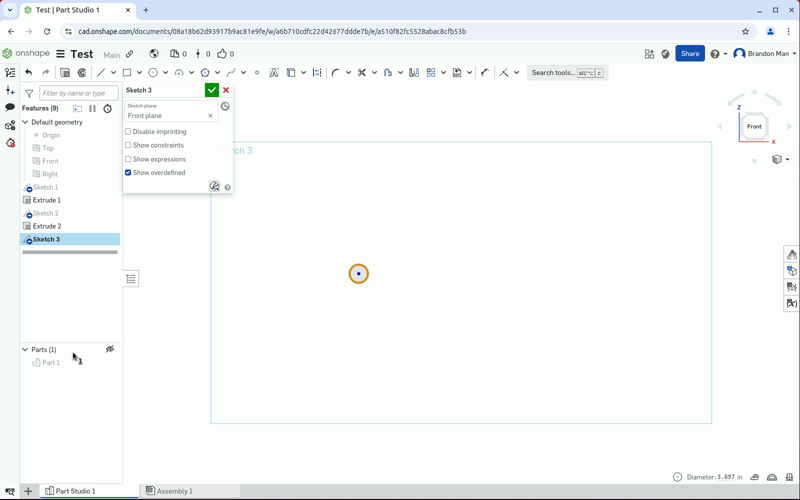
key(shift+y)
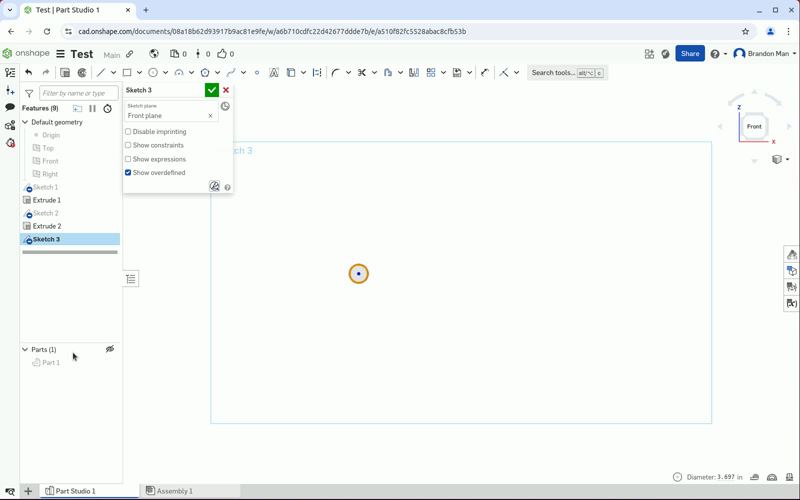
key(shift+e)
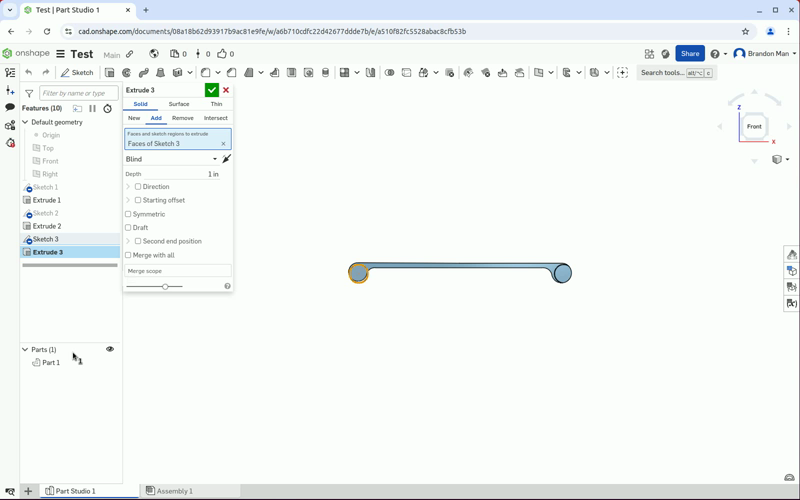
mouse_move(143, 106)
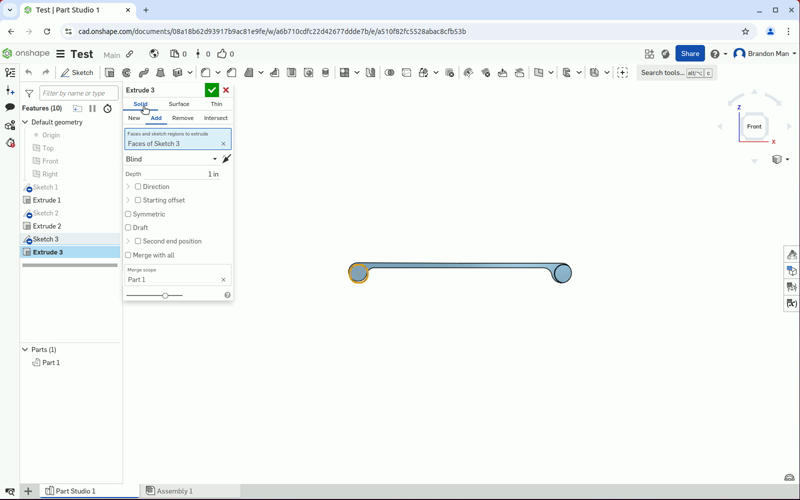
click(143, 106)
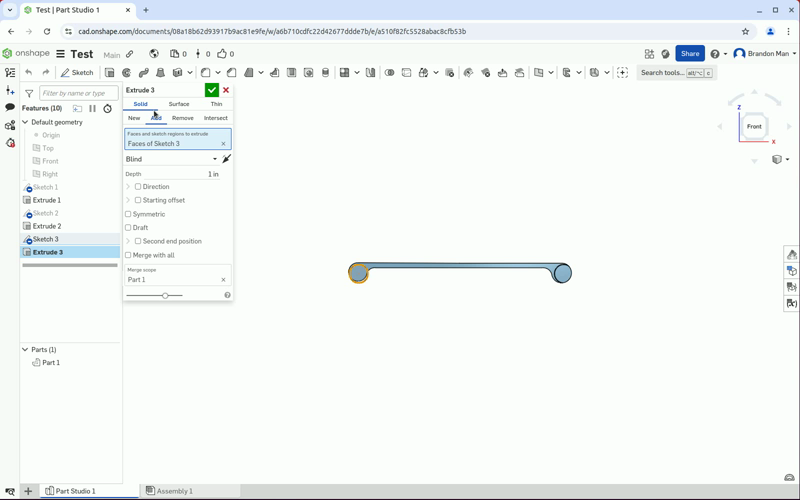
mouse_move(186, 120)
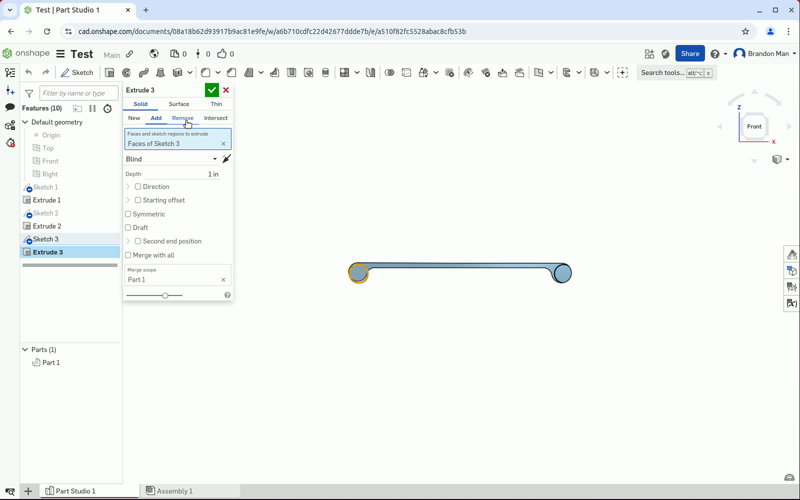
click(186, 120)
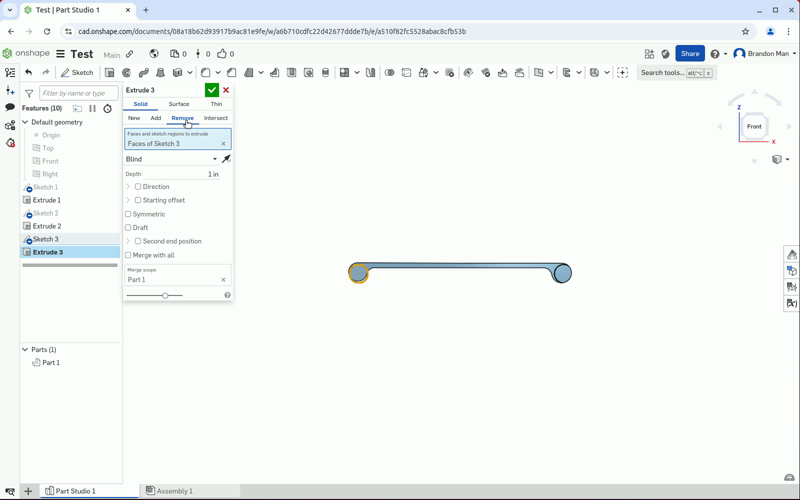
key(tab, 4)
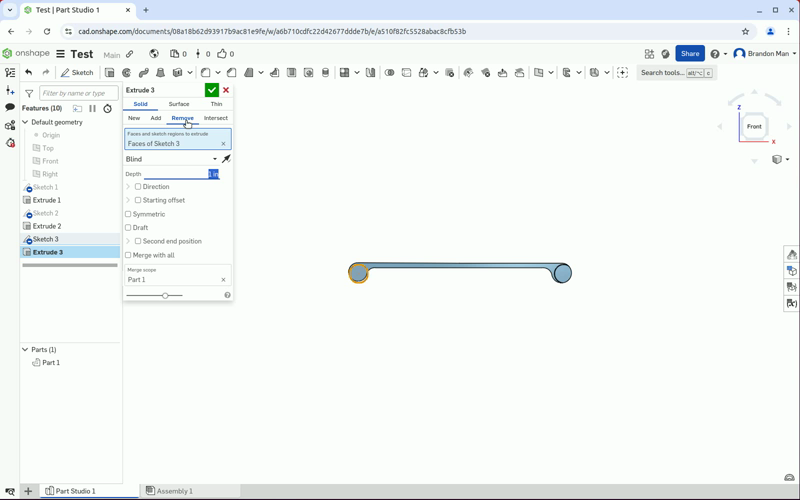
text(0.241)
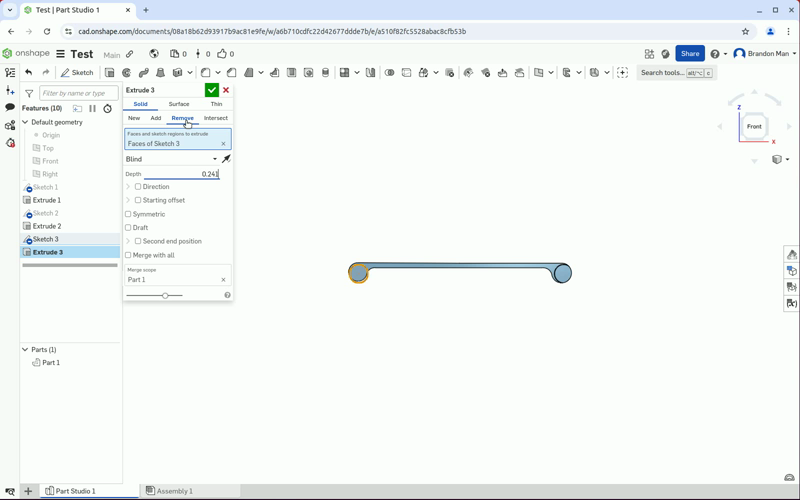
key(tab, 6)
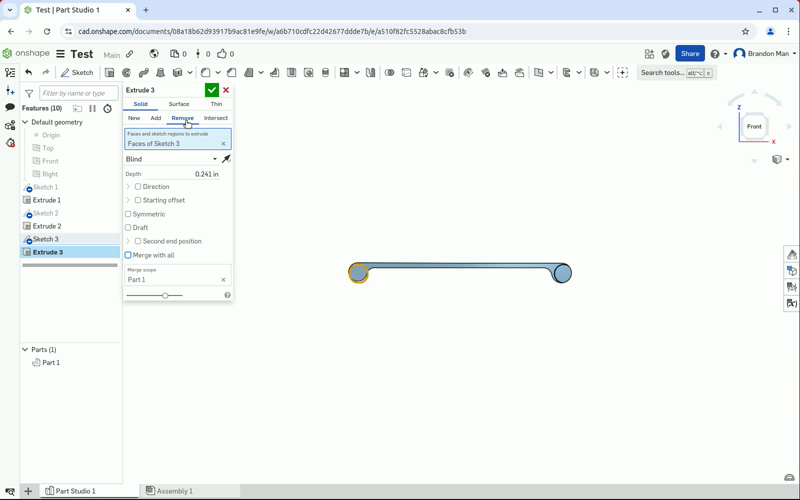
key(space)
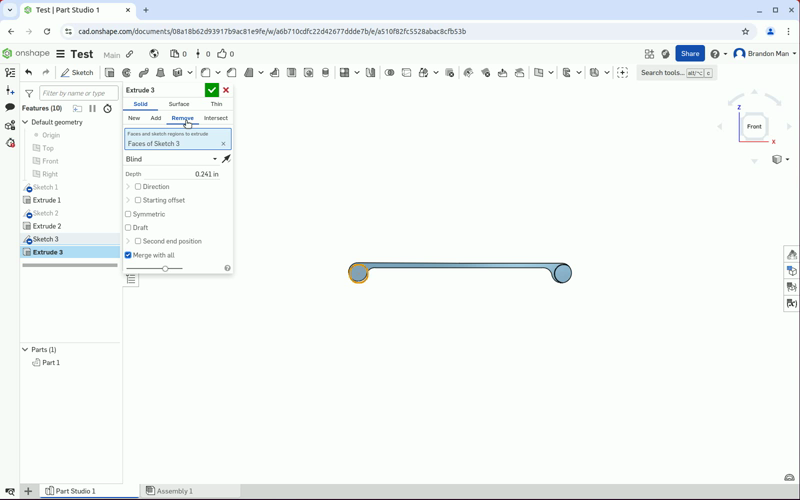
key(enter)
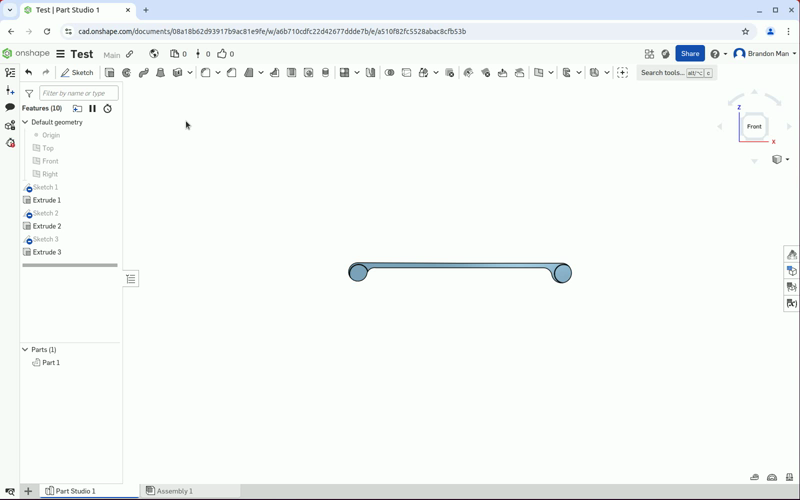
key(shift+h)
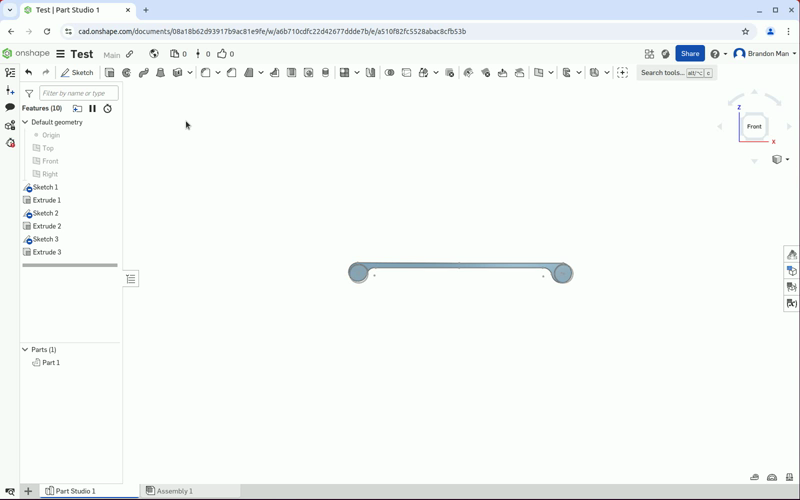
key(shift+h)
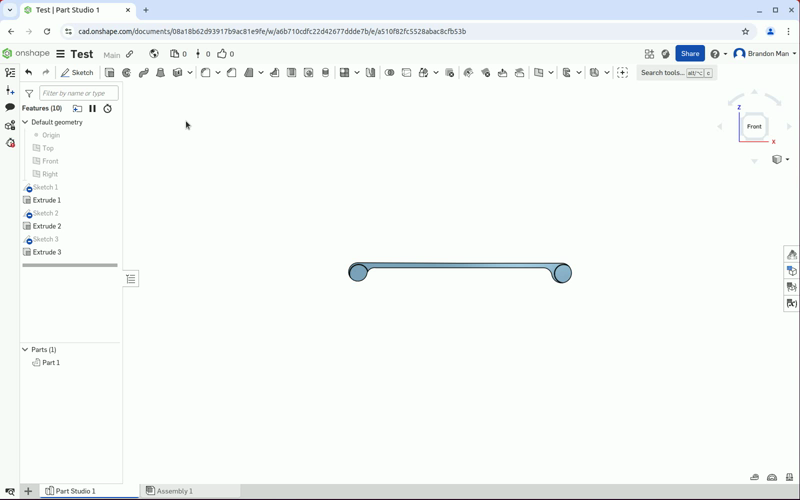
mouse_move(73, 189)
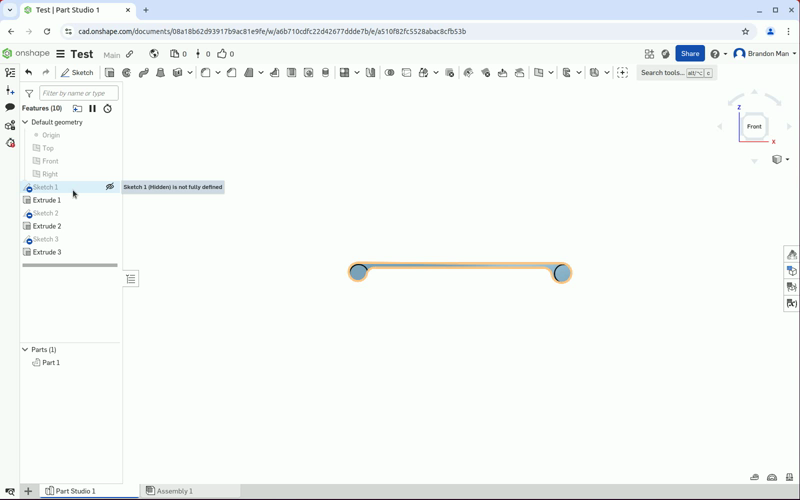
click(73, 189)
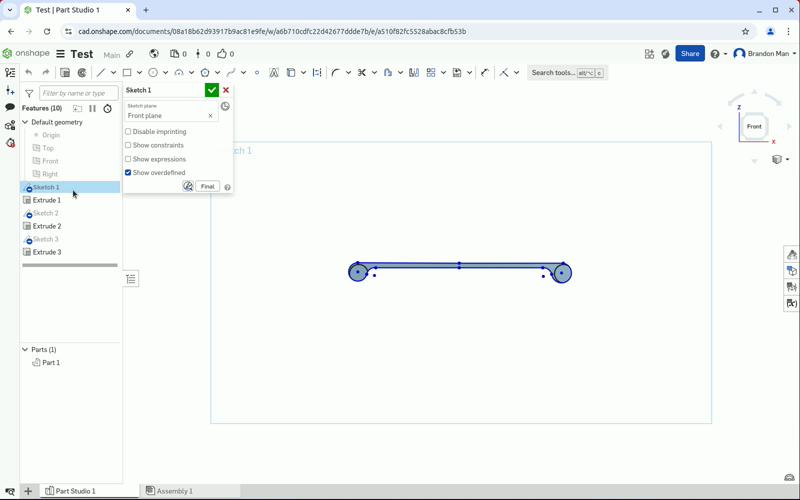
mouse_move(229, 92)
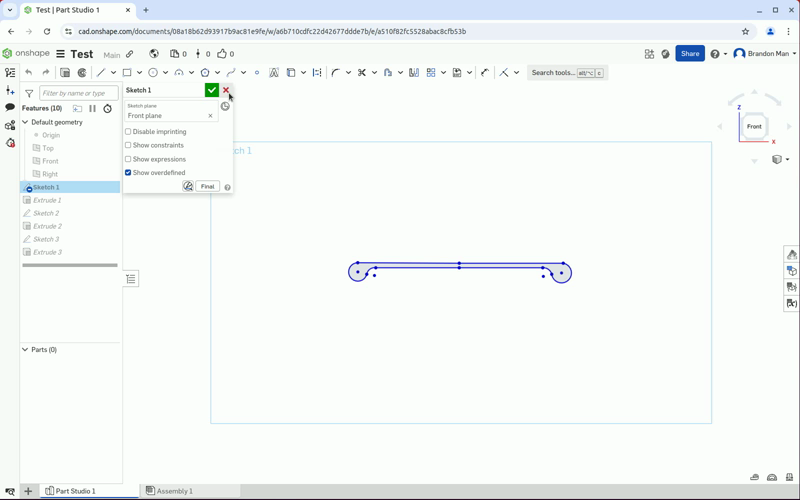
click(229, 92)
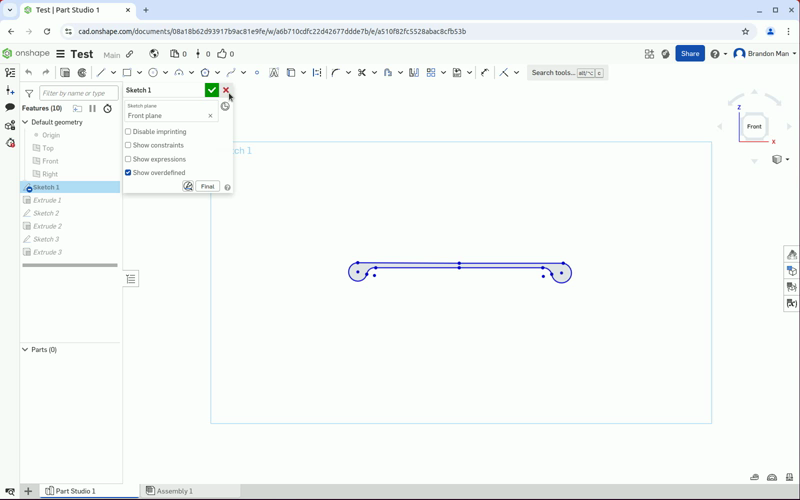
key(shift+s)
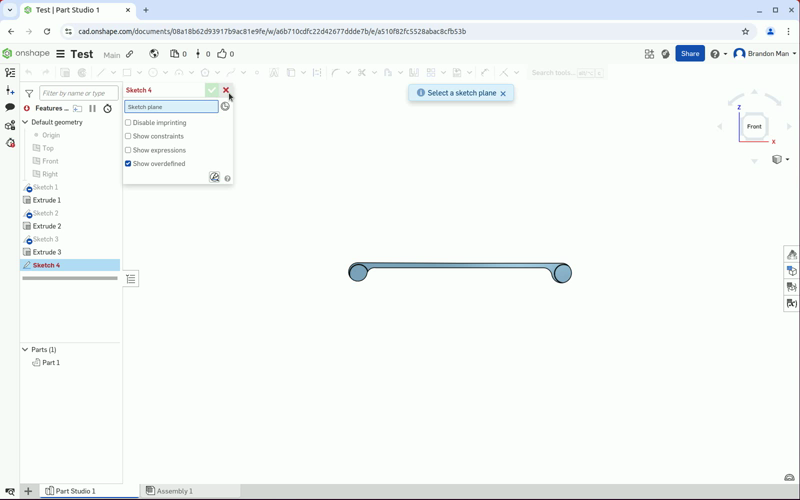
mouse_move(73, 163)
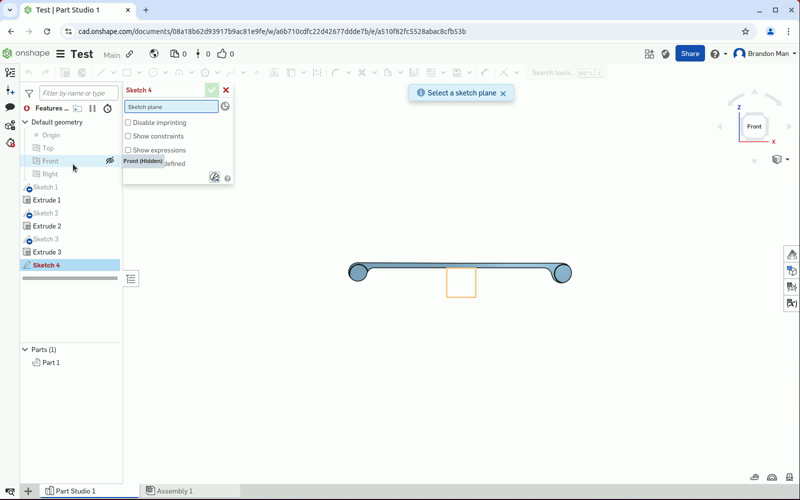
click(73, 163)
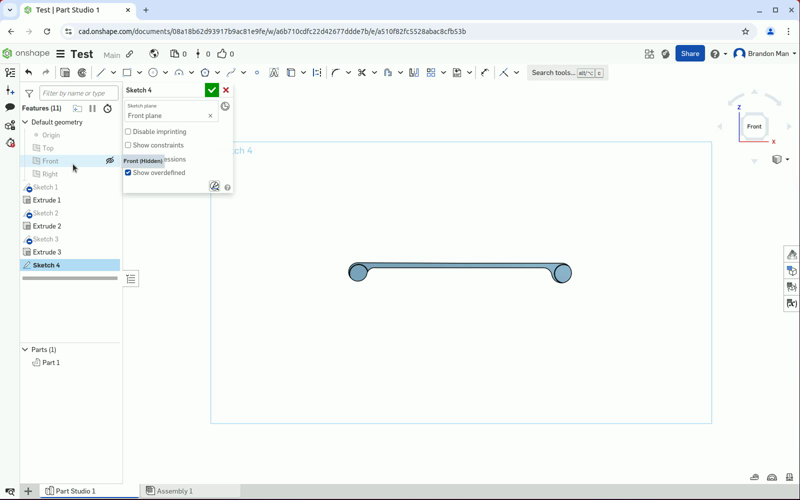
mouse_move(73, 352)
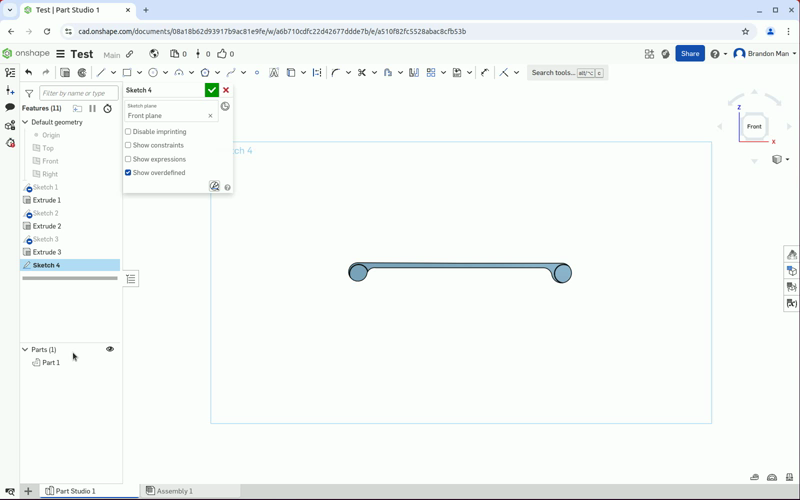
key(y)
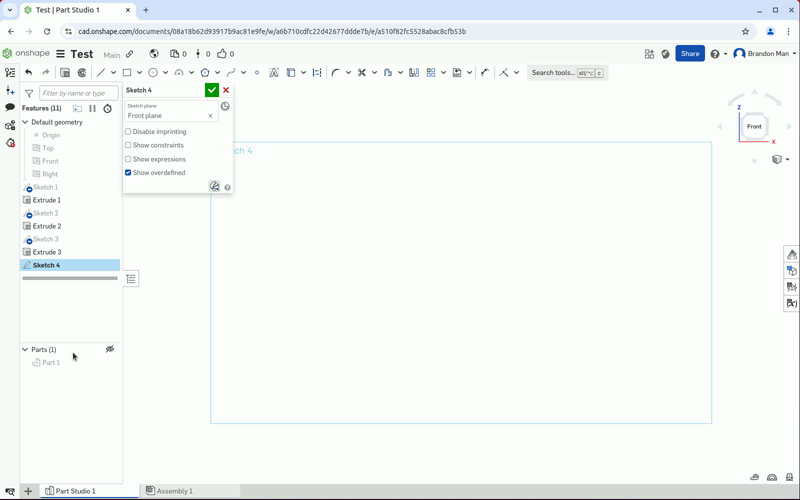
key(l)
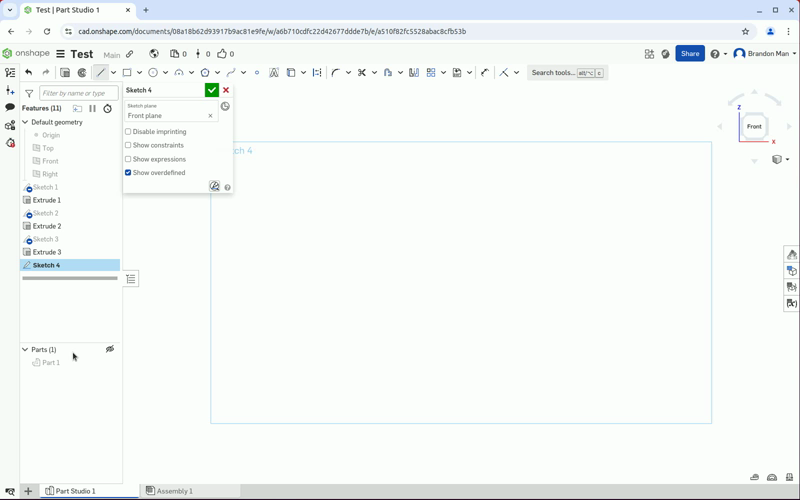
key_down(shift)
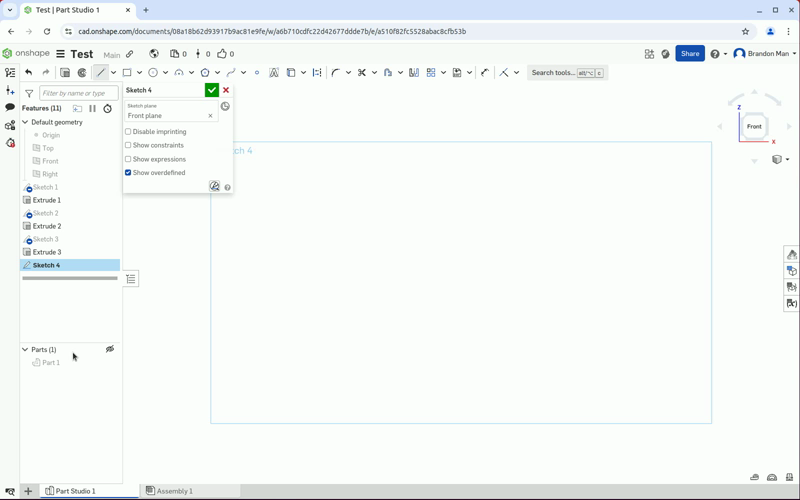
mouse_move(560, 272)
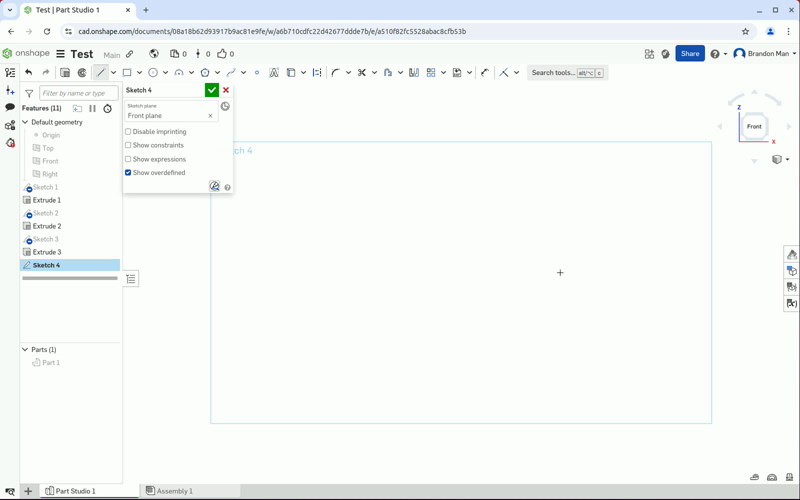
click(560, 272)
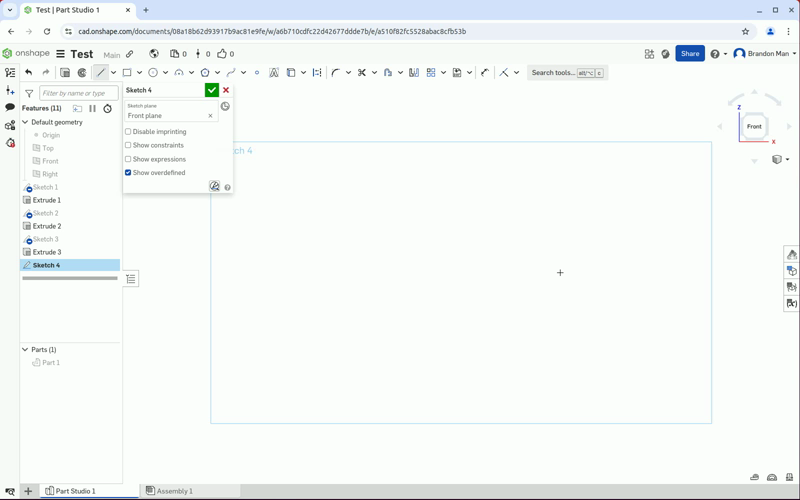
key_up(shift)
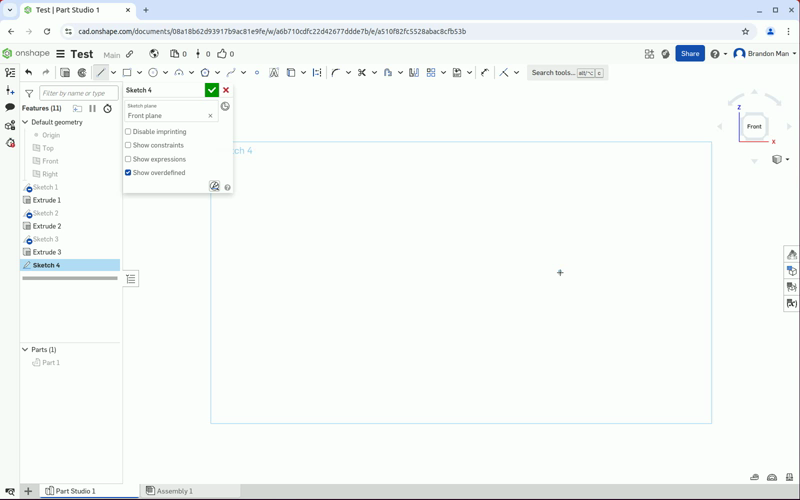
key_down(shift)
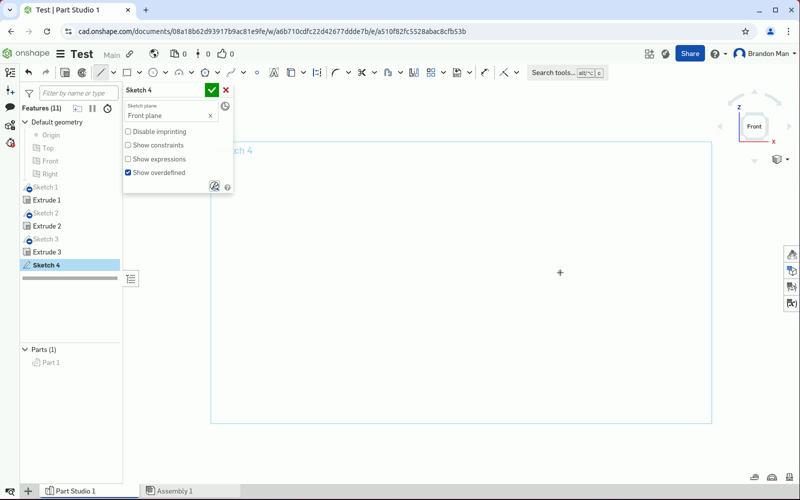
mouse_move(589, 272)
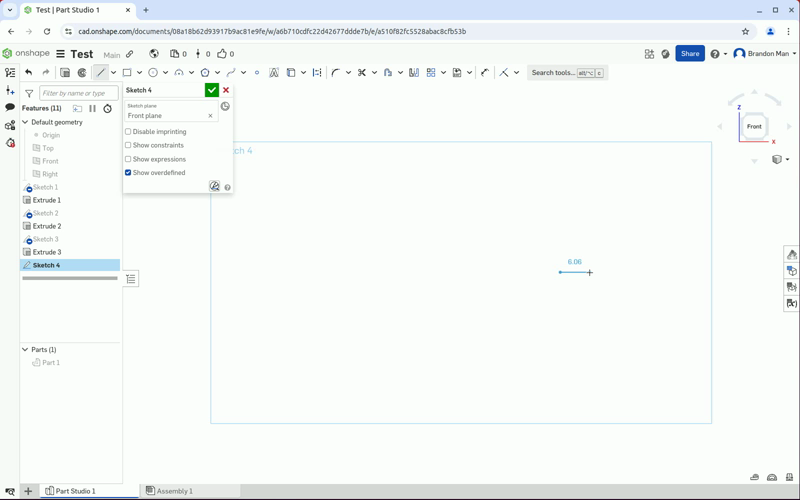
mouse_move(566, 272)
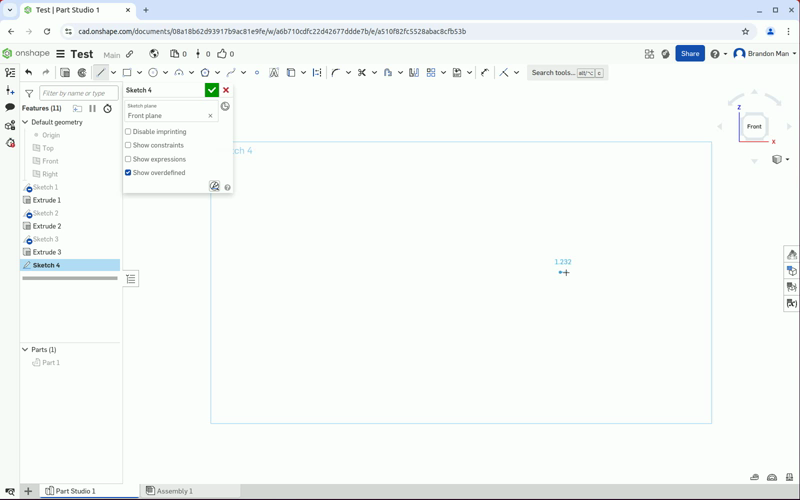
scroll(6)
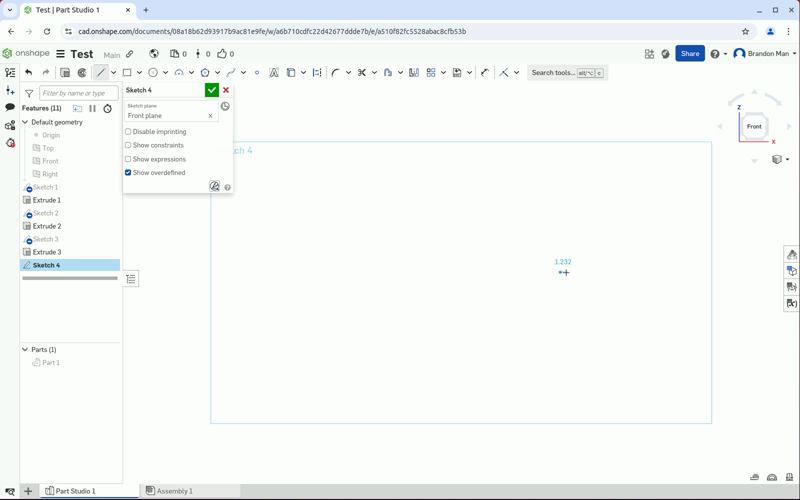
scroll(6)
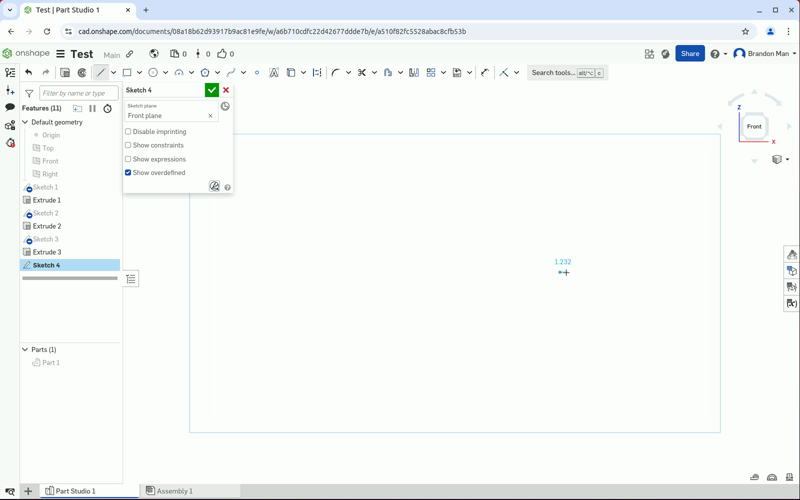
scroll(6)
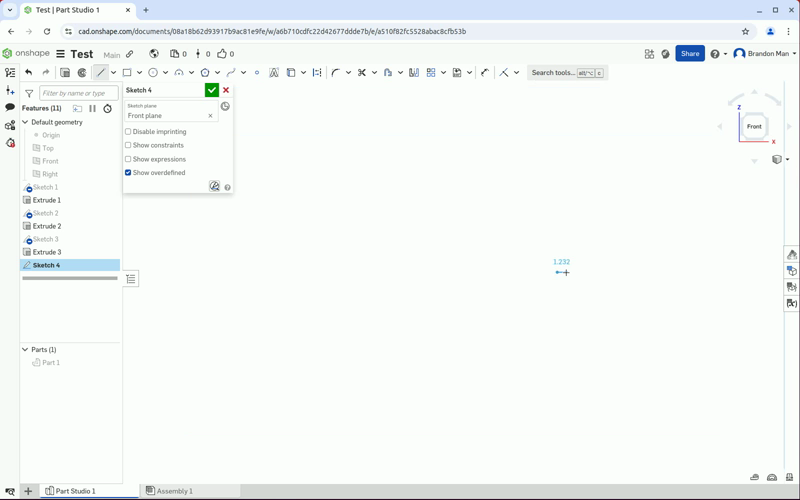
scroll(6)
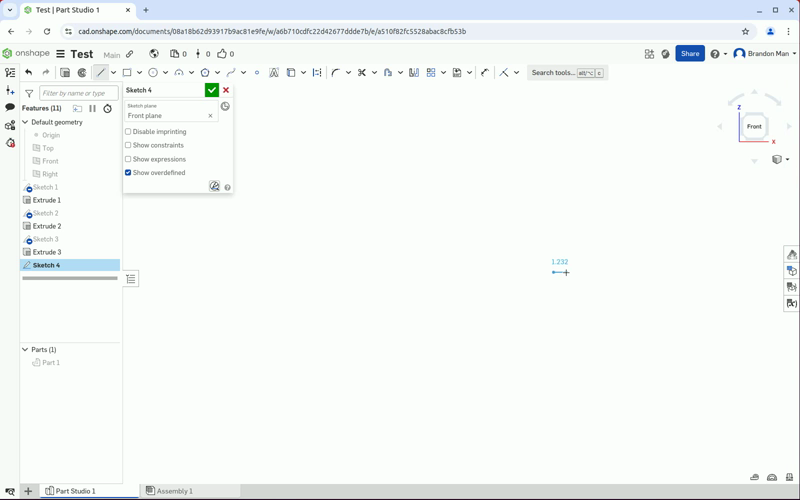
scroll(6)
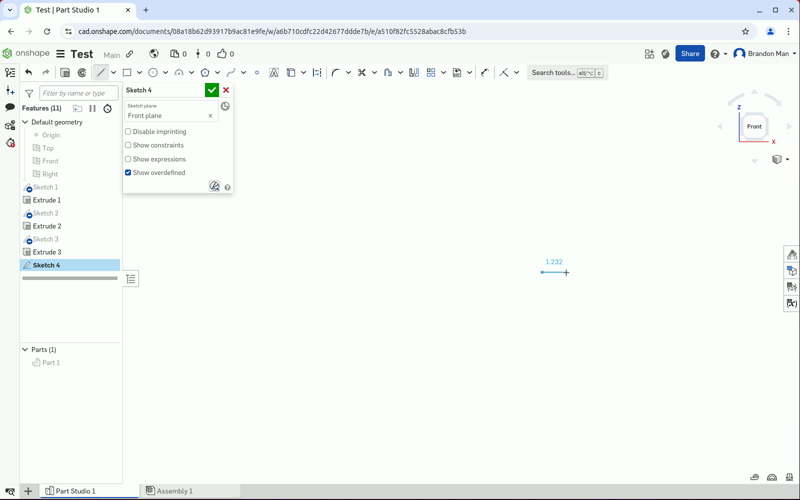
scroll(6)
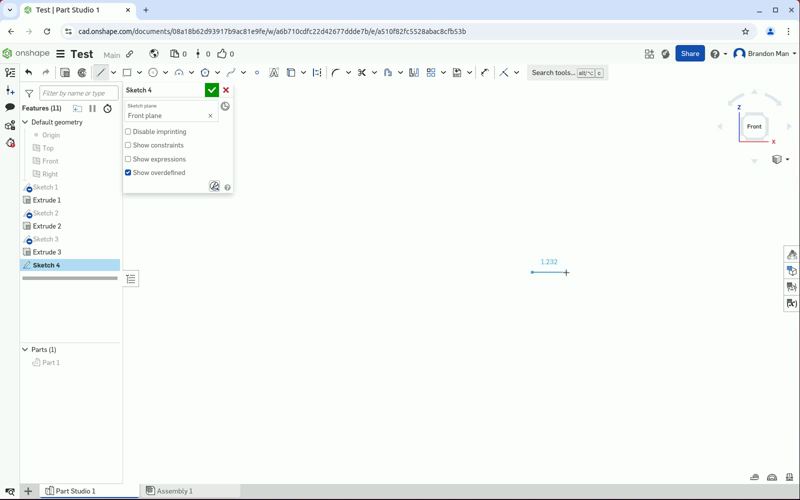
scroll(6)
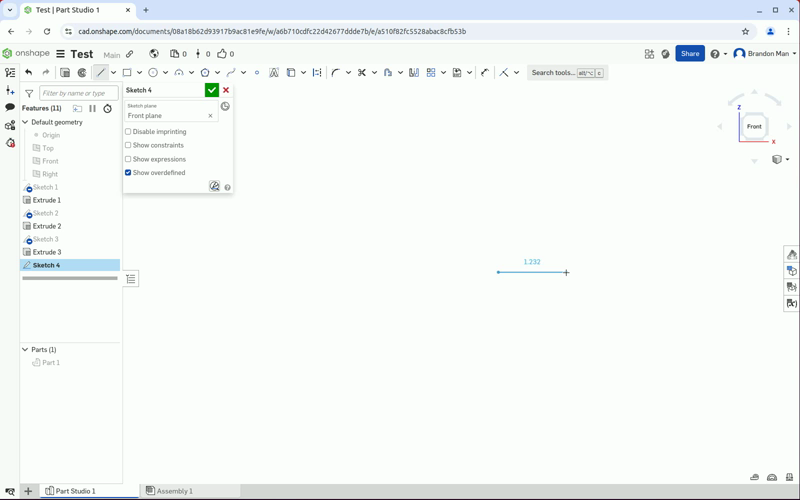
click(566, 272)
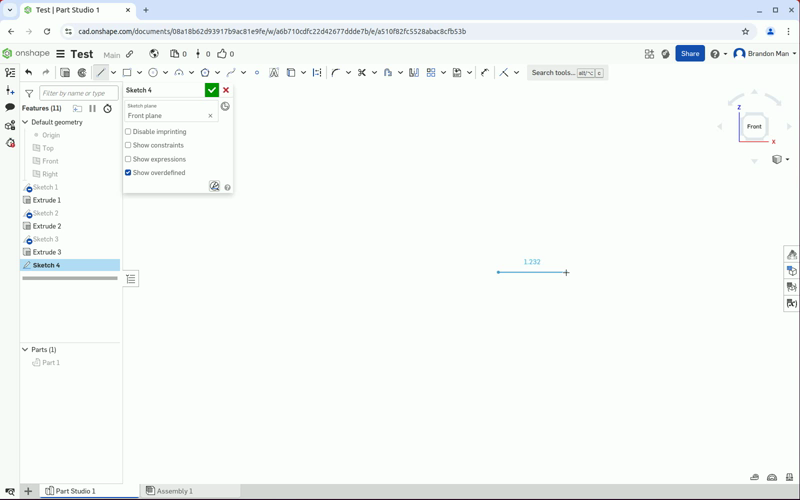
scroll(-6)
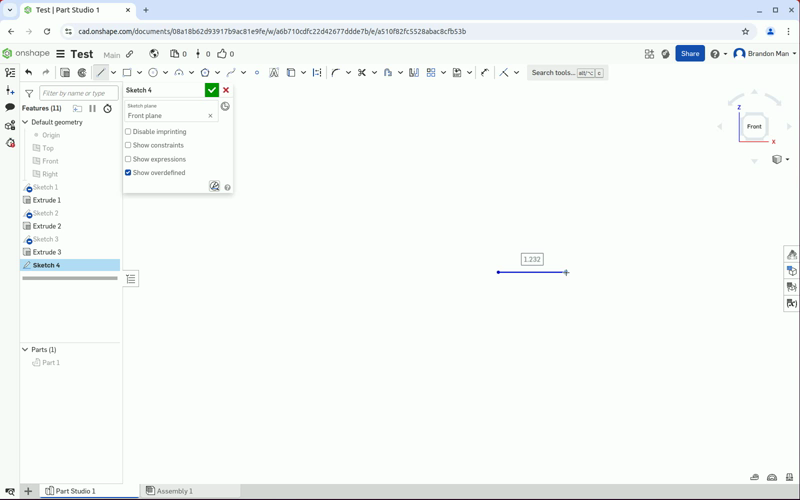
scroll(-6)
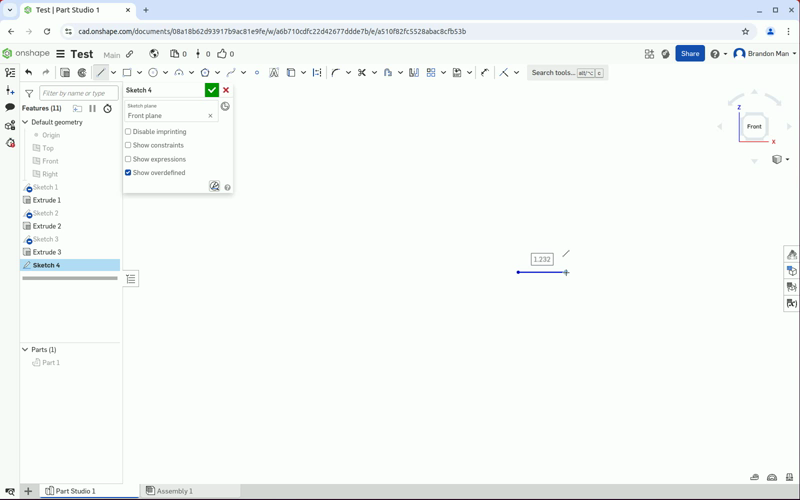
scroll(-6)
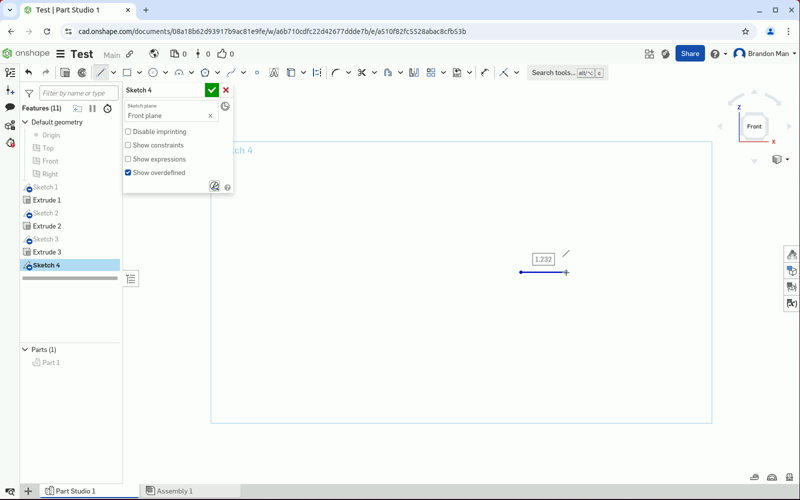
scroll(-6)
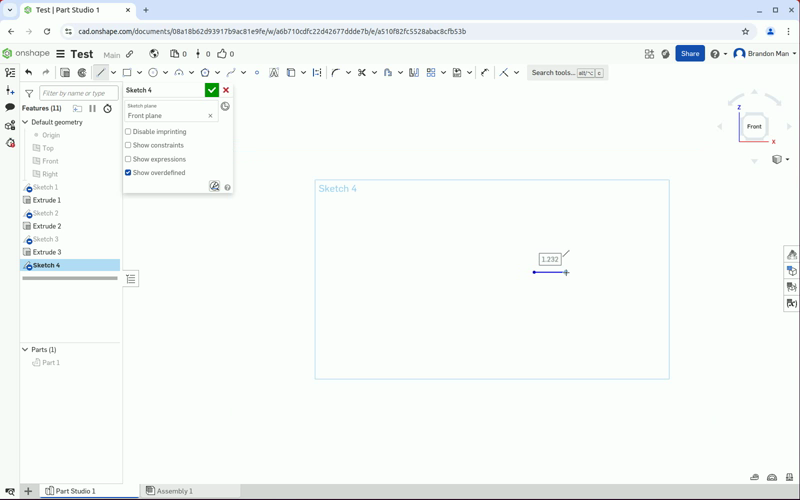
scroll(-6)
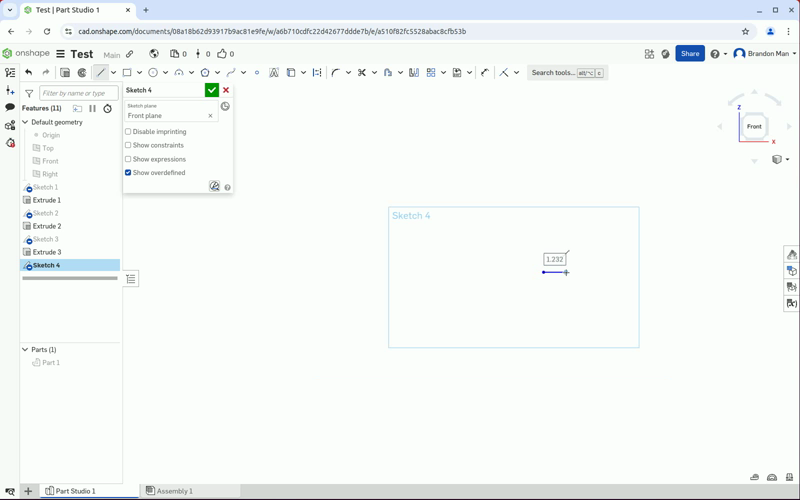
scroll(-6)
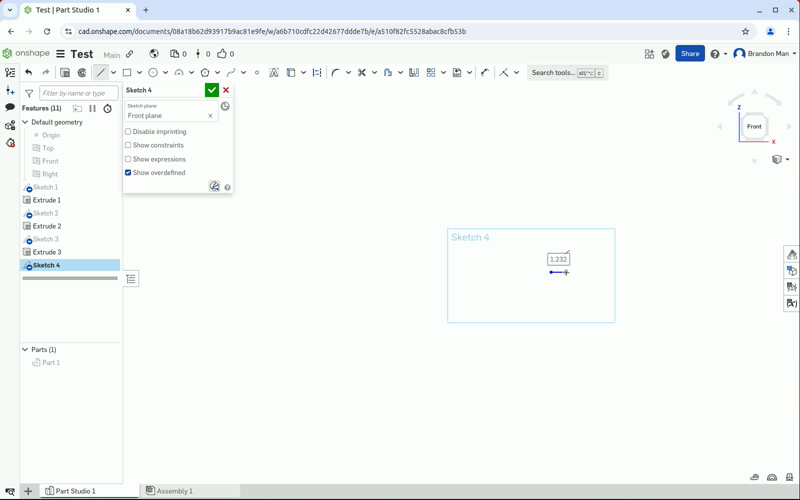
scroll(-6)
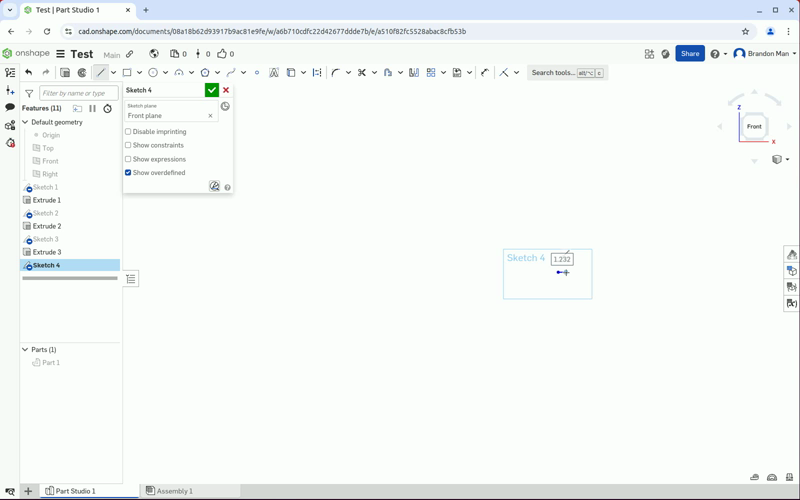
key_up(shift)
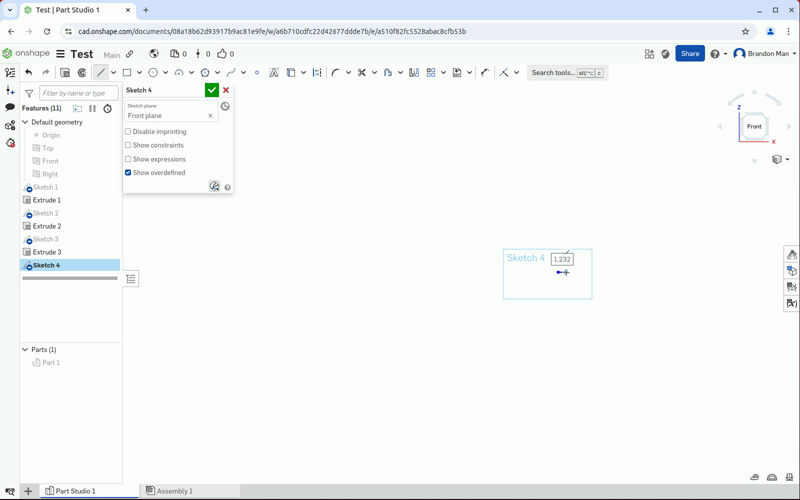
key_down(shift)
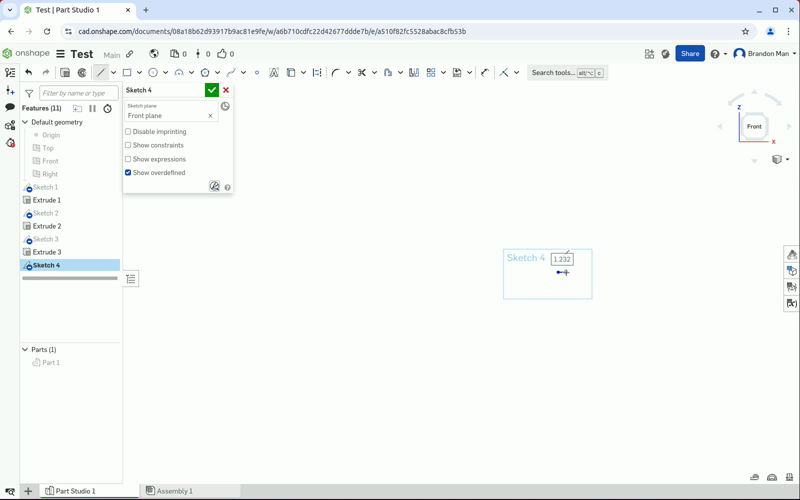
mouse_move(589, 272)
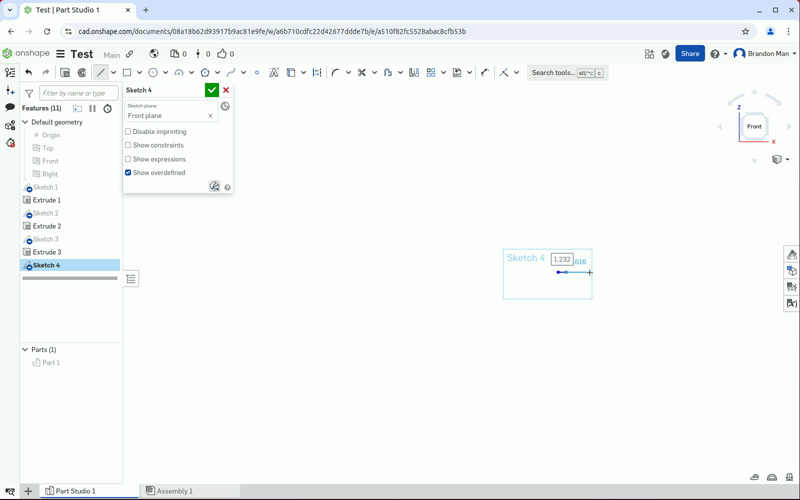
mouse_move(566, 270)
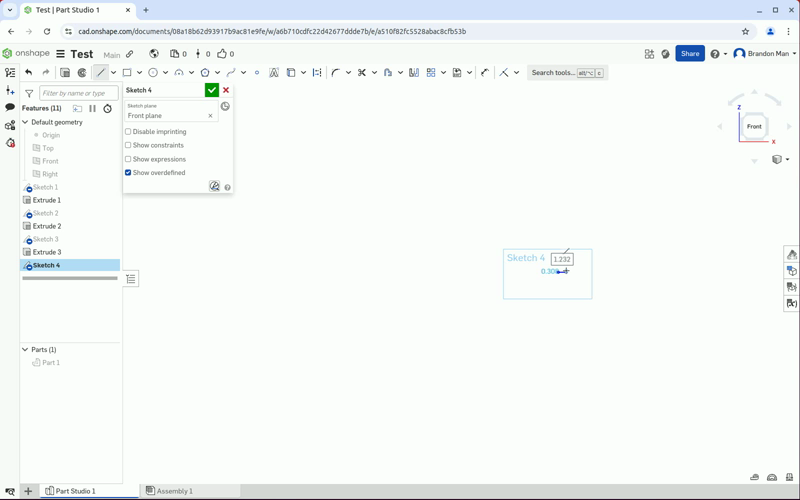
scroll(6)
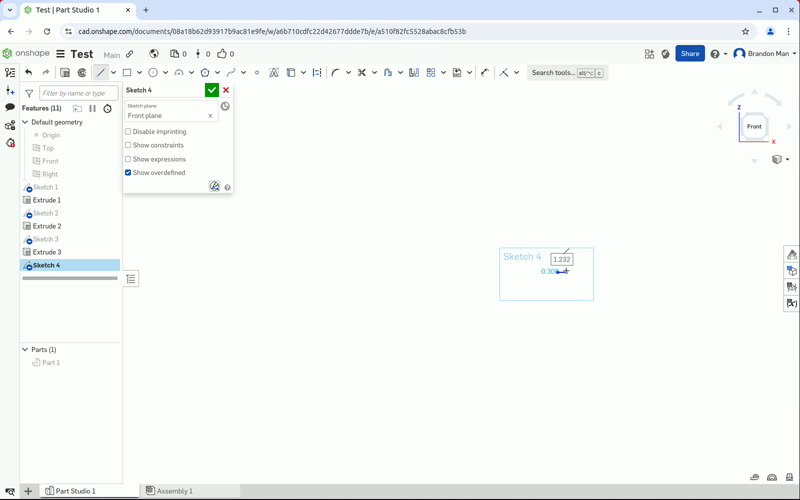
scroll(6)
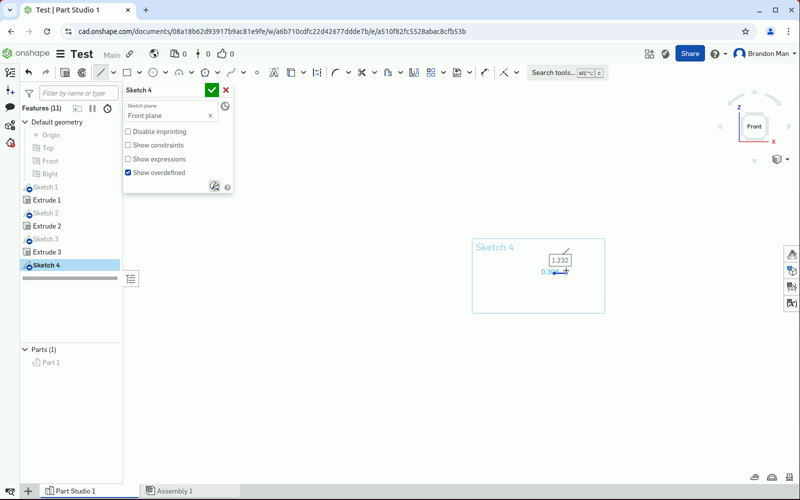
scroll(6)
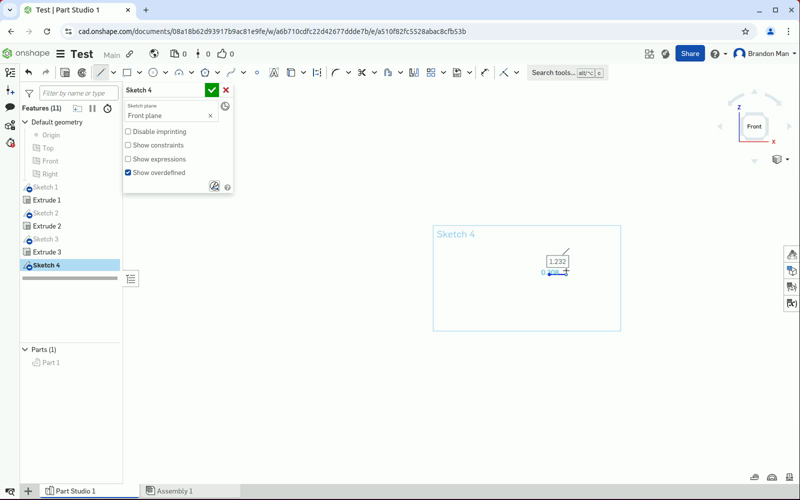
scroll(6)
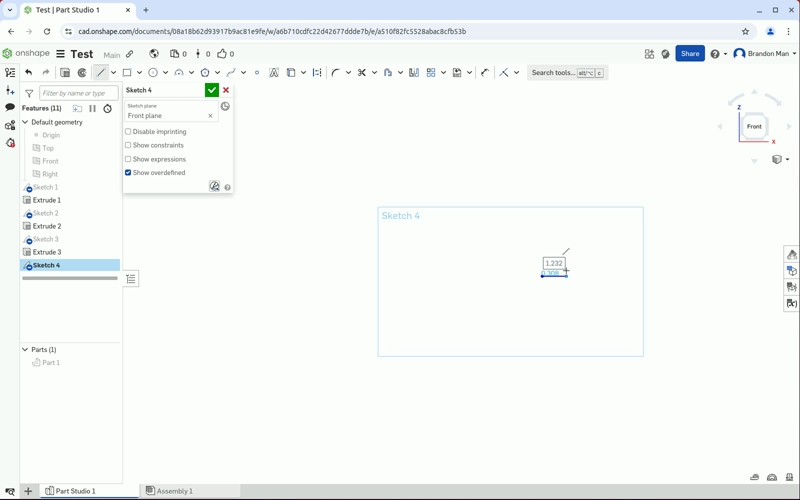
scroll(6)
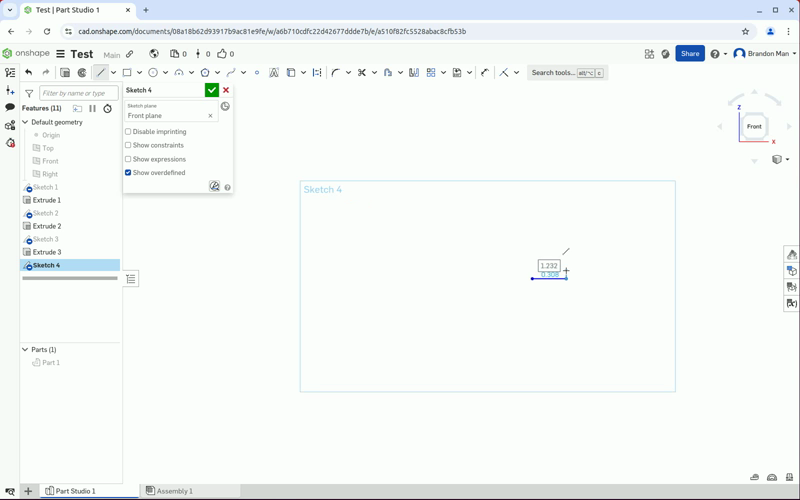
scroll(6)
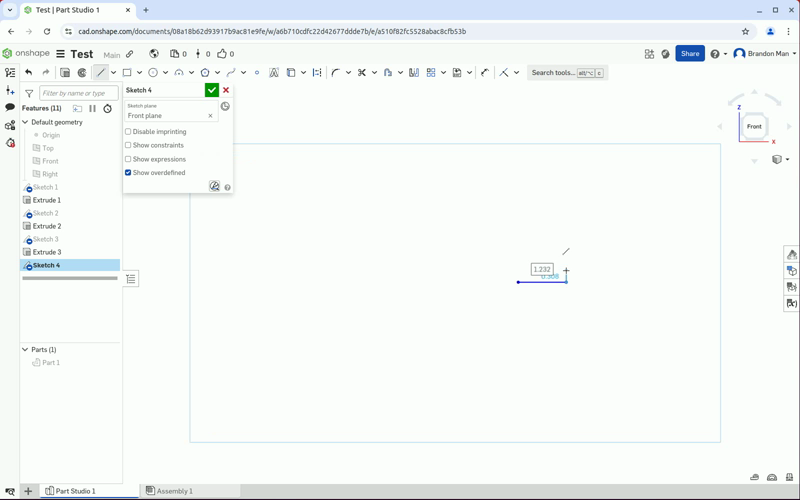
scroll(6)
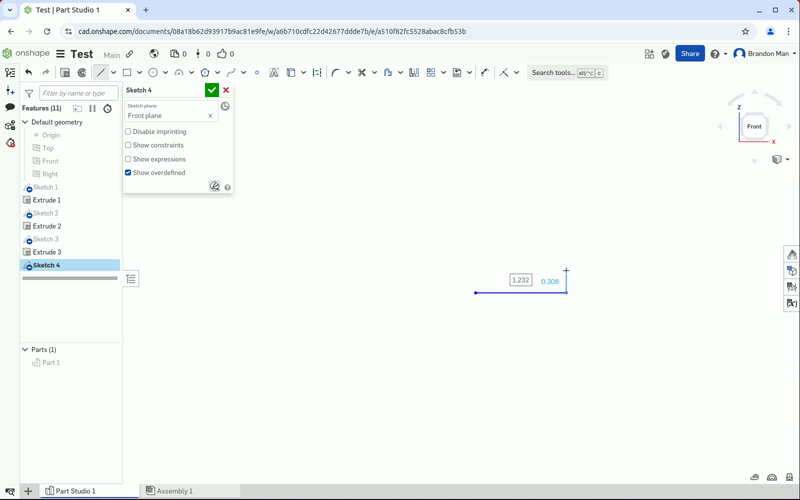
click(566, 270)
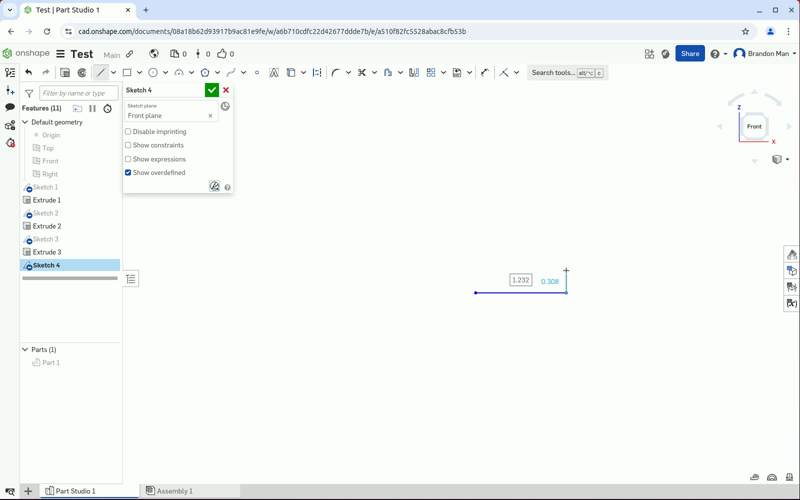
scroll(-6)
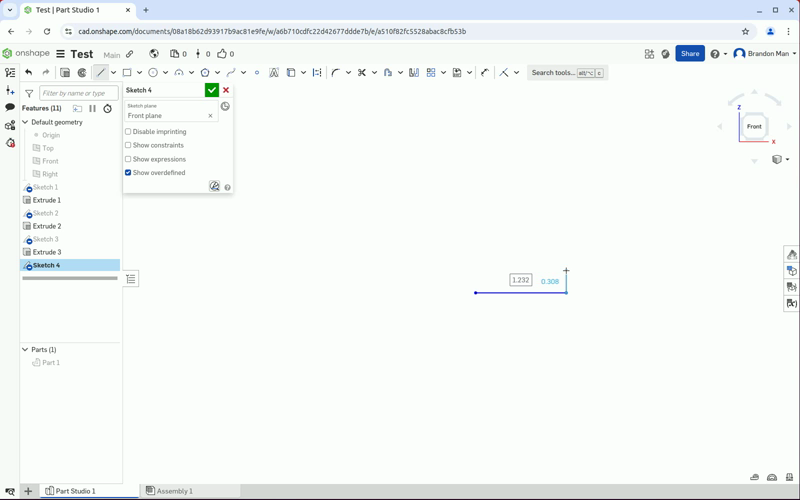
scroll(-6)
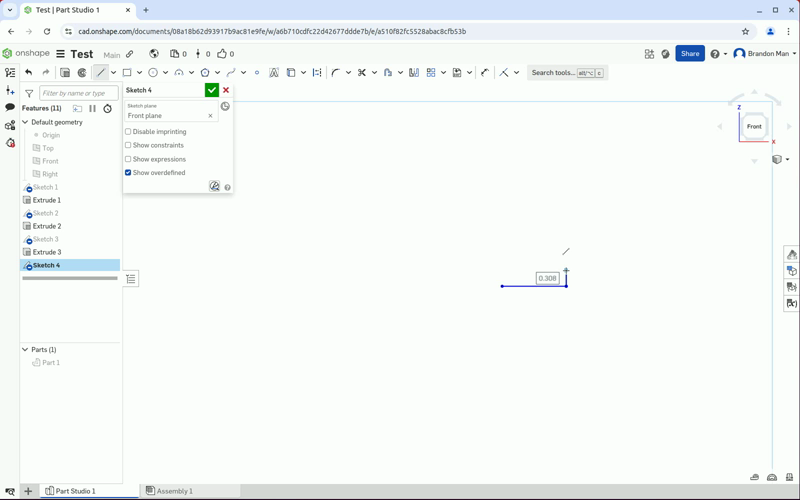
scroll(-6)
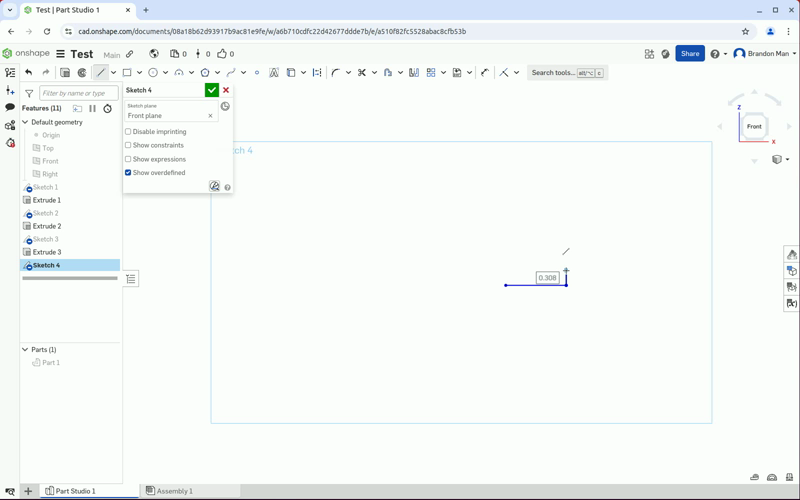
scroll(-6)
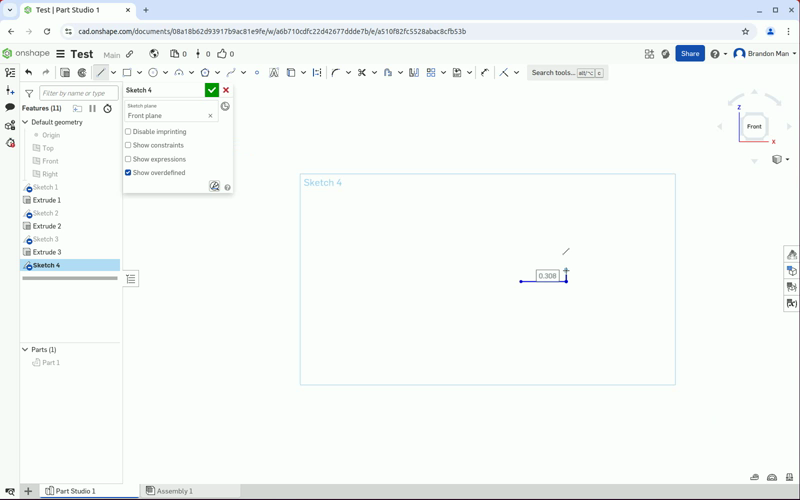
scroll(-6)
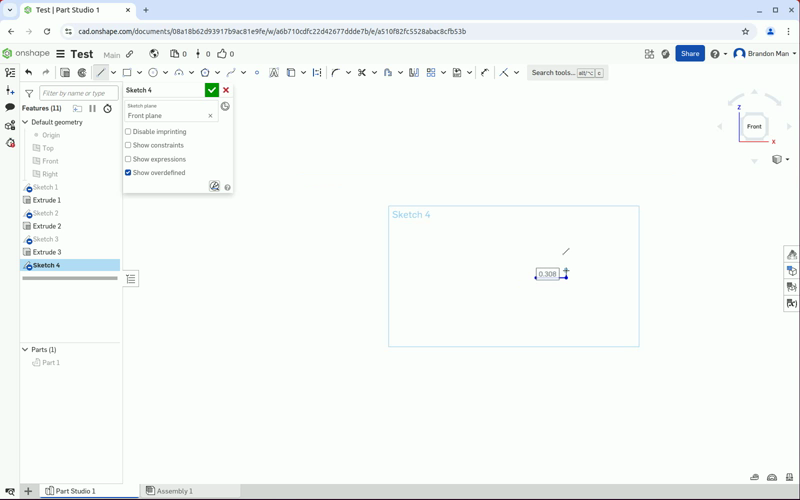
scroll(-6)
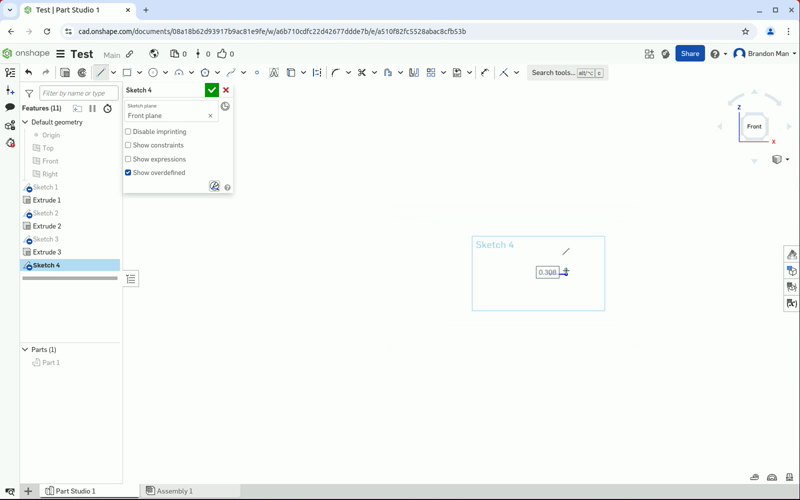
scroll(-6)
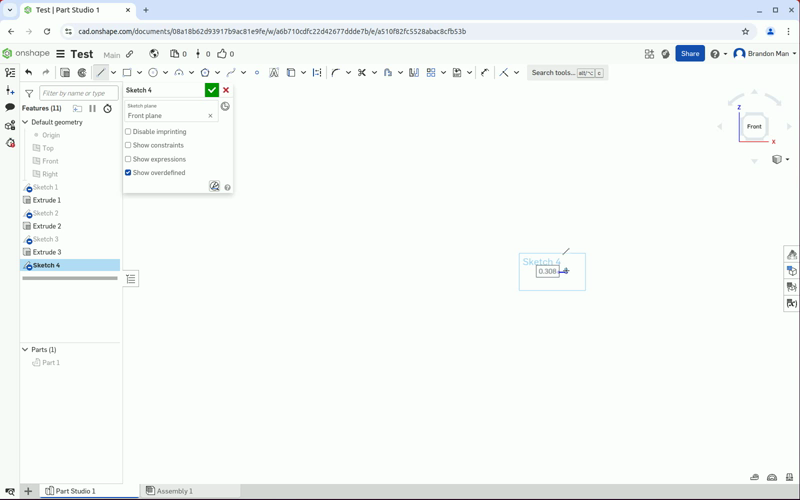
key_up(shift)
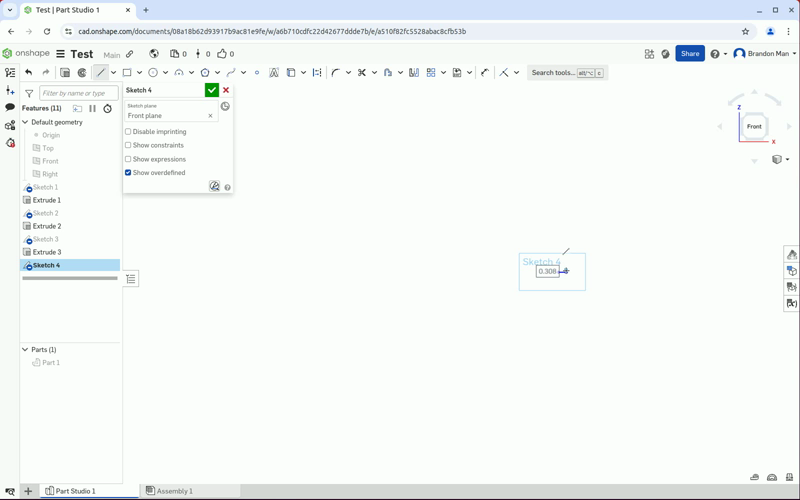
key_down(shift)
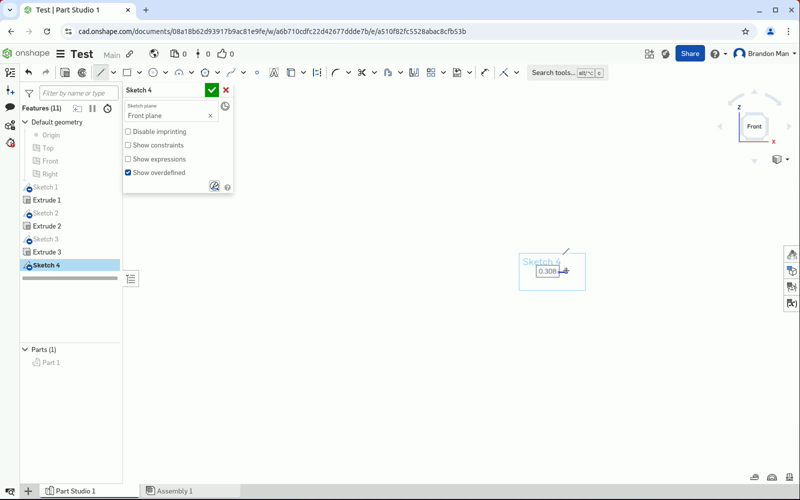
mouse_move(589, 270)
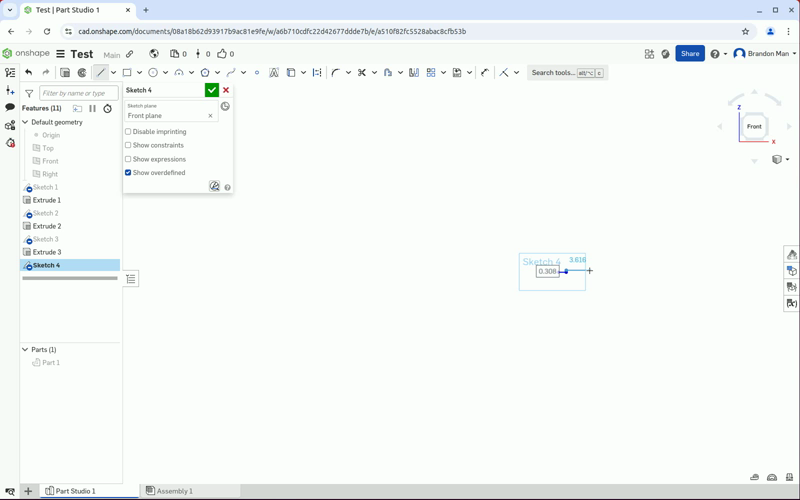
mouse_move(560, 270)
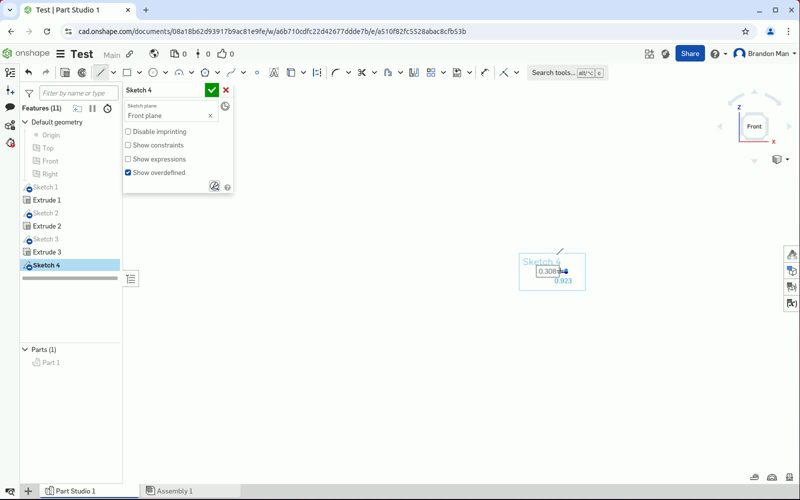
scroll(6)
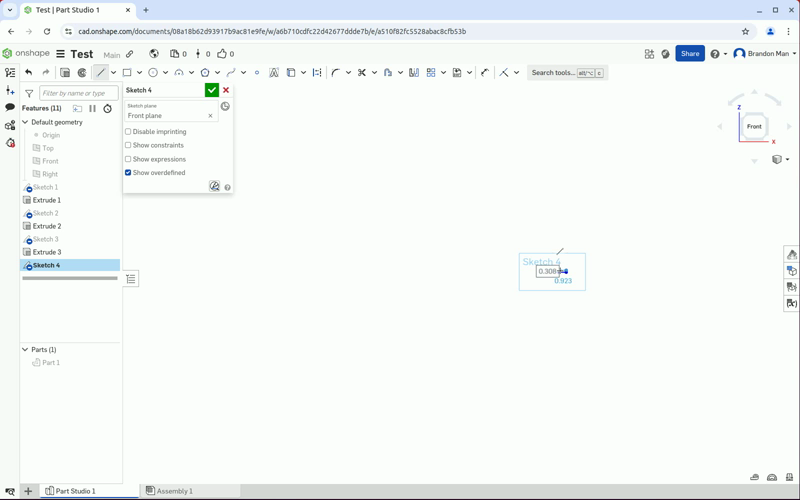
scroll(6)
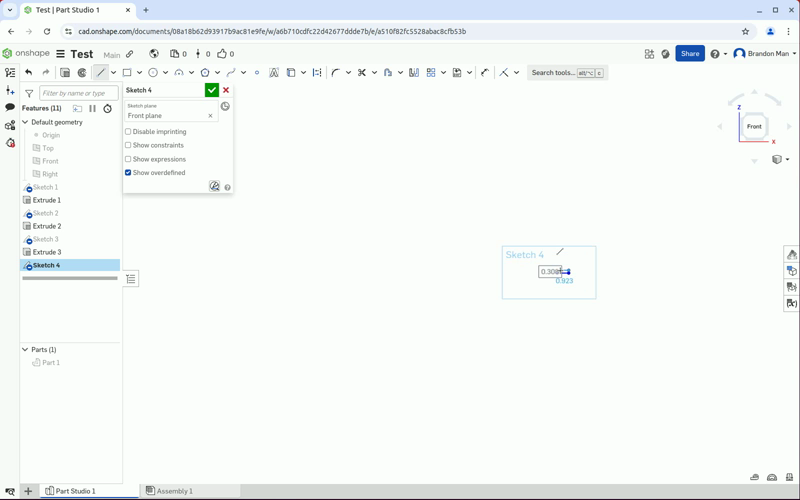
scroll(6)
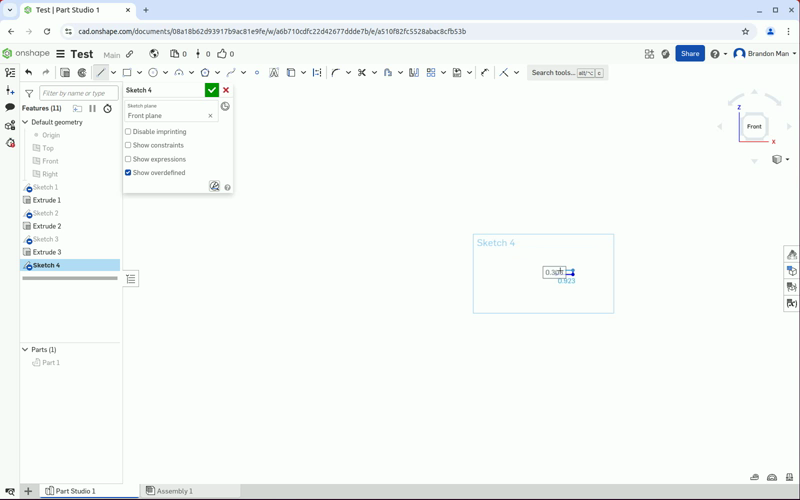
scroll(6)
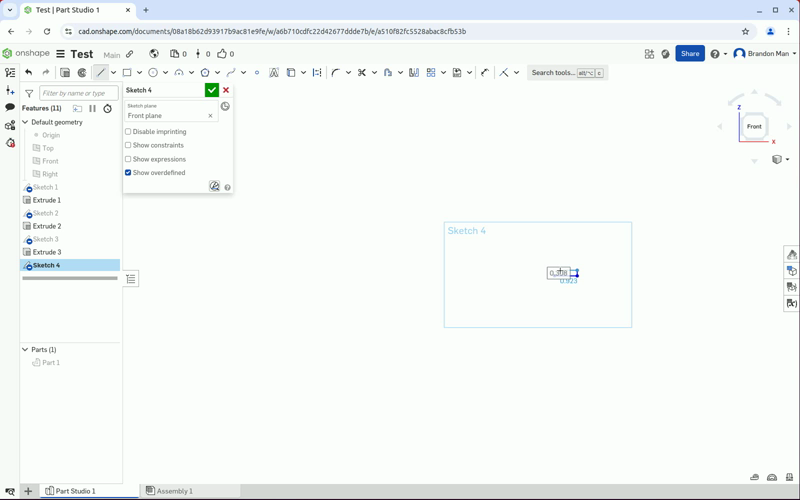
scroll(6)
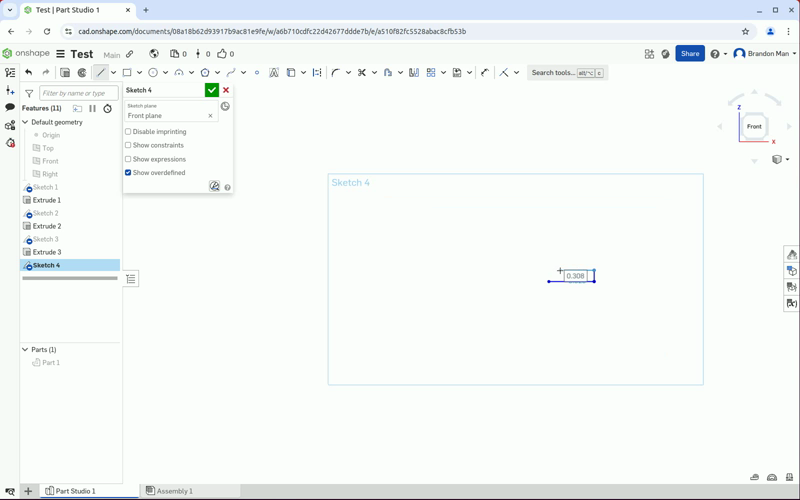
scroll(6)
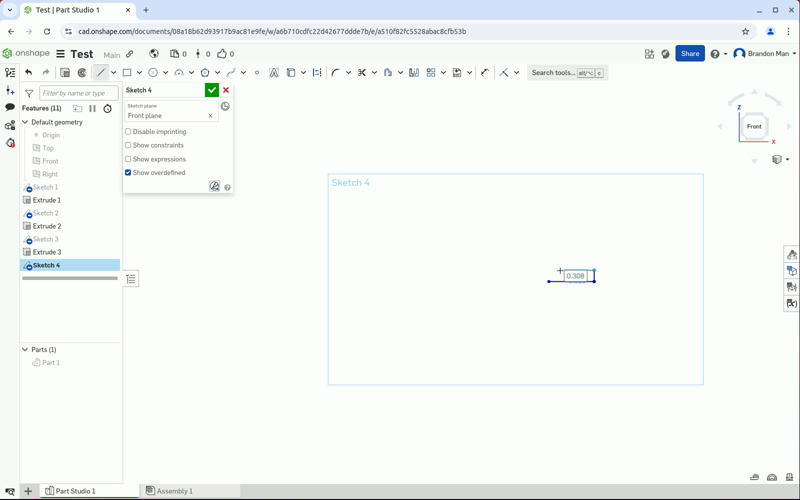
scroll(6)
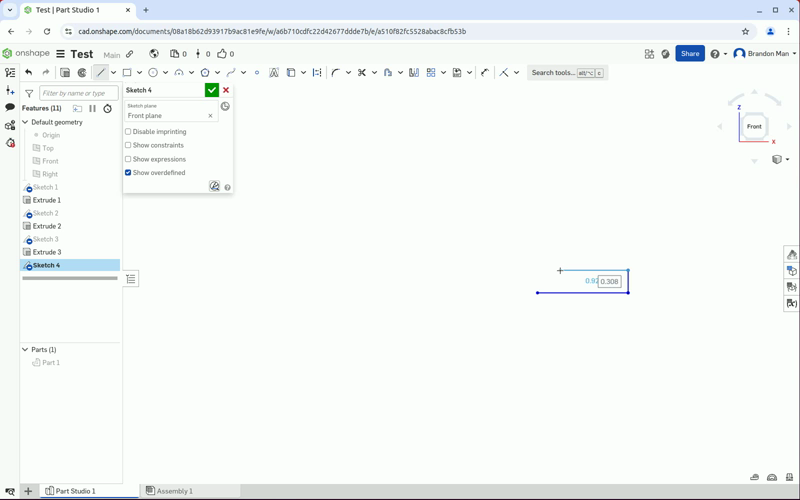
click(560, 270)
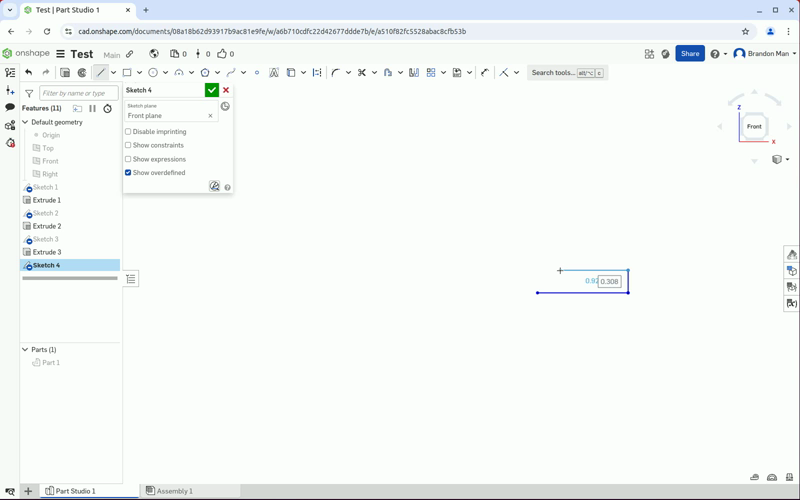
scroll(-6)
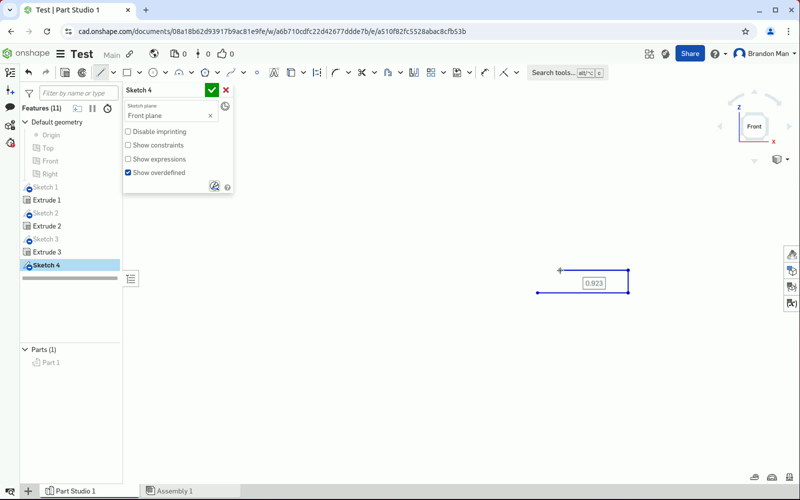
scroll(-6)
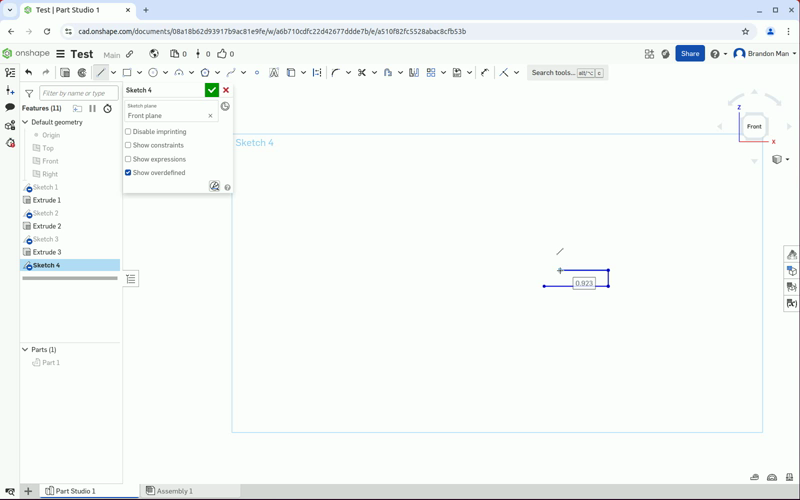
scroll(-6)
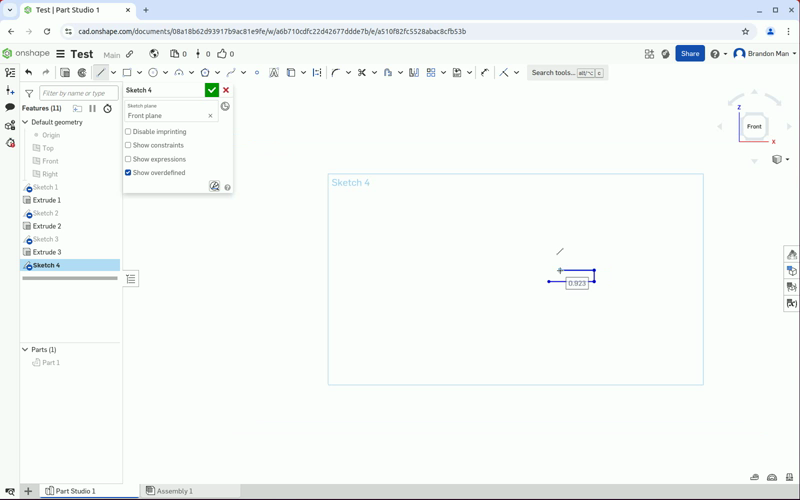
scroll(-6)
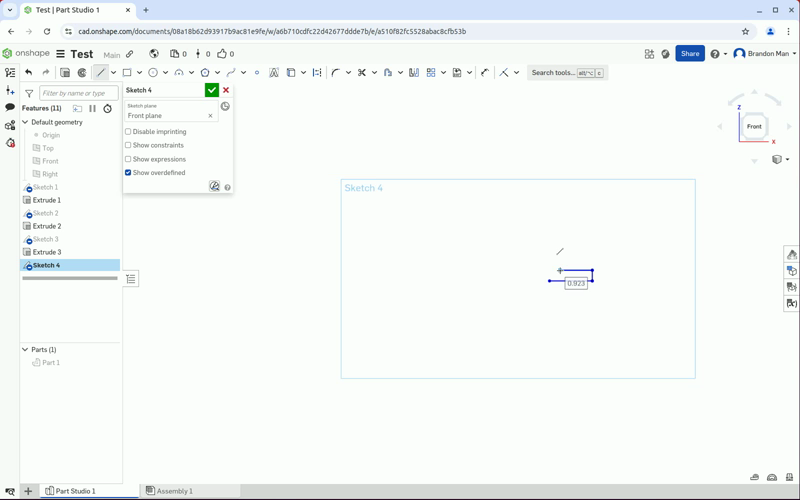
scroll(-6)
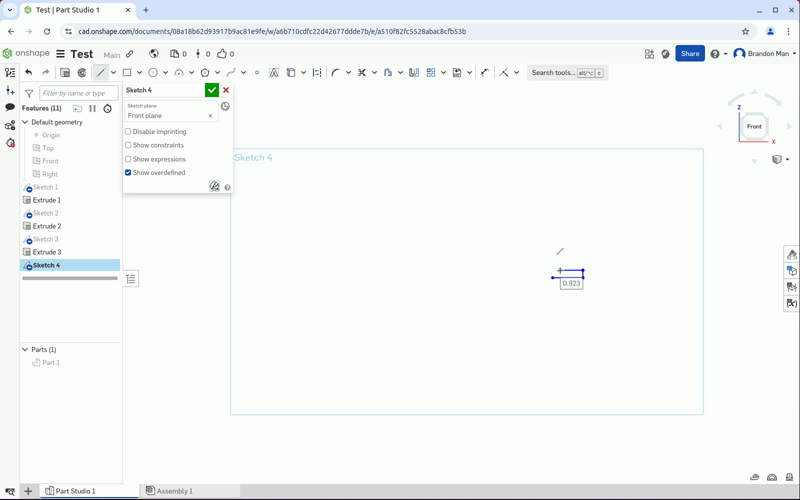
scroll(-6)
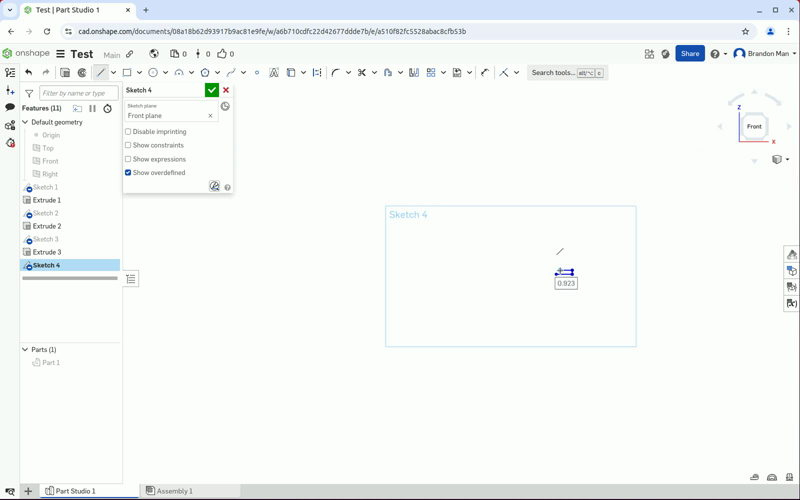
scroll(-6)
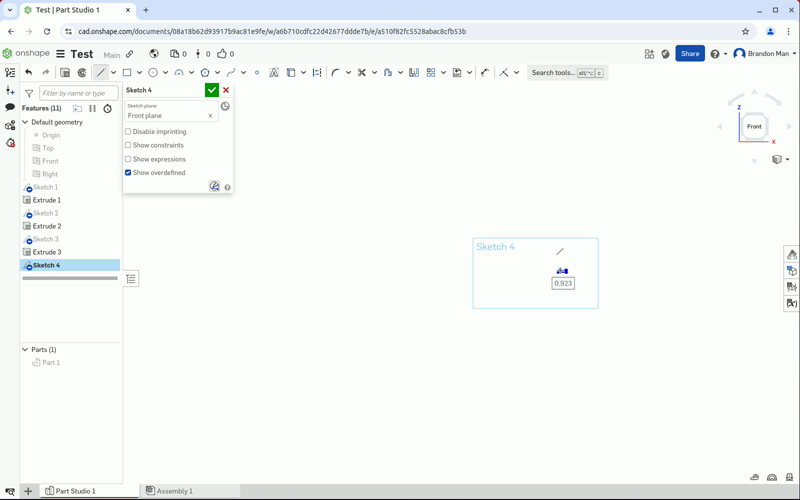
key_up(shift)
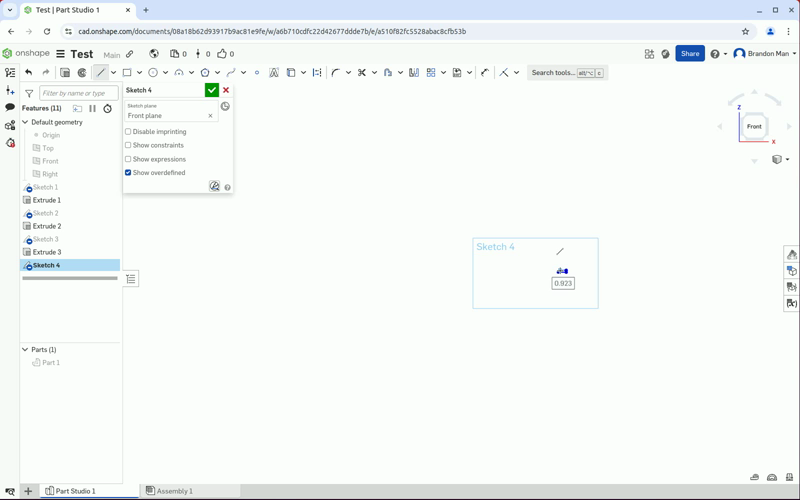
mouse_move(589, 270)
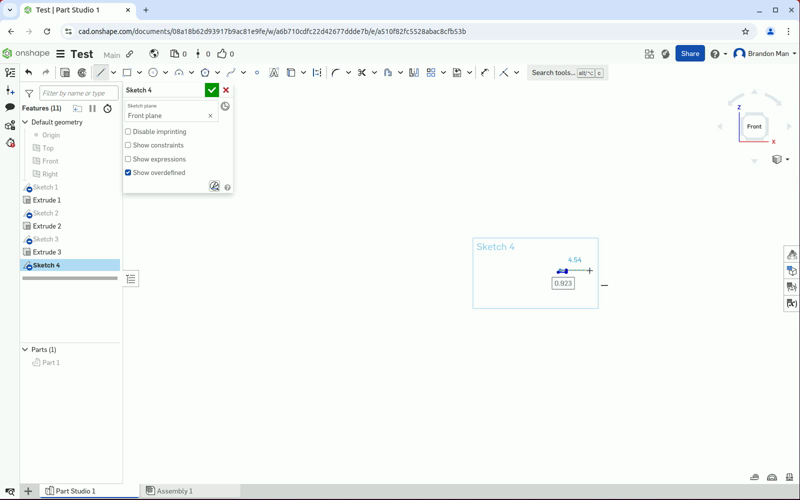
key_down(shift)
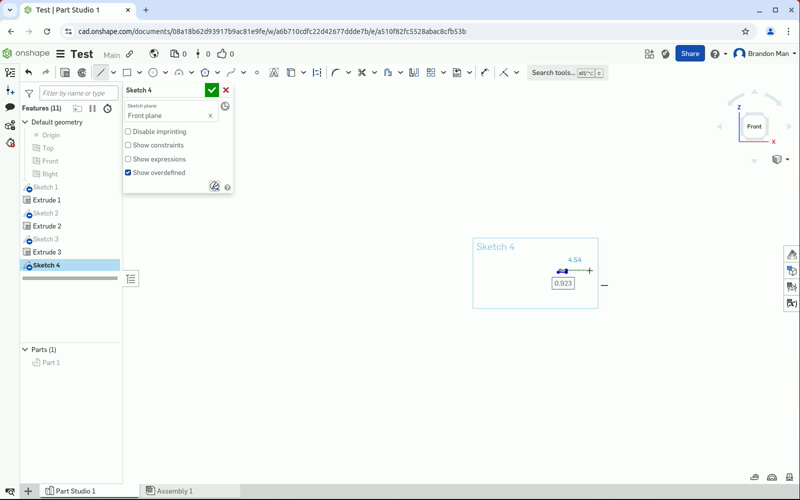
mouse_move(560, 272)
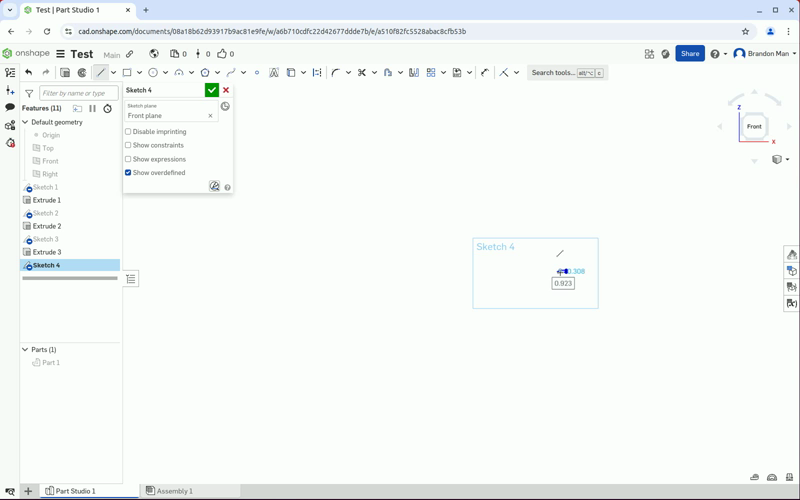
scroll(6)
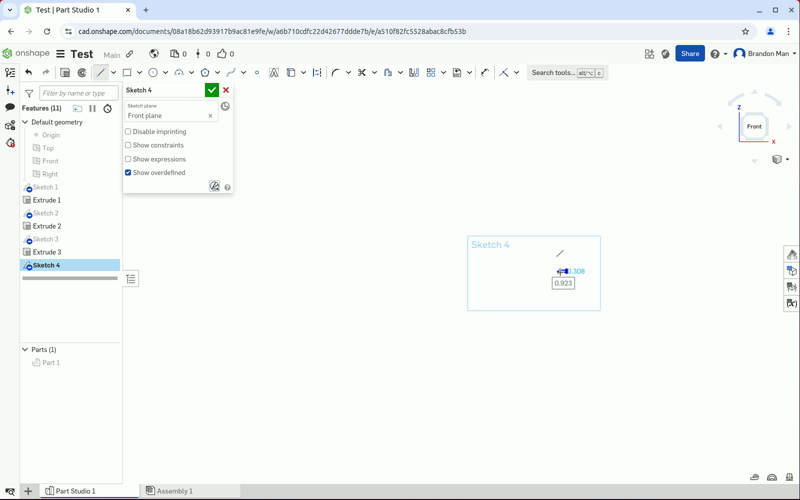
scroll(6)
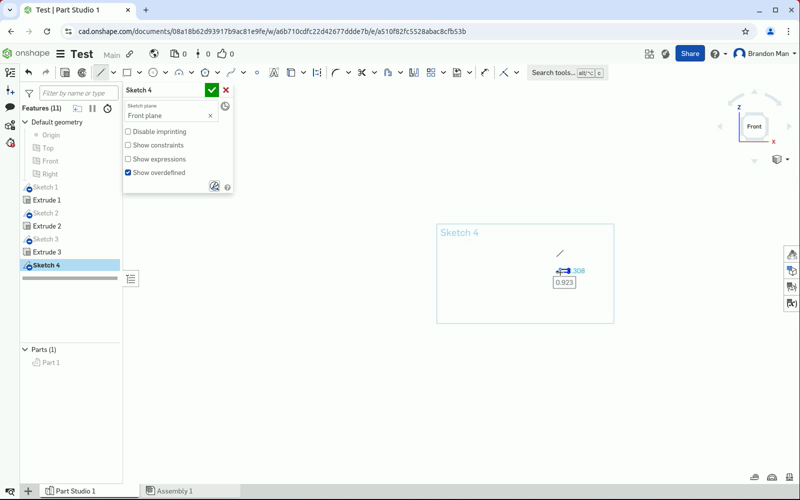
scroll(6)
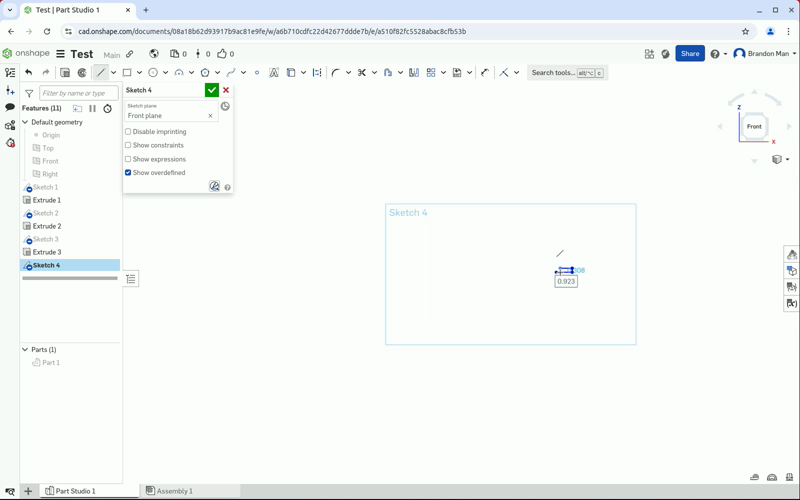
scroll(6)
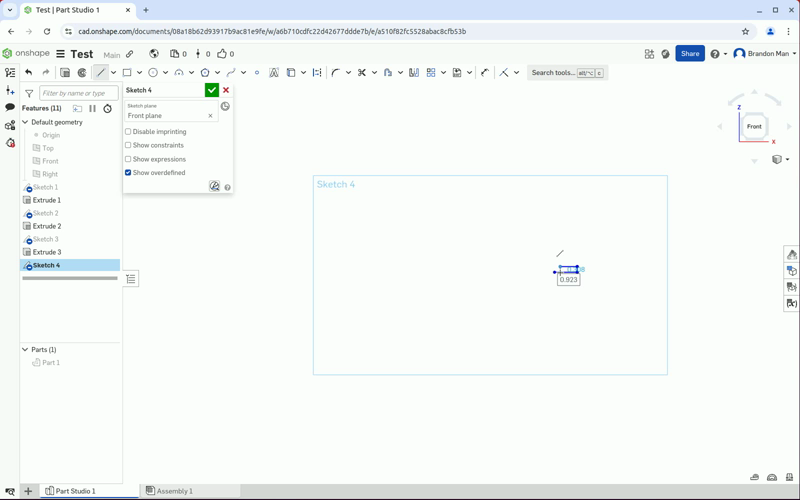
scroll(6)
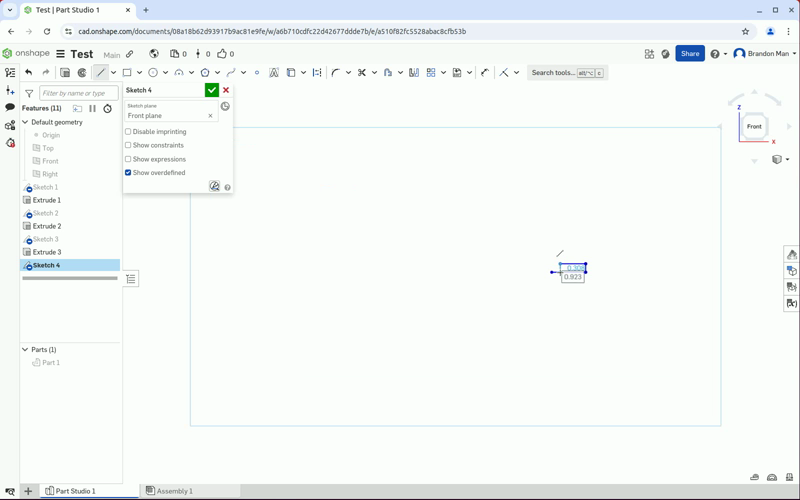
scroll(6)
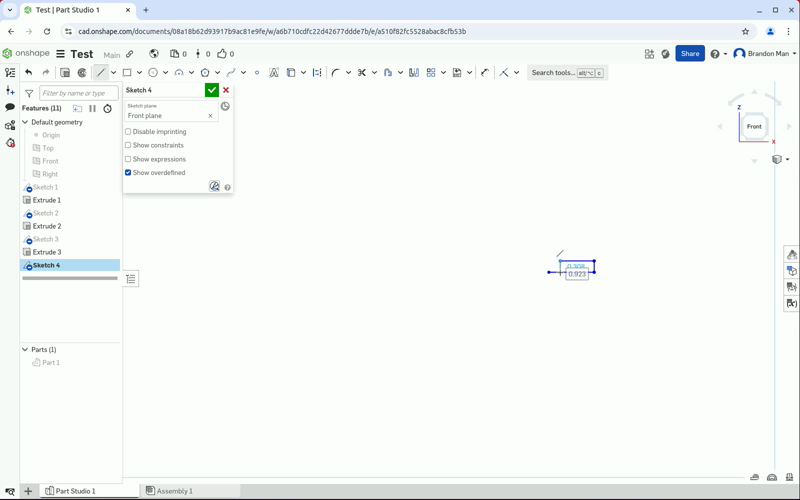
scroll(6)
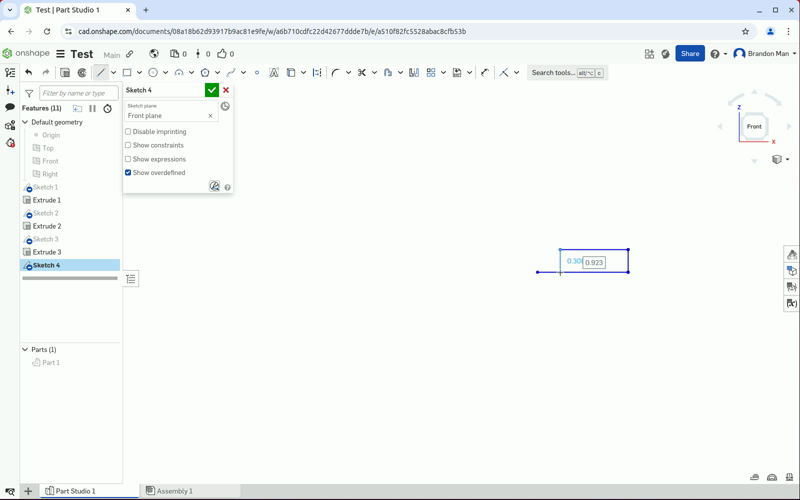
key_up(shift)
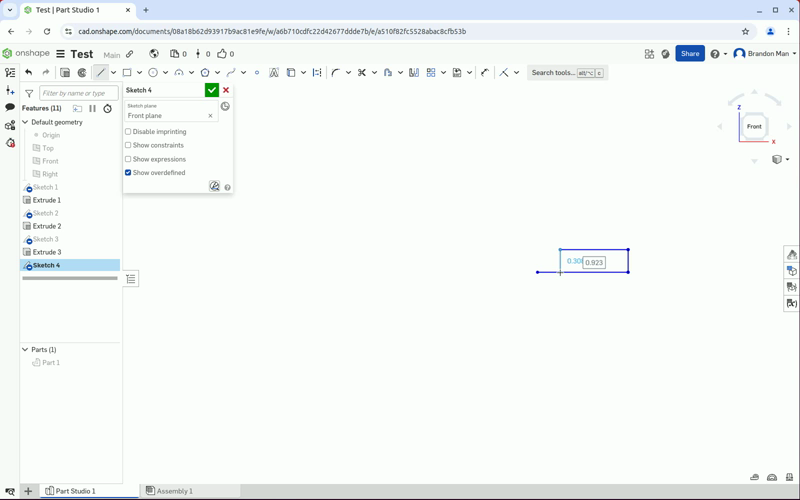
click(560, 272)
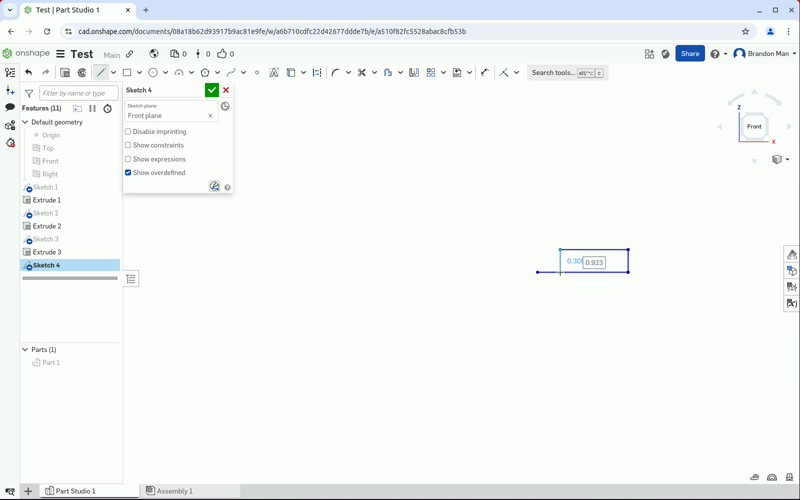
scroll(-6)
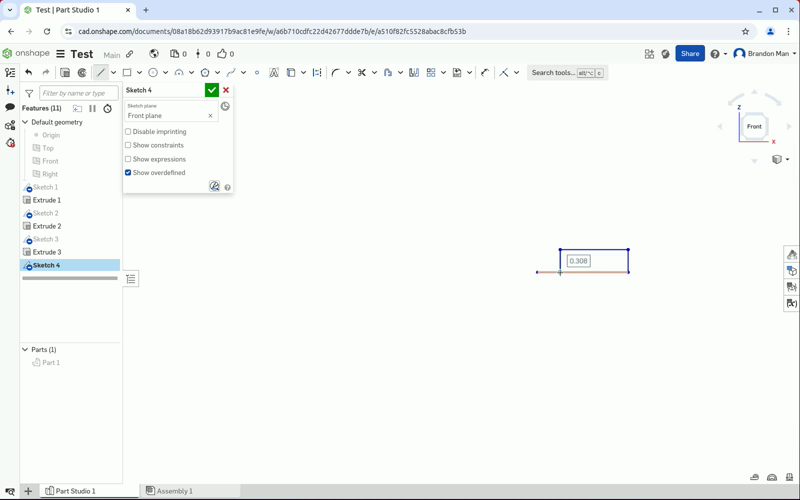
scroll(-6)
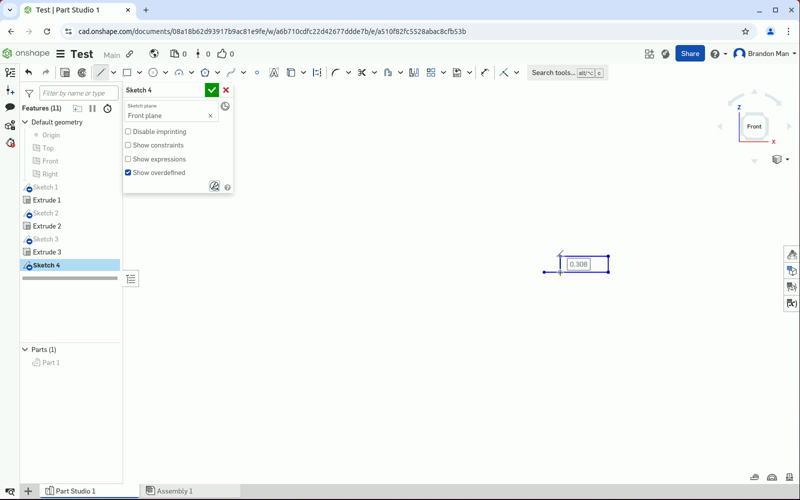
scroll(-6)
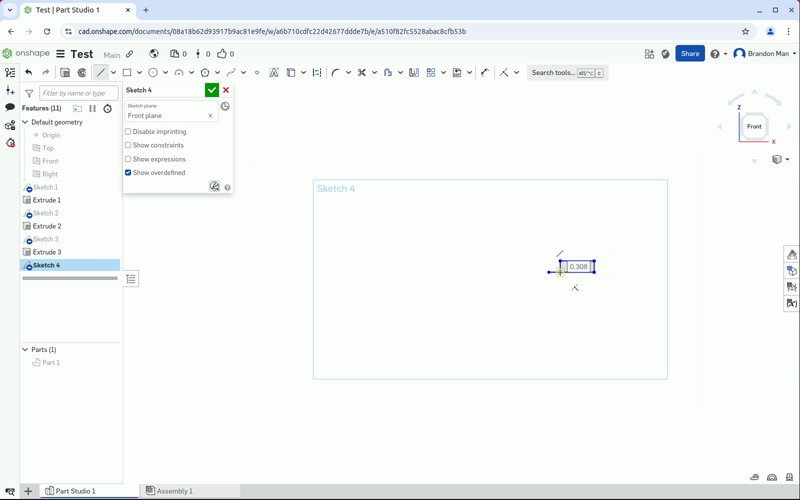
scroll(-6)
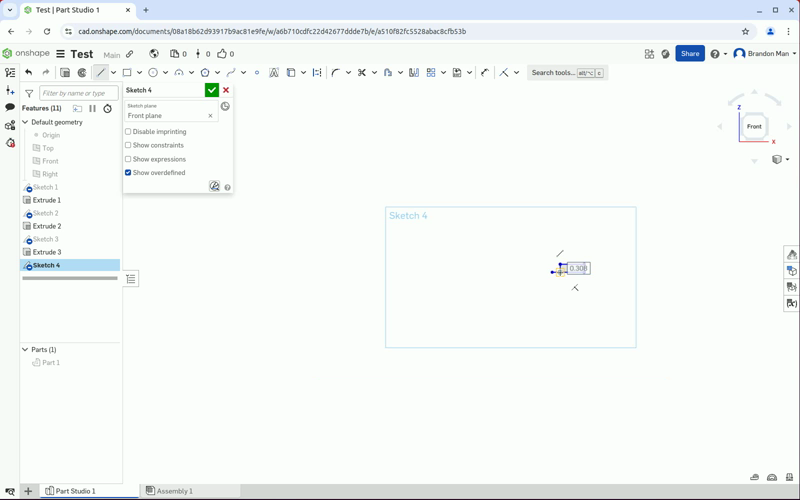
scroll(-6)
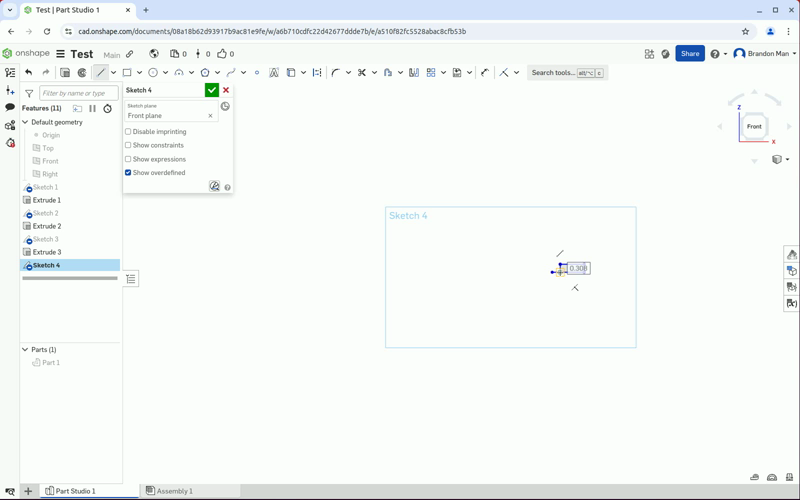
scroll(-6)
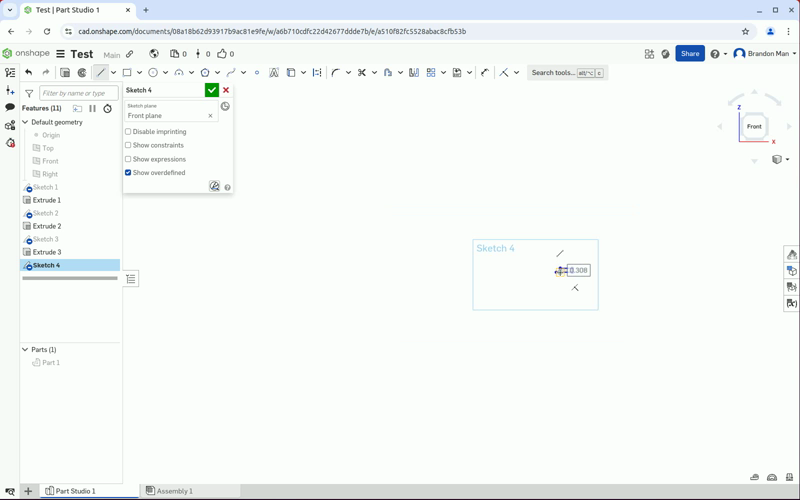
scroll(-6)
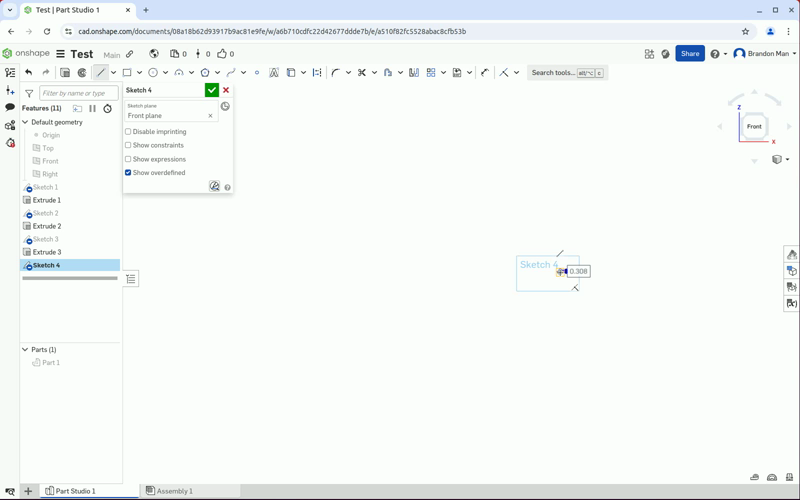
key(esc)
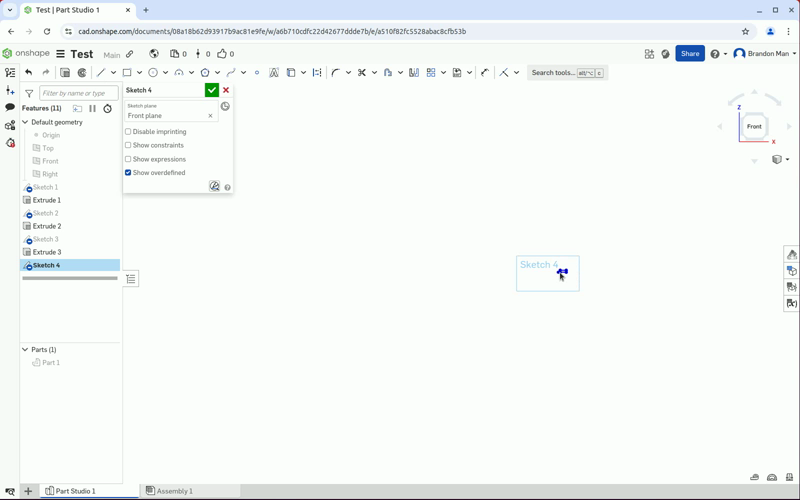
mouse_move(565, 271)
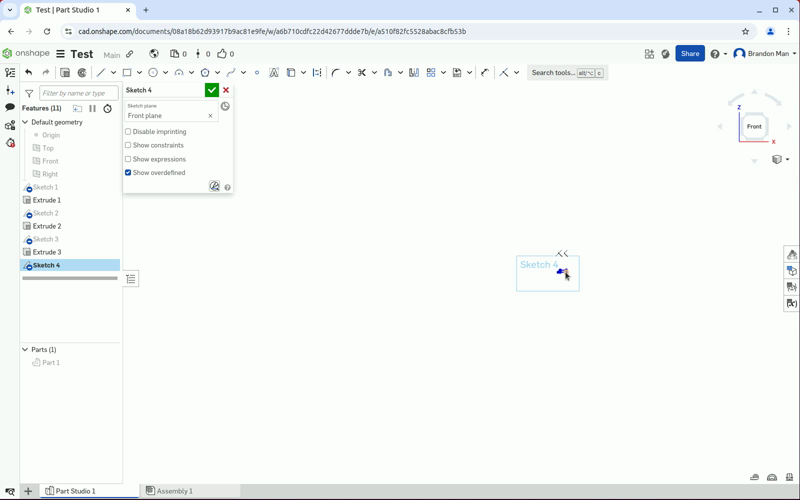
scroll(6)
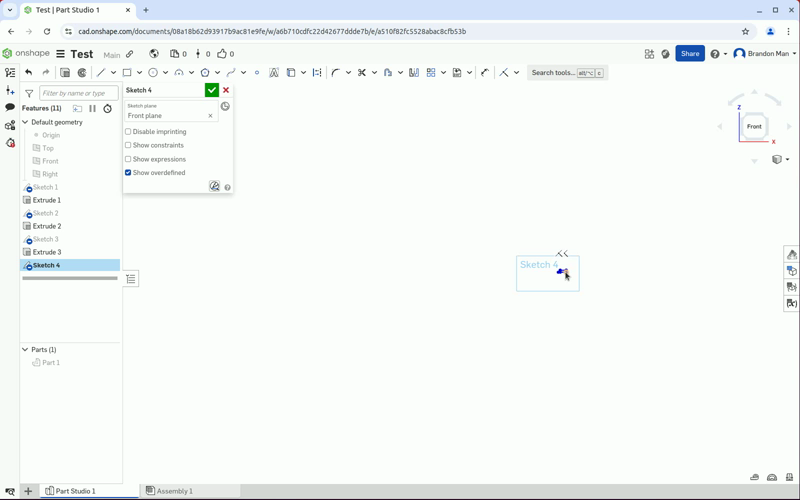
scroll(6)
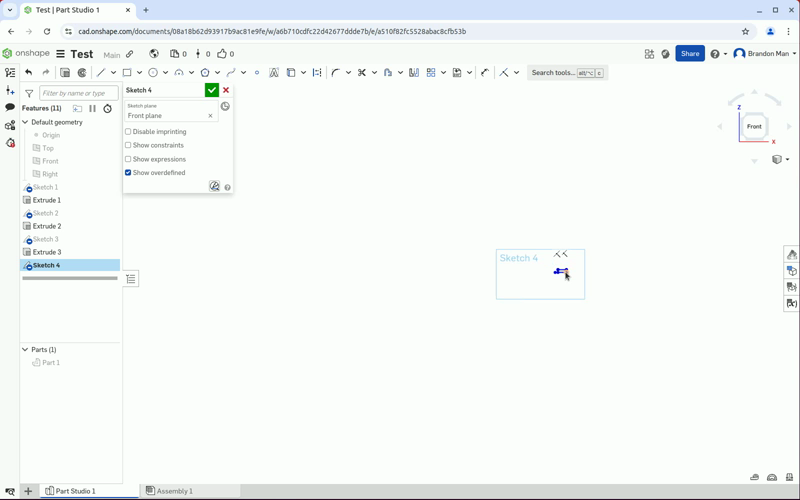
scroll(6)
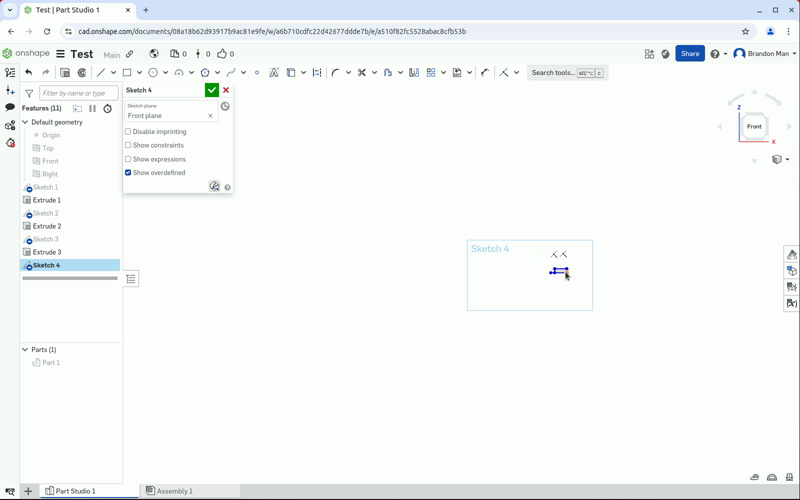
scroll(6)
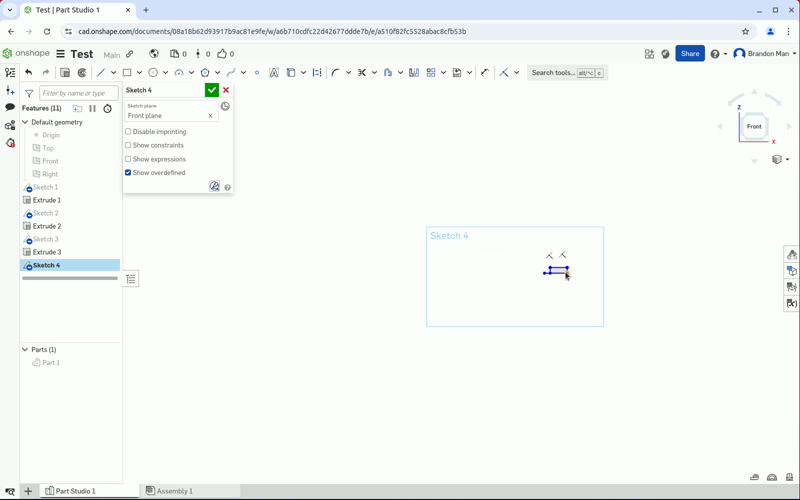
scroll(6)
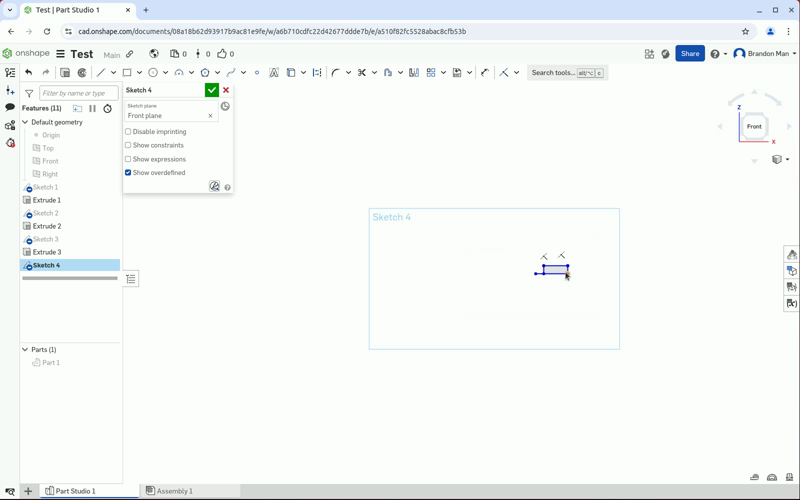
scroll(6)
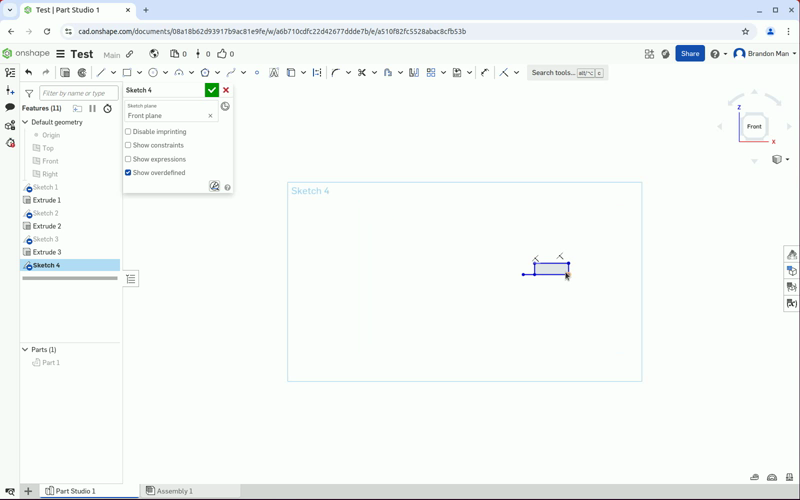
scroll(6)
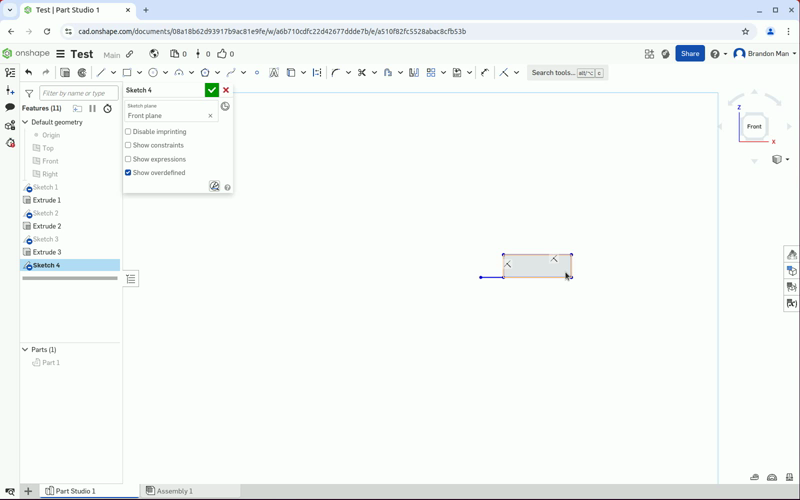
click(565, 271)
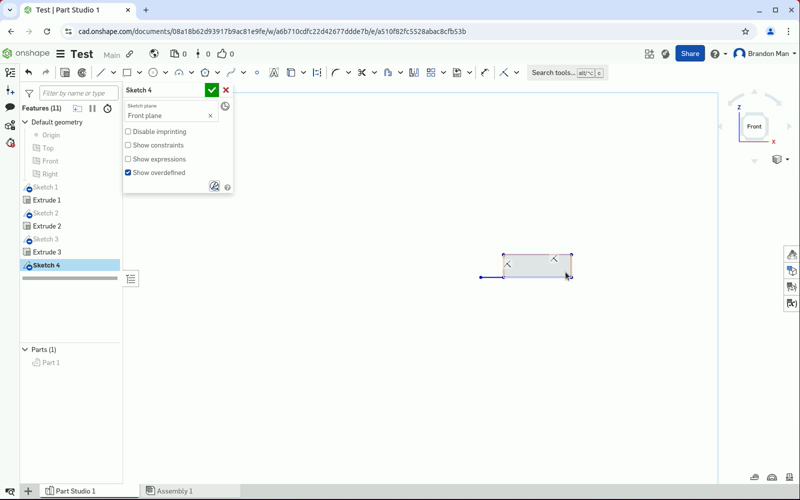
scroll(-6)
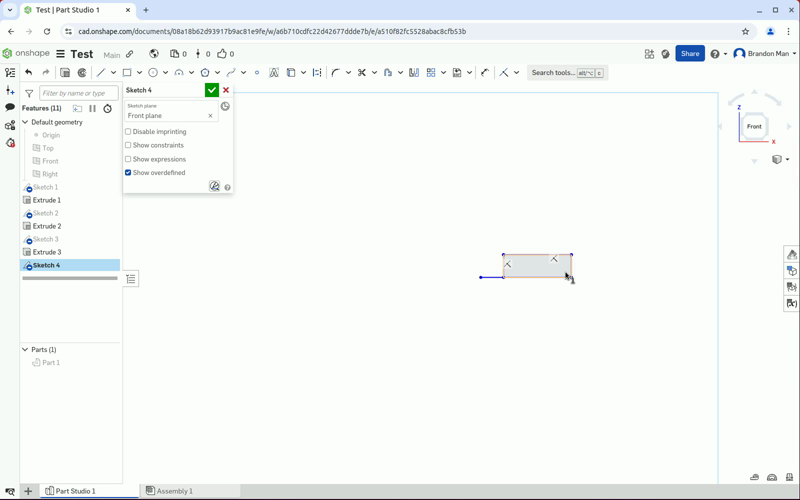
scroll(-6)
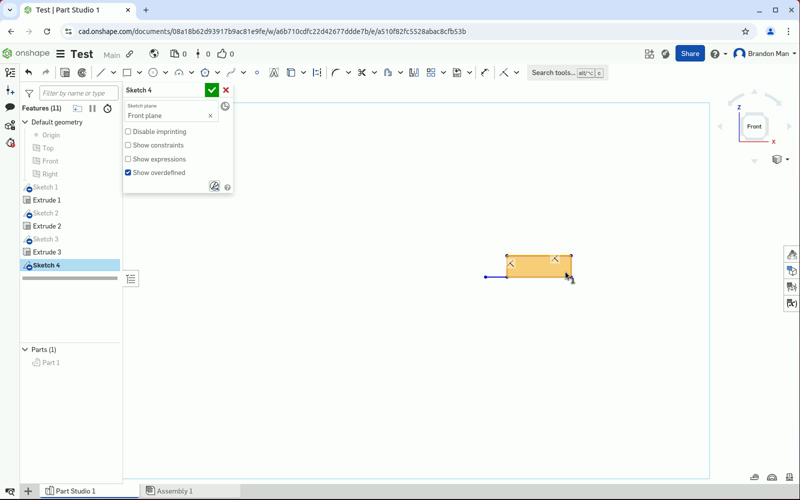
scroll(-6)
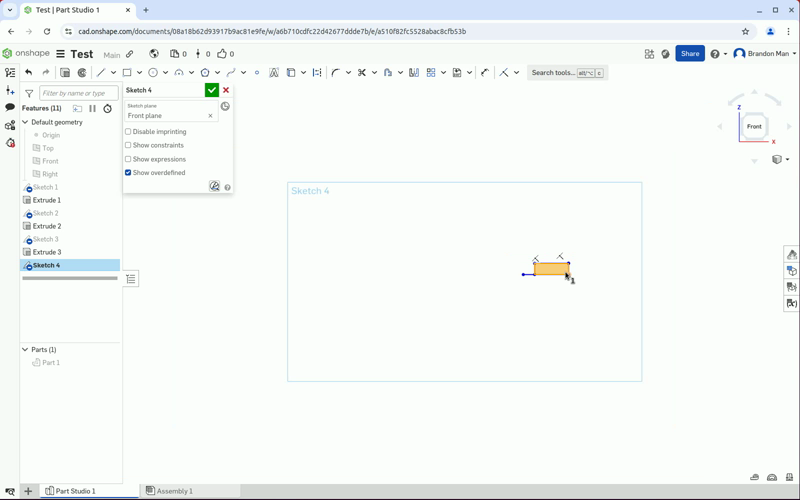
scroll(-6)
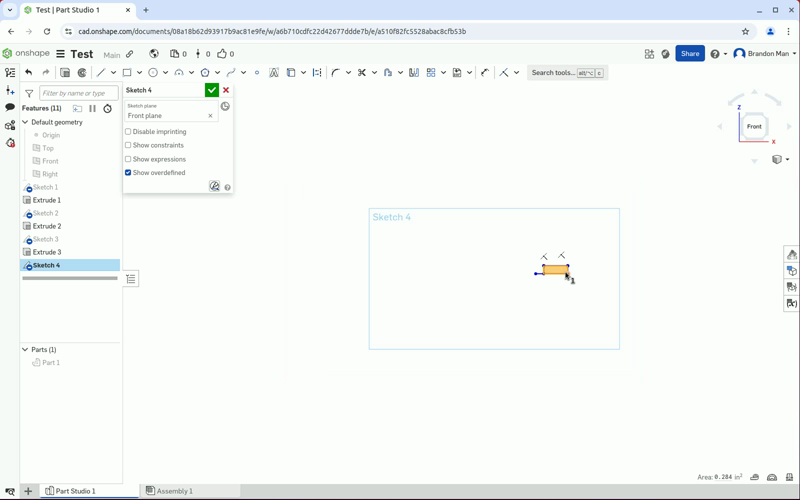
scroll(-6)
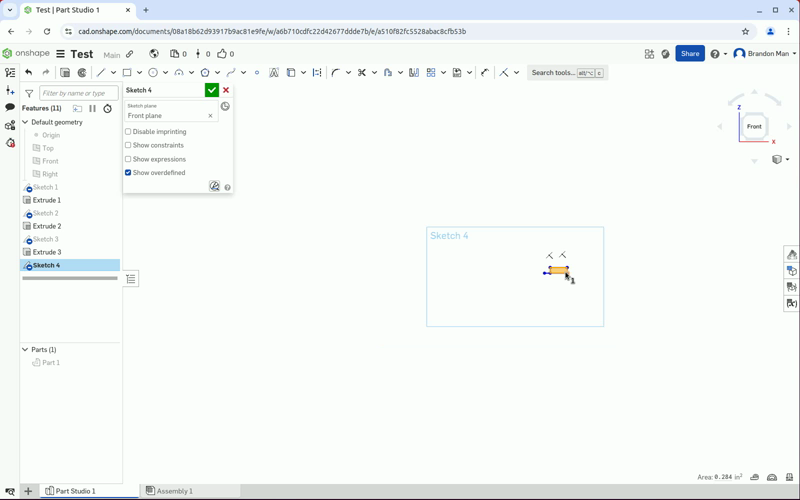
scroll(-6)
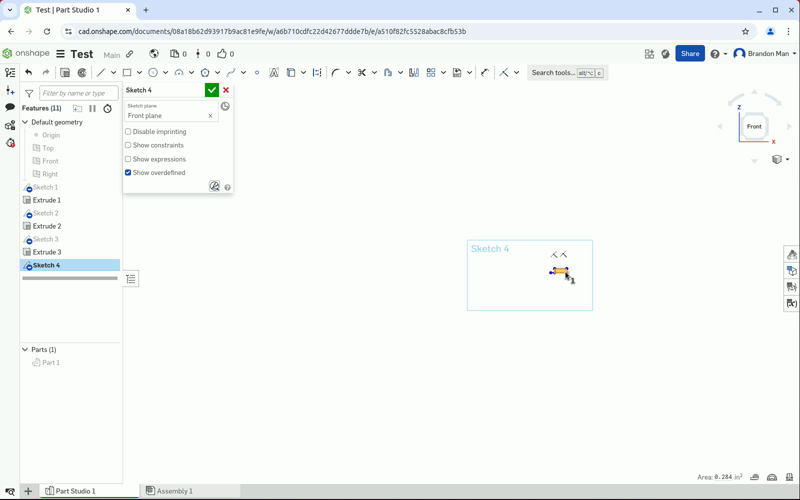
scroll(-6)
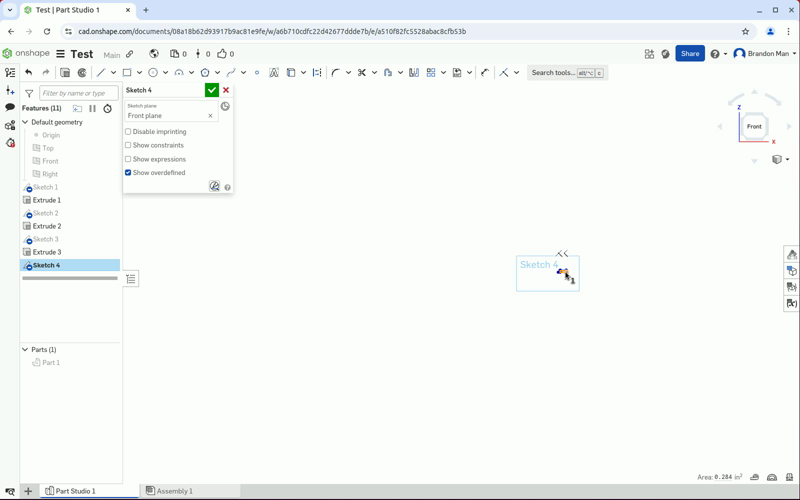
mouse_move(73, 352)
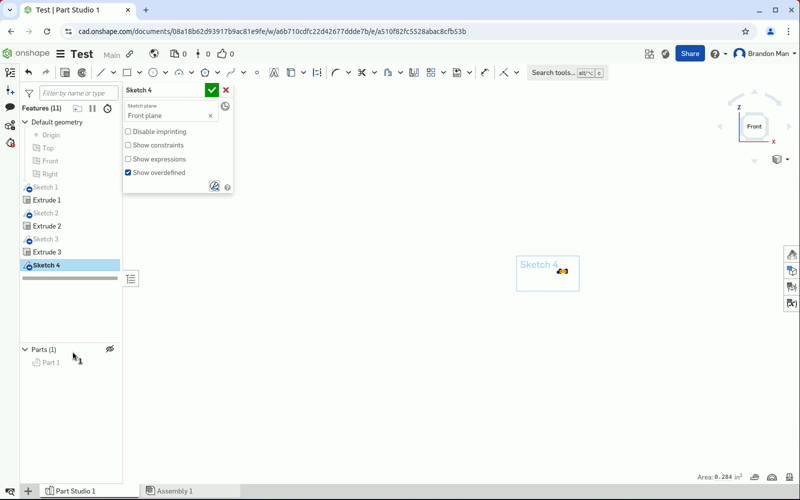
key(shift+y)
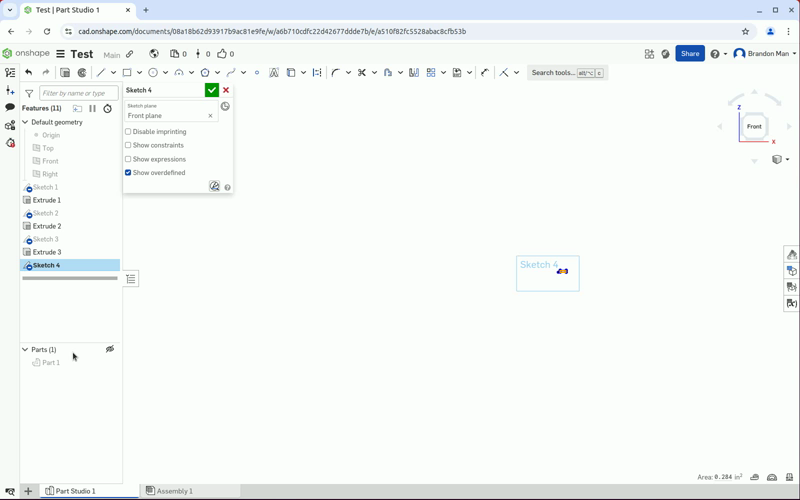
key(shift+e)
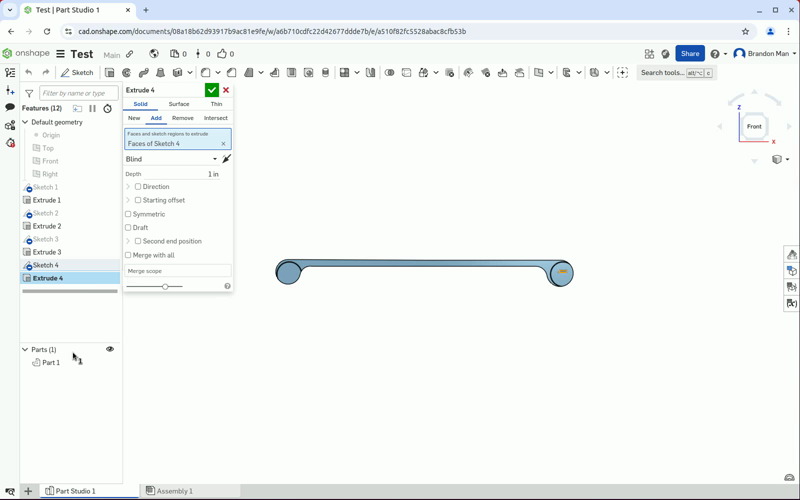
mouse_move(143, 106)
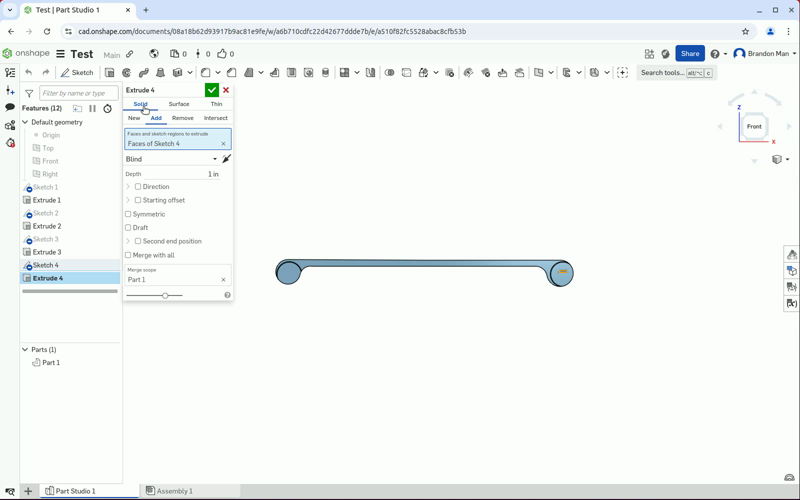
click(143, 106)
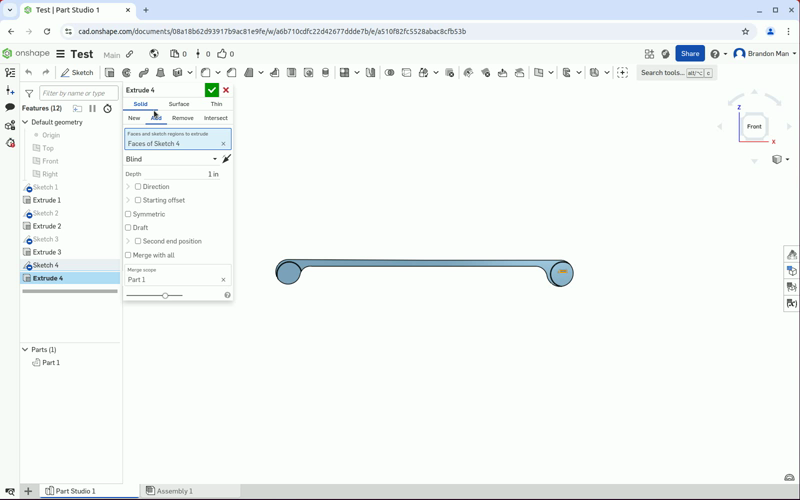
mouse_move(186, 120)
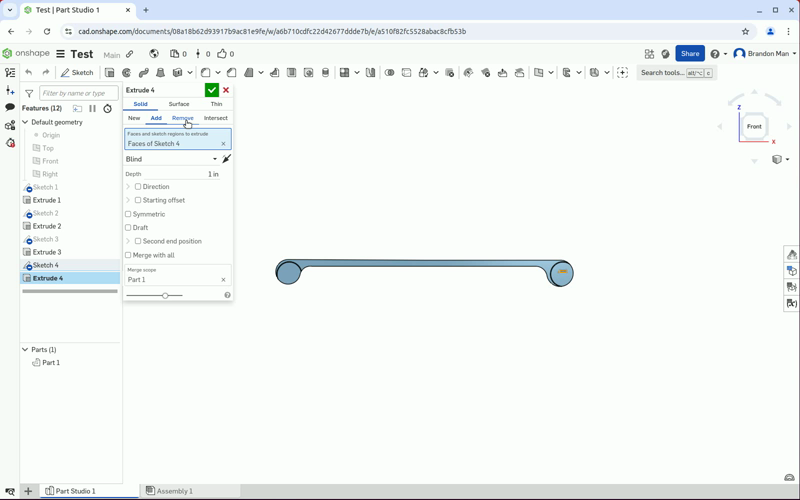
click(186, 120)
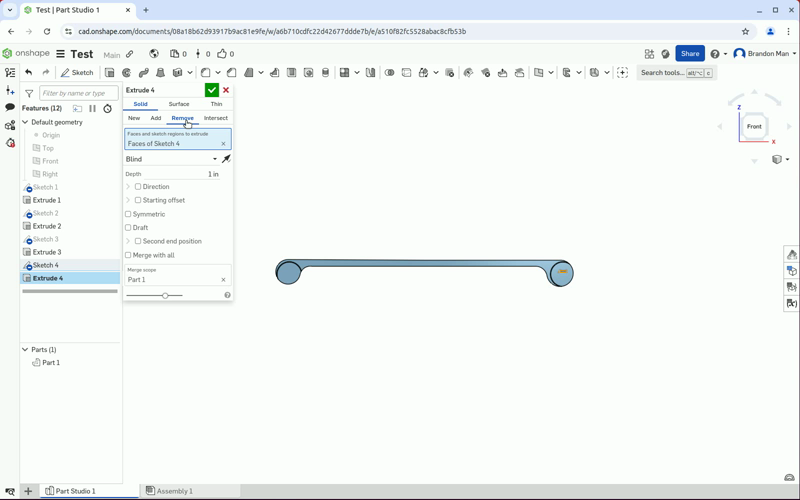
key(tab, 4)
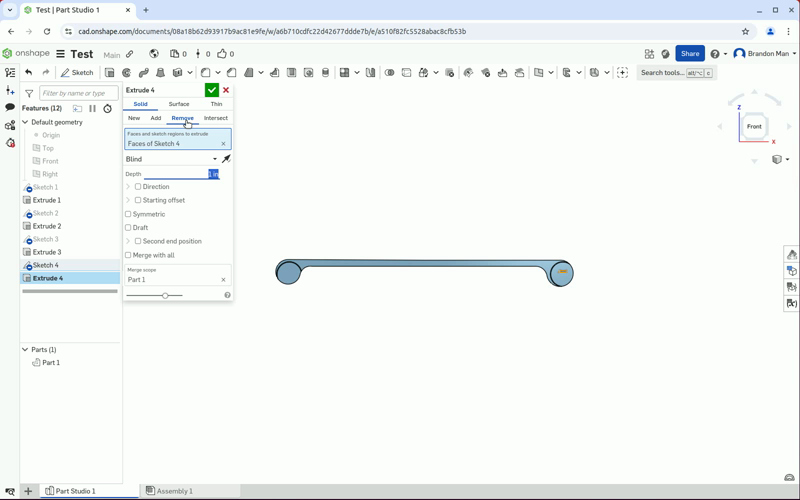
text(1.204)
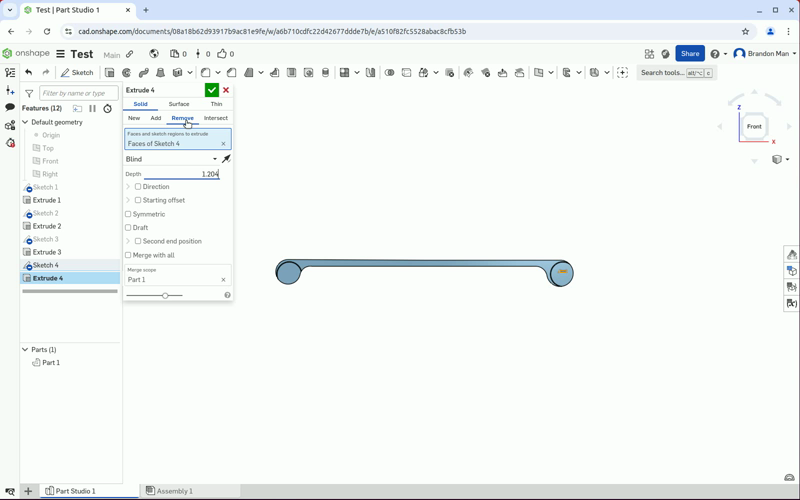
key(tab, 6)
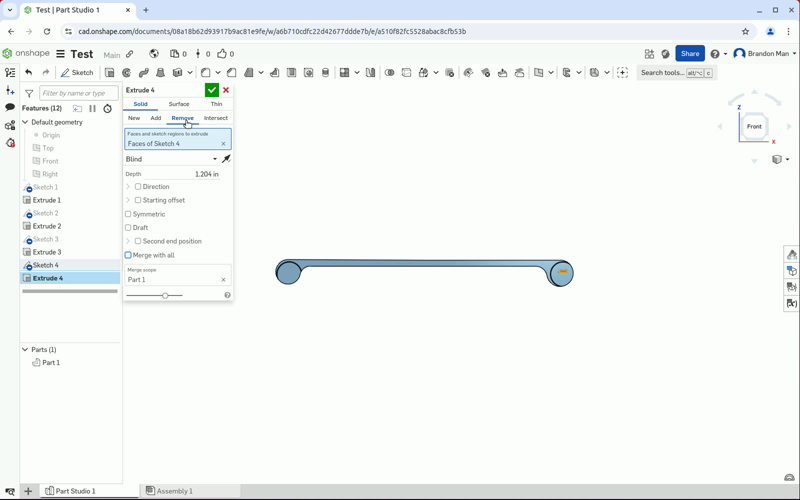
key(space)
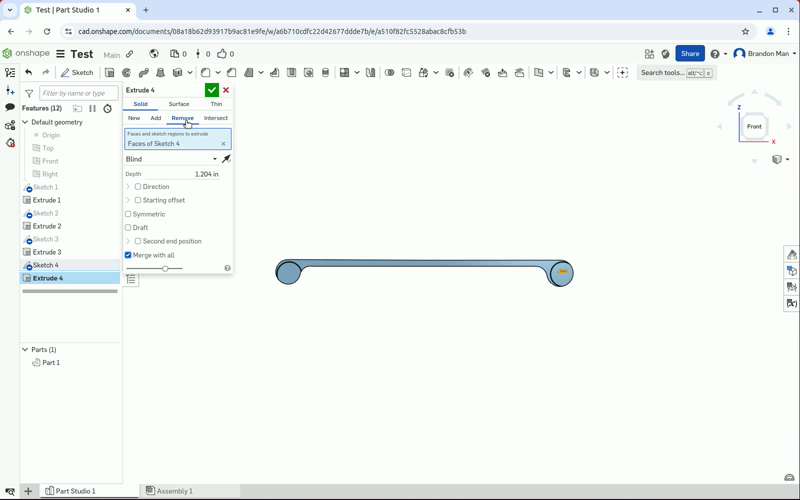
key(enter)
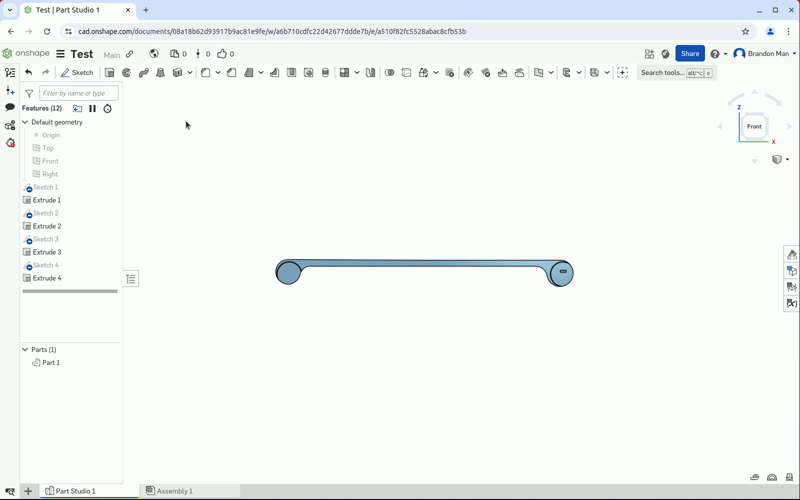
key(shift+h)
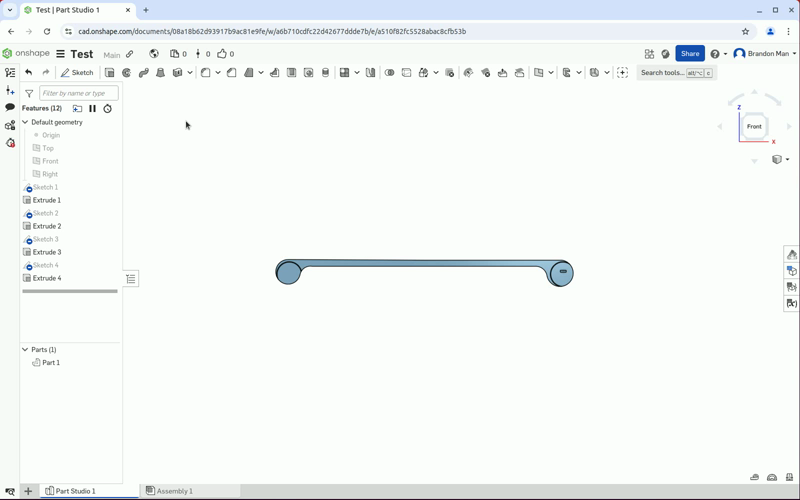
key(shift+h)
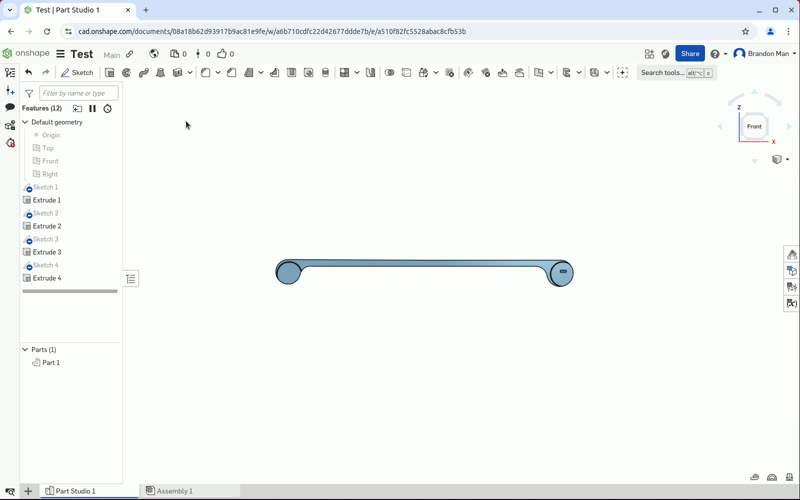
mouse_move(73, 189)
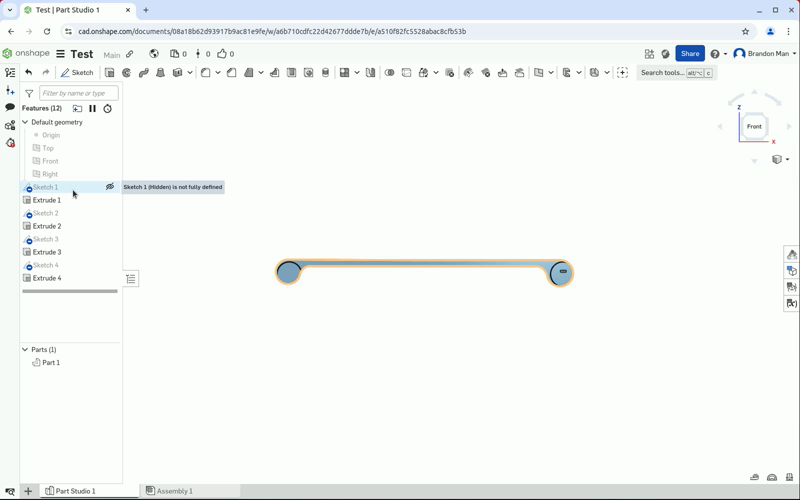
click(73, 189)
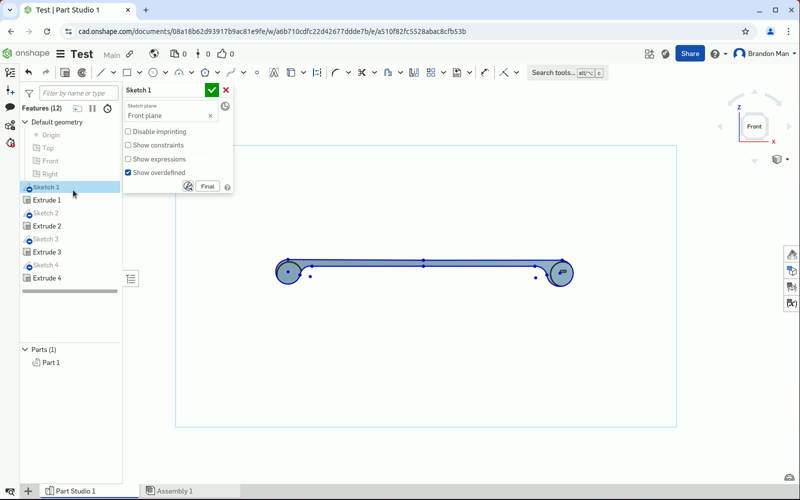
mouse_move(229, 92)
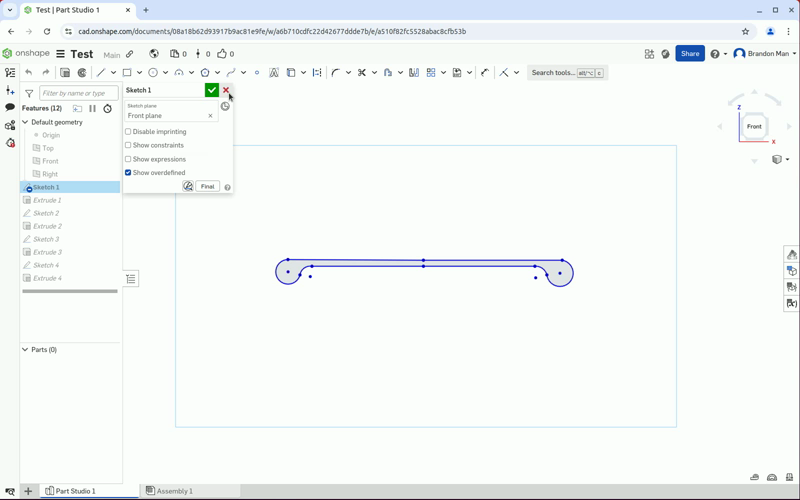
click(229, 92)
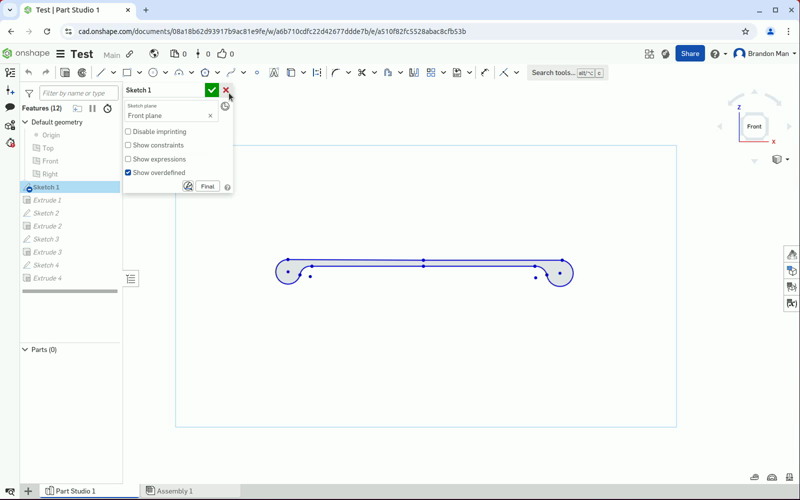
key(shift+s)
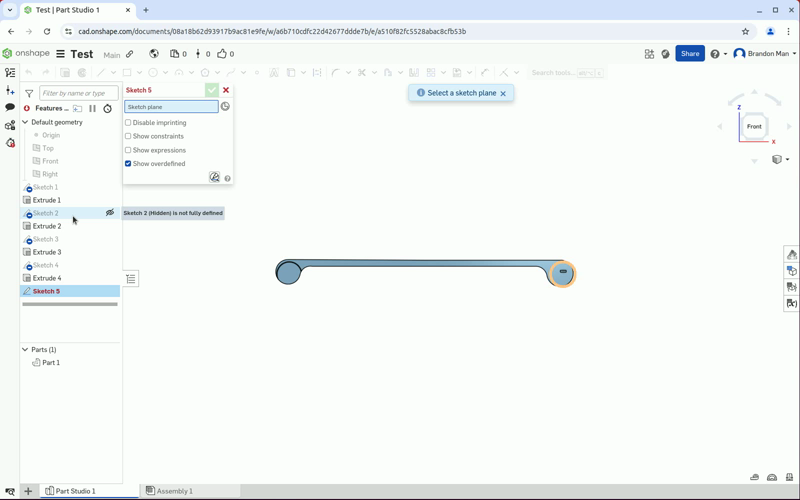
scroll(3)
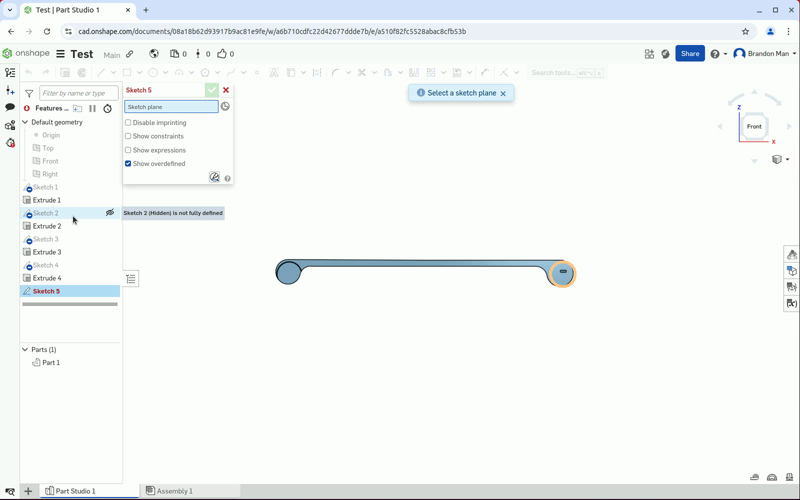
mouse_move(73, 163)
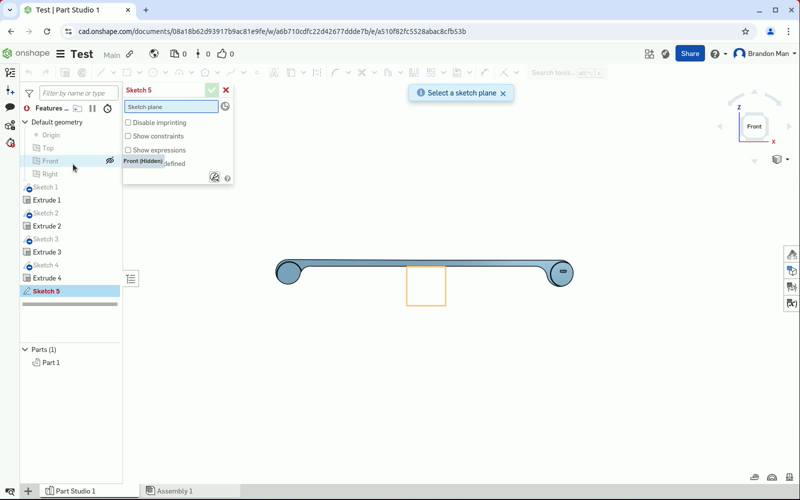
click(73, 163)
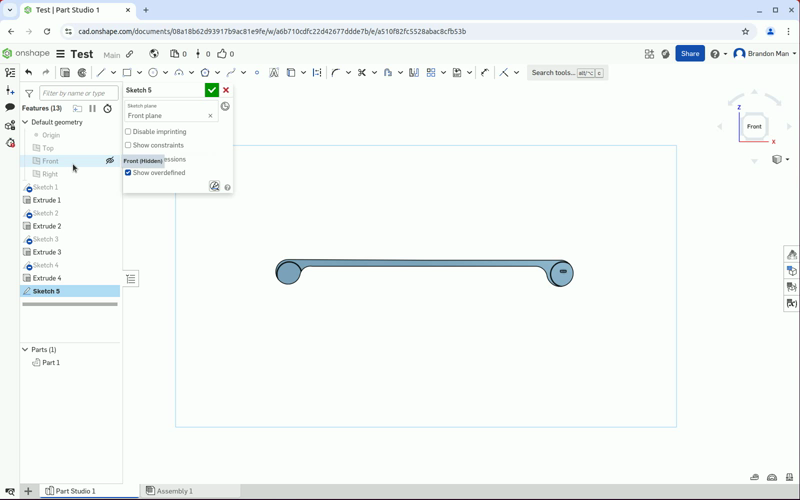
mouse_move(73, 352)
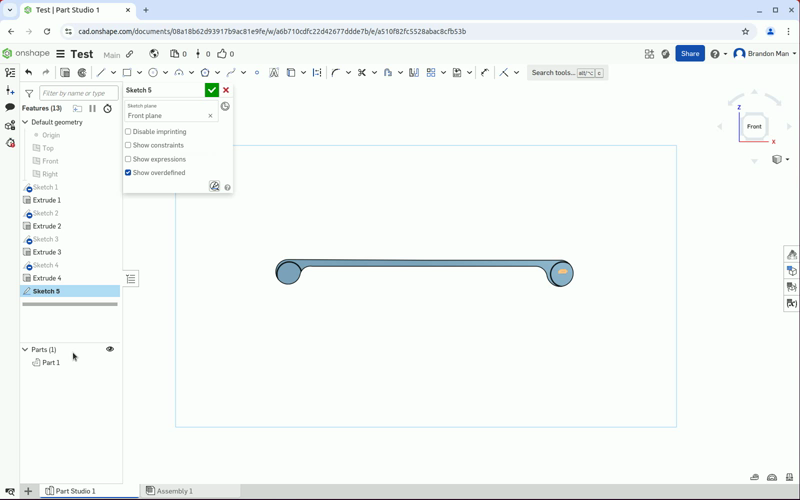
key(y)
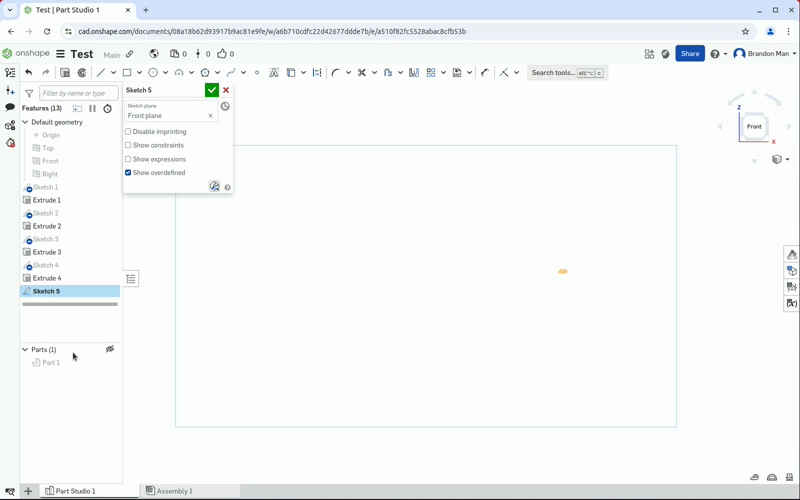
key(l)
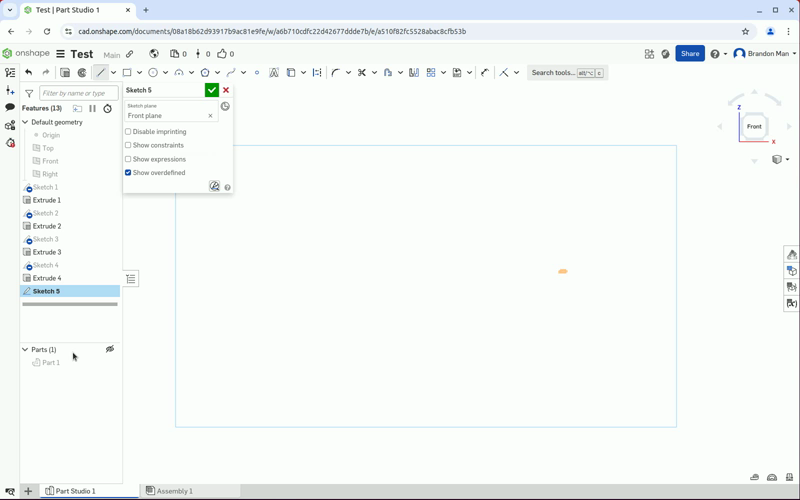
key_down(shift)
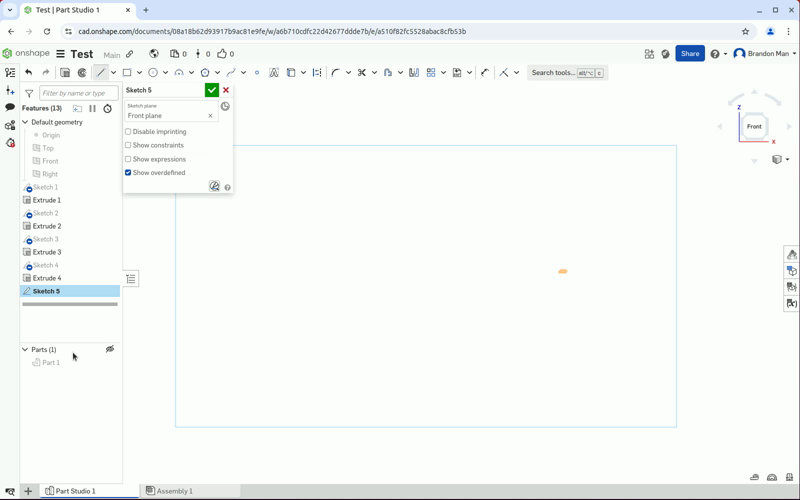
mouse_move(560, 275)
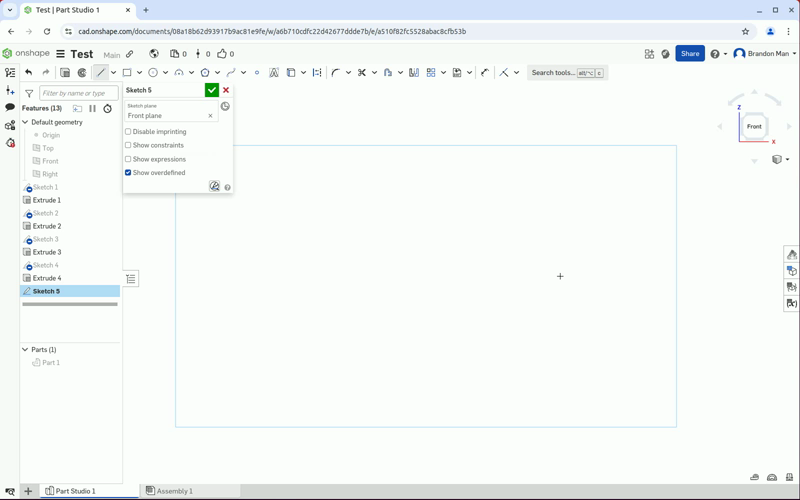
click(560, 275)
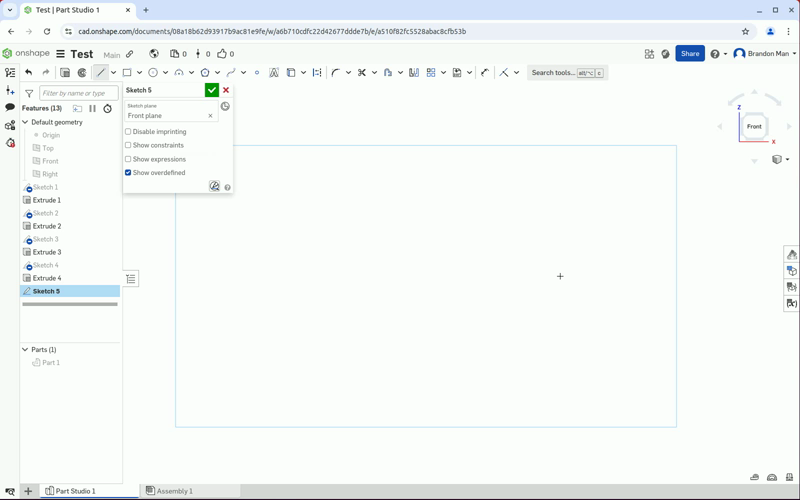
key_up(shift)
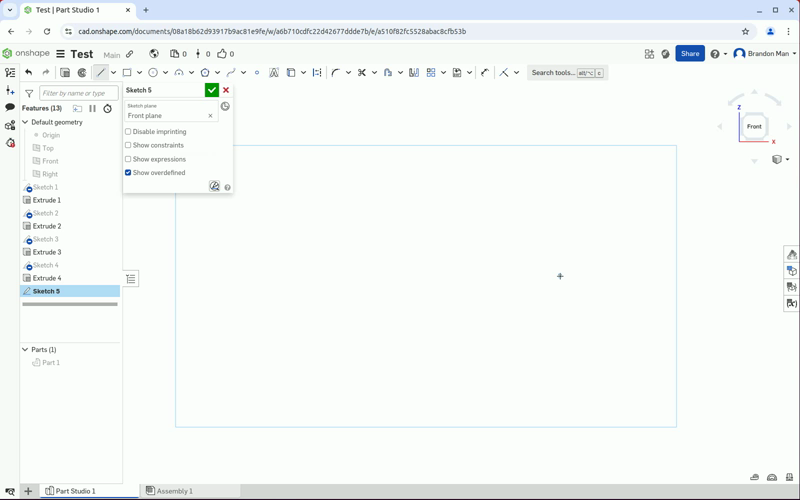
key_down(shift)
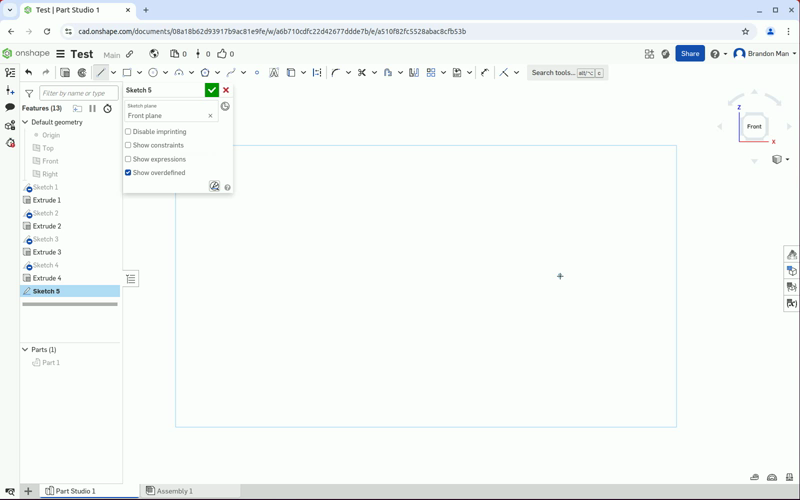
mouse_move(589, 275)
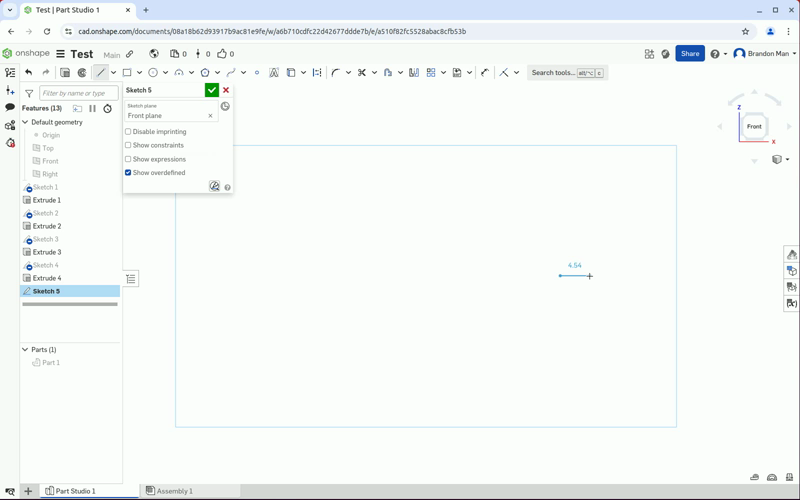
mouse_move(566, 275)
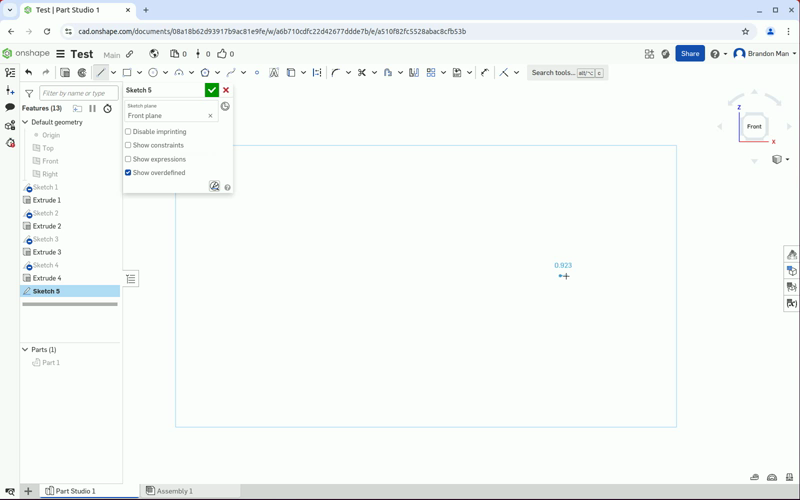
scroll(6)
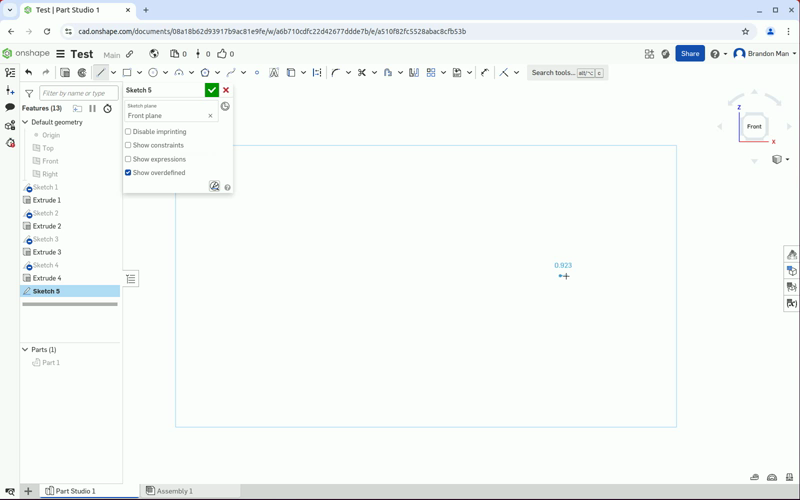
scroll(6)
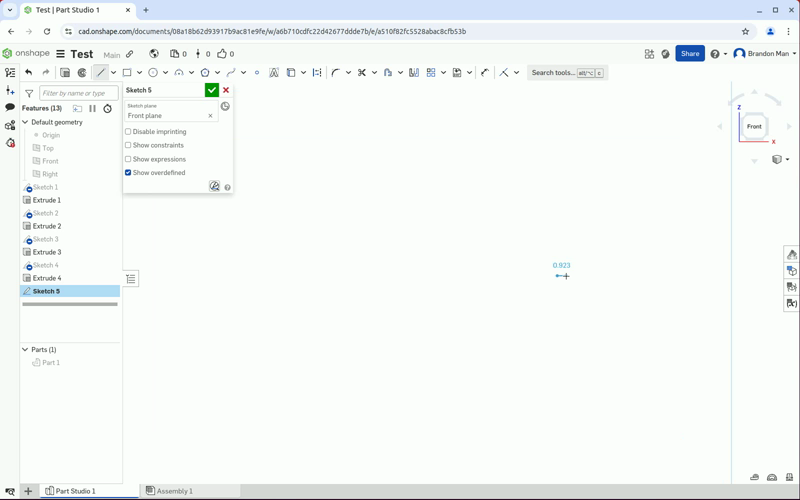
scroll(6)
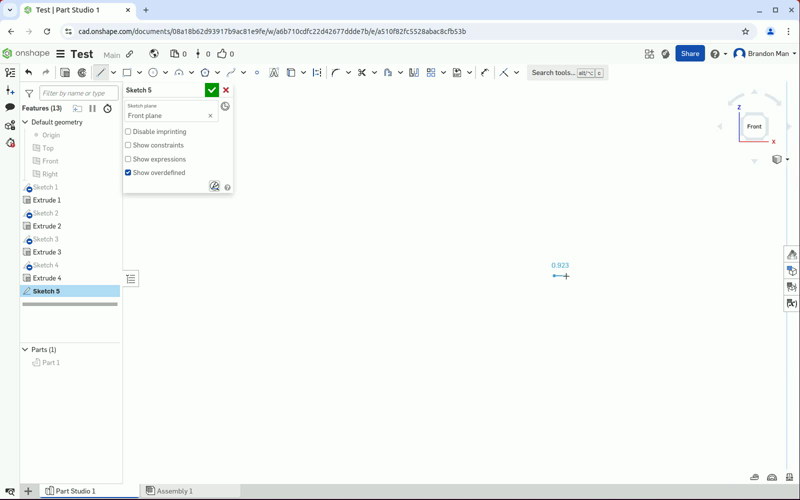
scroll(6)
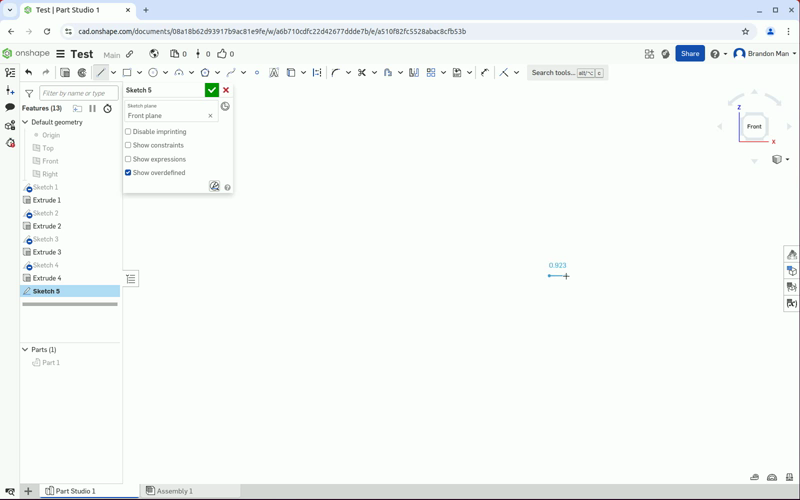
scroll(6)
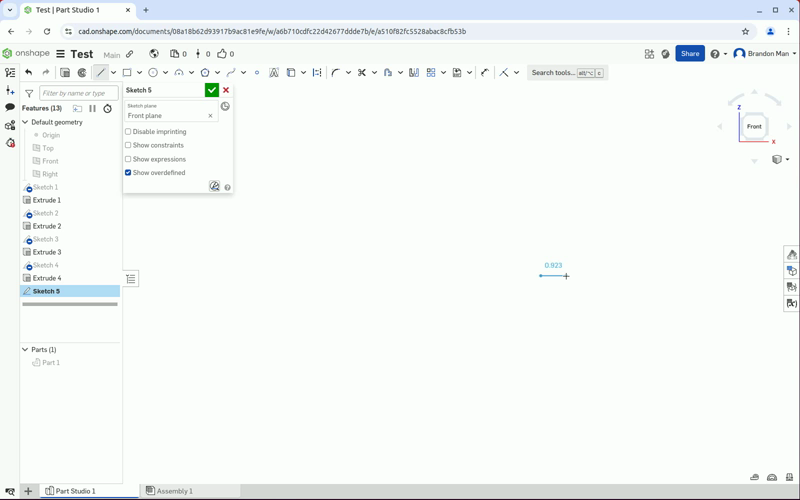
scroll(6)
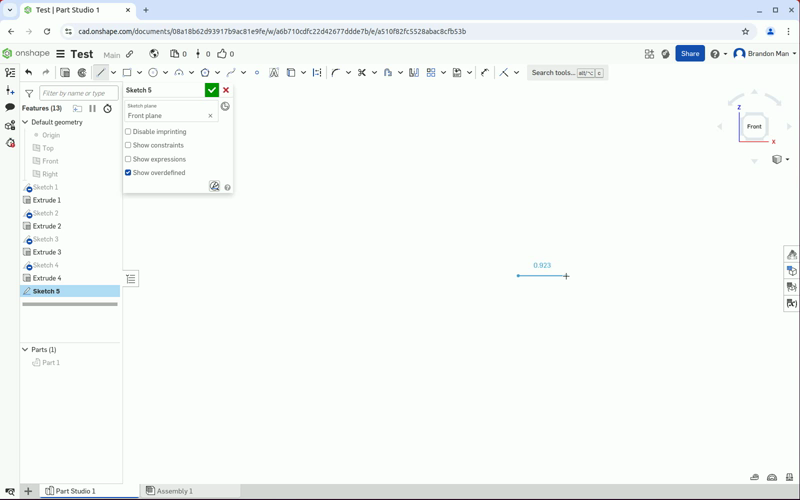
scroll(6)
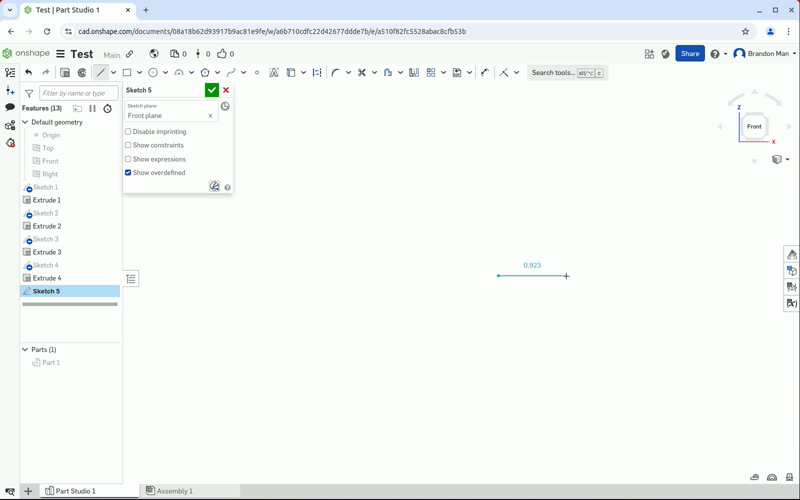
click(566, 275)
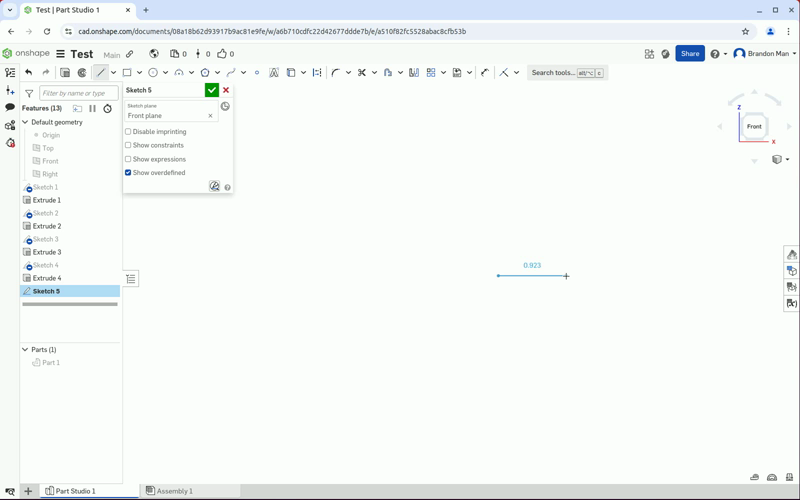
scroll(-6)
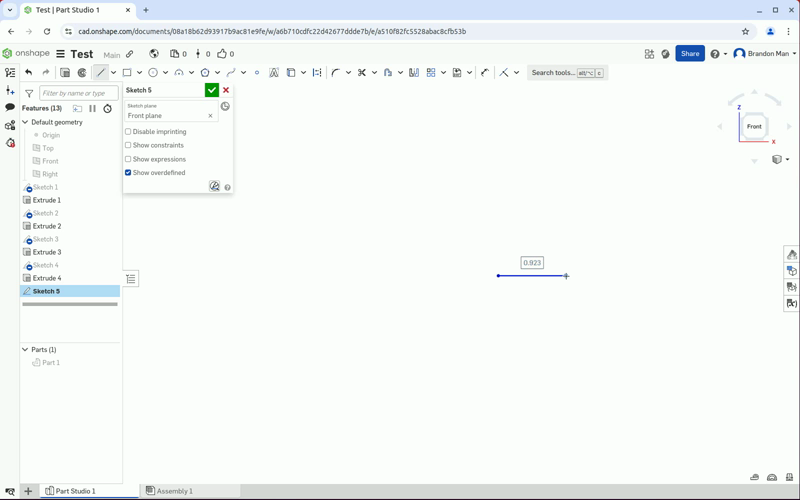
scroll(-6)
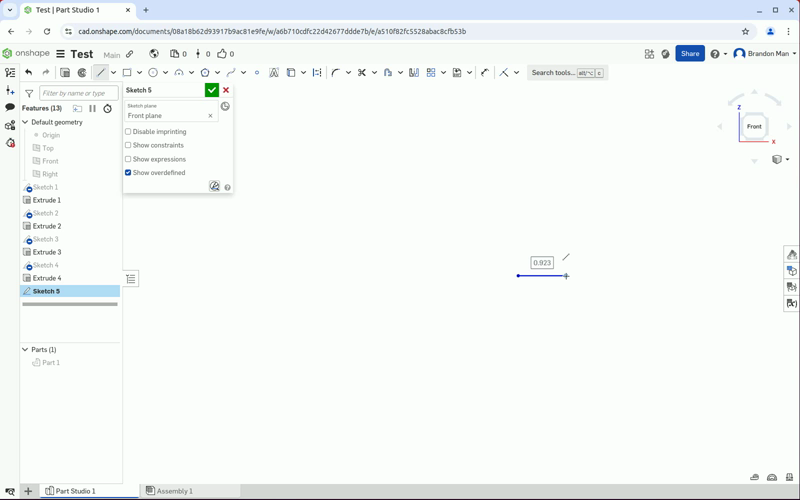
scroll(-6)
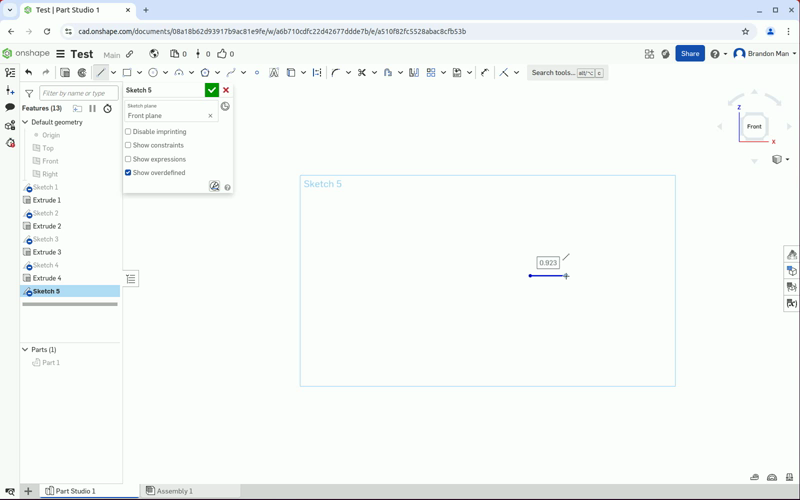
scroll(-6)
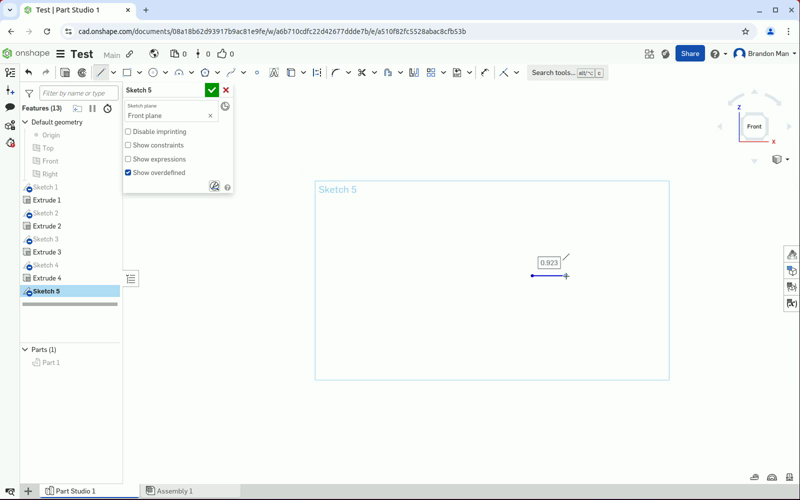
scroll(-6)
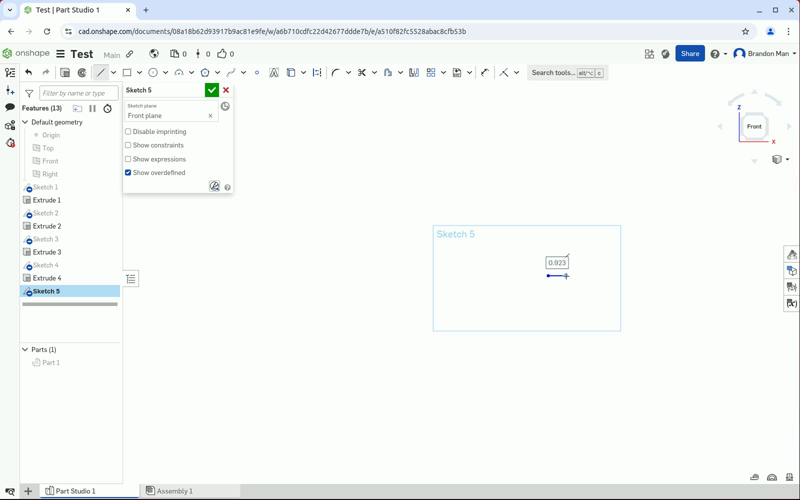
scroll(-6)
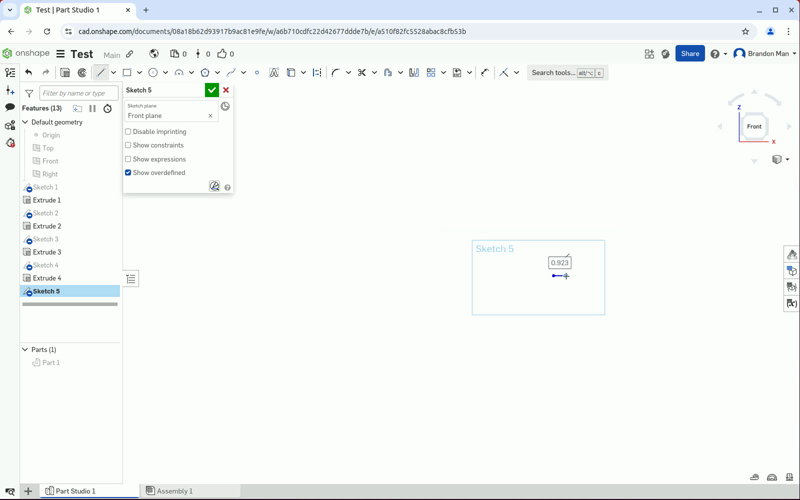
scroll(-6)
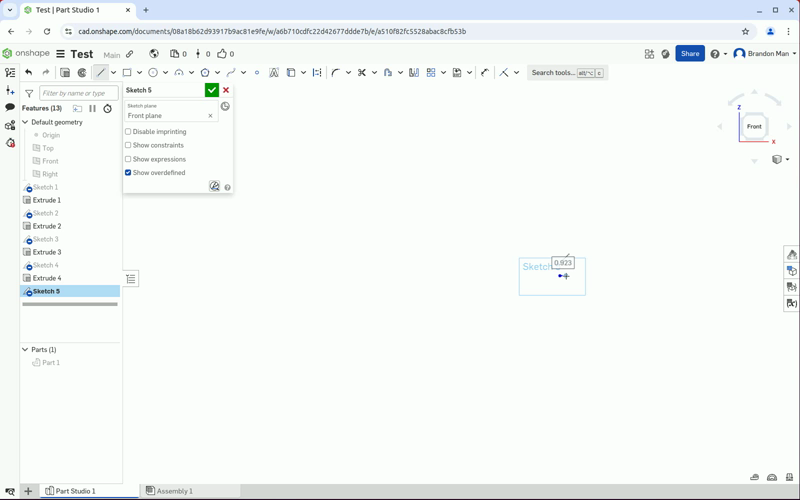
key_up(shift)
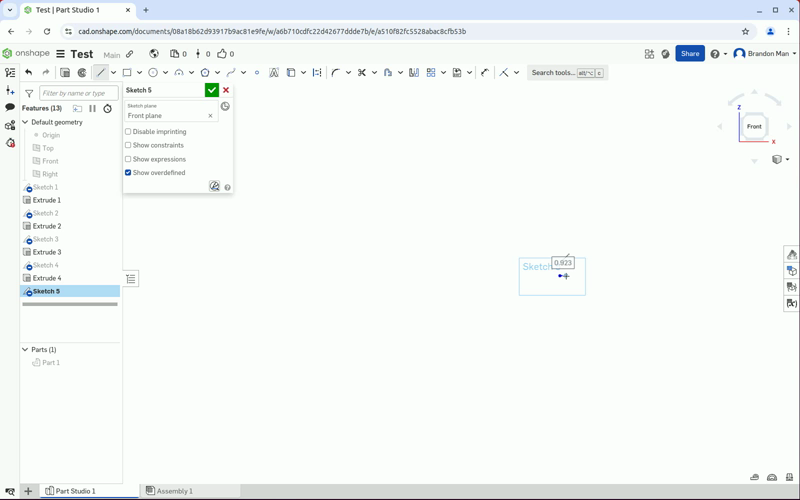
key_down(shift)
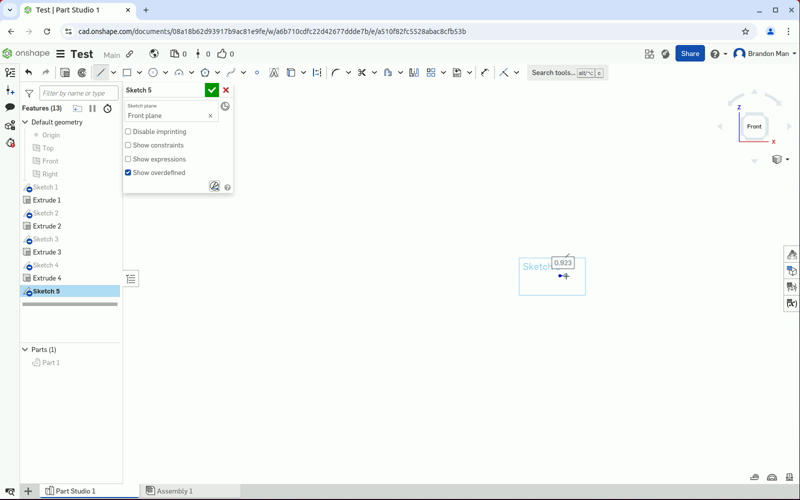
mouse_move(589, 275)
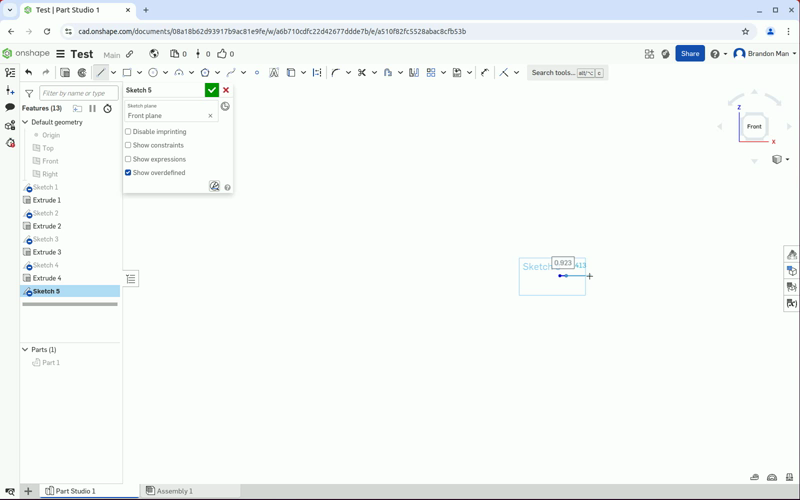
mouse_move(566, 273)
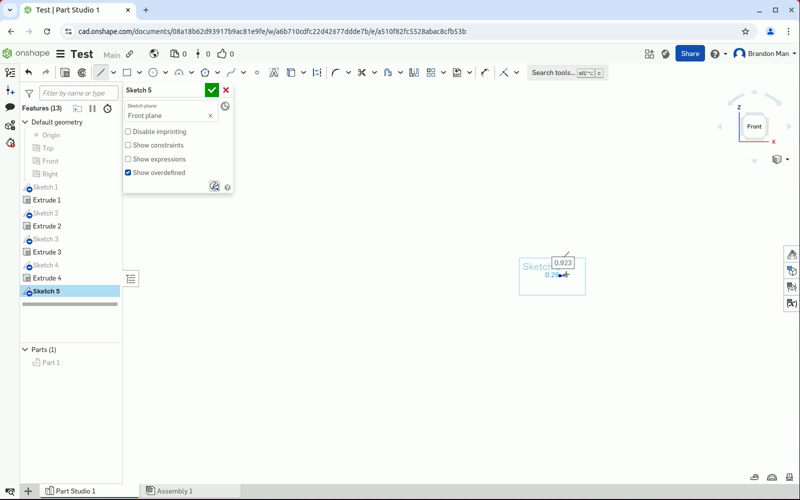
scroll(6)
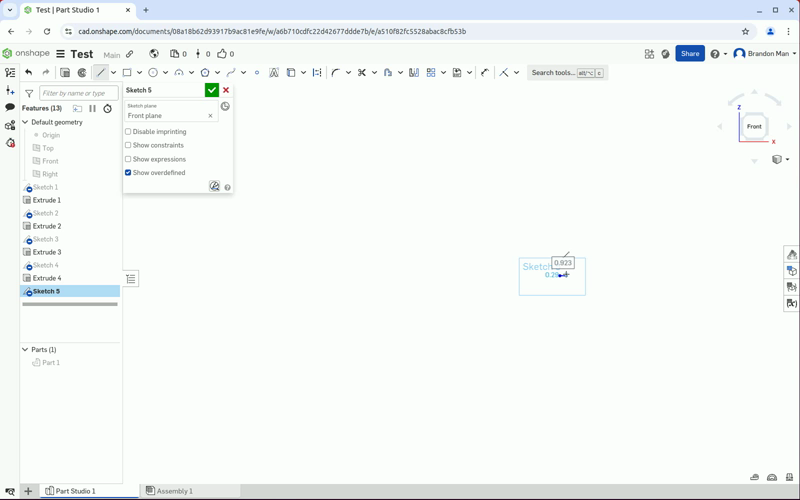
scroll(6)
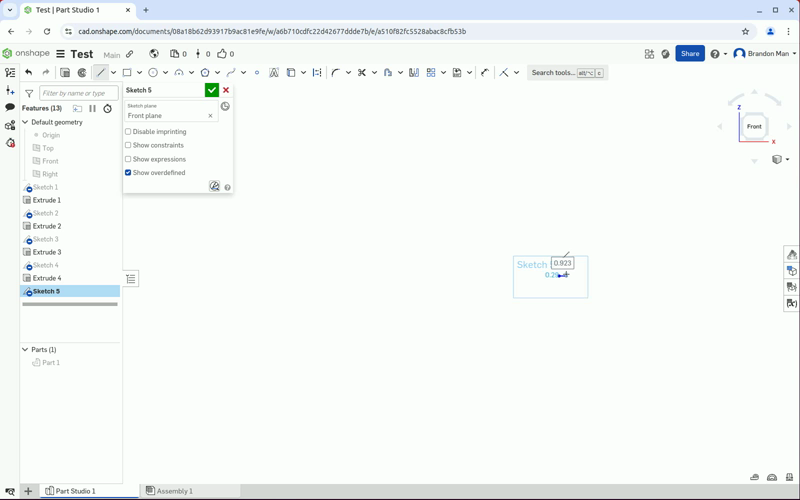
scroll(6)
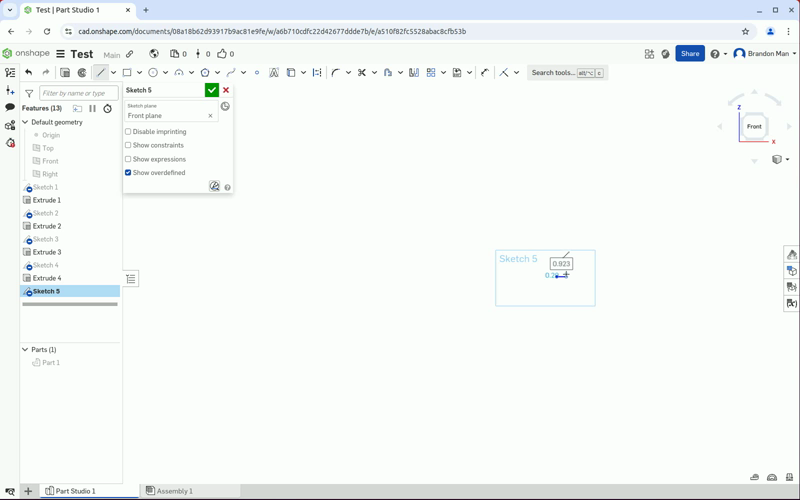
scroll(6)
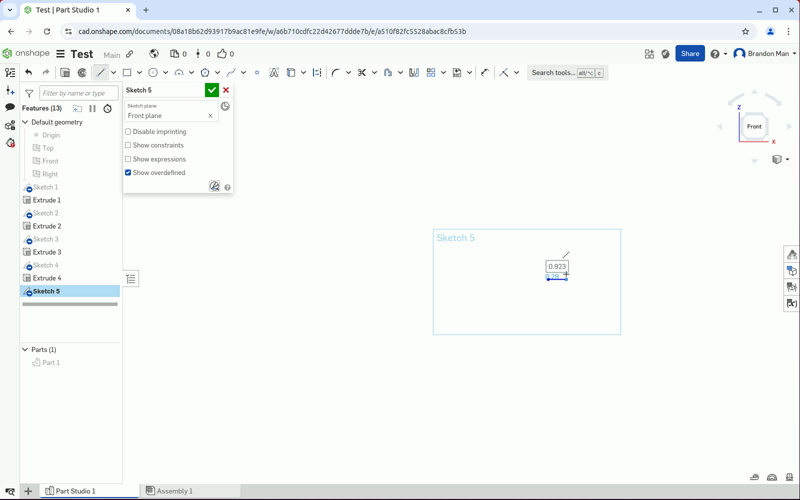
scroll(6)
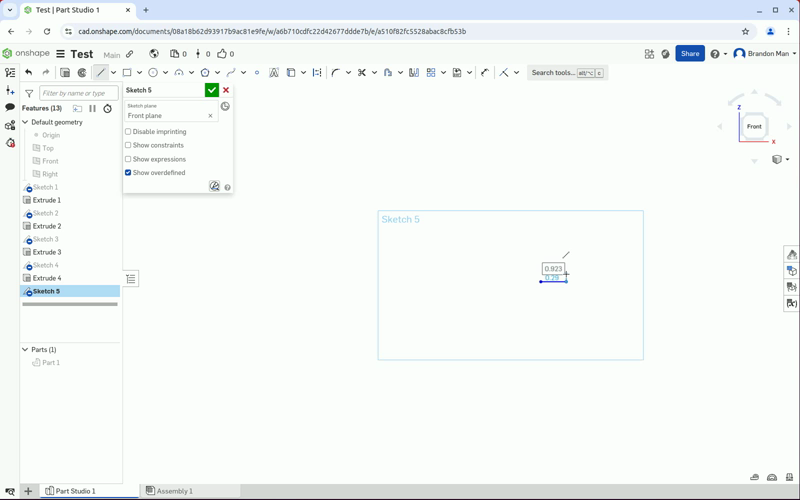
scroll(6)
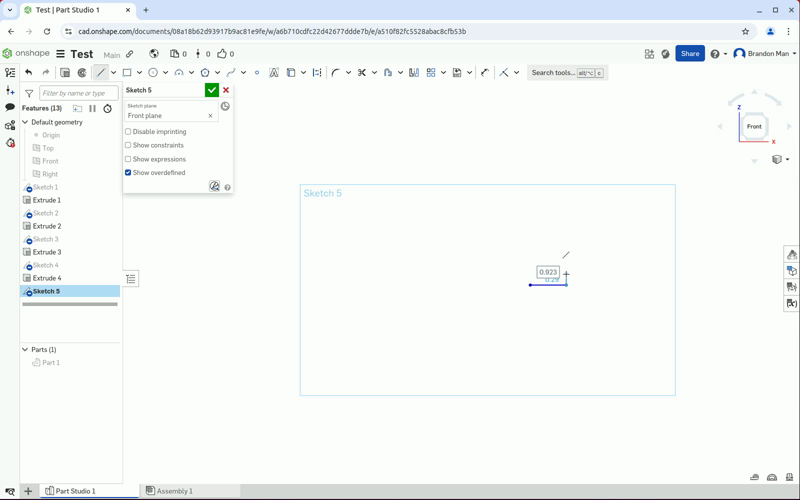
scroll(6)
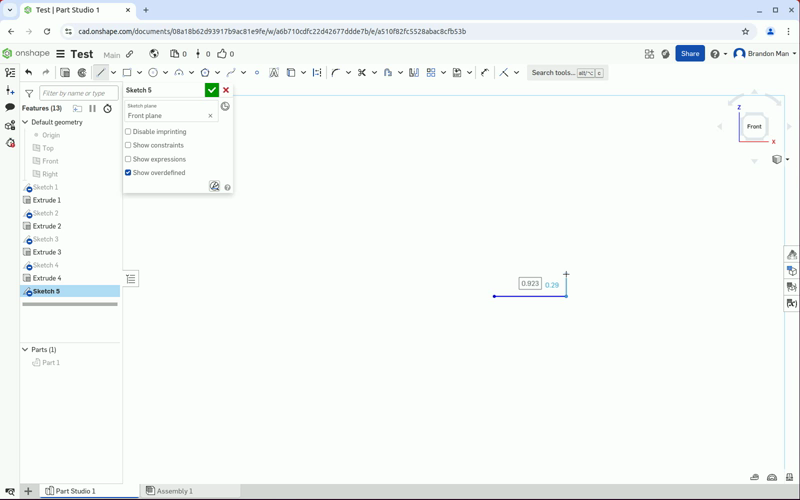
click(566, 273)
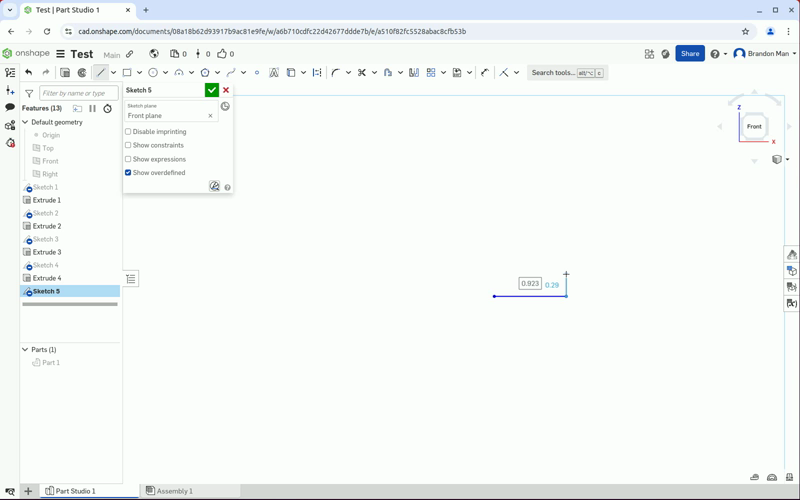
scroll(-6)
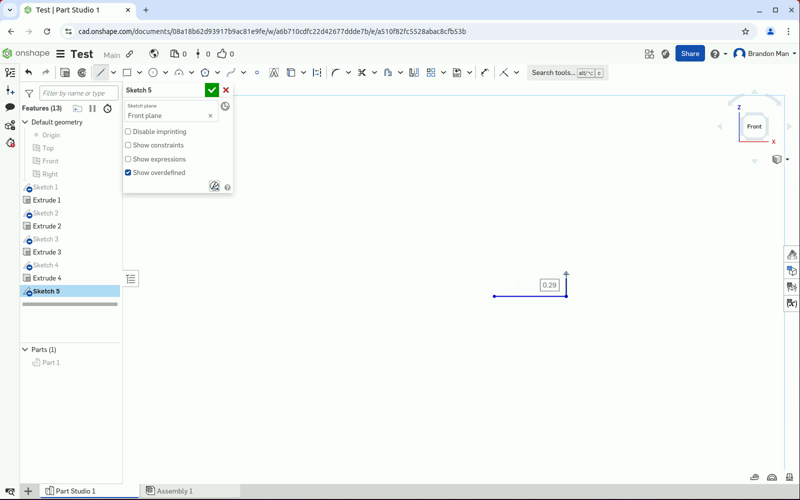
scroll(-6)
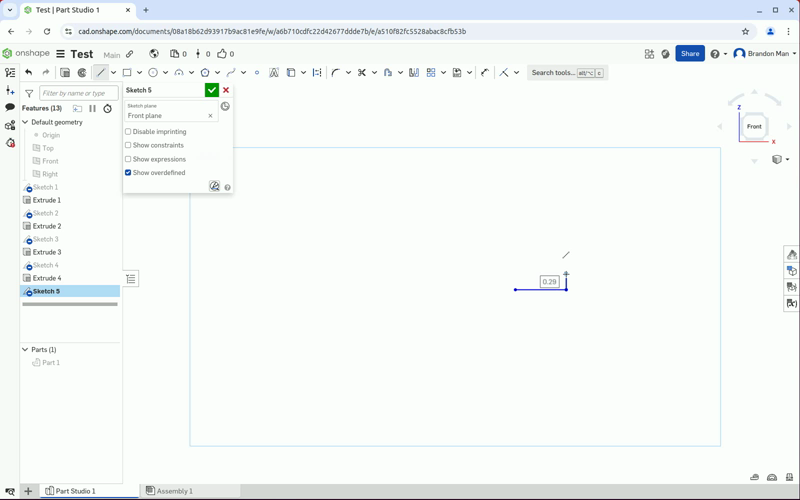
scroll(-6)
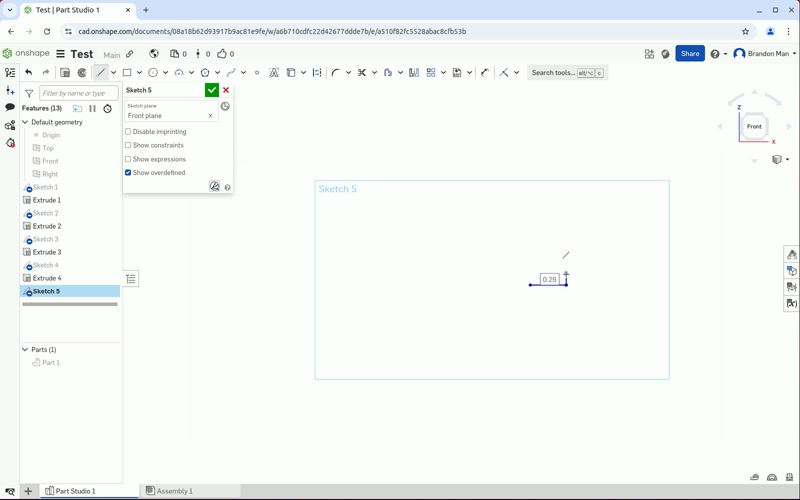
scroll(-6)
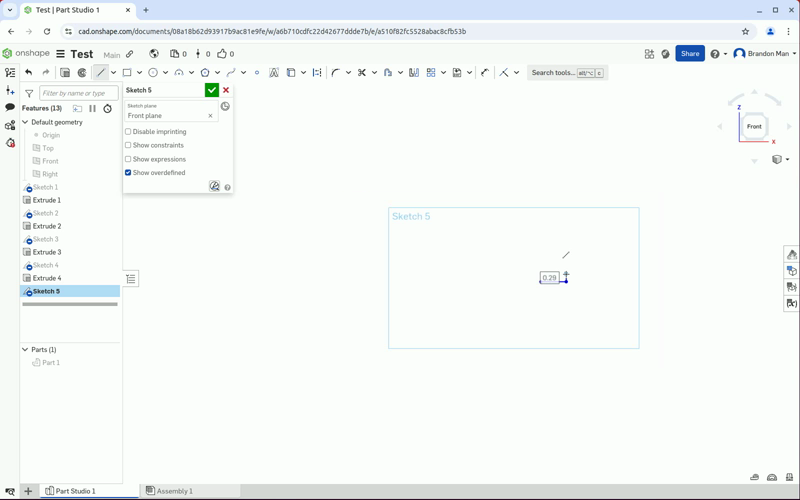
scroll(-6)
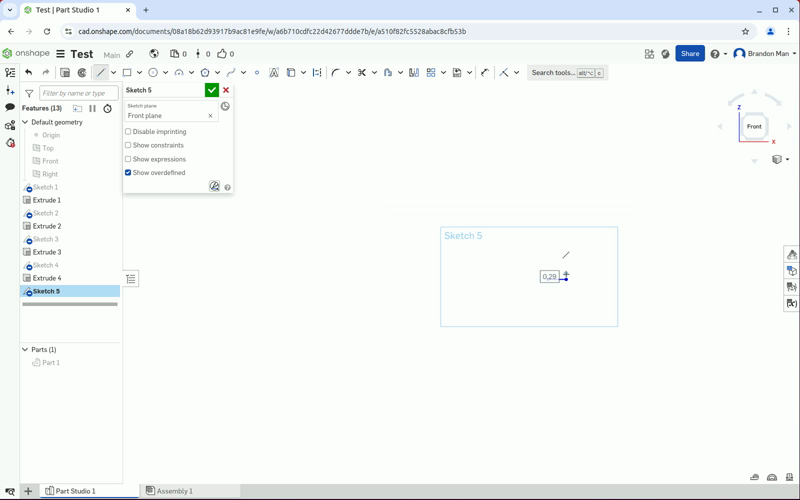
scroll(-6)
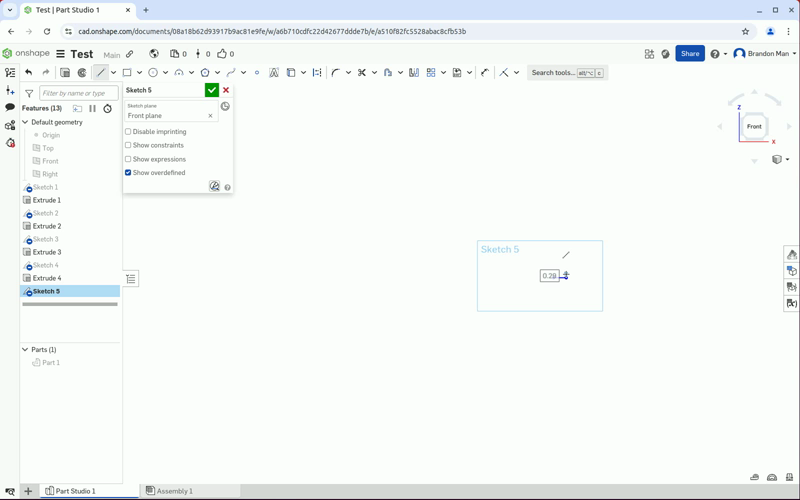
scroll(-6)
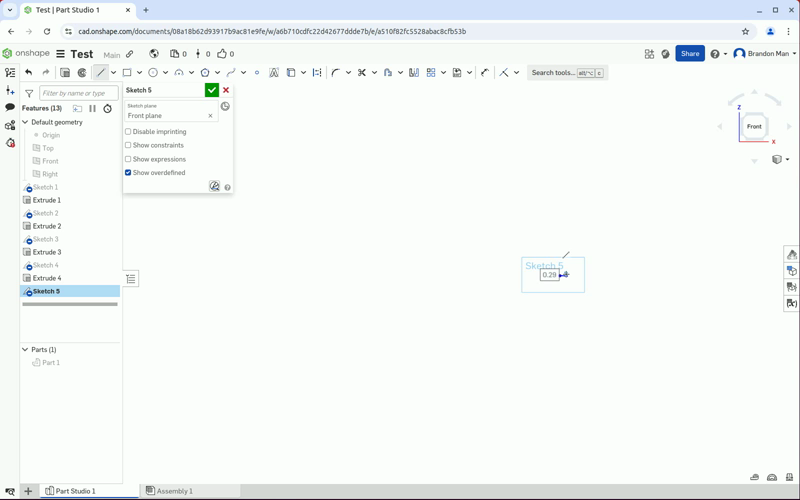
key_up(shift)
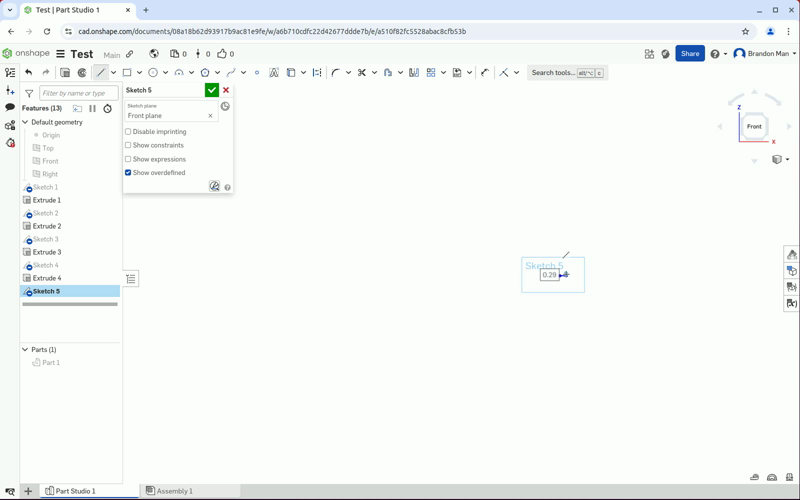
key_down(shift)
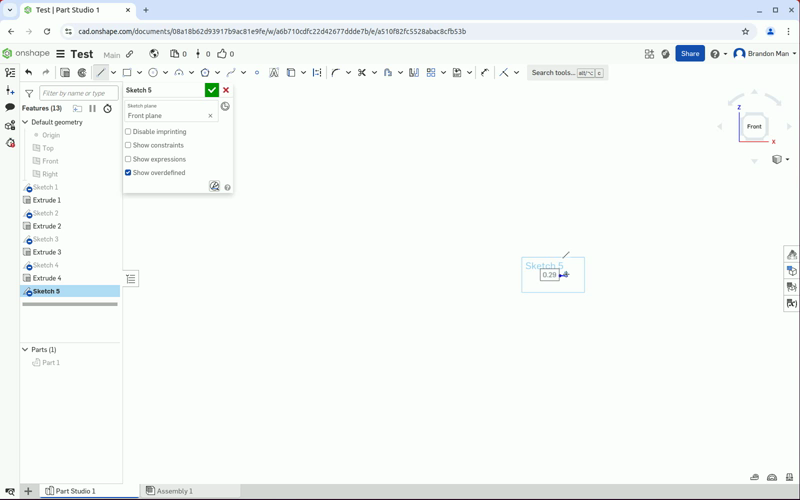
mouse_move(589, 273)
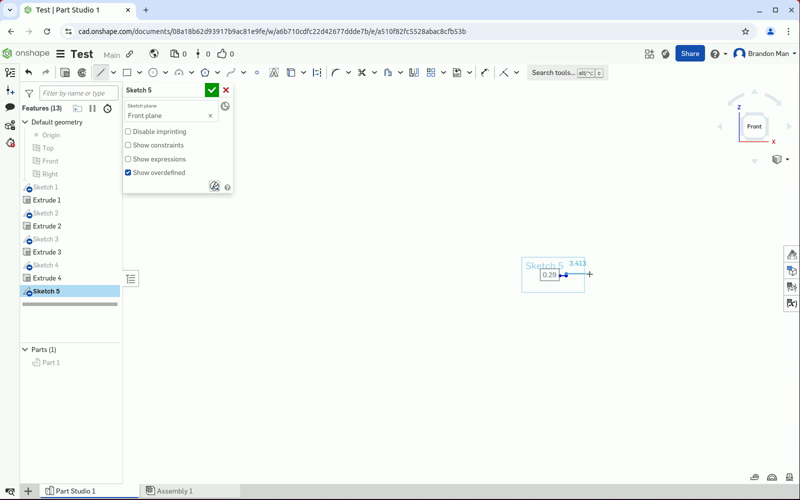
mouse_move(560, 273)
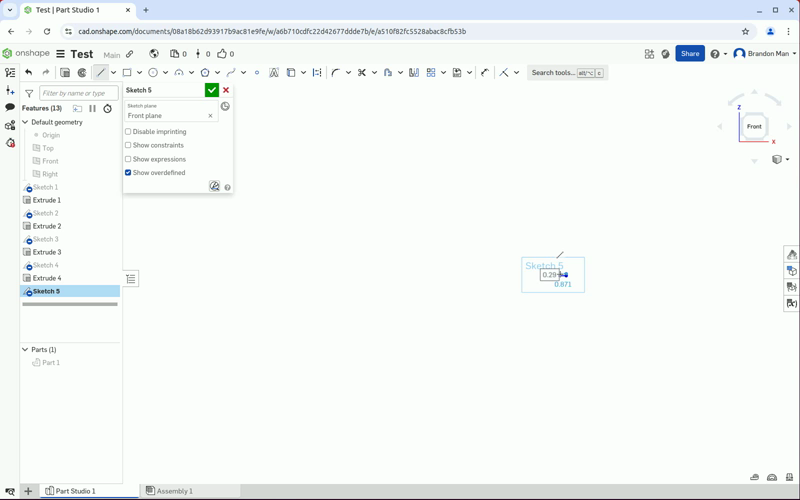
scroll(6)
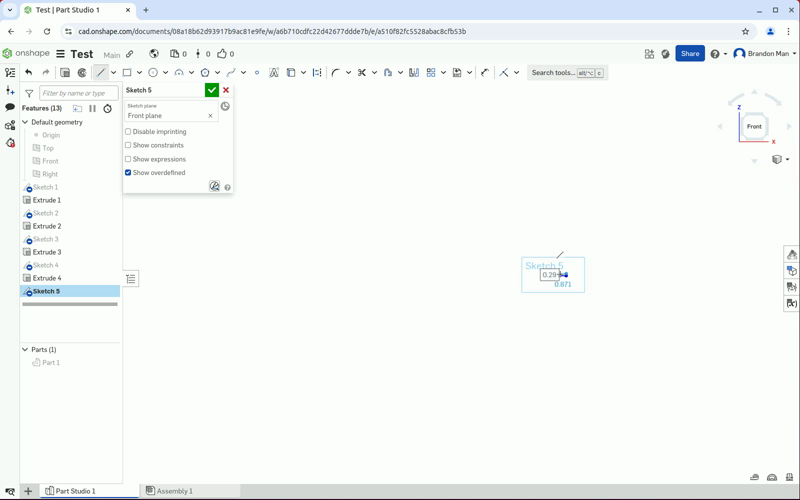
scroll(6)
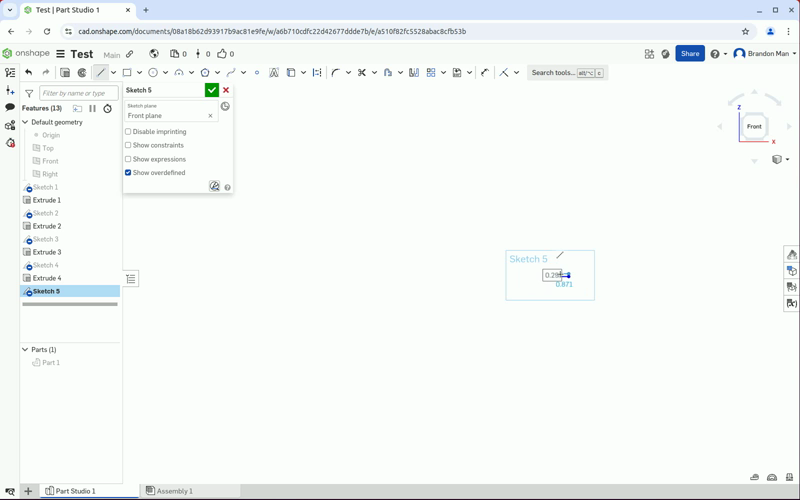
scroll(6)
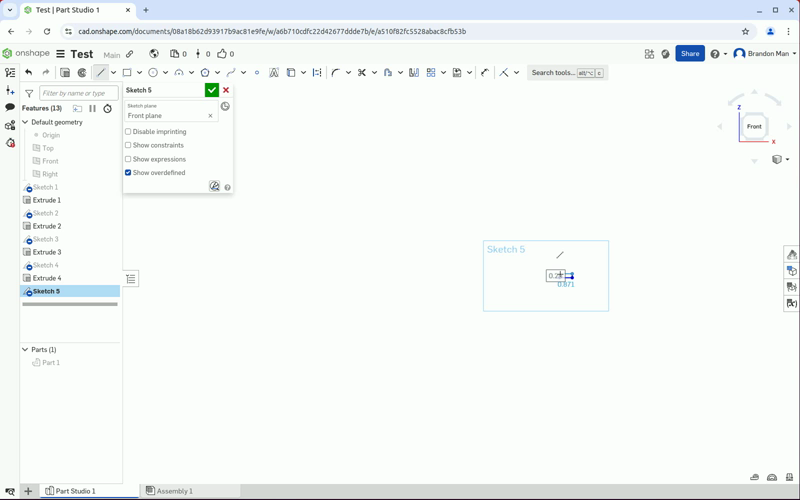
scroll(6)
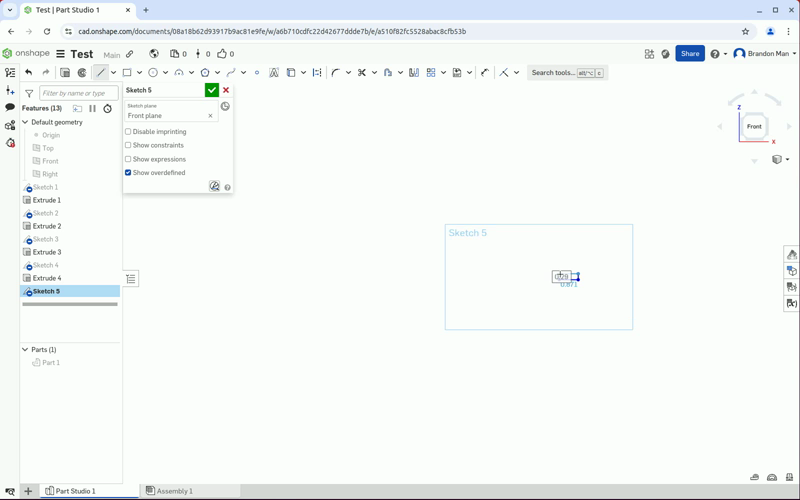
scroll(6)
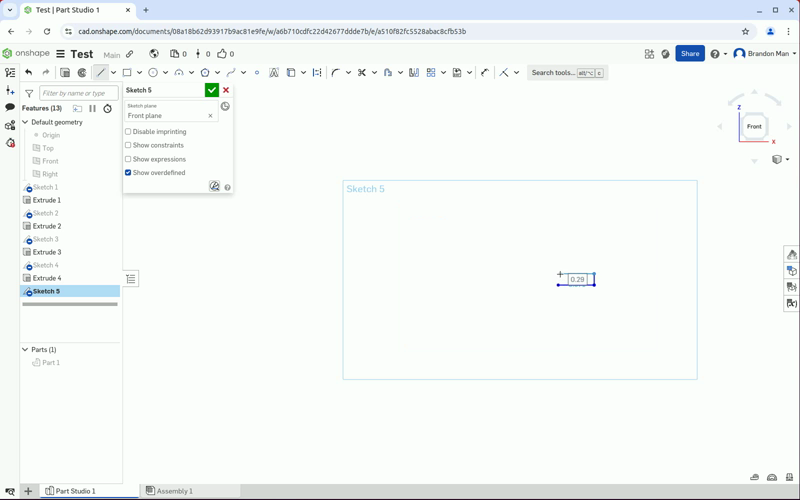
scroll(6)
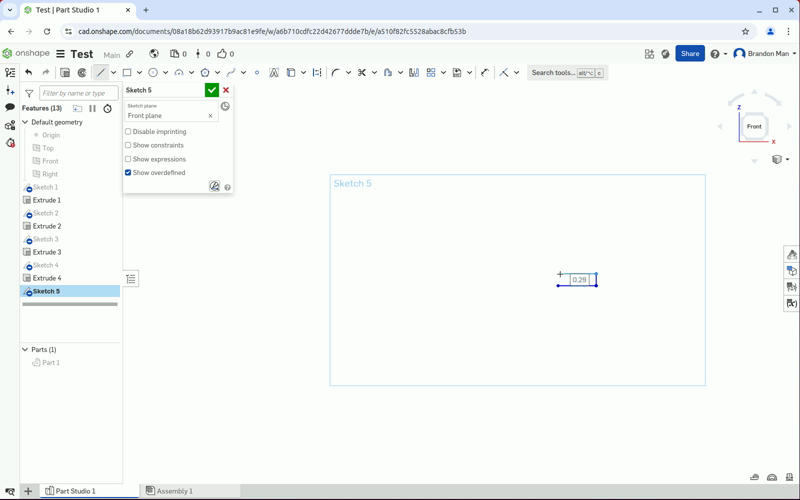
scroll(6)
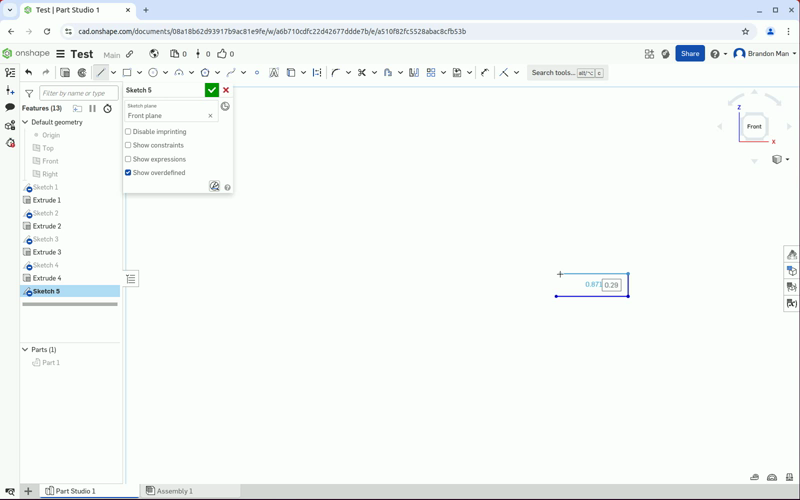
click(560, 273)
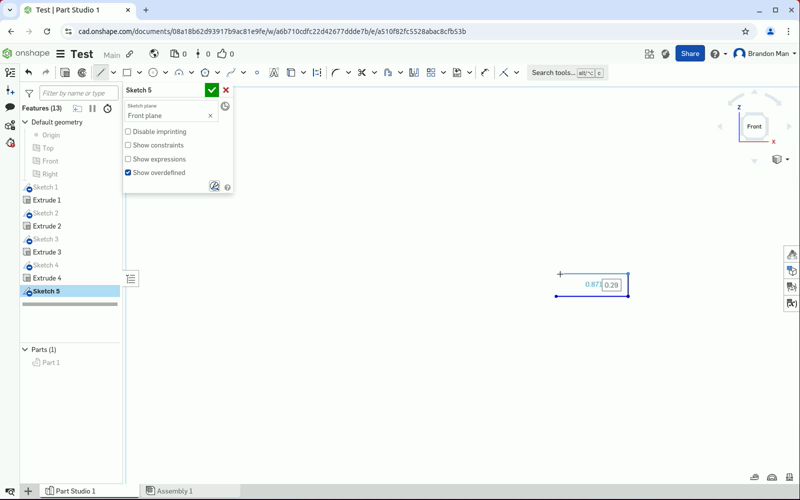
scroll(-6)
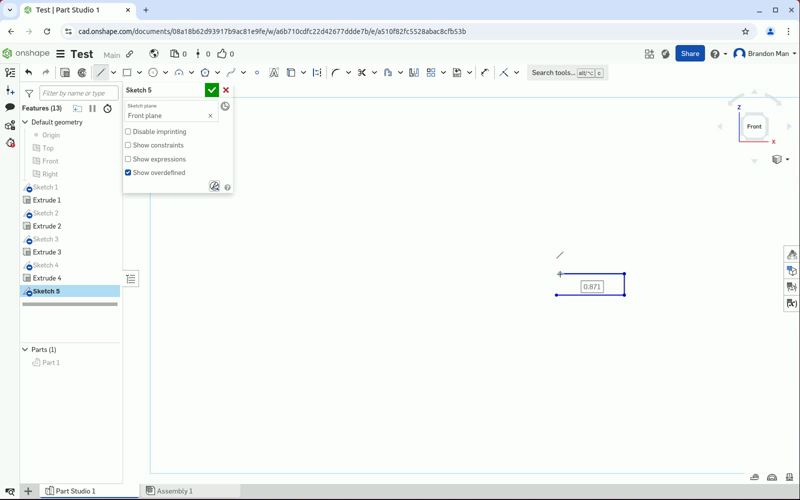
scroll(-6)
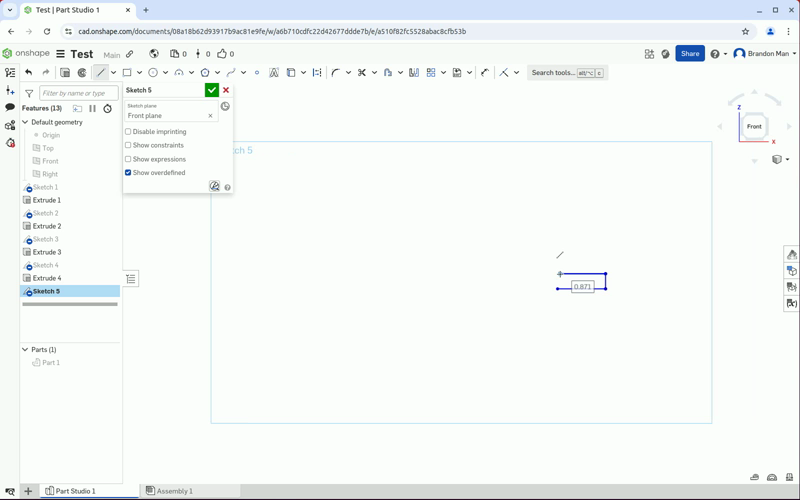
scroll(-6)
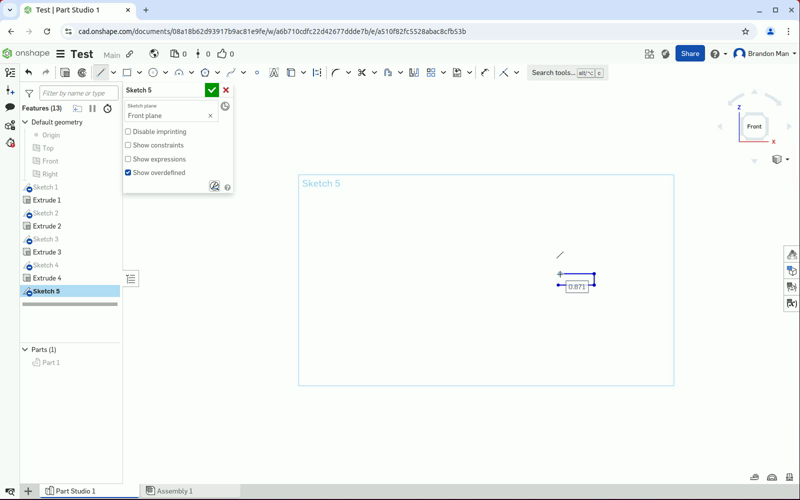
scroll(-6)
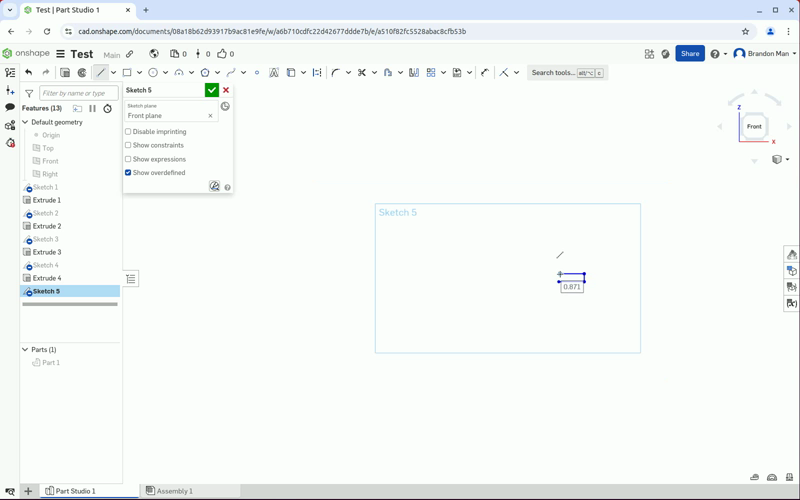
scroll(-6)
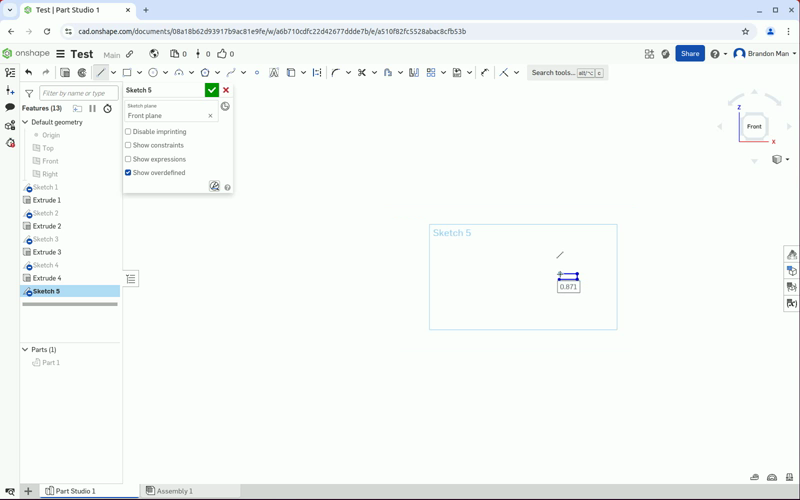
scroll(-6)
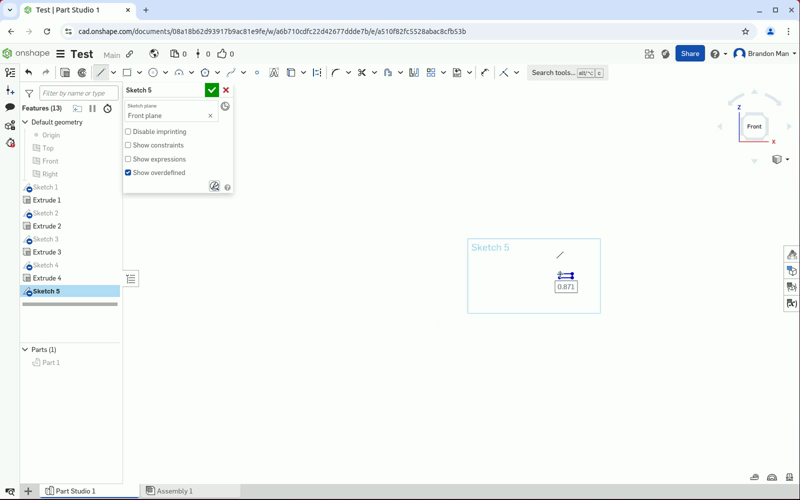
scroll(-6)
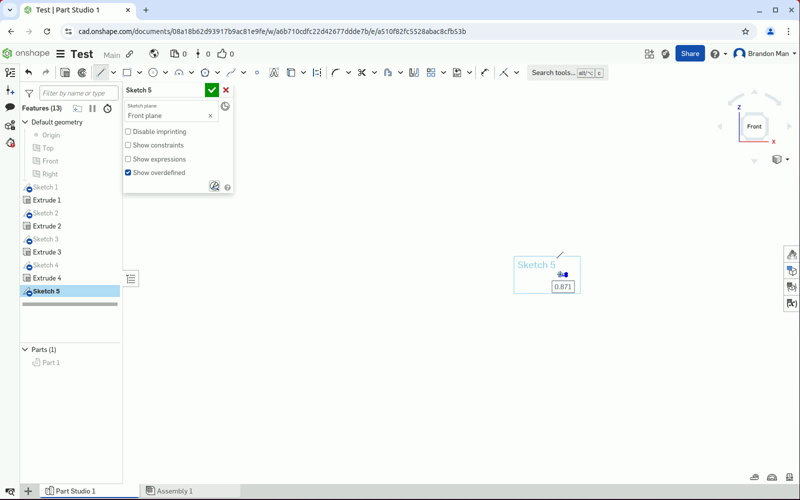
key_up(shift)
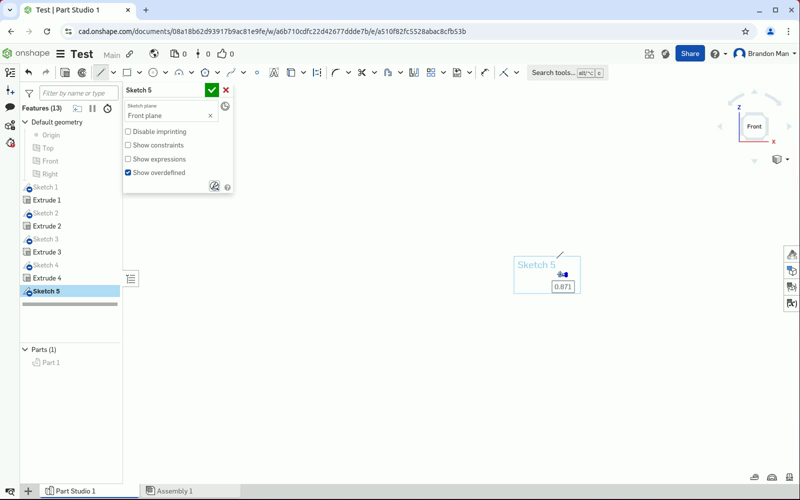
mouse_move(589, 273)
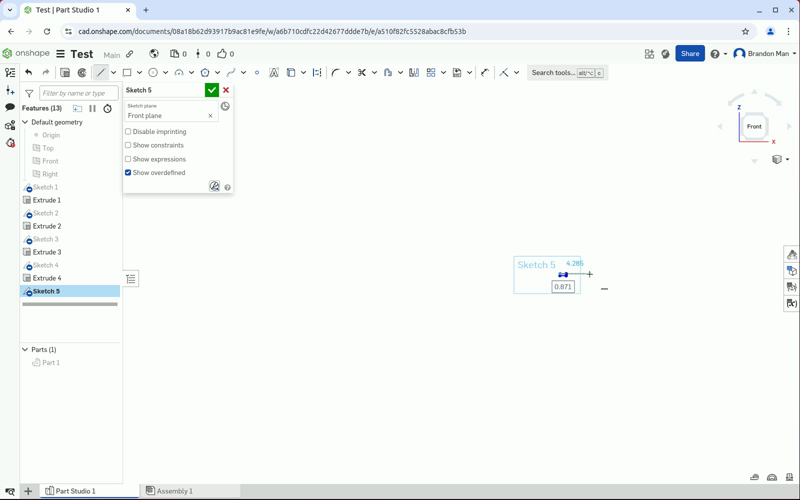
key_down(shift)
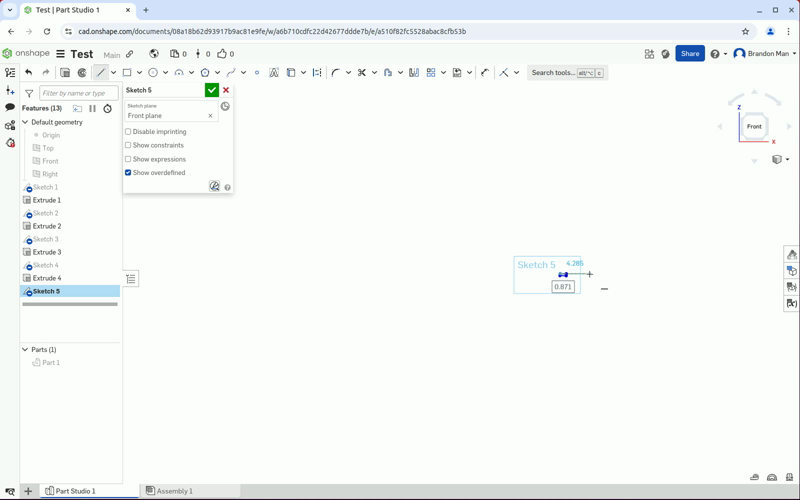
mouse_move(560, 275)
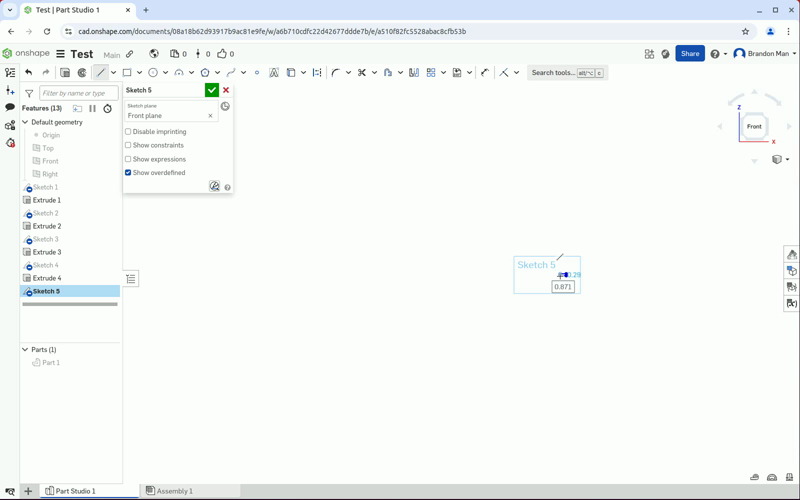
scroll(6)
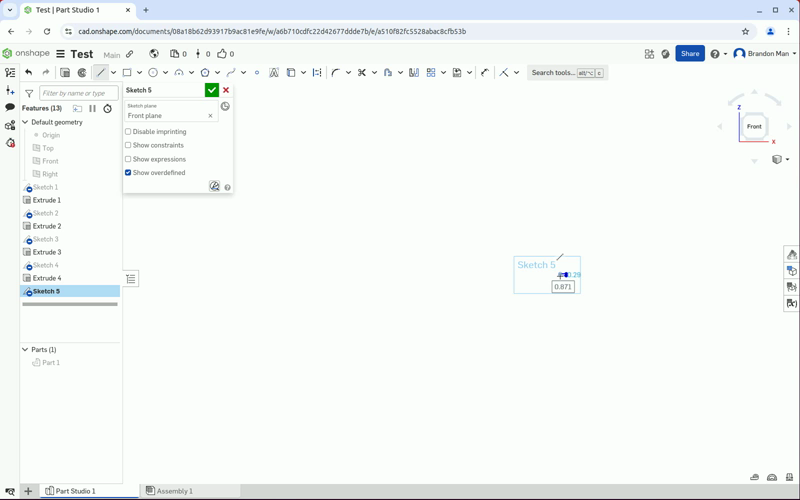
scroll(6)
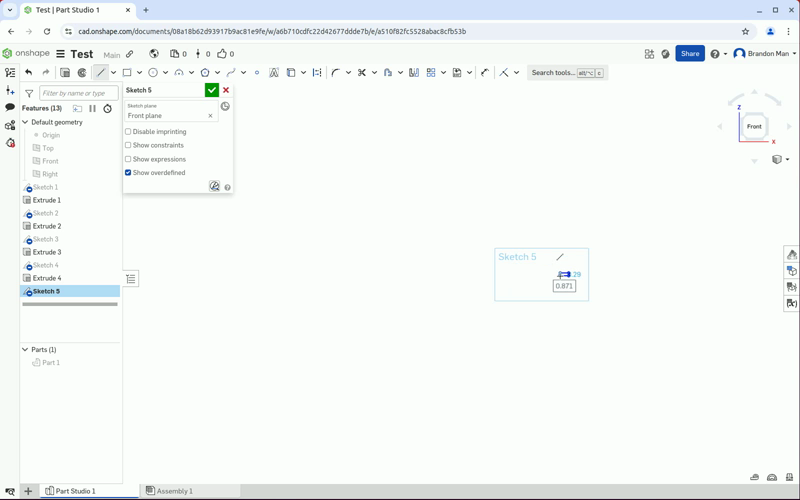
scroll(6)
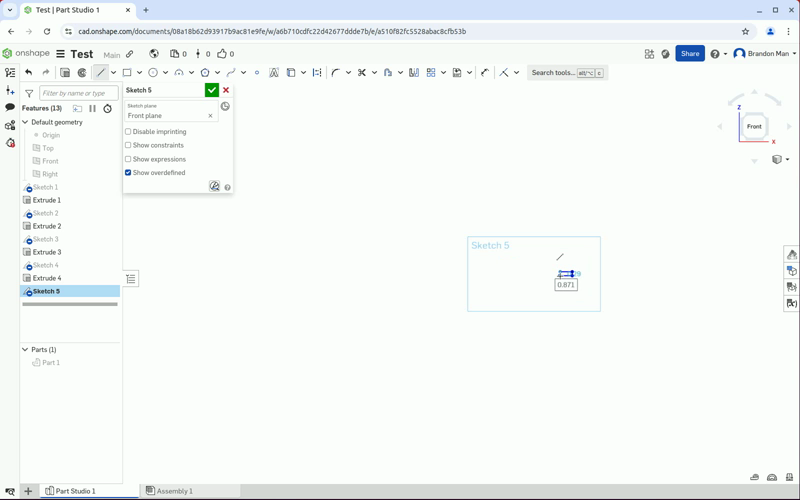
scroll(6)
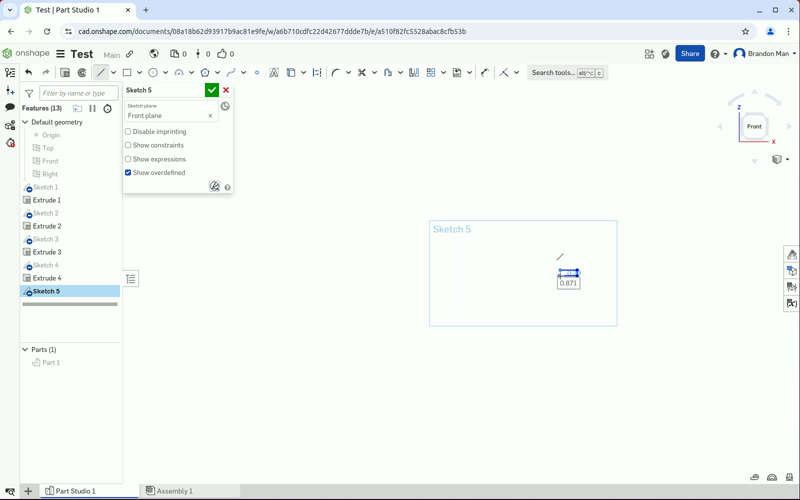
scroll(6)
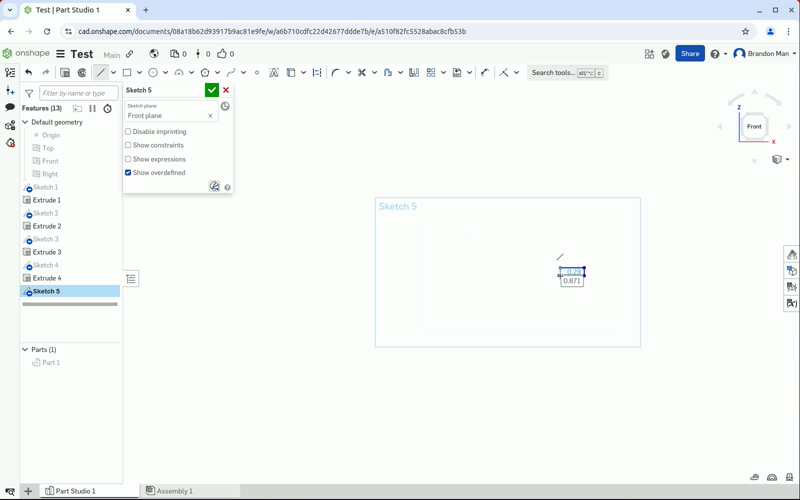
scroll(6)
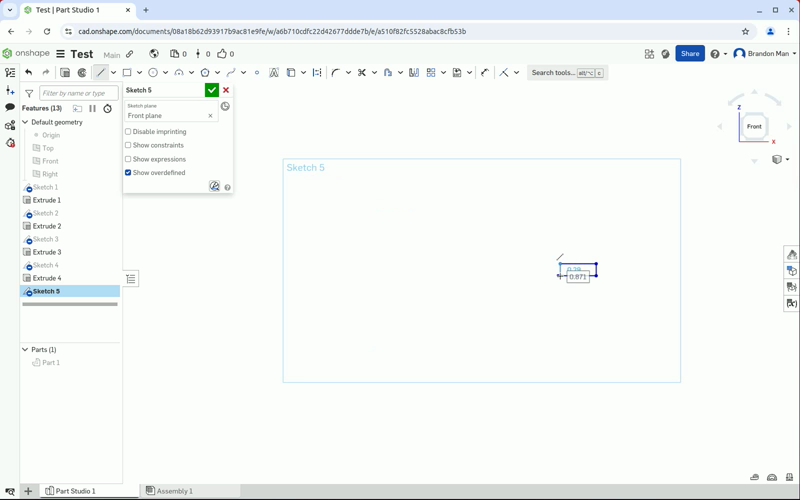
scroll(6)
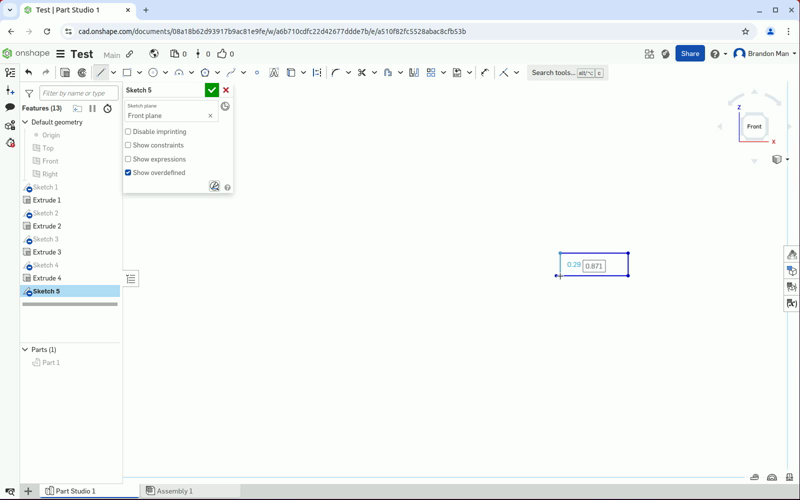
key_up(shift)
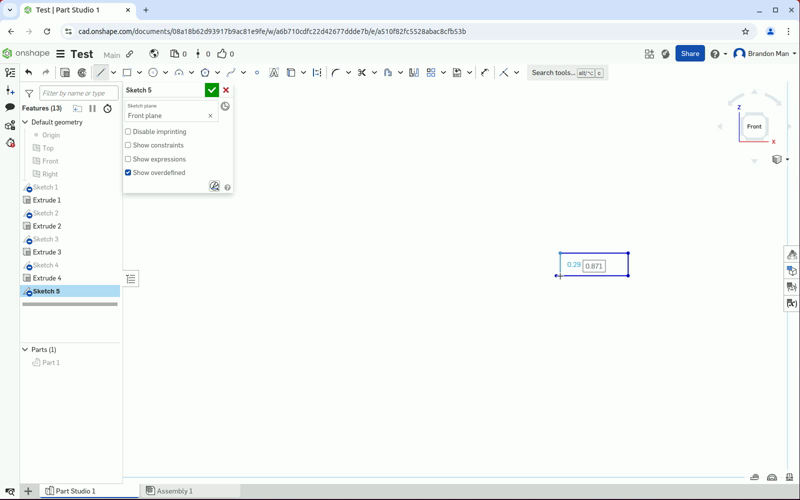
click(560, 275)
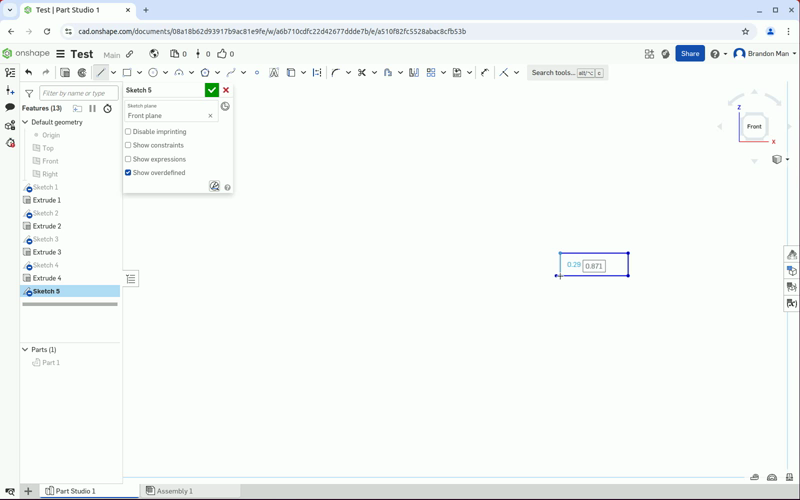
scroll(-6)
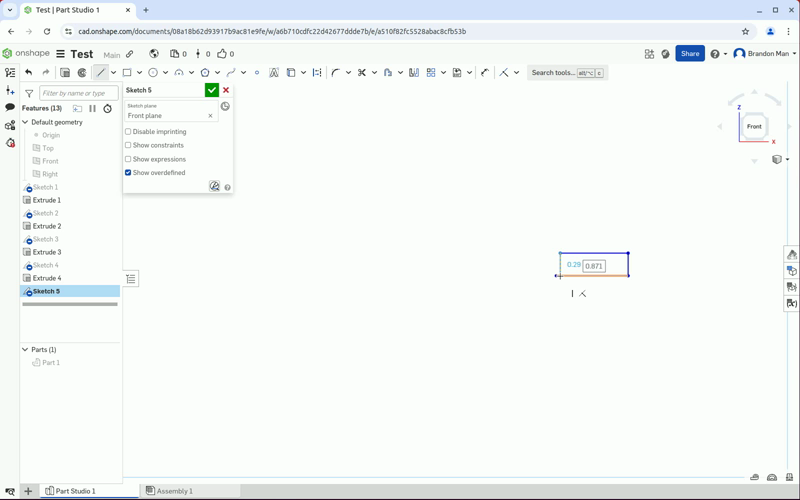
scroll(-6)
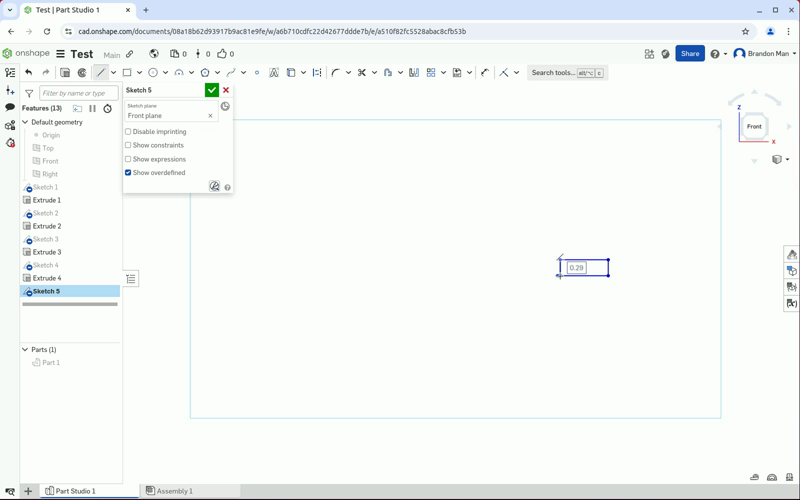
scroll(-6)
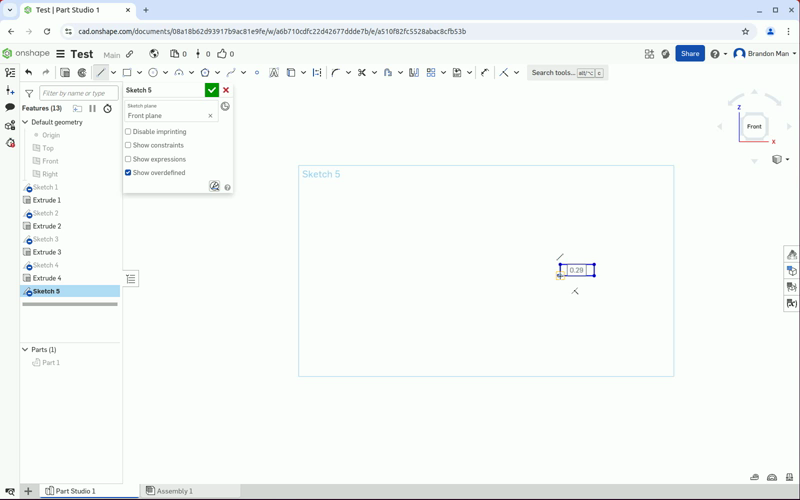
scroll(-6)
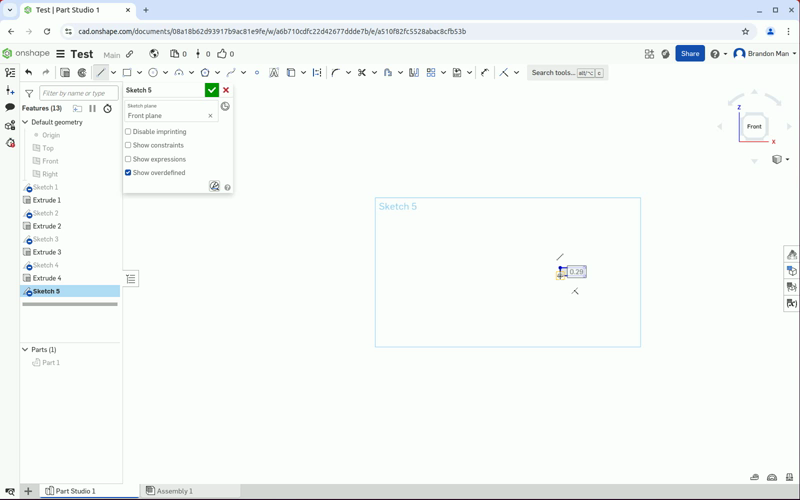
scroll(-6)
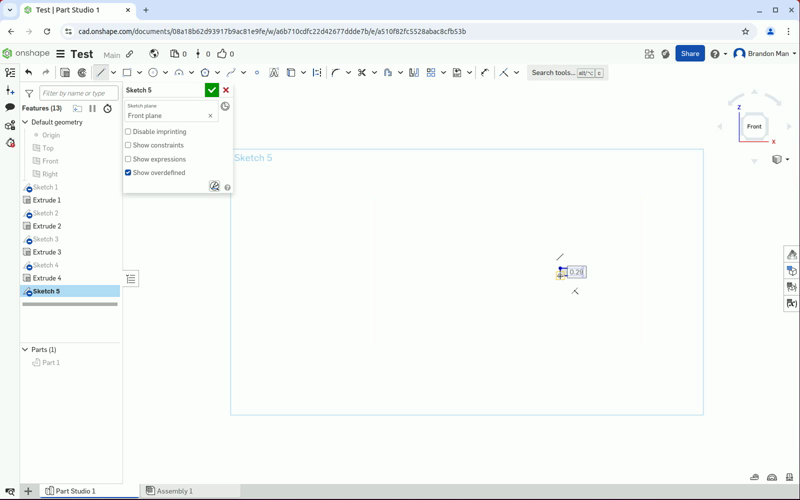
scroll(-6)
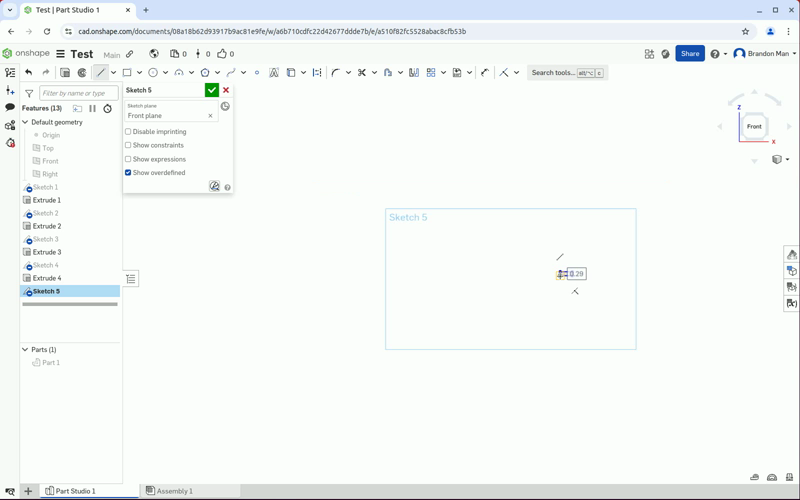
scroll(-6)
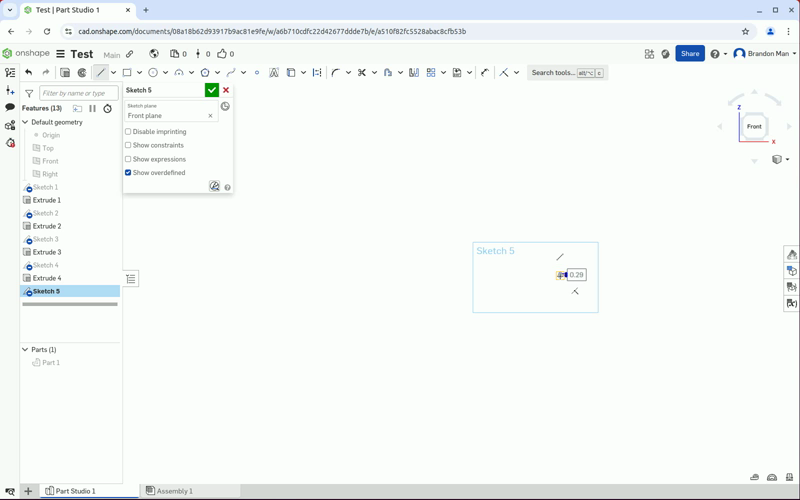
key(esc)
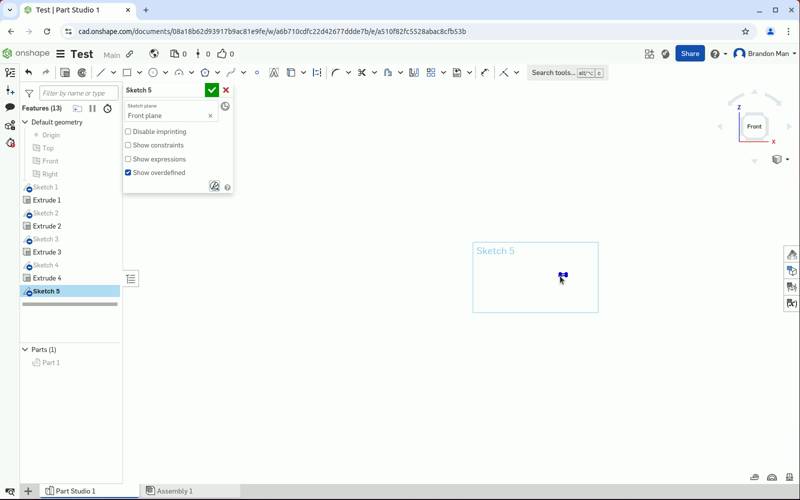
mouse_move(564, 274)
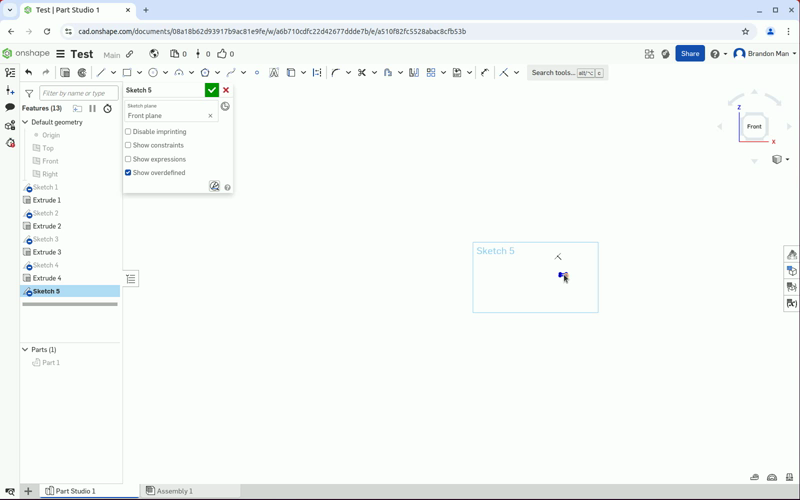
scroll(6)
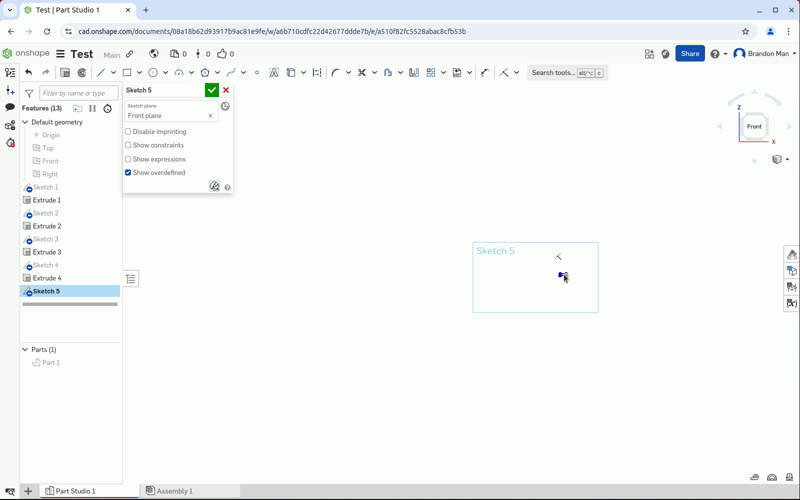
scroll(6)
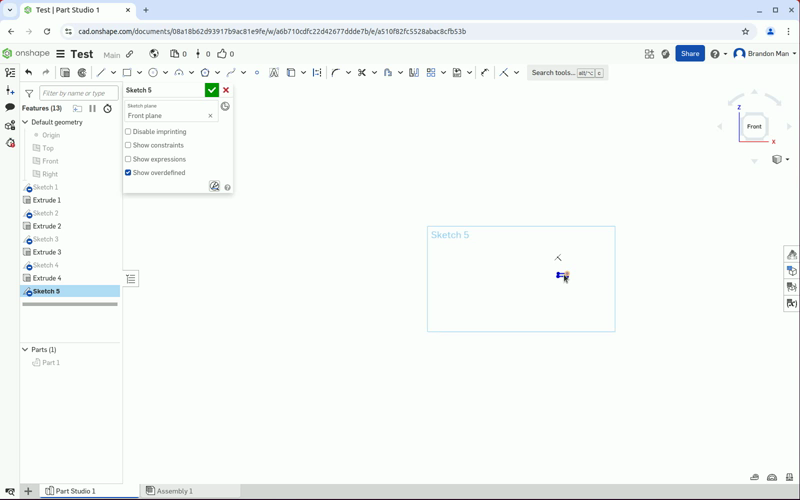
scroll(6)
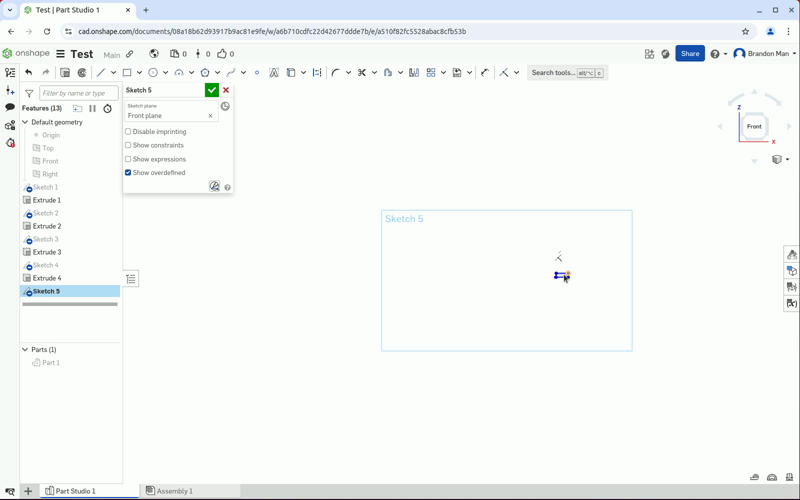
scroll(6)
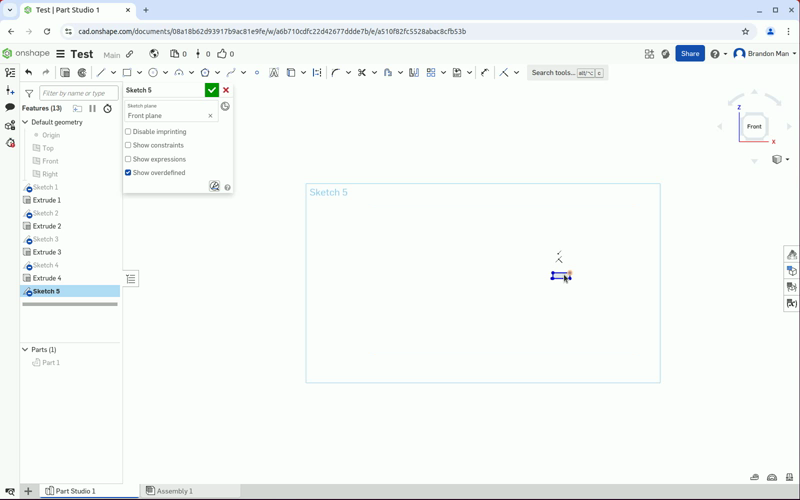
scroll(6)
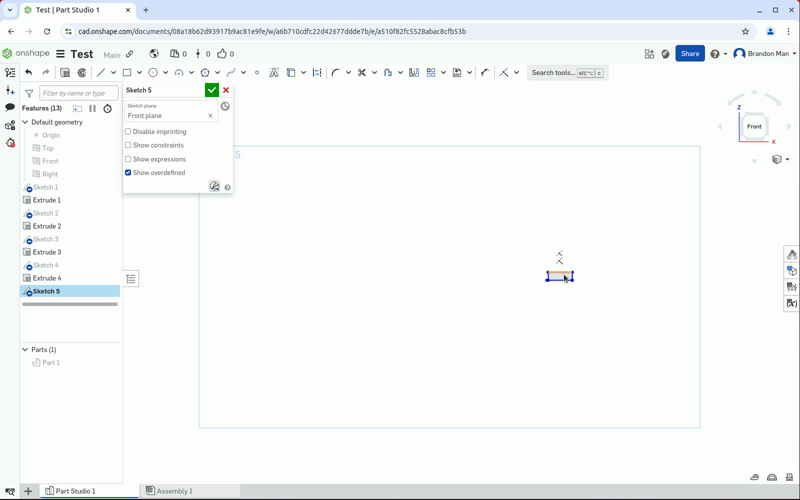
scroll(6)
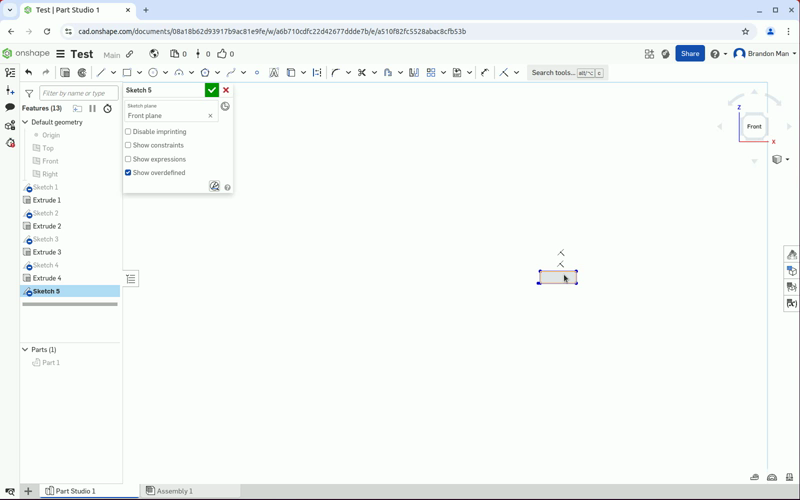
scroll(6)
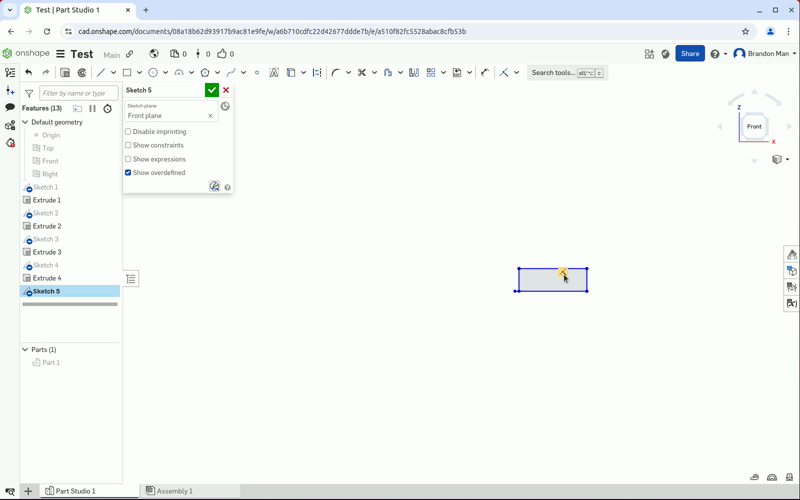
click(564, 274)
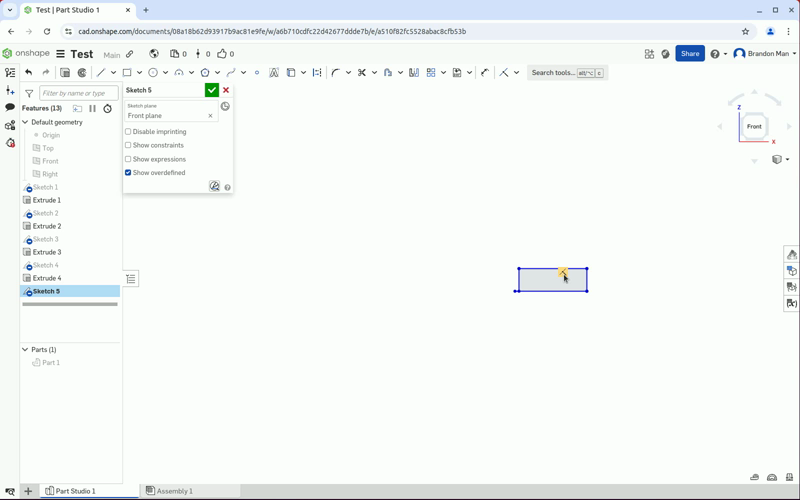
scroll(-6)
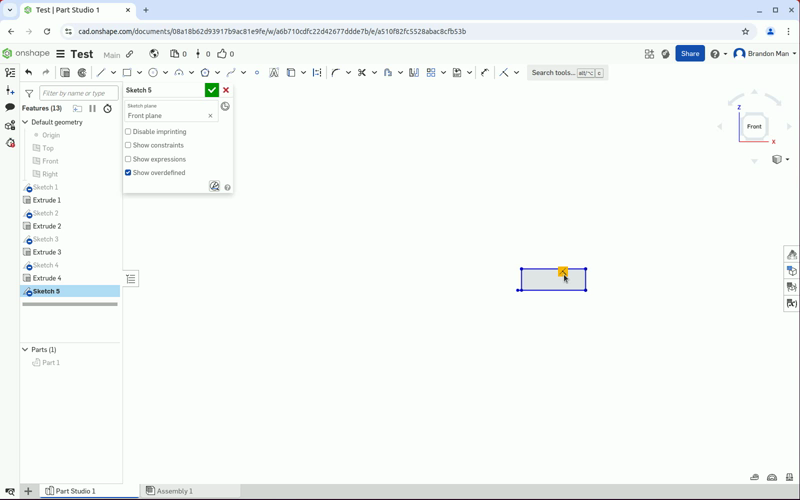
scroll(-6)
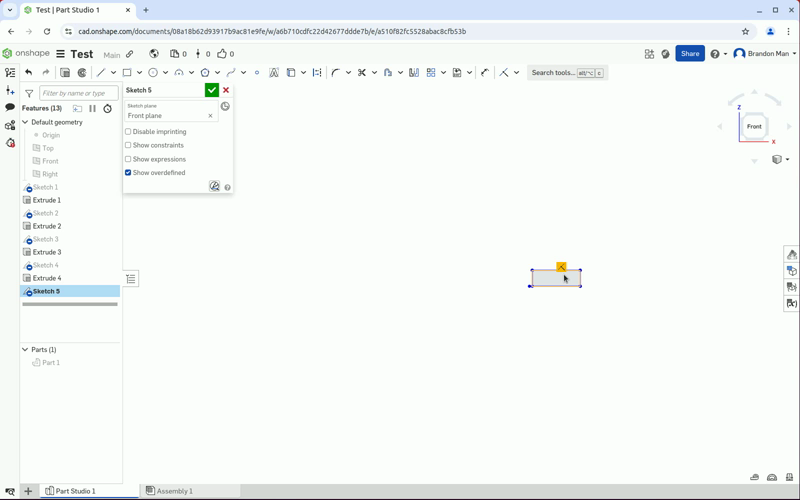
scroll(-6)
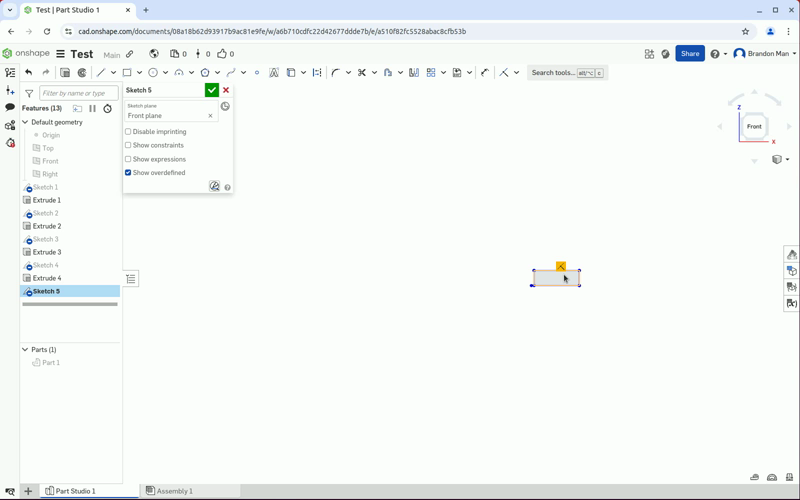
scroll(-6)
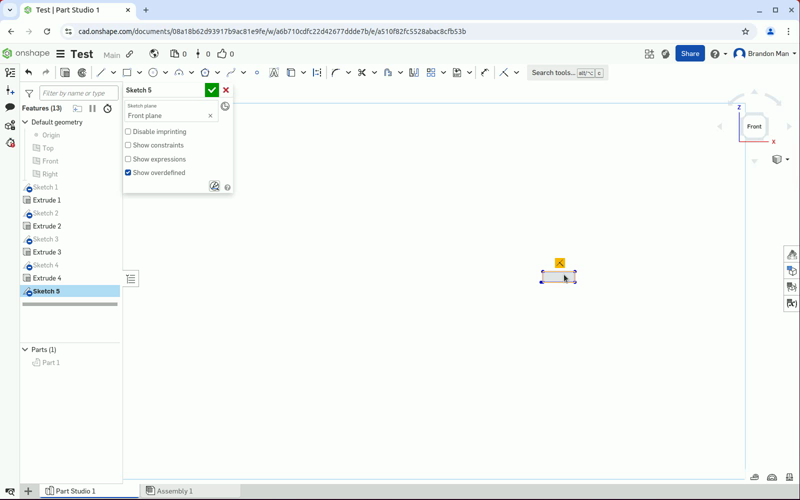
scroll(-6)
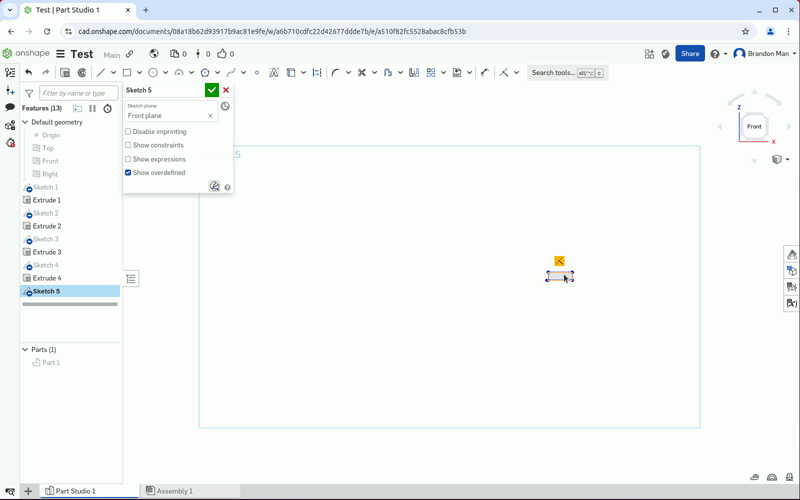
scroll(-6)
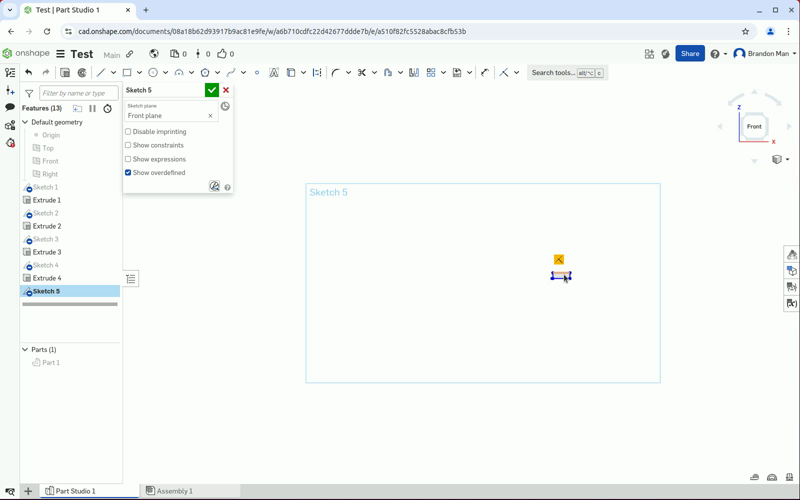
scroll(-6)
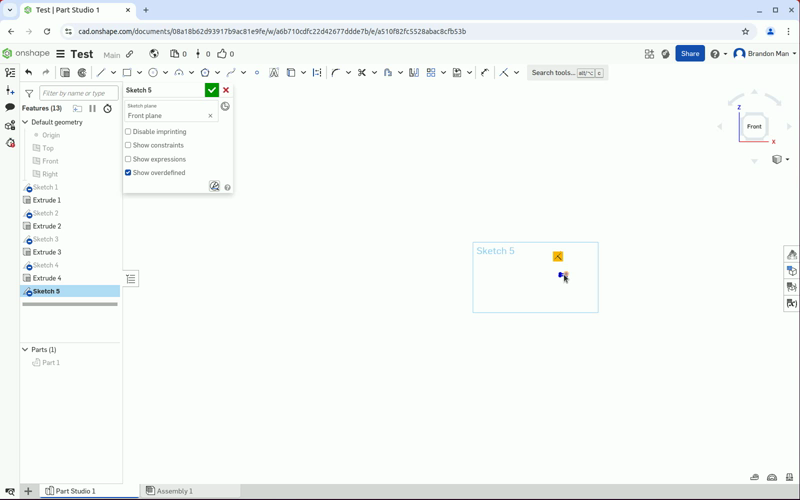
mouse_move(73, 352)
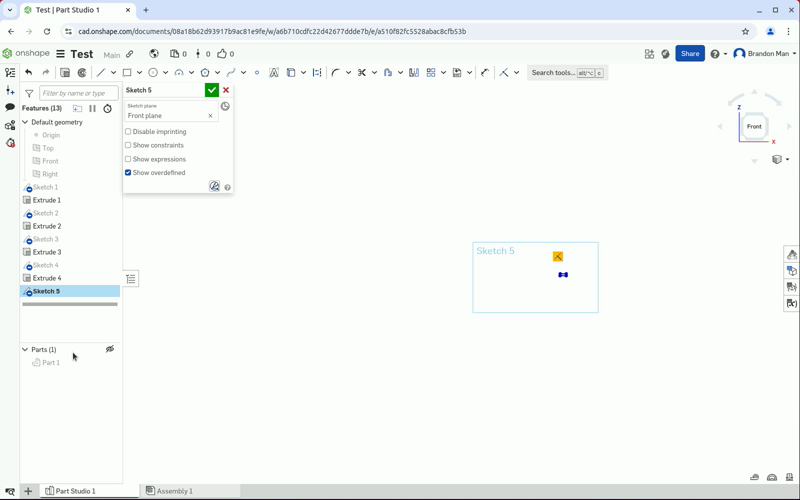
key(shift+y)
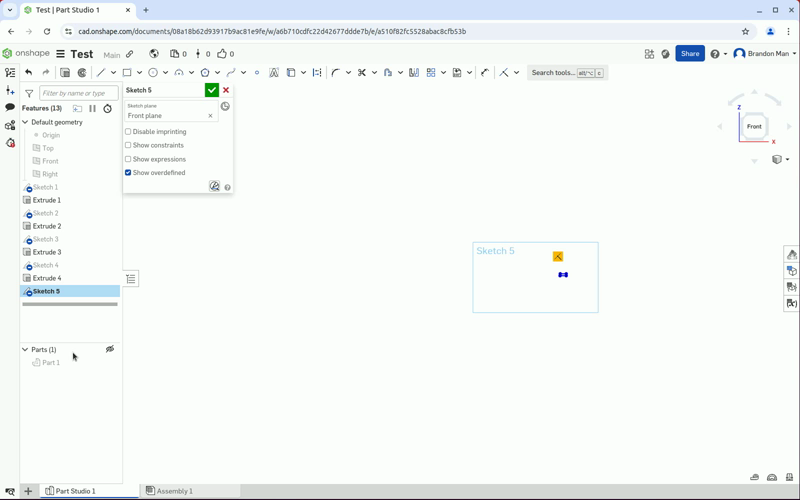
key(shift+e)
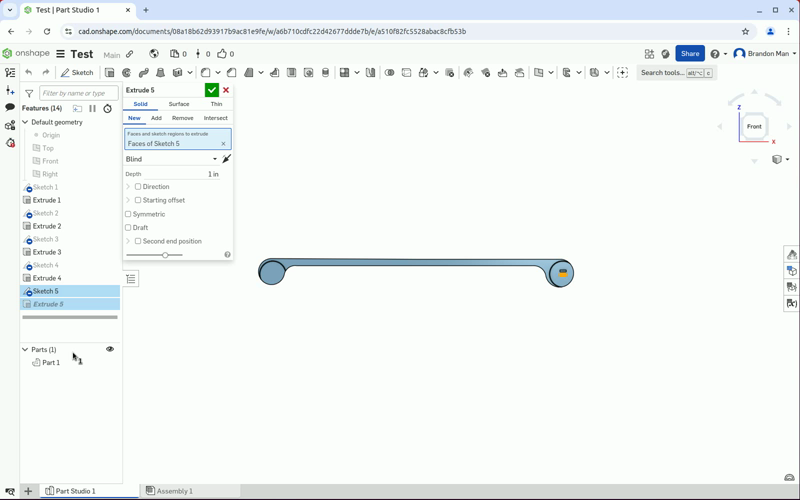
mouse_move(143, 106)
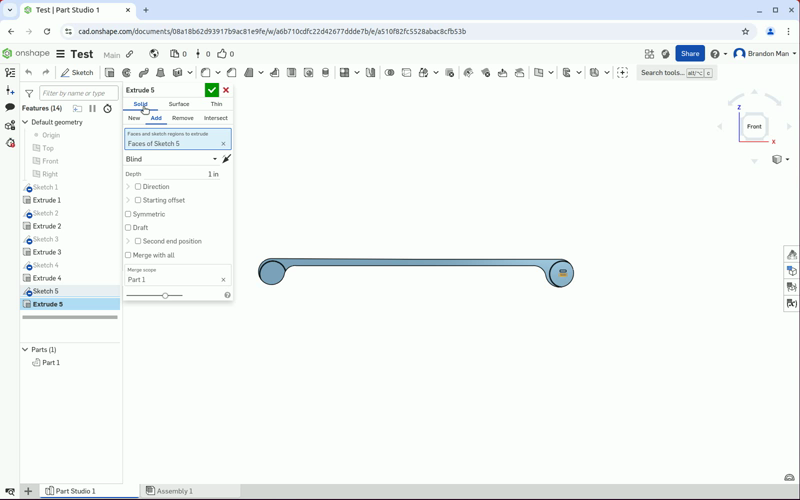
click(143, 106)
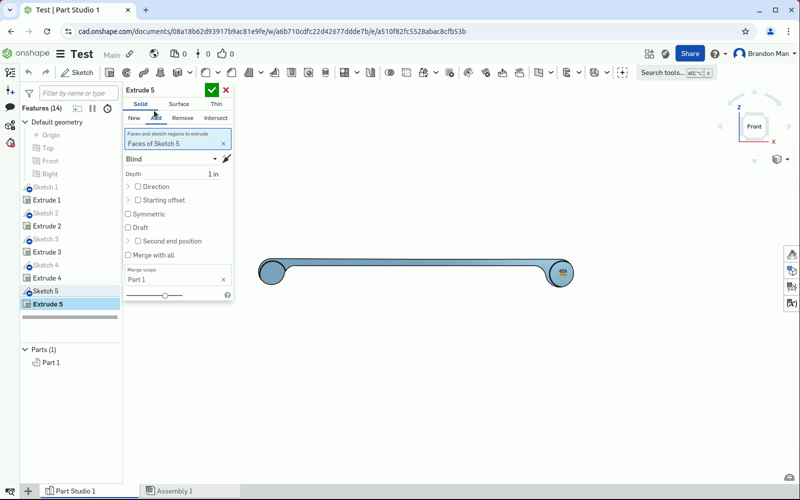
mouse_move(186, 120)
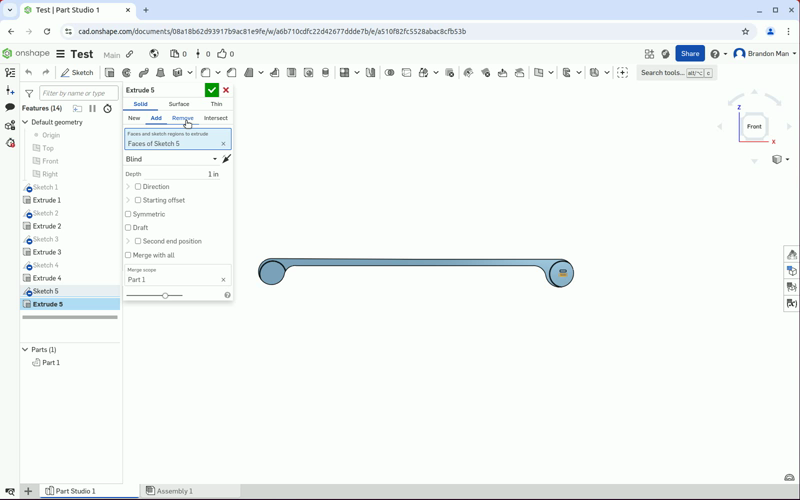
click(186, 120)
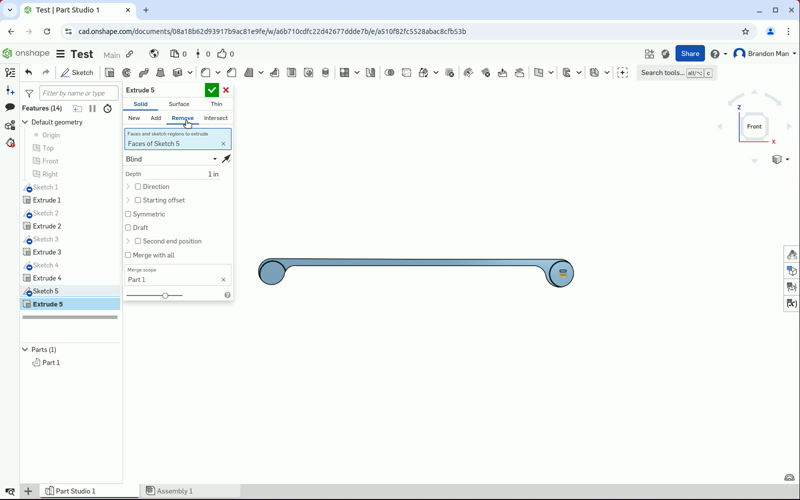
key(tab, 4)
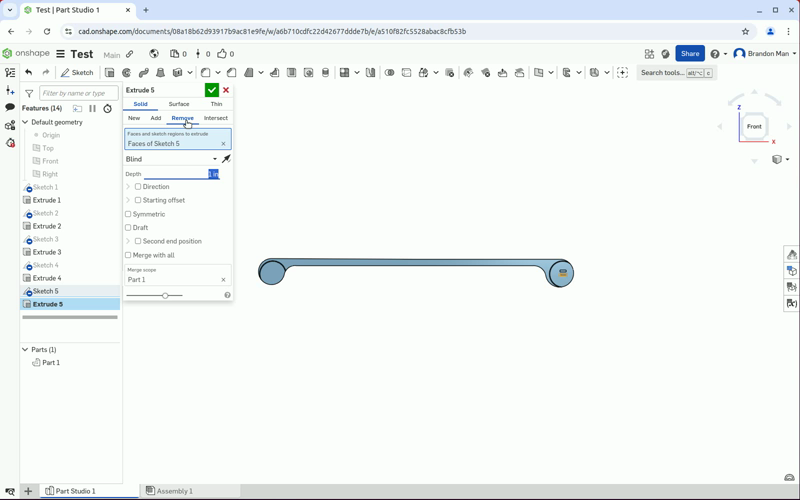
text(1.204)
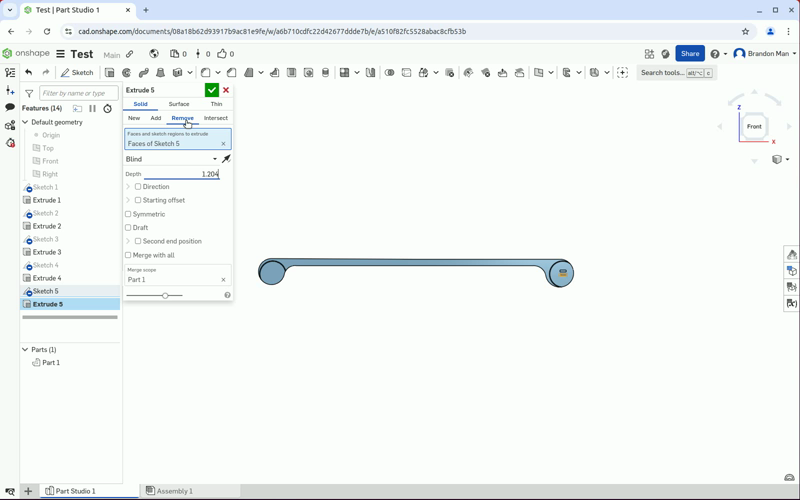
key(tab, 6)
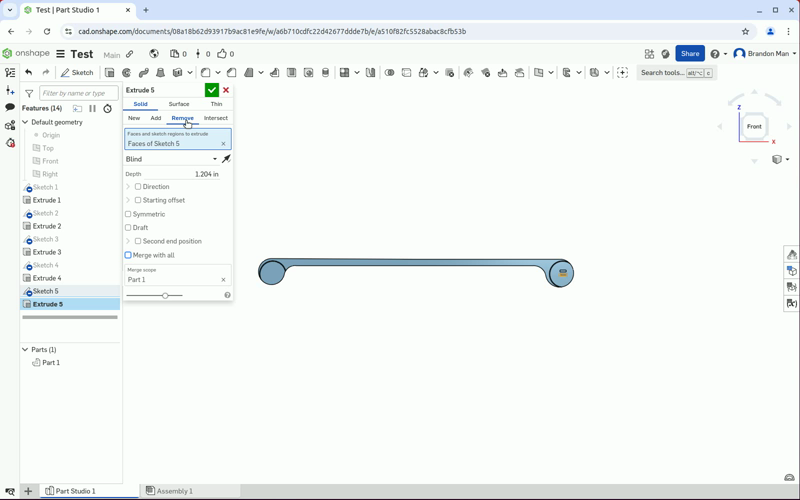
key(space)
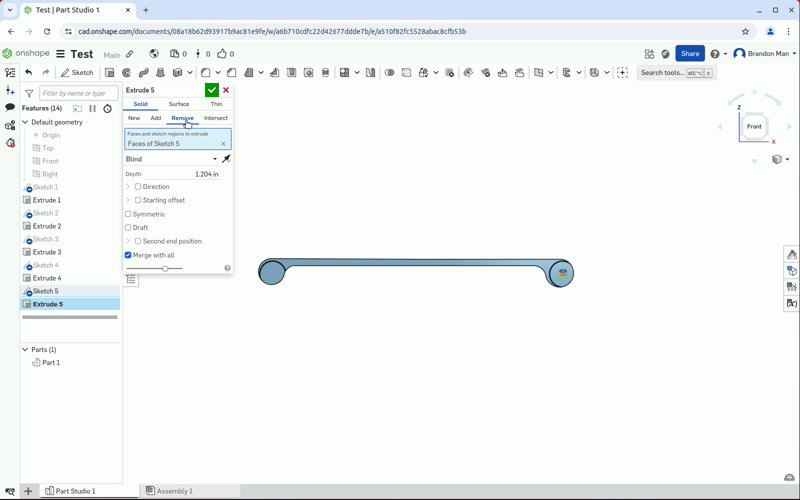
key(enter)
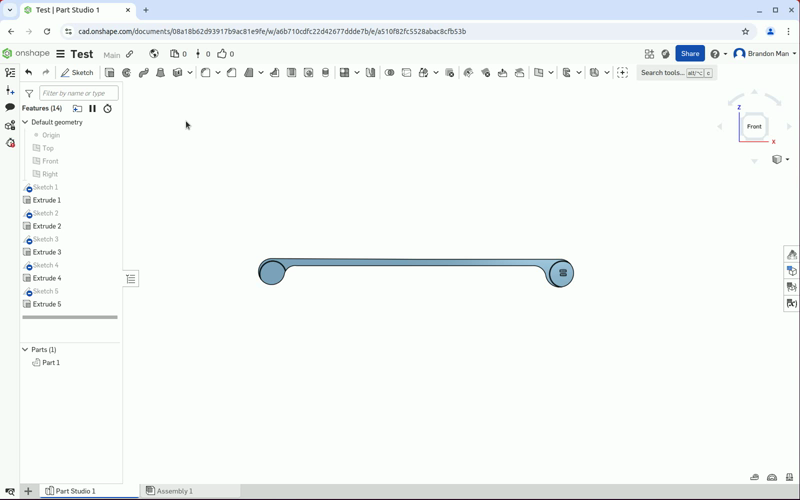
key(shift+h)
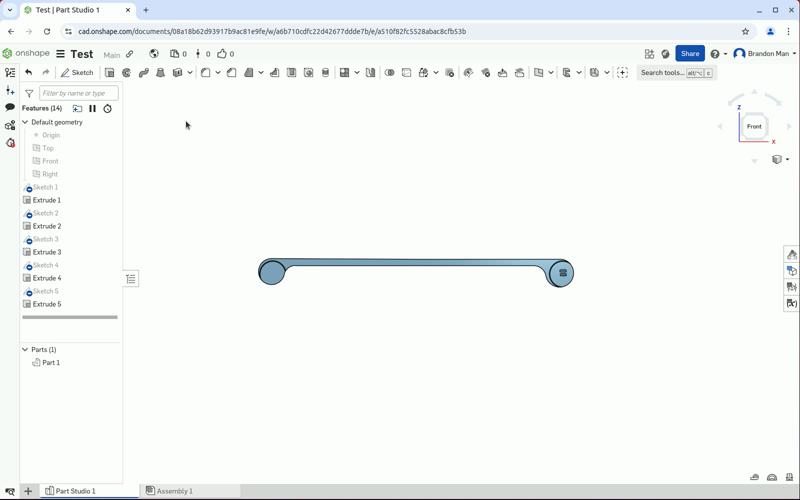
key(shift+h)
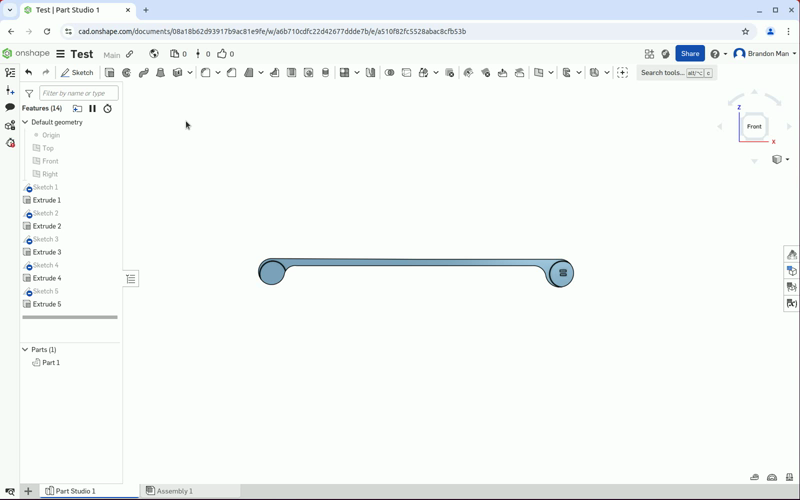
mouse_move(73, 189)
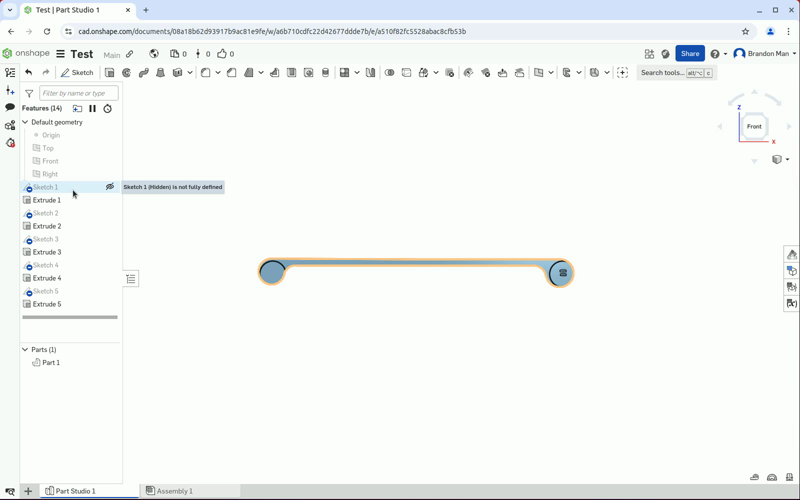
click(73, 189)
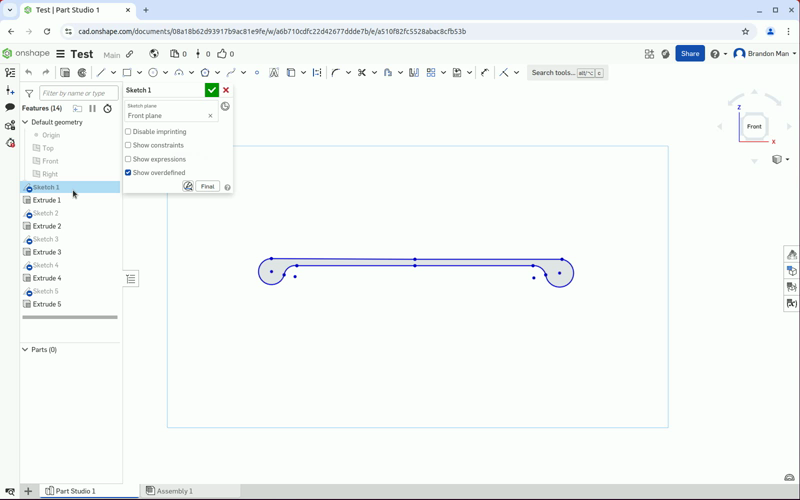
mouse_move(229, 92)
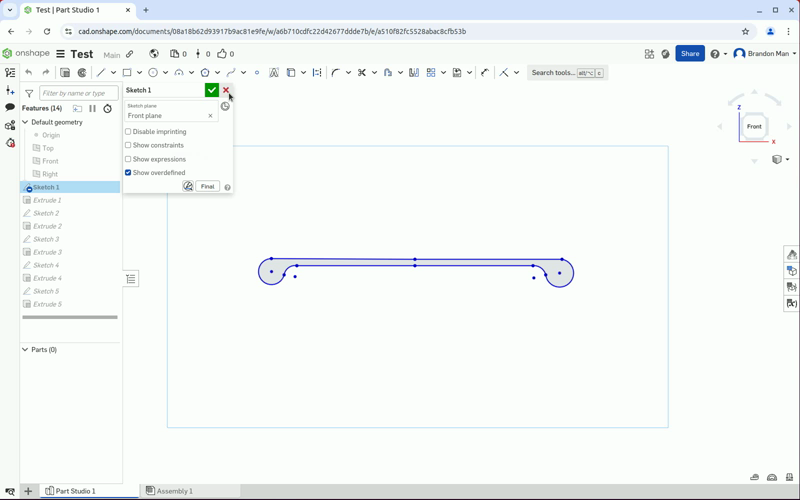
click(229, 92)
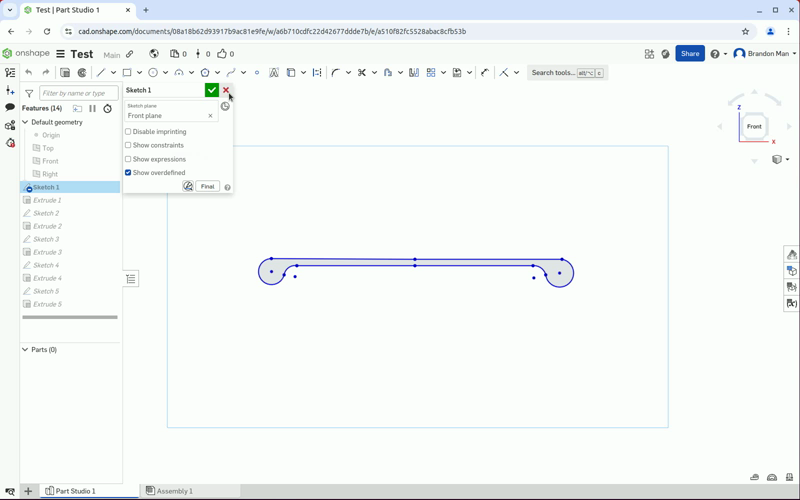
key(shift+s)
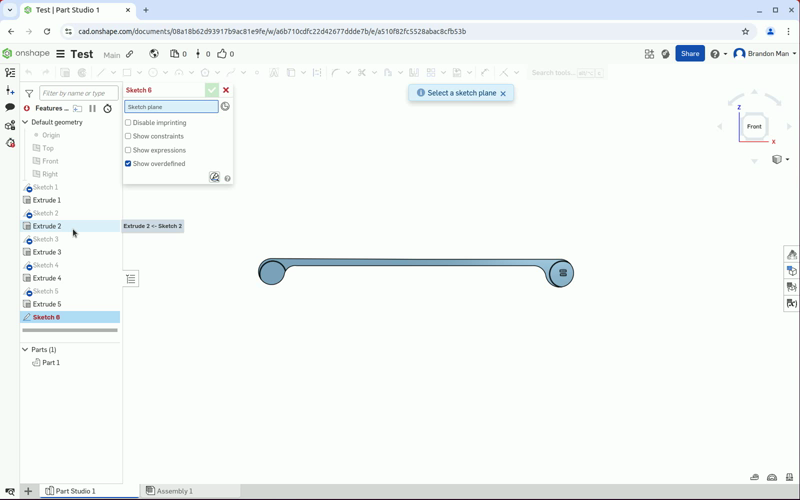
scroll(3)
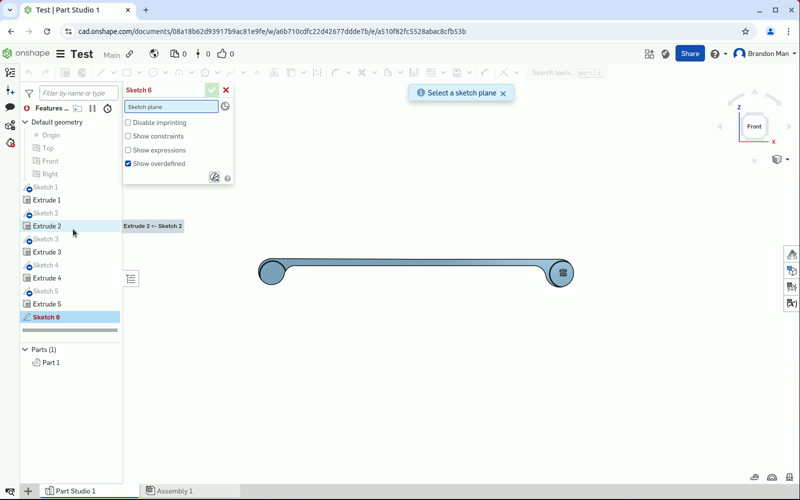
mouse_move(73, 163)
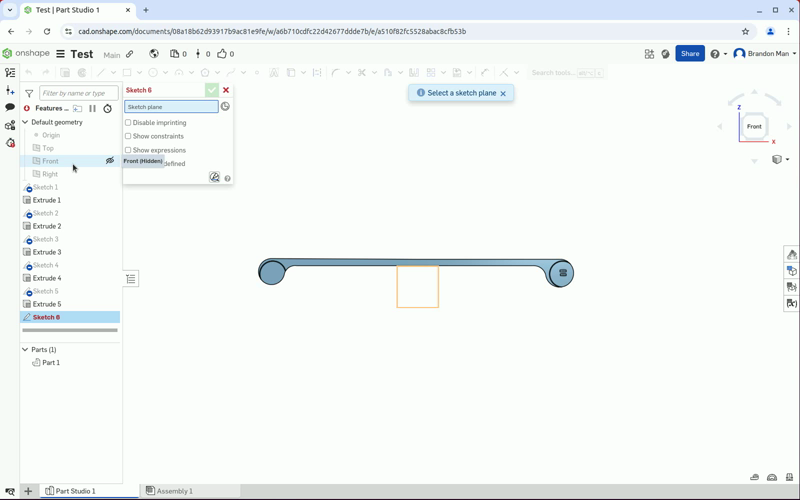
click(73, 163)
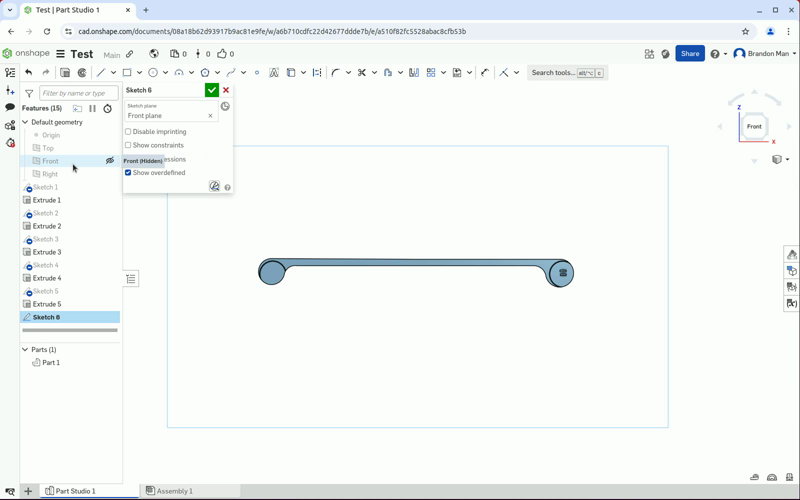
mouse_move(73, 352)
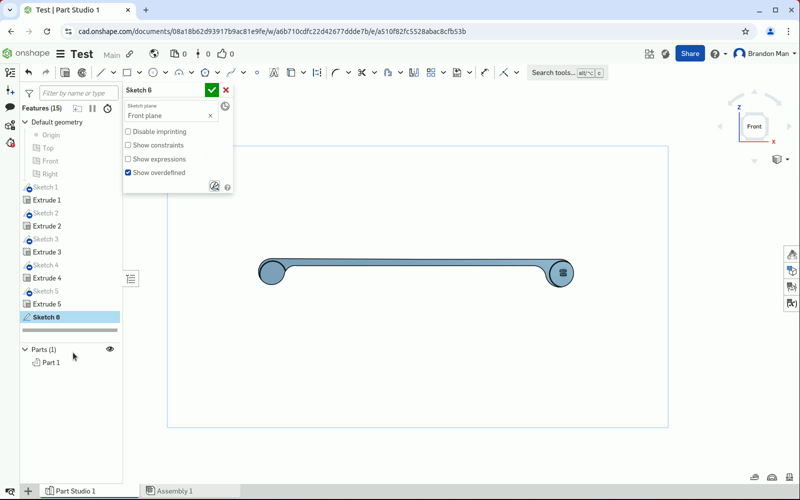
key(y)
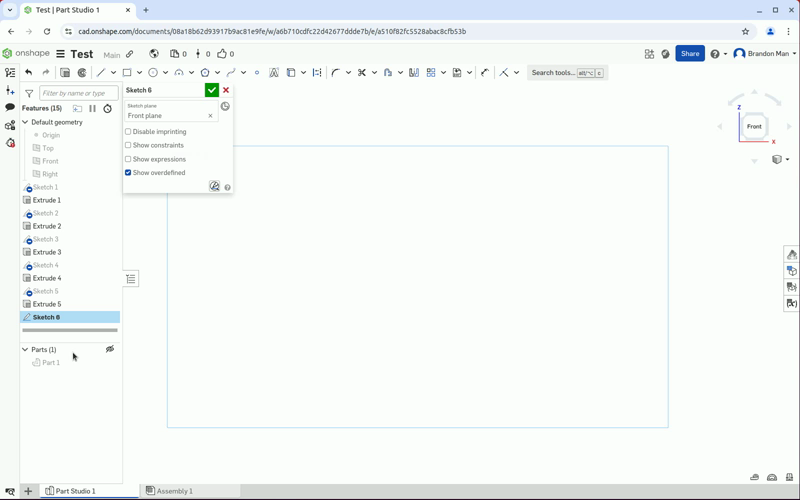
key(l)
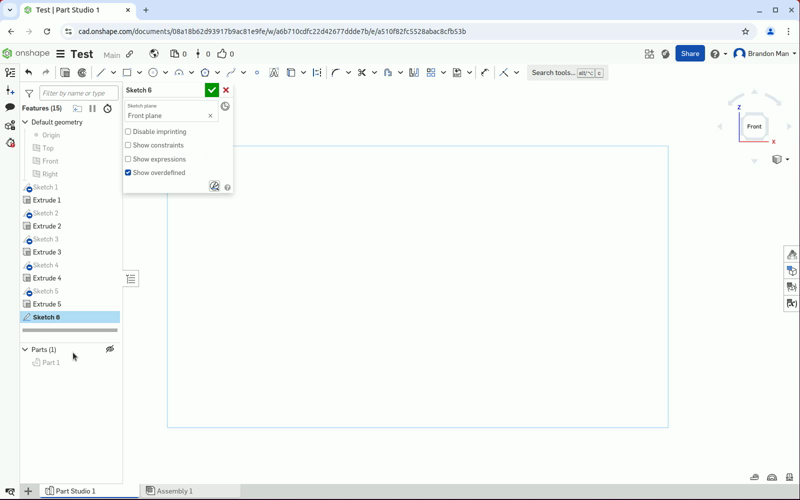
key_down(shift)
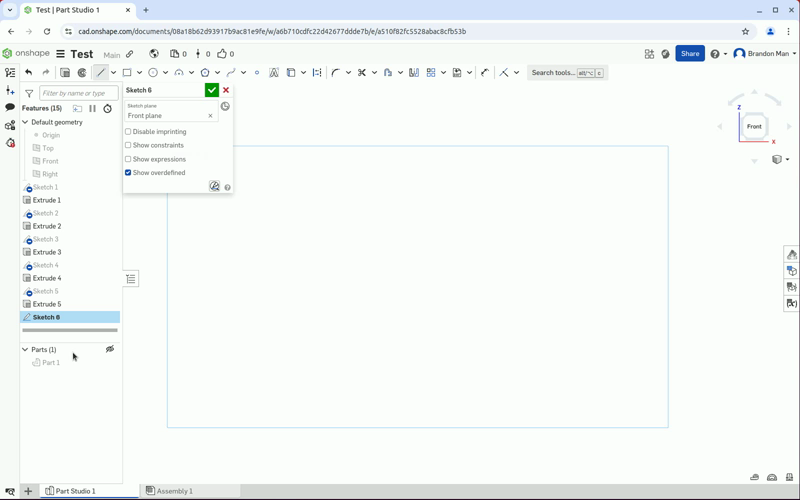
mouse_move(355, 272)
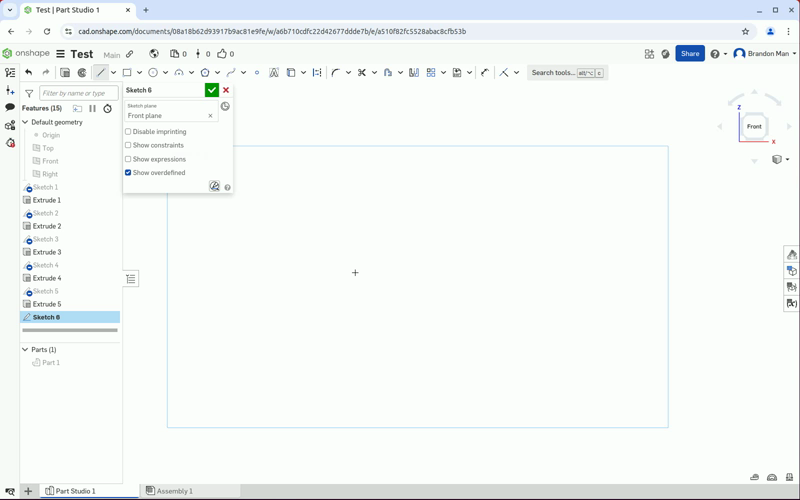
click(355, 272)
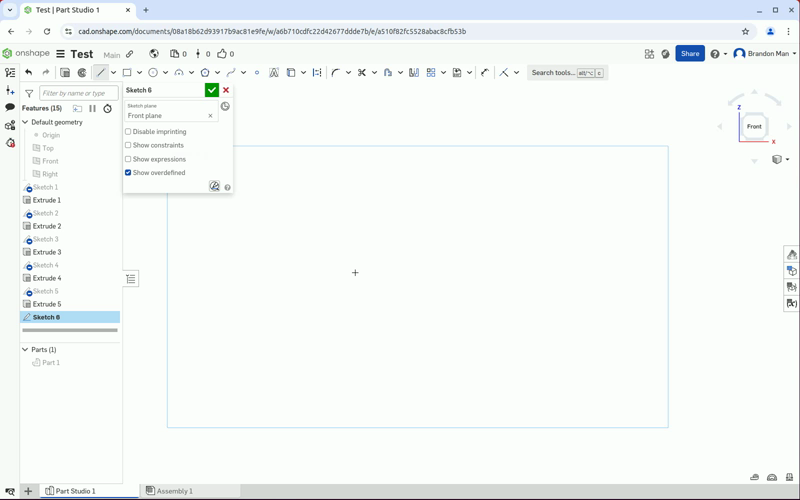
key_up(shift)
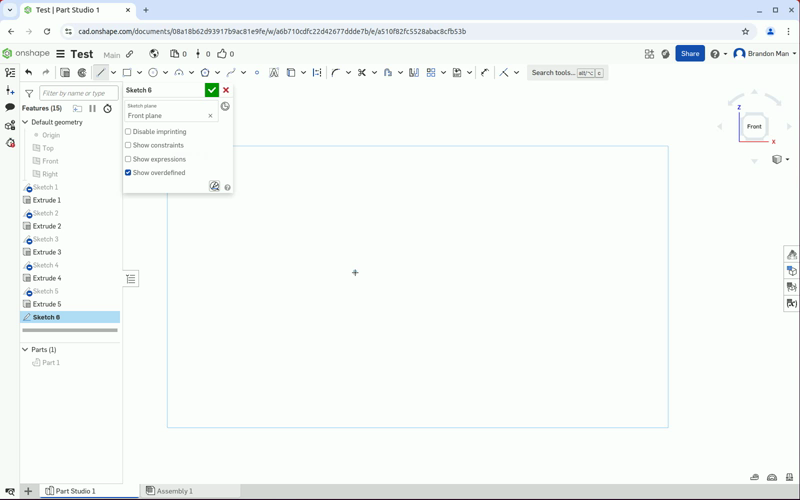
key_down(shift)
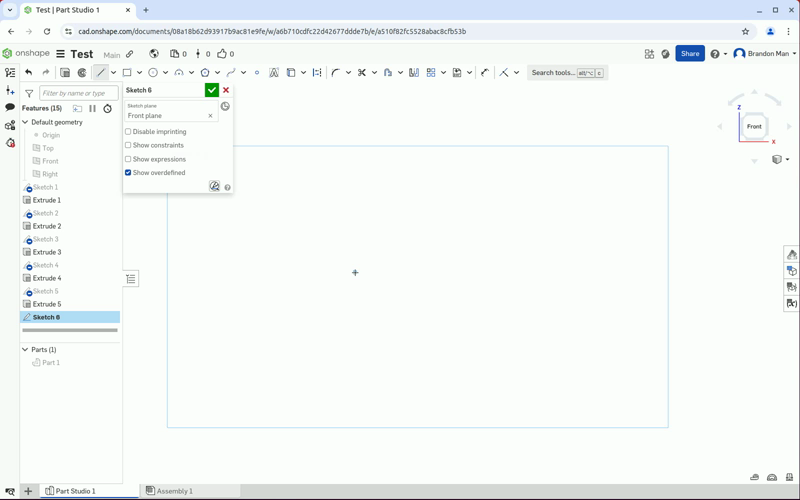
mouse_move(385, 272)
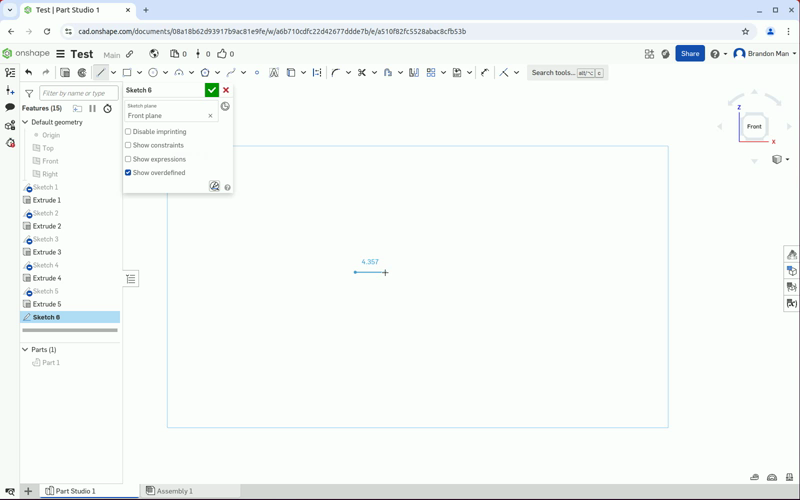
mouse_move(361, 272)
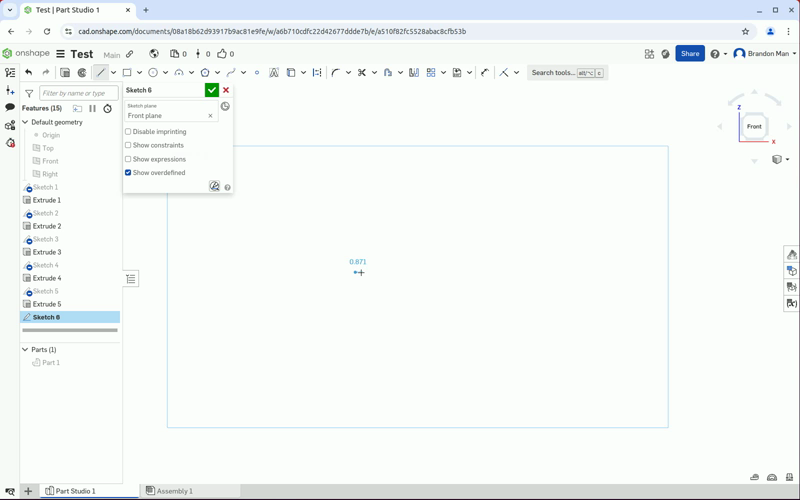
scroll(6)
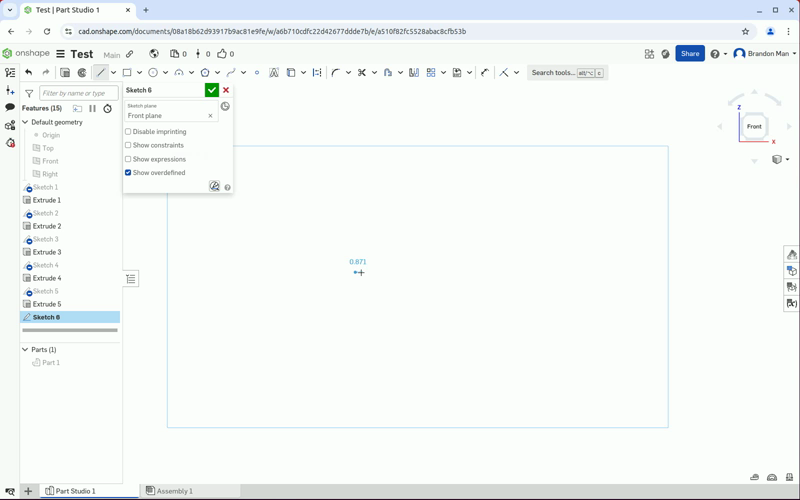
scroll(6)
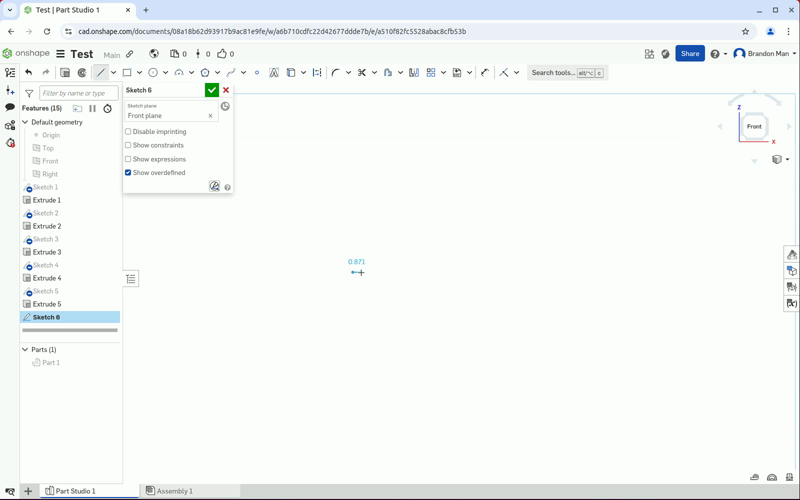
scroll(6)
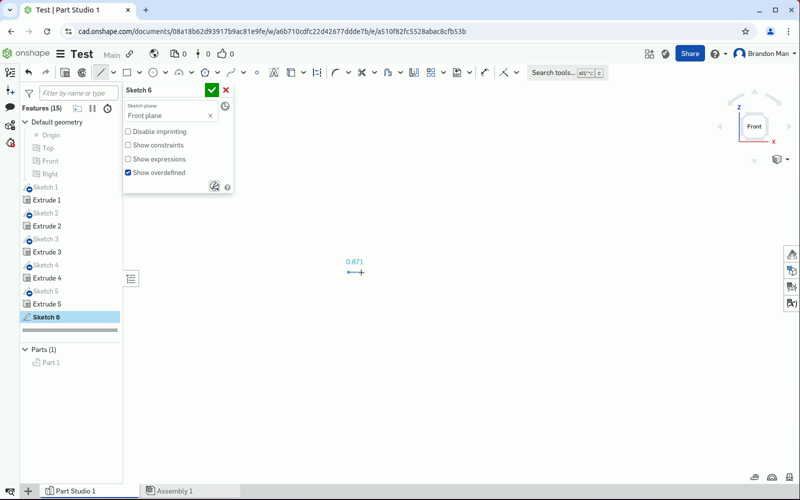
scroll(6)
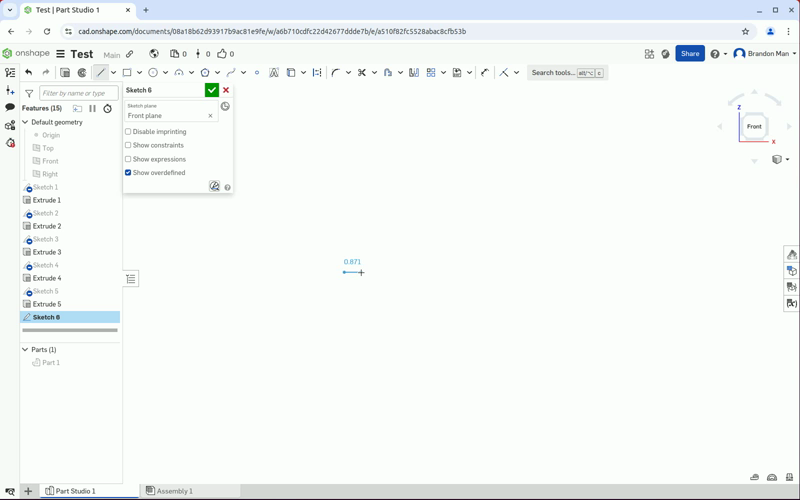
scroll(6)
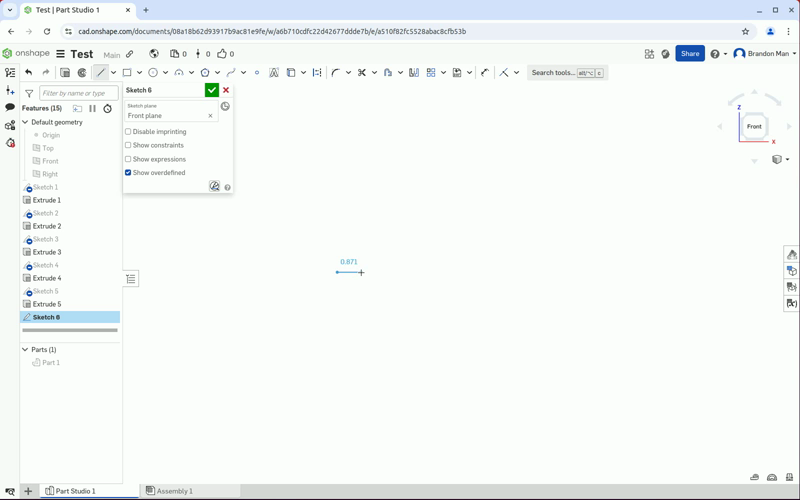
scroll(6)
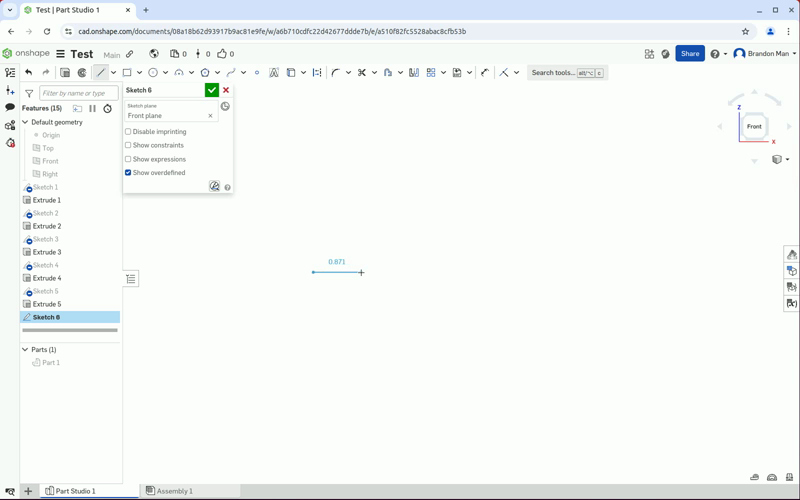
scroll(6)
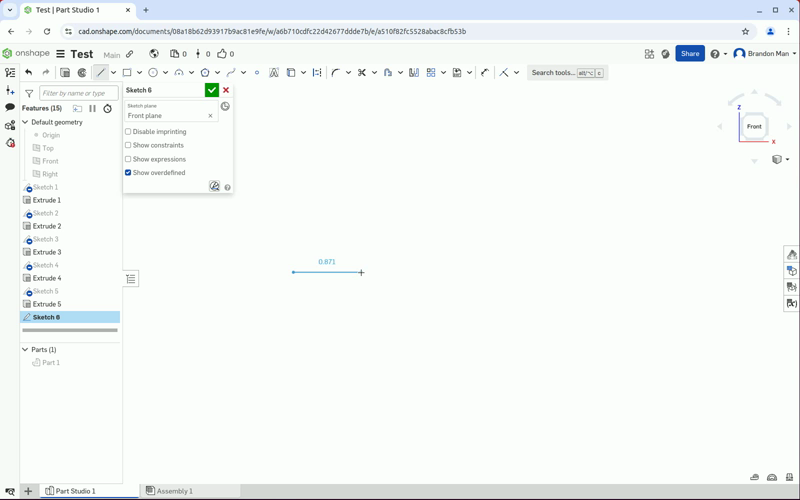
click(361, 272)
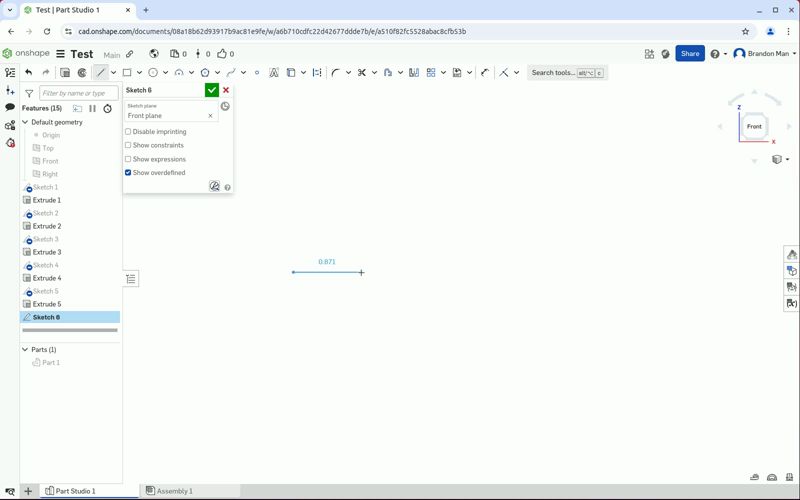
scroll(-6)
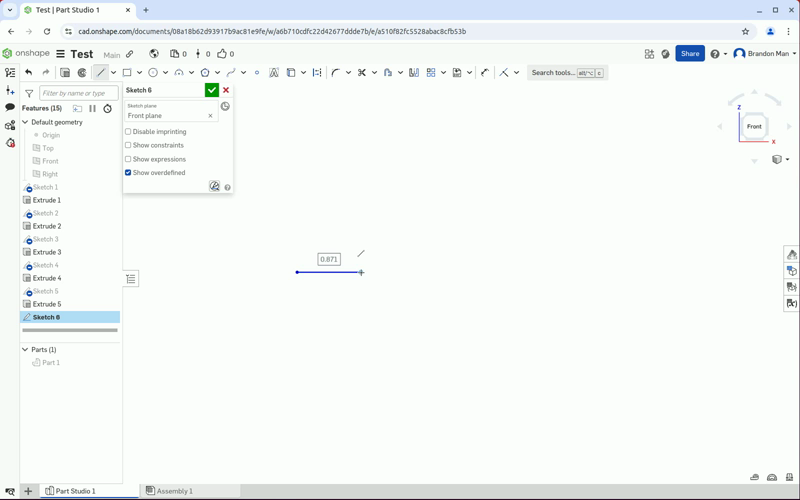
scroll(-6)
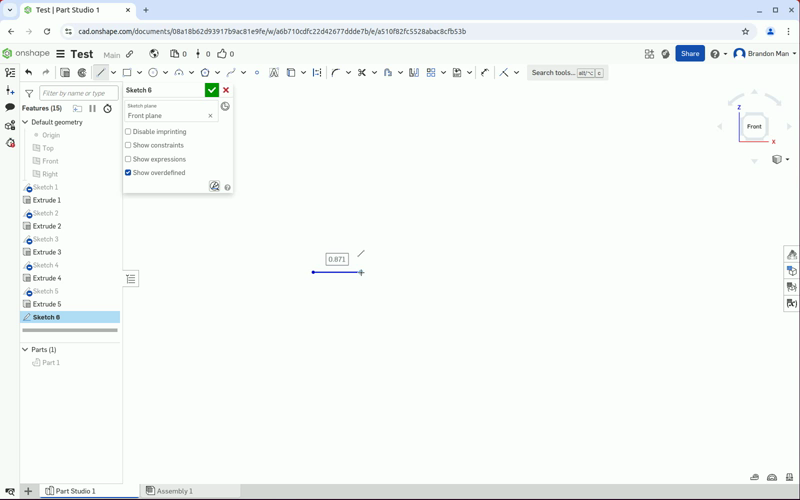
scroll(-6)
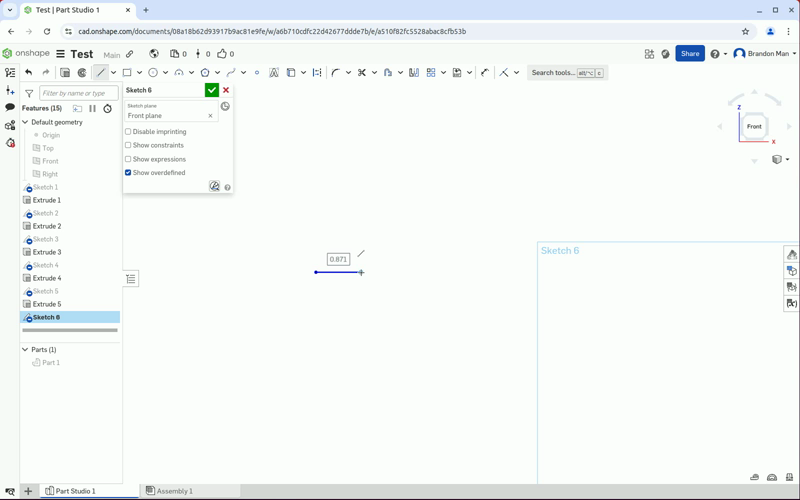
scroll(-6)
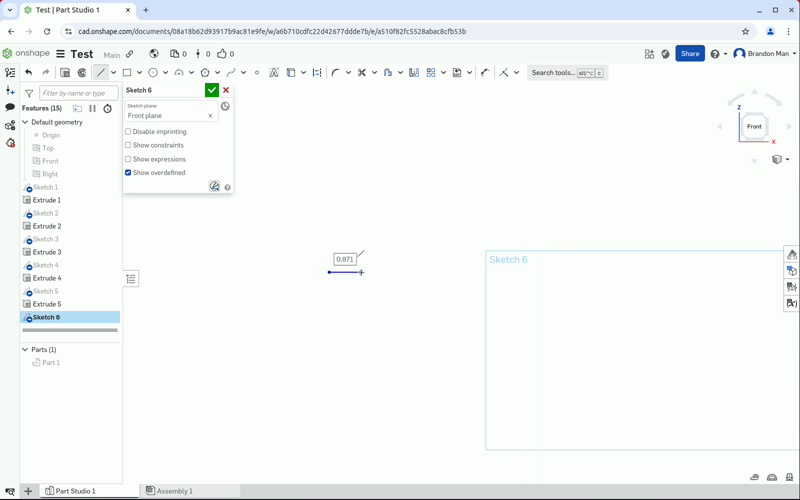
scroll(-6)
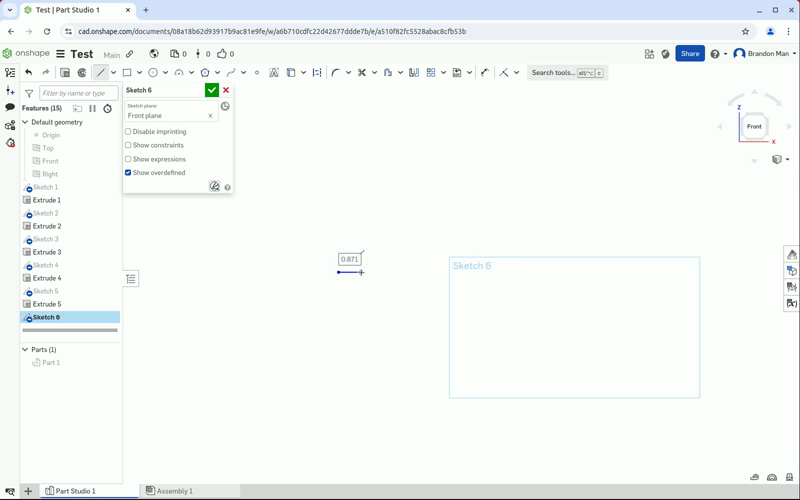
scroll(-6)
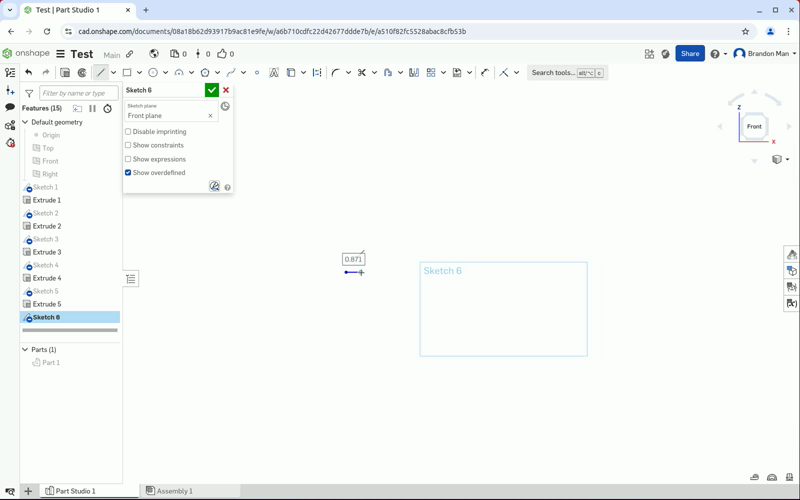
scroll(-6)
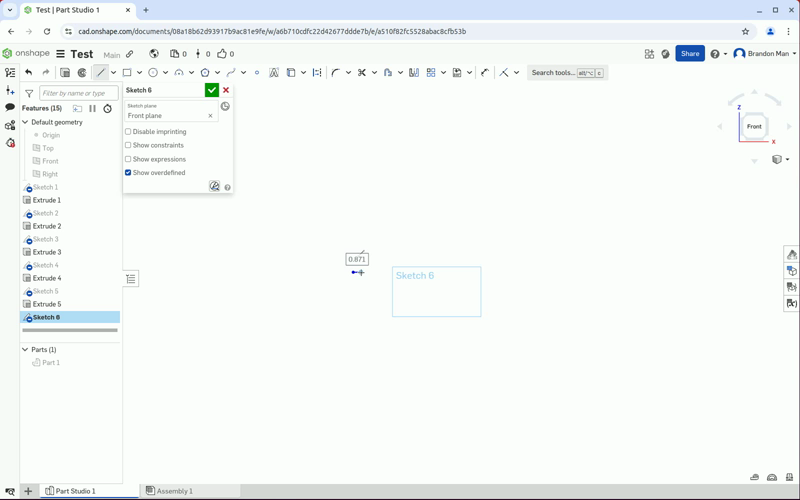
key_up(shift)
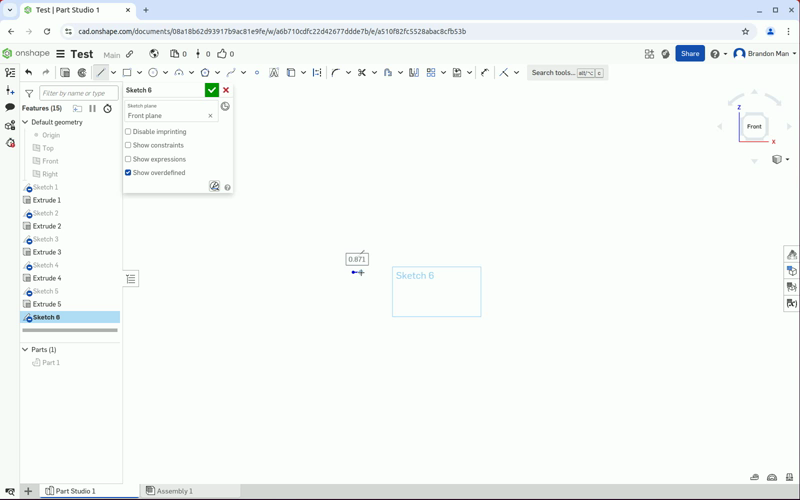
key_down(shift)
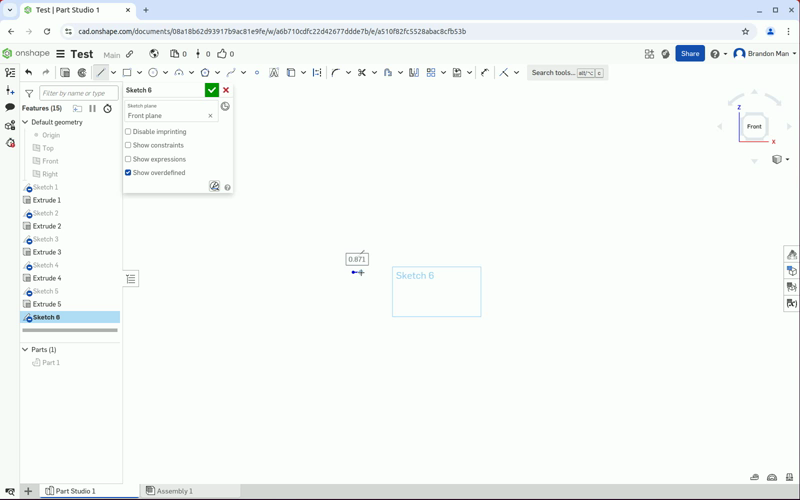
mouse_move(391, 272)
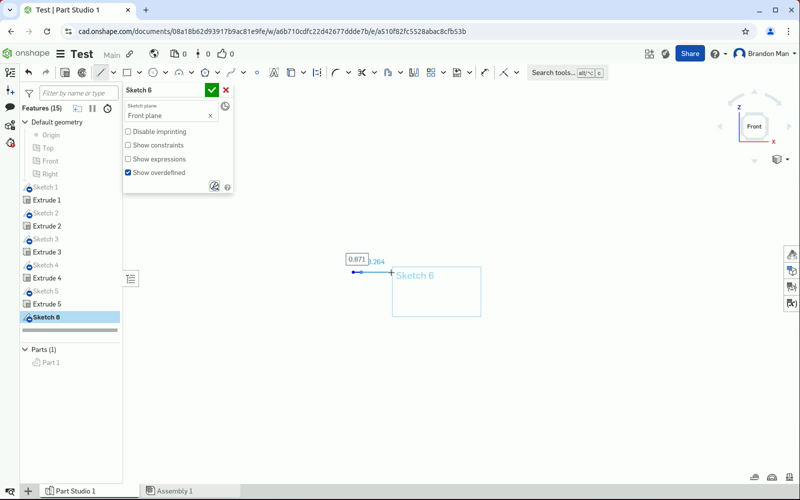
mouse_move(361, 270)
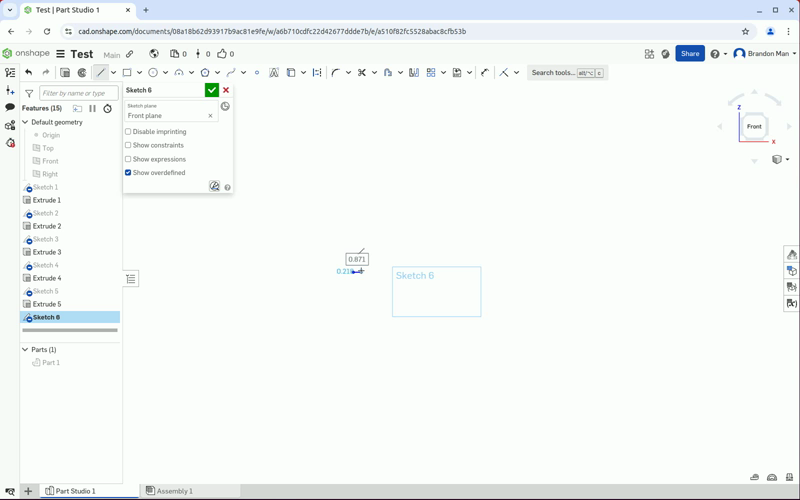
scroll(6)
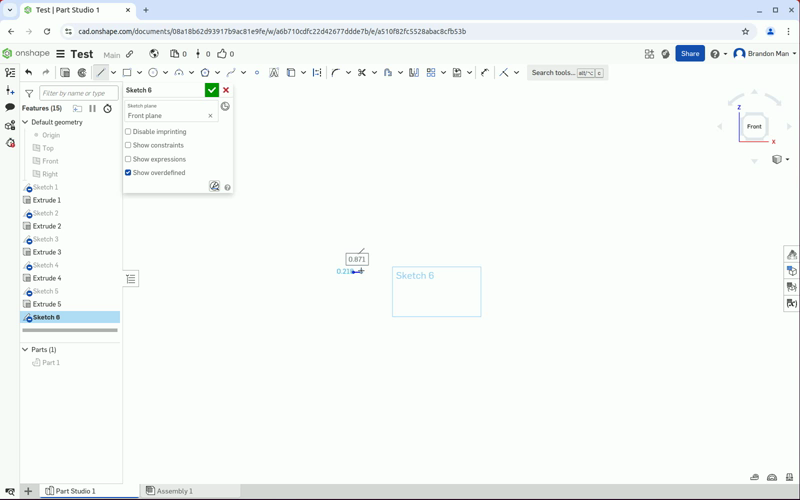
scroll(6)
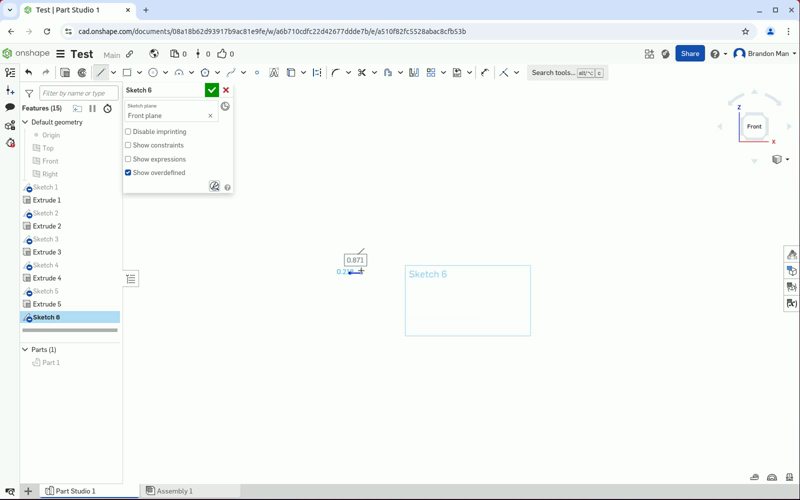
scroll(6)
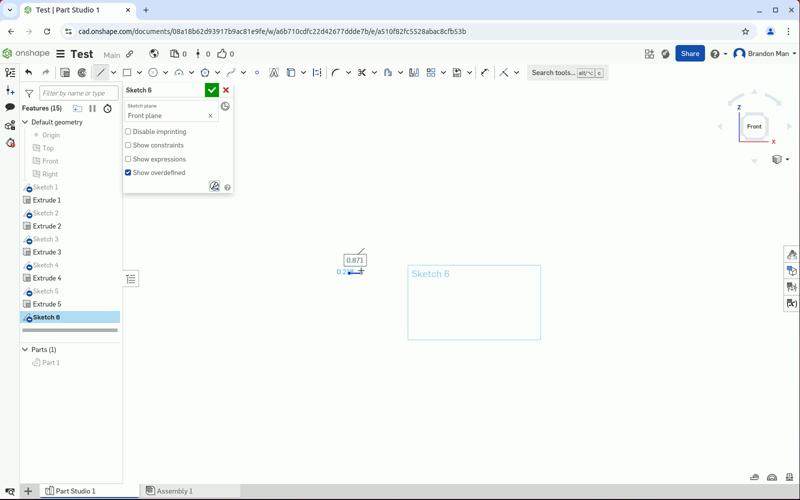
scroll(6)
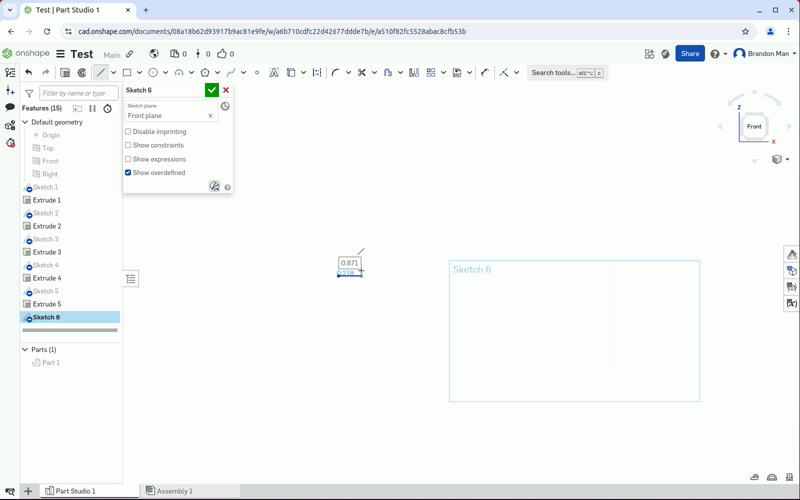
scroll(6)
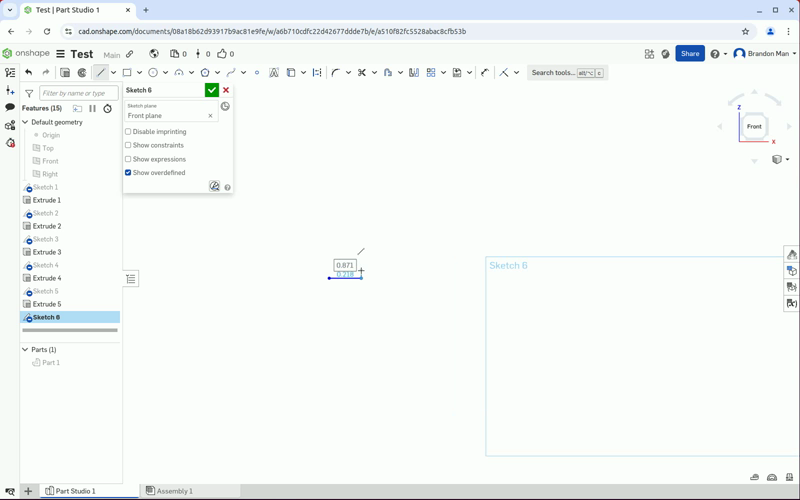
scroll(6)
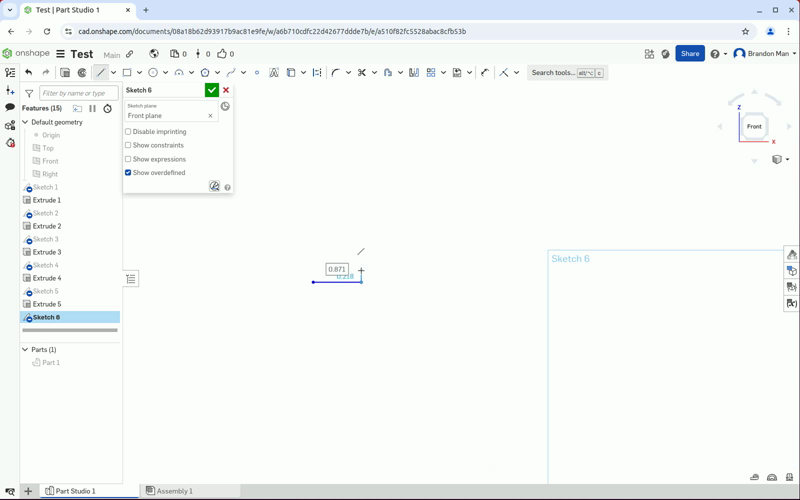
scroll(6)
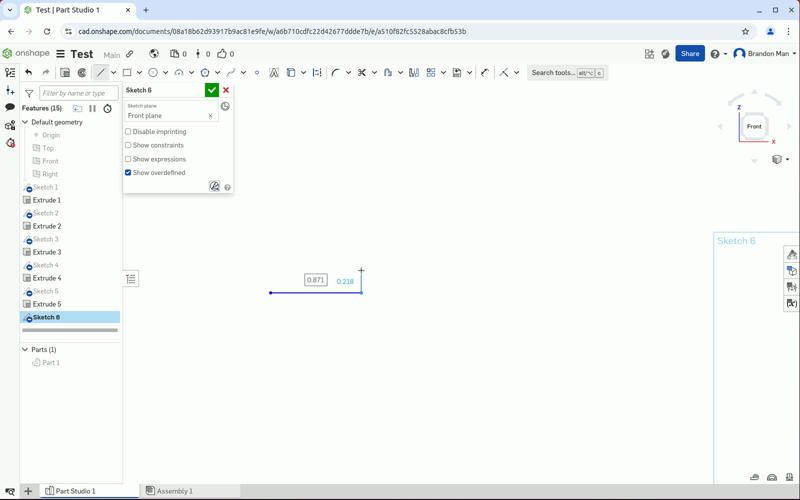
click(361, 270)
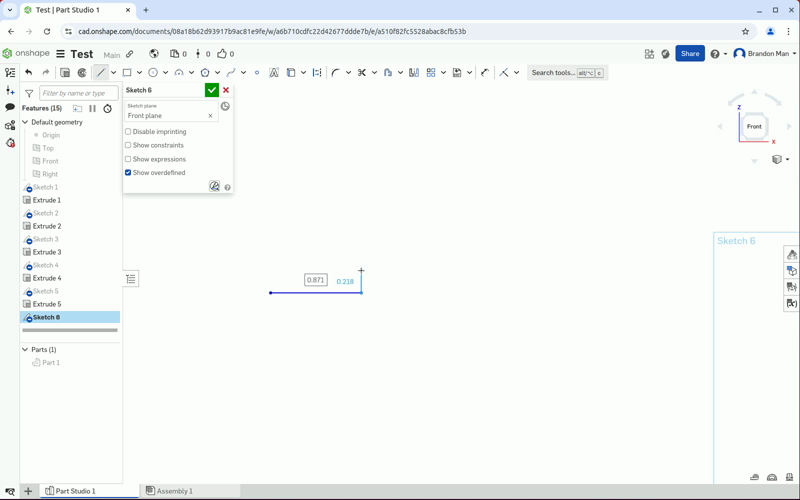
scroll(-6)
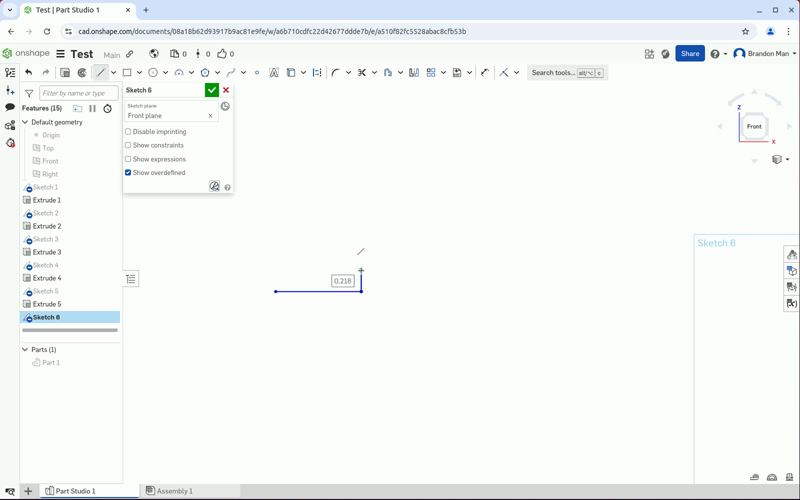
scroll(-6)
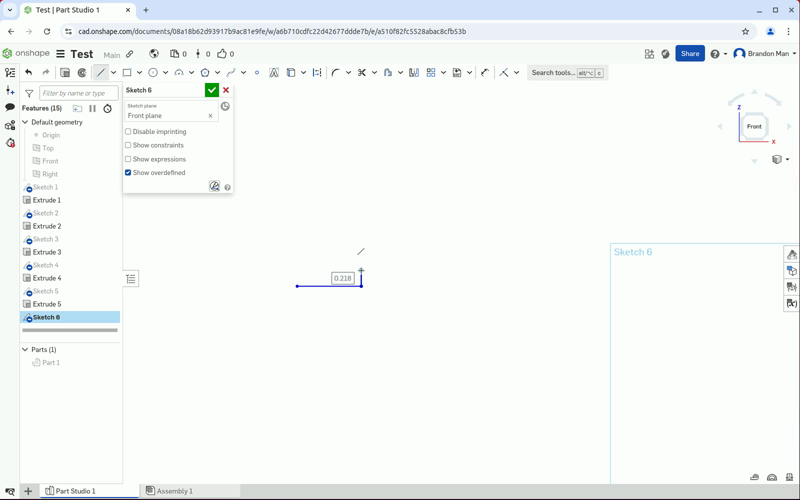
scroll(-6)
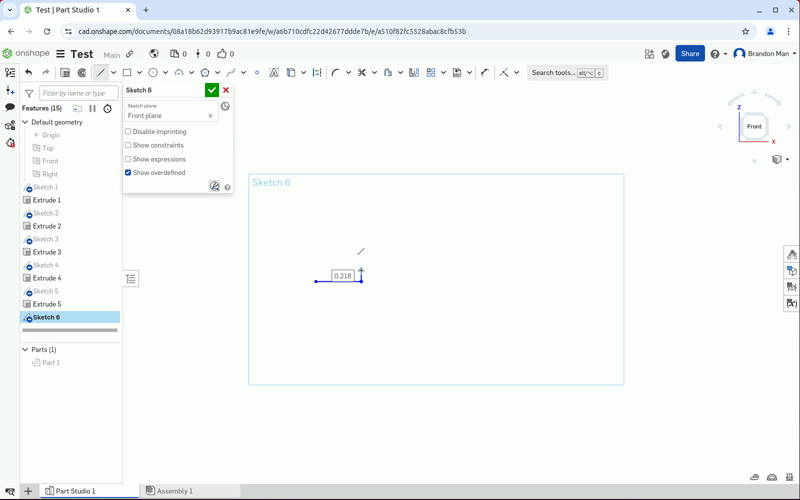
scroll(-6)
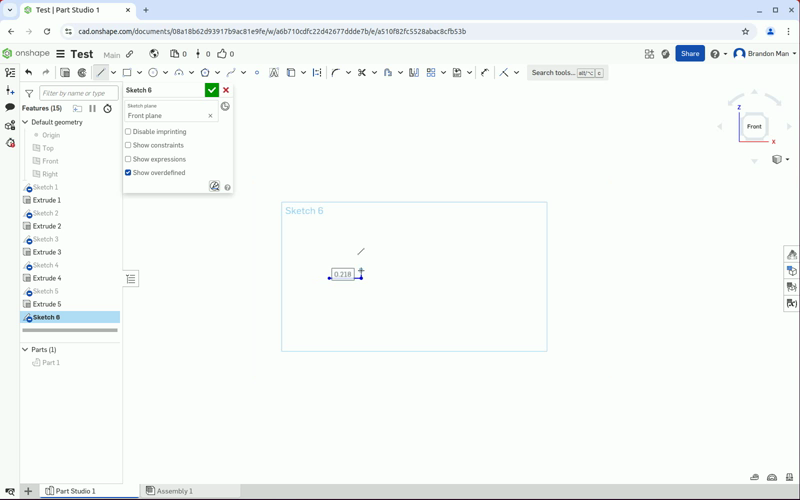
scroll(-6)
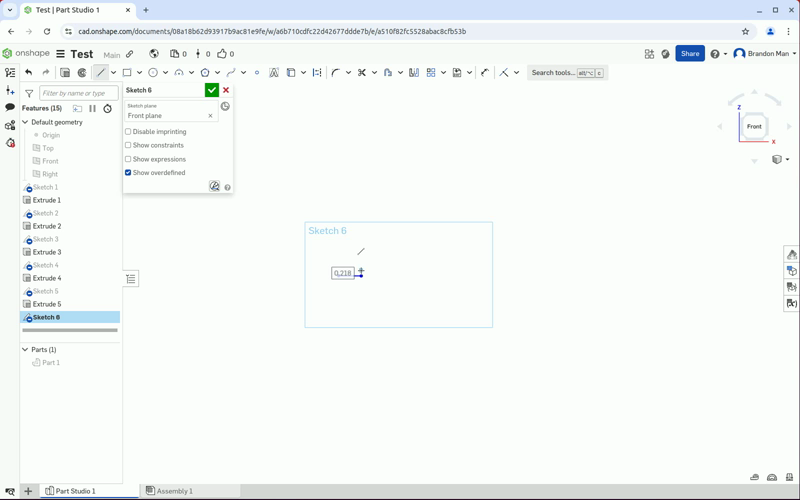
scroll(-6)
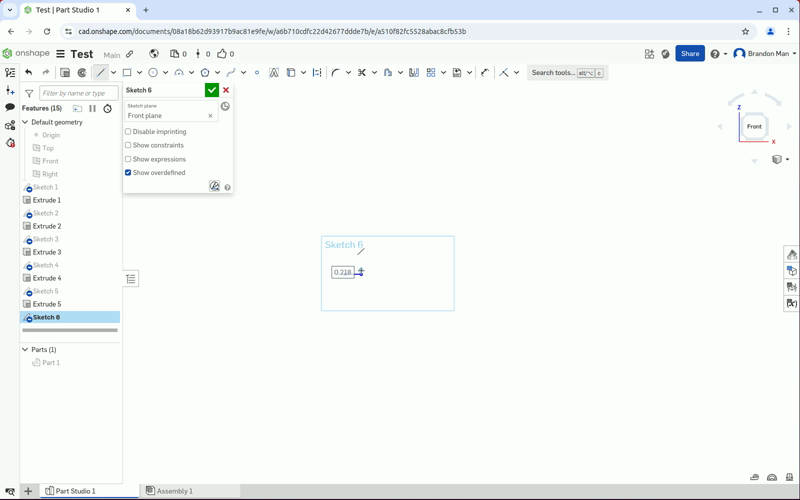
scroll(-6)
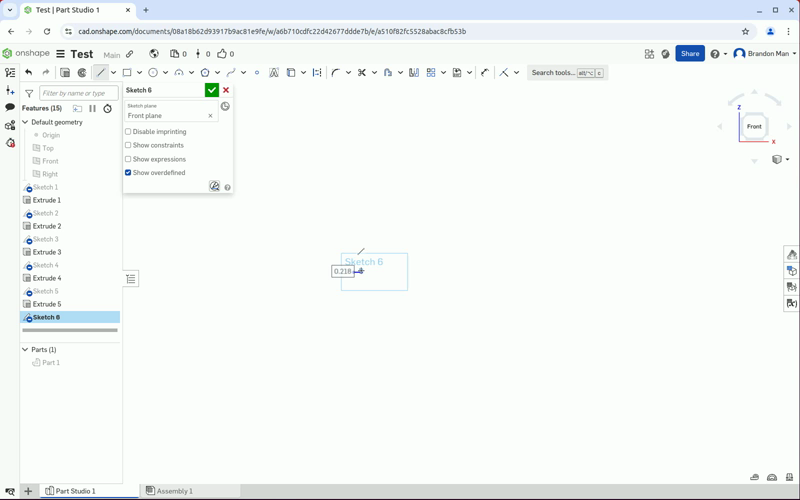
key_up(shift)
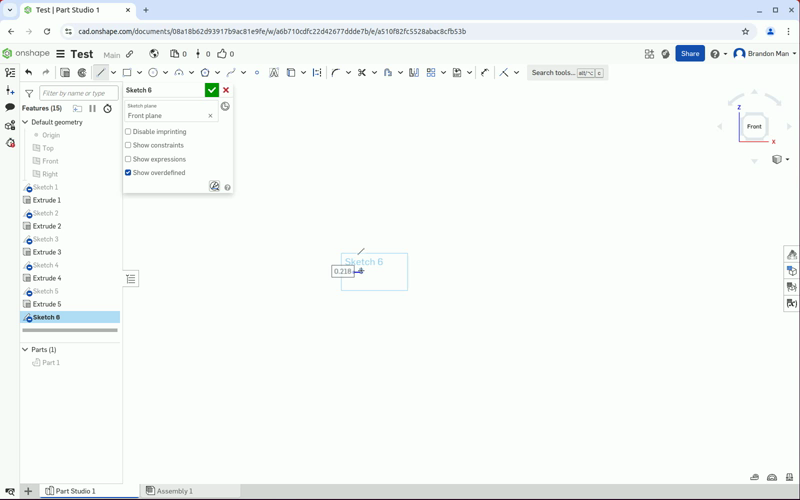
key_down(shift)
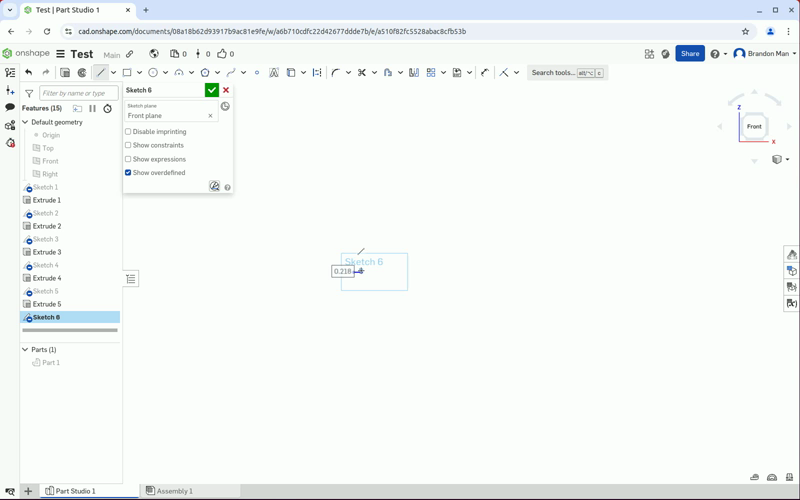
mouse_move(391, 270)
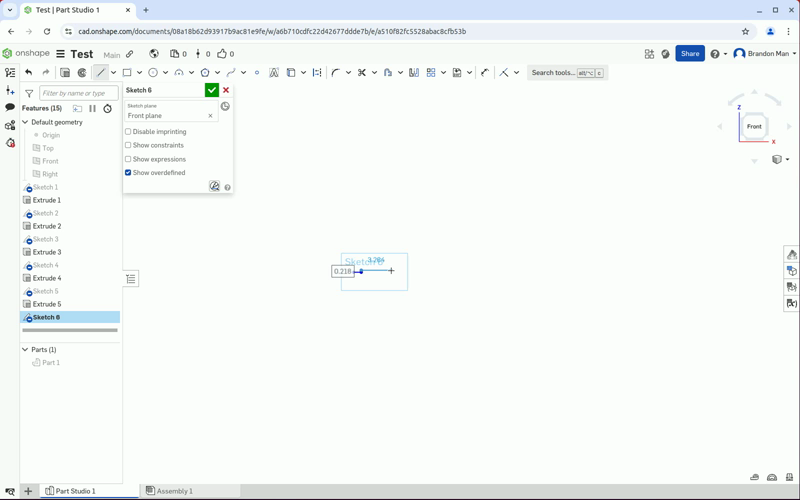
mouse_move(355, 270)
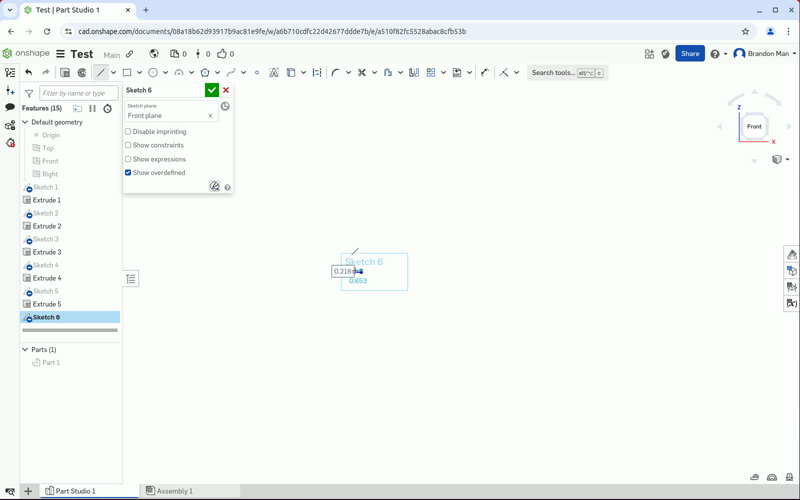
scroll(6)
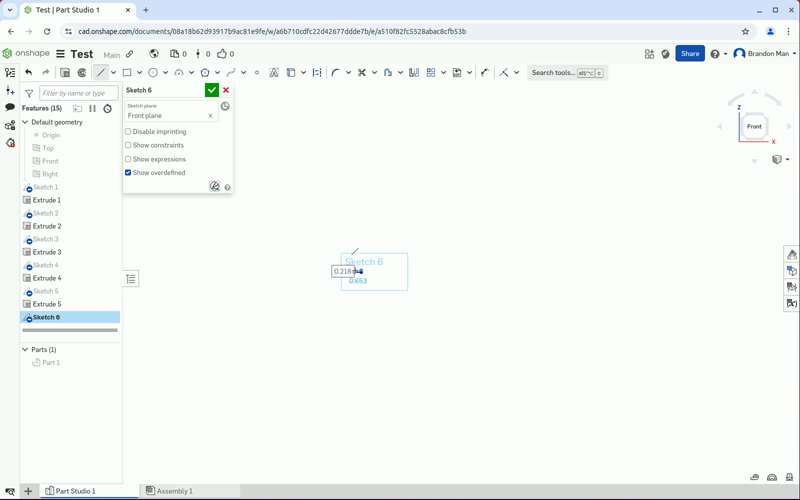
scroll(6)
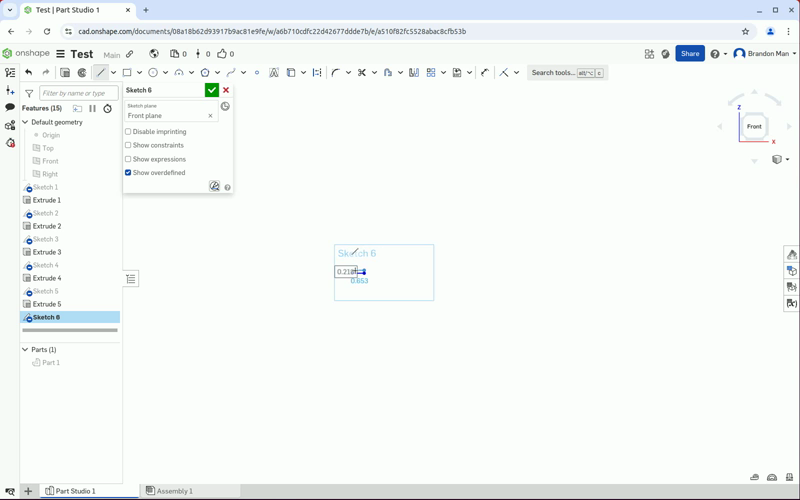
scroll(6)
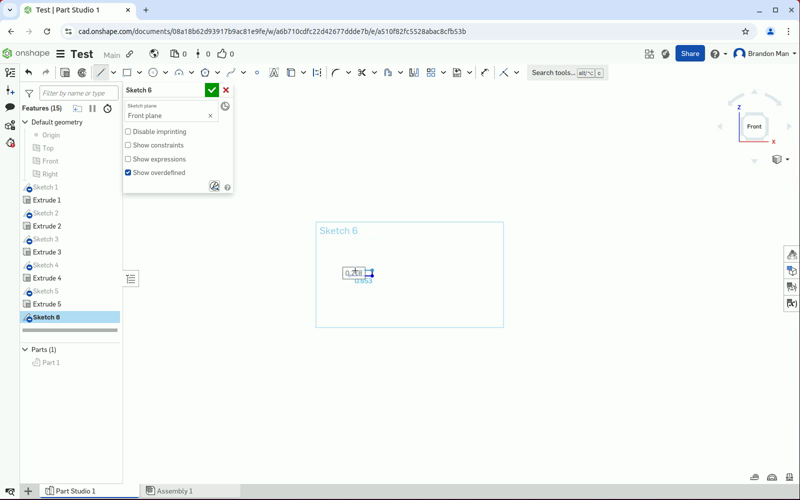
scroll(6)
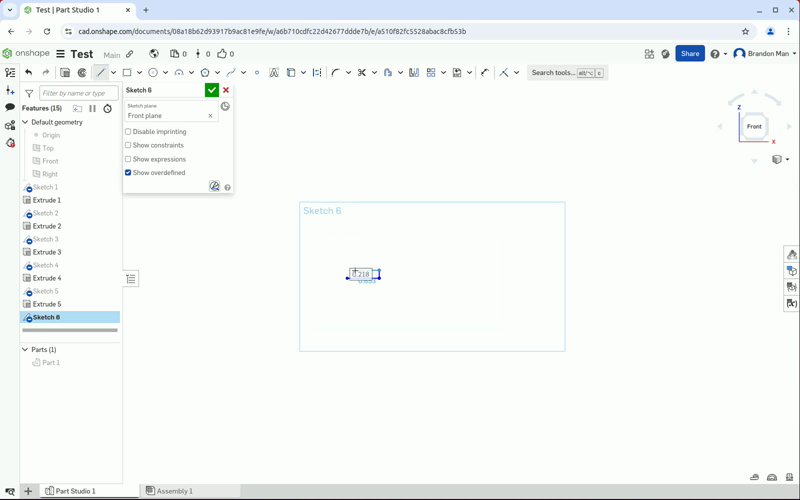
scroll(6)
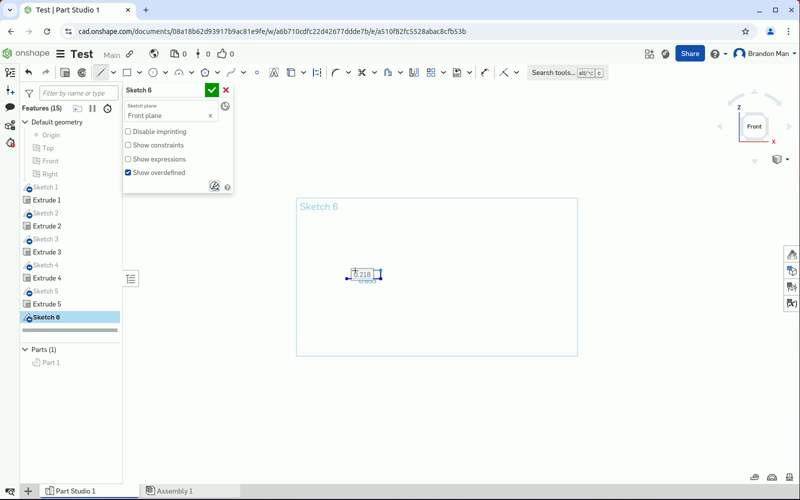
scroll(6)
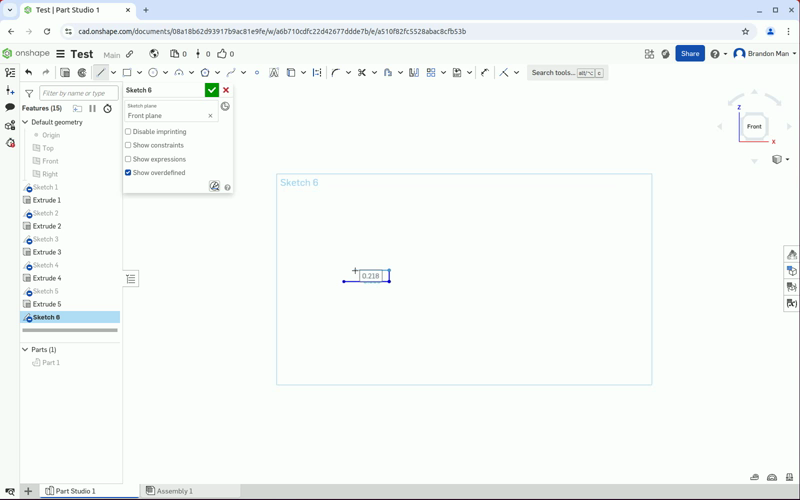
scroll(6)
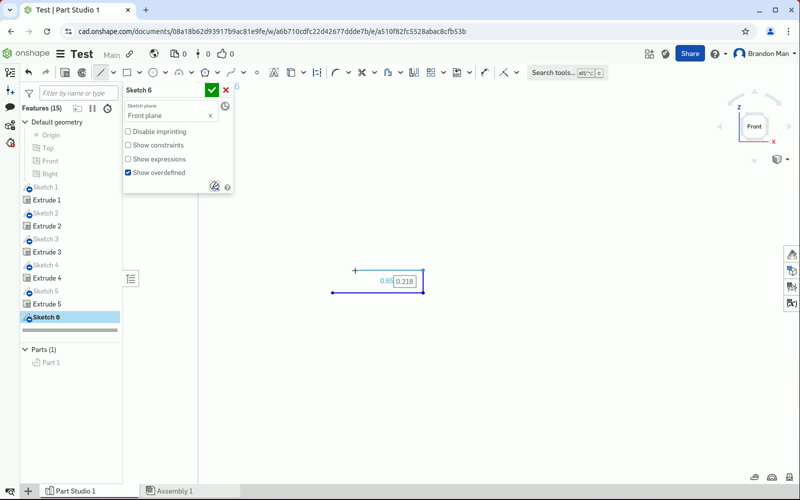
click(355, 270)
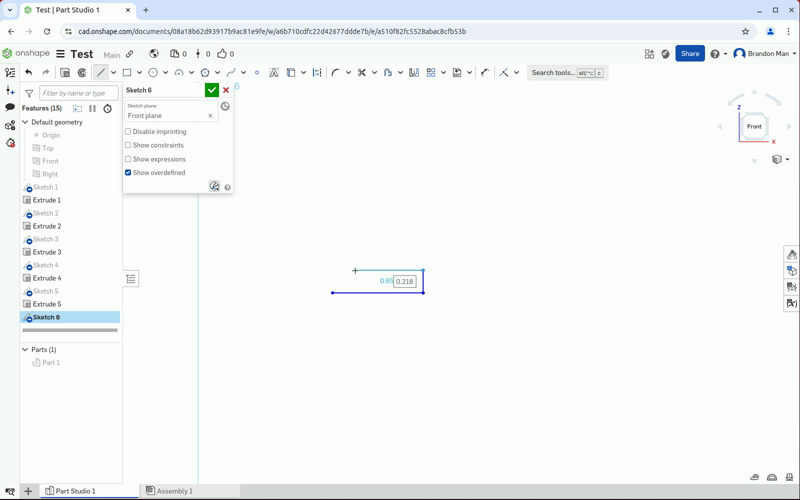
scroll(-6)
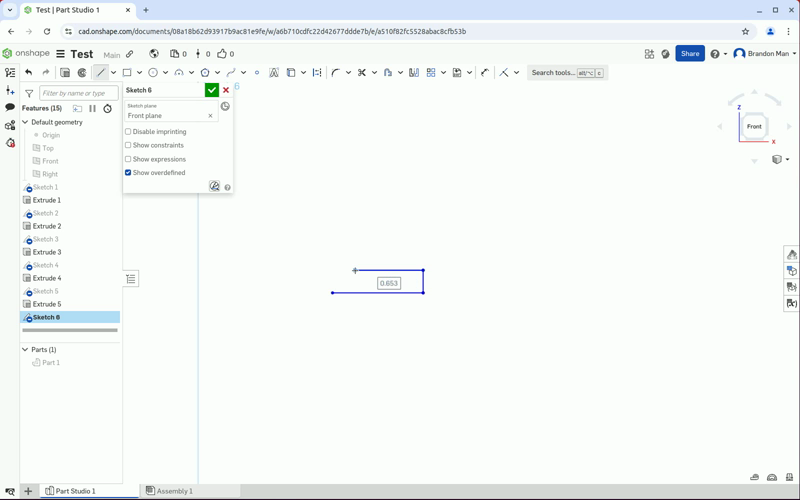
scroll(-6)
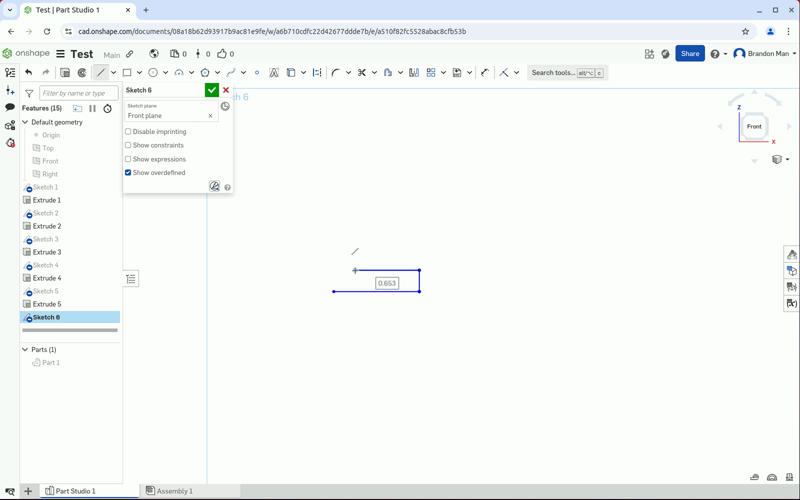
scroll(-6)
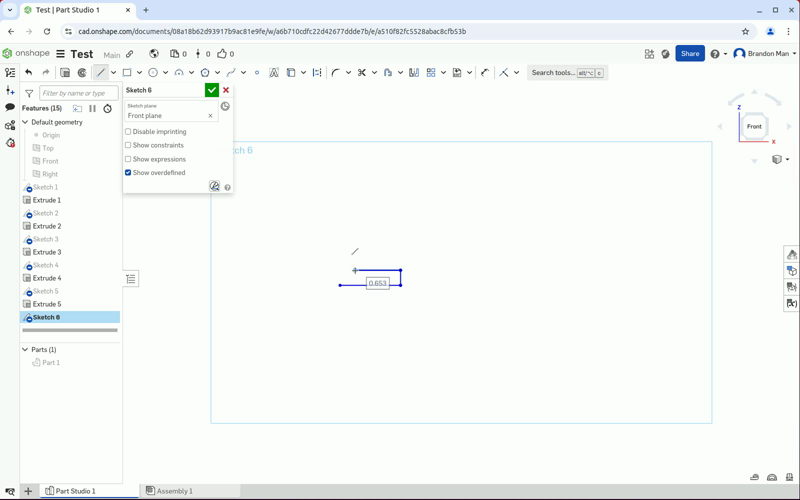
scroll(-6)
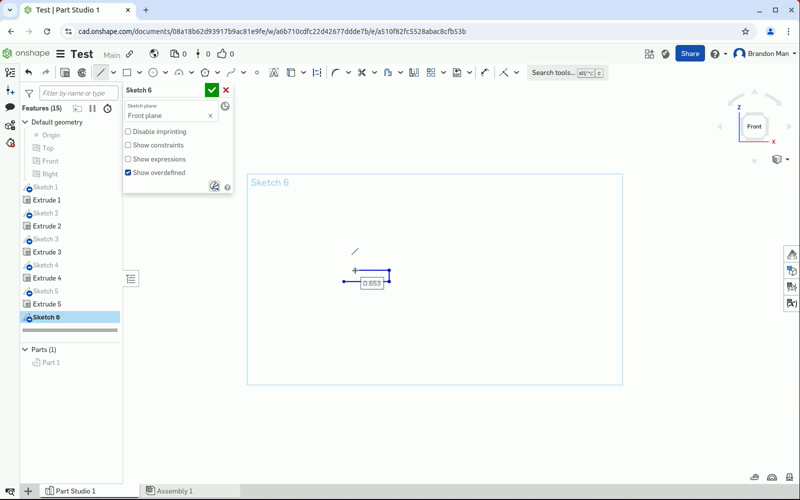
scroll(-6)
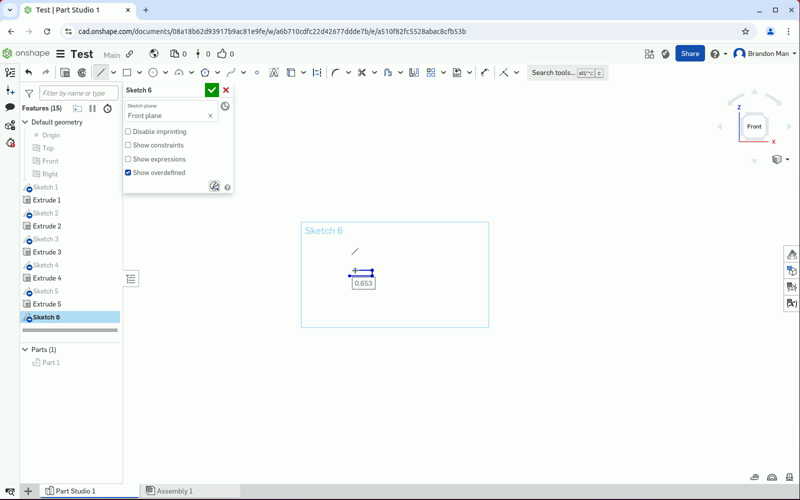
scroll(-6)
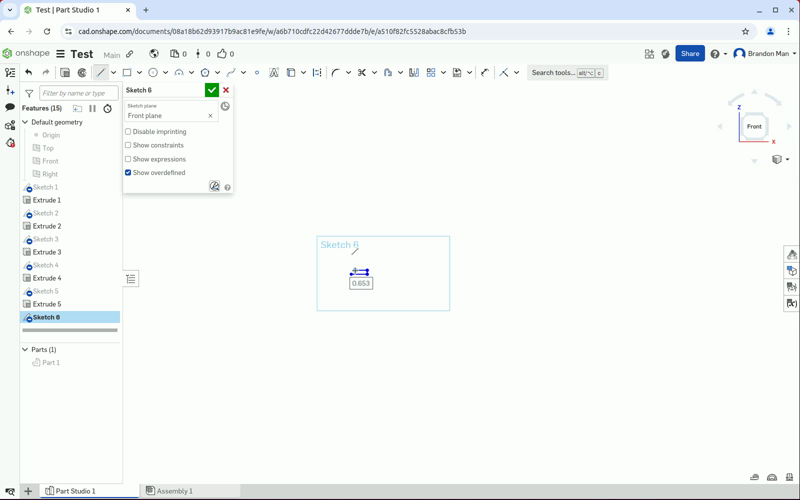
scroll(-6)
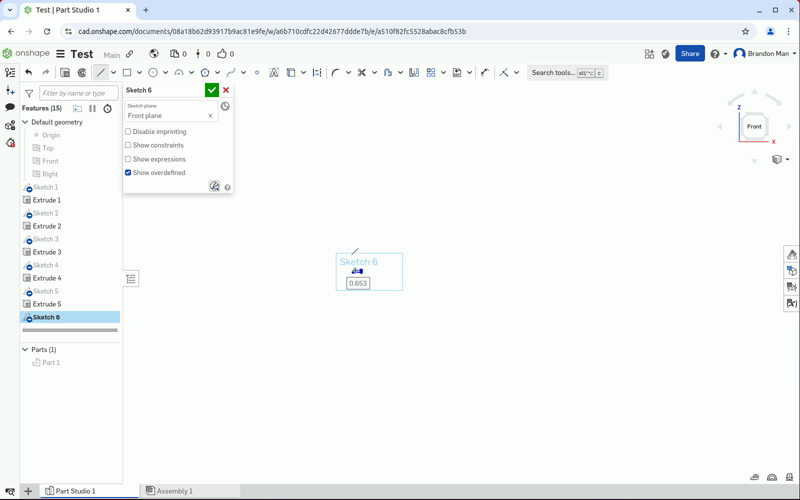
key_up(shift)
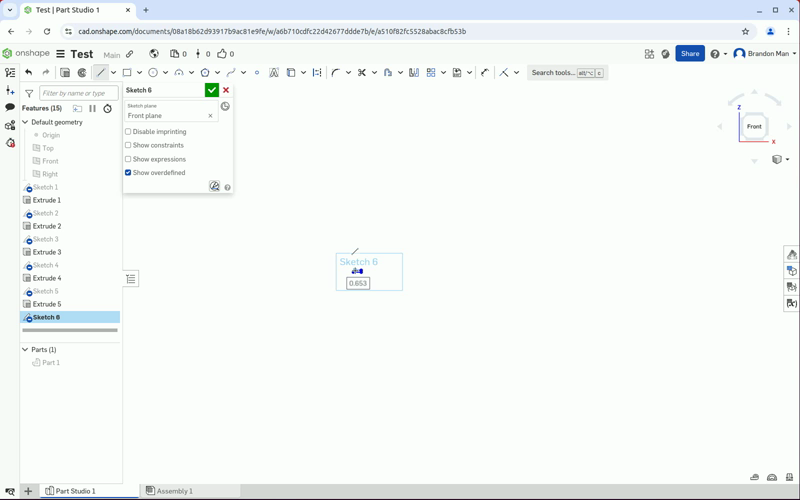
mouse_move(385, 270)
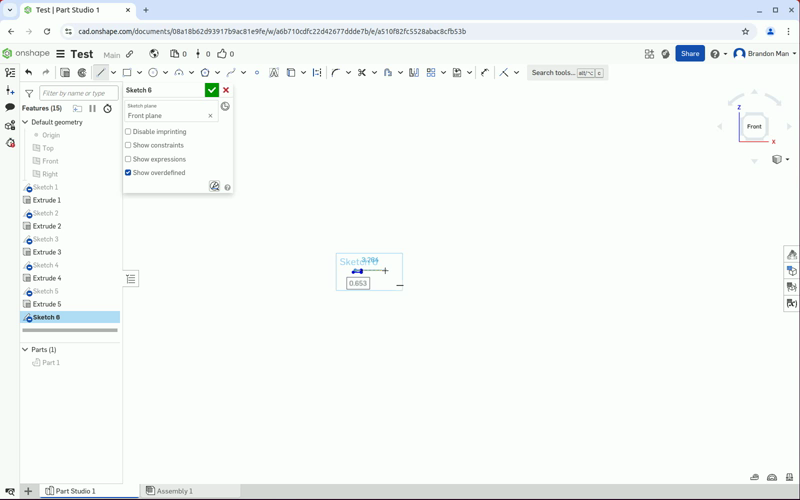
key_down(shift)
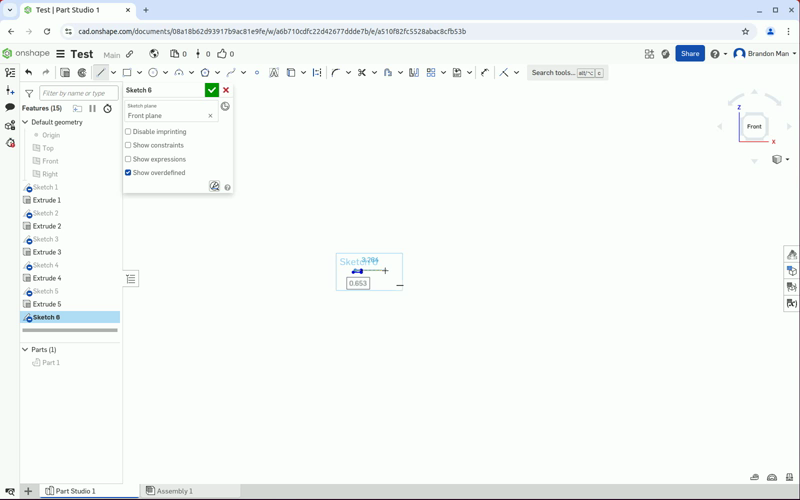
mouse_move(355, 272)
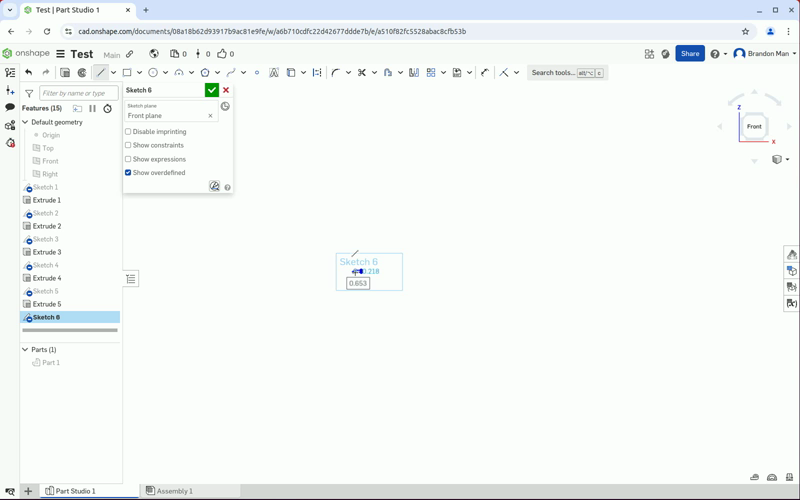
scroll(6)
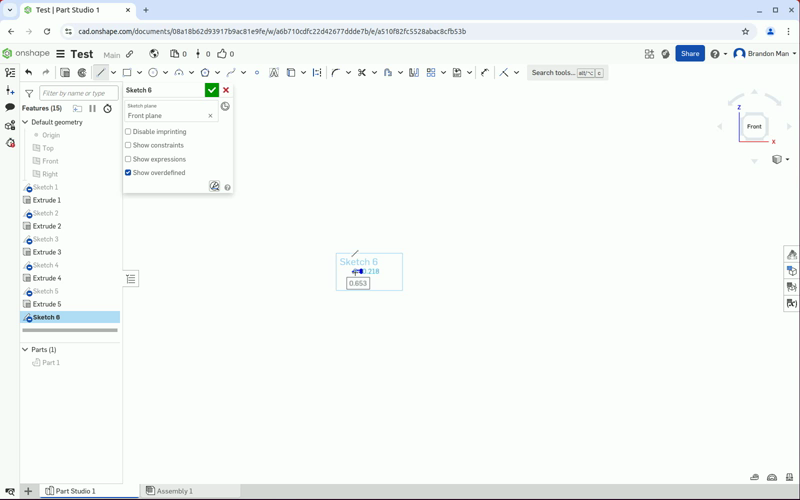
scroll(6)
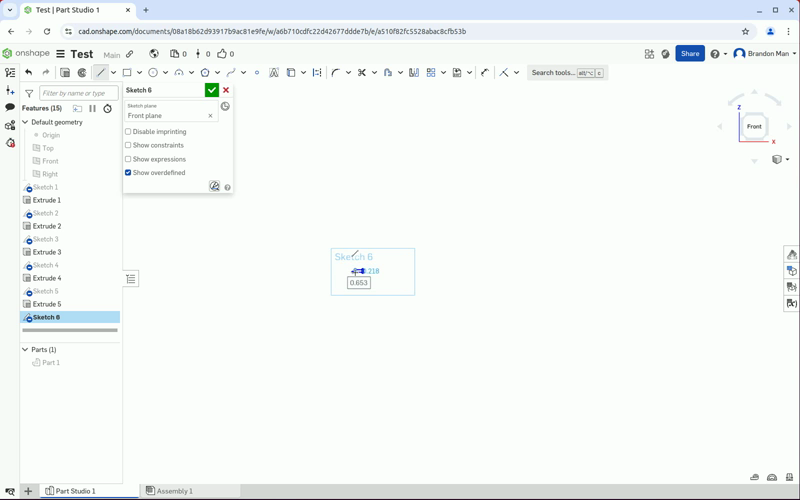
scroll(6)
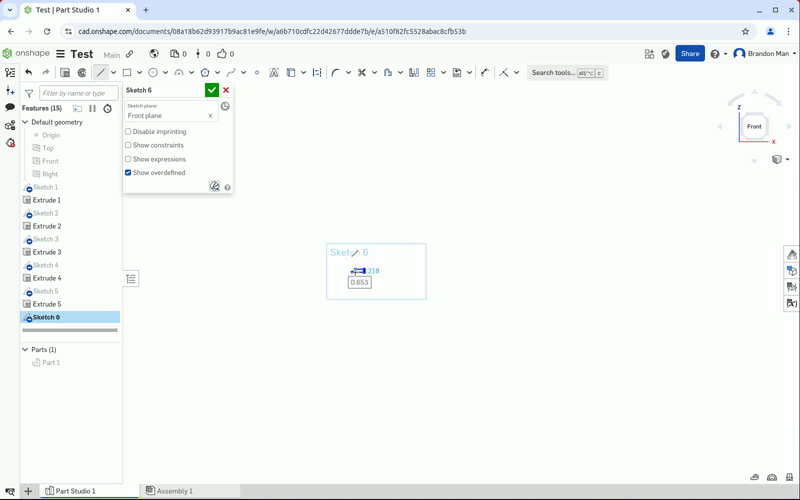
scroll(6)
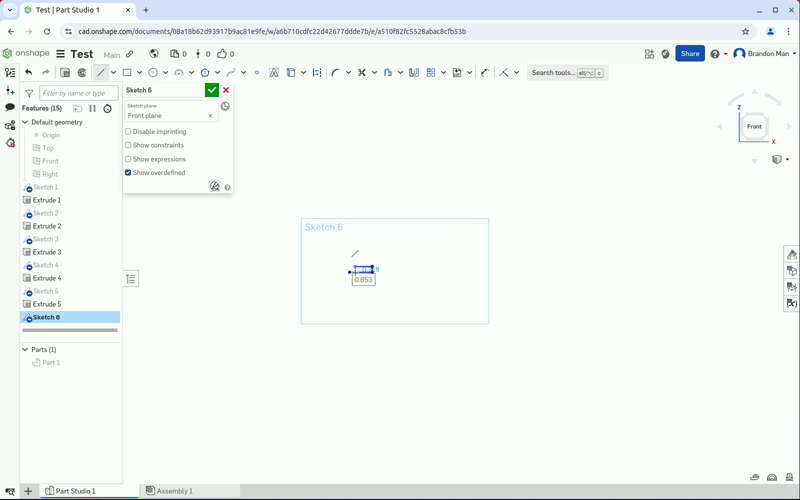
scroll(6)
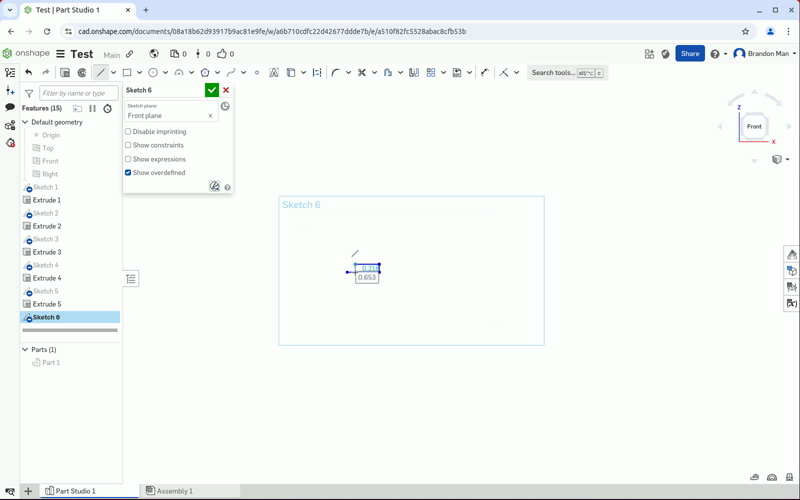
scroll(6)
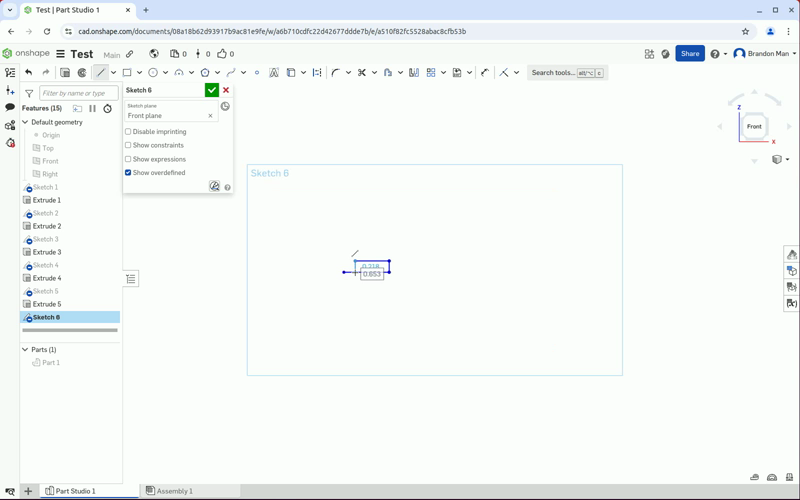
scroll(6)
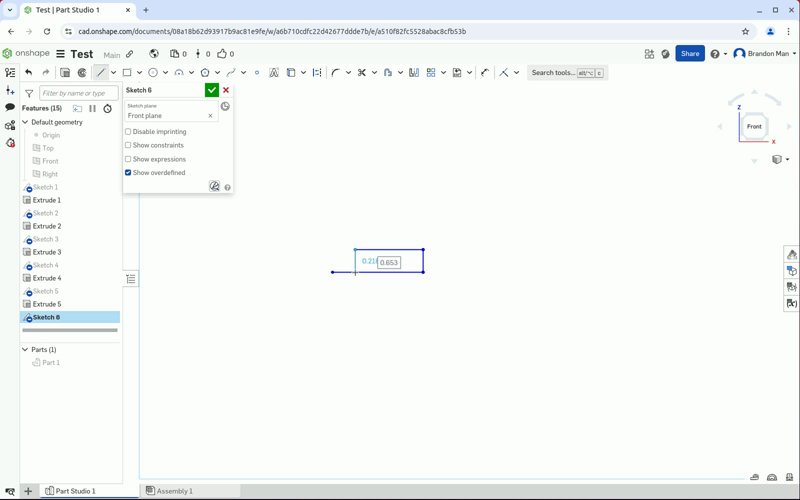
key_up(shift)
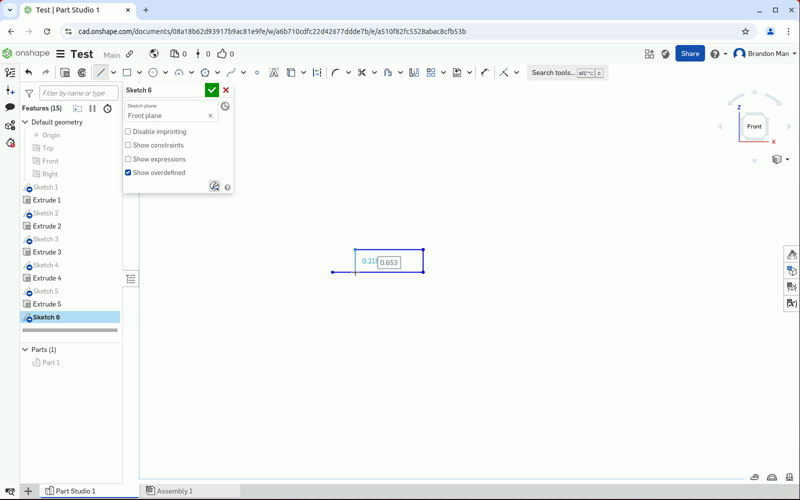
click(355, 272)
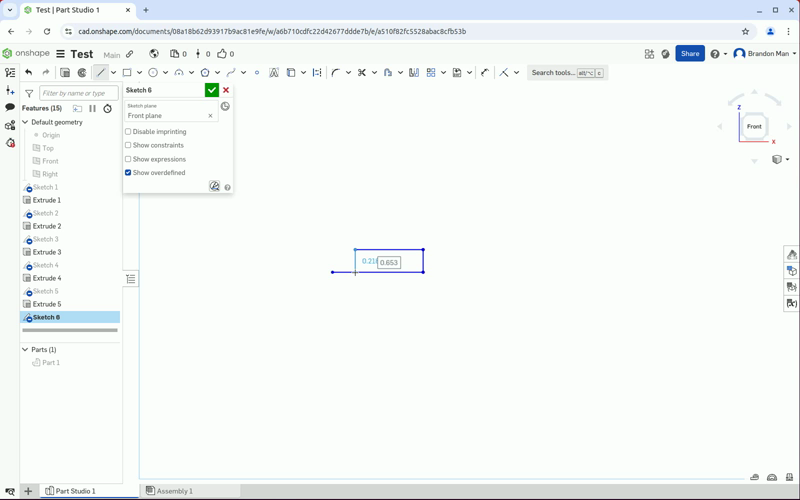
scroll(-6)
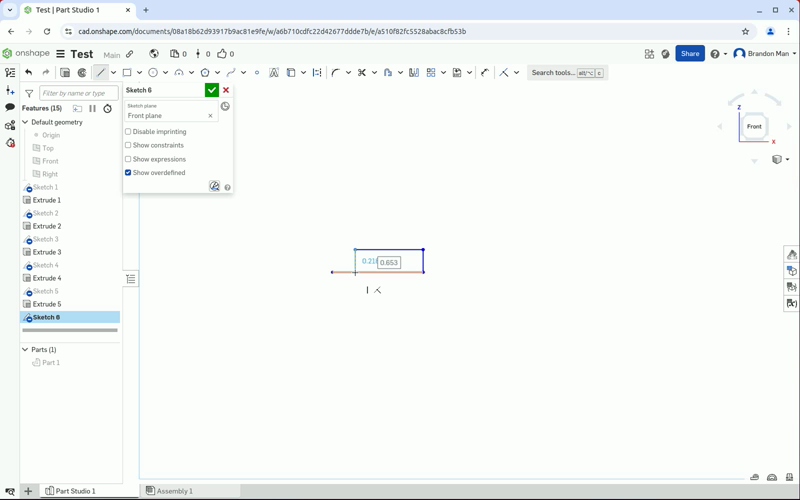
scroll(-6)
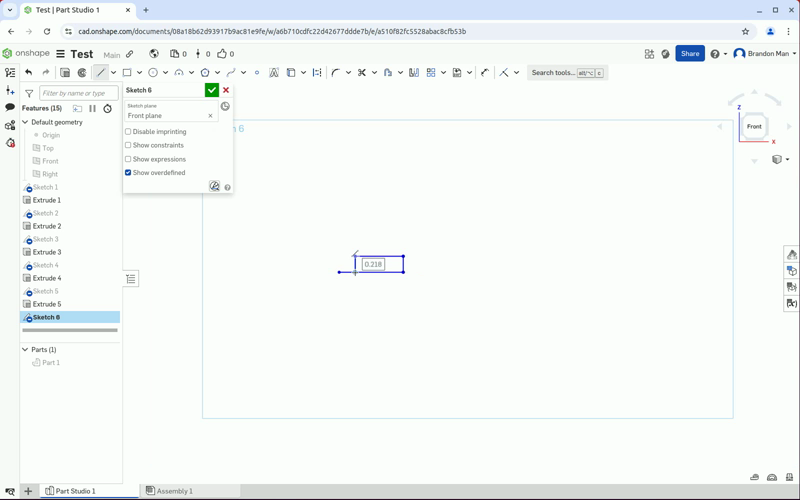
scroll(-6)
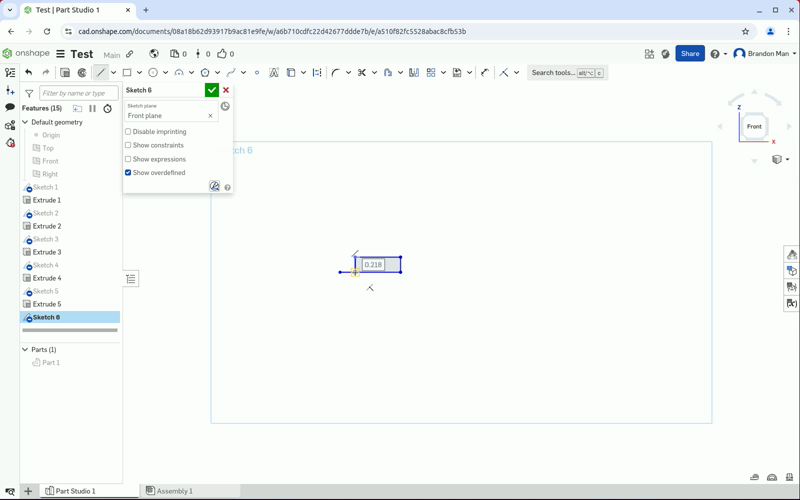
scroll(-6)
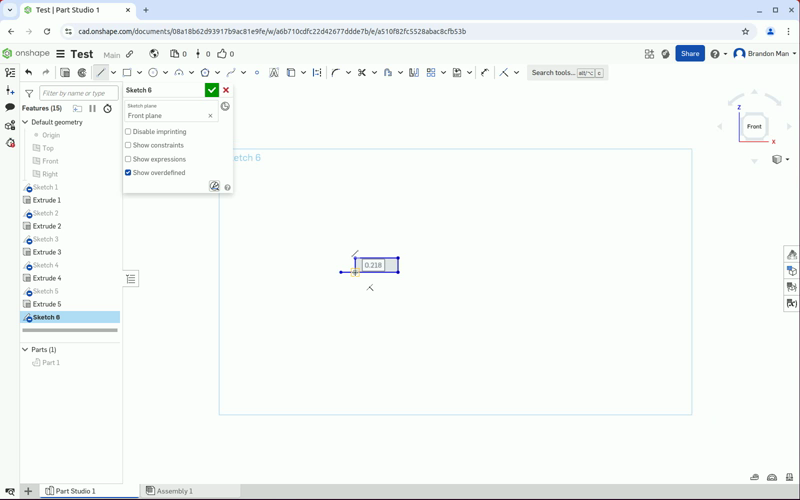
scroll(-6)
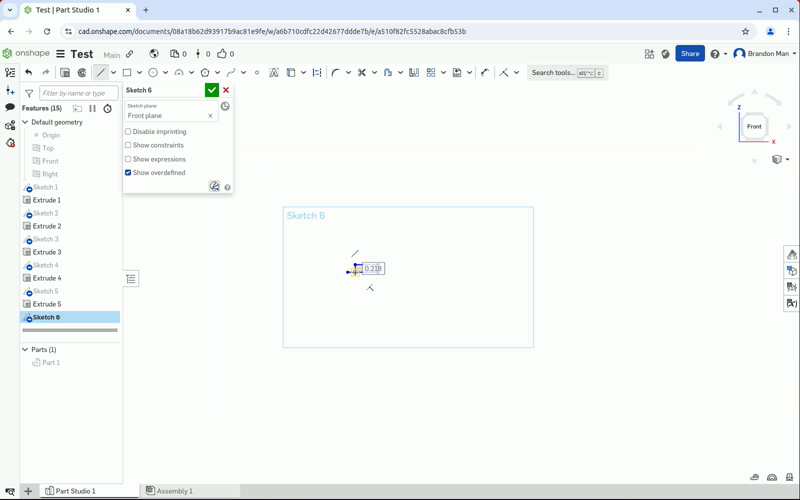
scroll(-6)
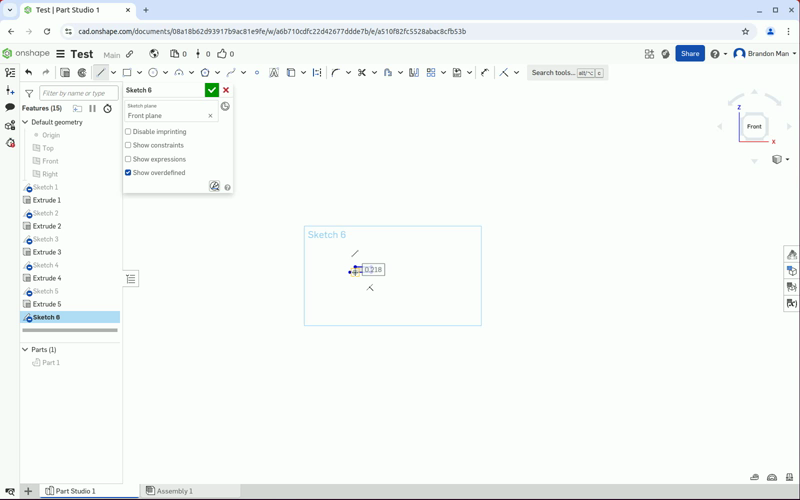
scroll(-6)
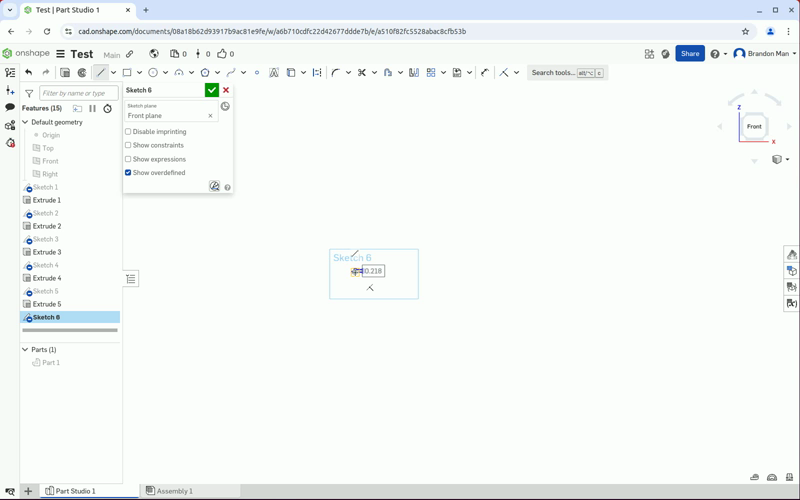
key(esc)
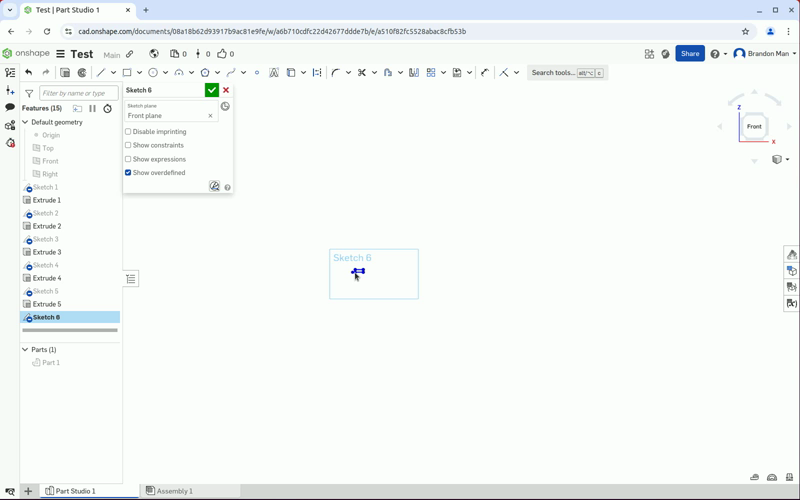
mouse_move(356, 270)
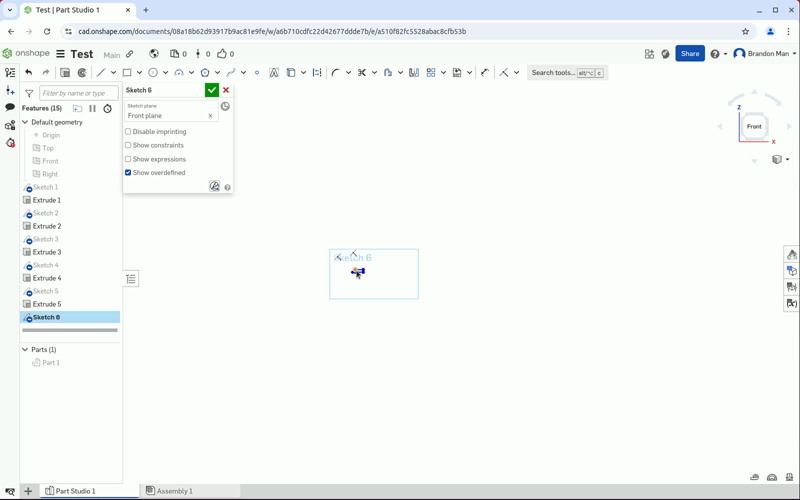
scroll(6)
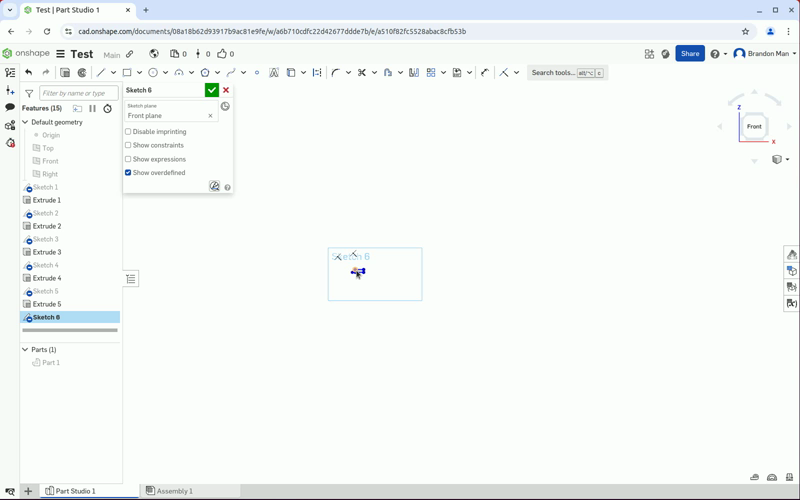
scroll(6)
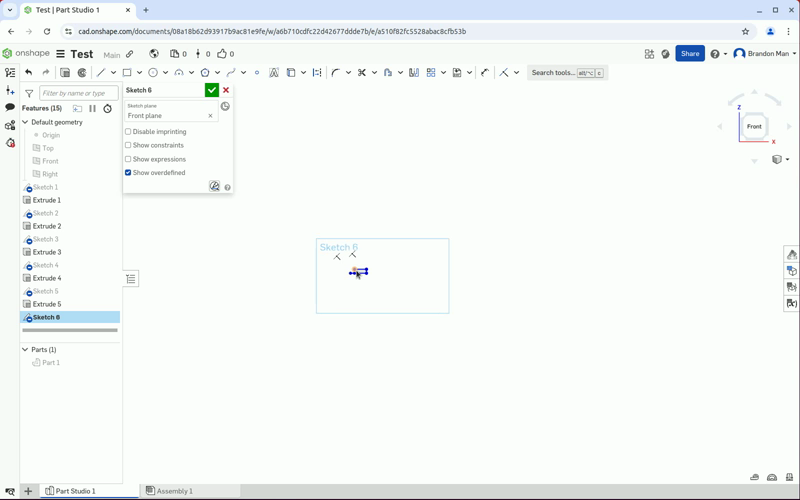
scroll(6)
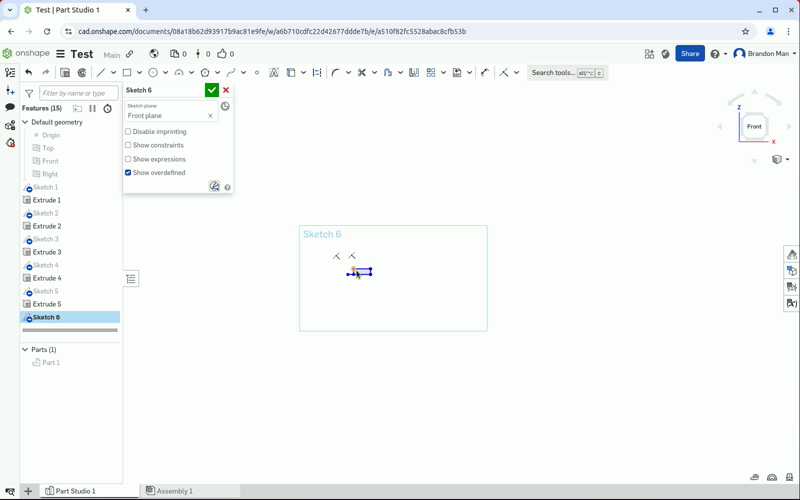
scroll(6)
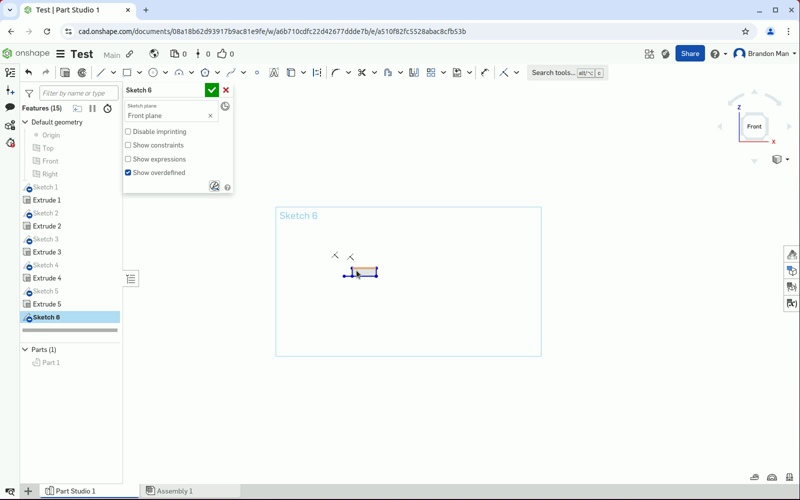
scroll(6)
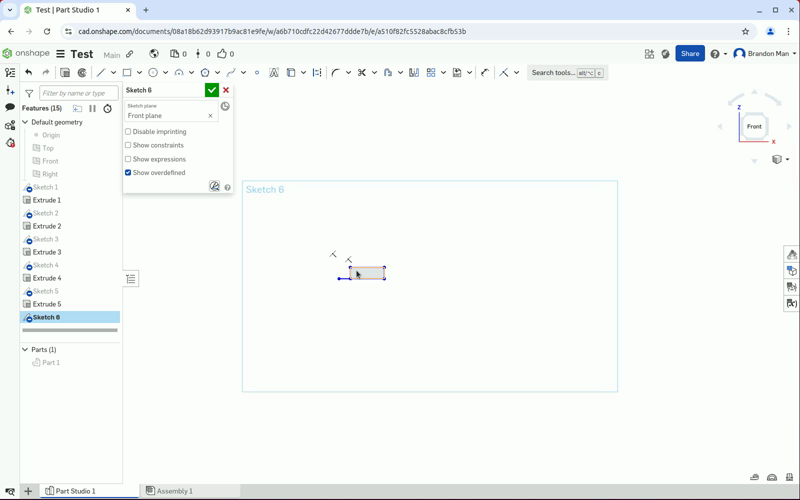
scroll(6)
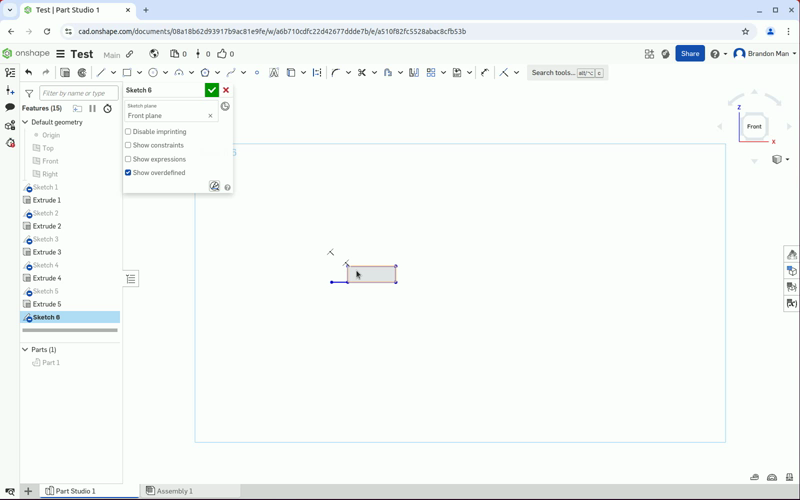
scroll(6)
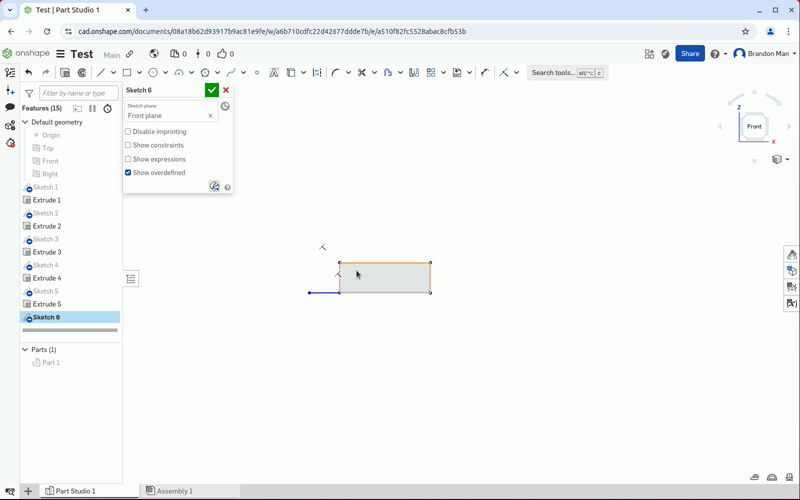
click(356, 270)
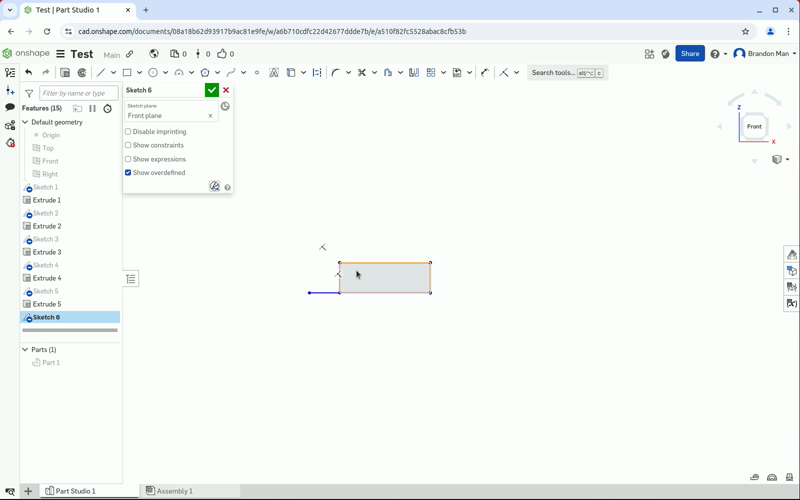
scroll(-6)
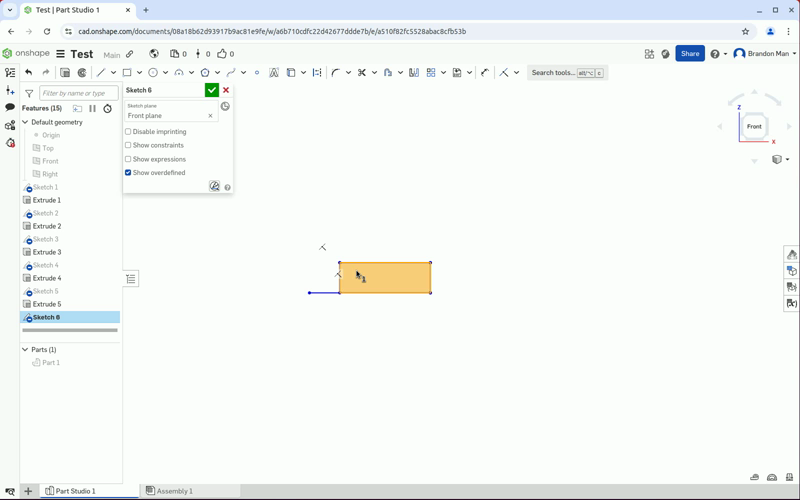
scroll(-6)
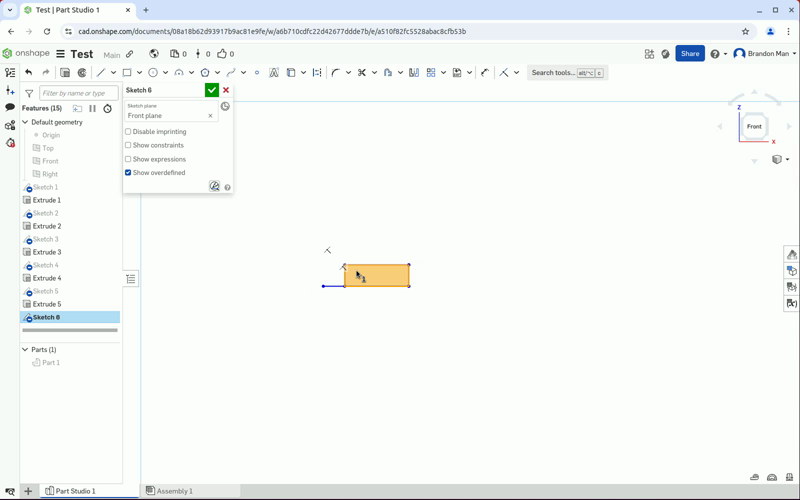
scroll(-6)
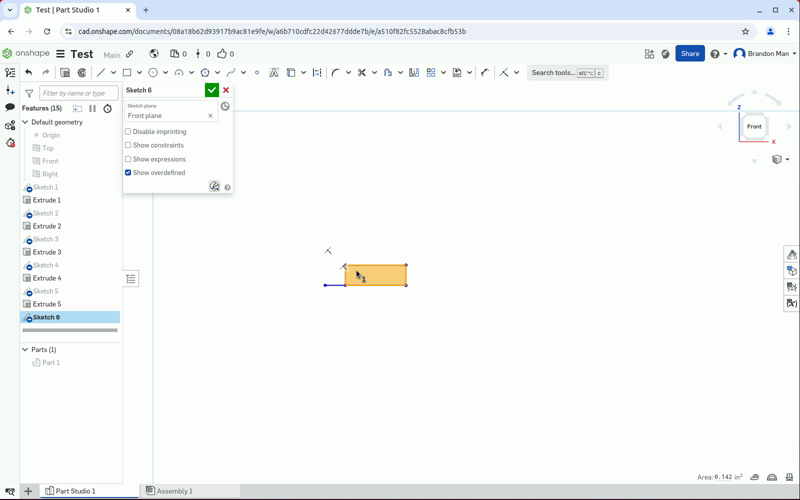
scroll(-6)
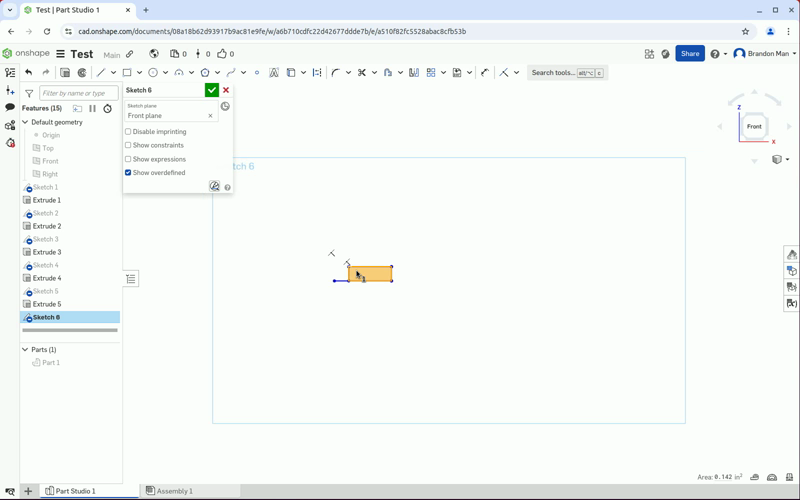
scroll(-6)
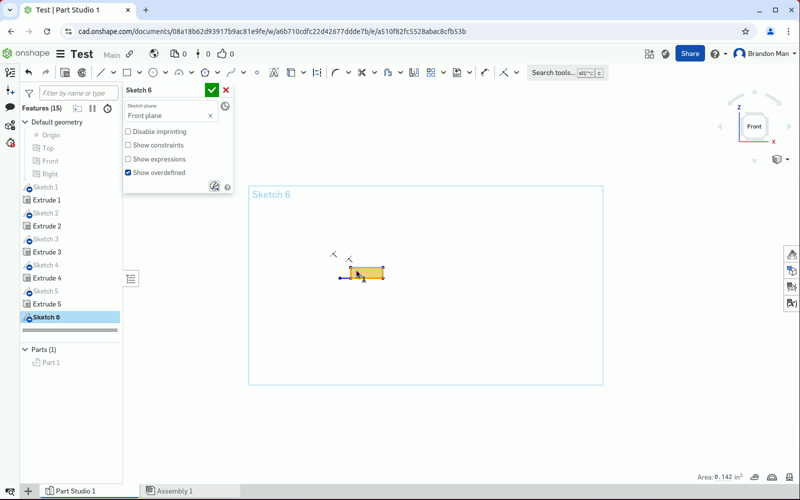
scroll(-6)
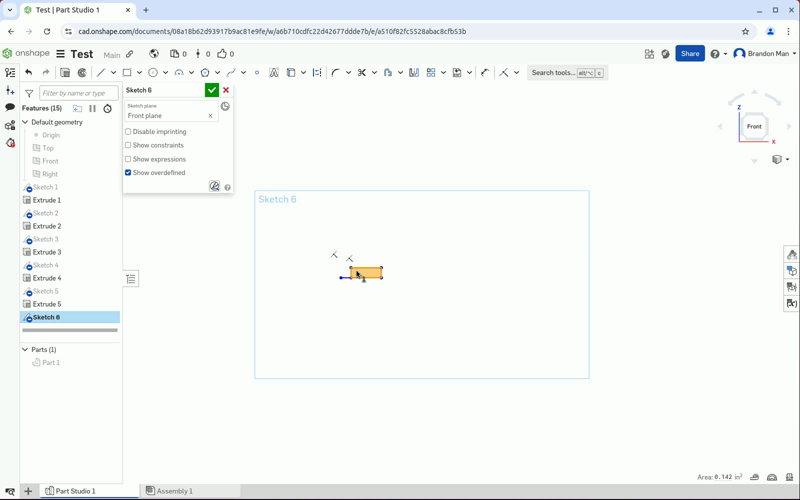
scroll(-6)
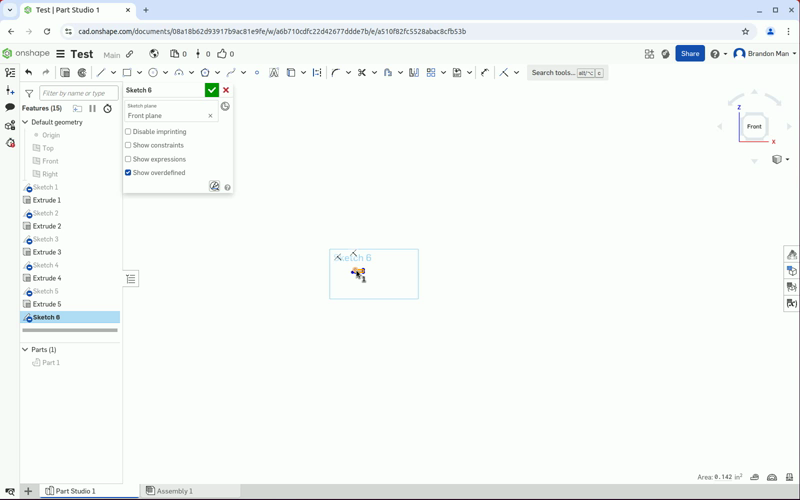
mouse_move(73, 352)
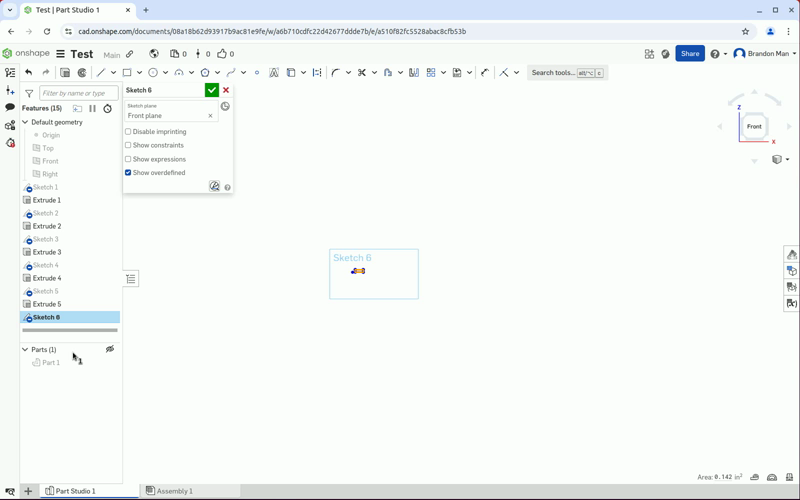
key(shift+y)
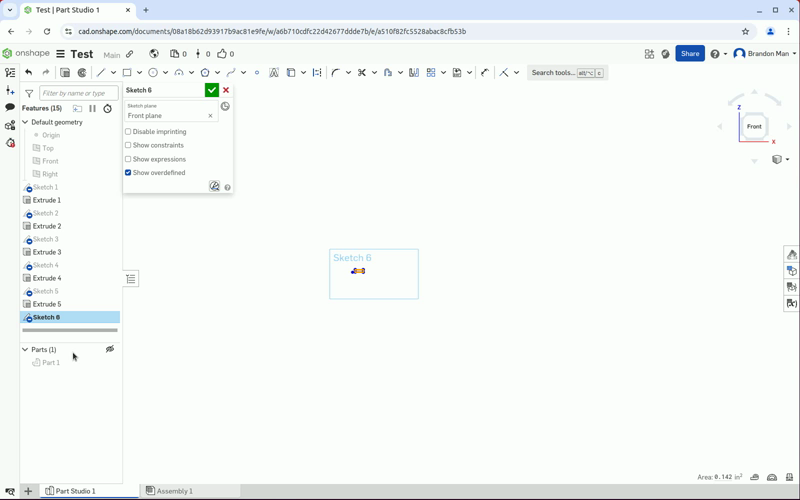
key(shift+e)
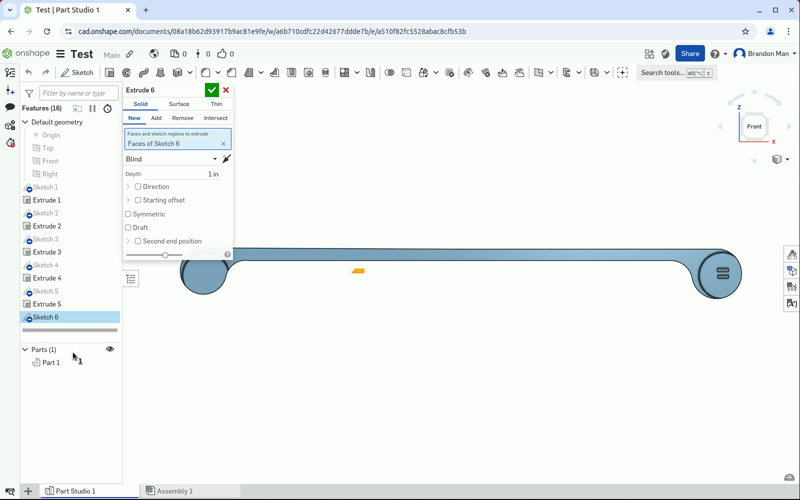
mouse_move(143, 106)
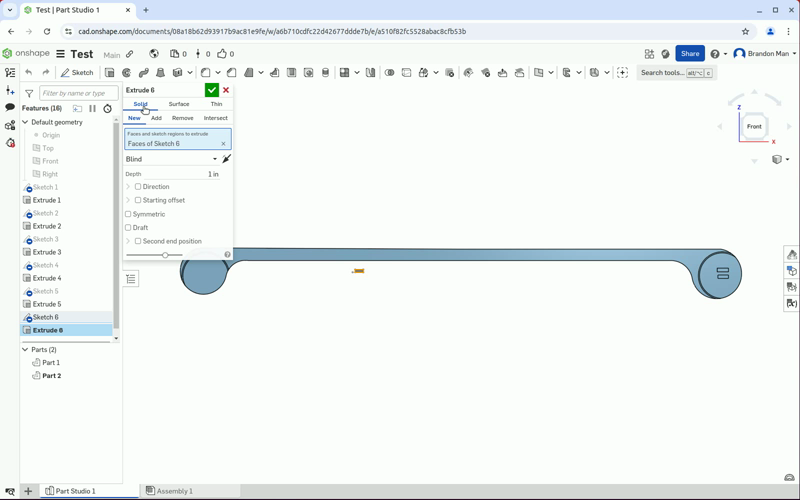
click(143, 106)
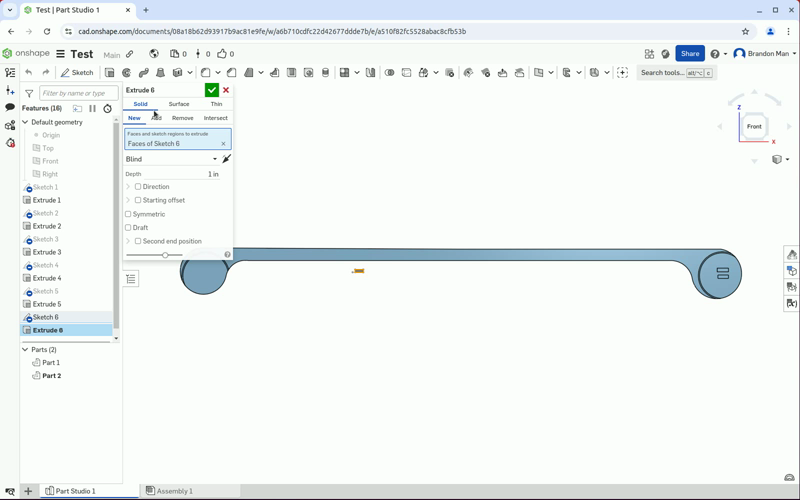
mouse_move(186, 120)
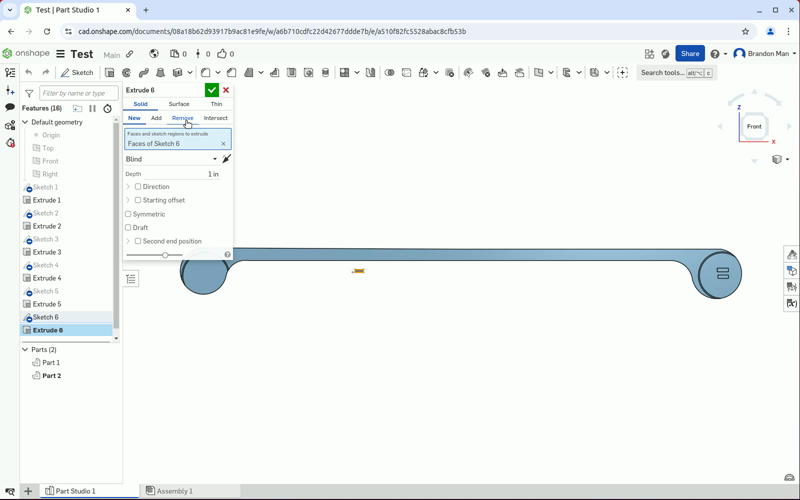
click(186, 120)
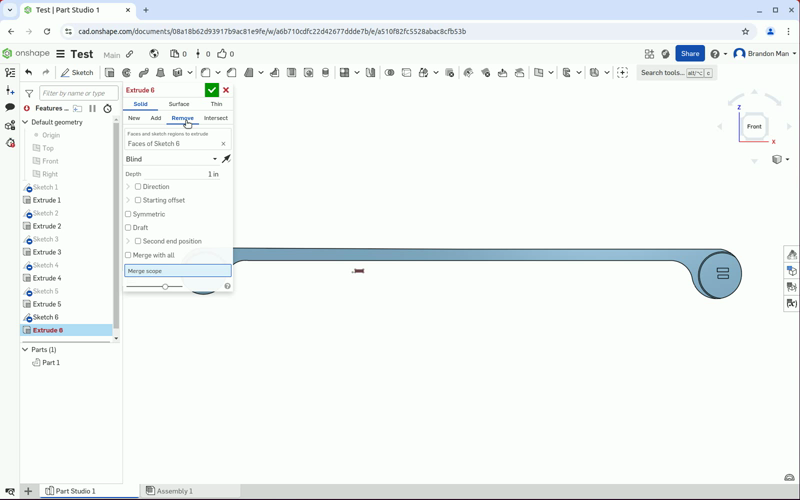
key(tab, 4)
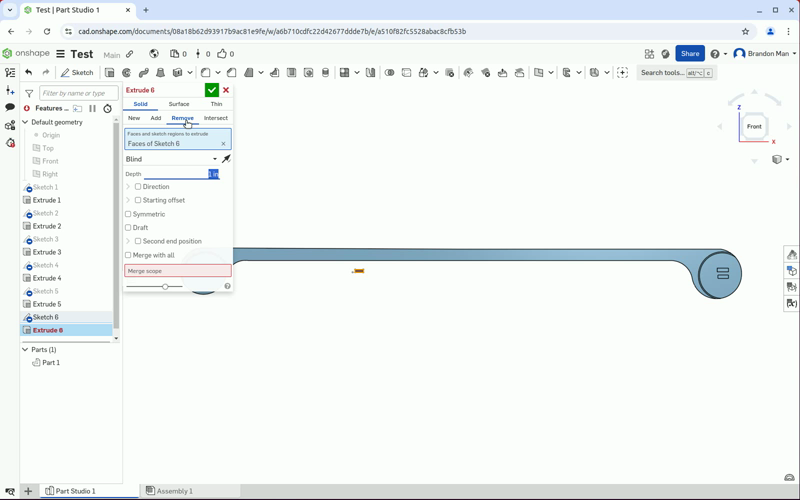
text(1.204)
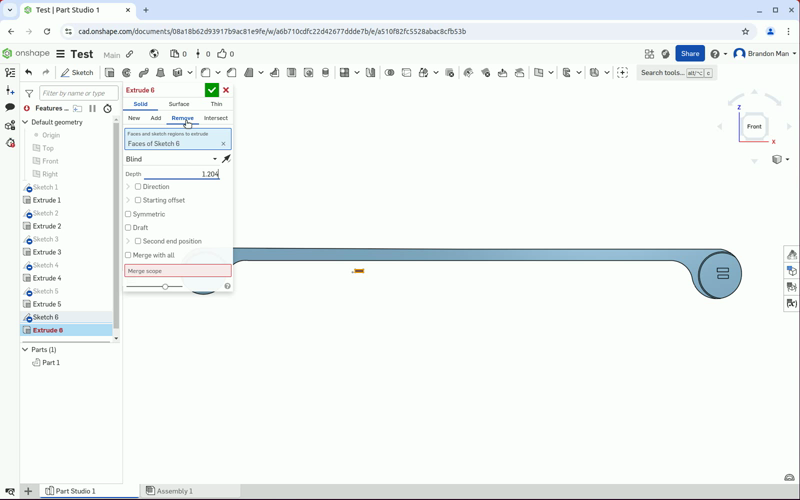
key(tab, 6)
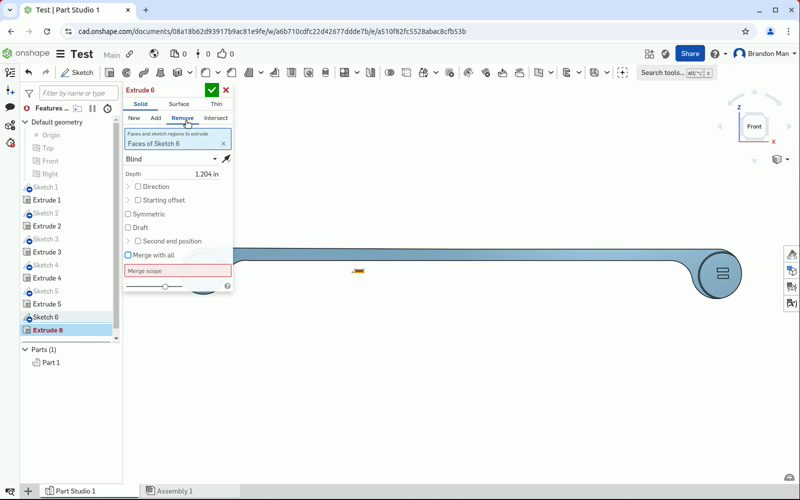
key(space)
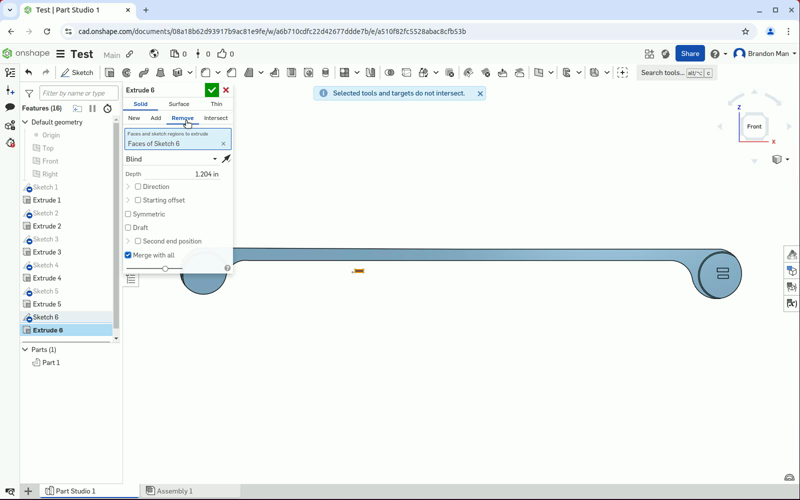
key(enter)
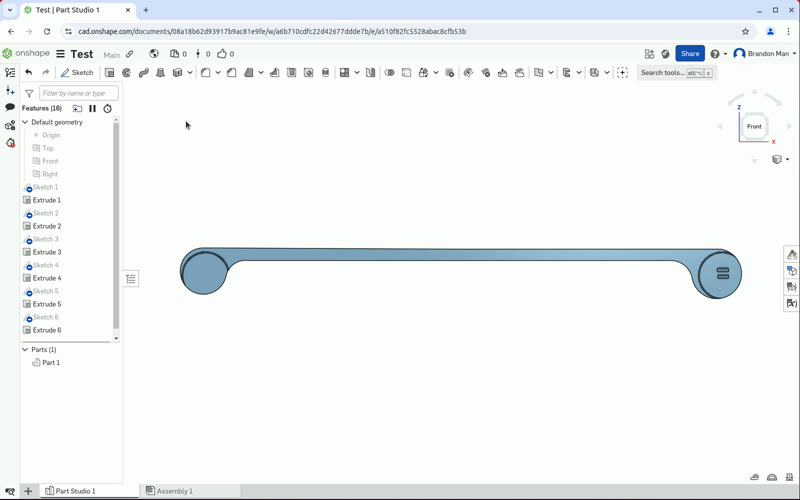
key(shift+h)
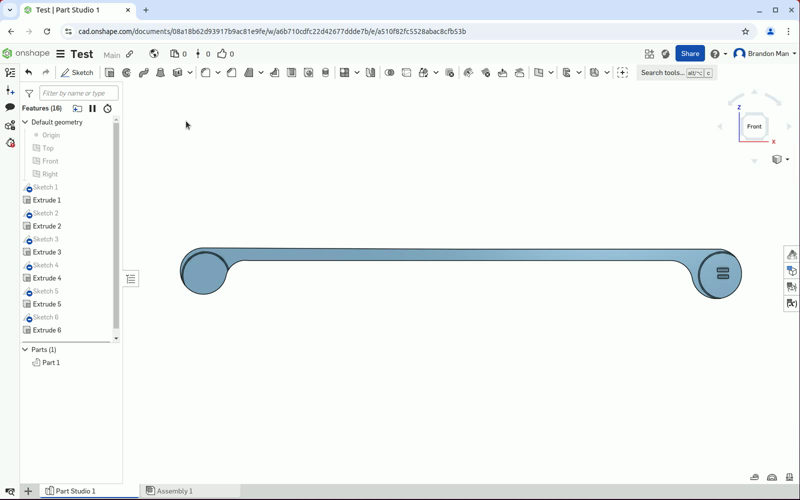
key(shift+h)
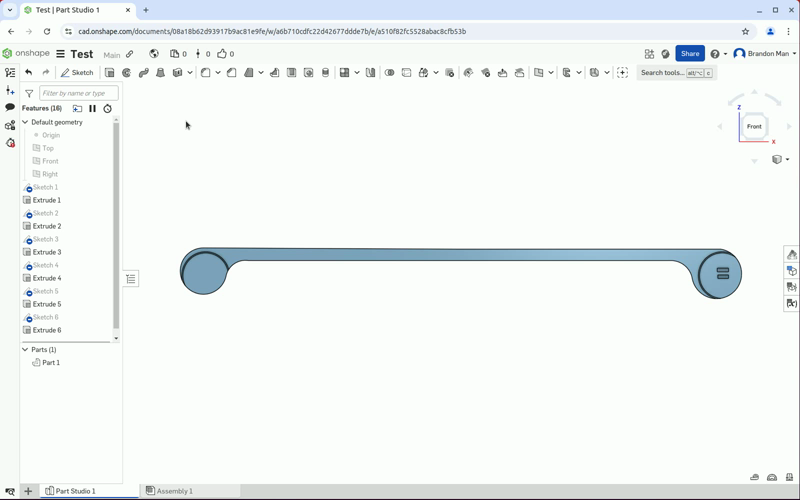
mouse_move(69, 189)
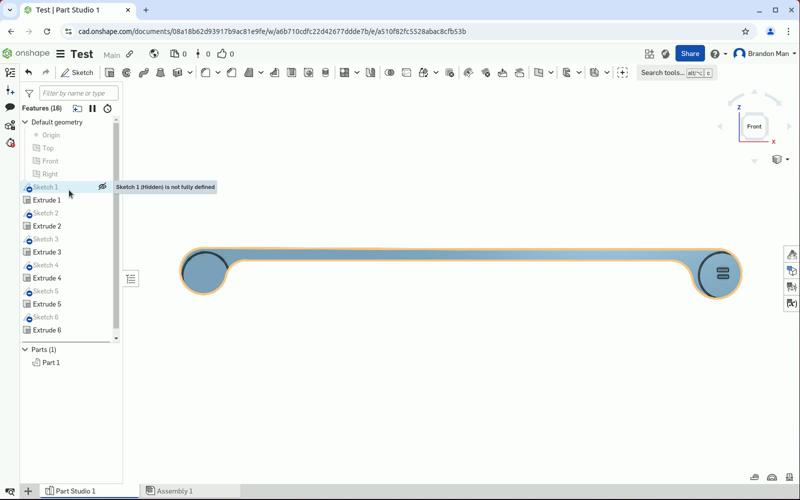
click(69, 189)
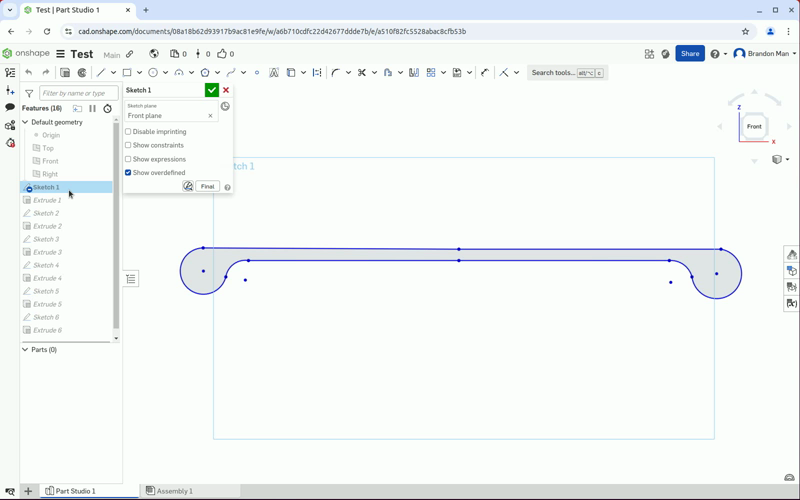
mouse_move(229, 92)
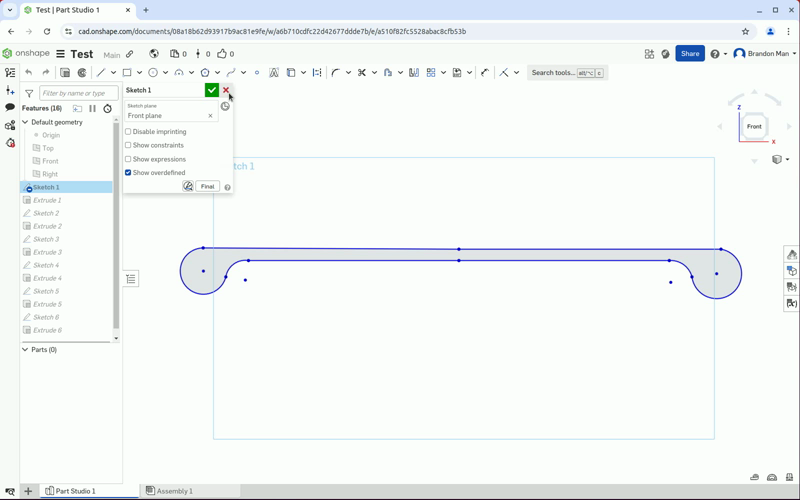
click(229, 92)
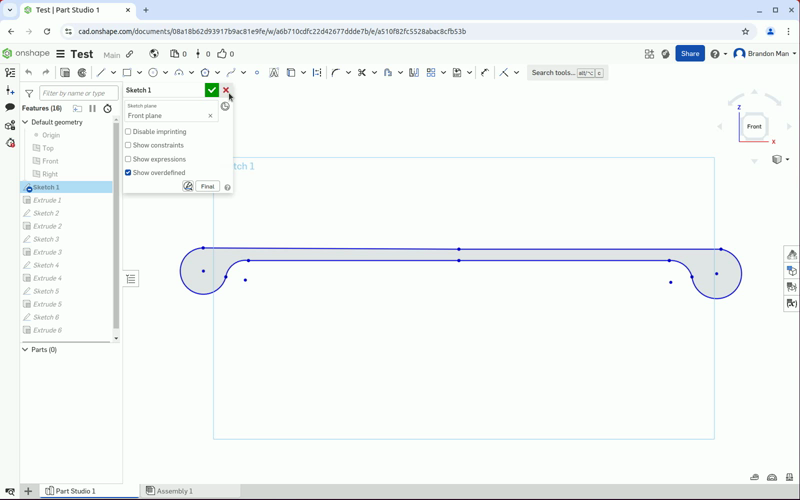
key(shift+s)
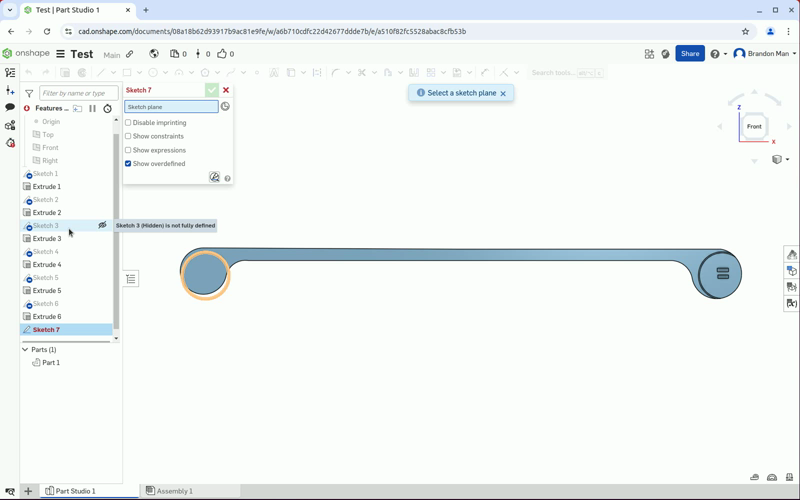
scroll(3)
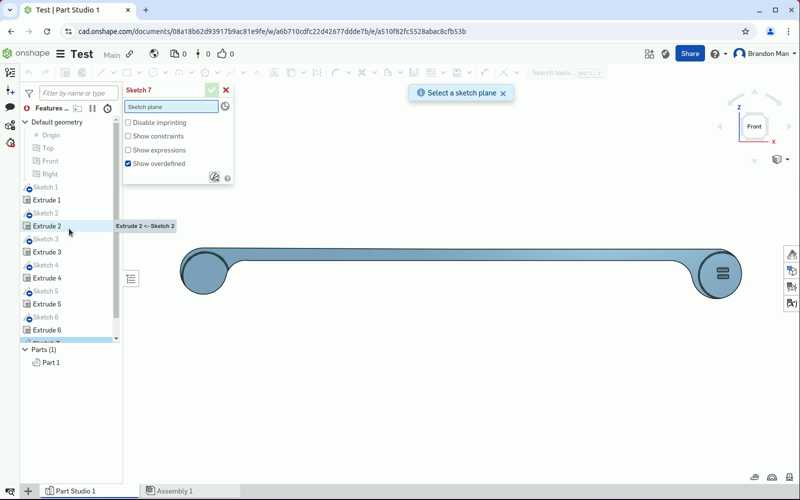
mouse_move(69, 163)
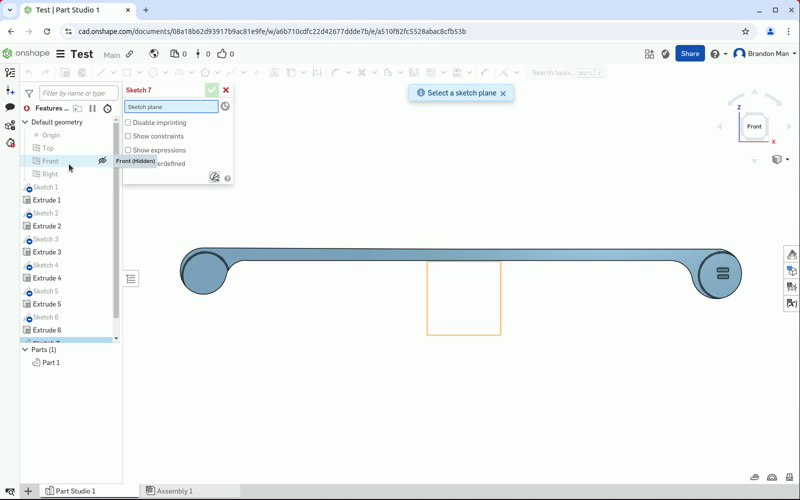
click(69, 163)
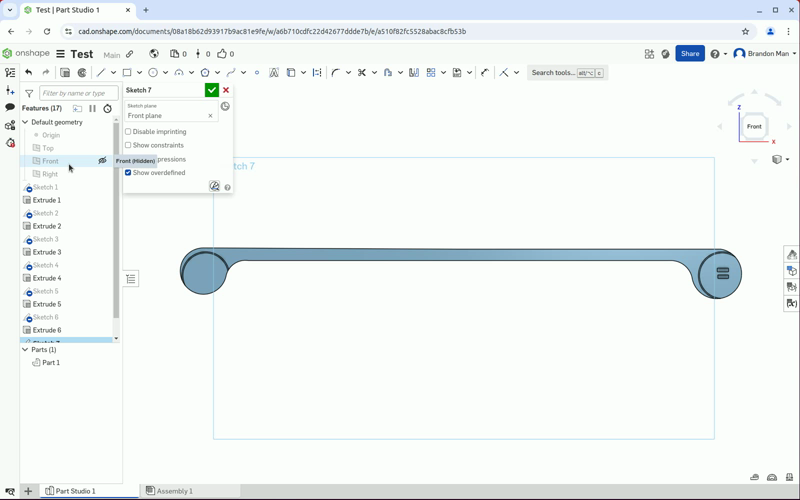
mouse_move(73, 352)
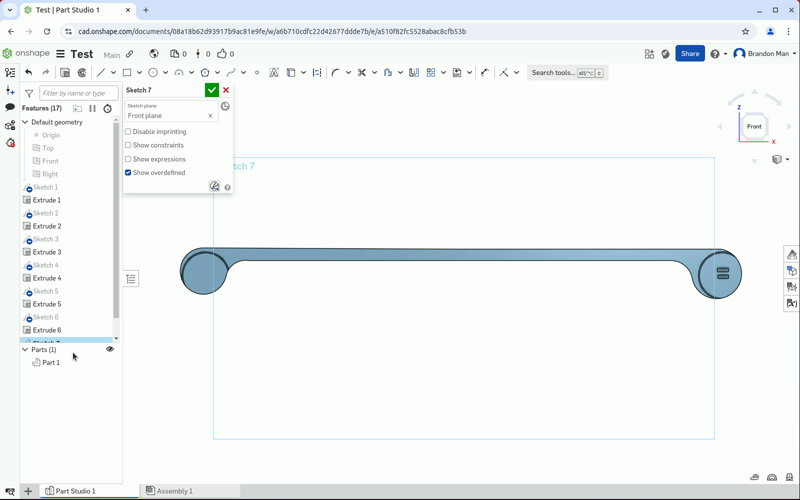
key(y)
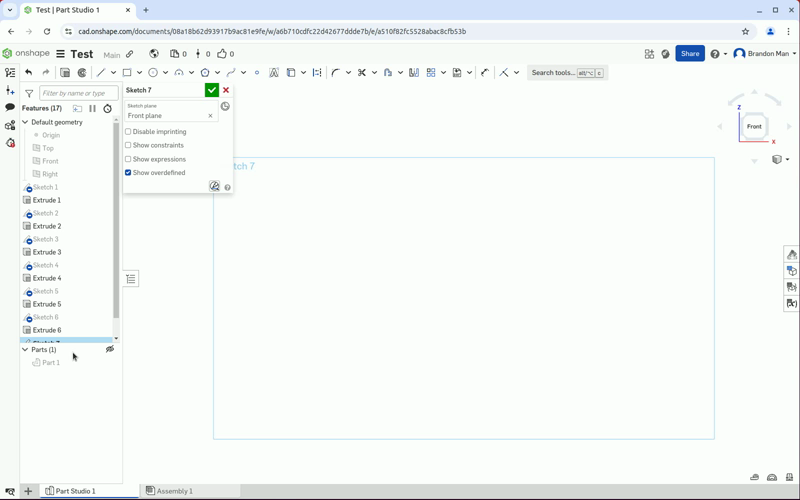
key(l)
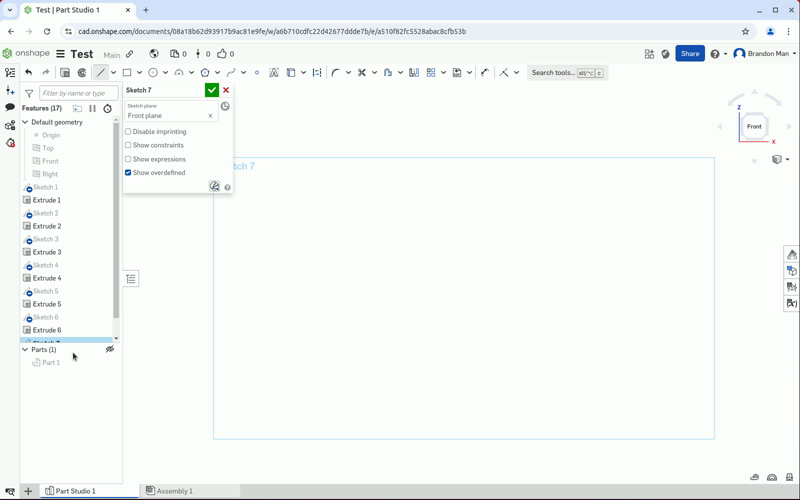
key_down(shift)
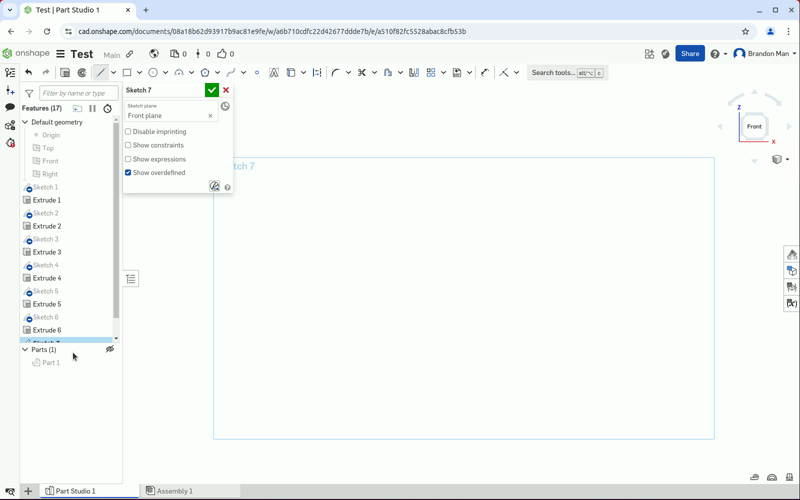
mouse_move(355, 275)
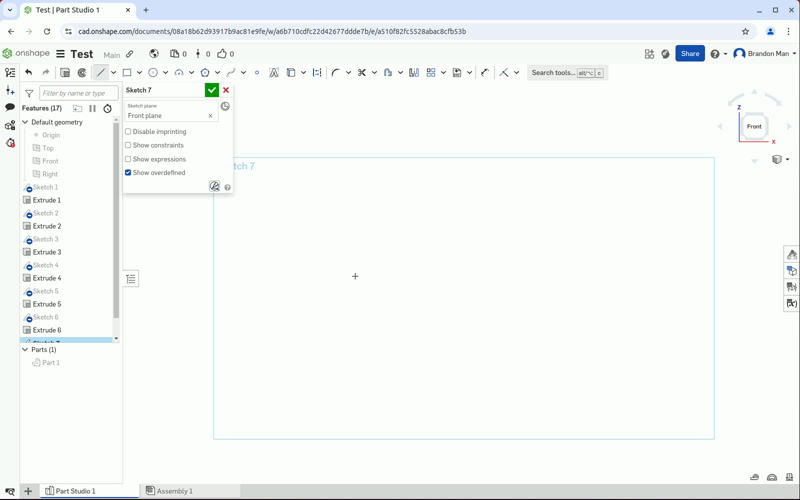
click(355, 275)
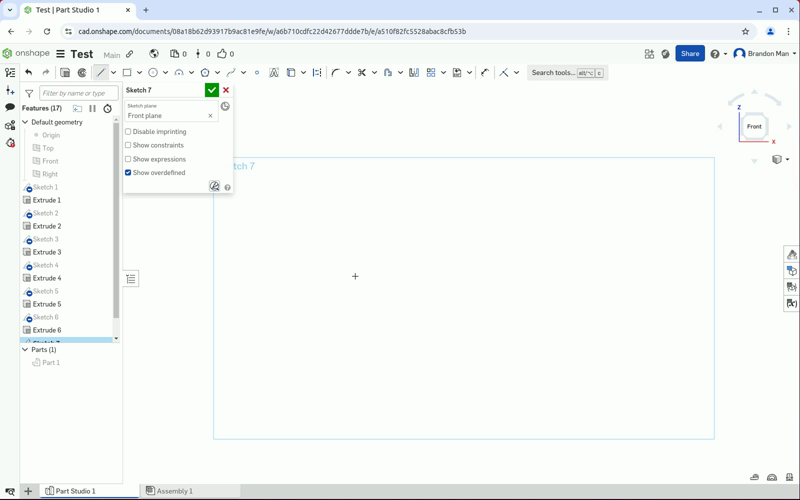
key_up(shift)
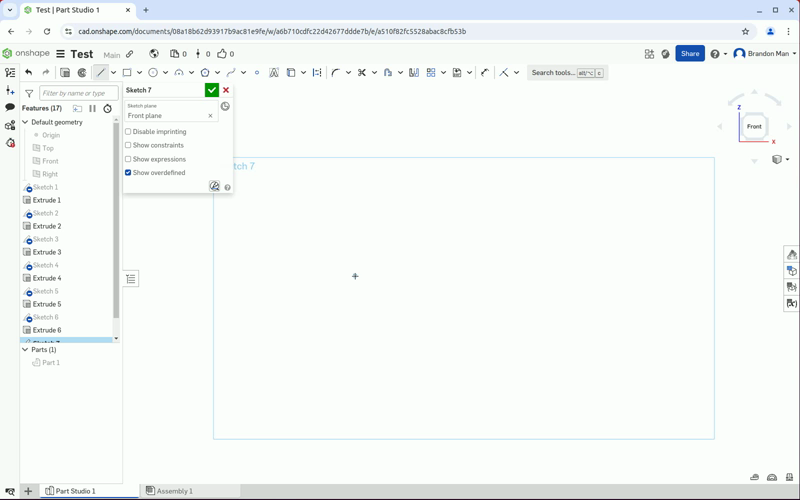
key_down(shift)
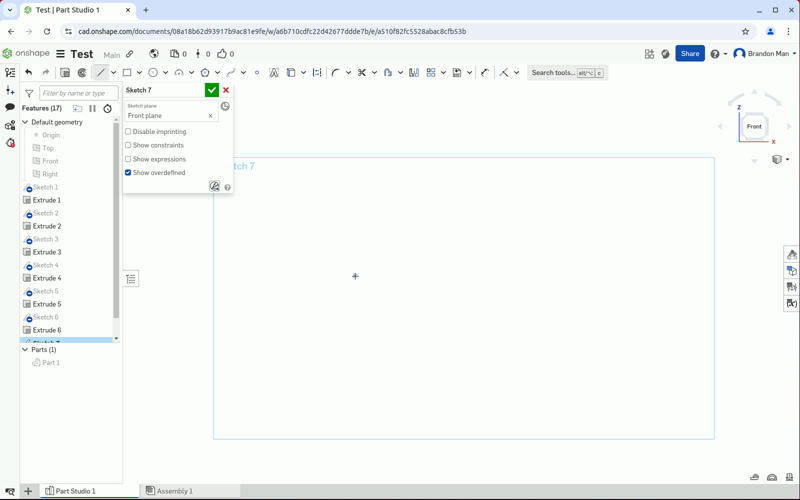
mouse_move(385, 275)
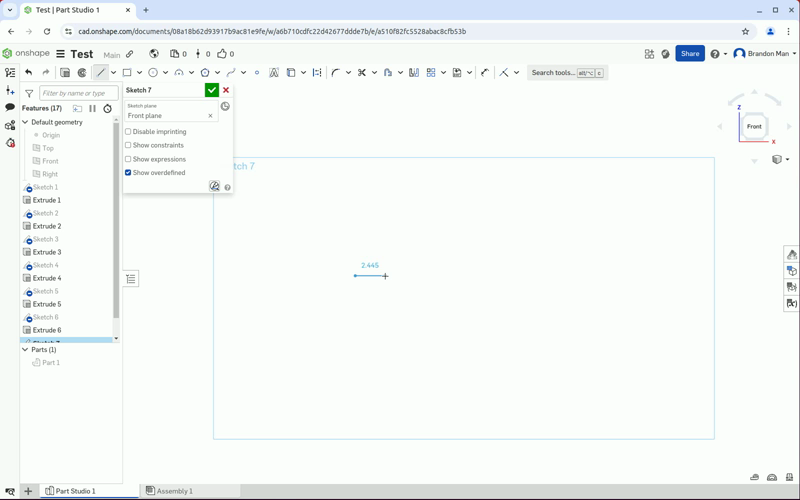
mouse_move(361, 275)
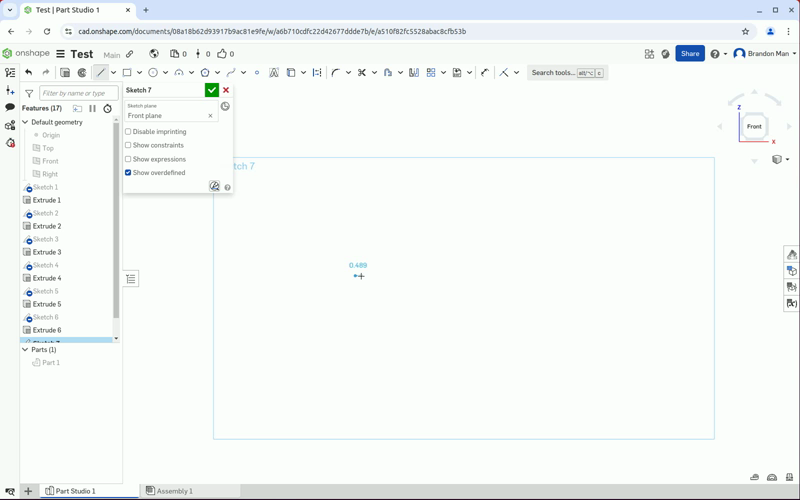
scroll(6)
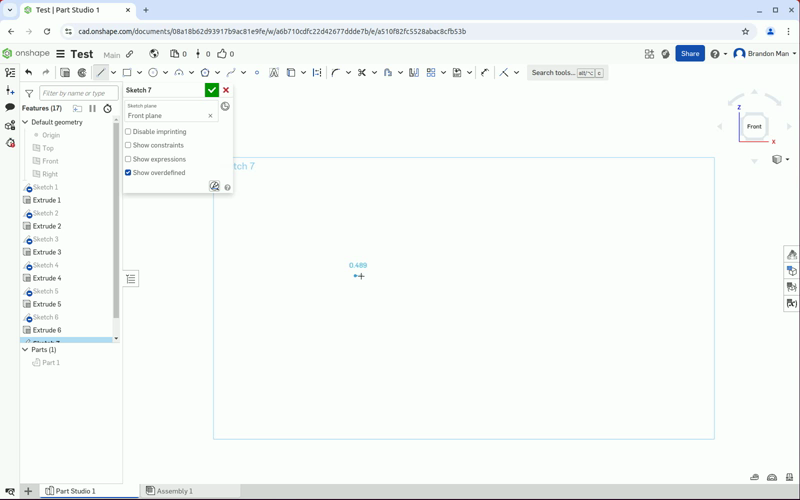
scroll(6)
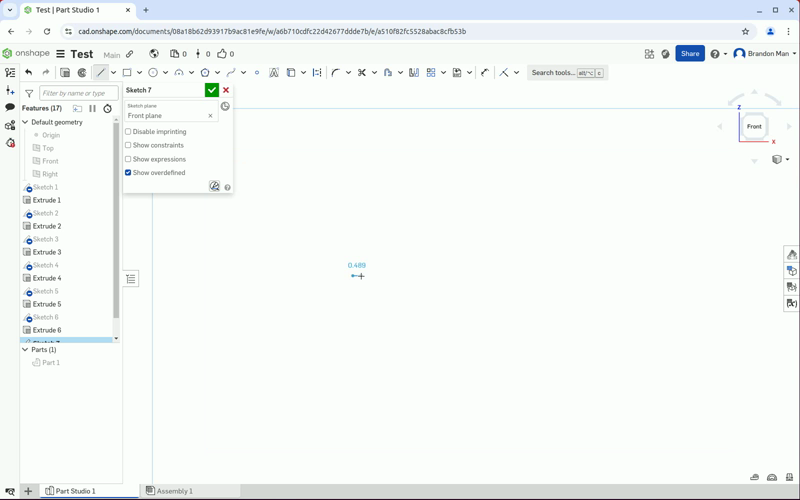
scroll(6)
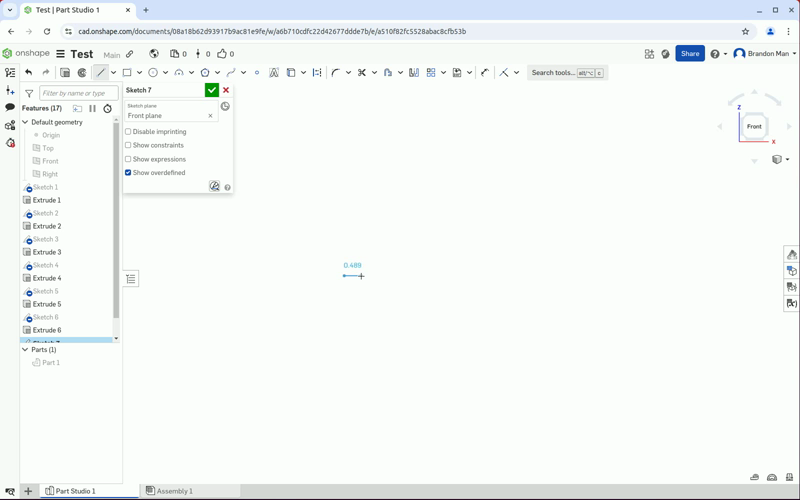
scroll(6)
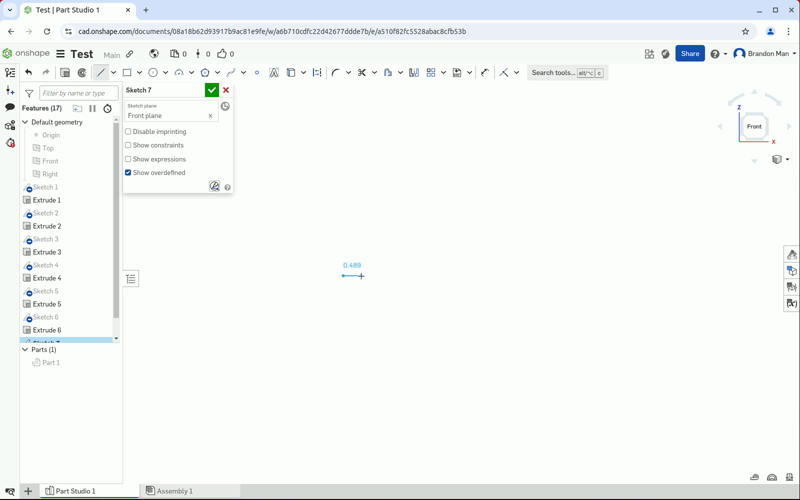
scroll(6)
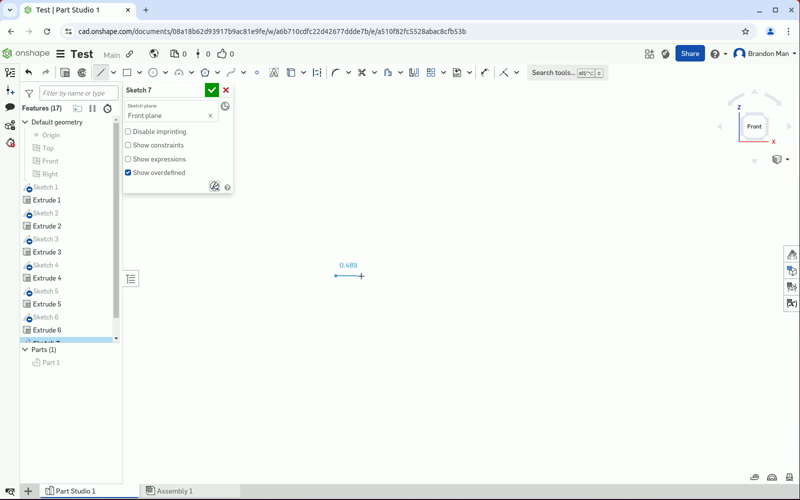
scroll(6)
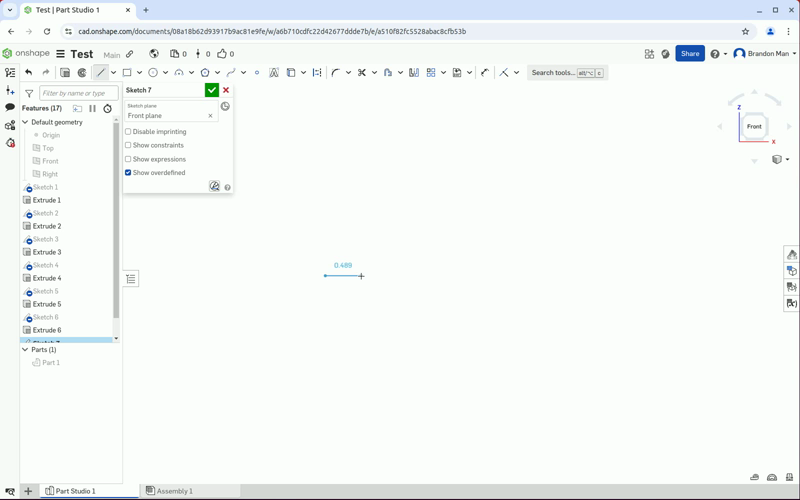
scroll(6)
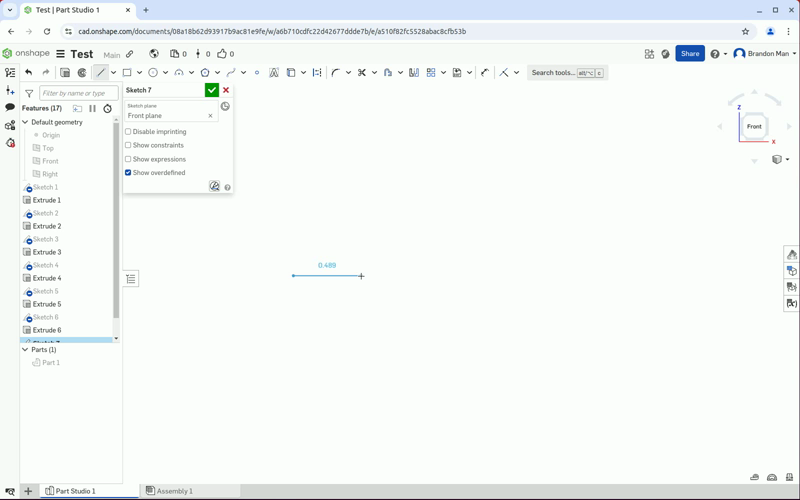
click(361, 275)
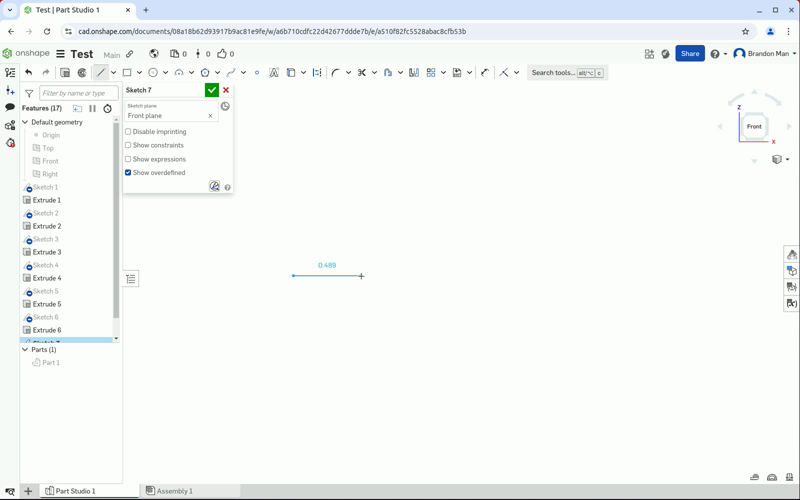
scroll(-6)
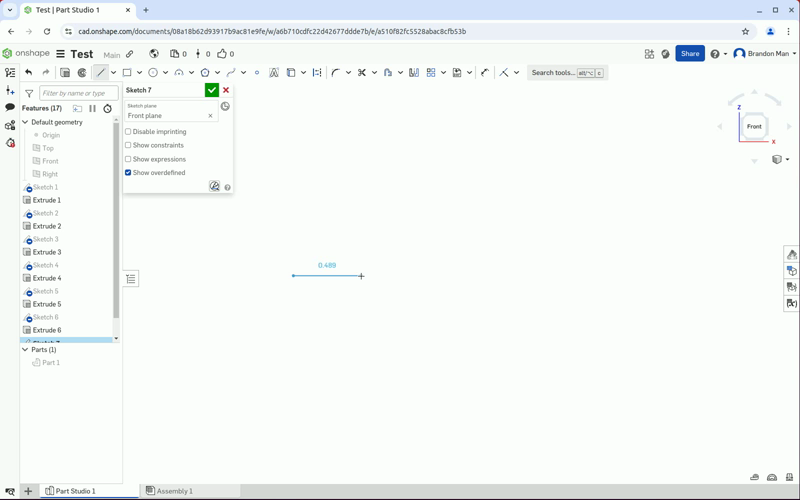
scroll(-6)
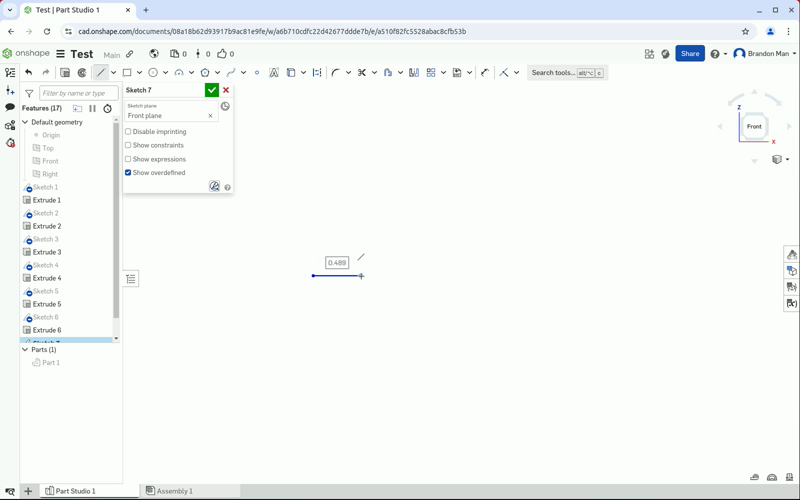
scroll(-6)
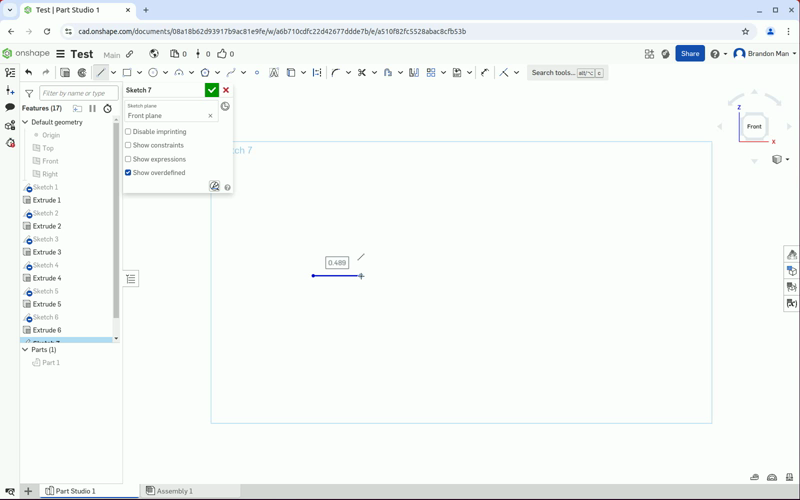
scroll(-6)
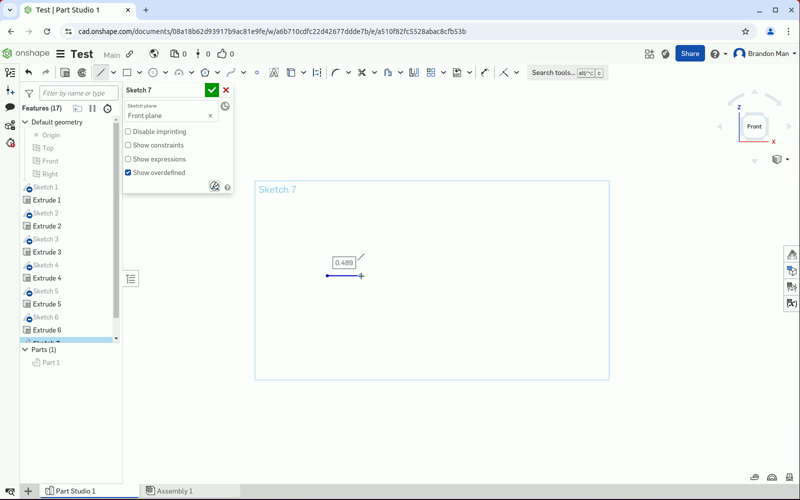
scroll(-6)
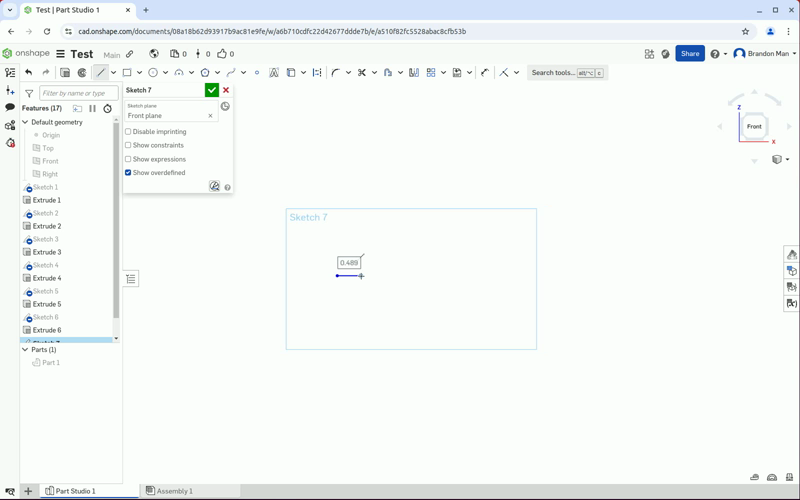
scroll(-6)
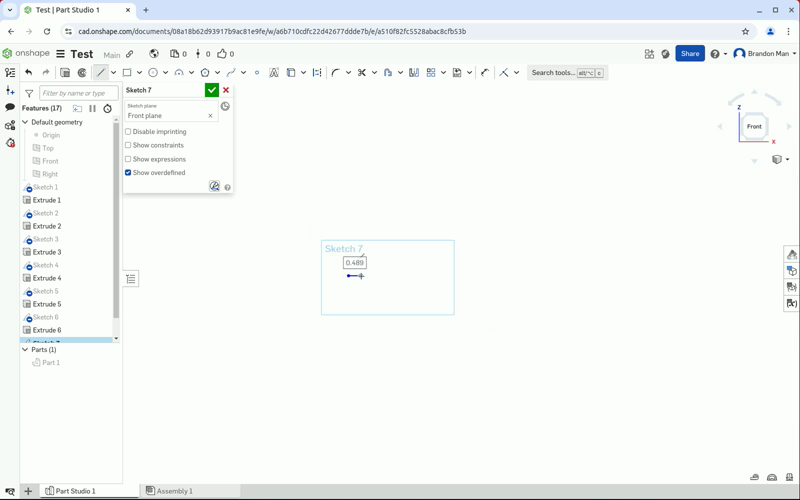
scroll(-6)
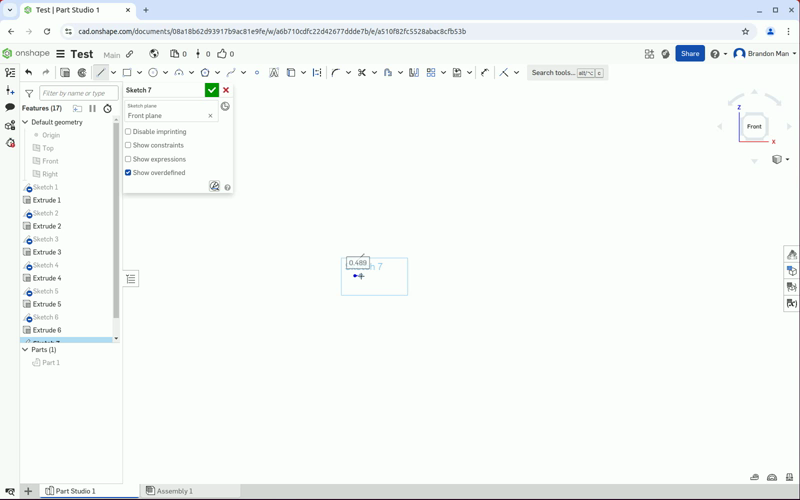
key_up(shift)
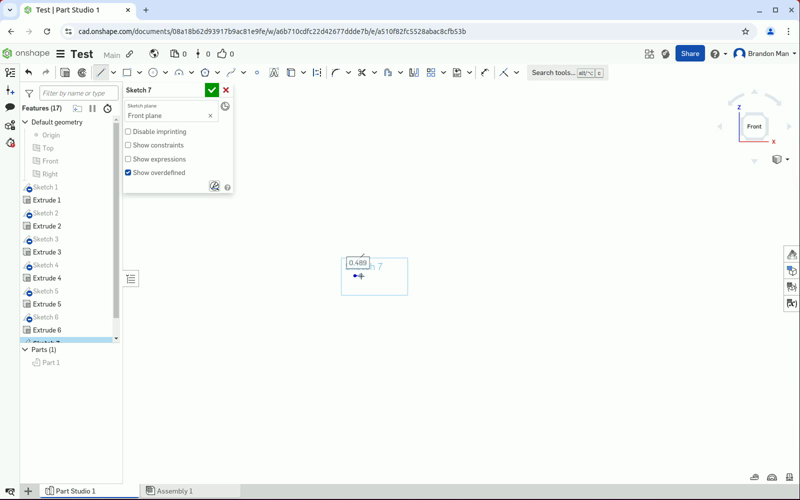
key_down(shift)
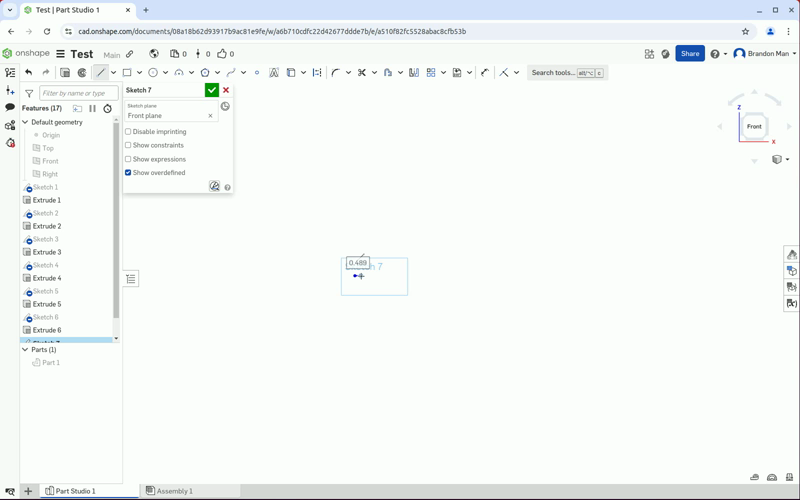
mouse_move(391, 275)
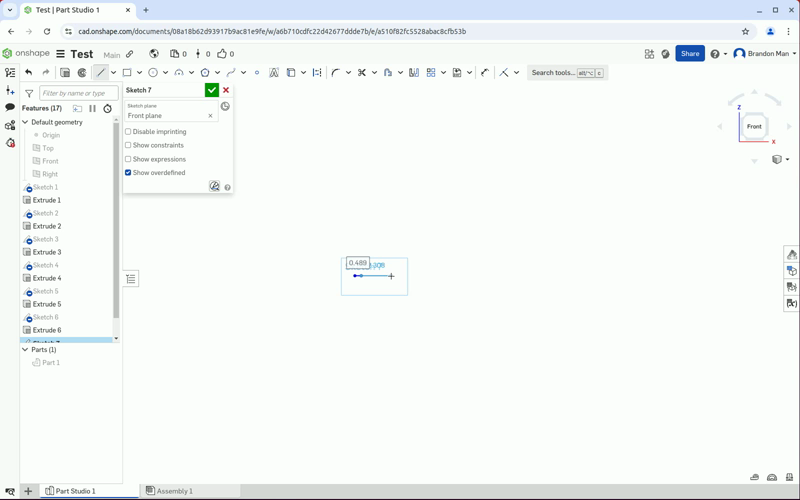
mouse_move(361, 273)
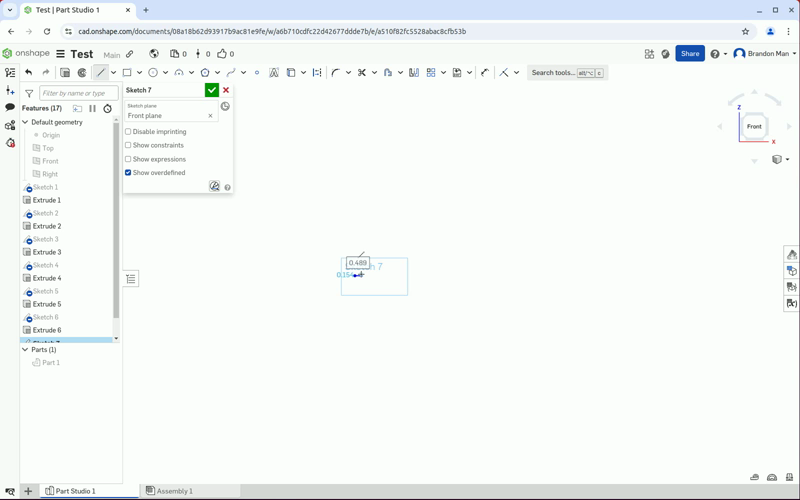
scroll(6)
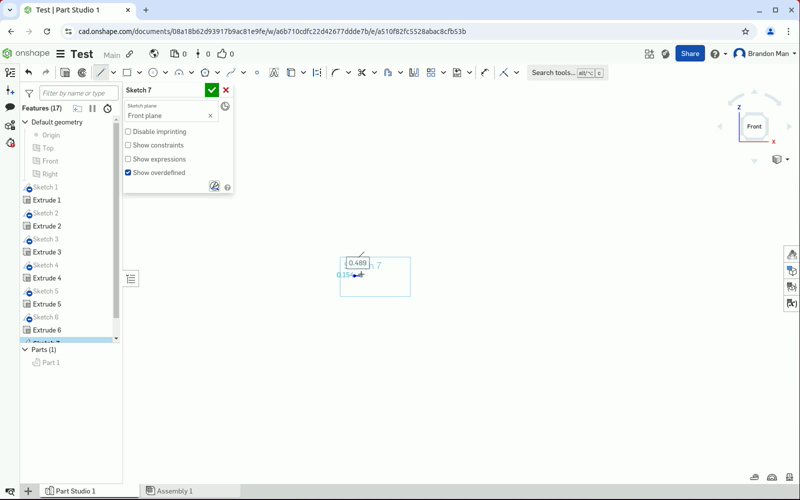
scroll(6)
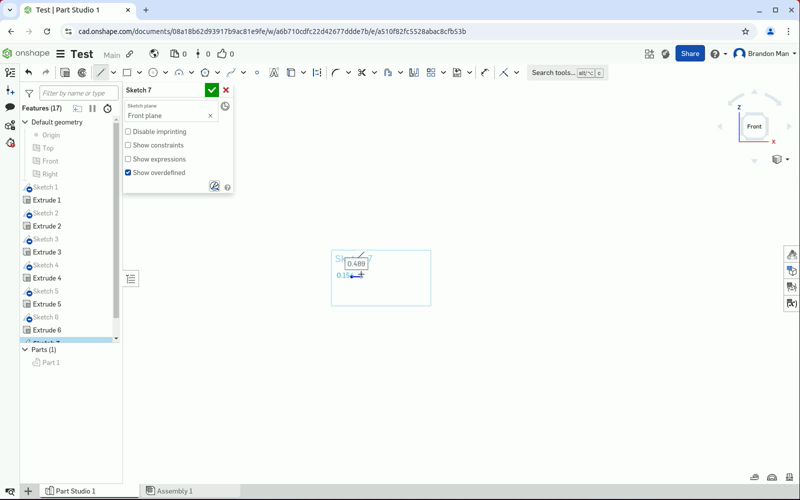
scroll(6)
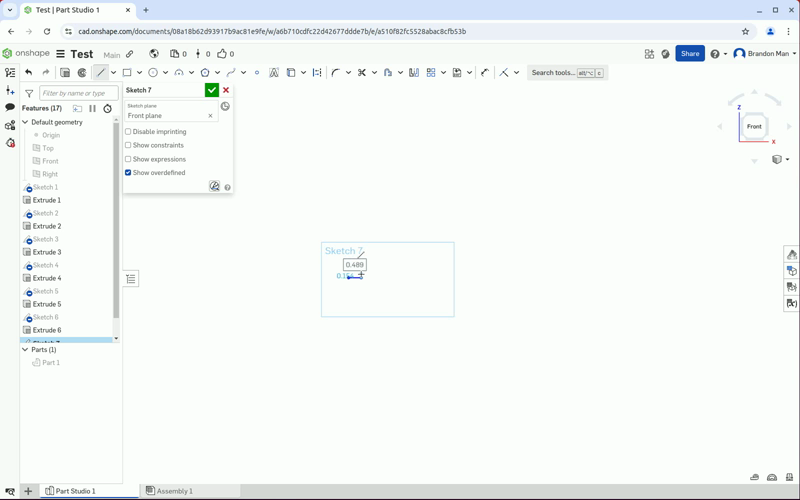
scroll(6)
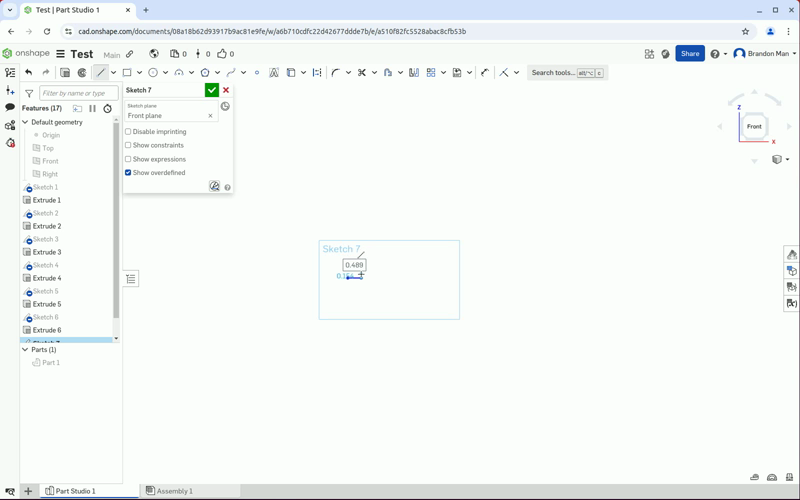
scroll(6)
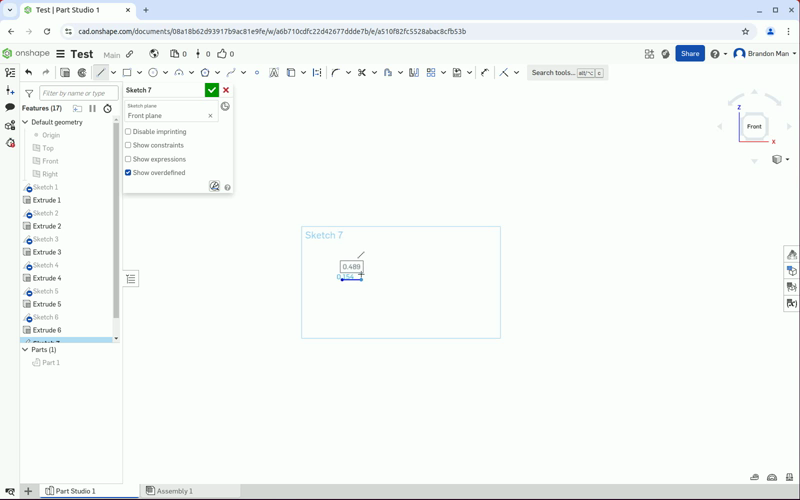
scroll(6)
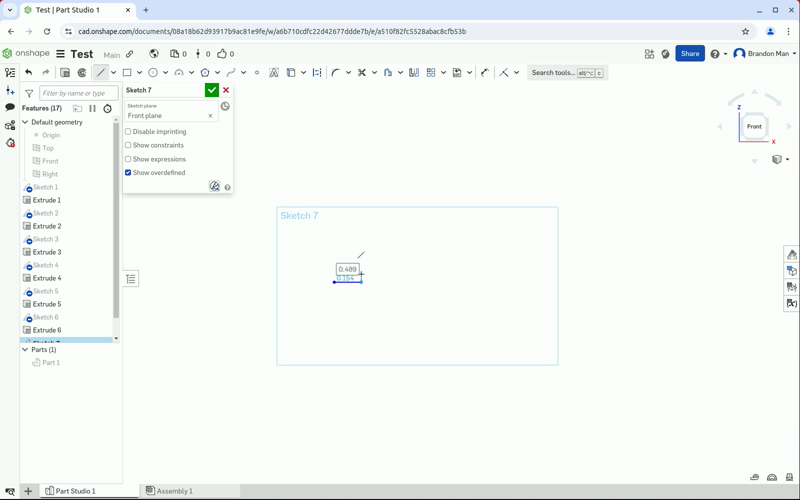
scroll(6)
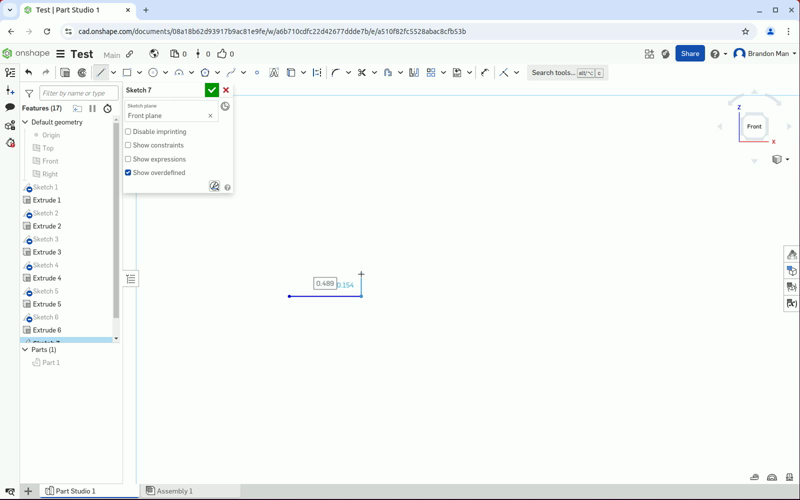
click(361, 273)
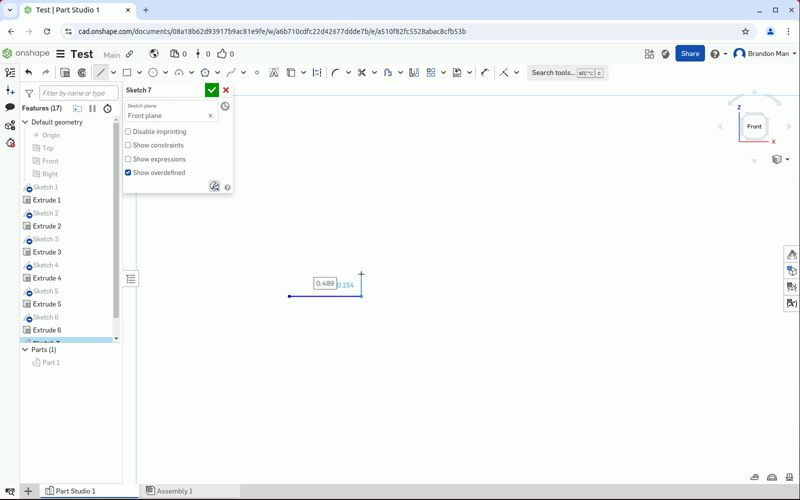
scroll(-6)
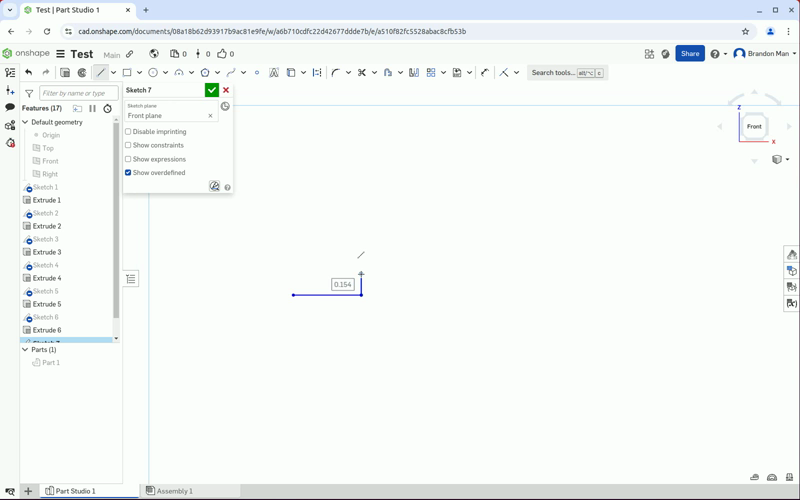
scroll(-6)
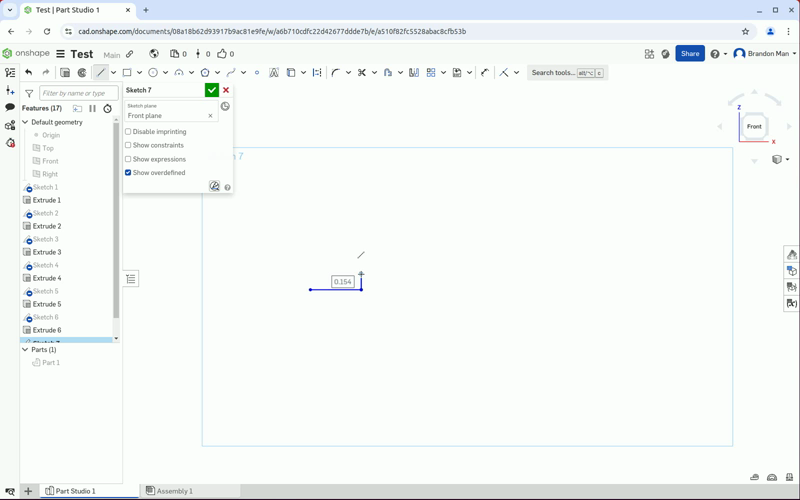
scroll(-6)
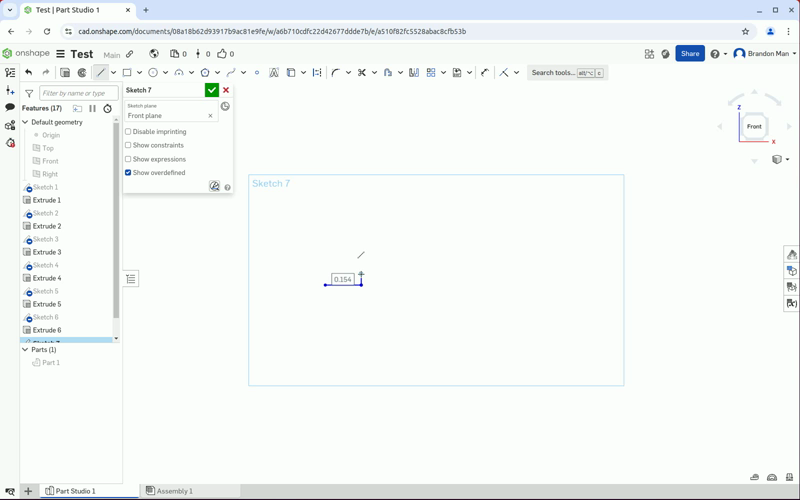
scroll(-6)
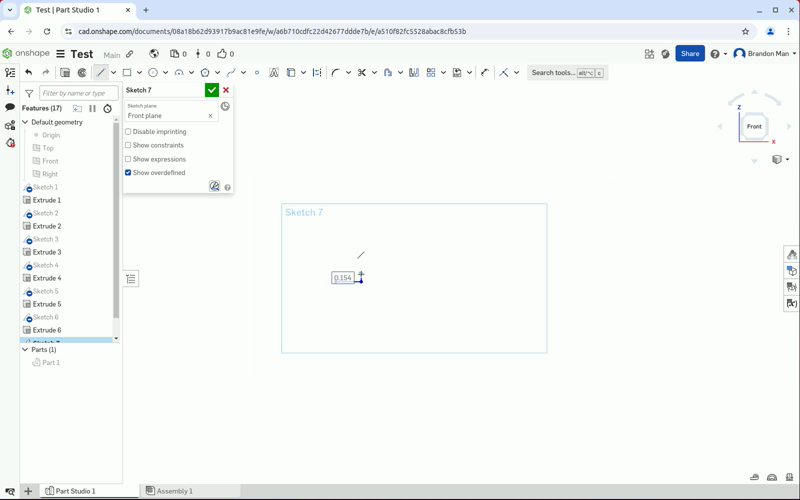
scroll(-6)
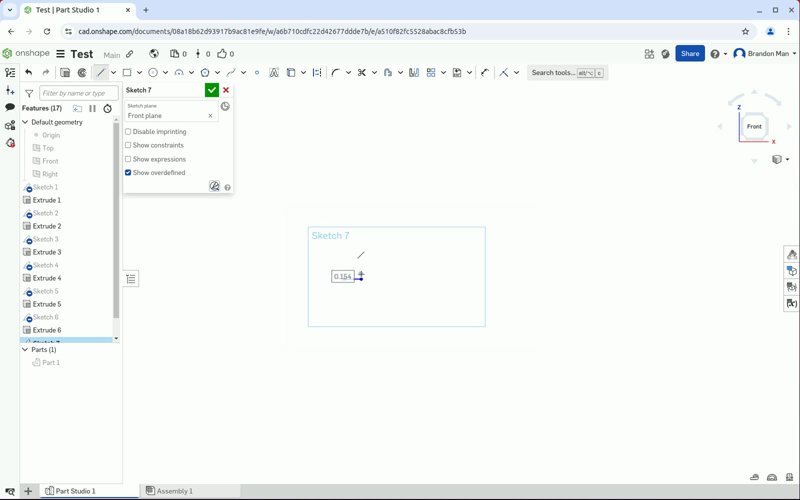
scroll(-6)
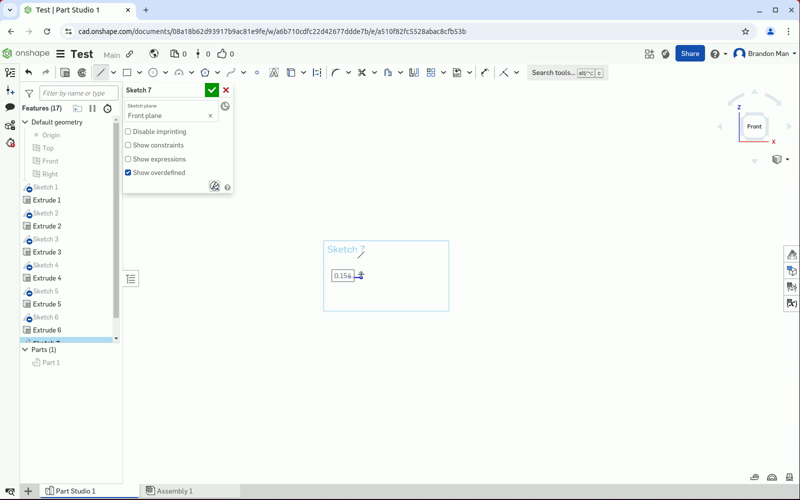
scroll(-6)
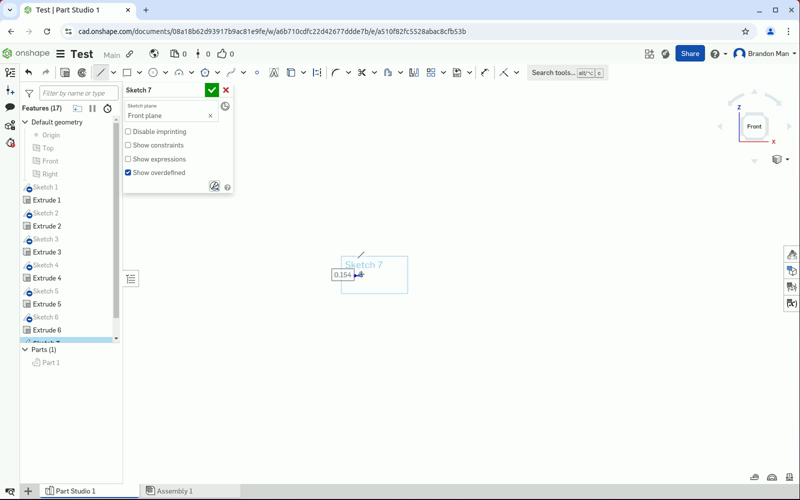
key_up(shift)
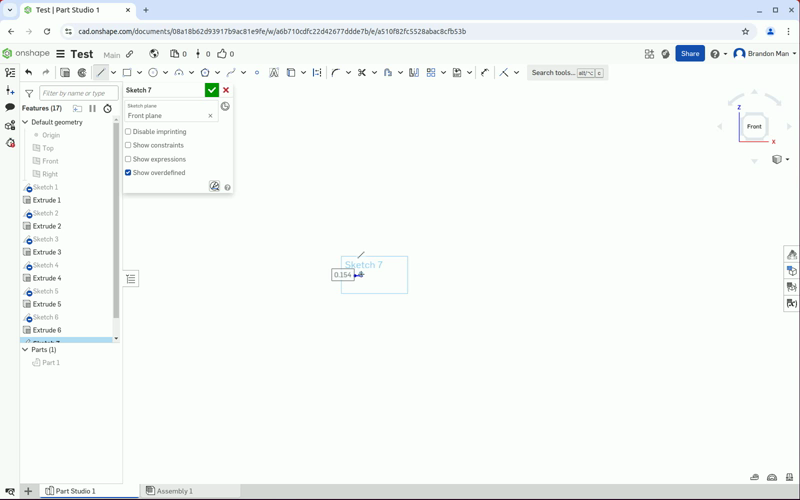
key_down(shift)
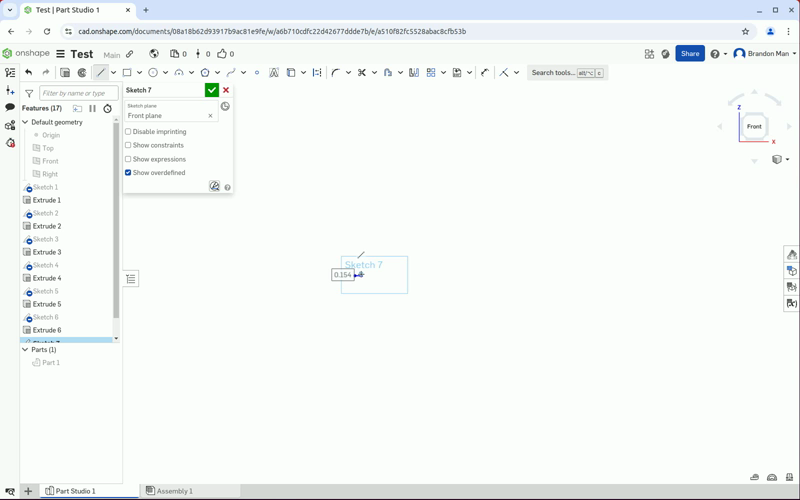
mouse_move(391, 273)
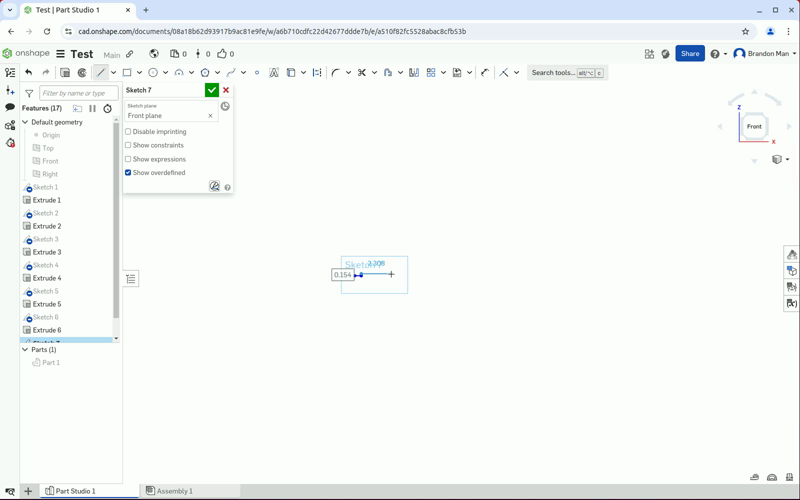
mouse_move(355, 273)
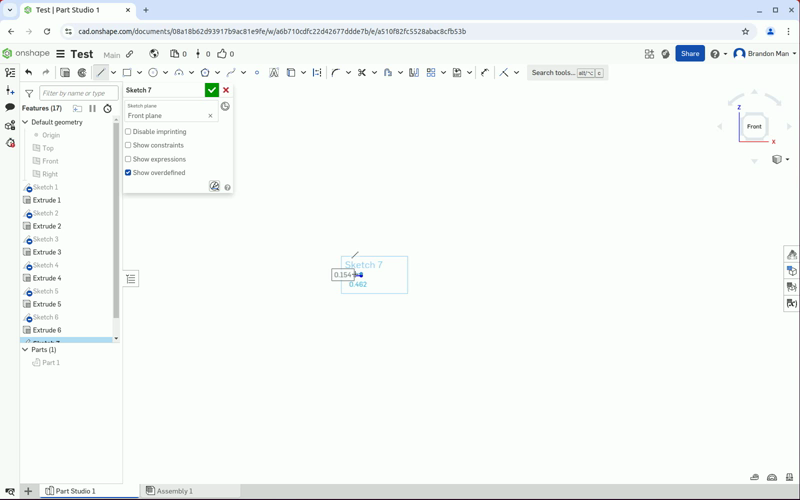
scroll(6)
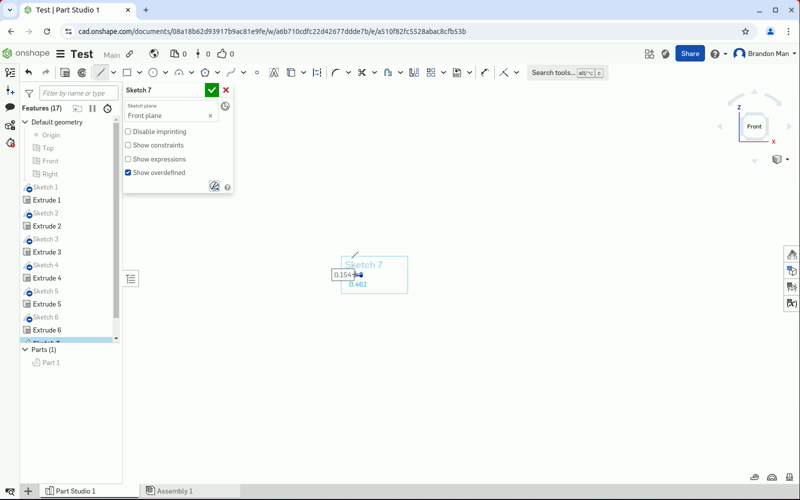
scroll(6)
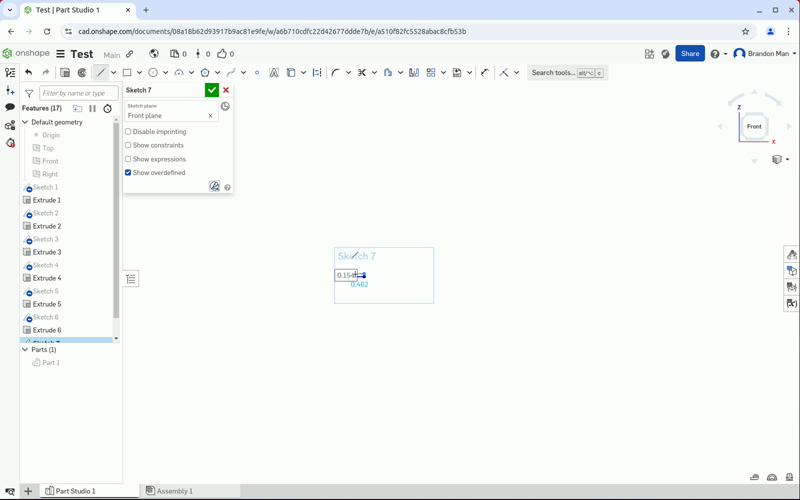
scroll(6)
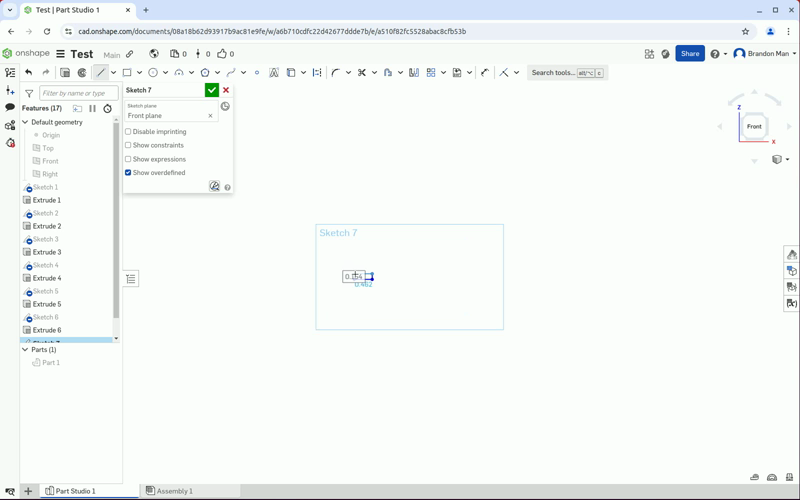
scroll(6)
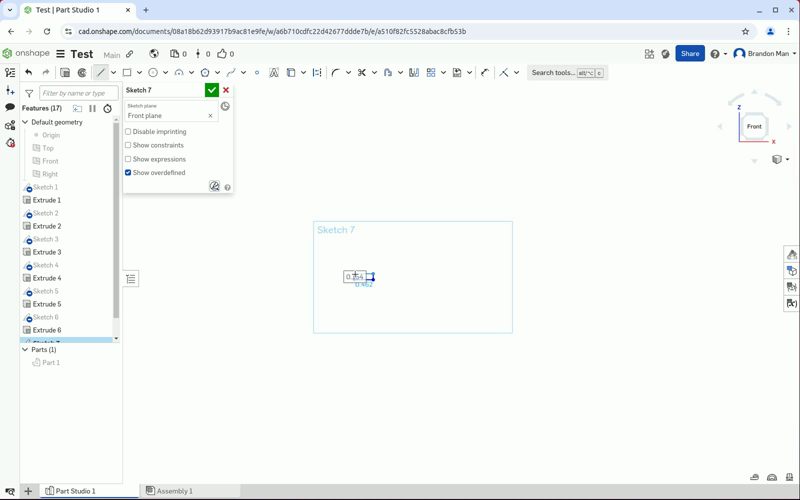
scroll(6)
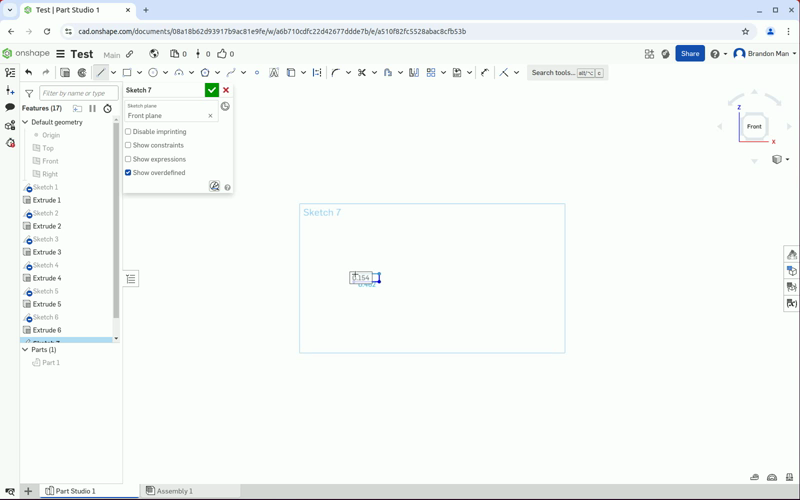
scroll(6)
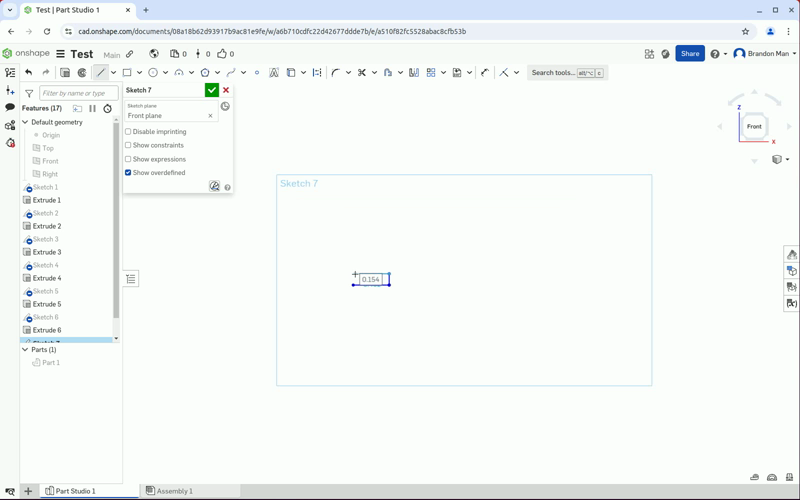
scroll(6)
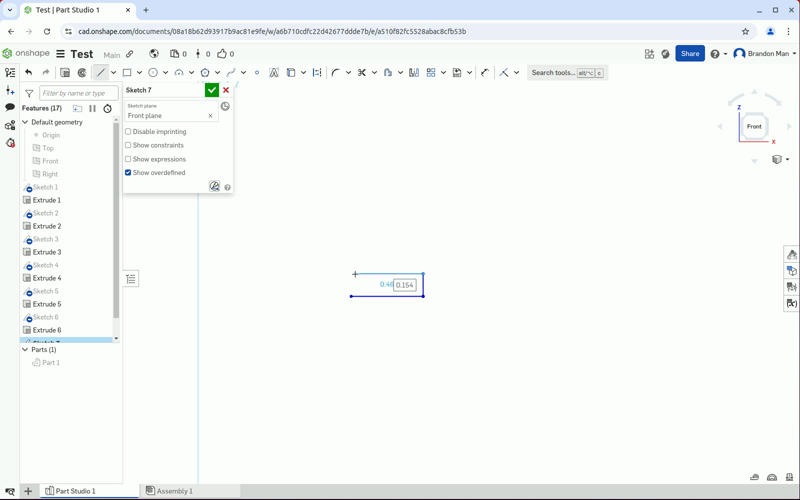
click(355, 273)
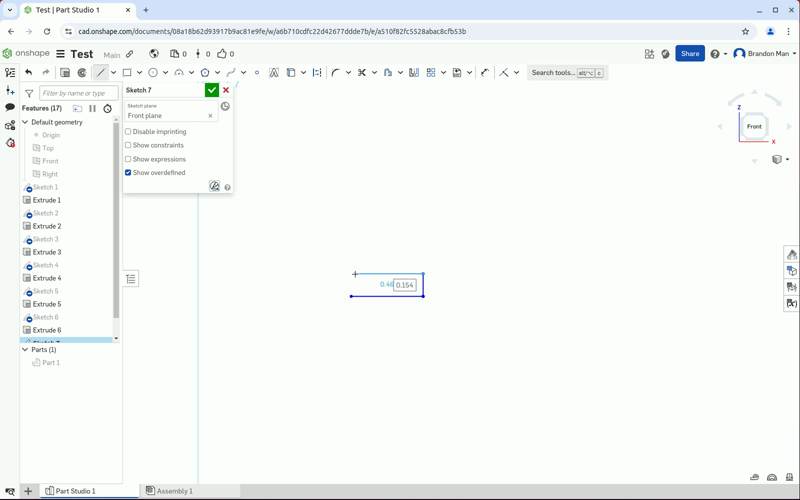
scroll(-6)
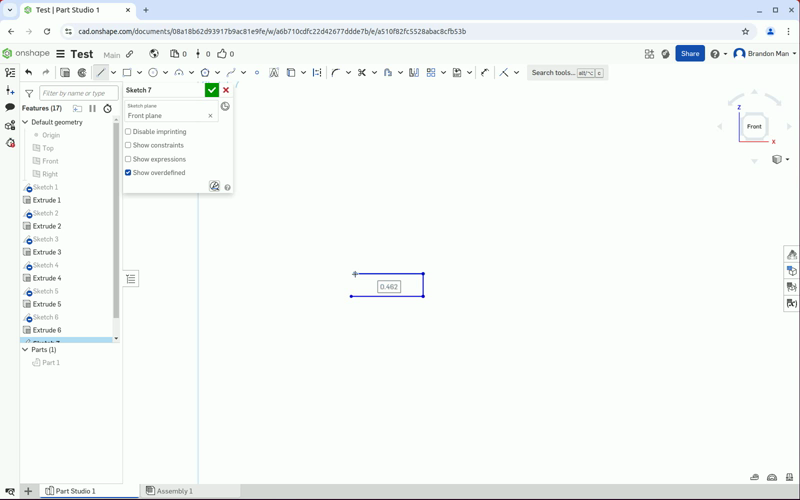
scroll(-6)
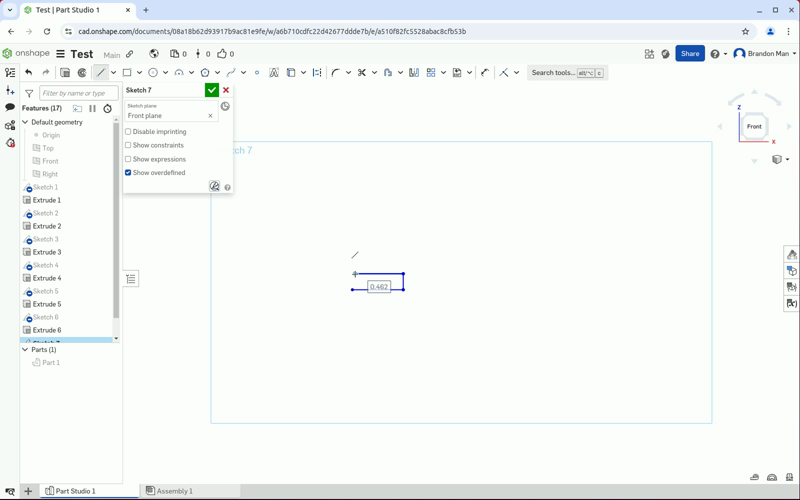
scroll(-6)
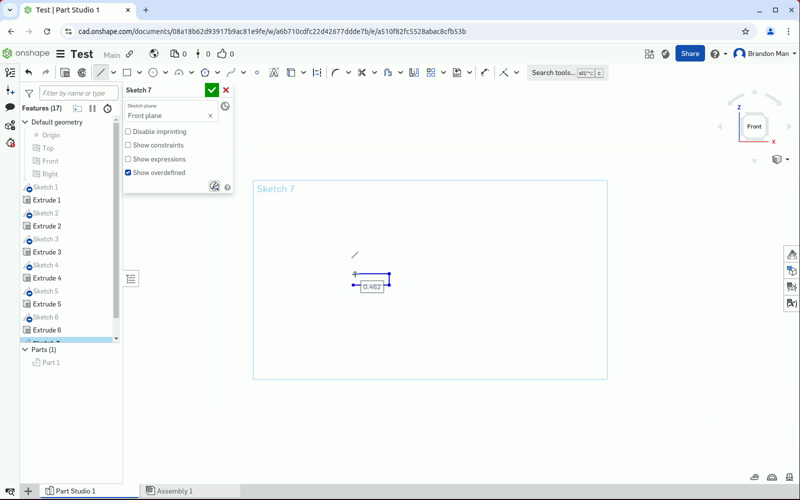
scroll(-6)
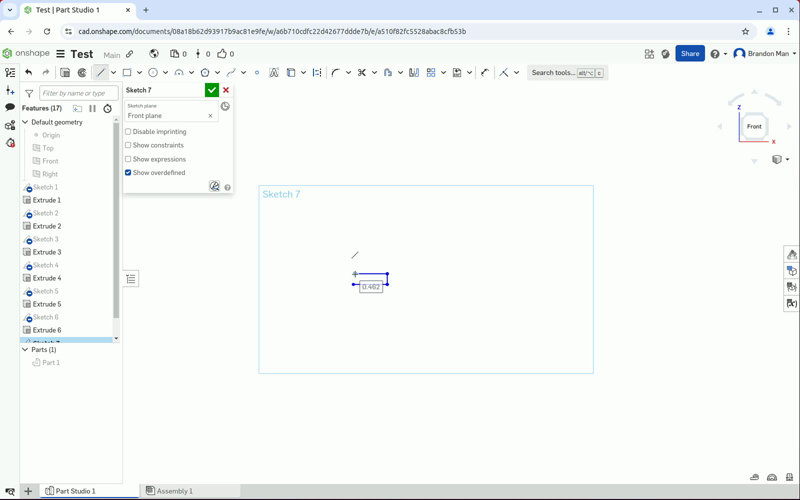
scroll(-6)
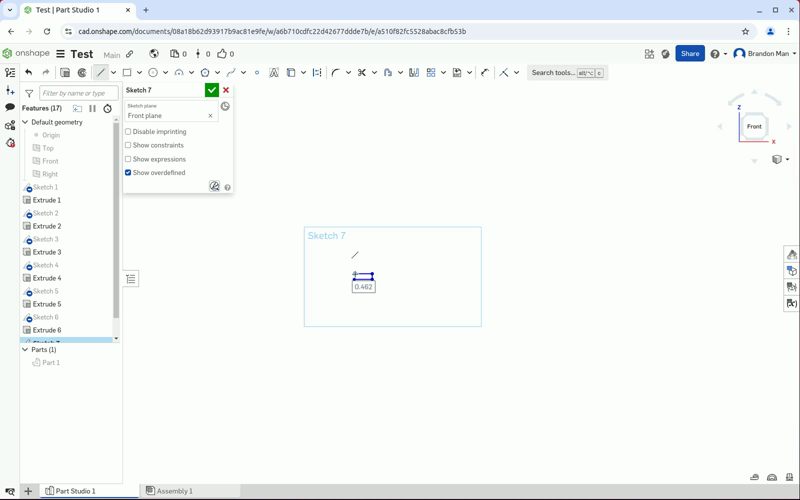
scroll(-6)
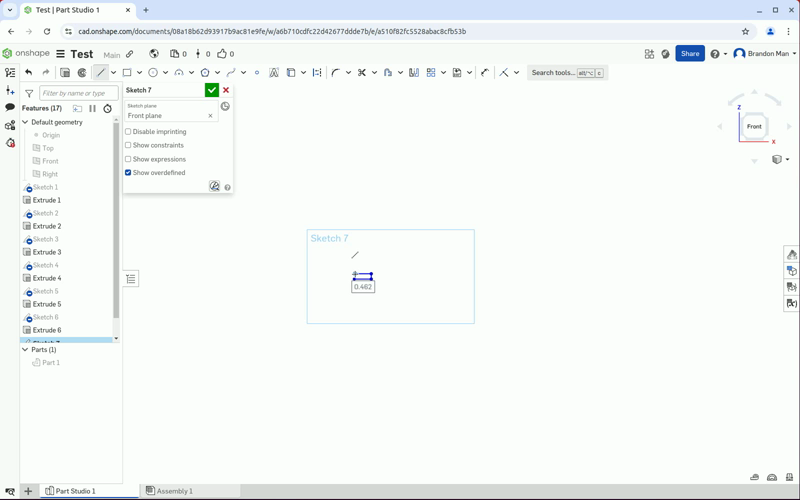
scroll(-6)
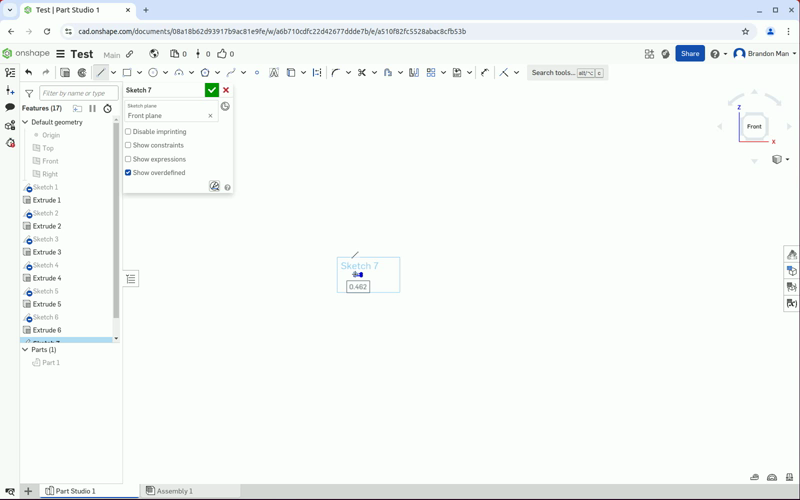
key_up(shift)
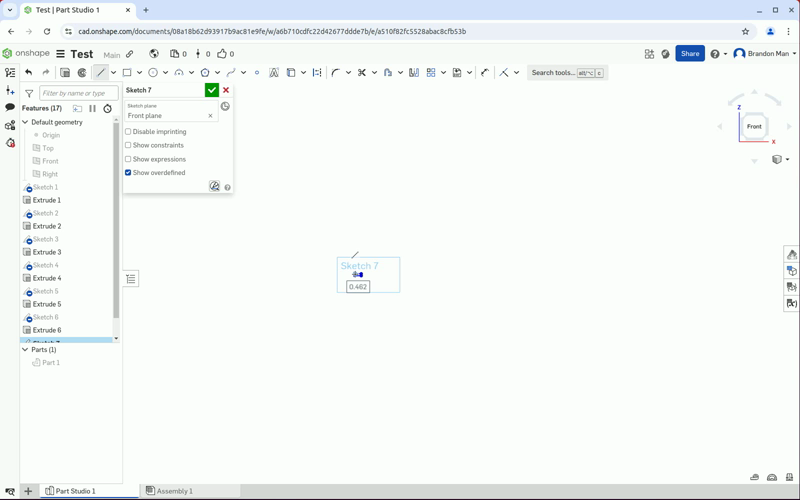
mouse_move(385, 273)
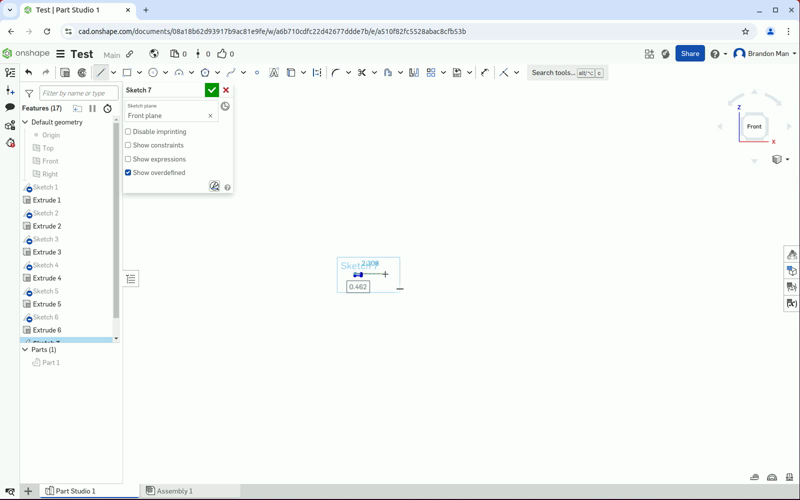
key_down(shift)
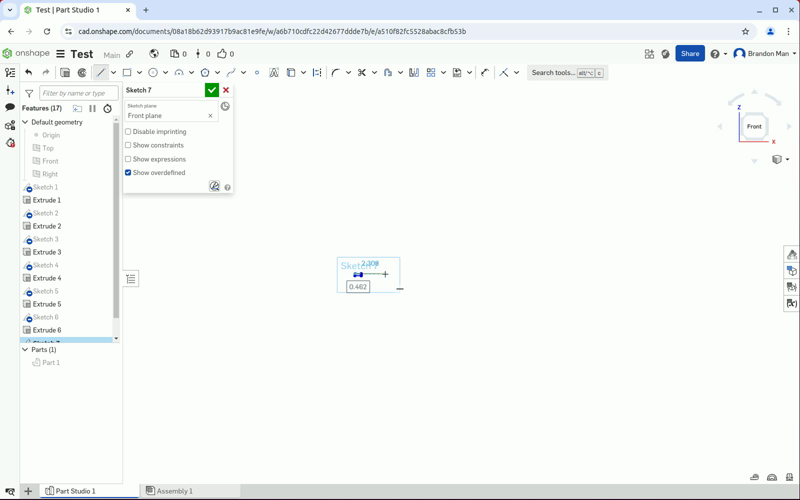
mouse_move(355, 275)
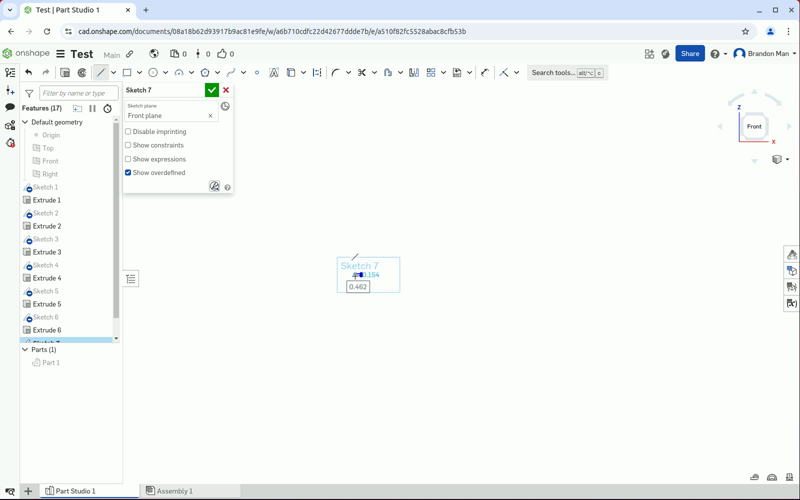
scroll(6)
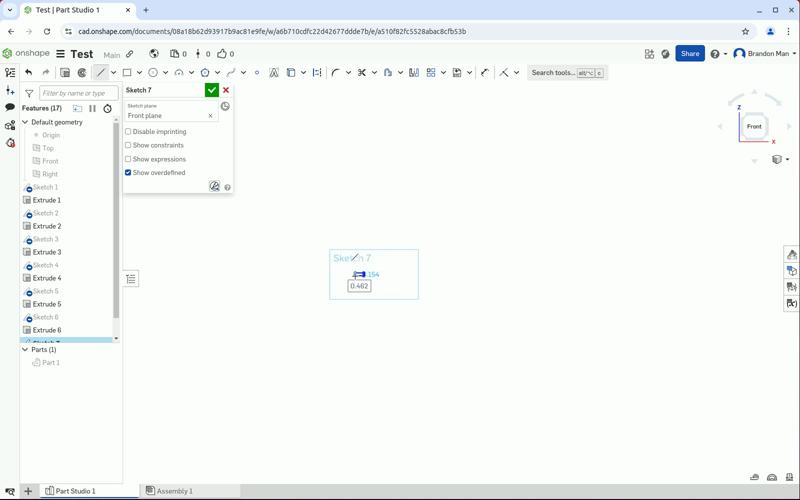
scroll(6)
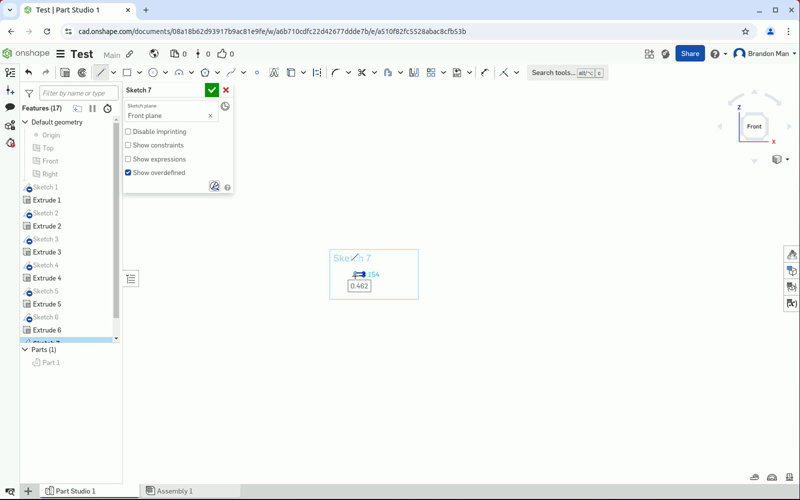
scroll(6)
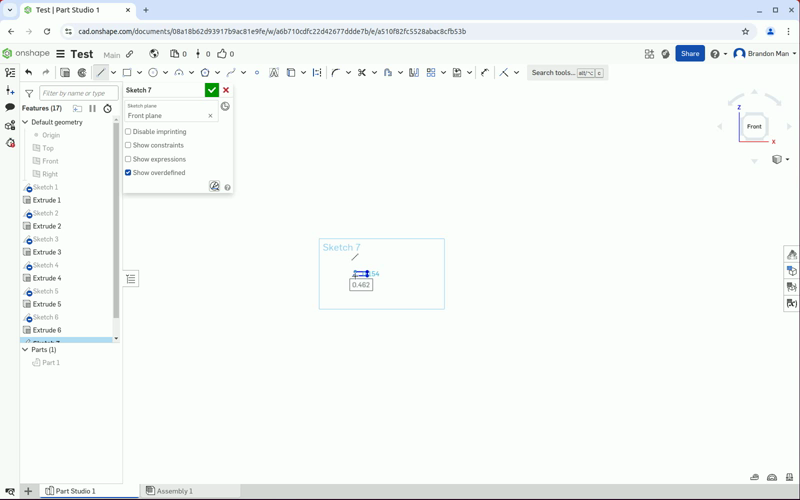
scroll(6)
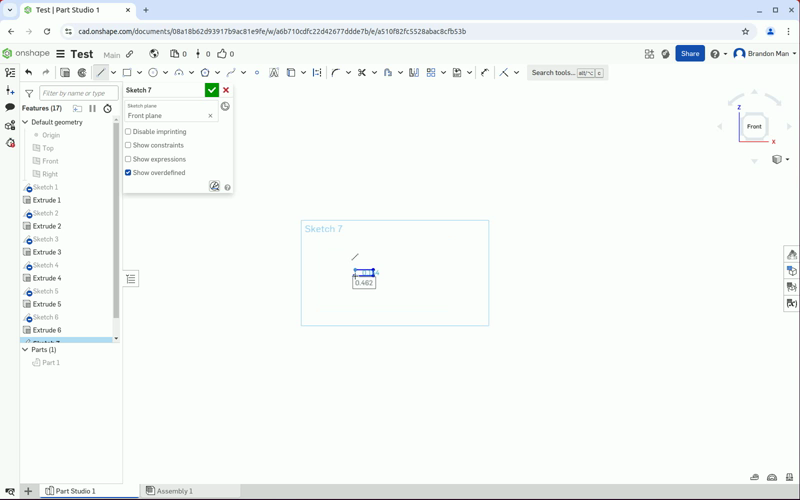
scroll(6)
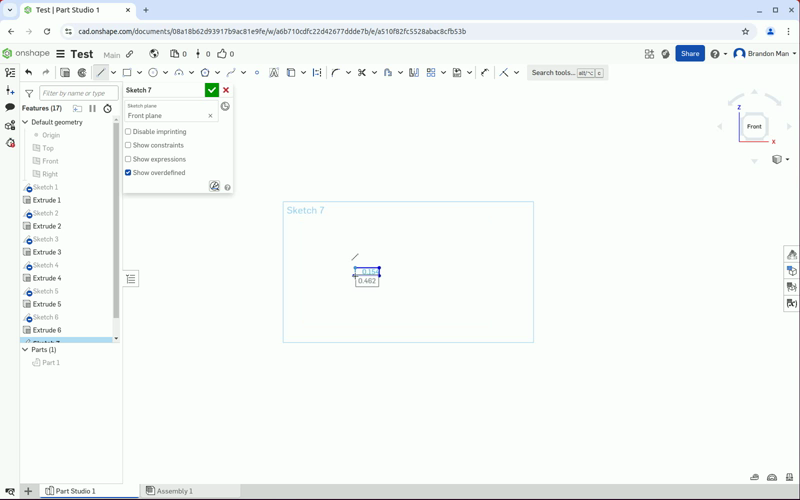
scroll(6)
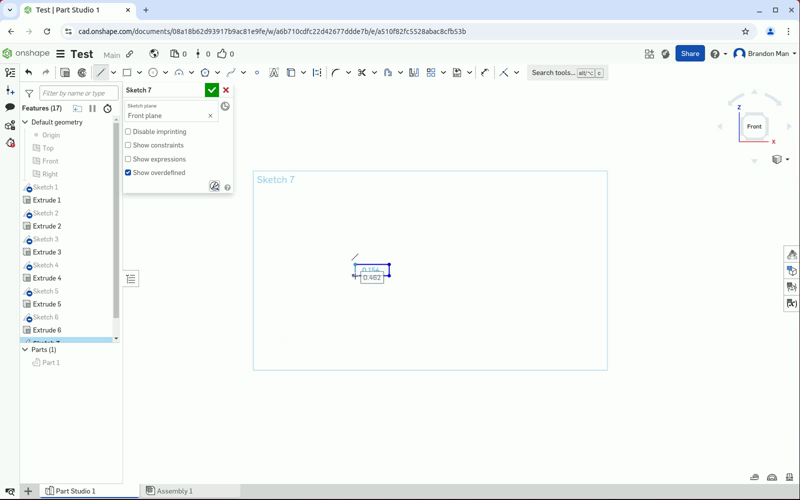
scroll(6)
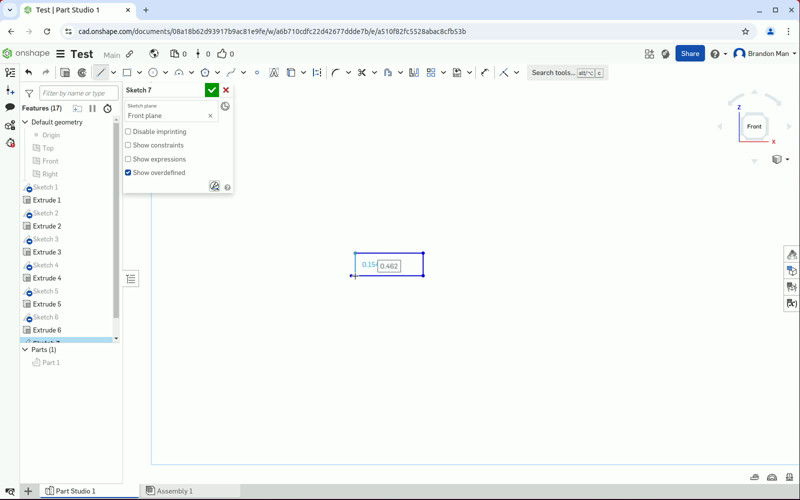
key_up(shift)
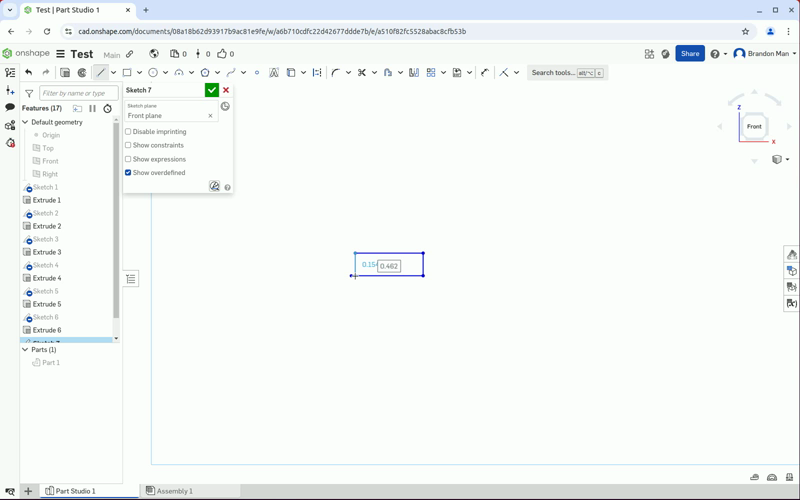
click(355, 275)
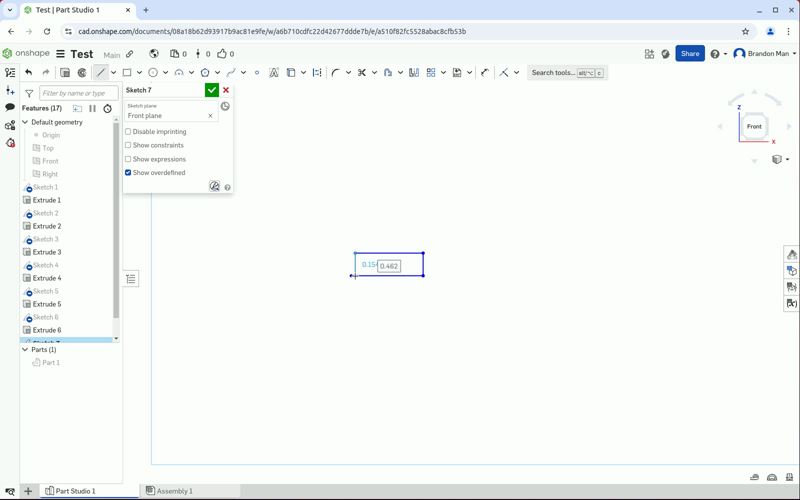
scroll(-6)
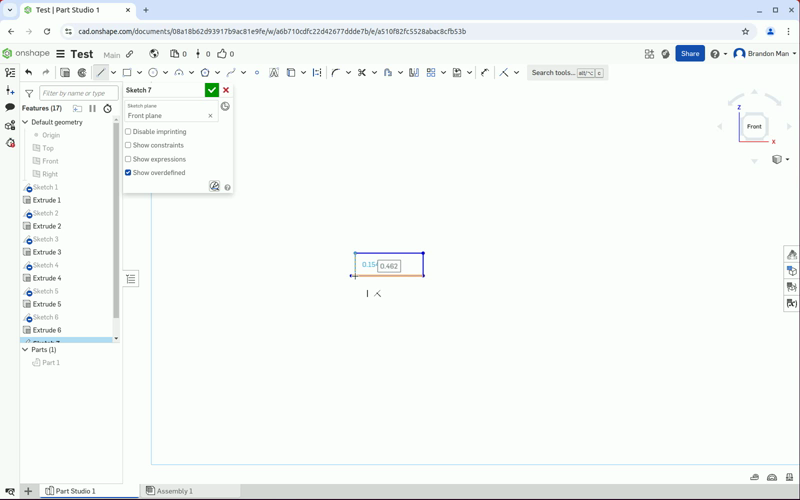
scroll(-6)
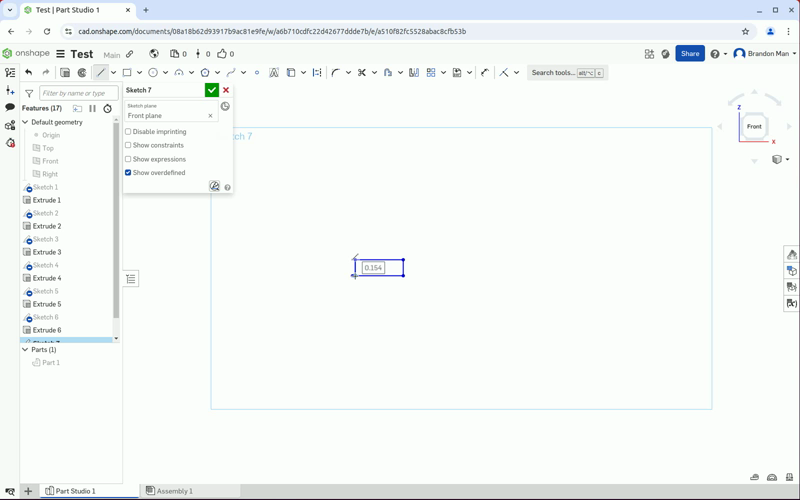
scroll(-6)
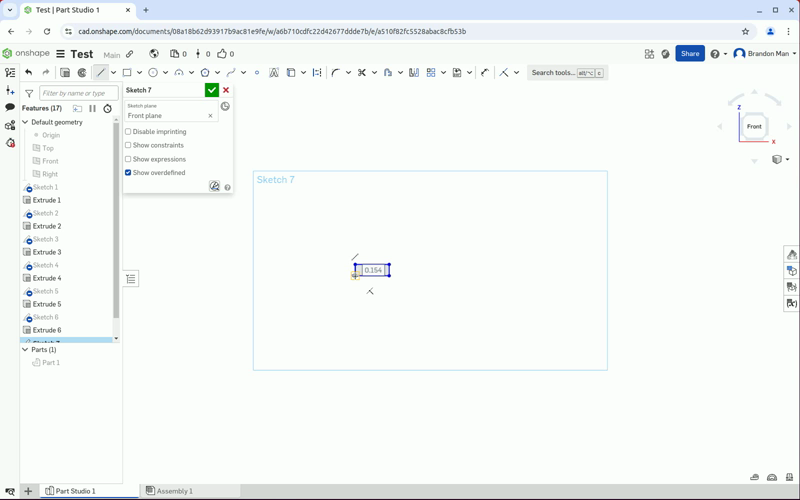
scroll(-6)
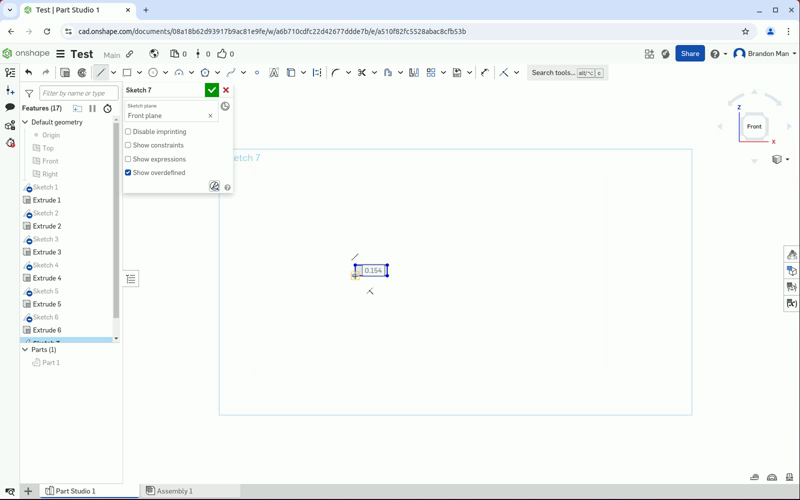
scroll(-6)
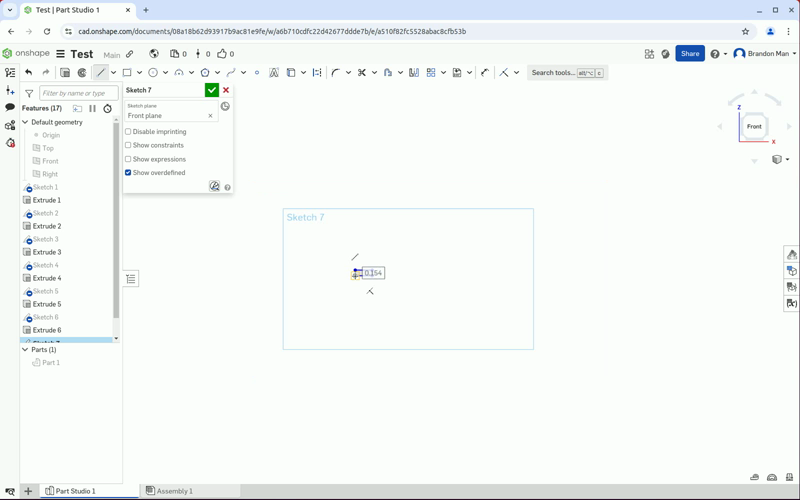
scroll(-6)
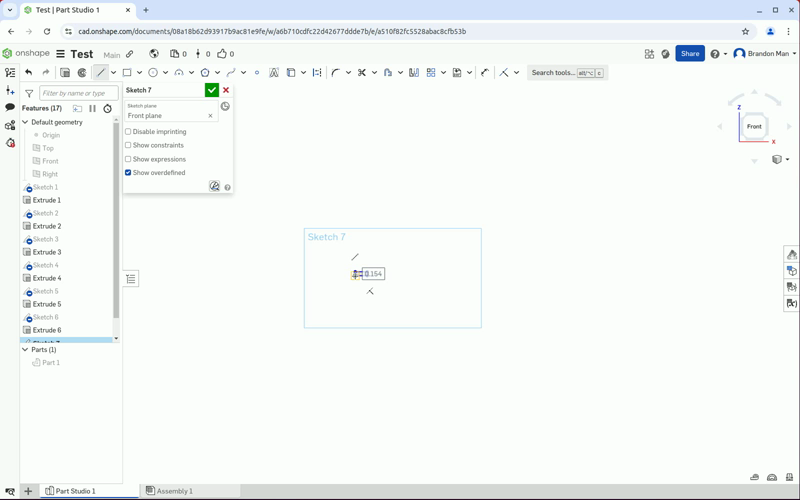
scroll(-6)
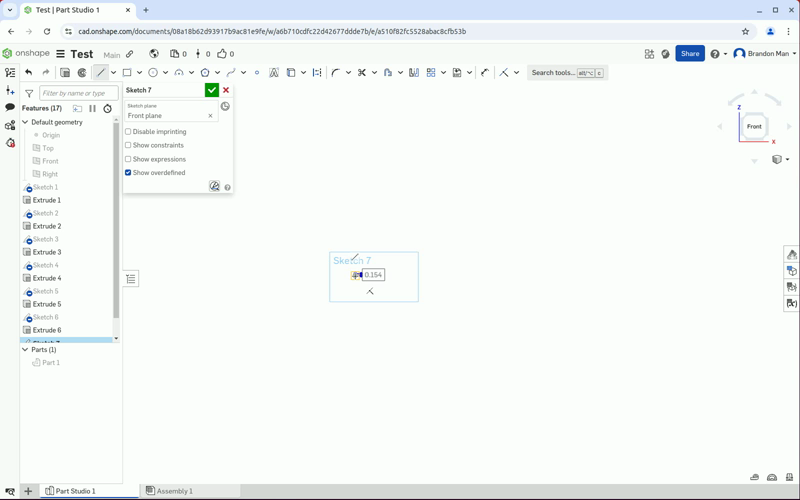
key(esc)
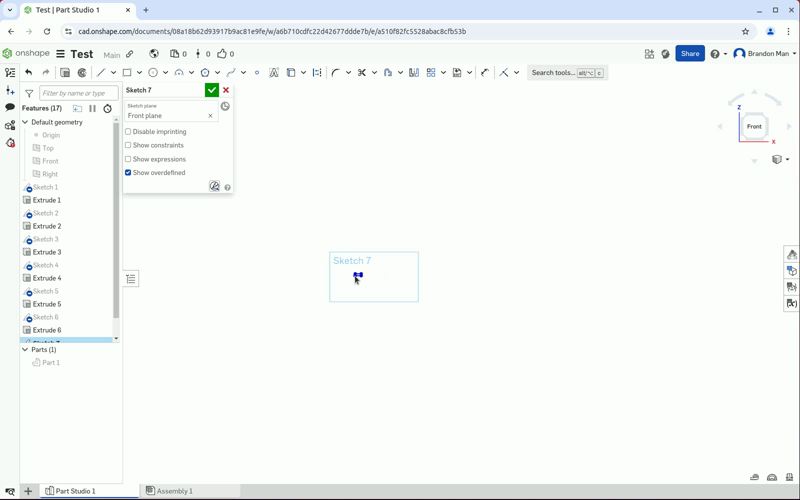
mouse_move(355, 275)
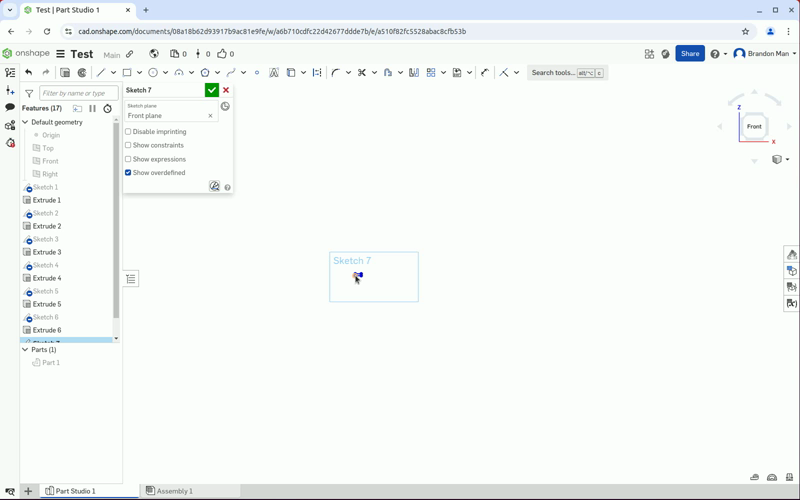
scroll(6)
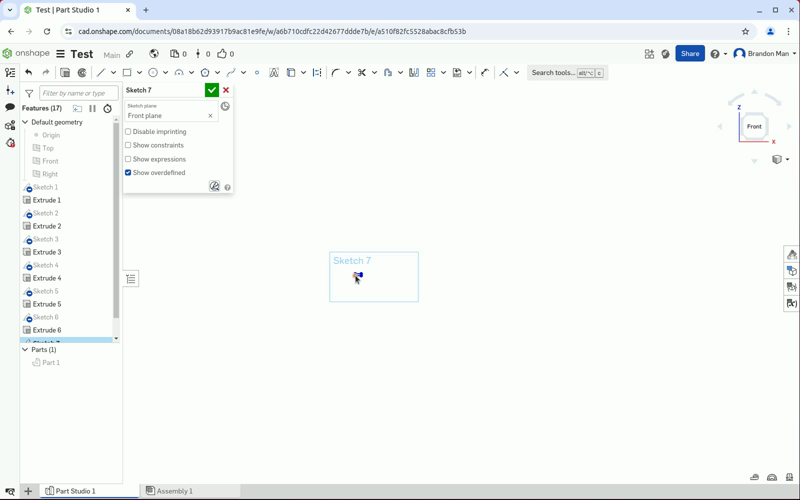
scroll(6)
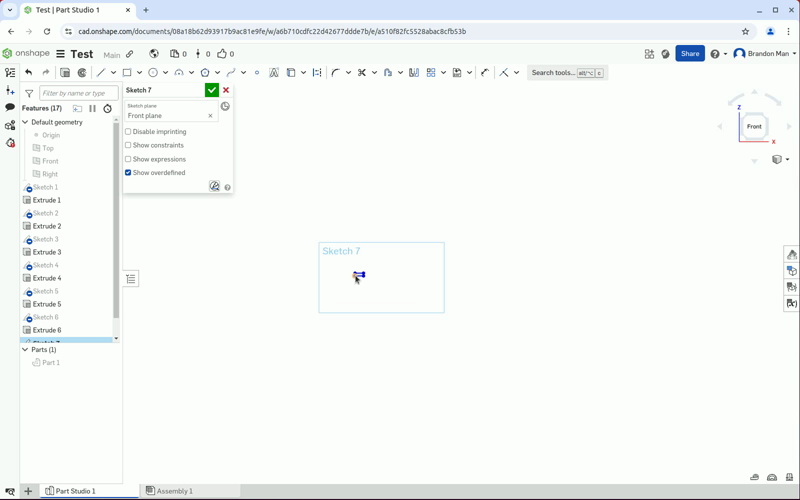
scroll(6)
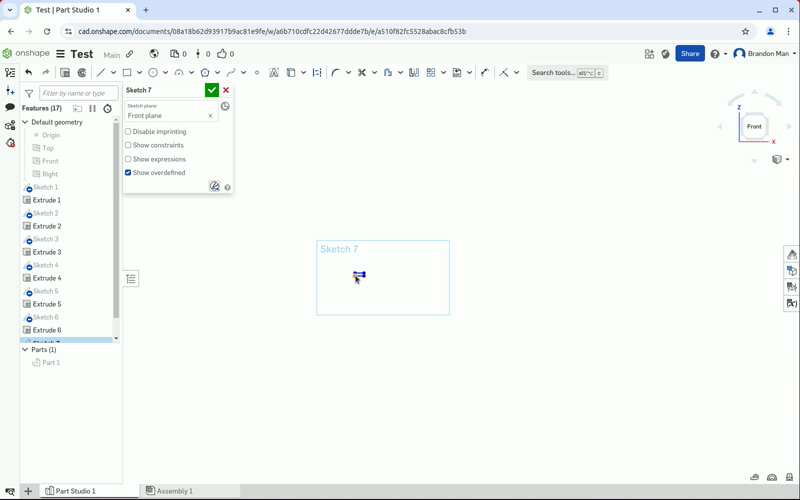
scroll(6)
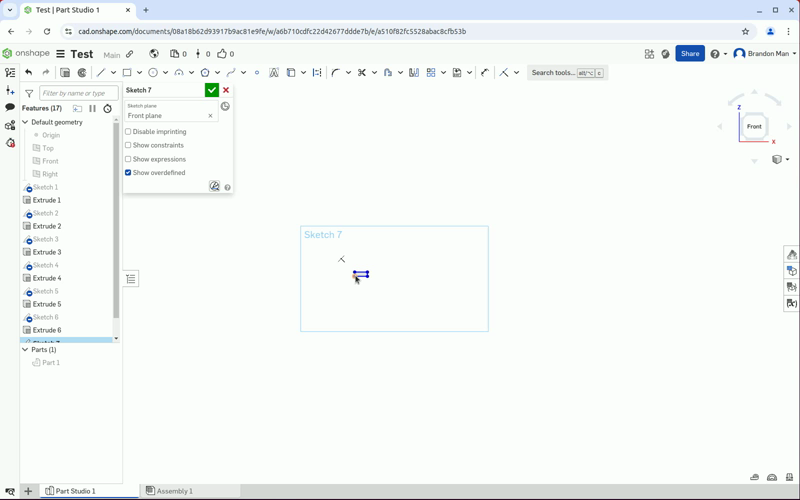
scroll(6)
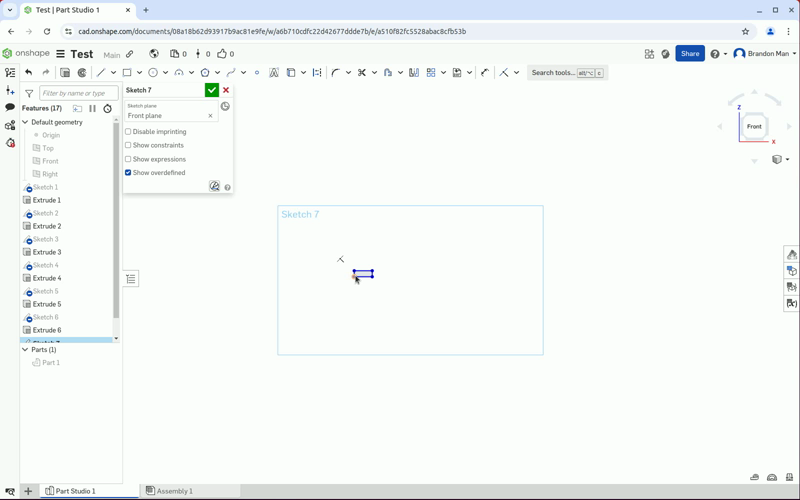
scroll(6)
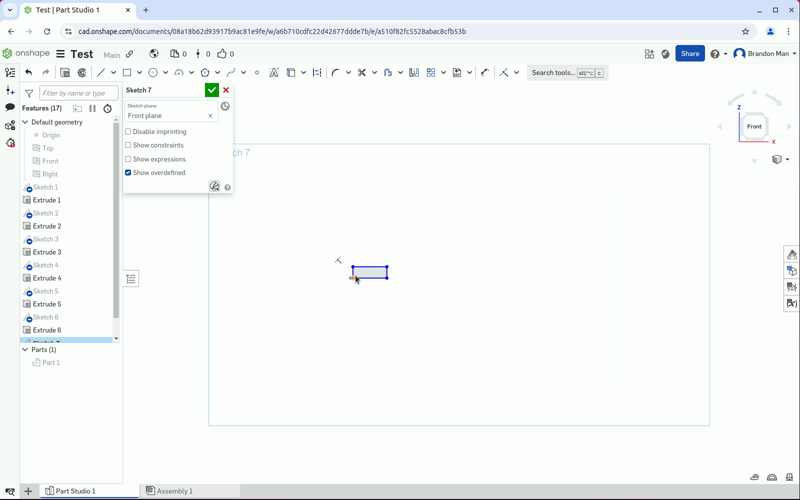
scroll(6)
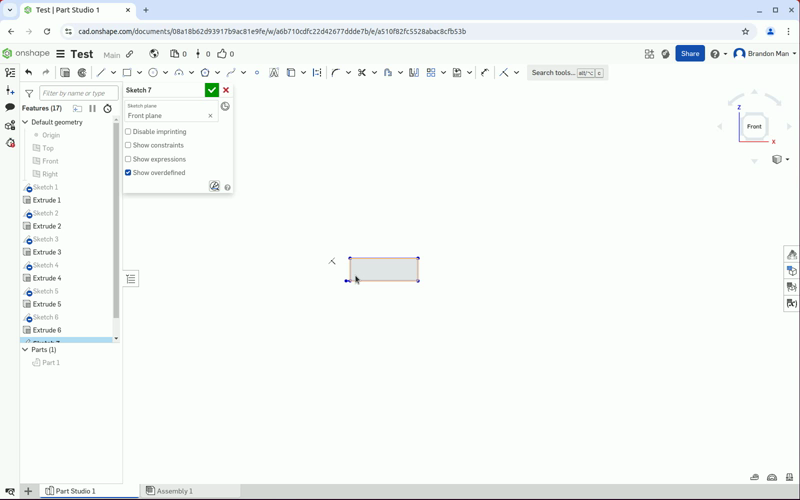
click(355, 275)
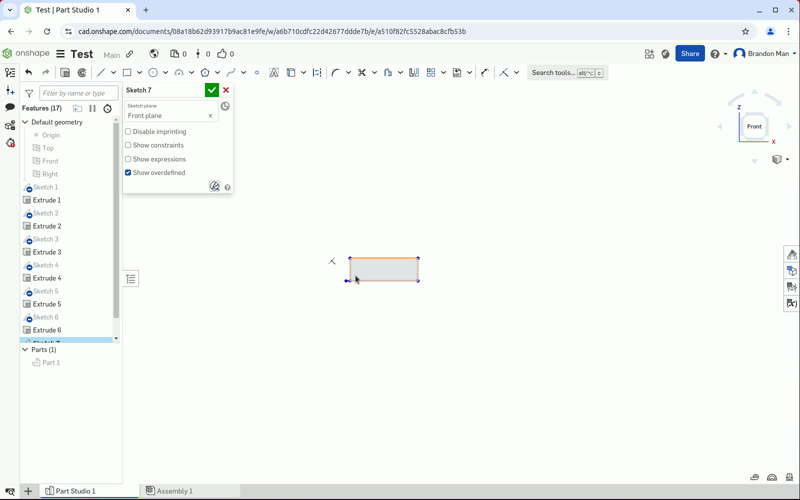
scroll(-6)
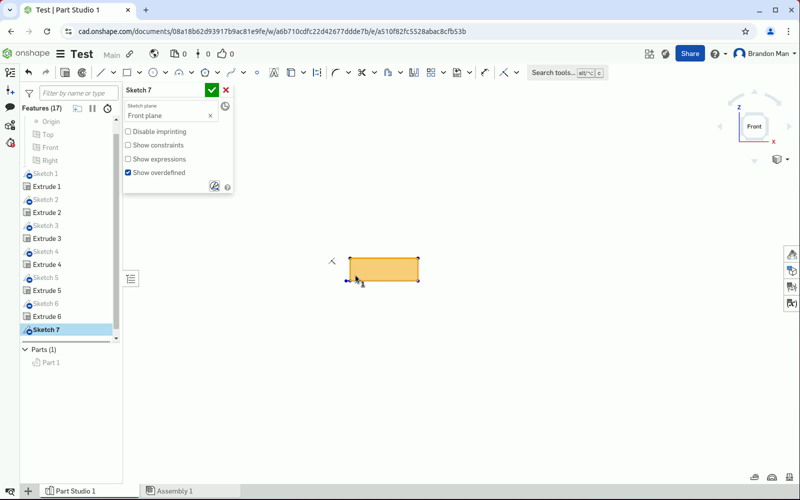
scroll(-6)
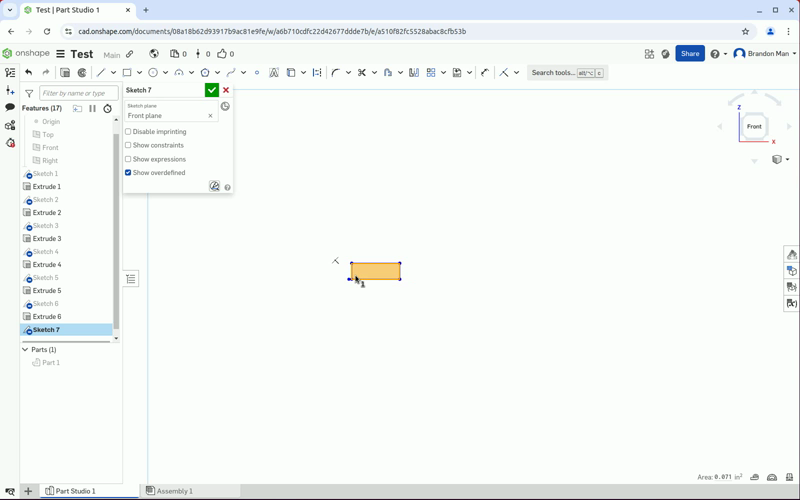
scroll(-6)
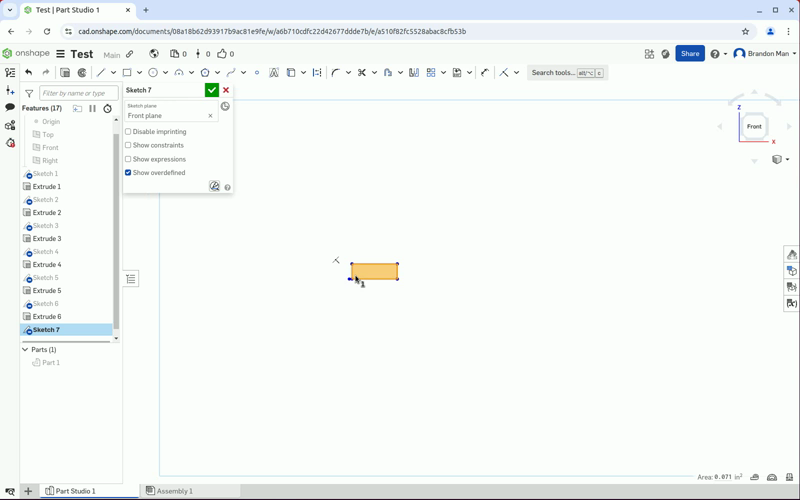
scroll(-6)
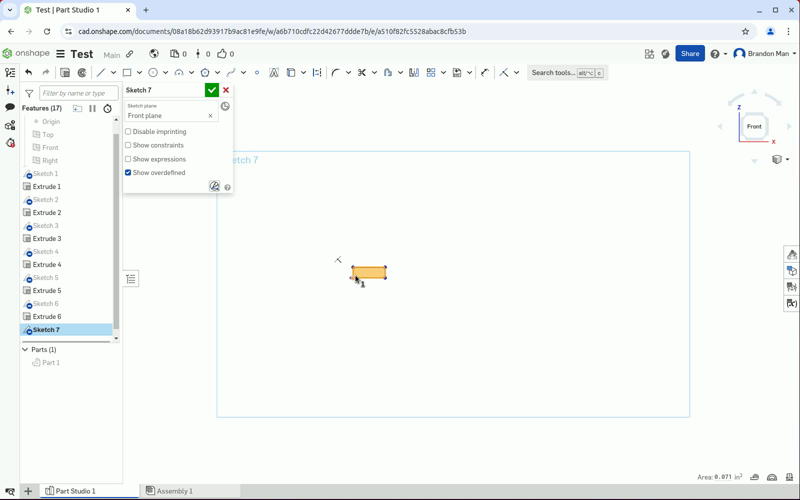
scroll(-6)
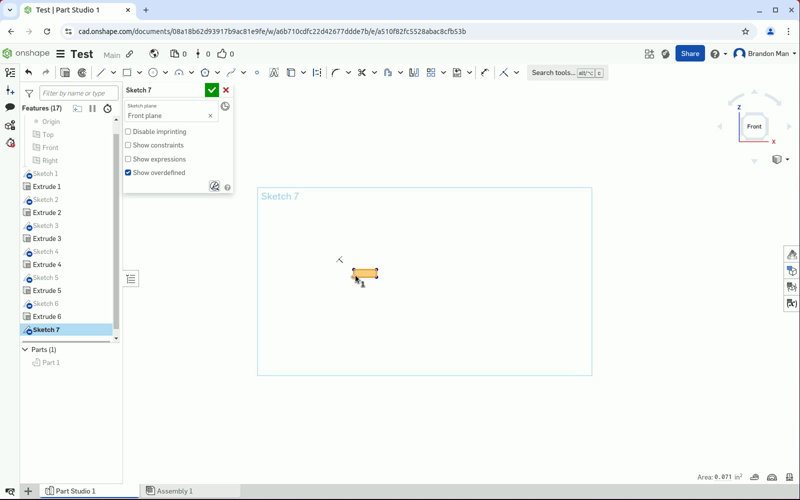
scroll(-6)
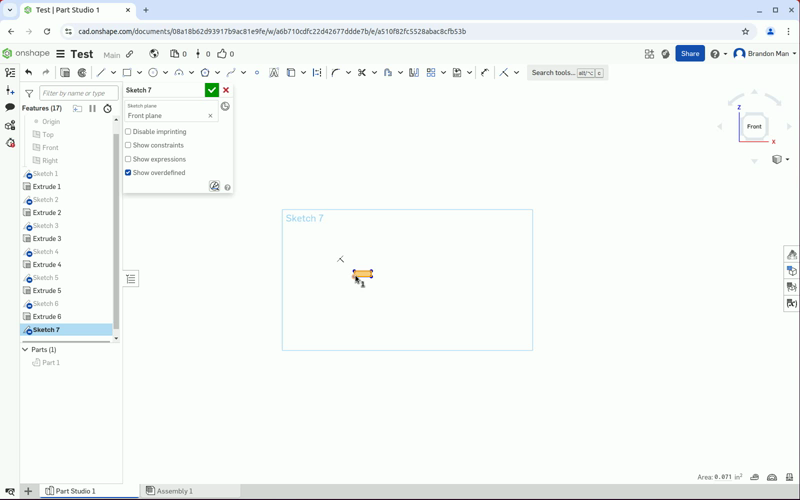
scroll(-6)
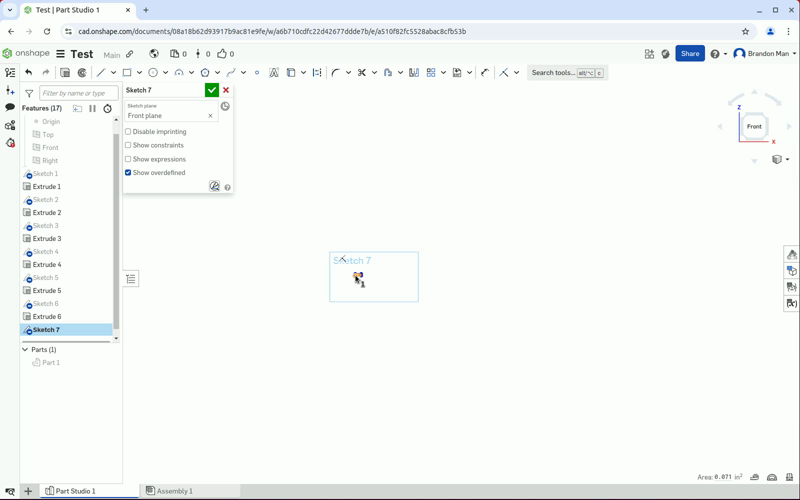
mouse_move(73, 352)
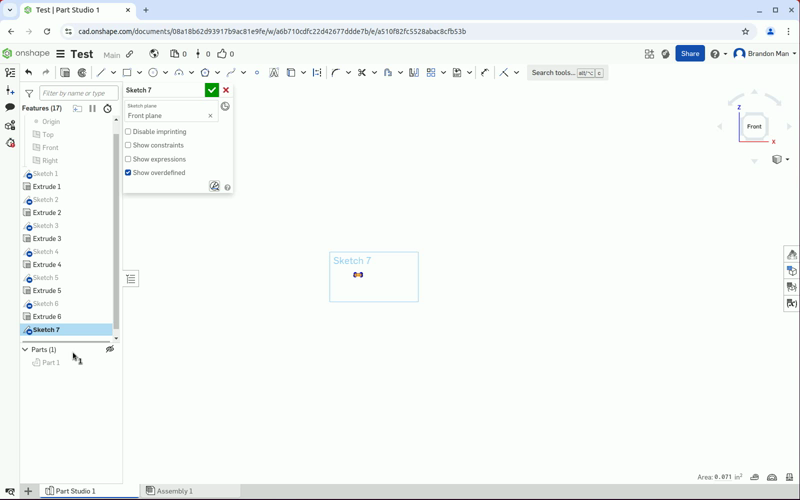
key(shift+y)
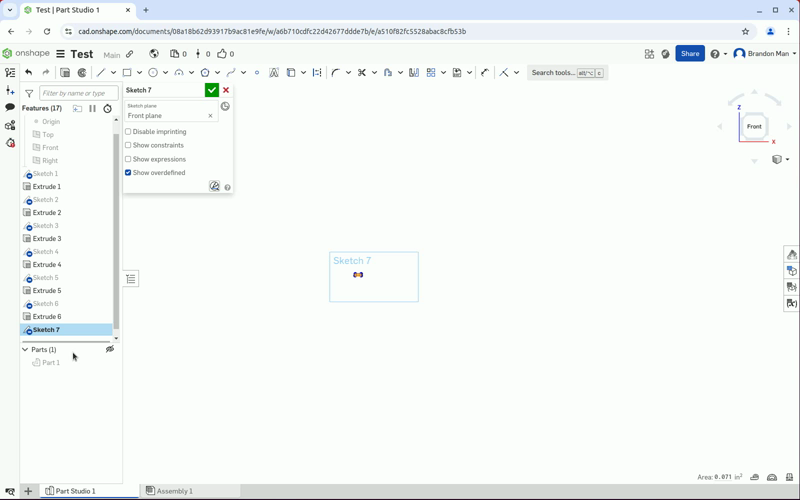
key(shift+e)
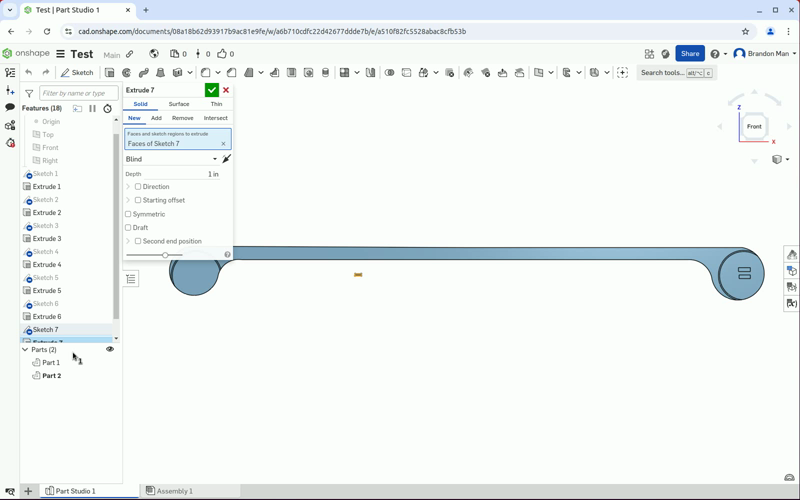
mouse_move(143, 106)
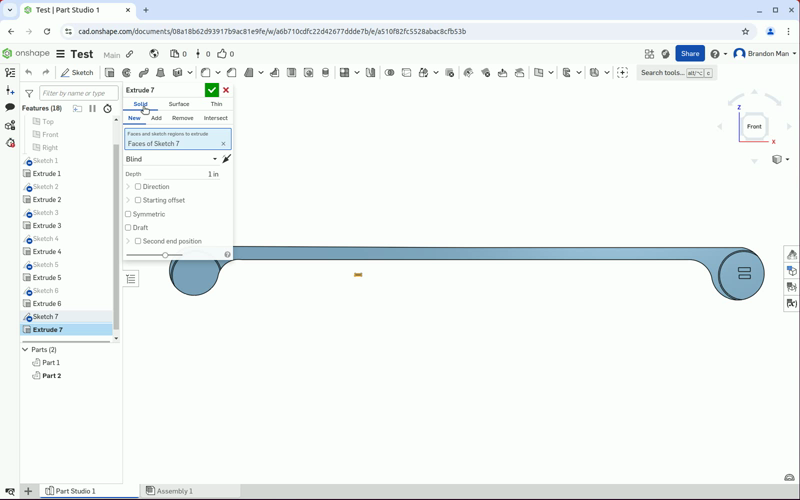
click(143, 106)
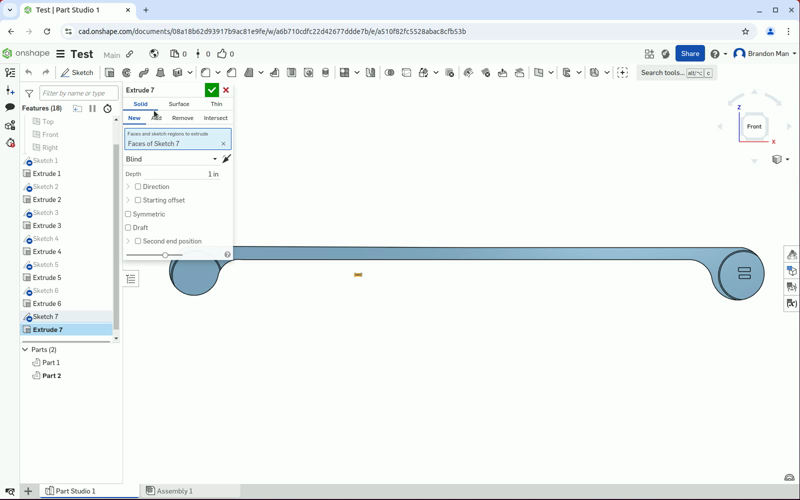
mouse_move(186, 120)
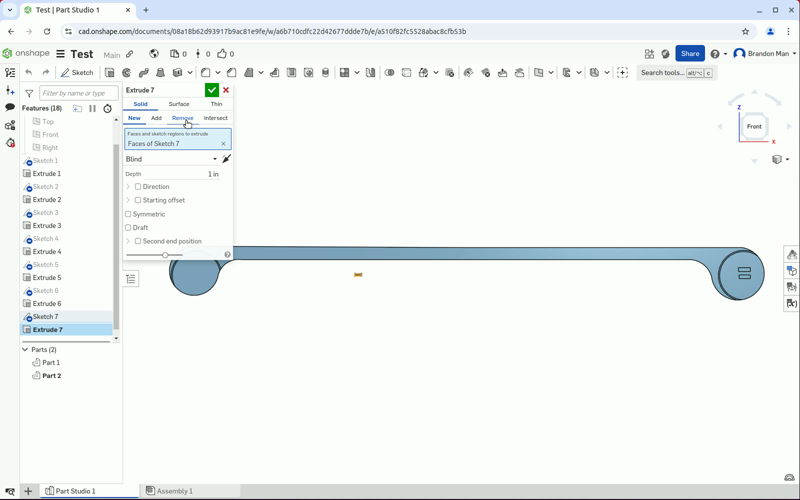
click(186, 120)
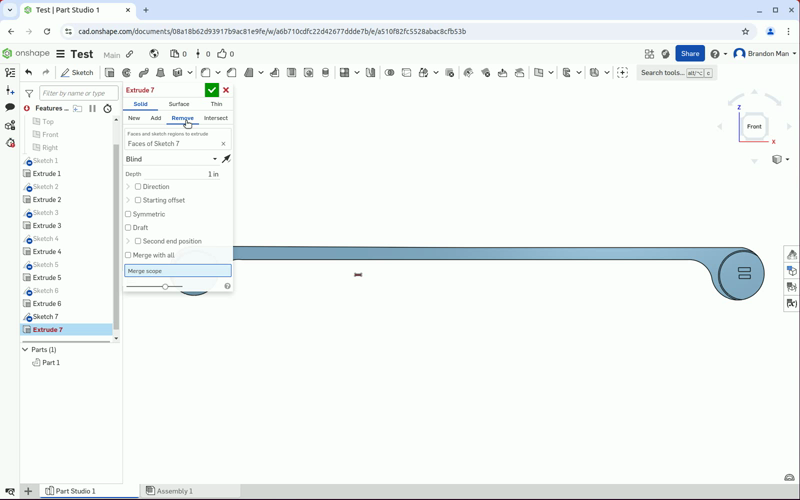
key(tab, 4)
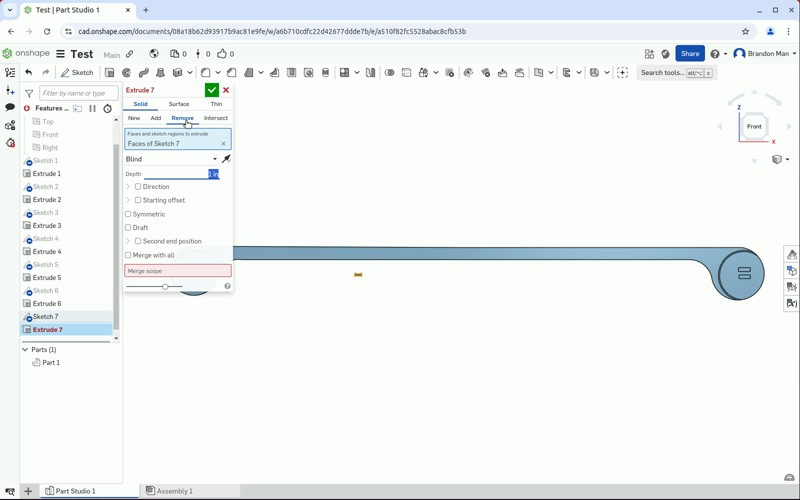
text(1.204)
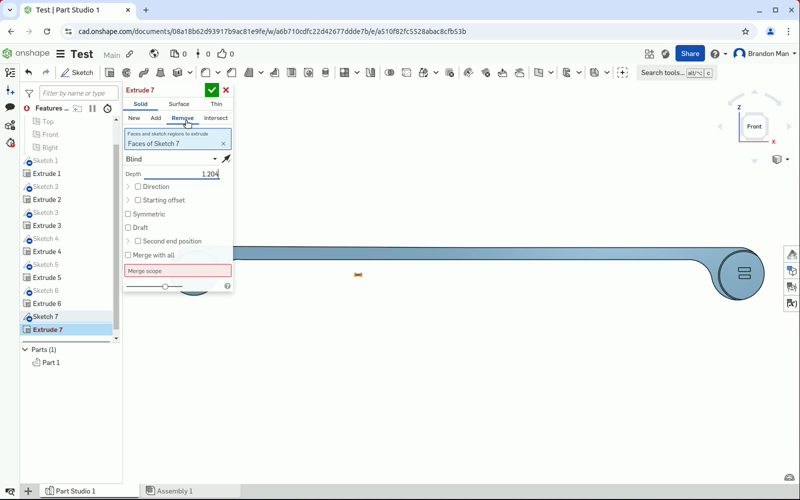
key(tab, 6)
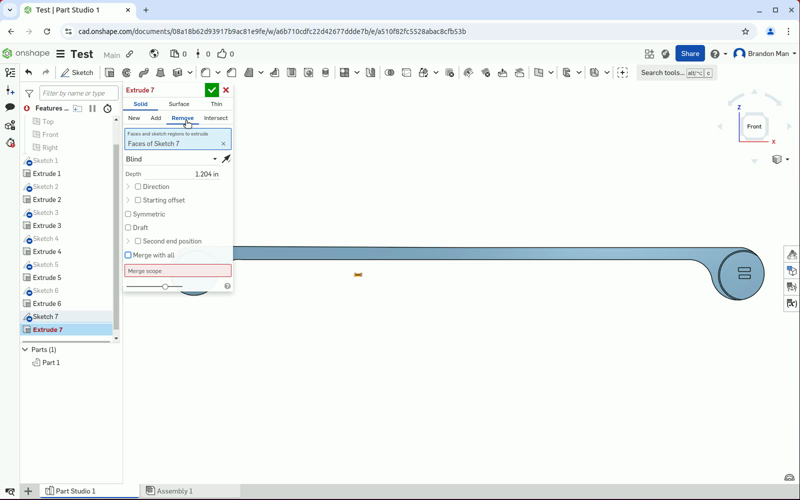
key(space)
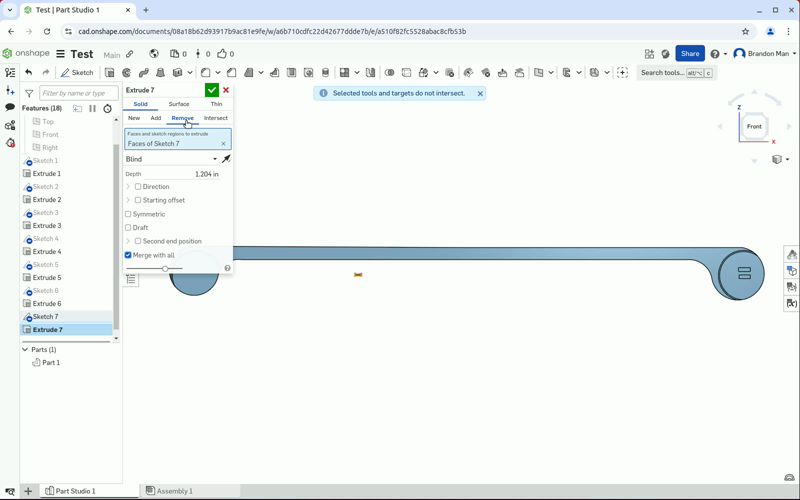
key(enter)
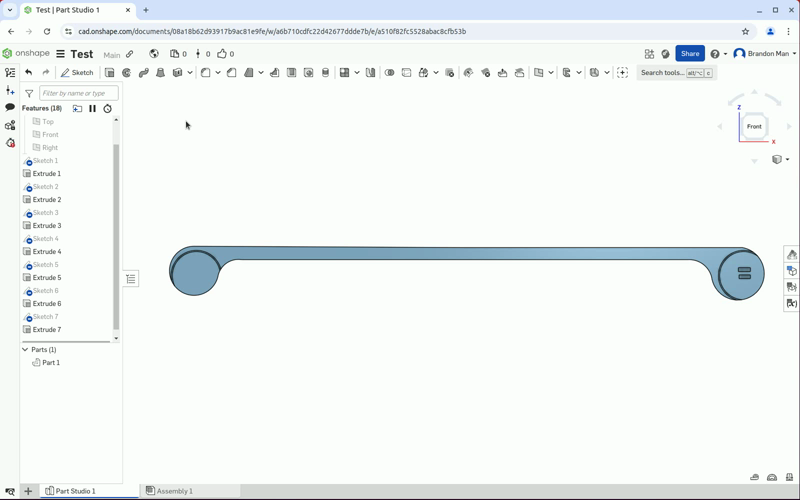
key(shift+h)
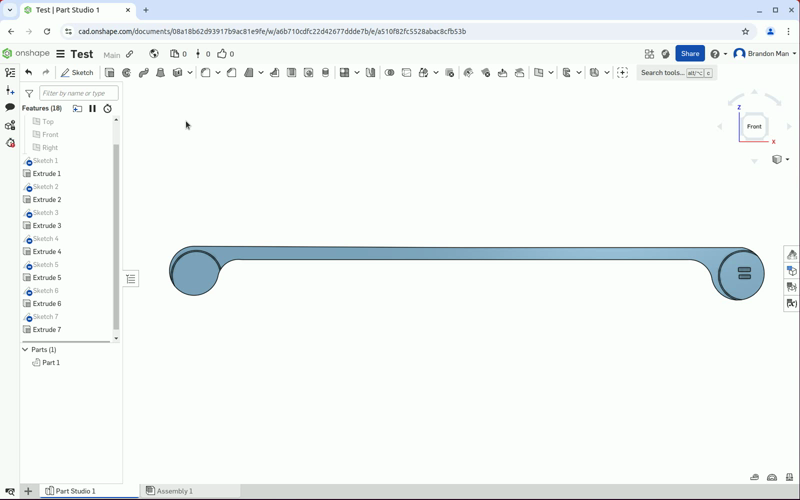
key(shift+h)
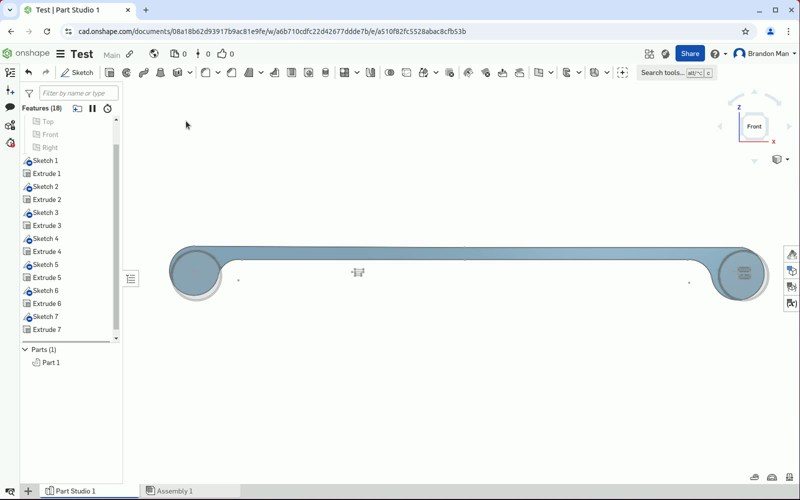
key(shift+7)
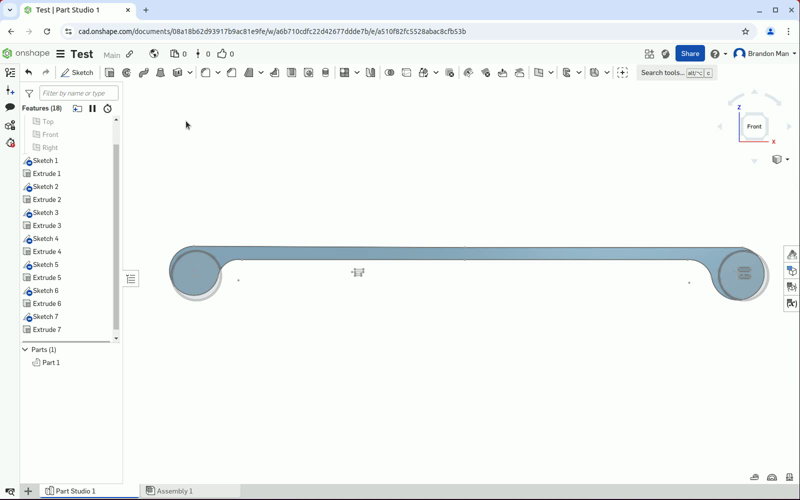
key(left, 2)
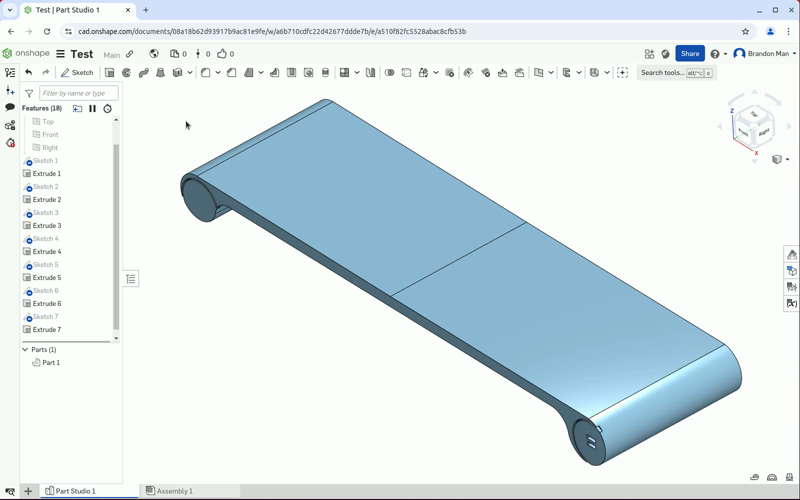
key(down, 2)
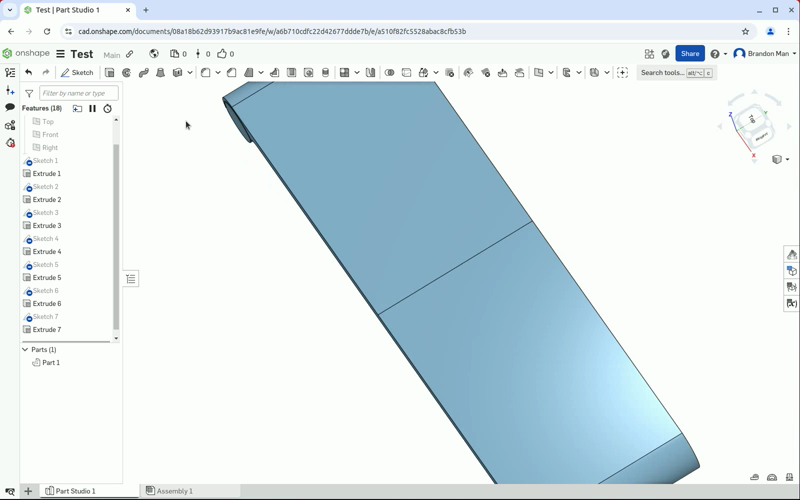
key(up, 2)
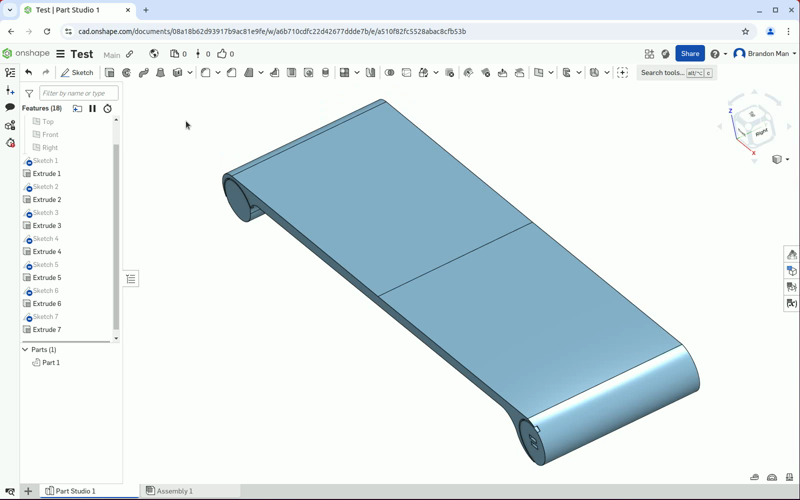
key(right, 2)
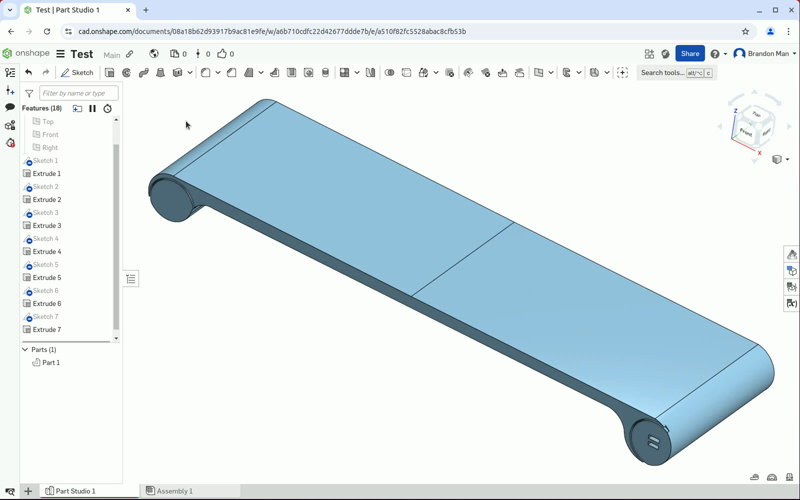
mouse_move(69, 163)
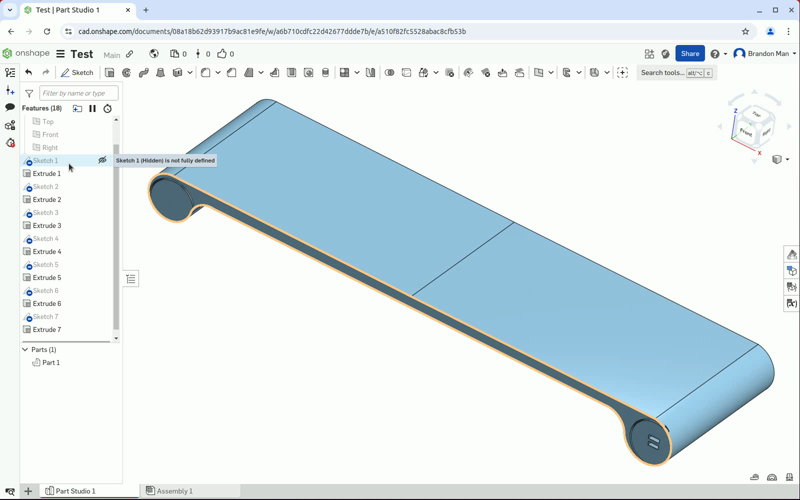
click(69, 163)